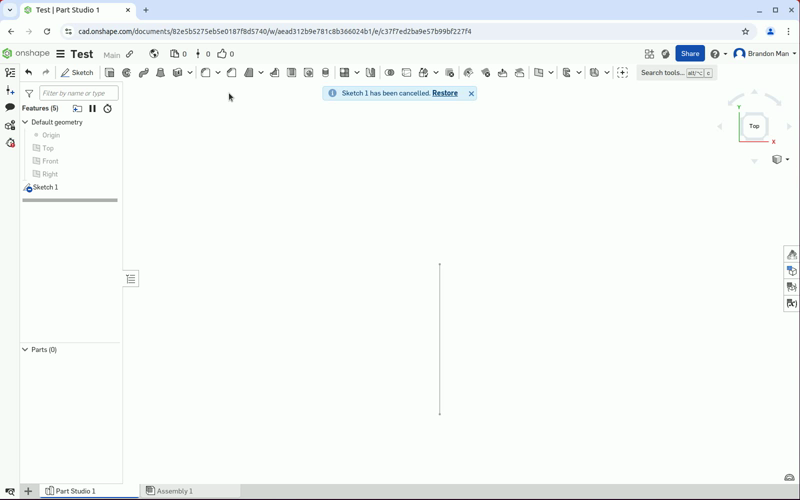
key(shift+h)
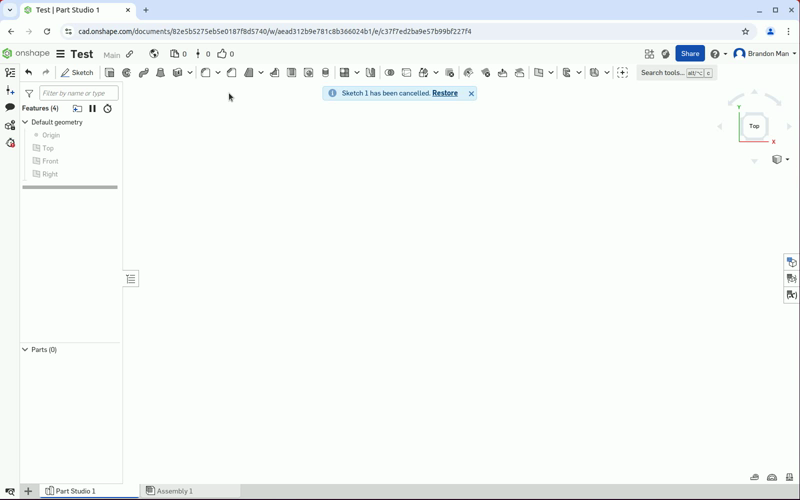
mouse_move(73, 352)
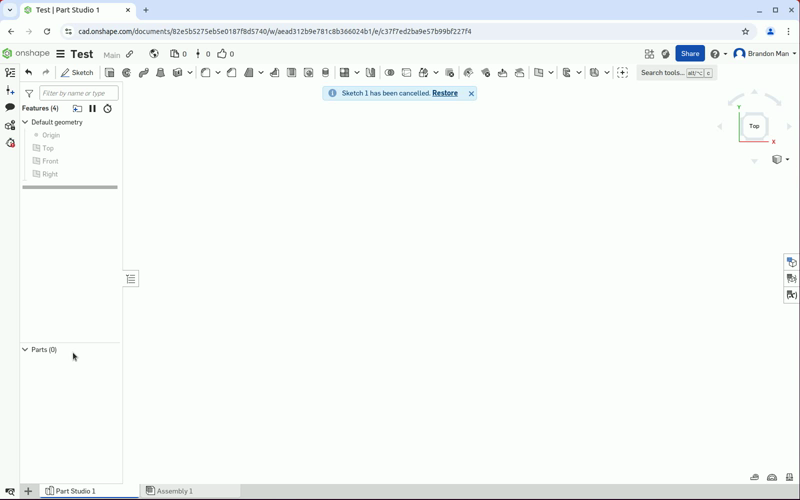
key(y)
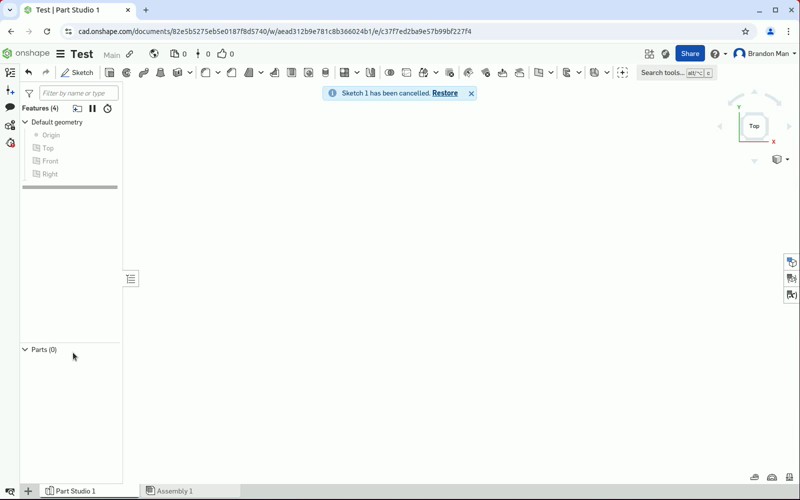
key(shift+p)
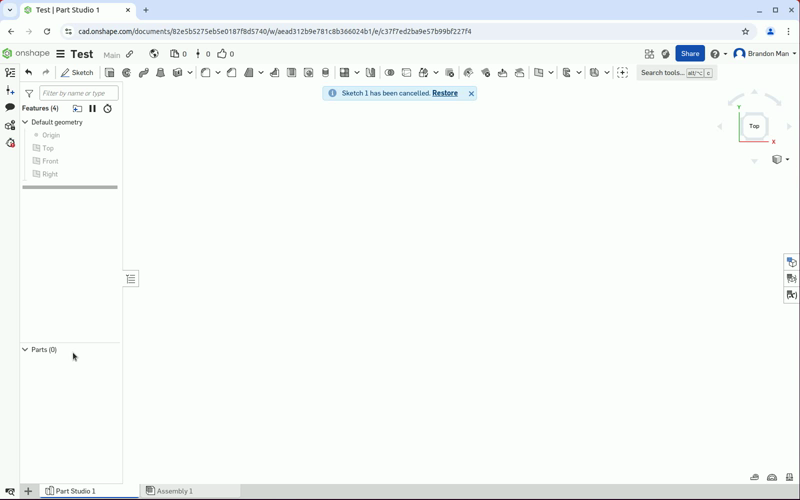
key(space)
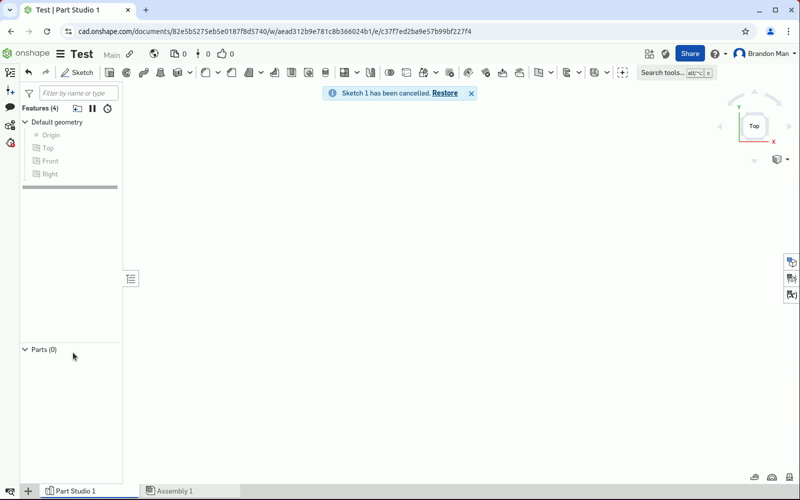
key_down(shift)
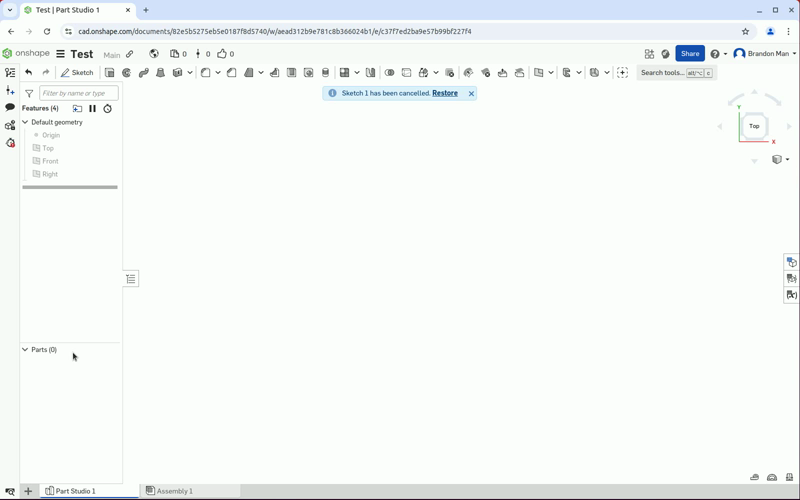
key(up)
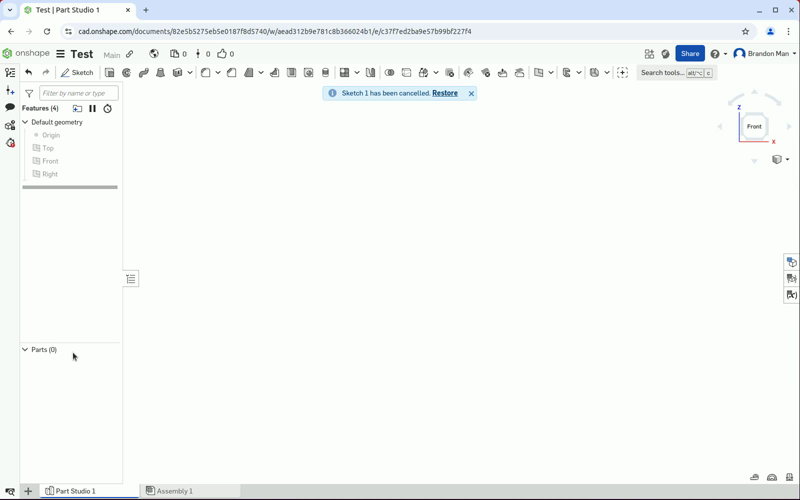
key_up(shift)
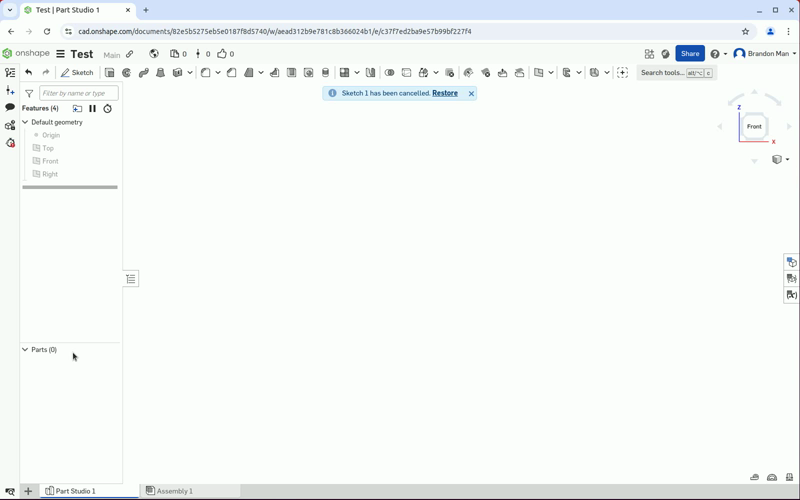
key(space)
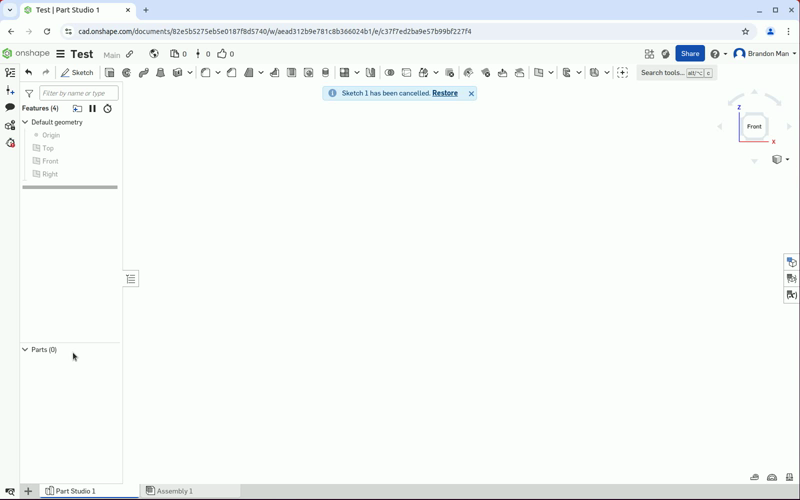
key_down(shift)
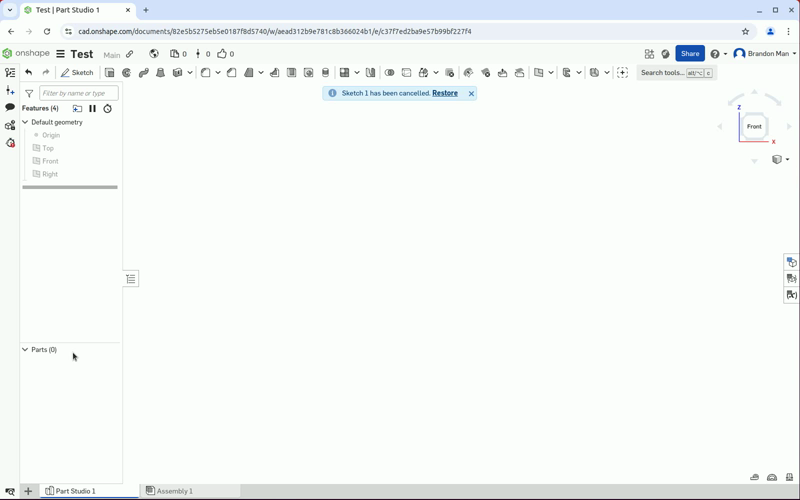
key(left)
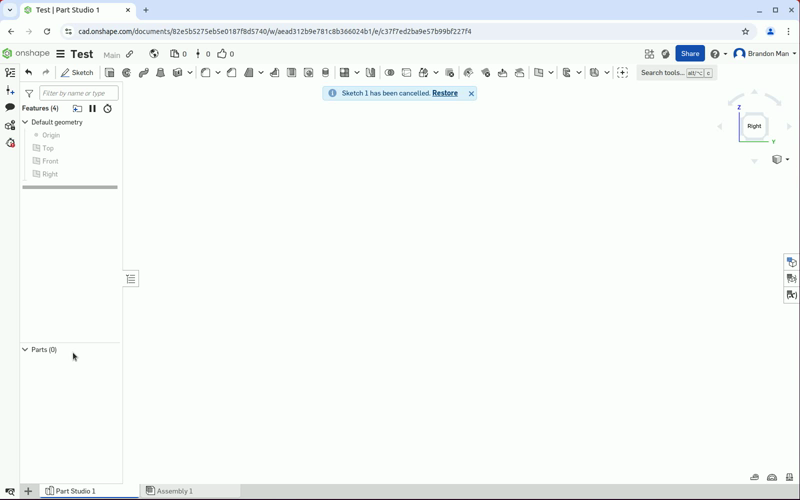
key_up(shift)
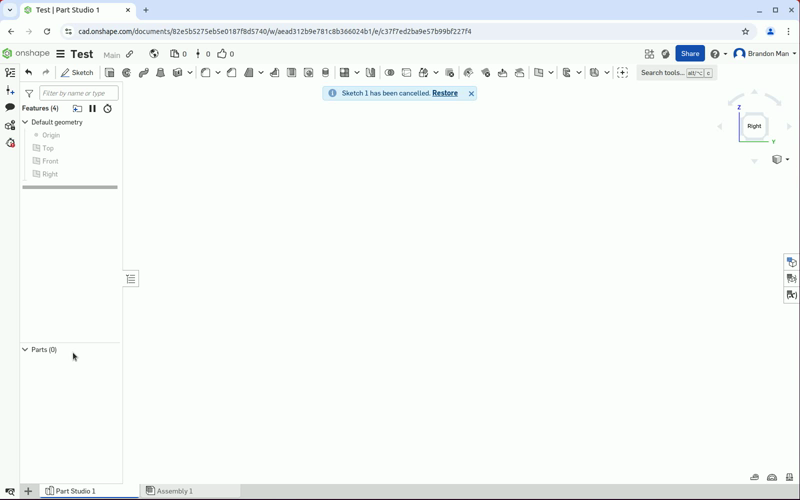
mouse_move(73, 352)
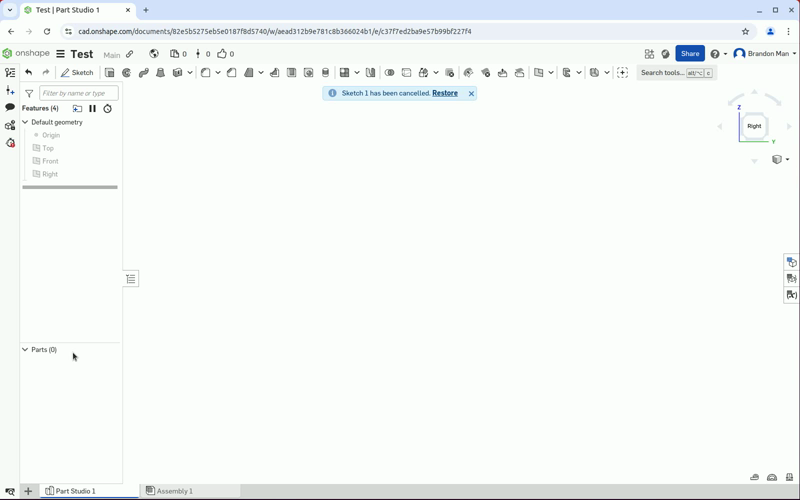
key(shift+y)
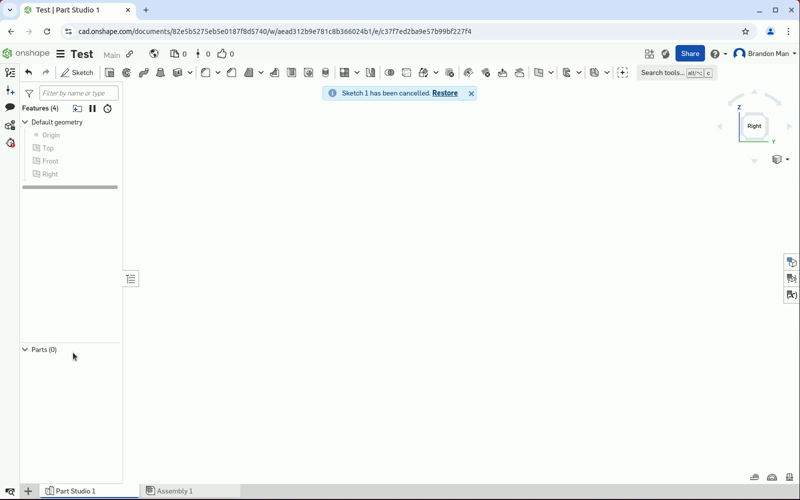
key(shift+s)
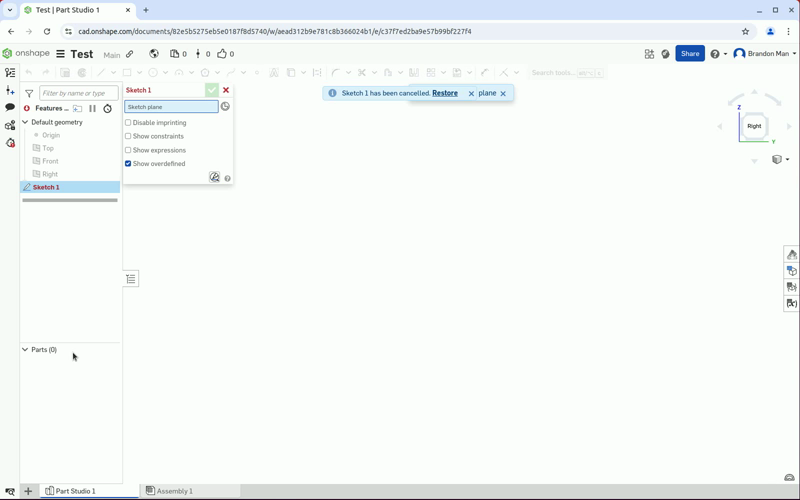
mouse_move(73, 176)
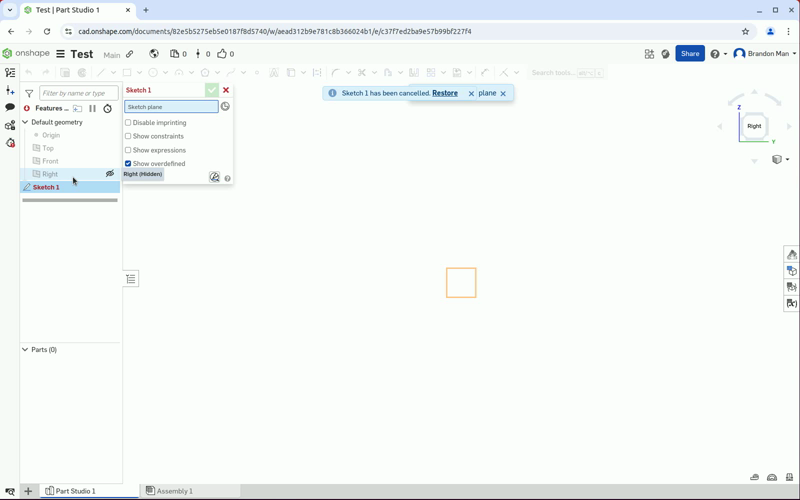
click(73, 176)
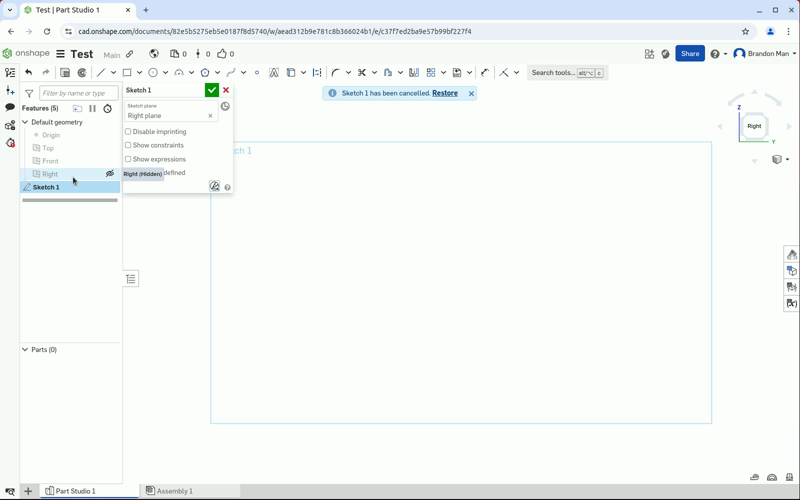
mouse_move(73, 352)
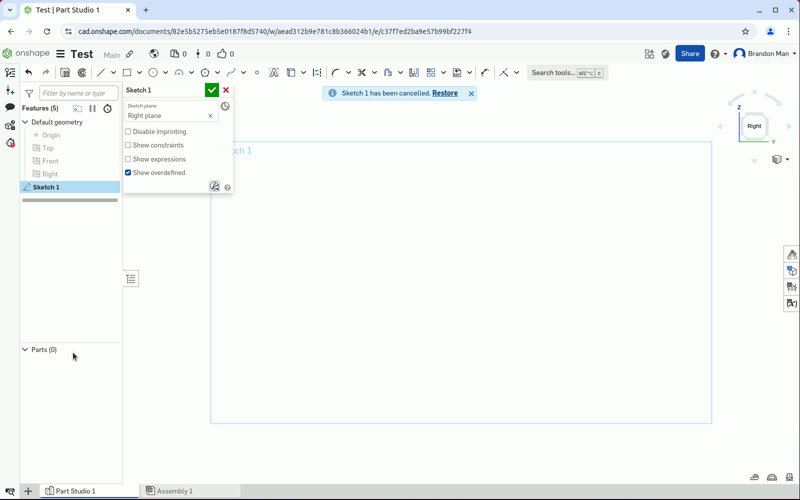
key(y)
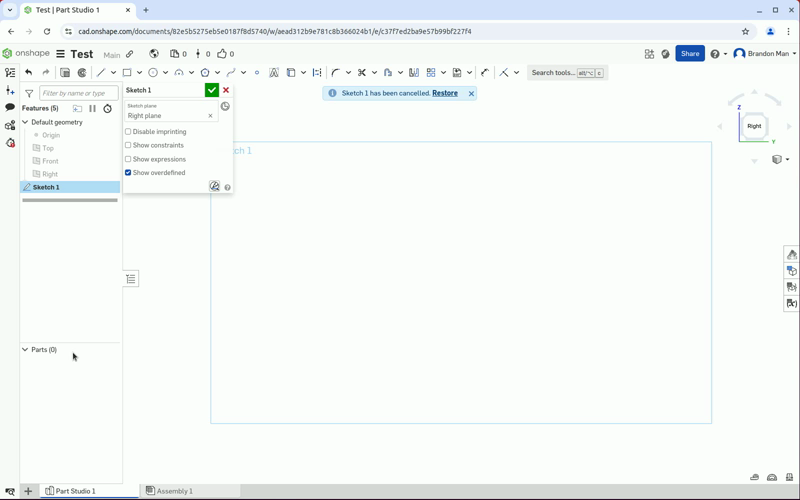
key(l)
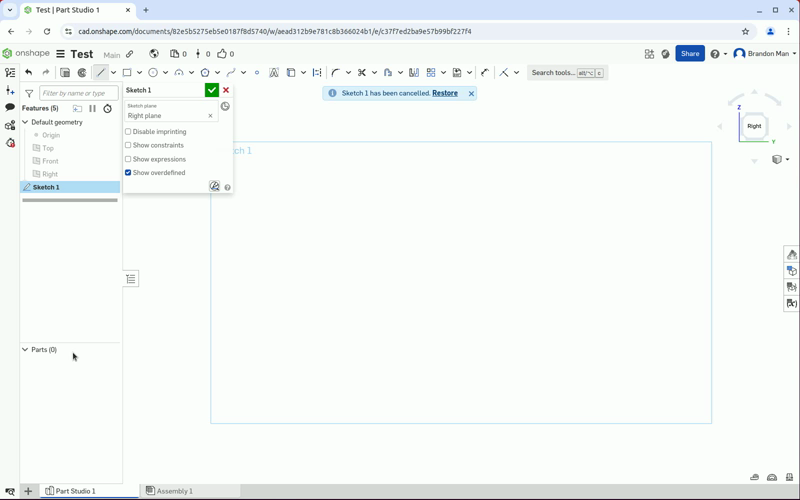
key_down(shift)
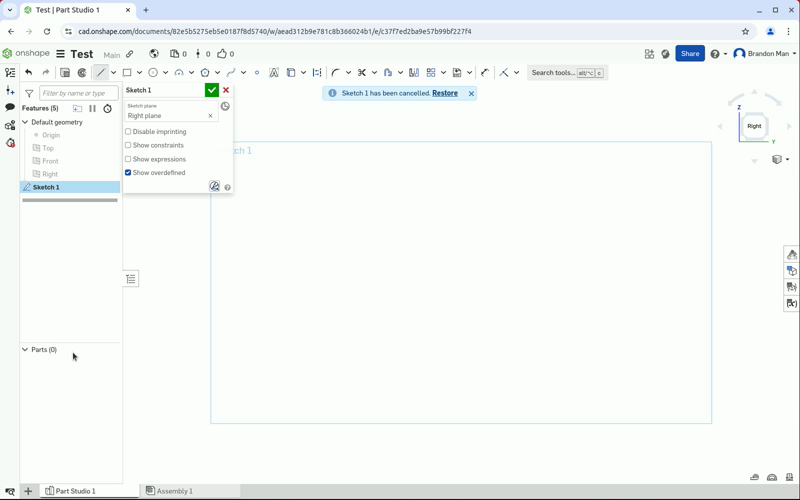
mouse_move(352, 254)
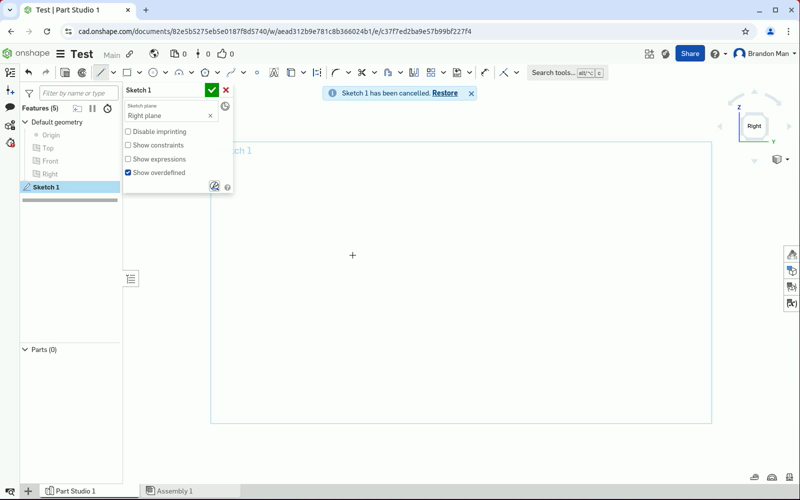
click(352, 254)
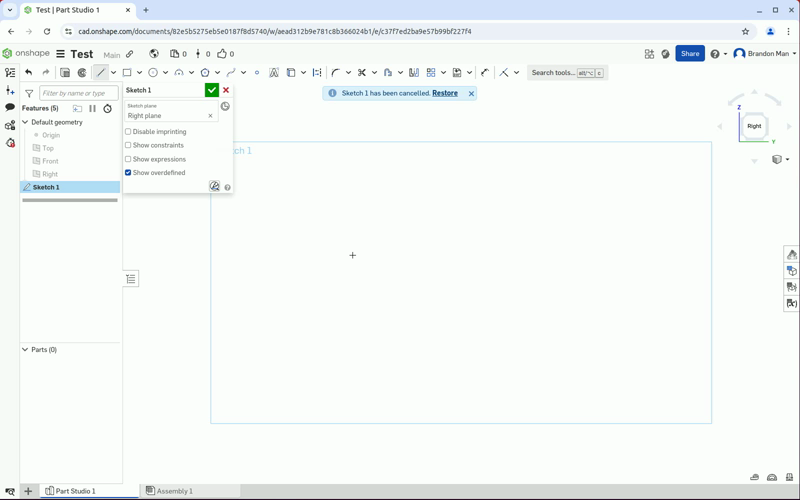
key_up(shift)
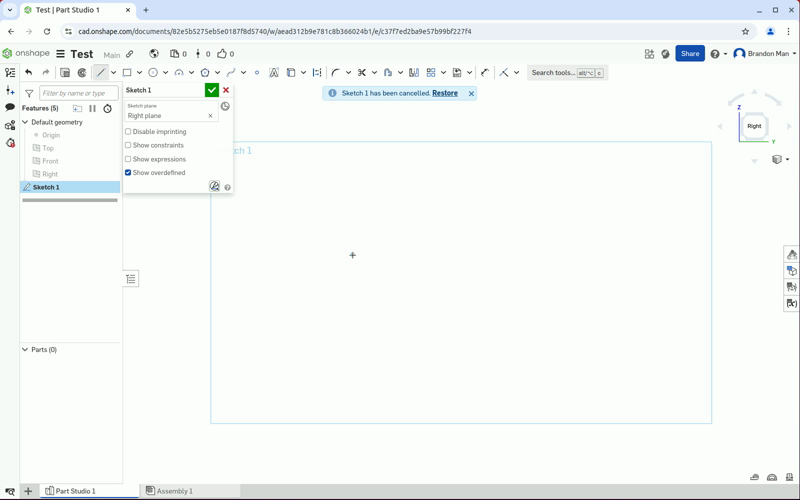
key_down(shift)
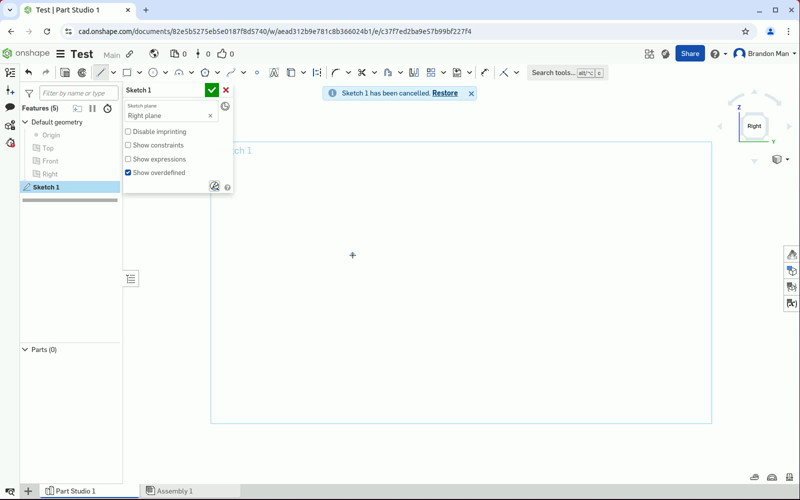
mouse_move(382, 254)
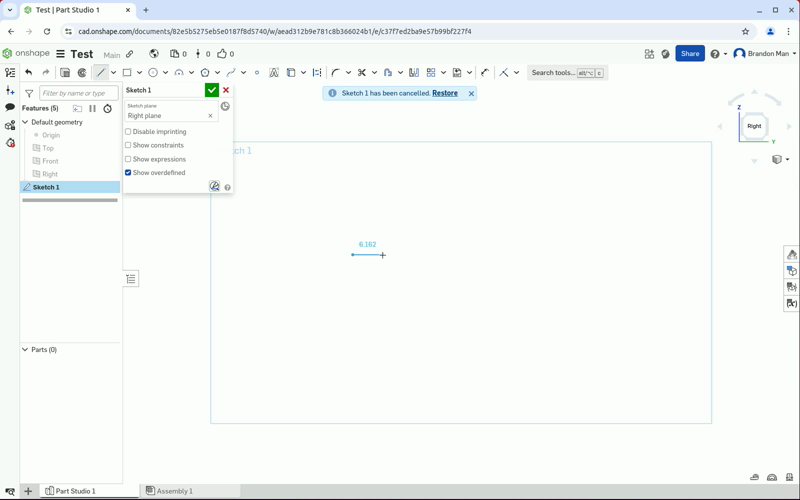
mouse_move(382, 283)
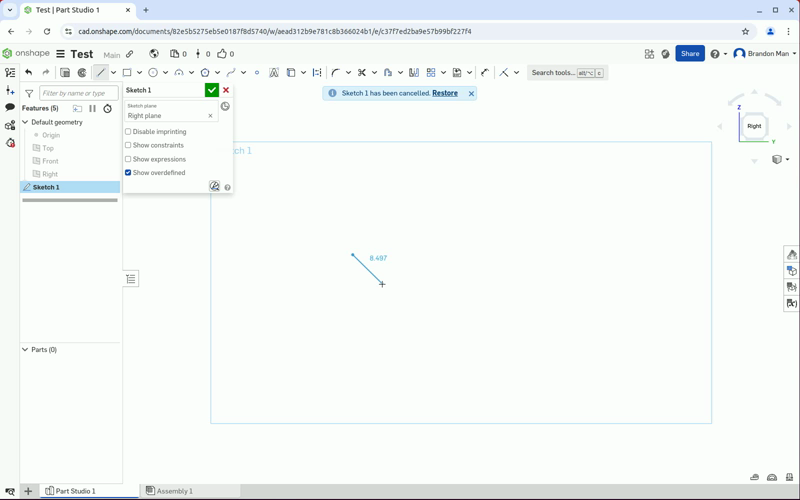
click(382, 283)
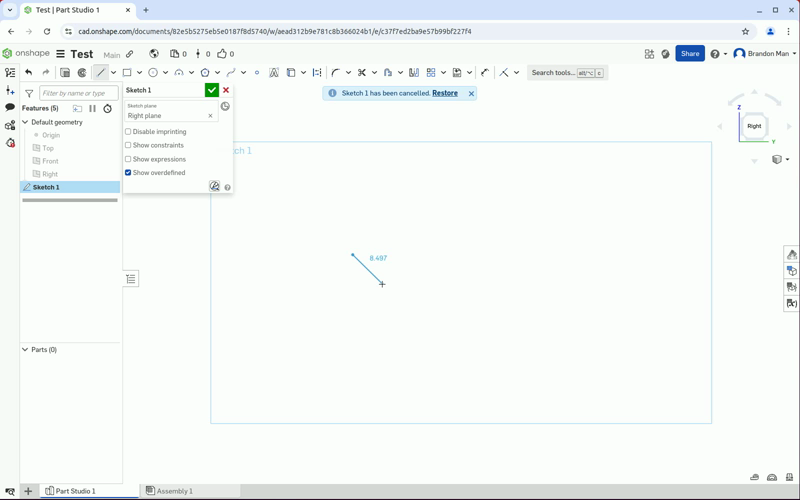
key_up(shift)
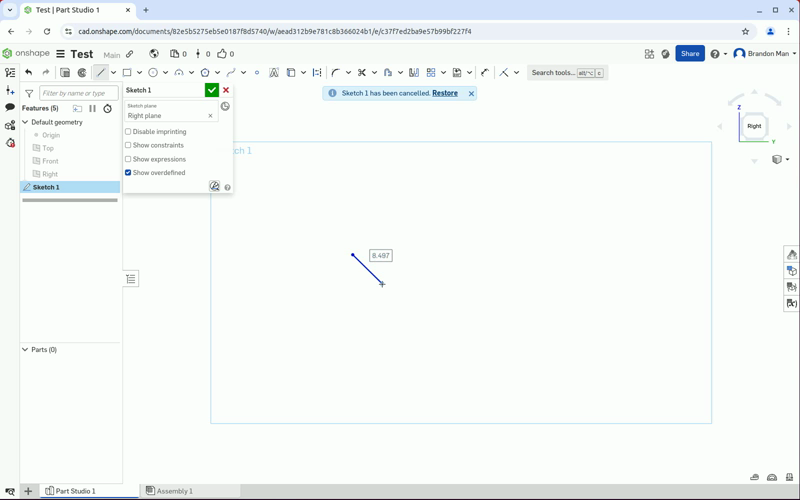
key_down(shift)
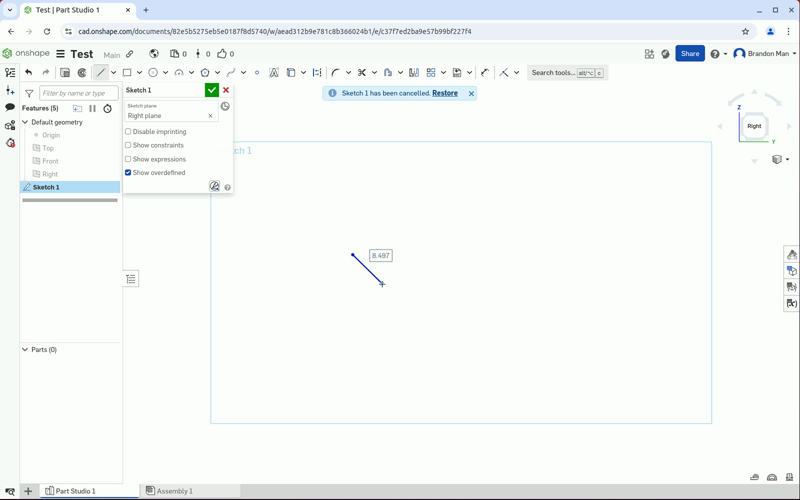
mouse_move(537, 283)
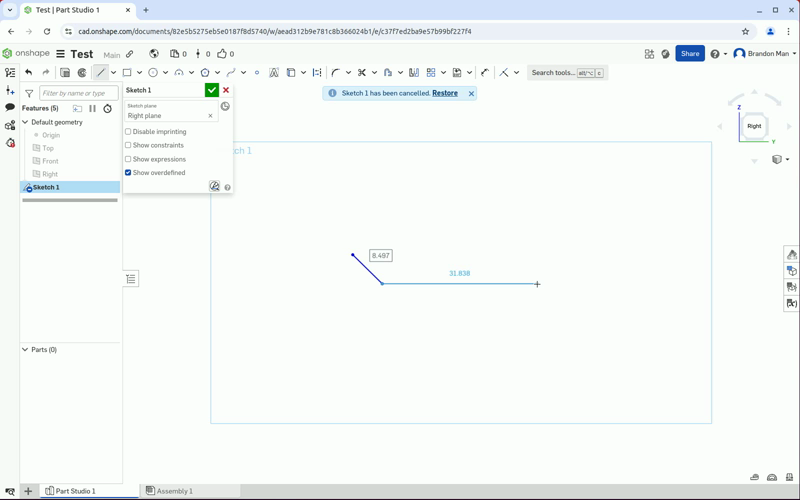
click(537, 283)
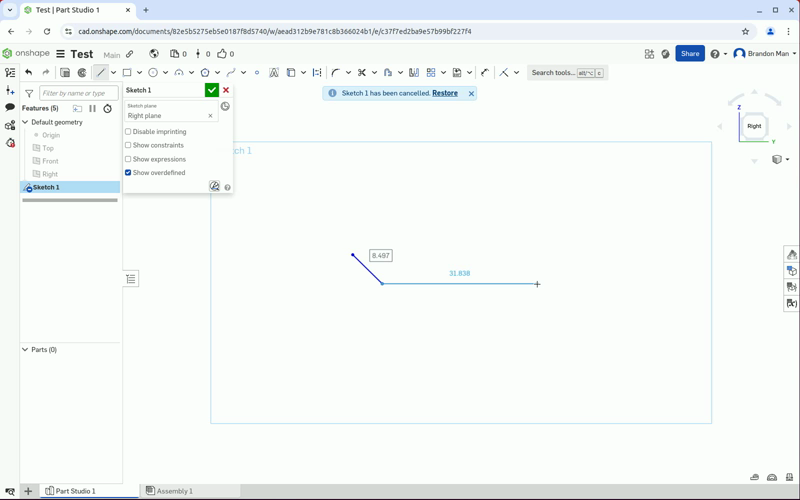
key_up(shift)
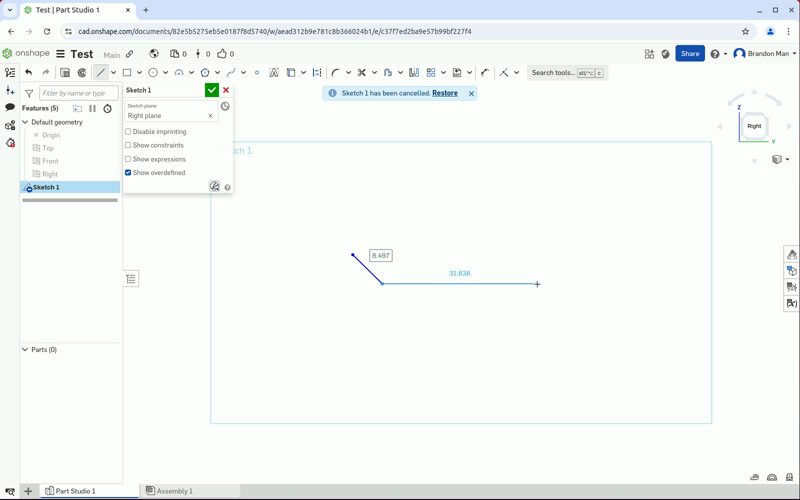
key_down(shift)
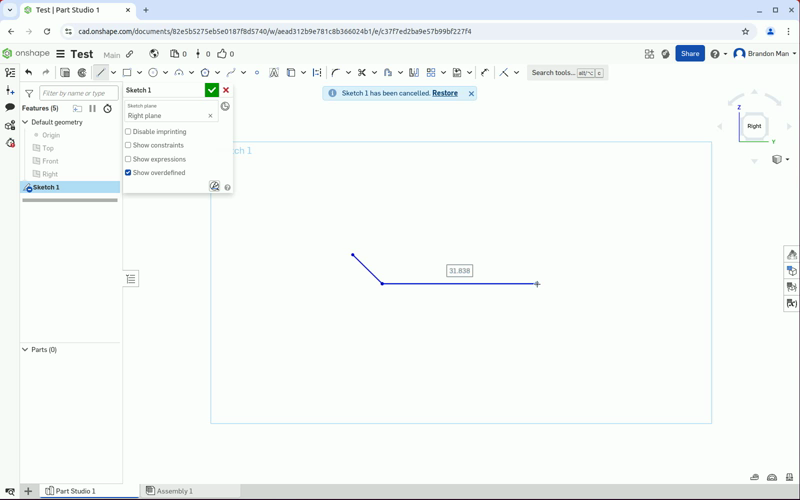
mouse_move(567, 283)
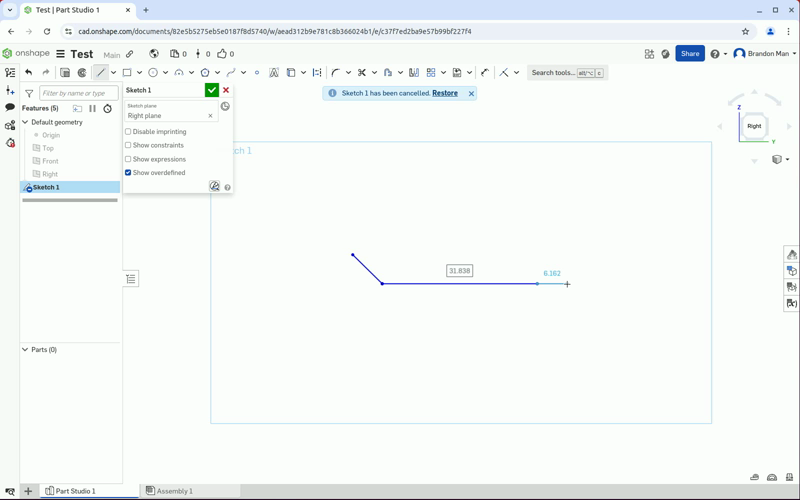
mouse_move(566, 254)
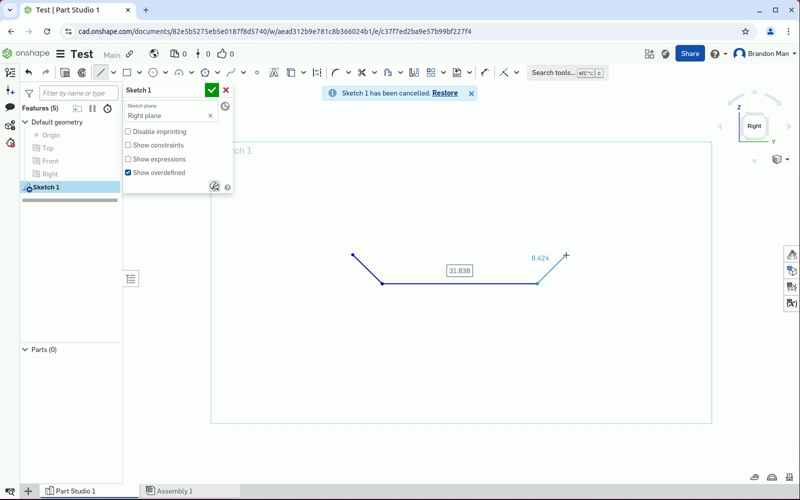
click(566, 254)
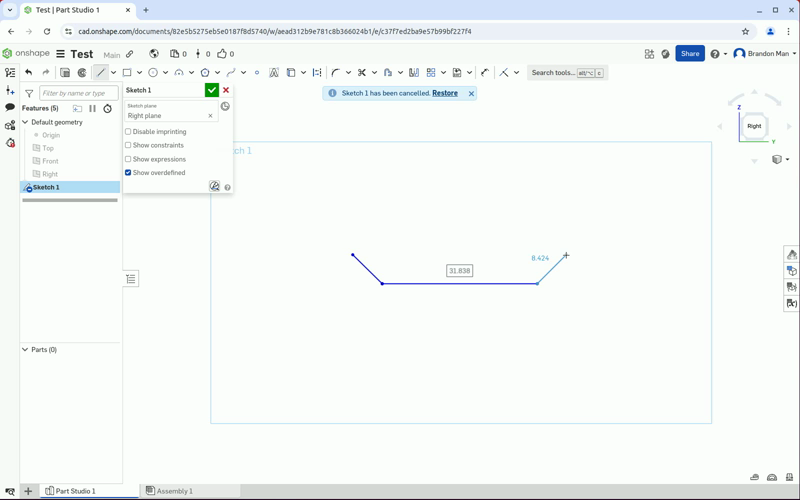
key_up(shift)
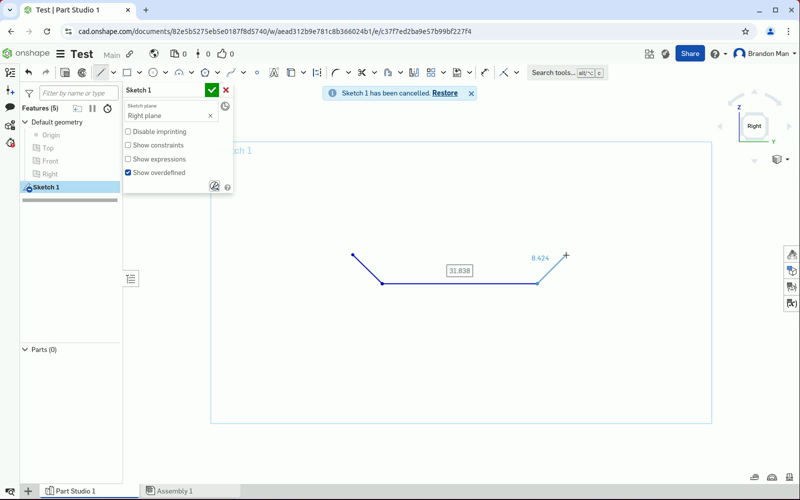
key_down(shift)
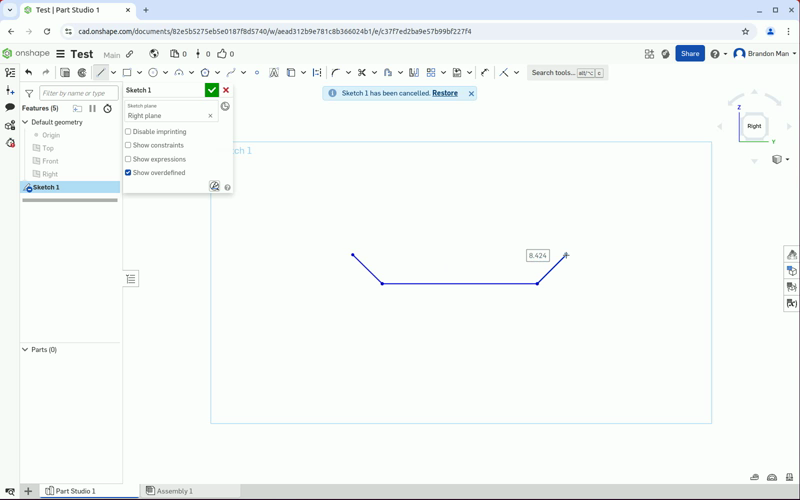
mouse_move(589, 254)
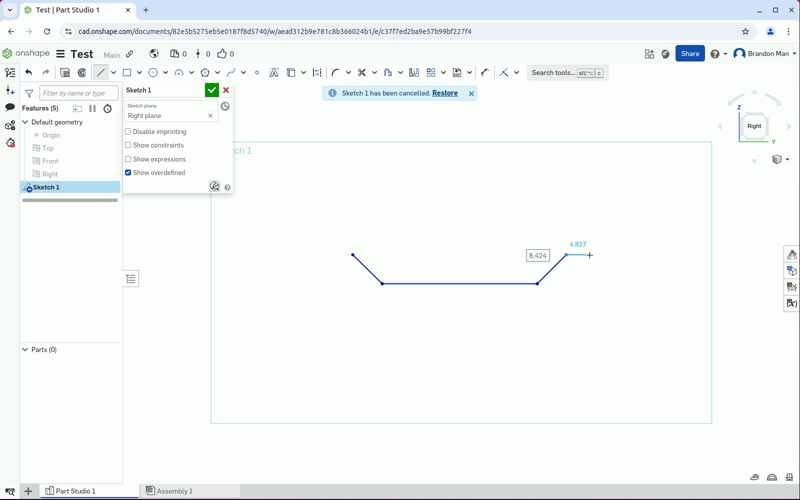
mouse_move(566, 250)
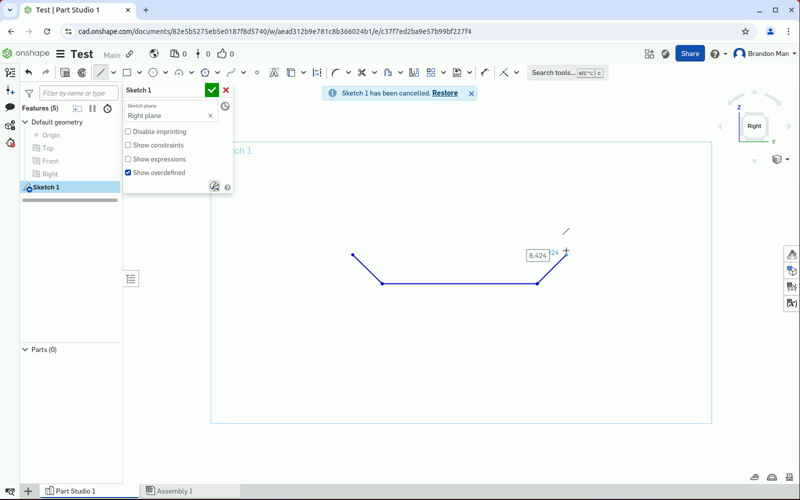
scroll(6)
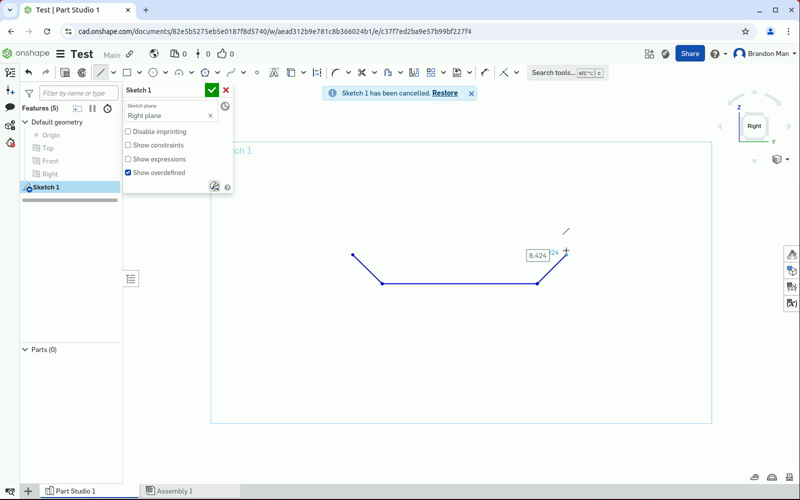
scroll(6)
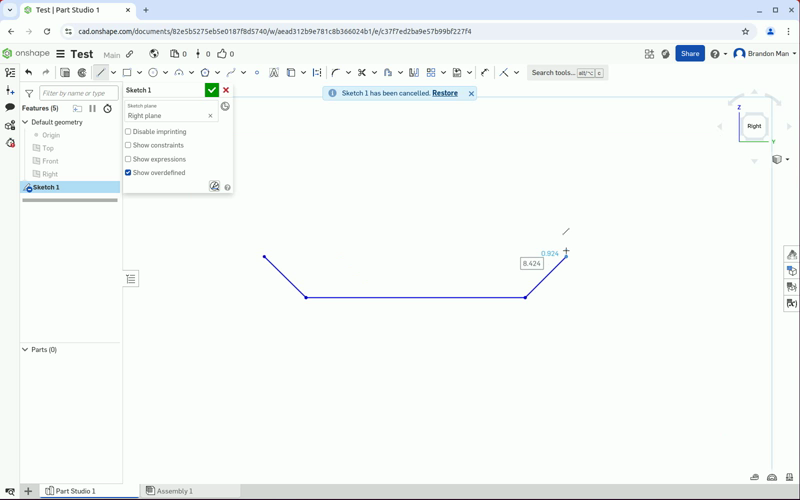
scroll(6)
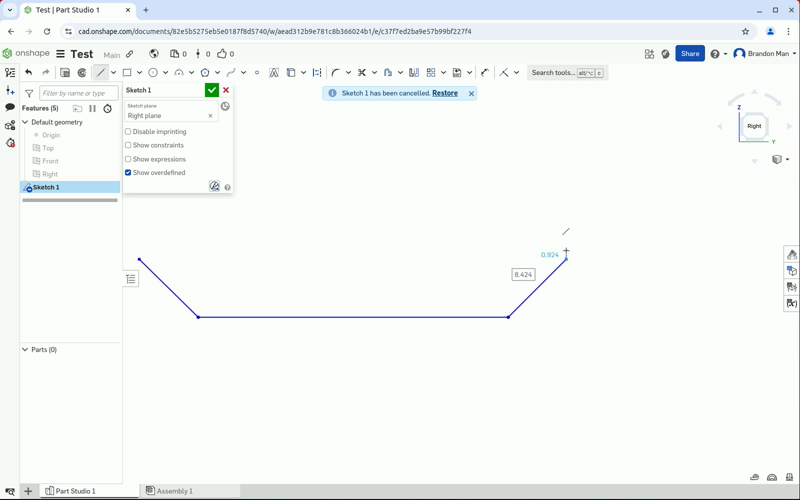
scroll(6)
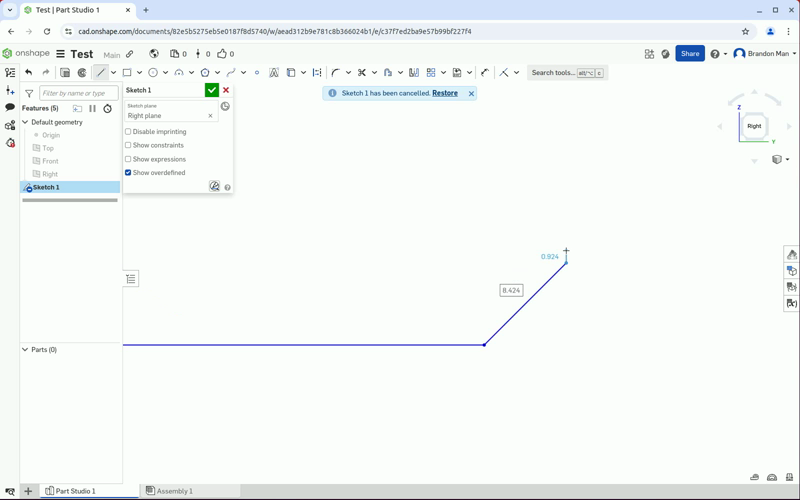
scroll(6)
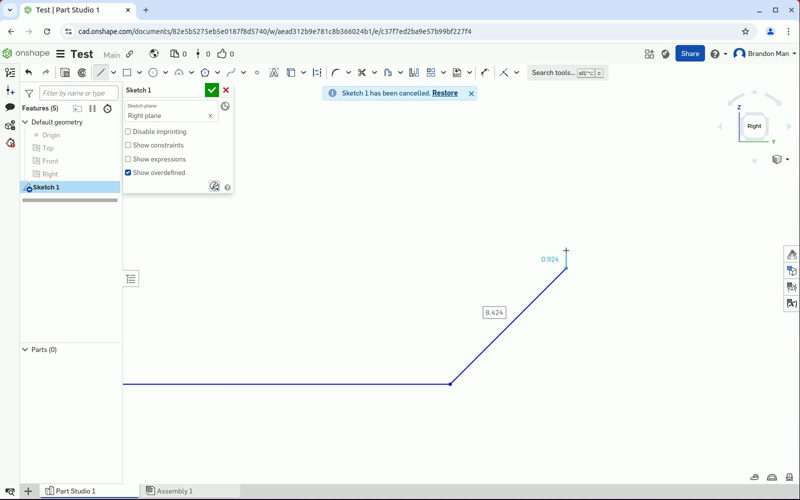
scroll(6)
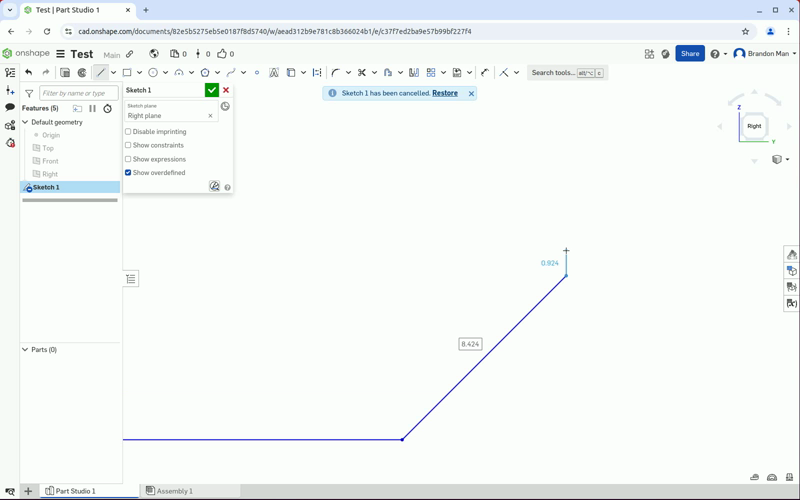
scroll(6)
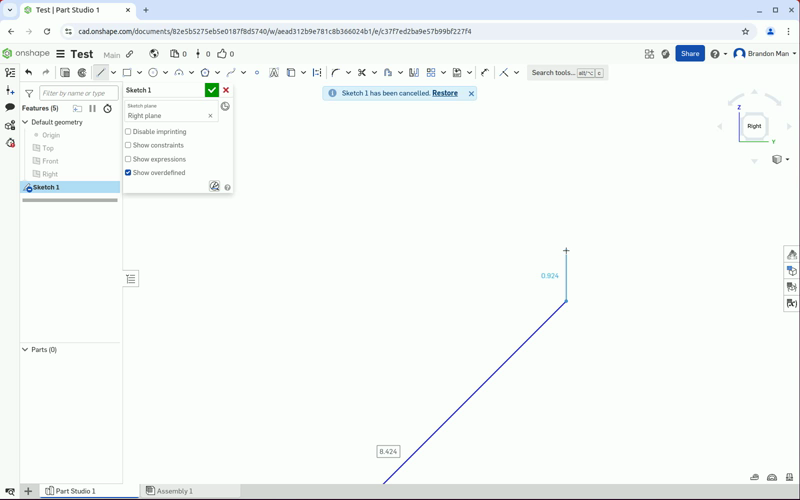
click(566, 250)
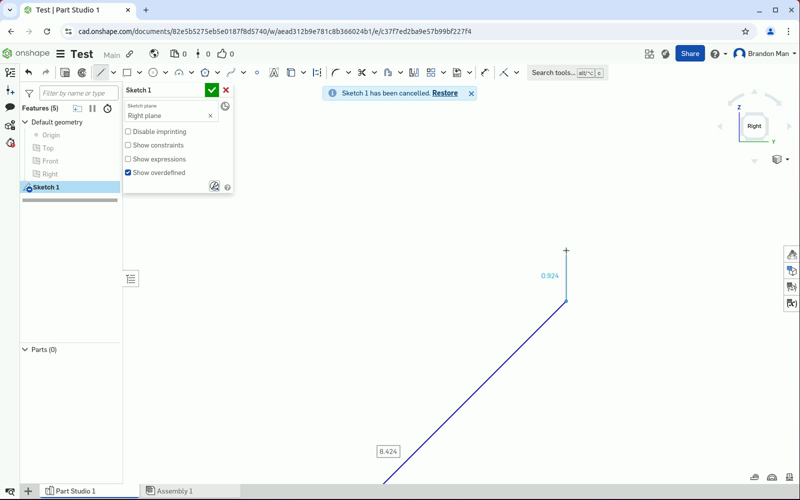
scroll(-6)
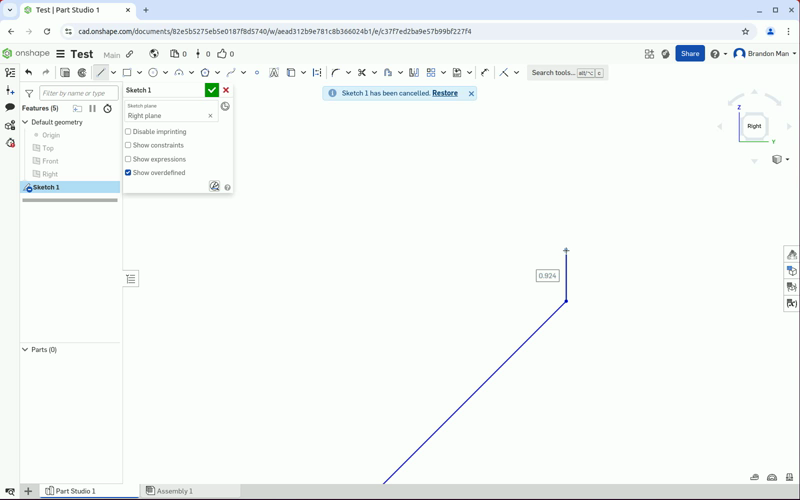
scroll(-6)
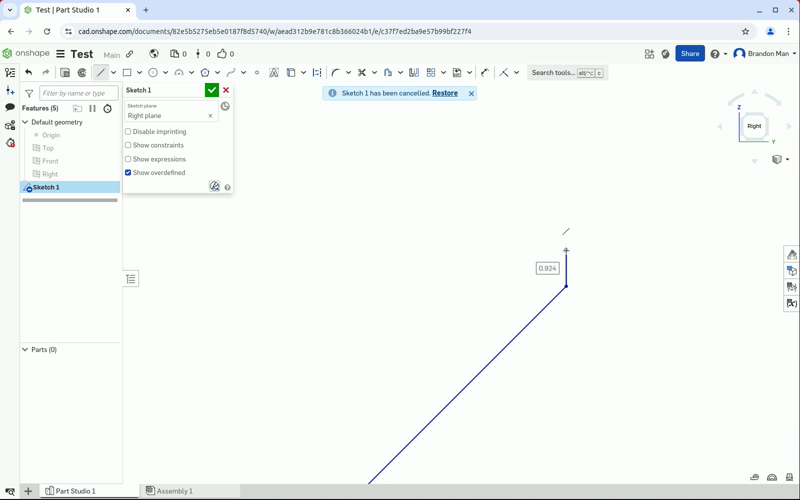
scroll(-6)
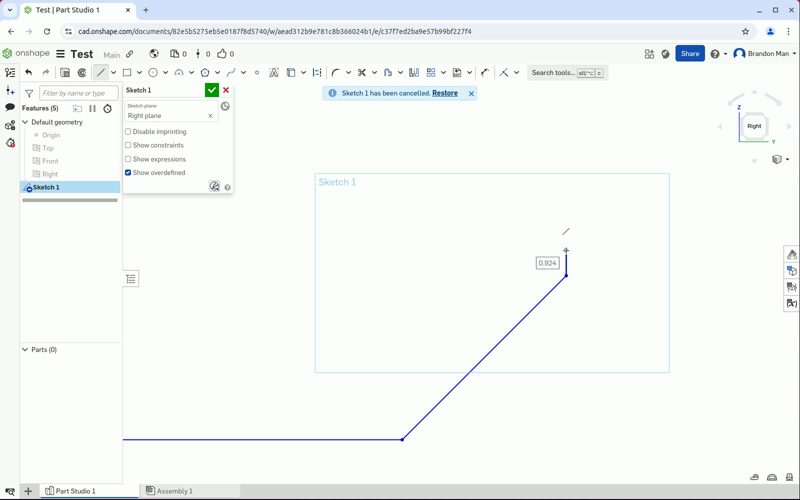
scroll(-6)
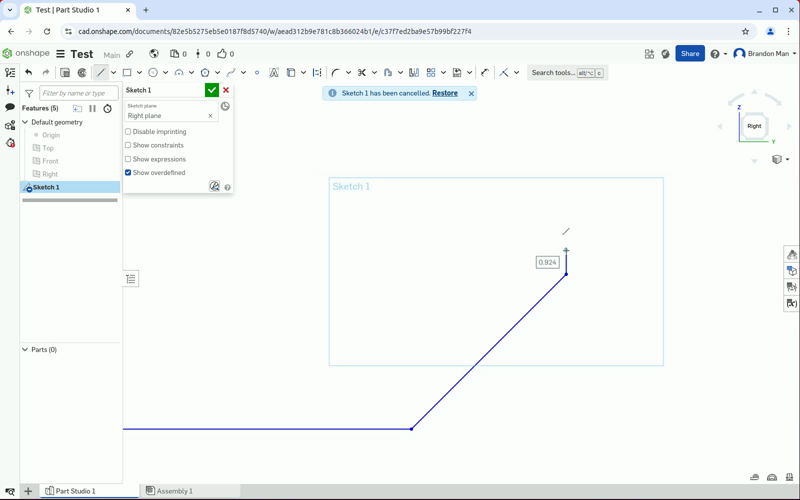
scroll(-6)
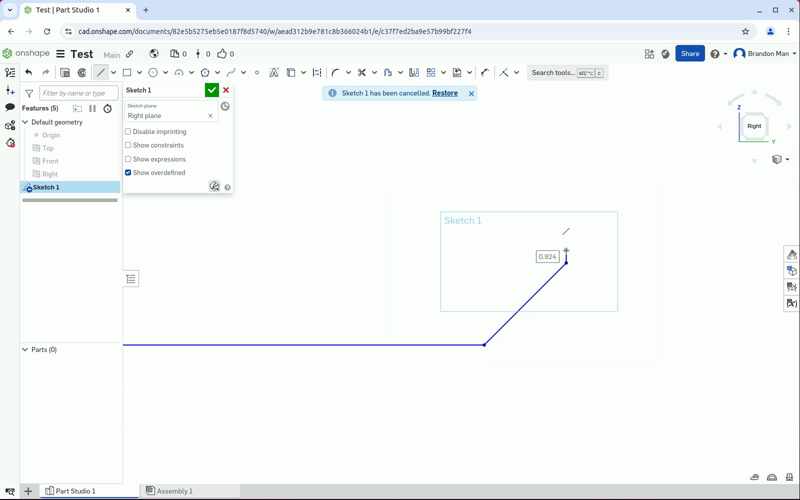
scroll(-6)
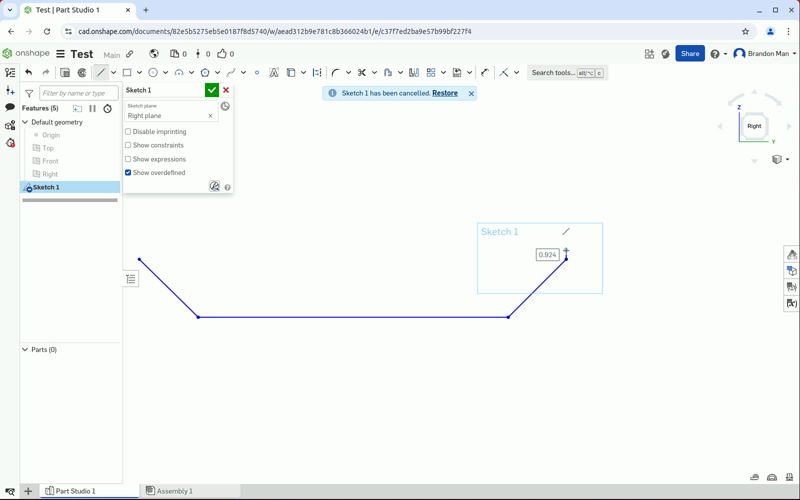
scroll(-6)
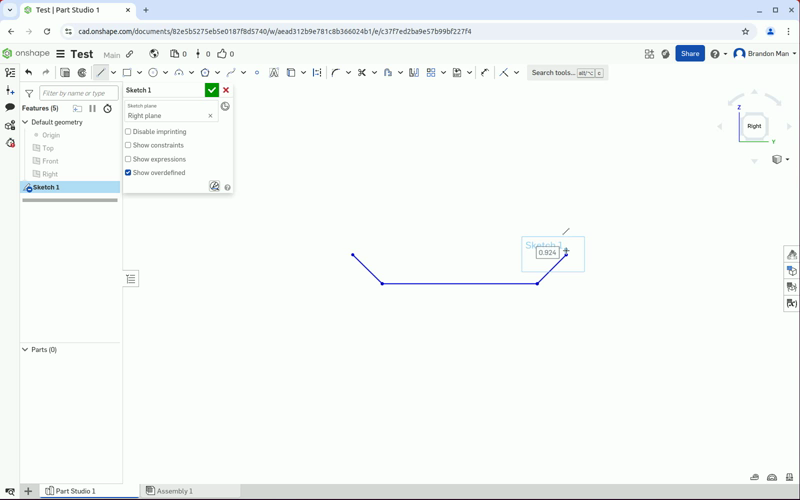
key_up(shift)
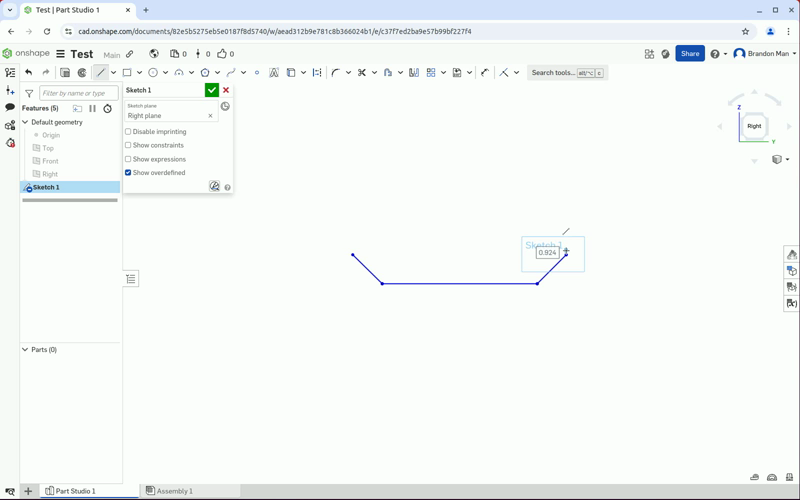
key_down(shift)
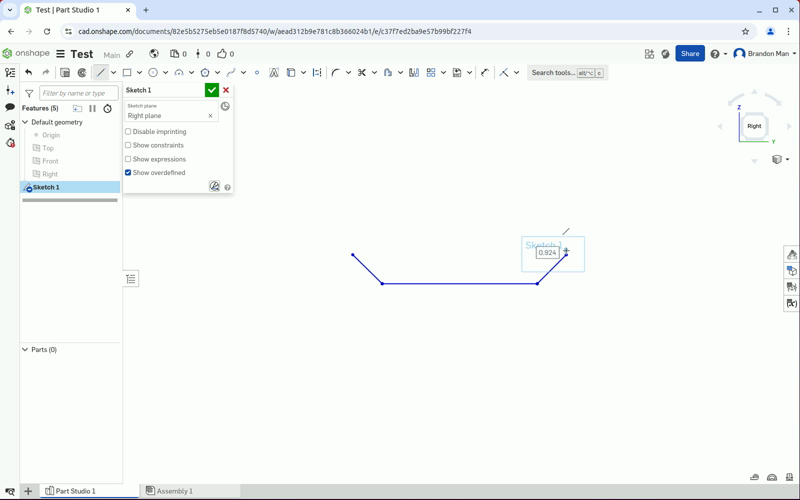
mouse_move(589, 250)
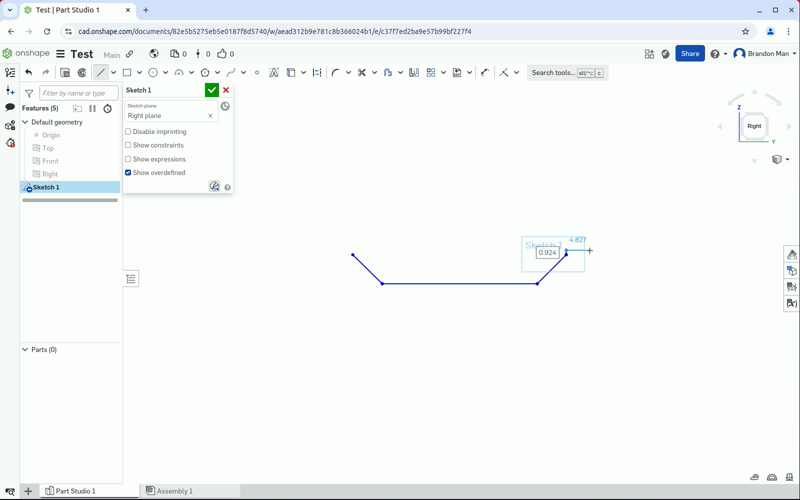
mouse_move(566, 248)
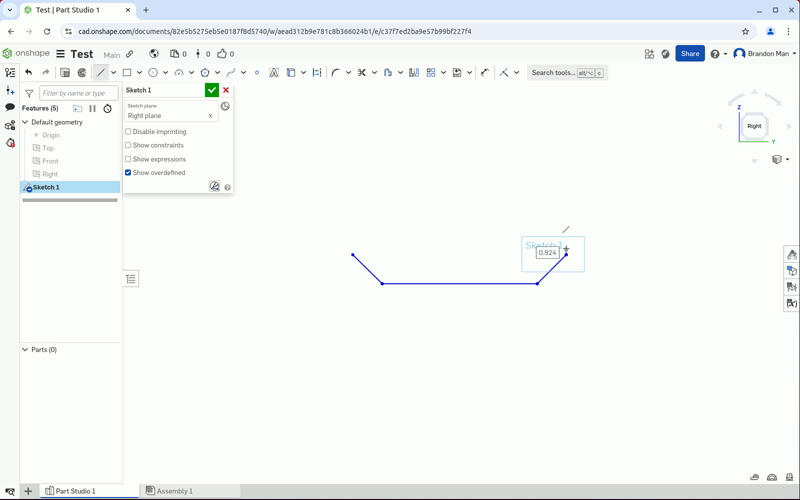
scroll(6)
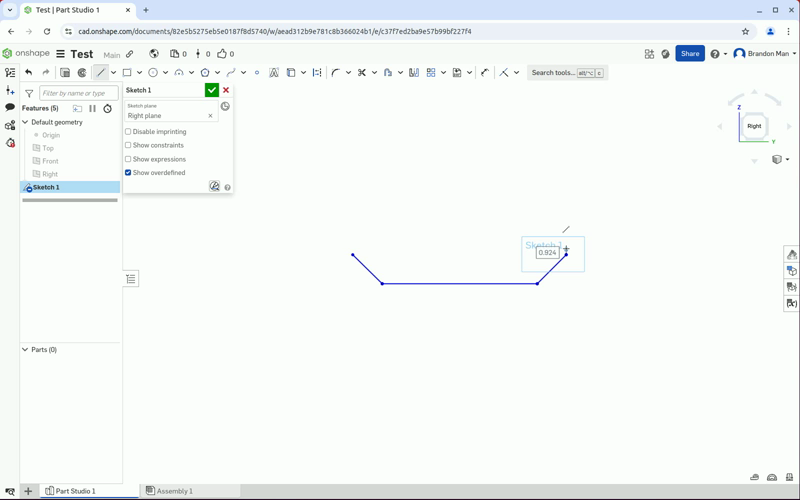
scroll(6)
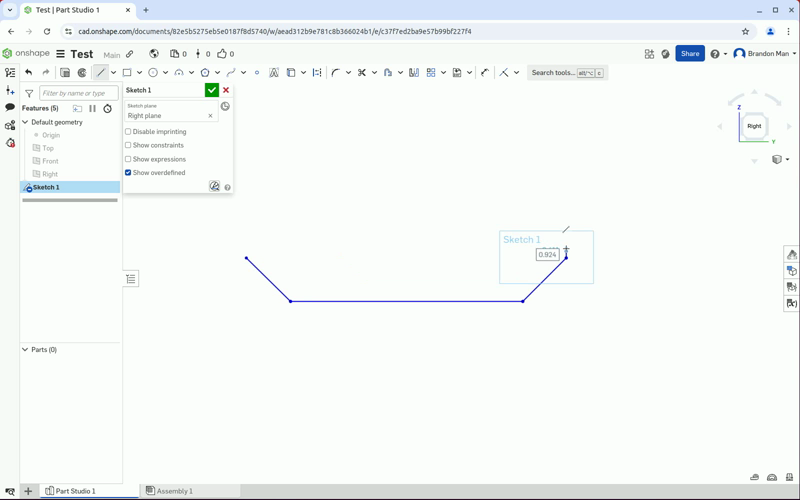
scroll(6)
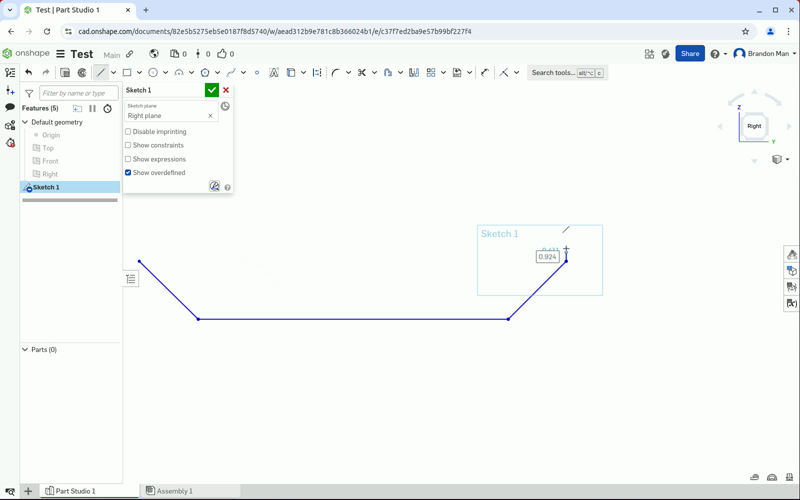
scroll(6)
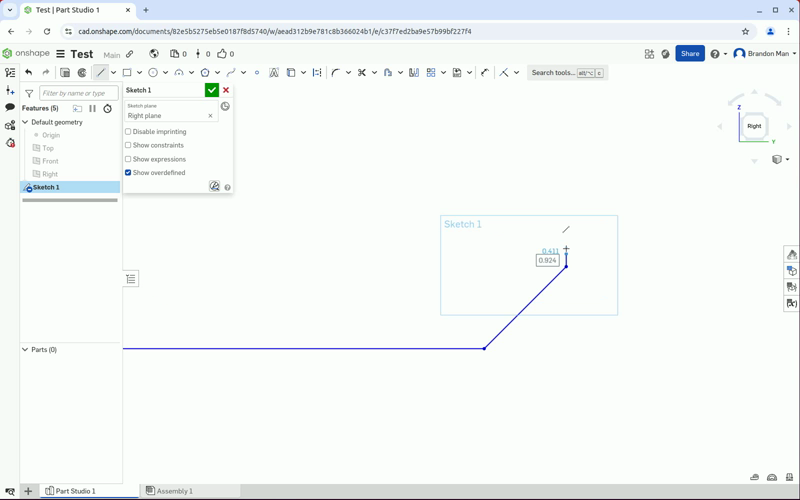
scroll(6)
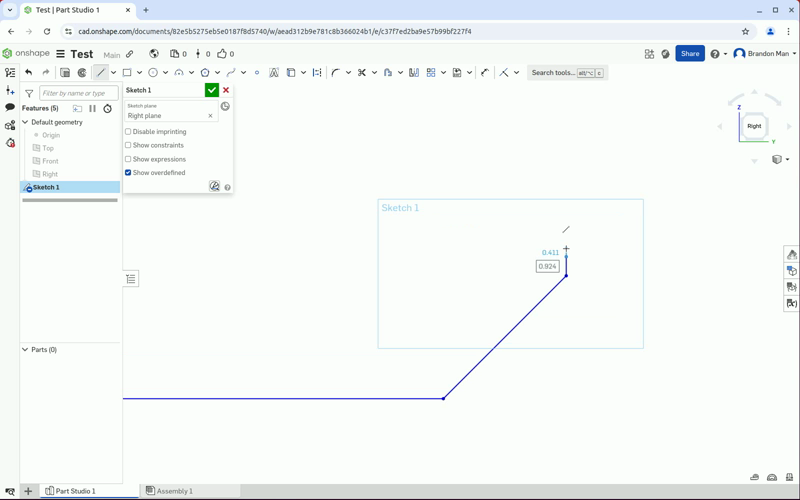
scroll(6)
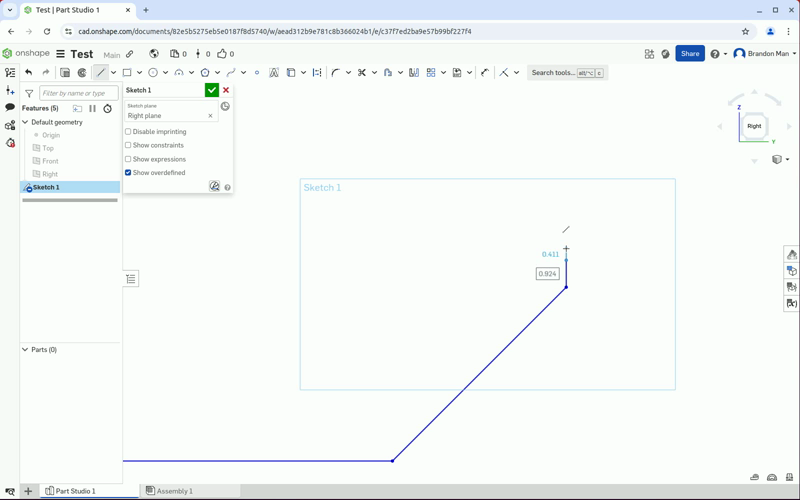
scroll(6)
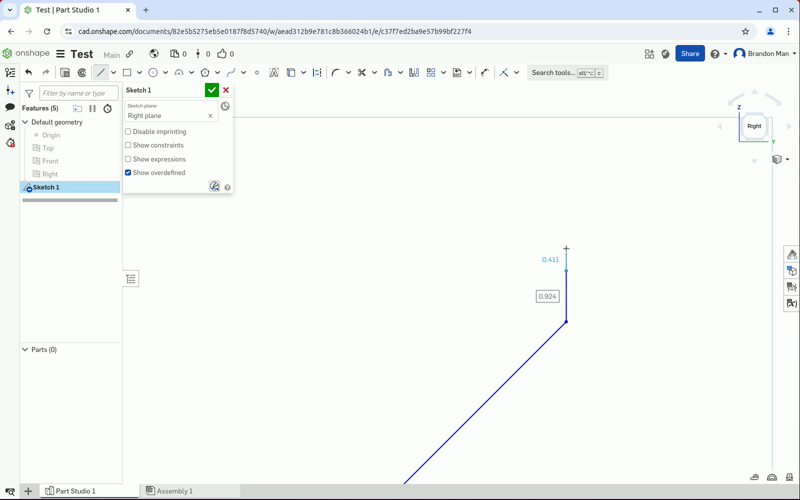
click(566, 248)
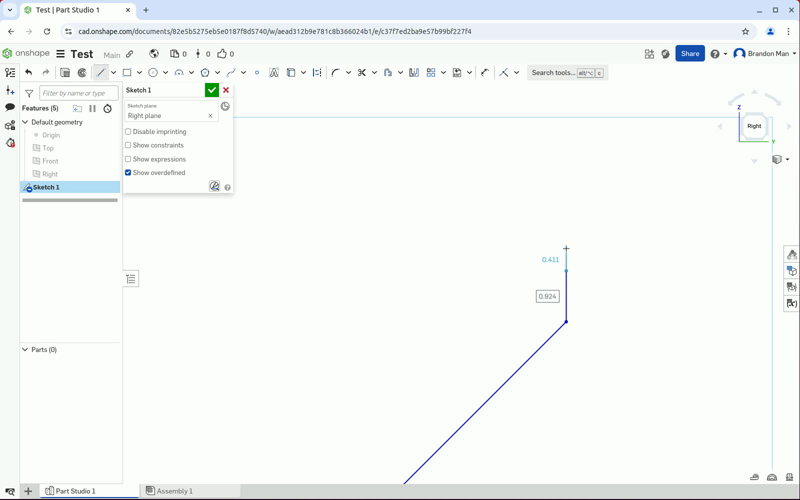
scroll(-6)
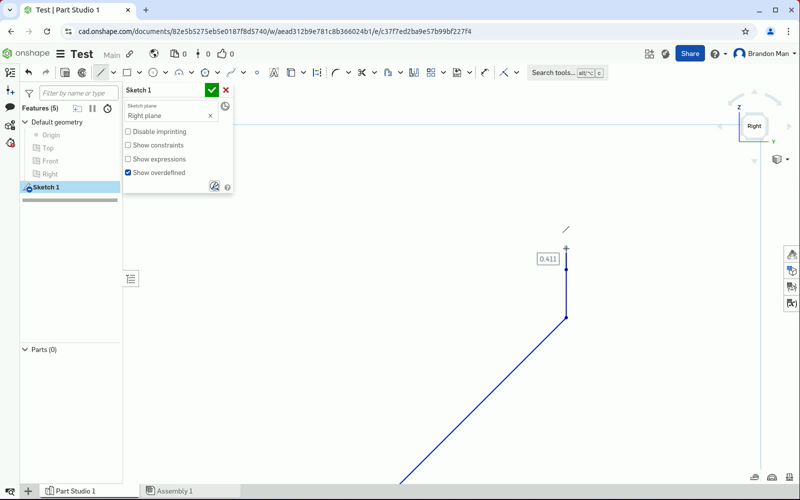
scroll(-6)
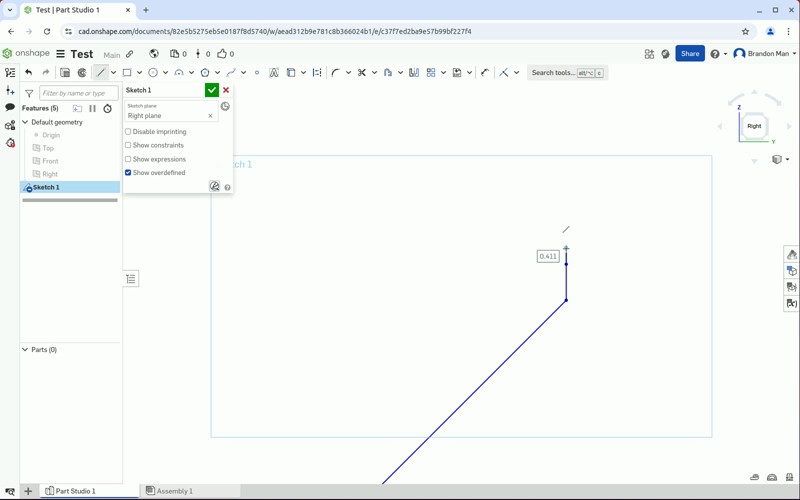
scroll(-6)
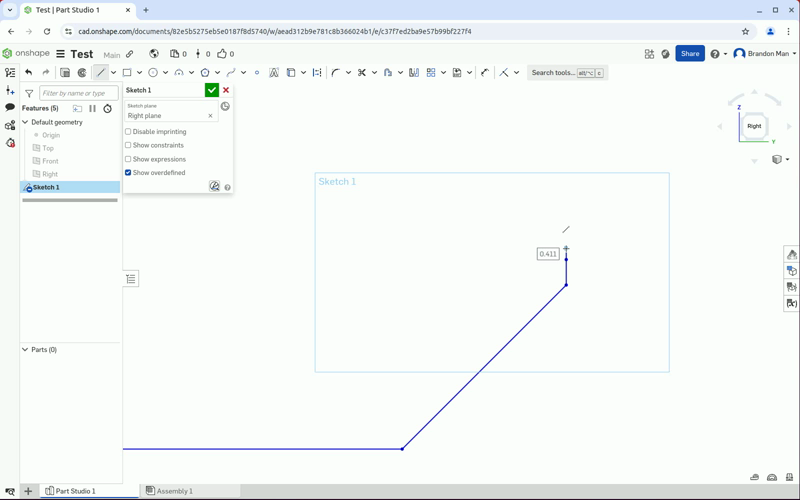
scroll(-6)
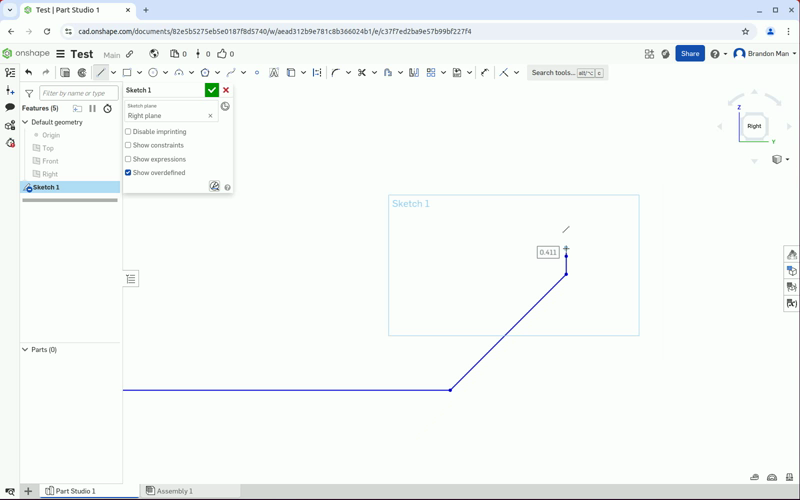
scroll(-6)
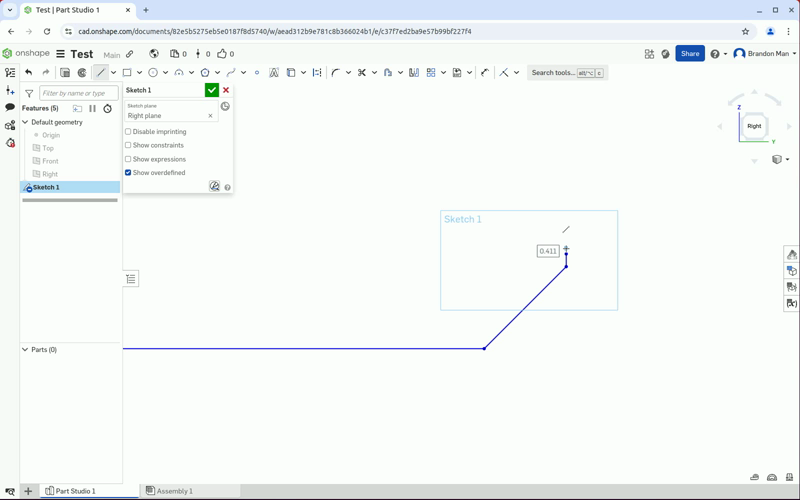
scroll(-6)
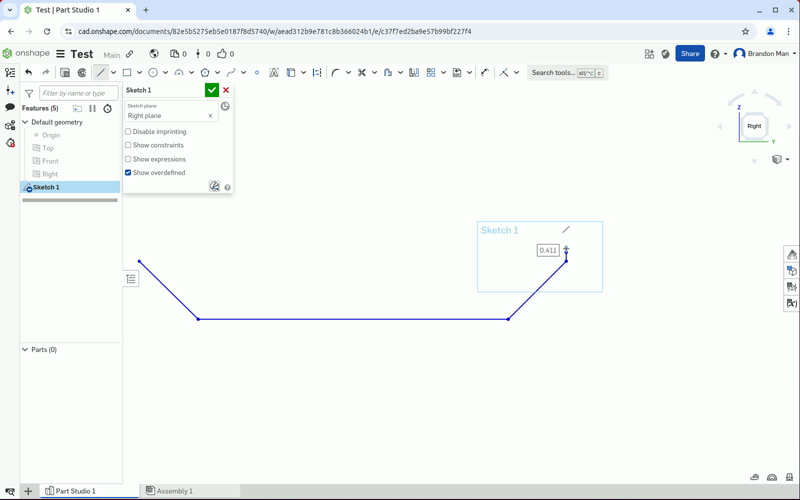
scroll(-6)
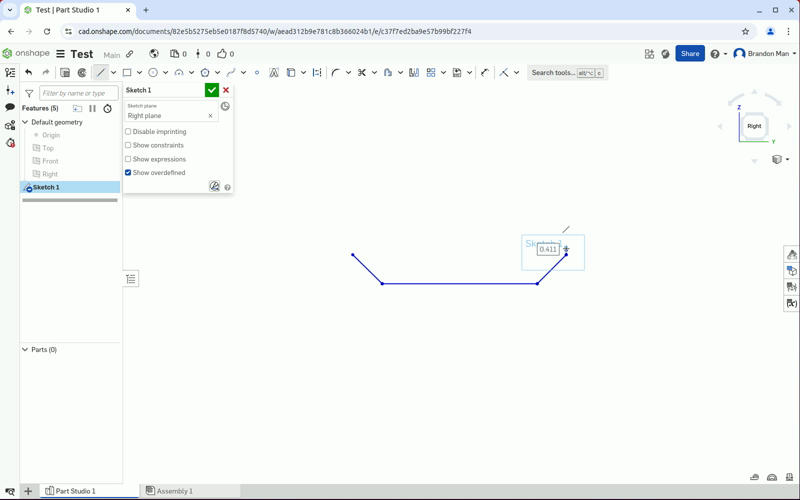
key_up(shift)
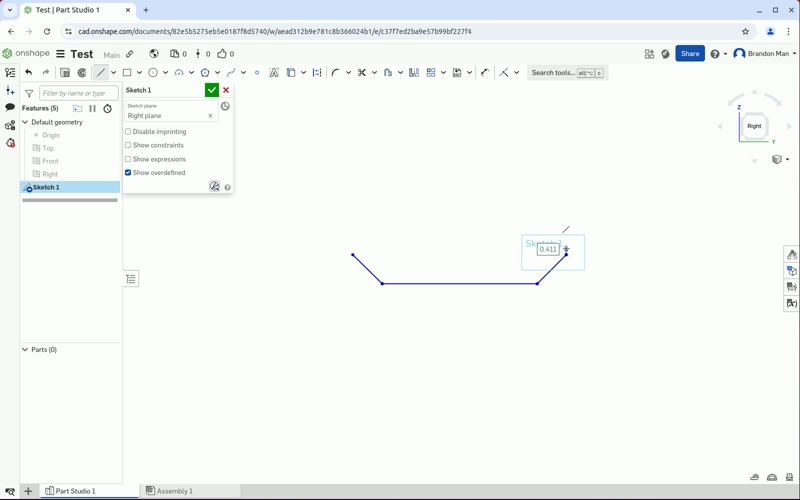
key_down(shift)
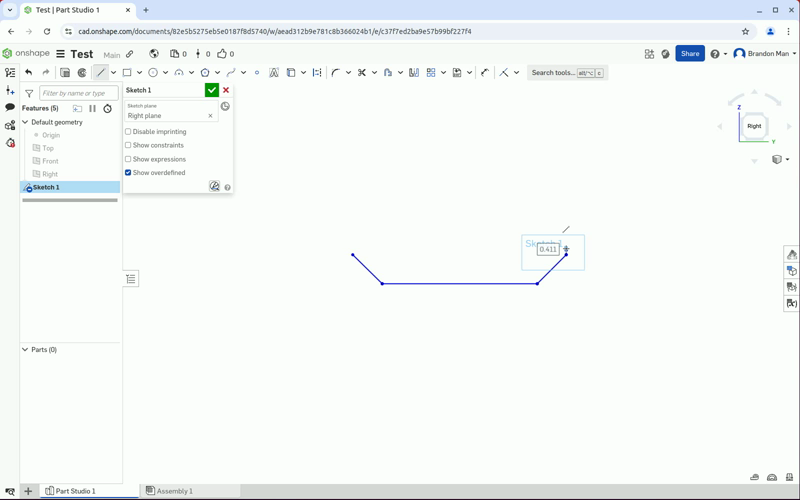
mouse_move(458, 248)
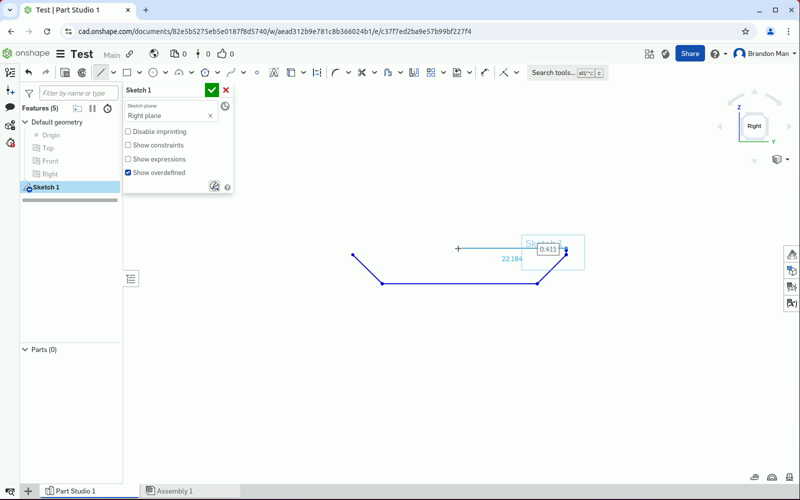
click(458, 248)
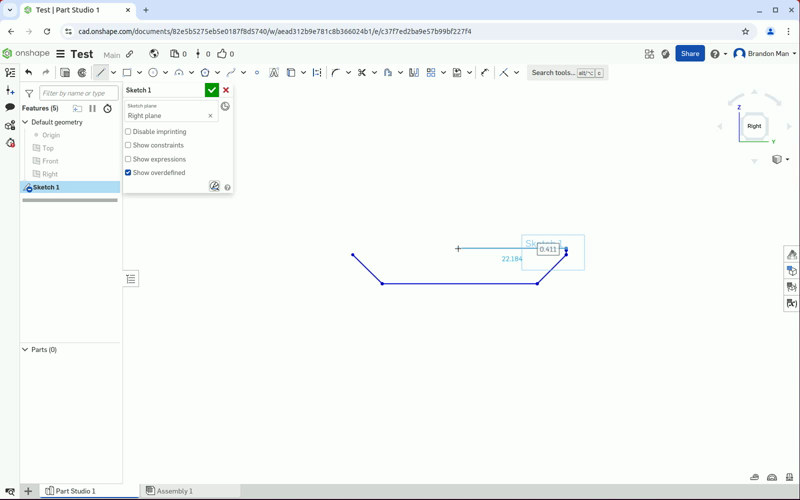
key_up(shift)
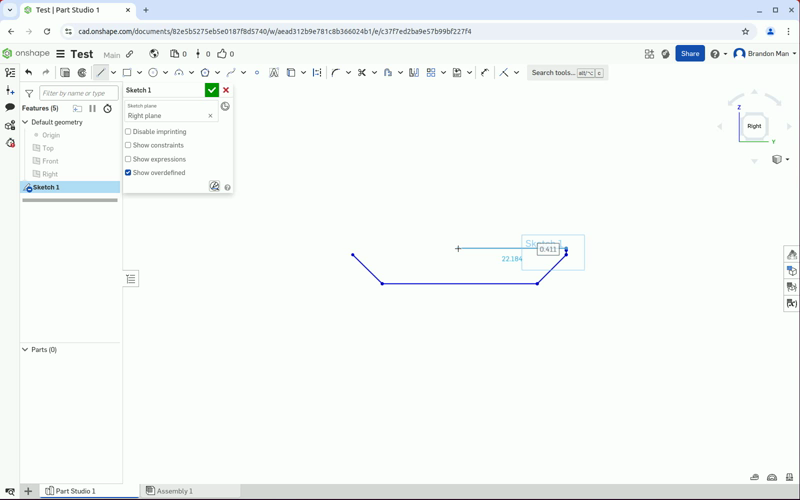
key_down(shift)
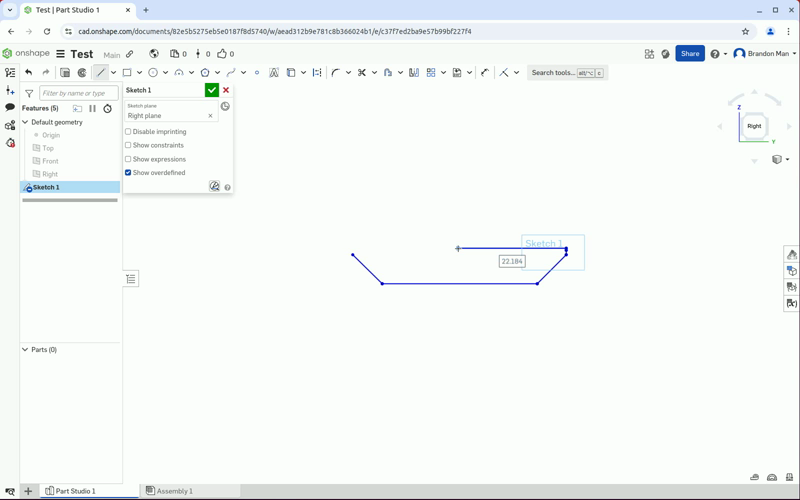
mouse_move(352, 248)
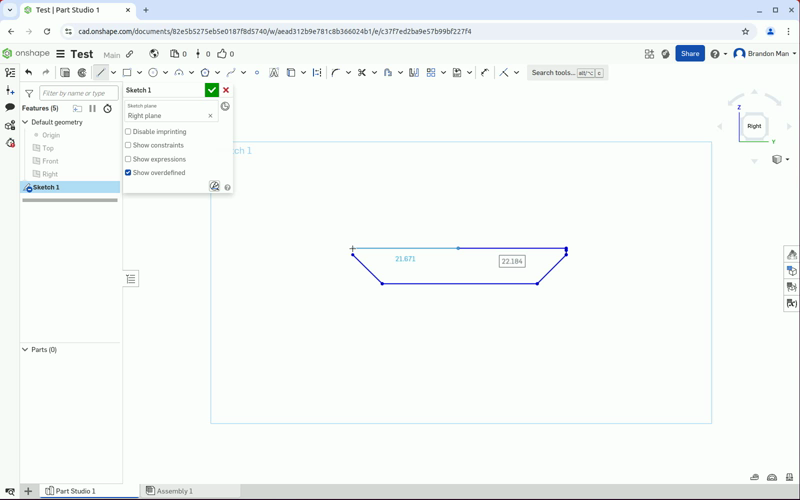
click(352, 248)
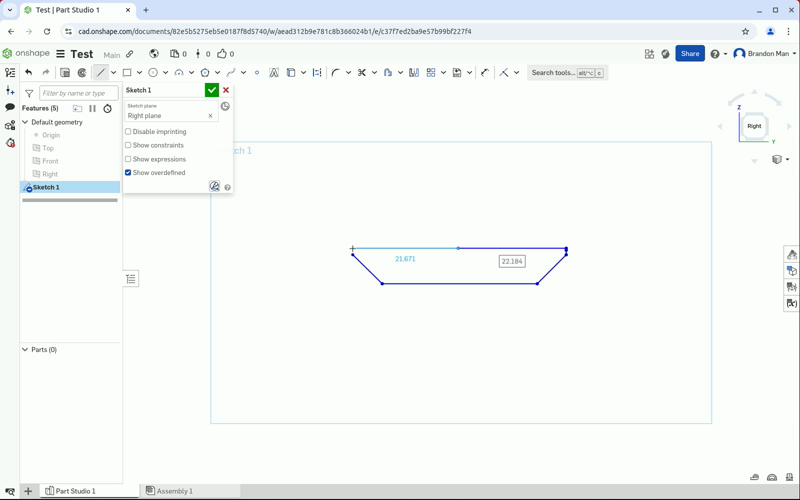
key_up(shift)
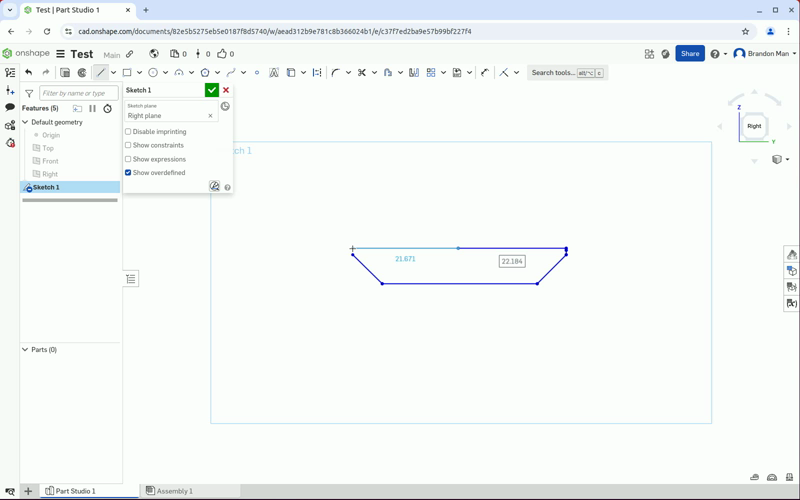
key_down(shift)
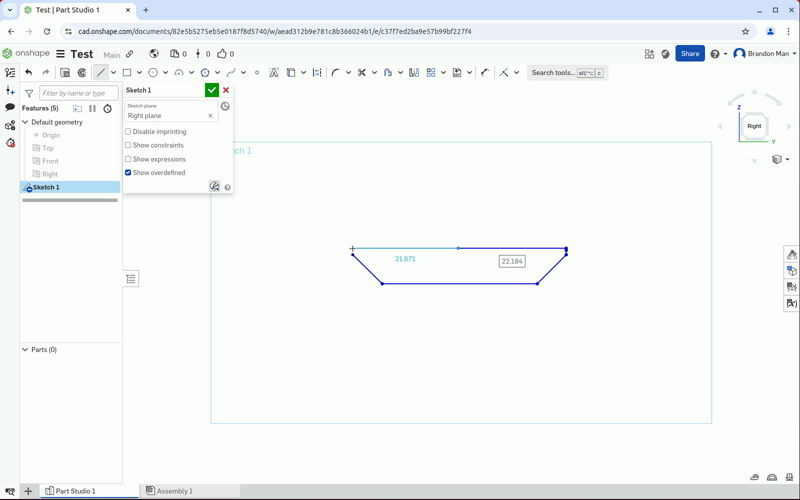
mouse_move(382, 248)
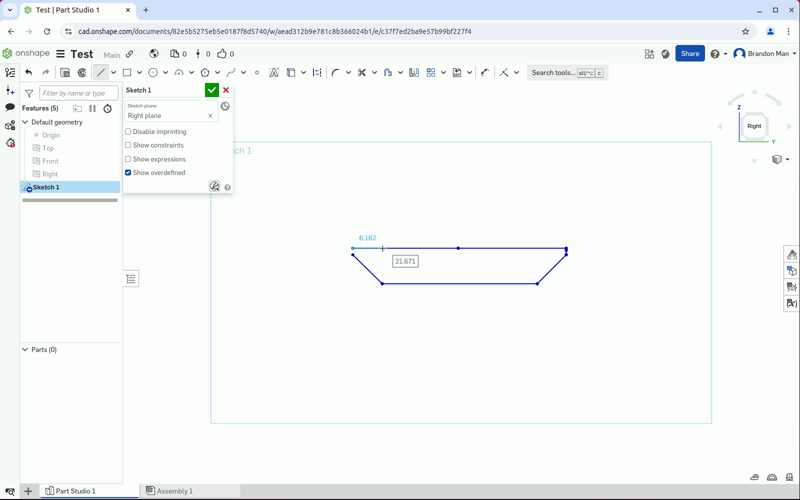
mouse_move(352, 250)
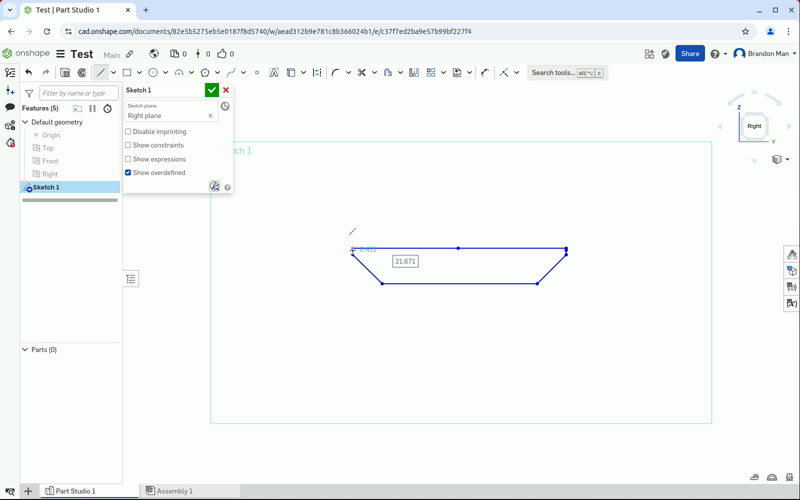
scroll(6)
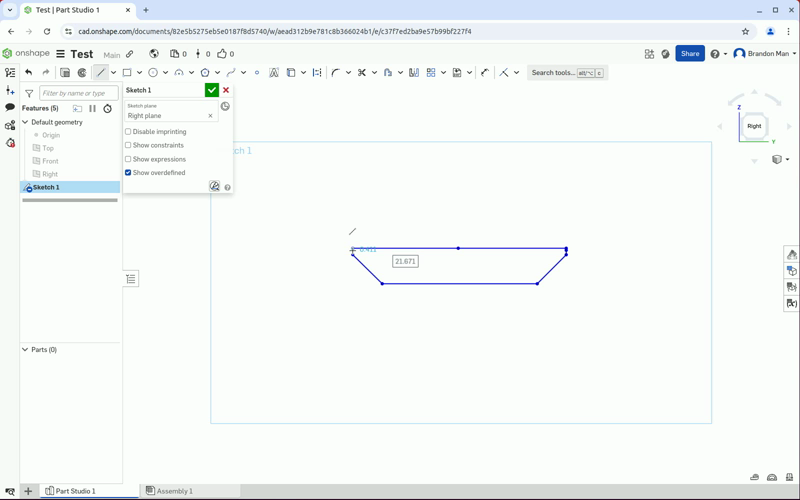
scroll(6)
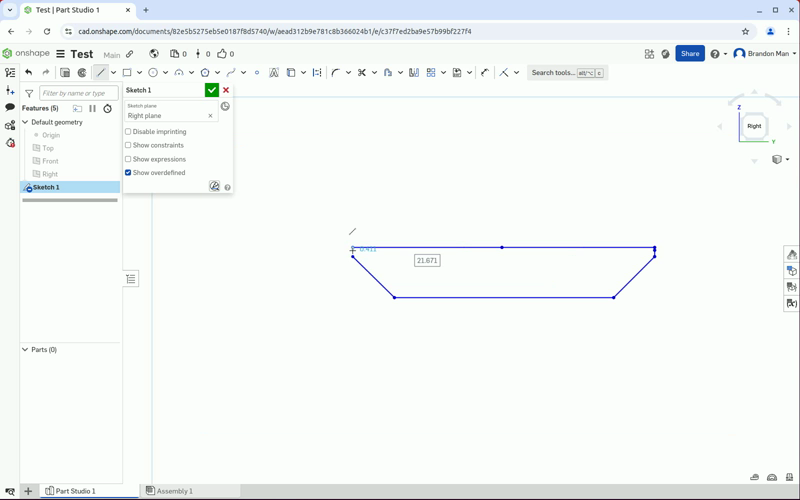
scroll(6)
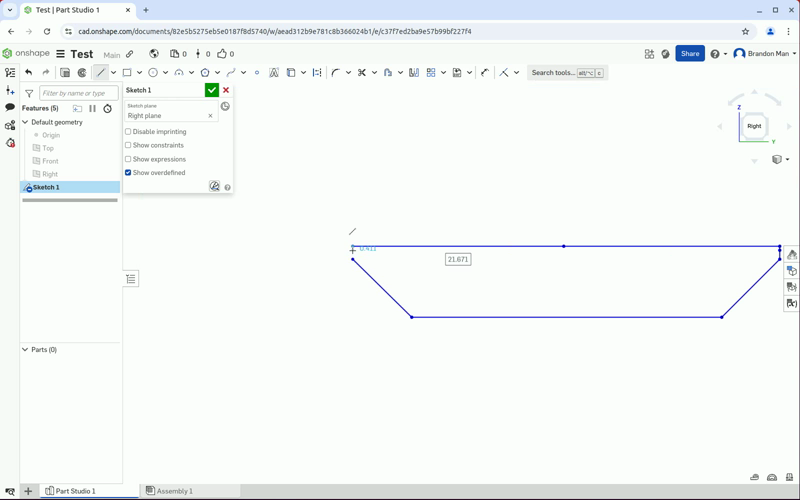
scroll(6)
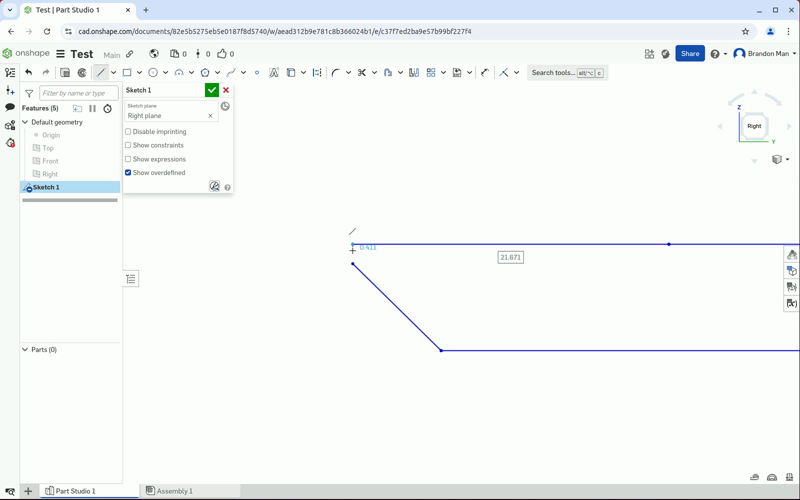
scroll(6)
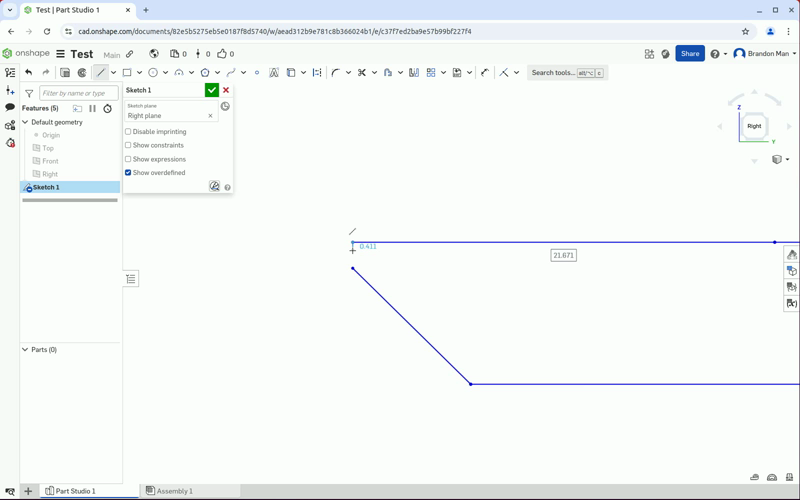
scroll(6)
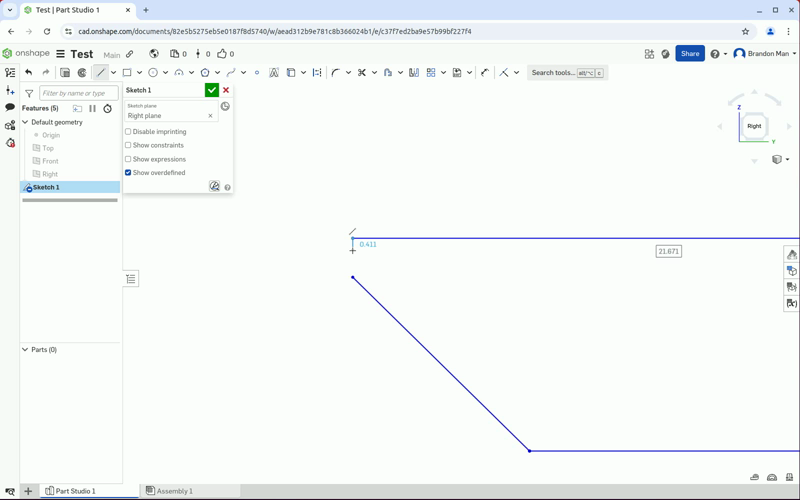
scroll(6)
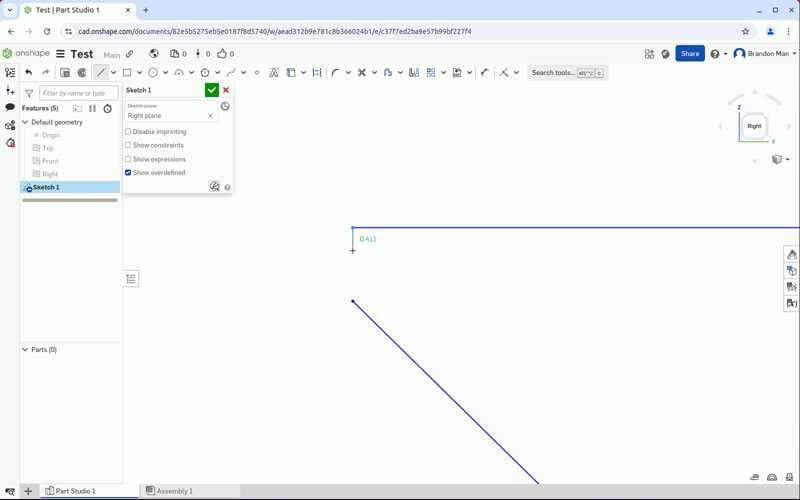
click(352, 250)
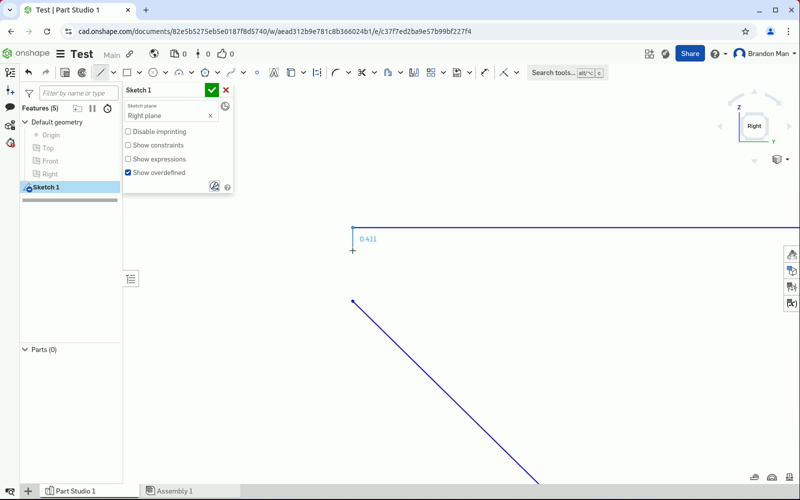
scroll(-6)
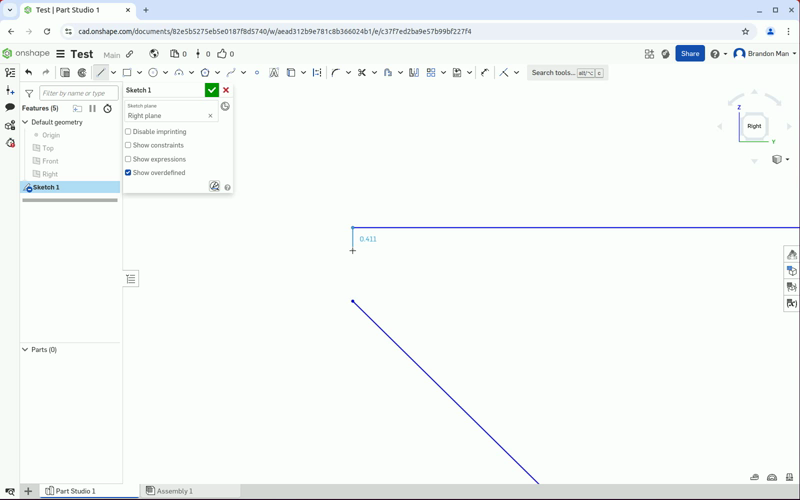
scroll(-6)
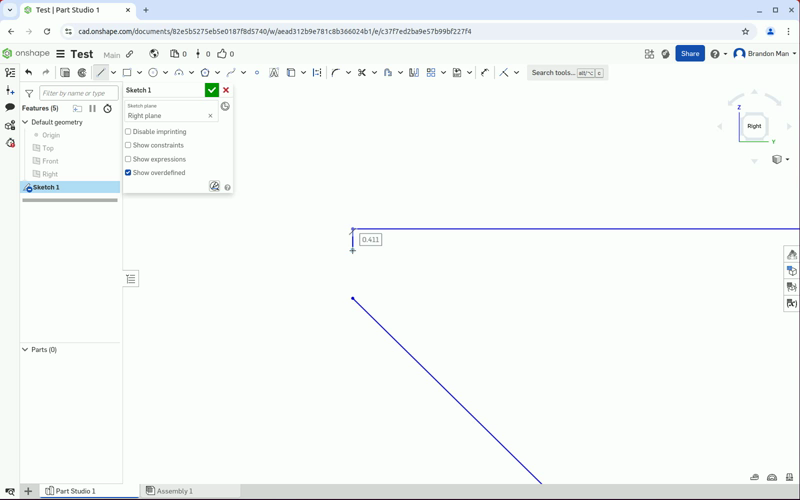
scroll(-6)
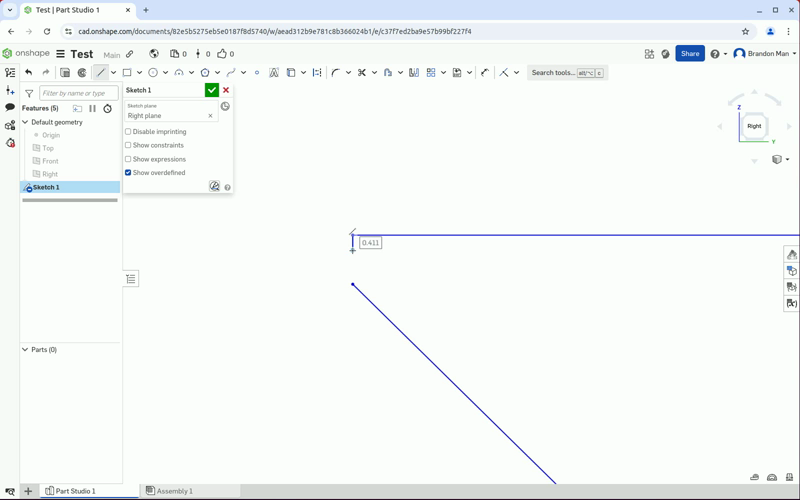
scroll(-6)
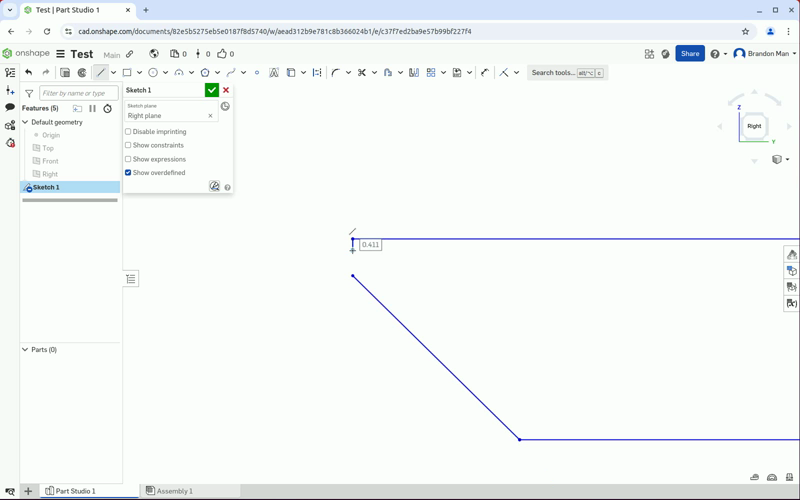
scroll(-6)
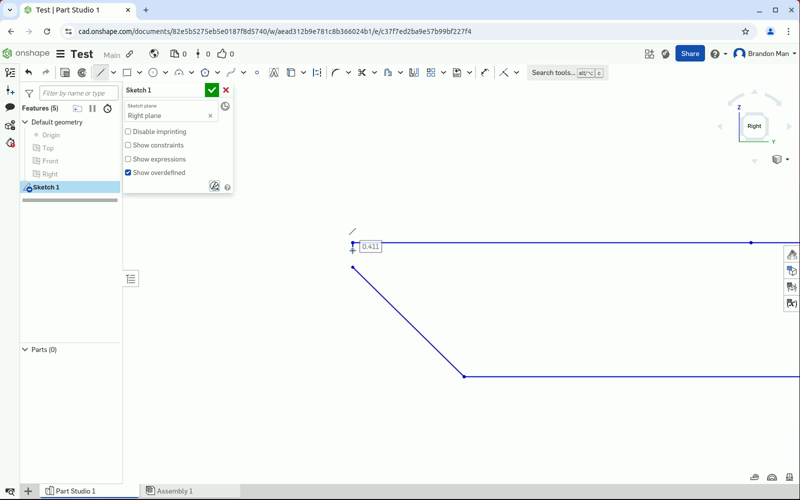
scroll(-6)
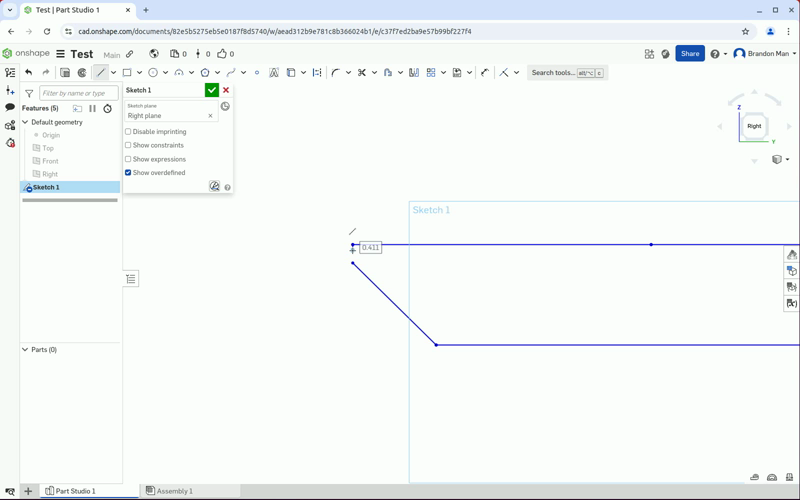
scroll(-6)
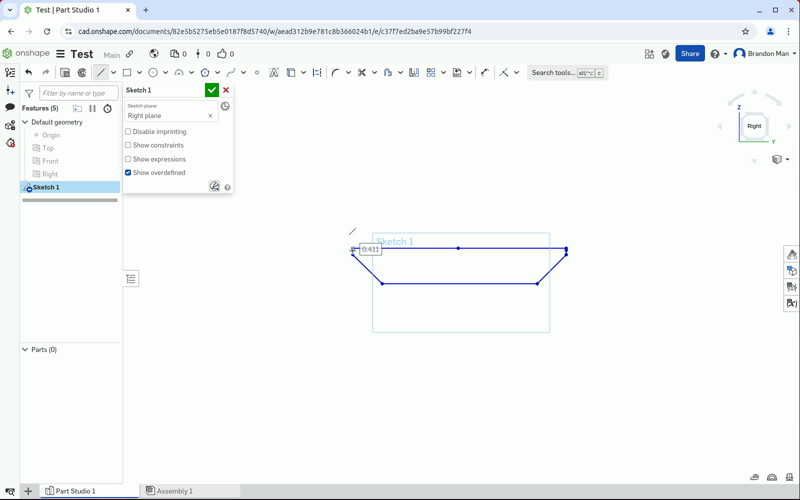
key_up(shift)
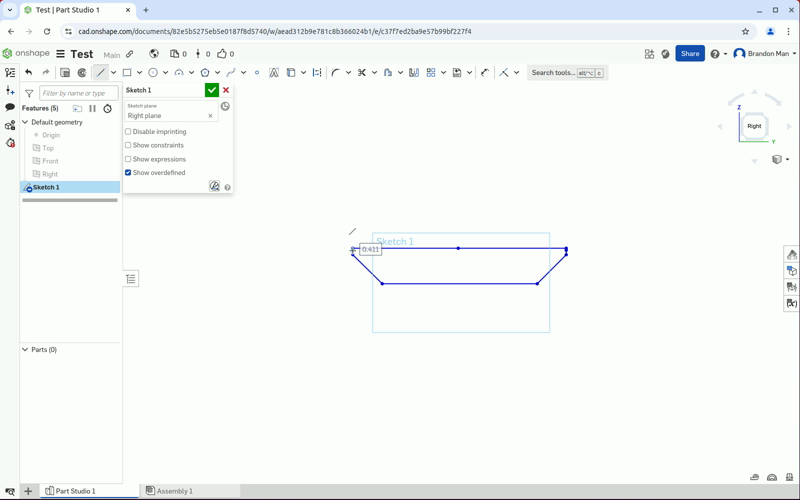
mouse_move(382, 250)
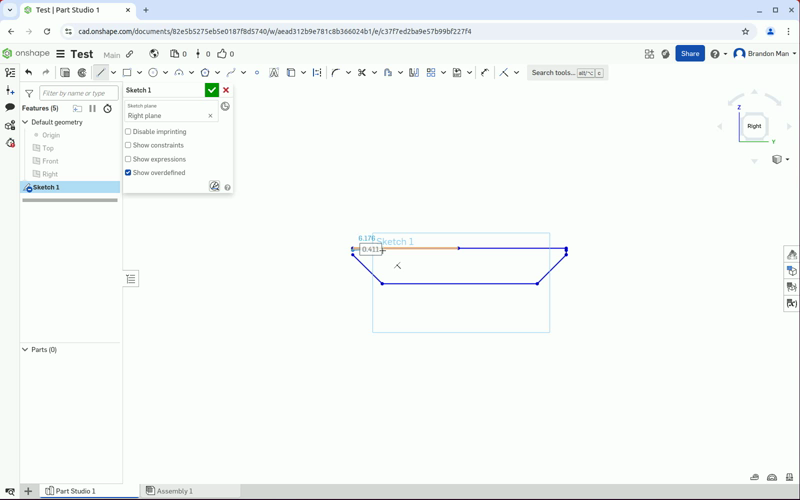
key_down(shift)
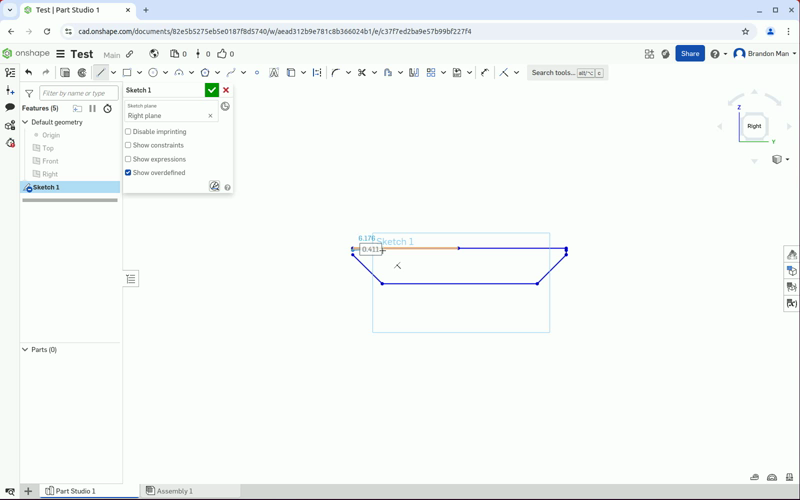
mouse_move(352, 254)
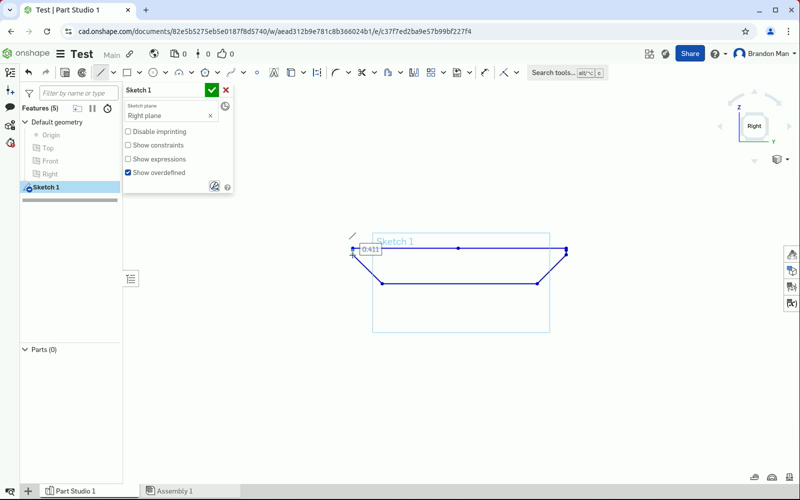
scroll(6)
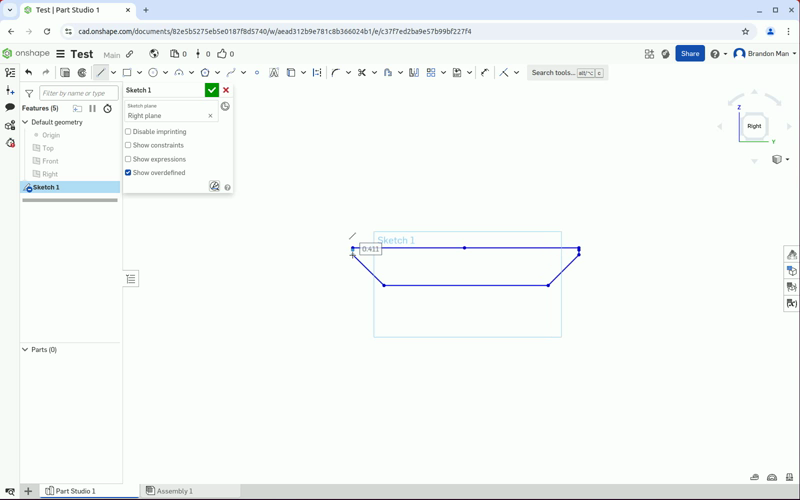
scroll(6)
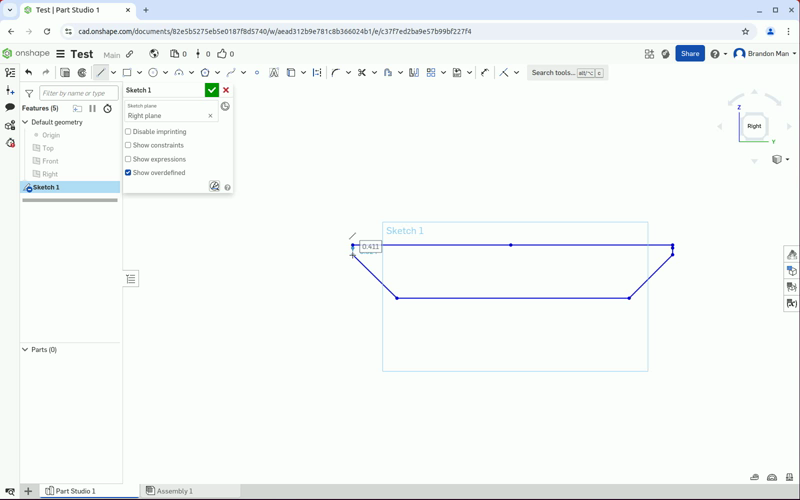
scroll(6)
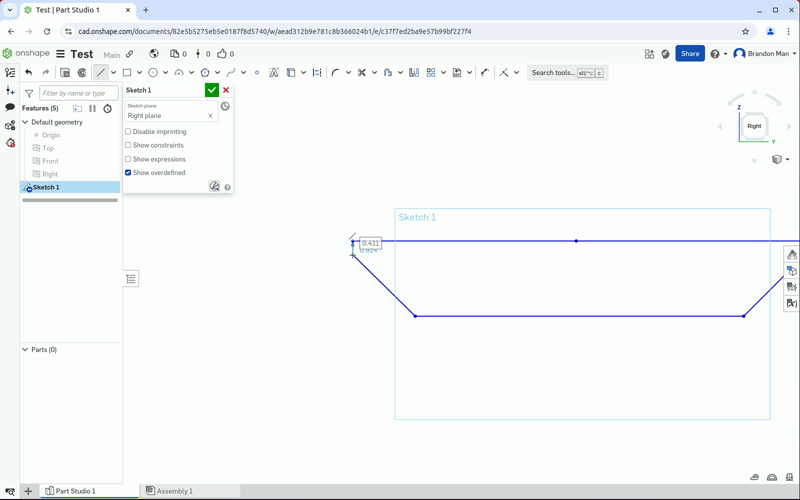
scroll(6)
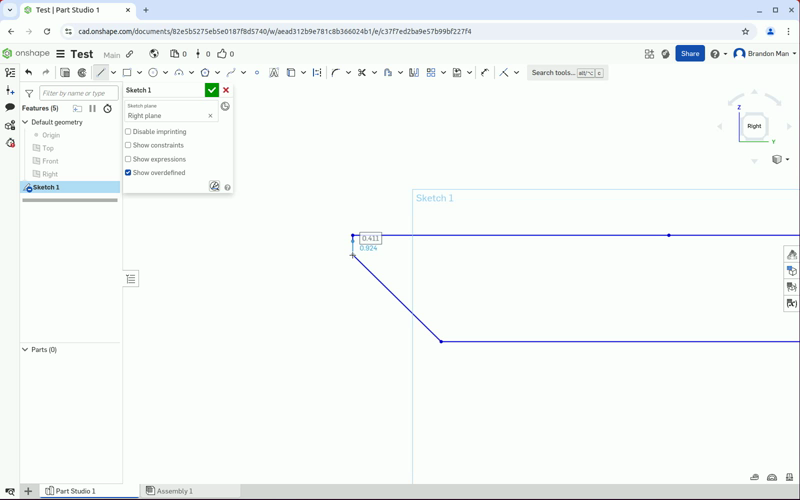
scroll(6)
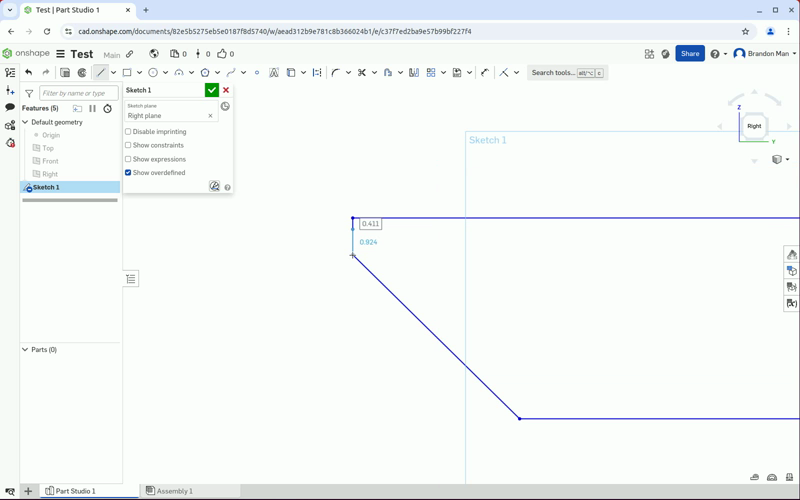
scroll(6)
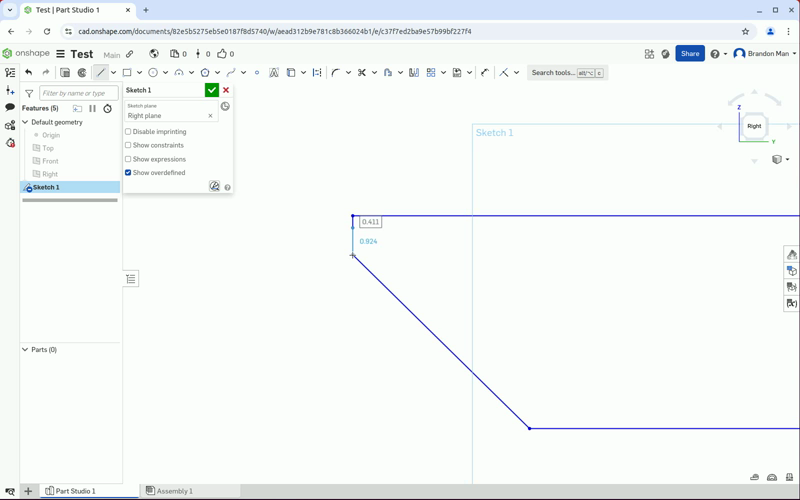
scroll(6)
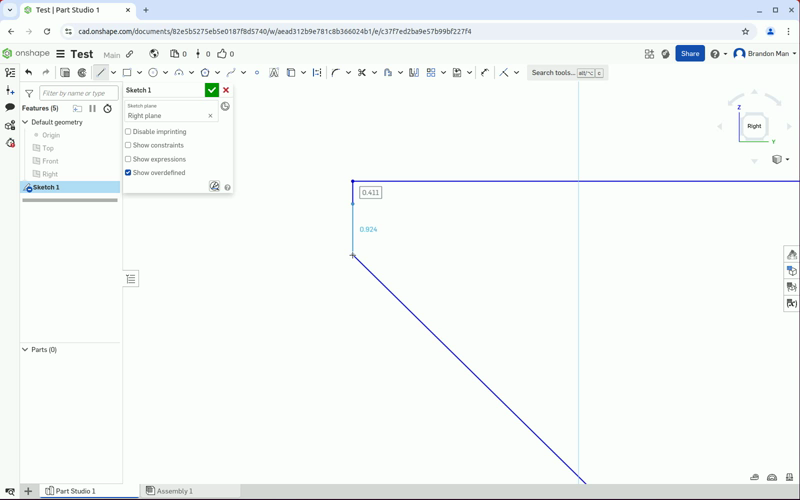
key_up(shift)
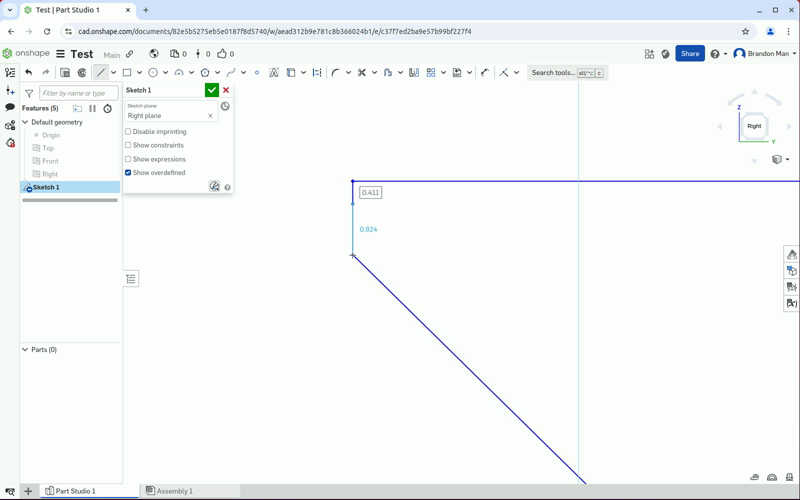
click(352, 254)
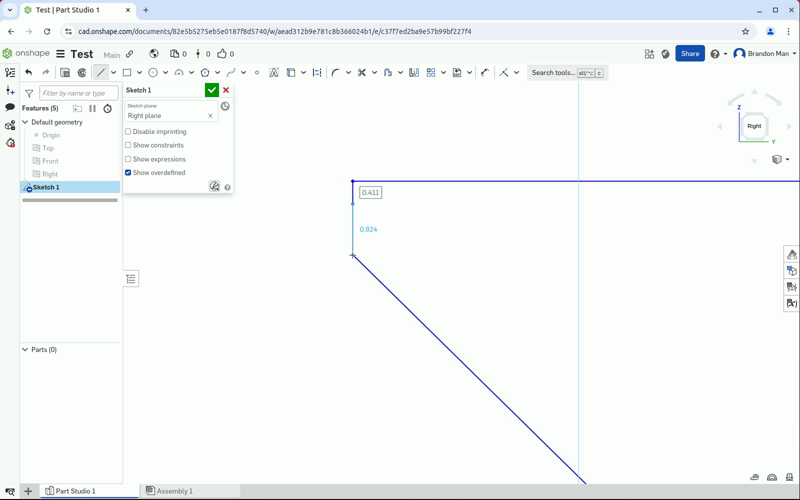
scroll(-6)
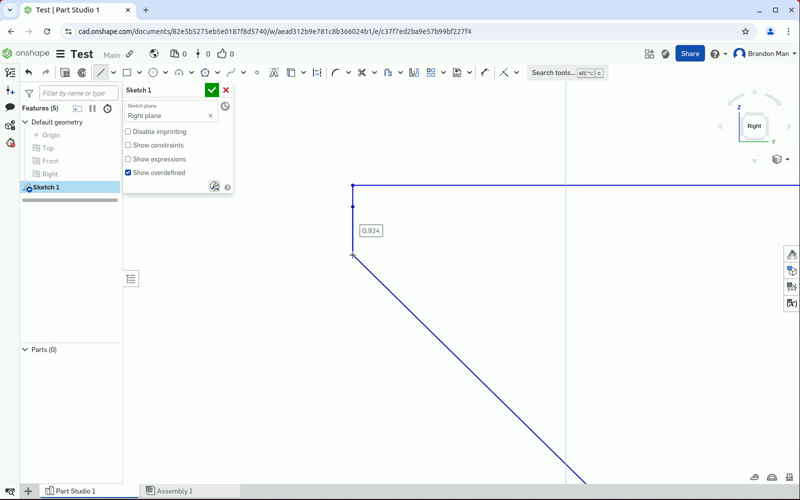
scroll(-6)
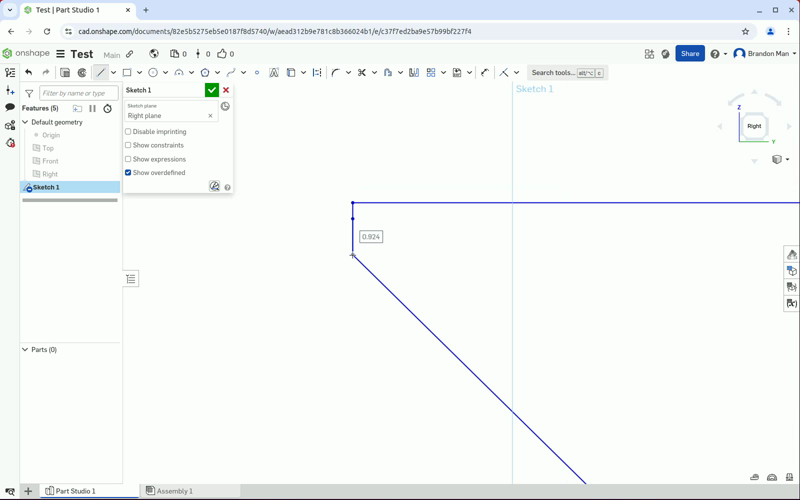
scroll(-6)
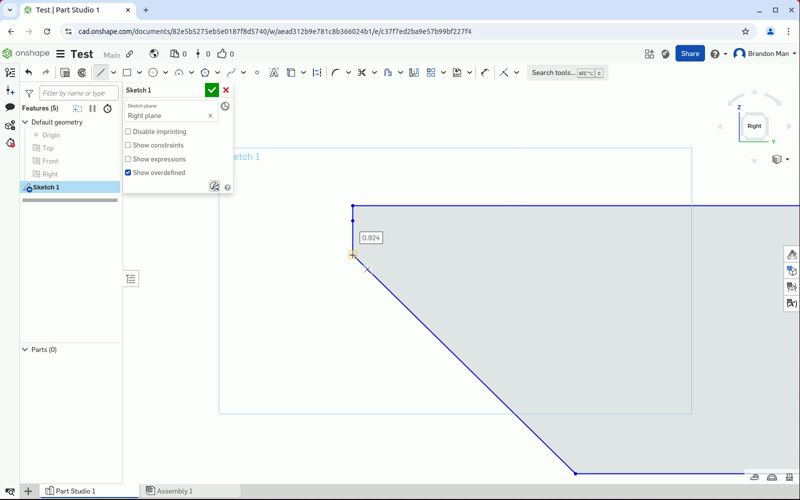
scroll(-6)
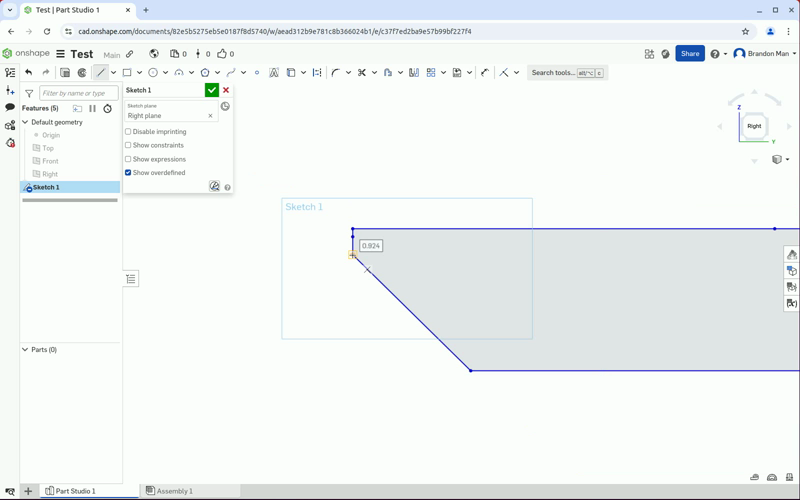
scroll(-6)
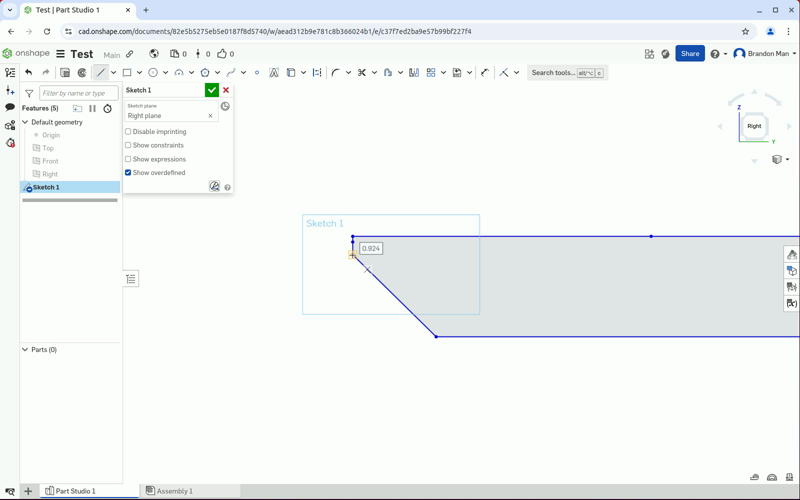
scroll(-6)
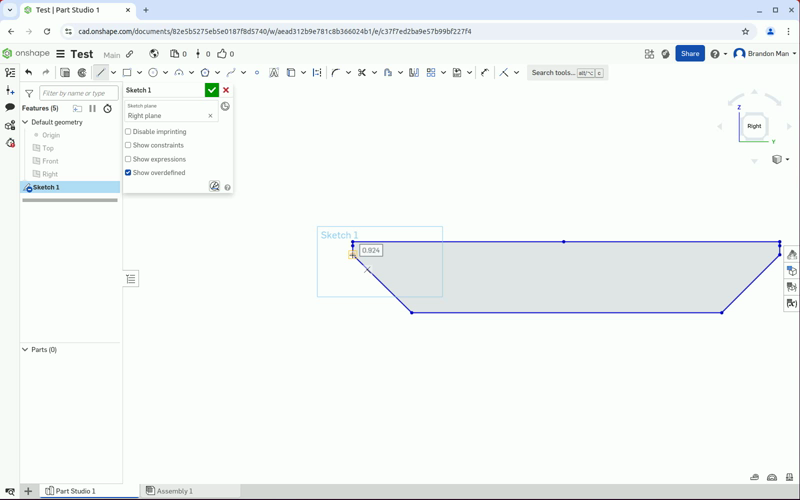
scroll(-6)
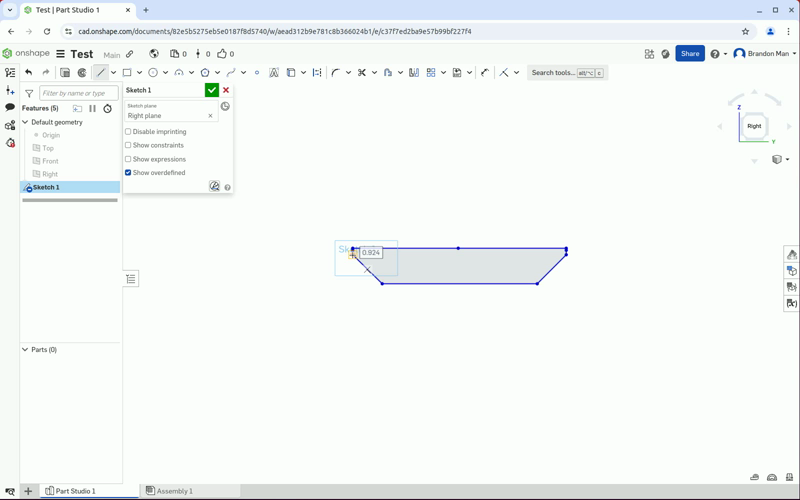
key(esc)
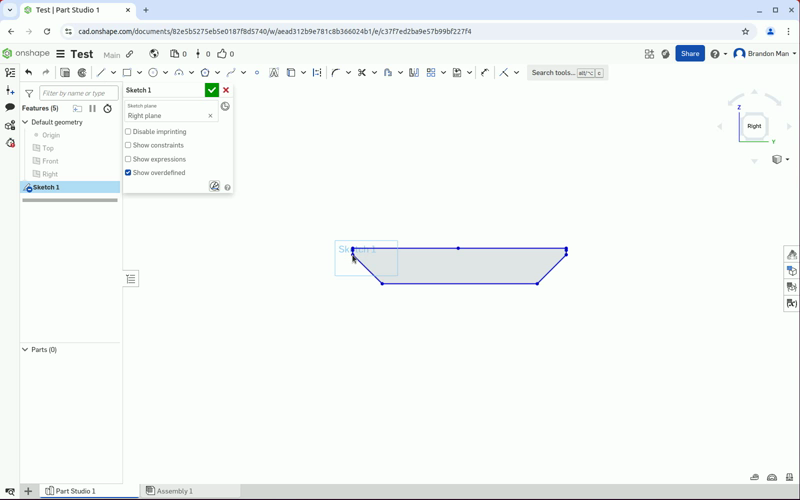
mouse_move(388, 271)
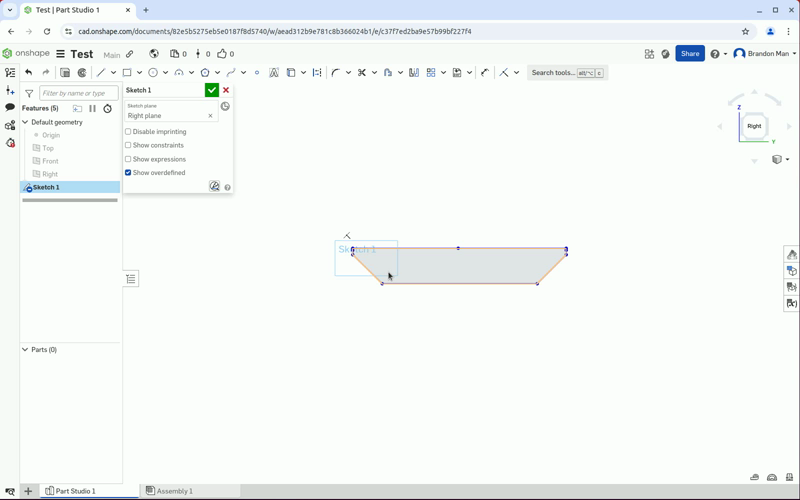
click(388, 271)
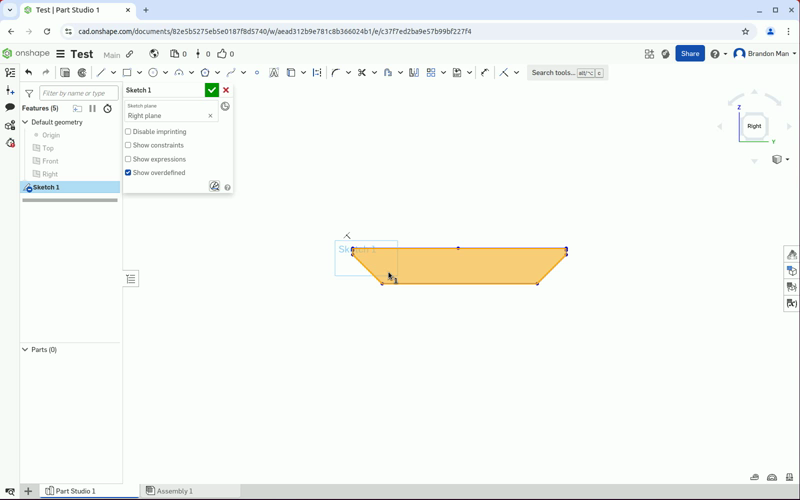
mouse_move(73, 352)
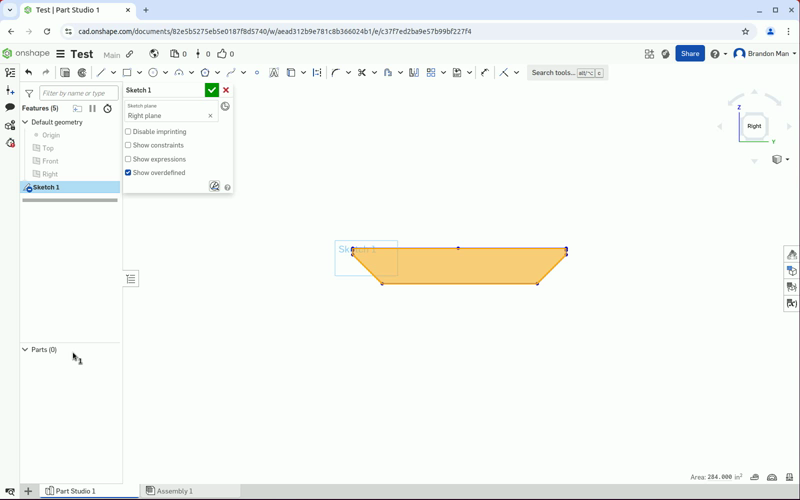
key(shift+y)
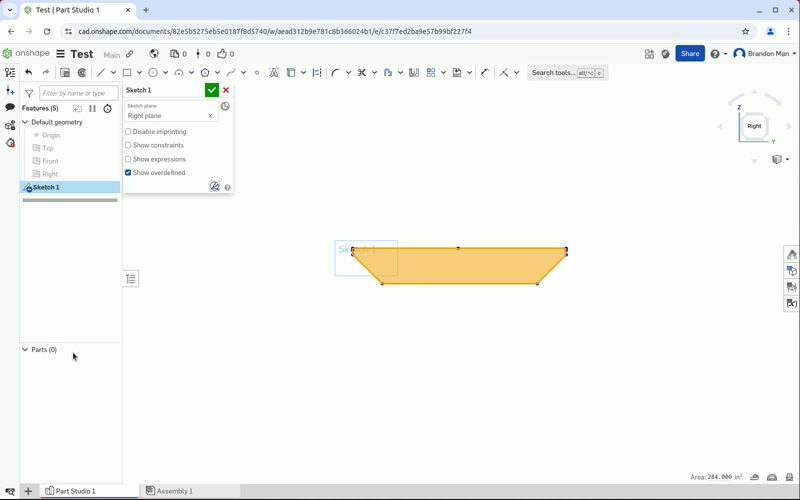
key(shift+e)
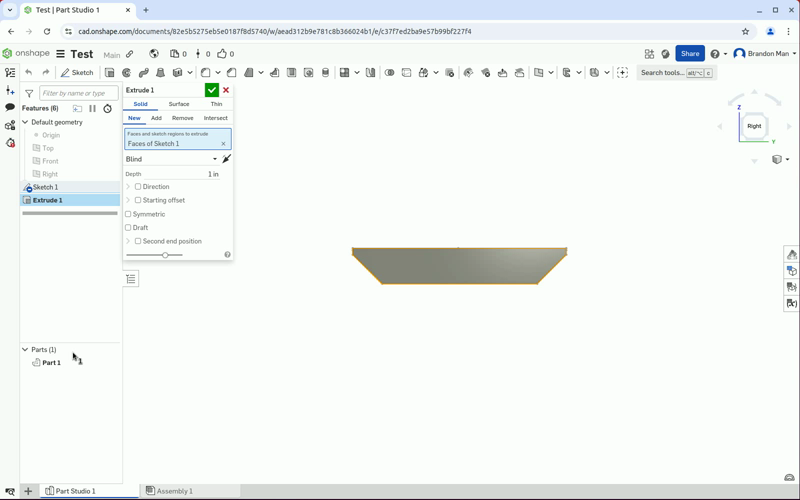
mouse_move(143, 106)
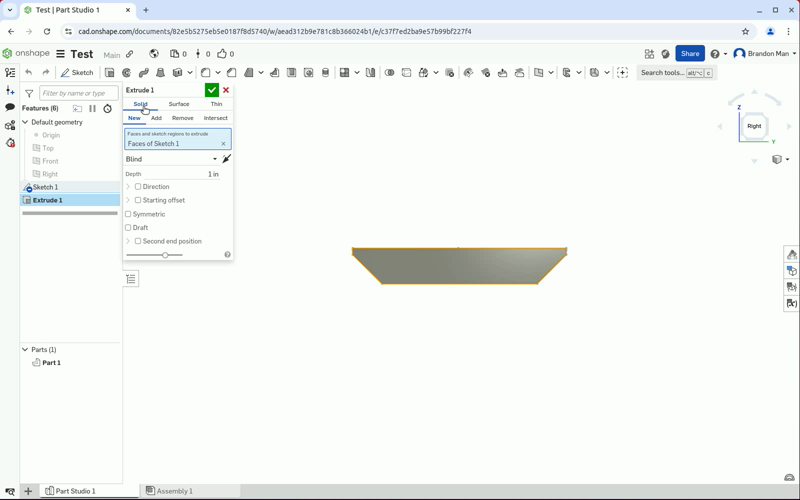
click(143, 106)
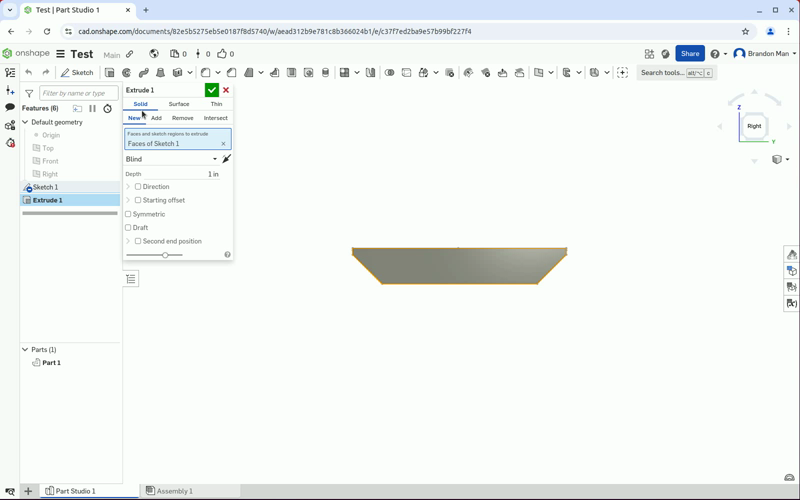
mouse_move(137, 120)
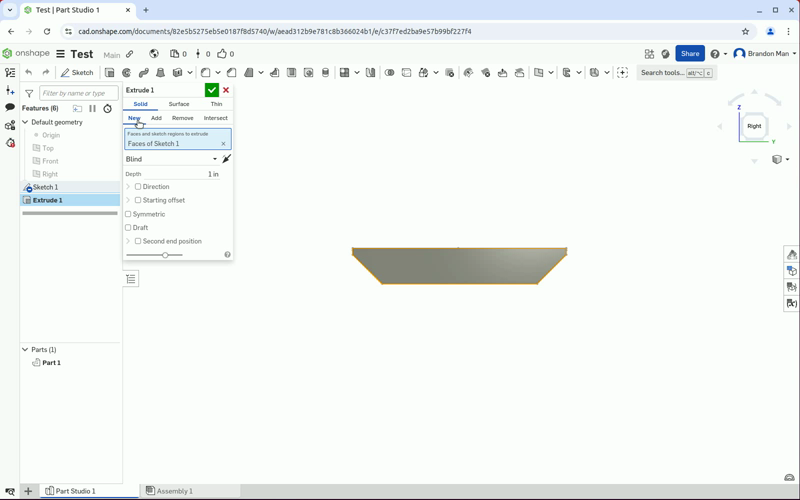
click(137, 120)
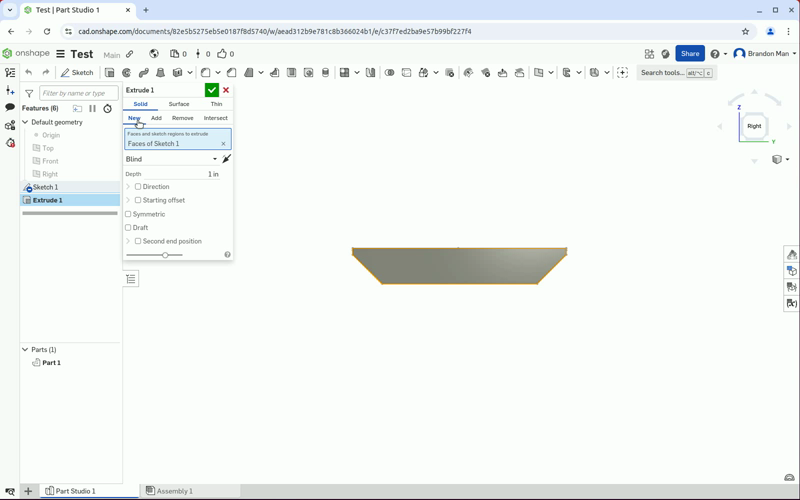
key(tab, 4)
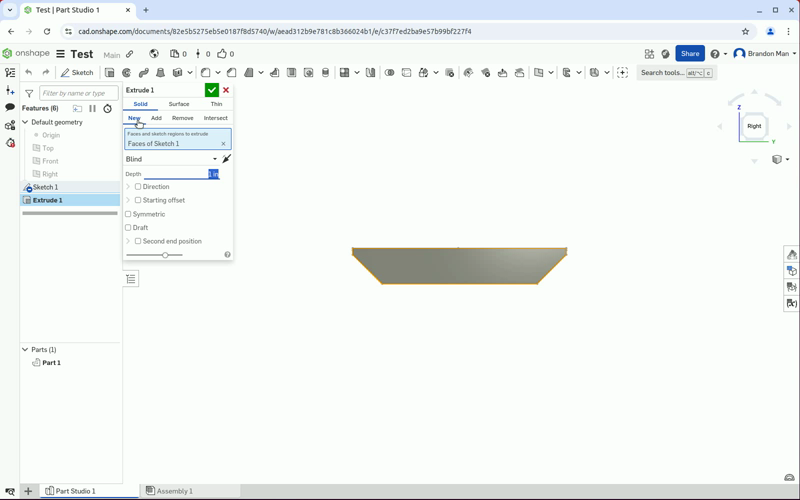
text(2.648)
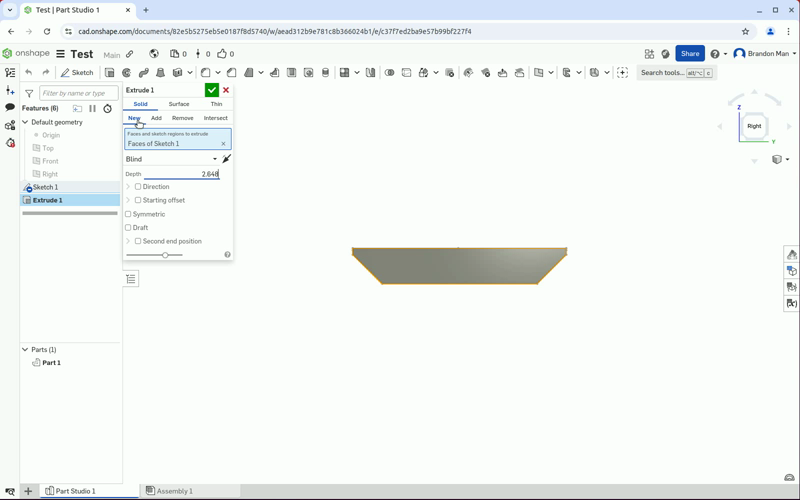
key(enter)
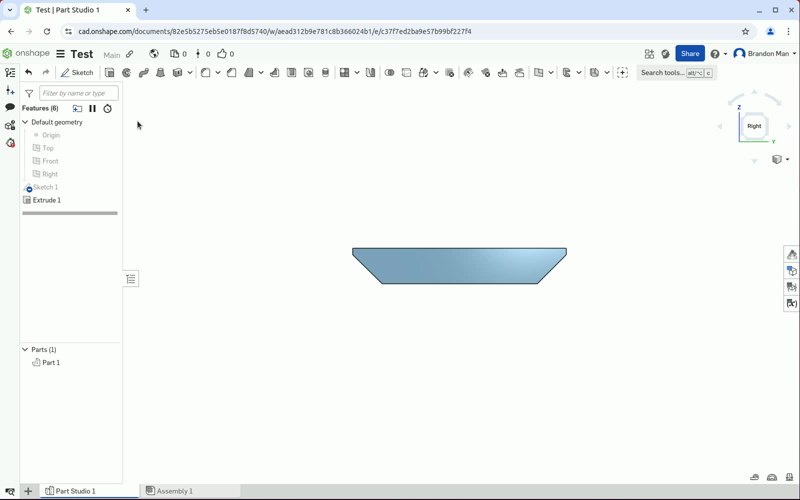
key(shift+h)
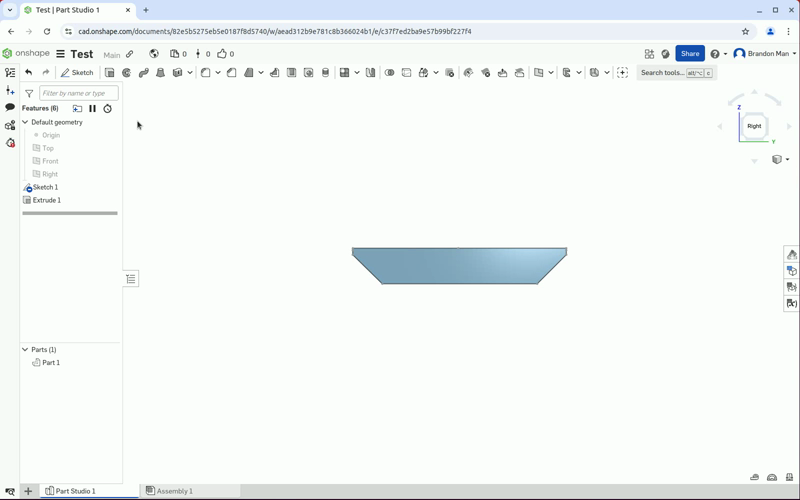
key(shift+h)
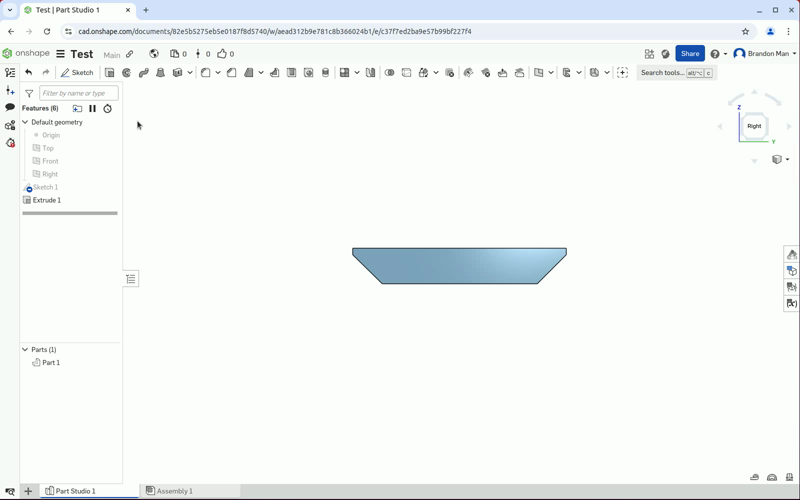
mouse_move(73, 189)
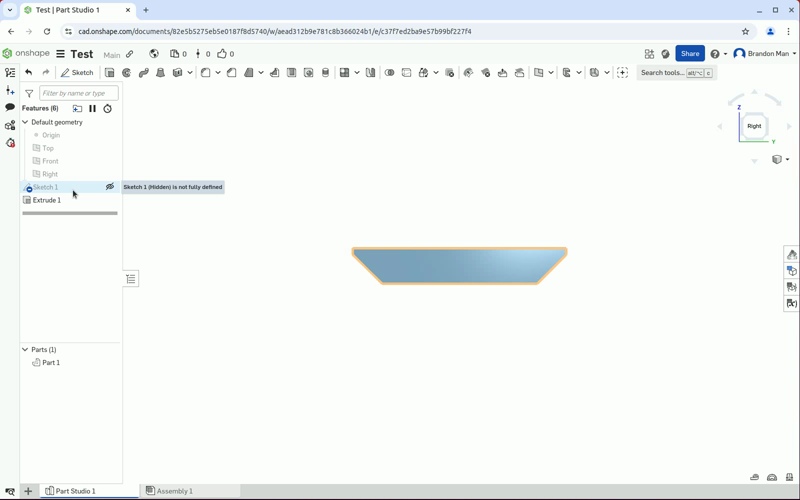
click(73, 189)
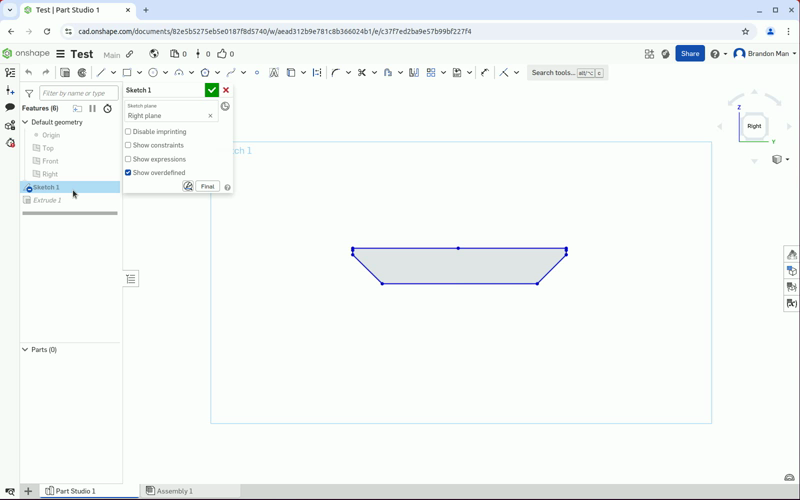
mouse_move(229, 92)
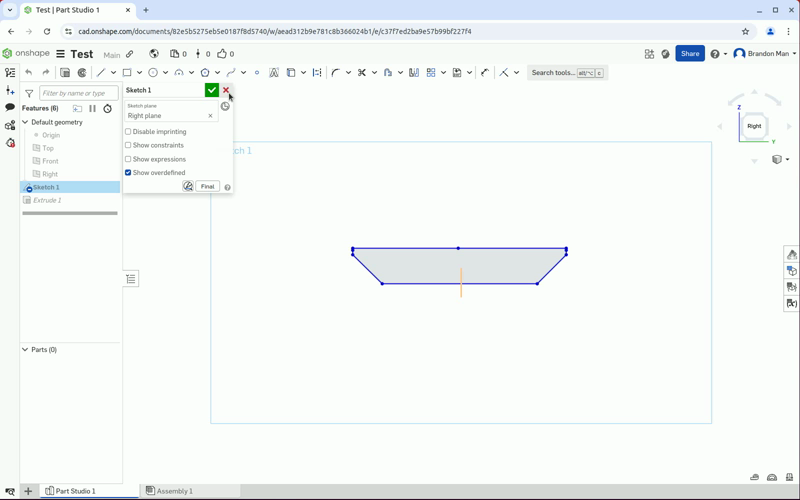
click(229, 92)
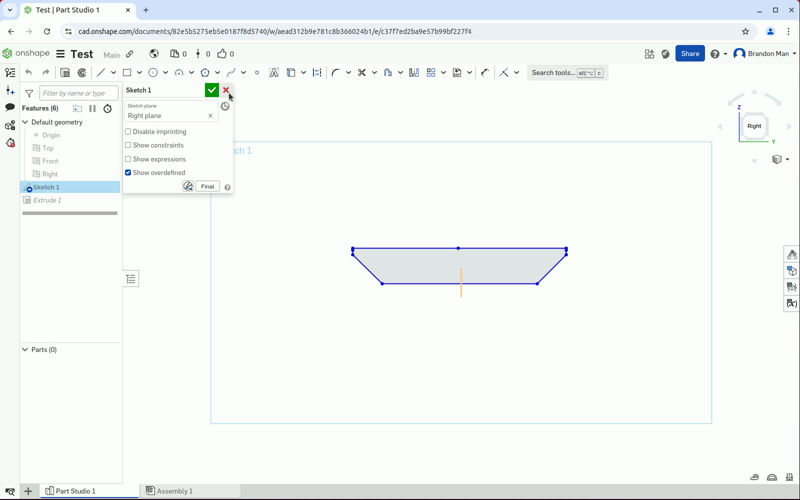
key(shift+s)
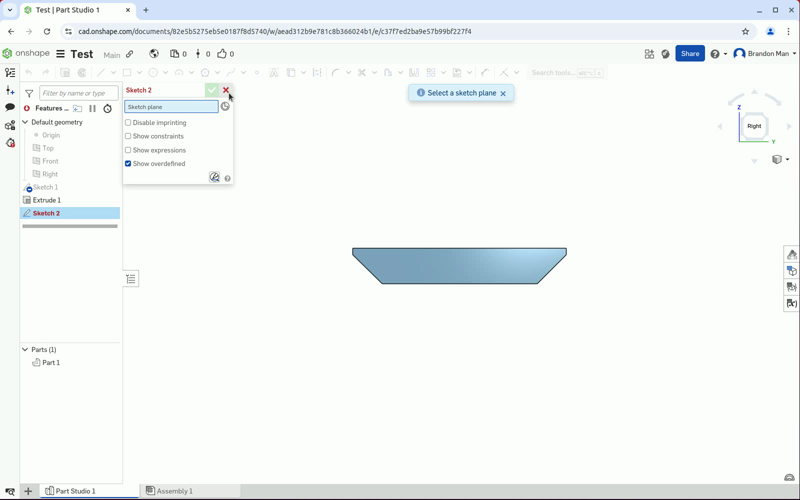
mouse_move(73, 176)
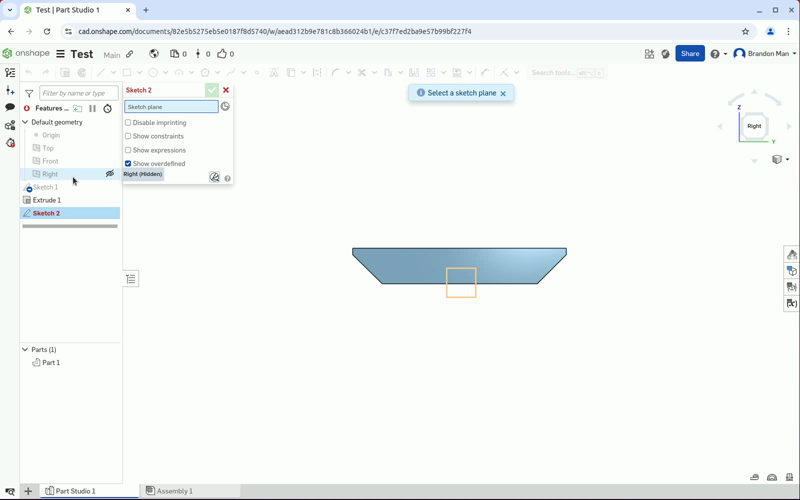
click(73, 176)
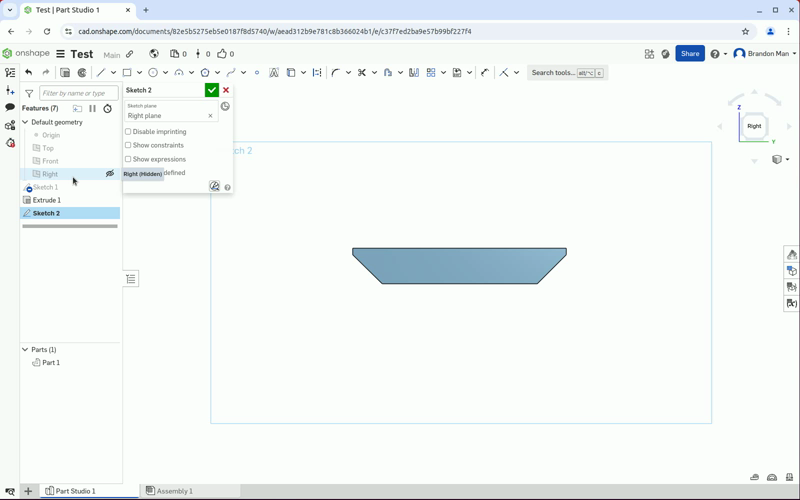
mouse_move(73, 352)
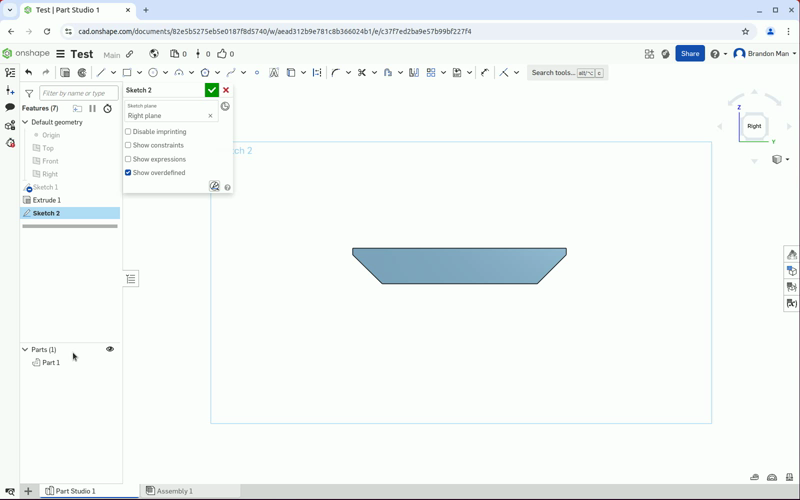
key(y)
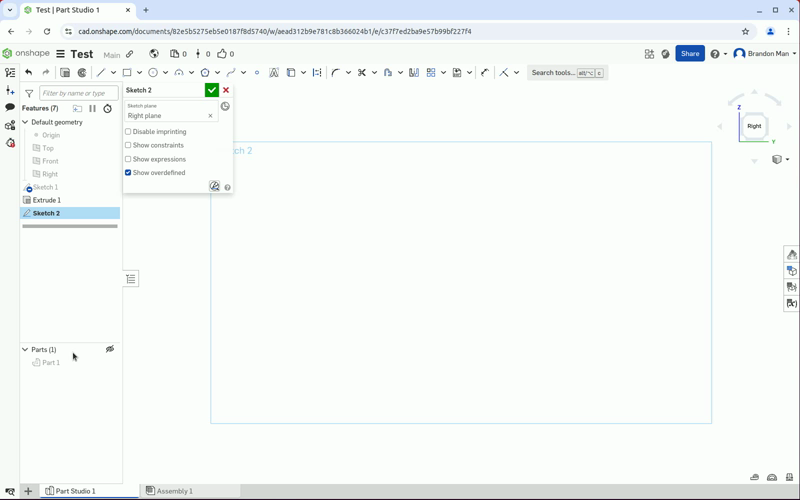
key(l)
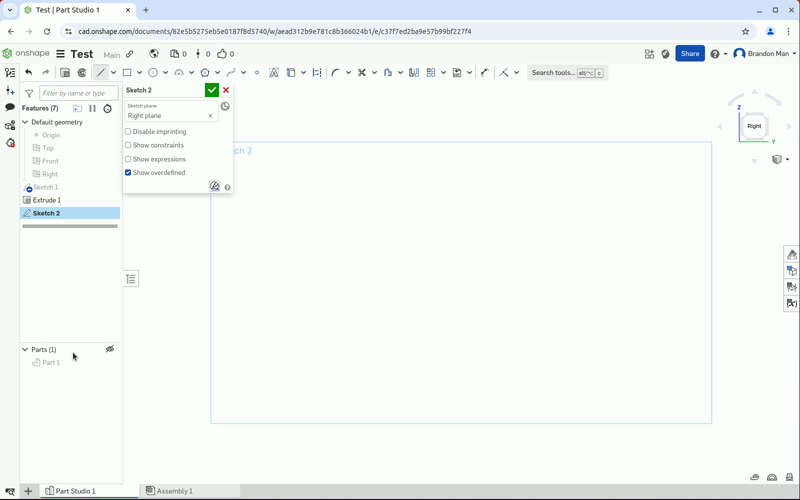
key_down(shift)
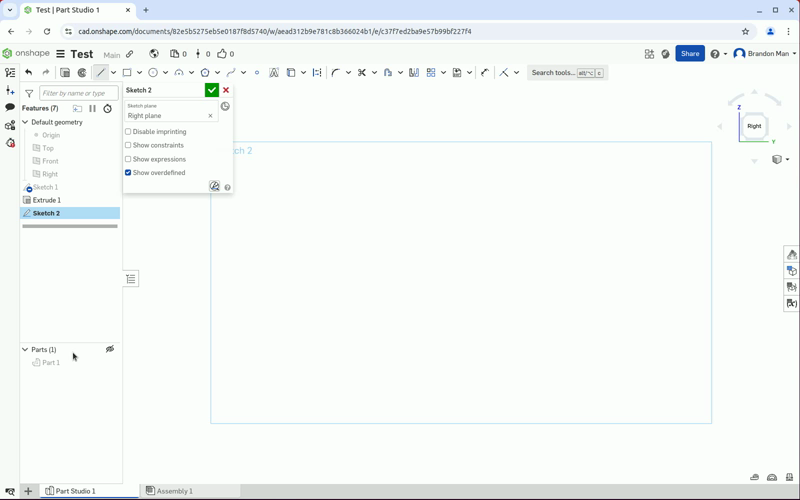
mouse_move(349, 258)
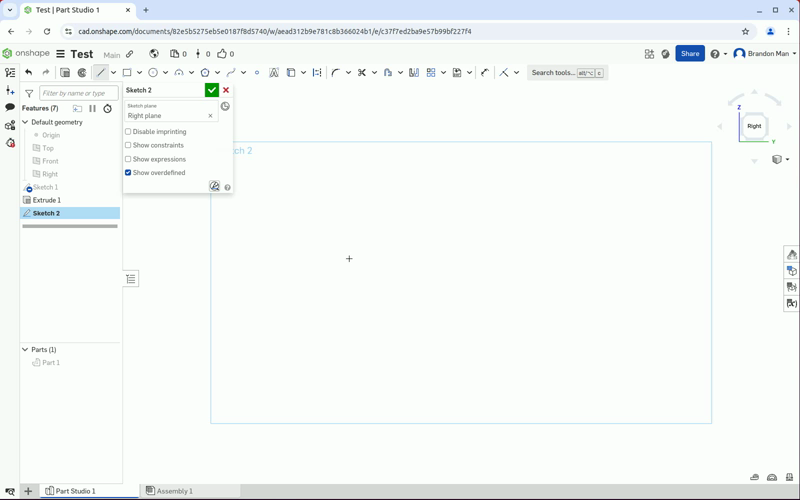
click(349, 258)
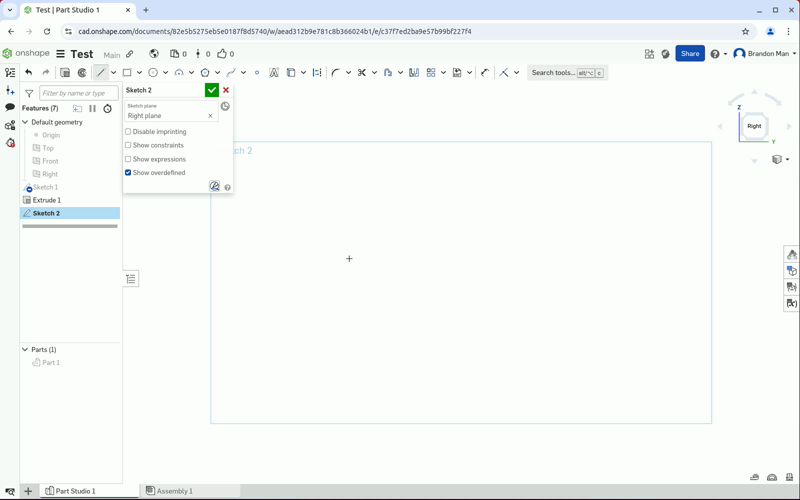
key_up(shift)
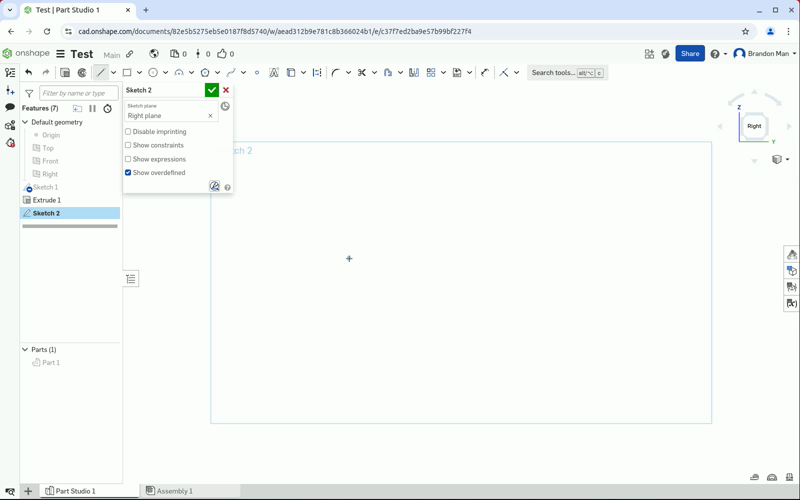
key_down(shift)
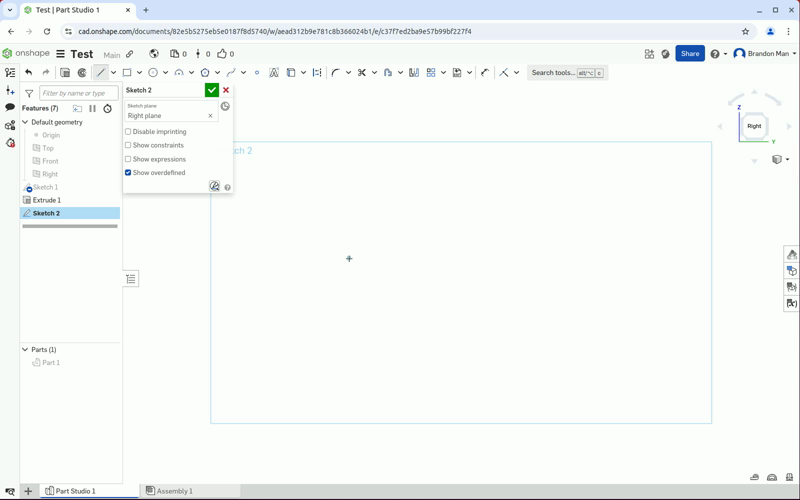
mouse_move(379, 258)
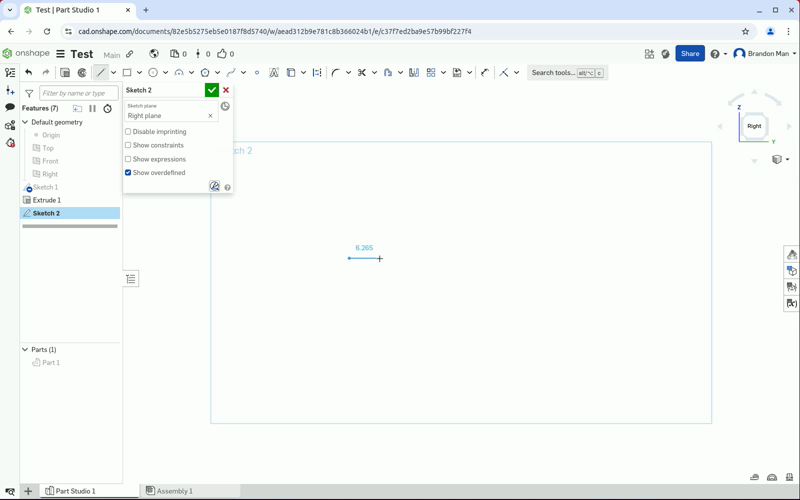
mouse_move(353, 254)
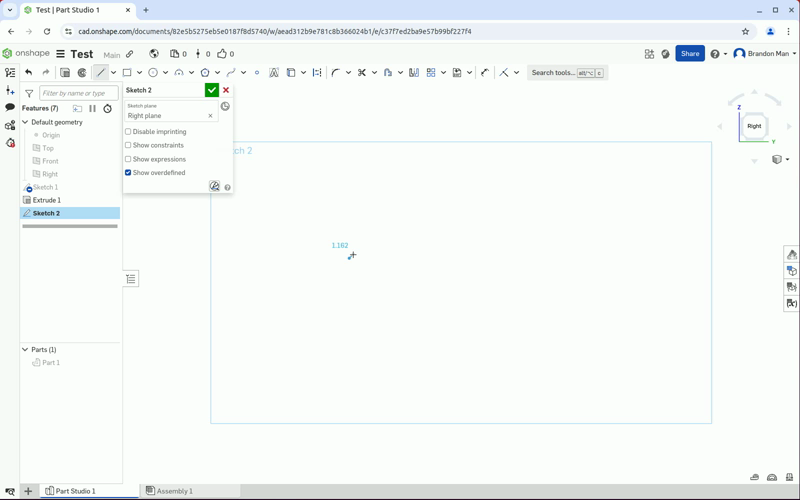
scroll(6)
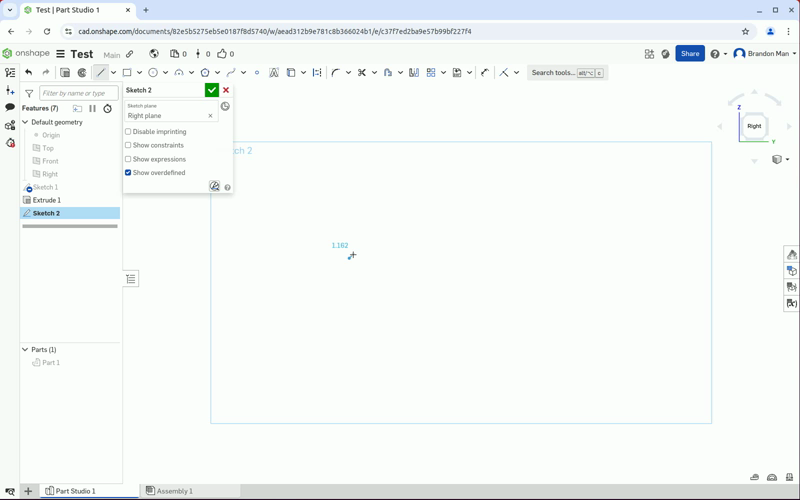
scroll(6)
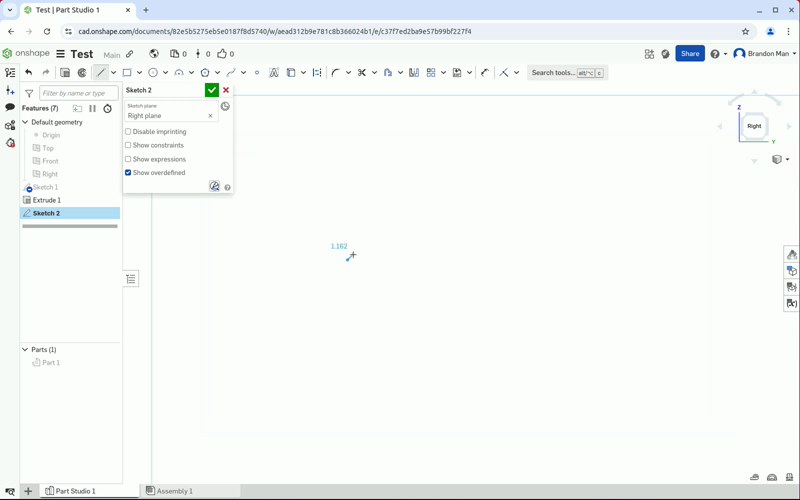
scroll(6)
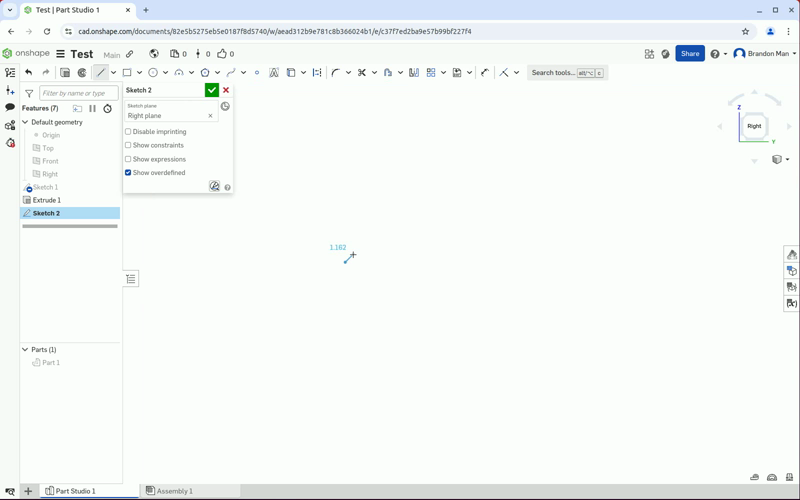
scroll(6)
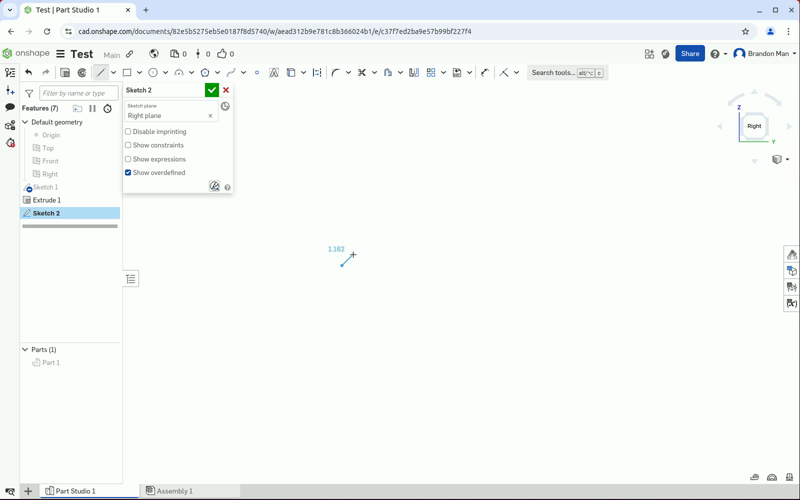
scroll(6)
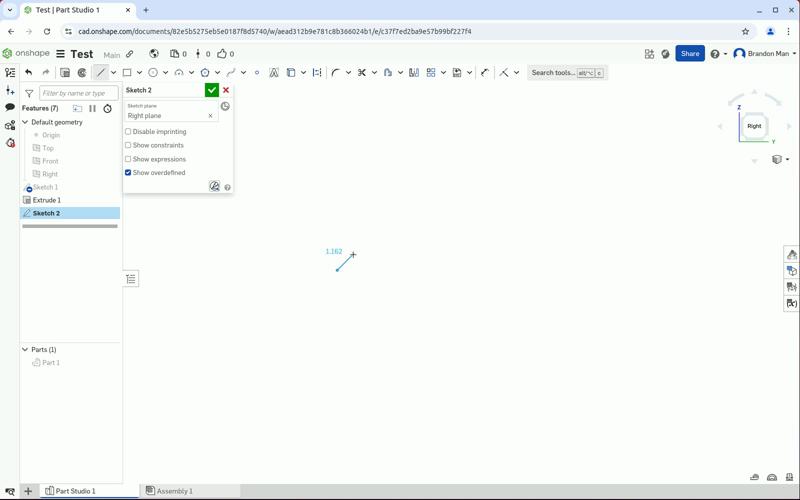
scroll(6)
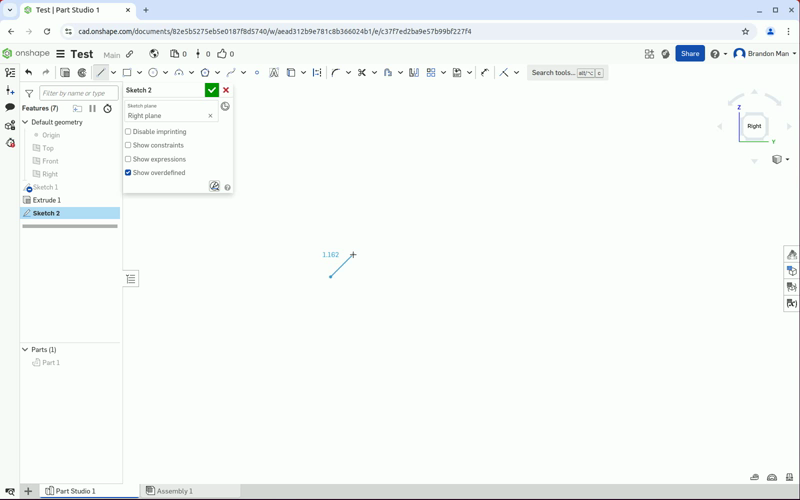
scroll(6)
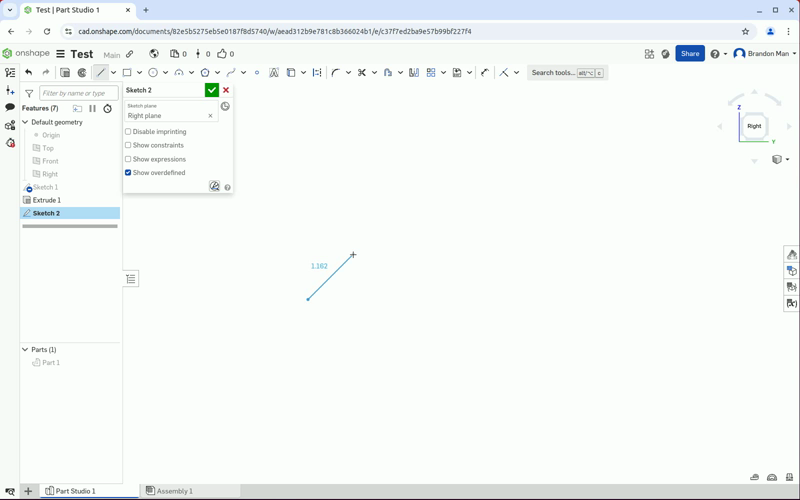
click(353, 254)
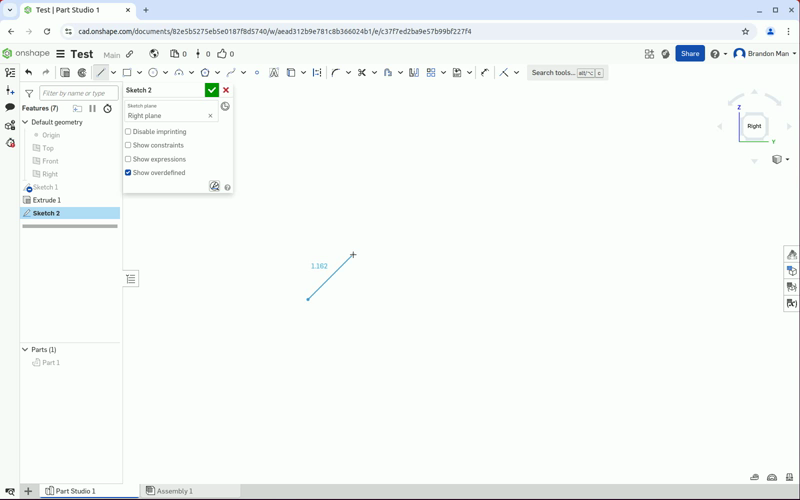
scroll(-6)
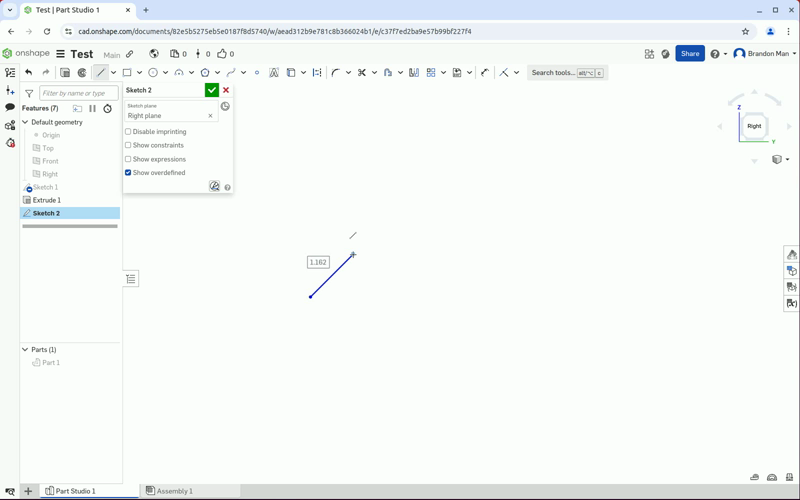
scroll(-6)
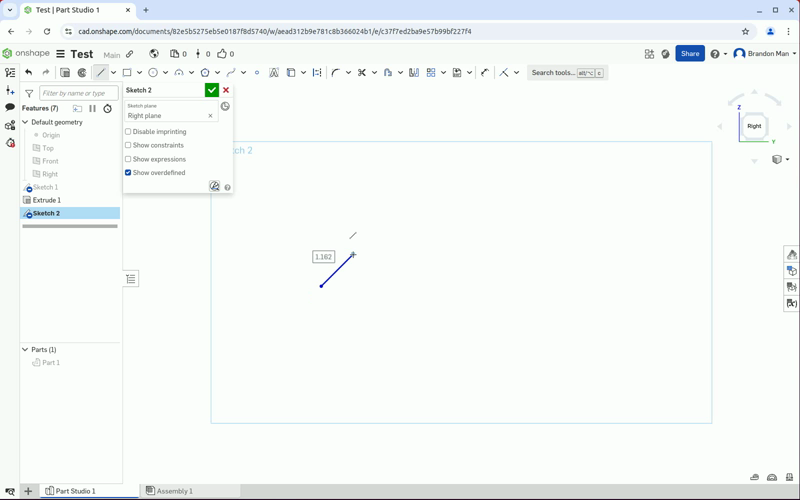
scroll(-6)
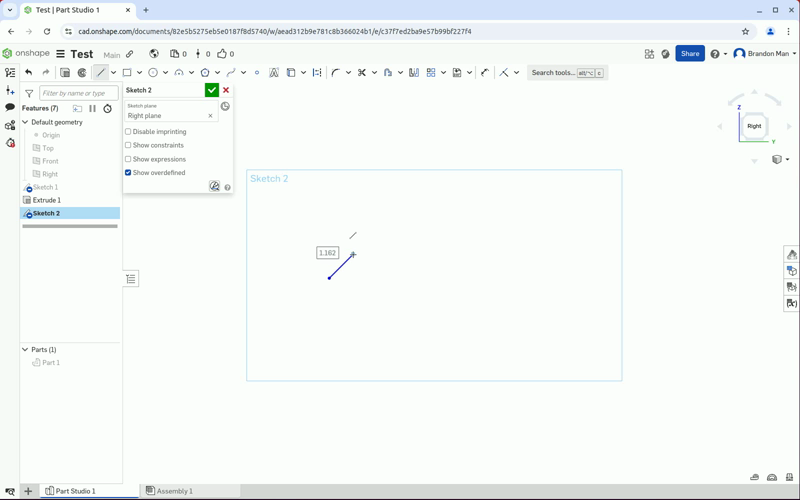
scroll(-6)
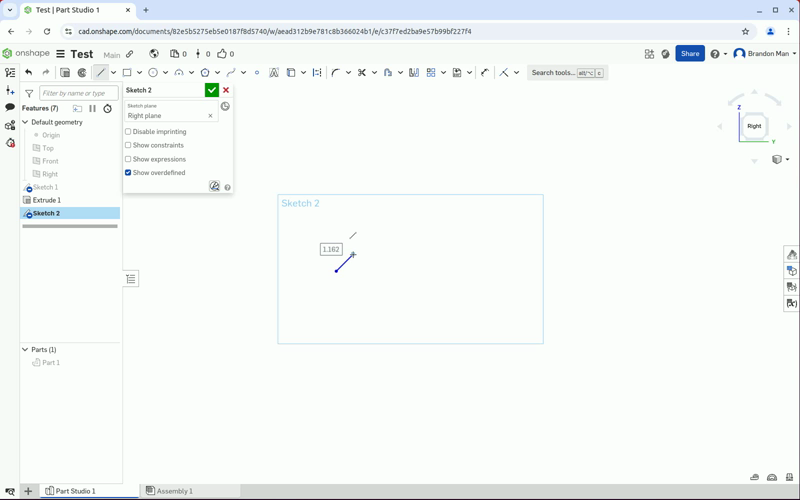
scroll(-6)
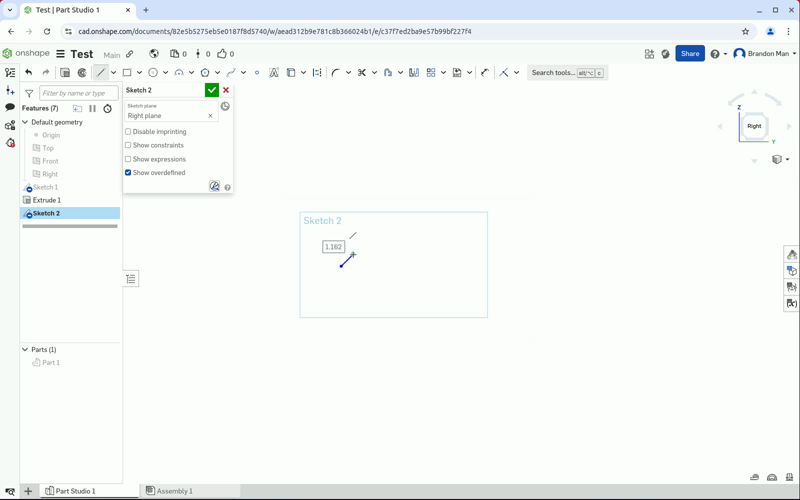
scroll(-6)
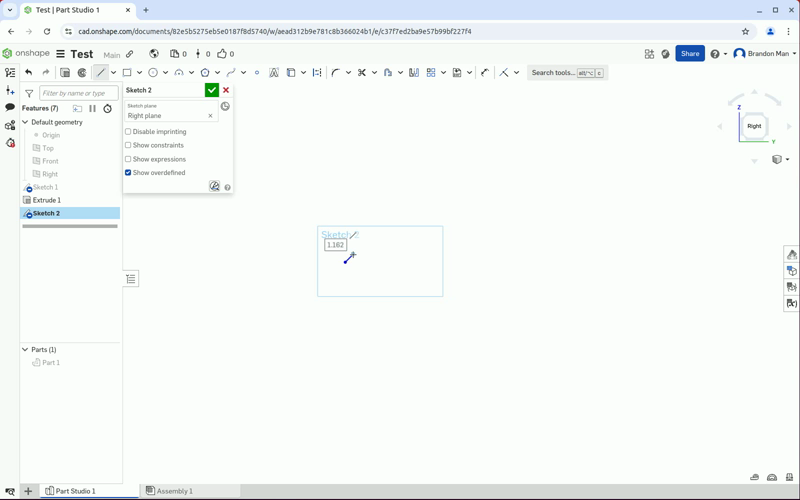
scroll(-6)
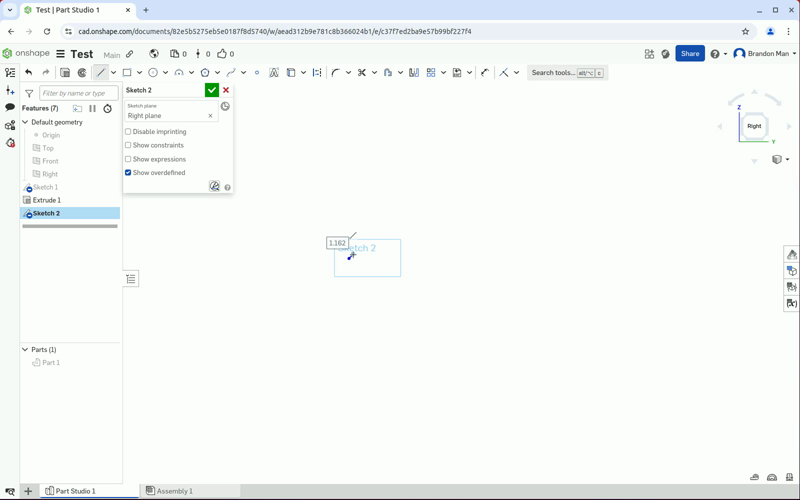
key_up(shift)
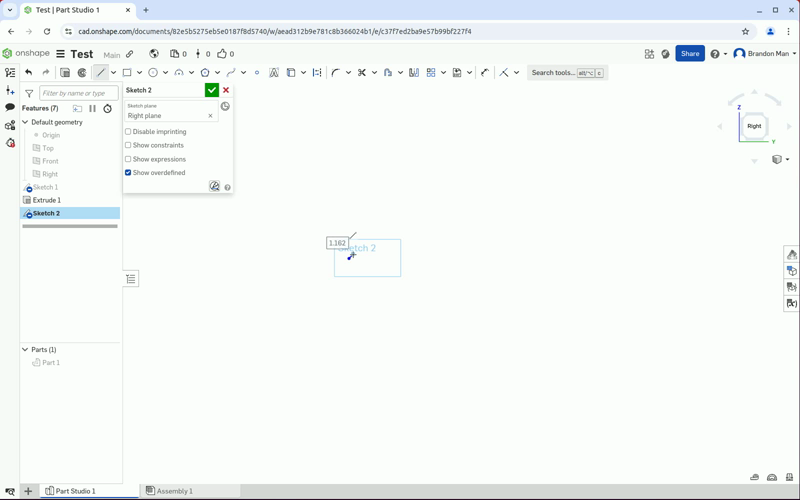
key_down(shift)
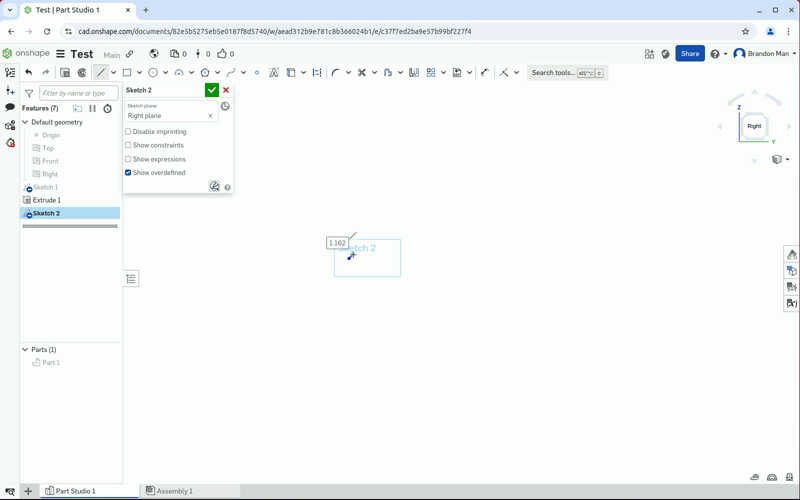
mouse_move(383, 254)
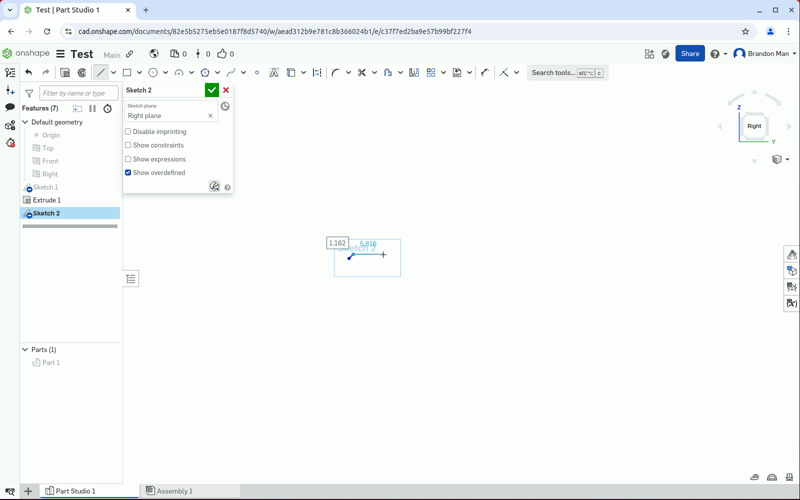
mouse_move(353, 249)
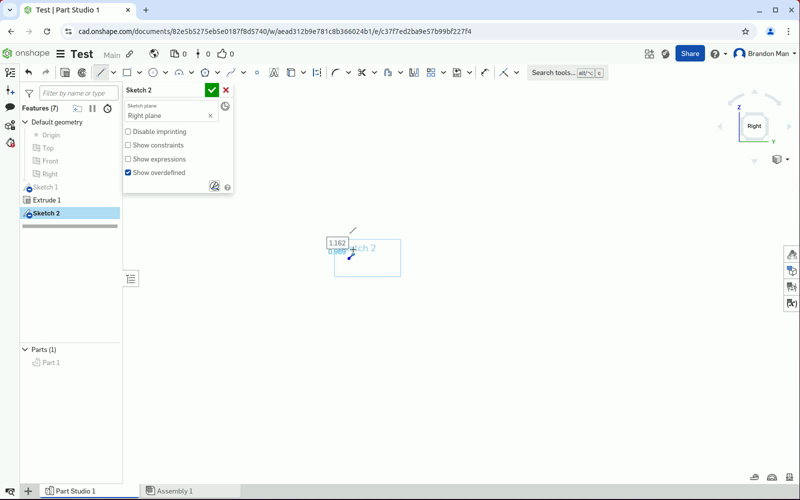
scroll(6)
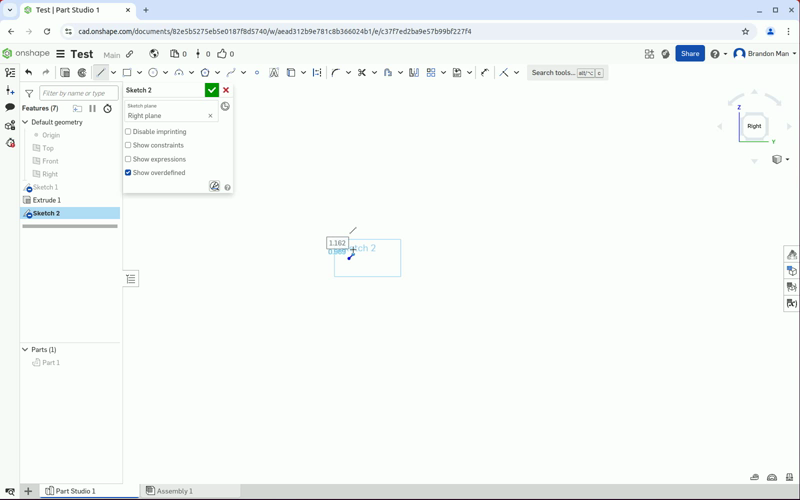
scroll(6)
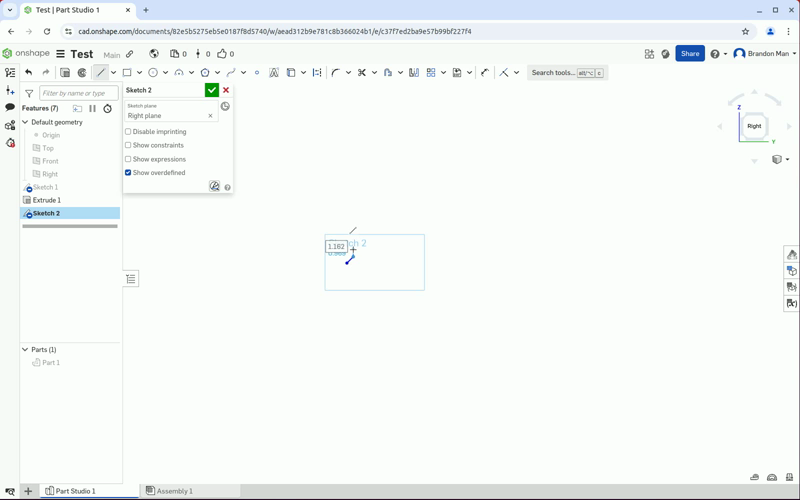
scroll(6)
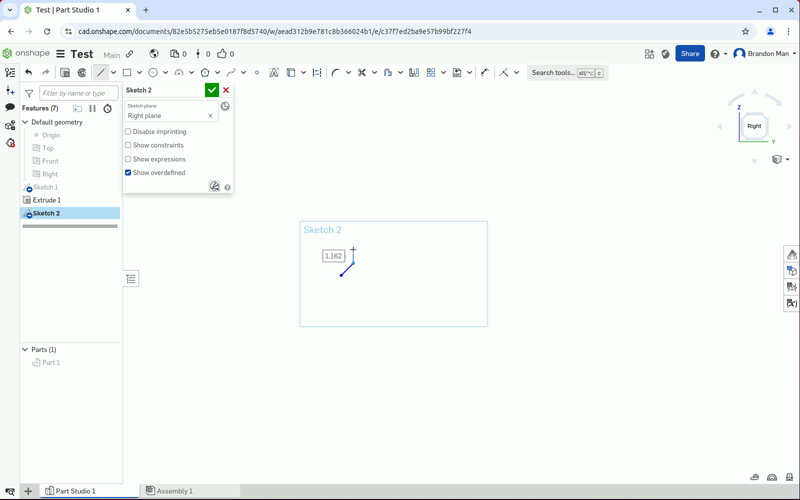
scroll(6)
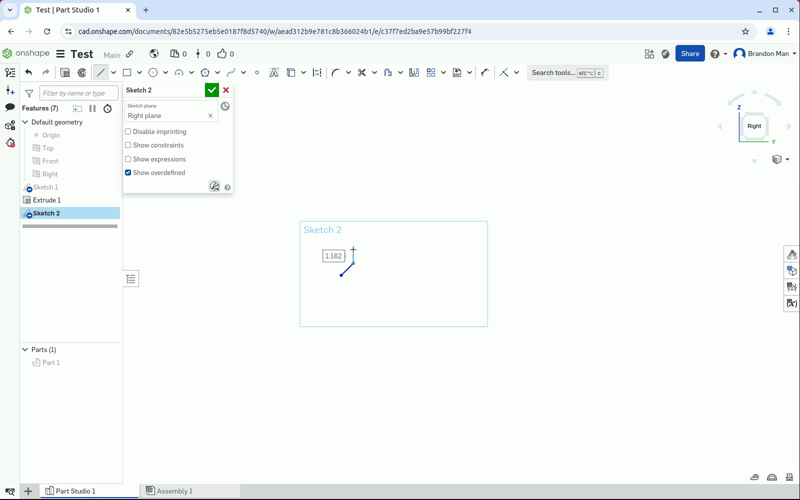
scroll(6)
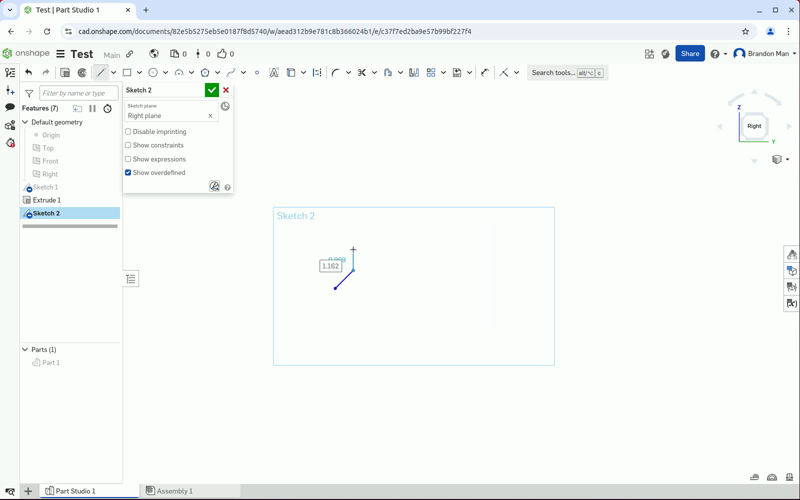
scroll(6)
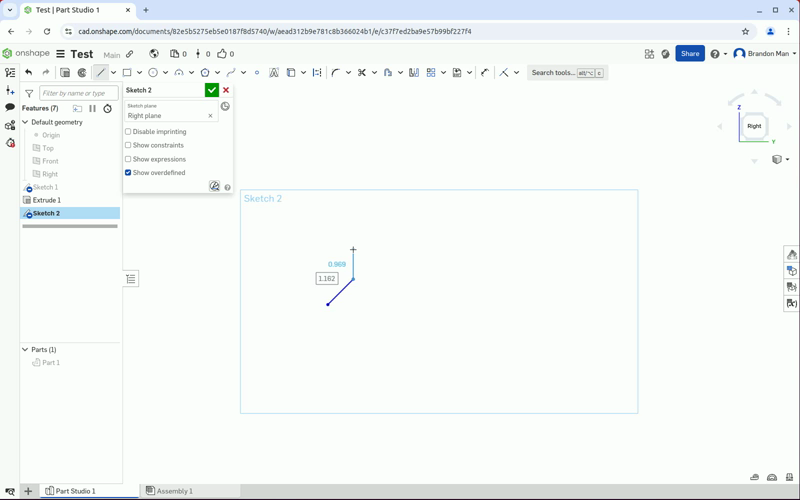
scroll(6)
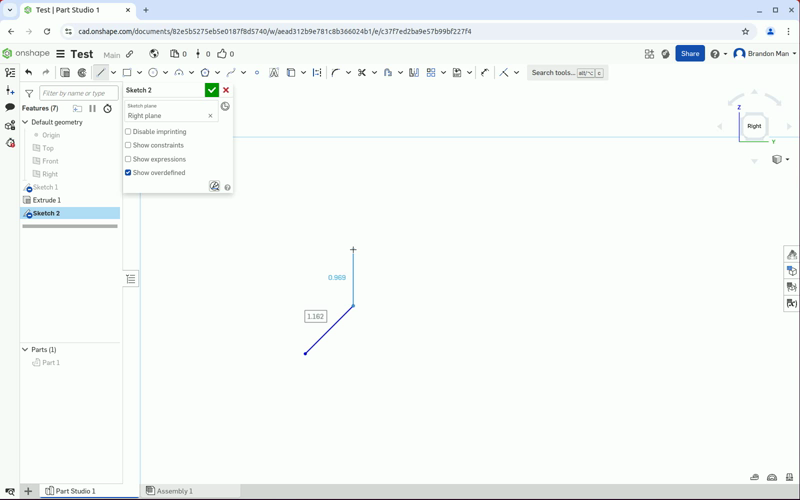
click(353, 249)
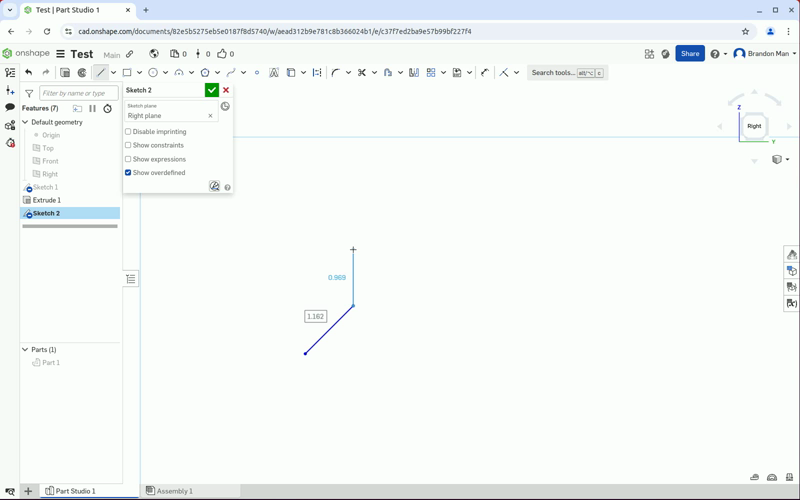
scroll(-6)
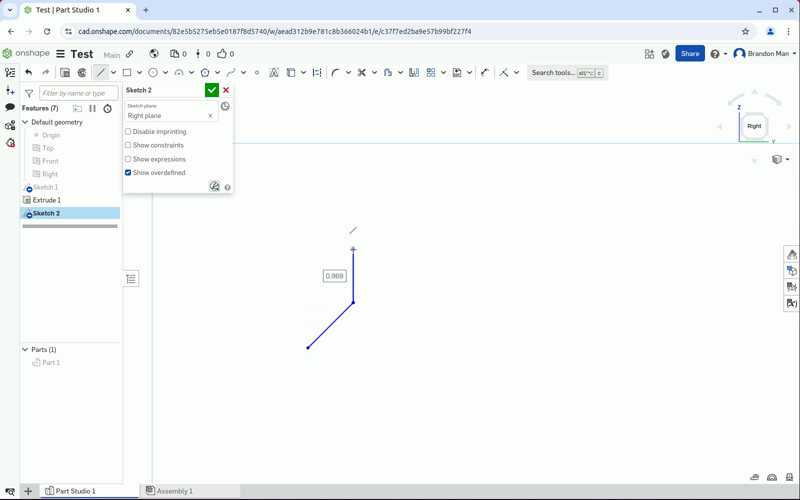
scroll(-6)
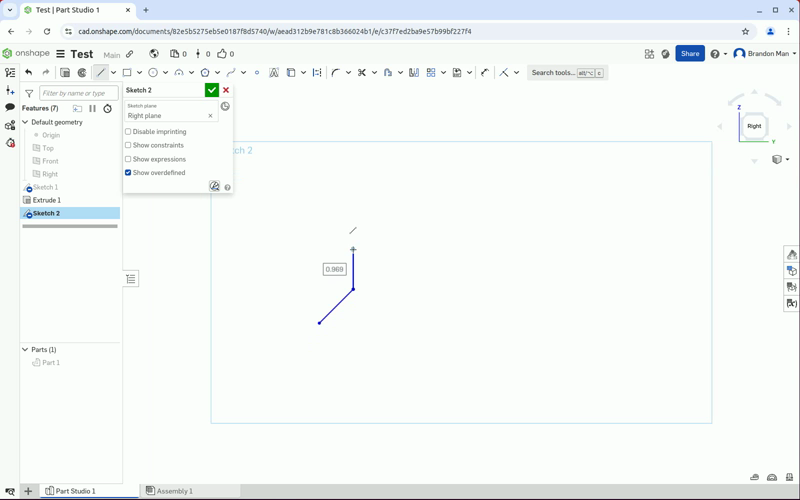
scroll(-6)
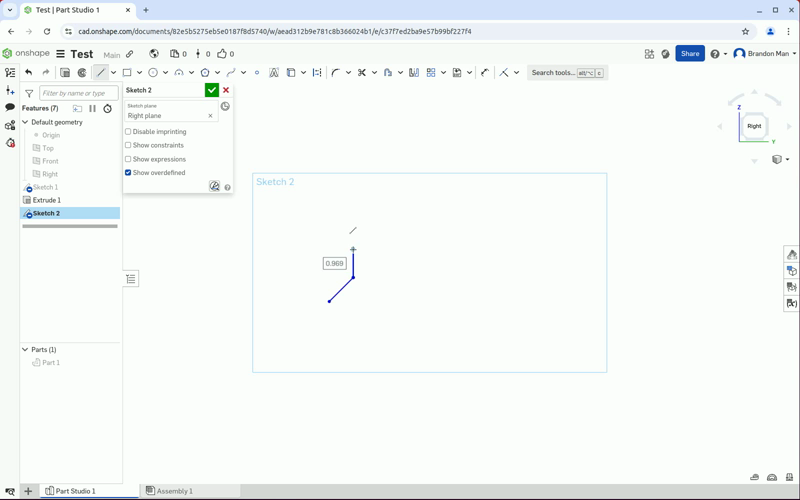
scroll(-6)
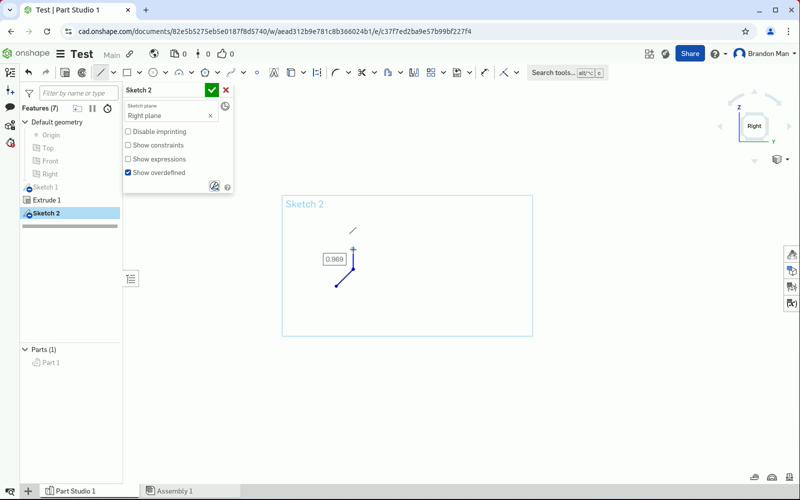
scroll(-6)
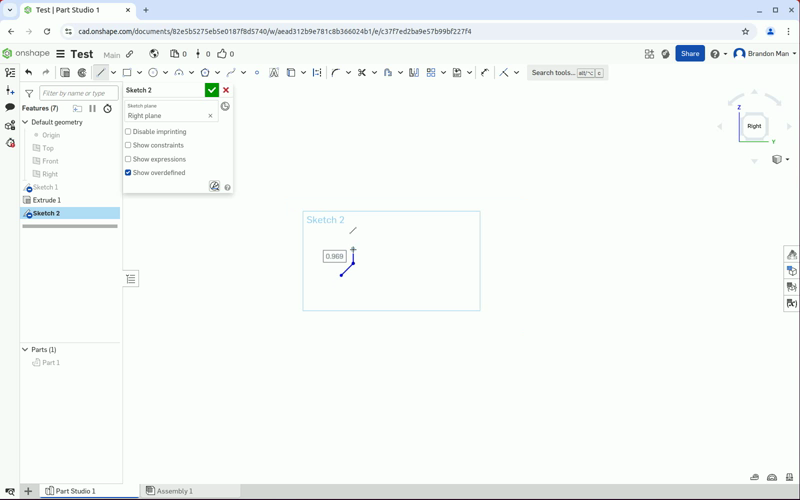
scroll(-6)
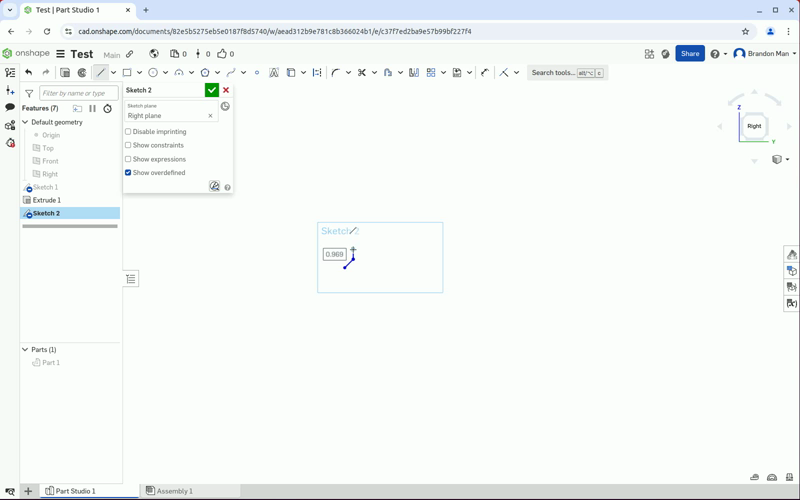
scroll(-6)
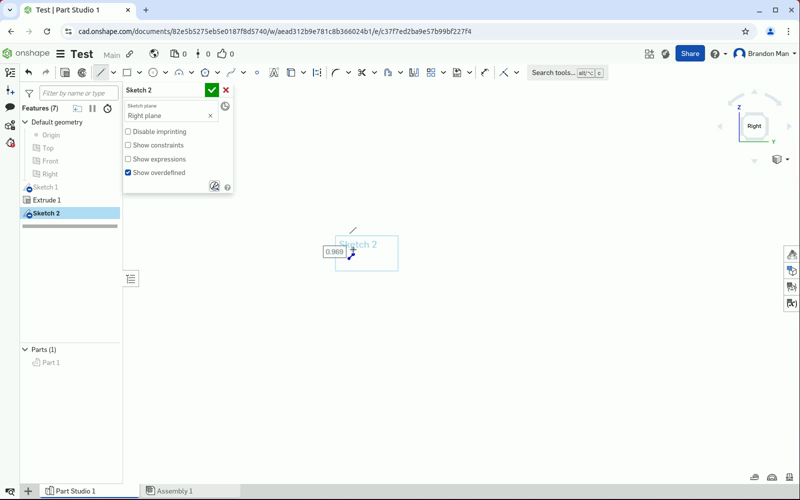
key_up(shift)
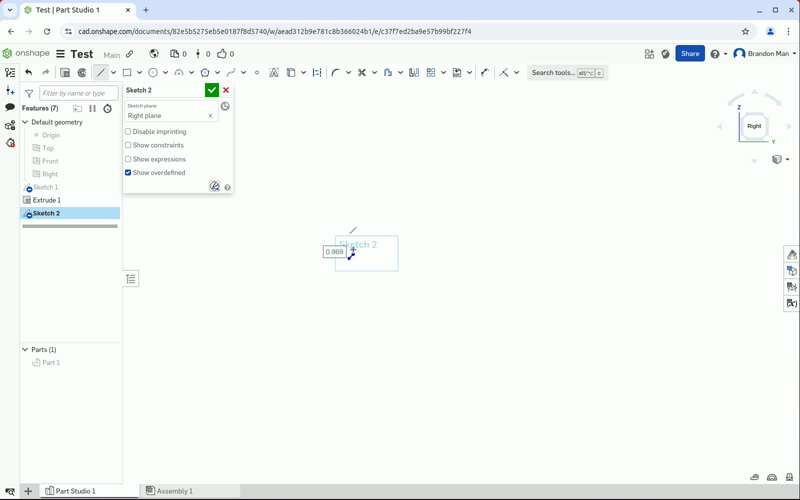
key(esc)
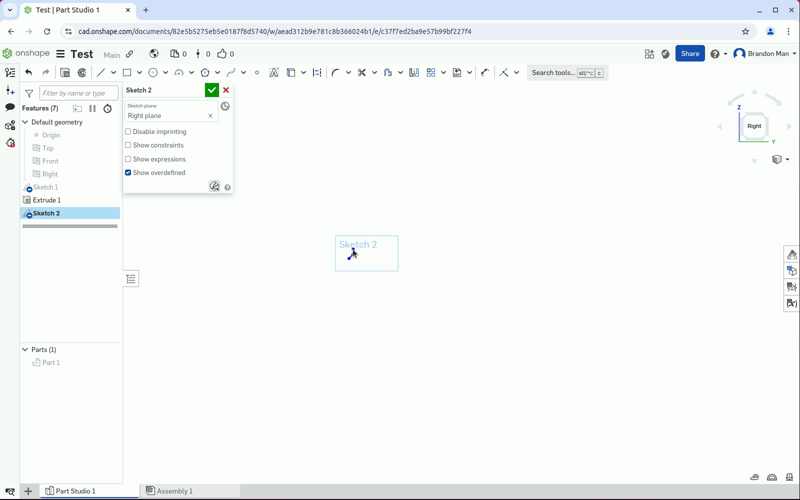
key(a)
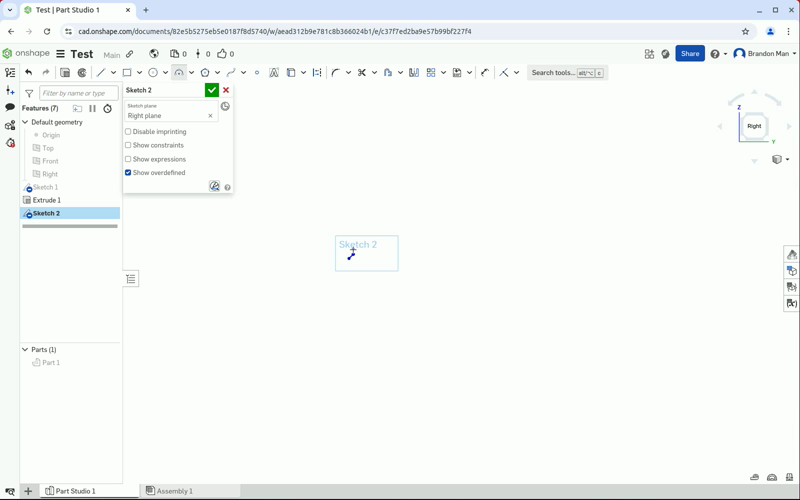
mouse_move(353, 249)
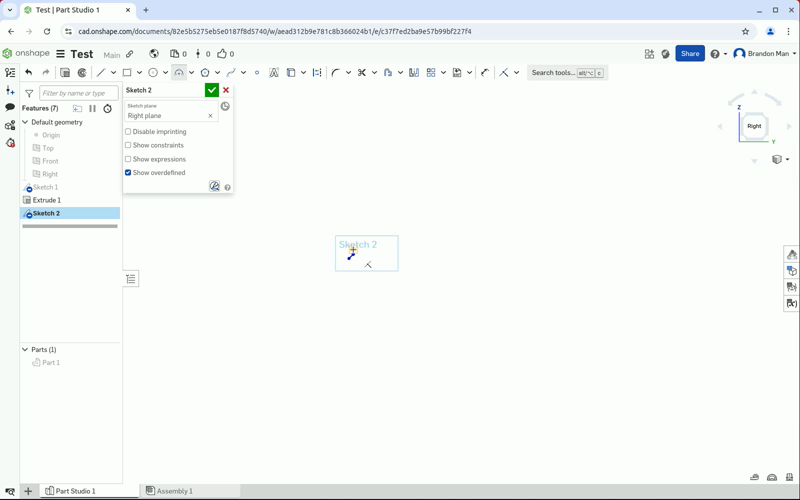
click(353, 249)
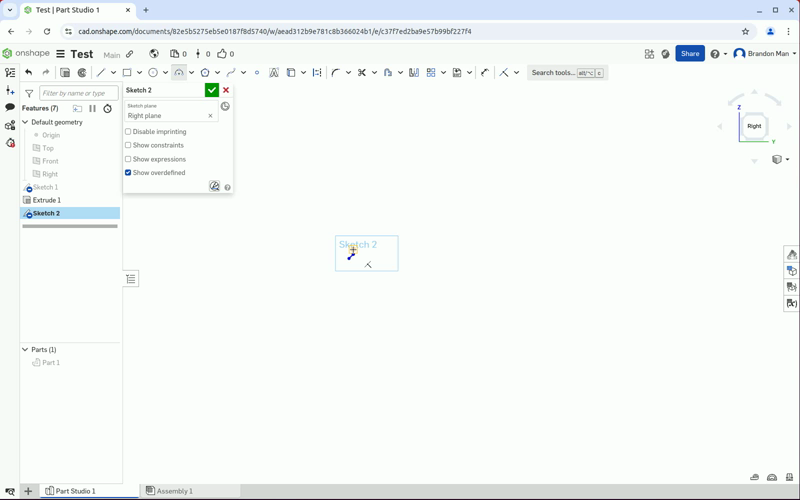
mouse_move(349, 258)
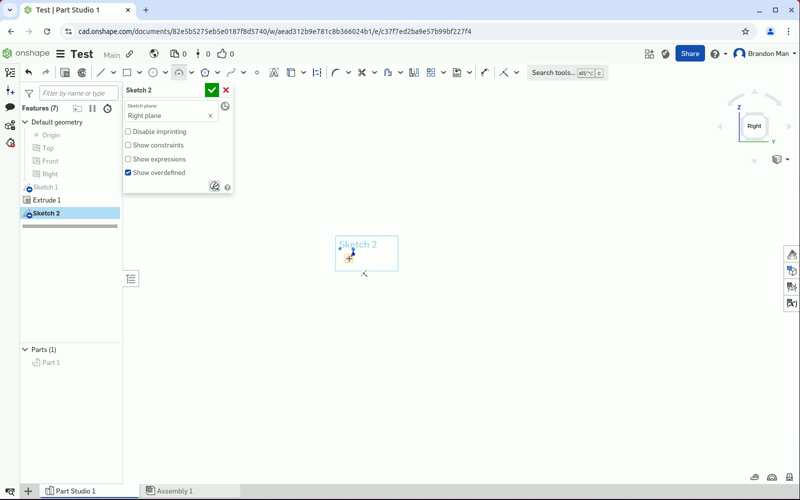
click(349, 258)
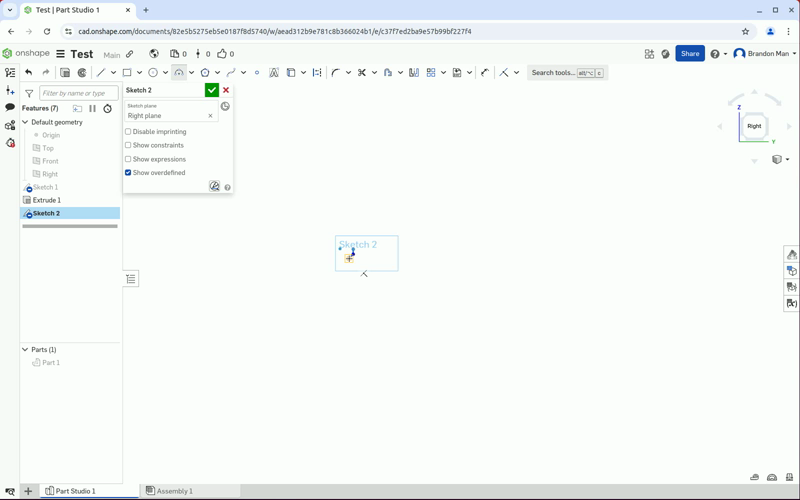
key_down(shift)
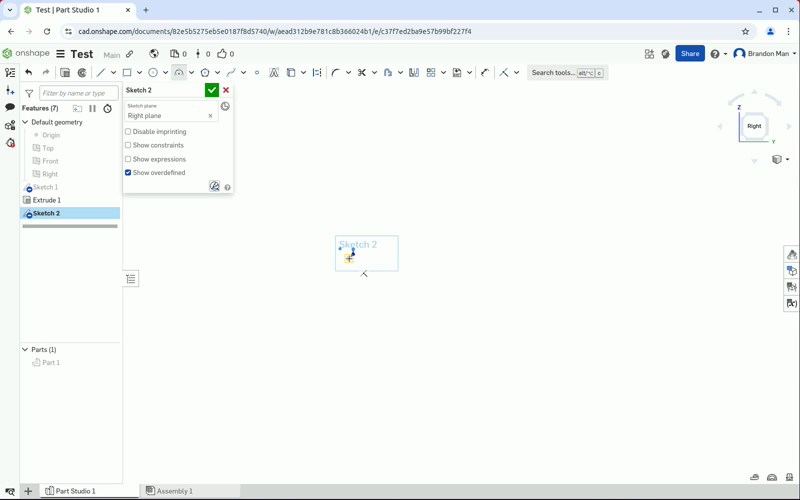
mouse_move(348, 252)
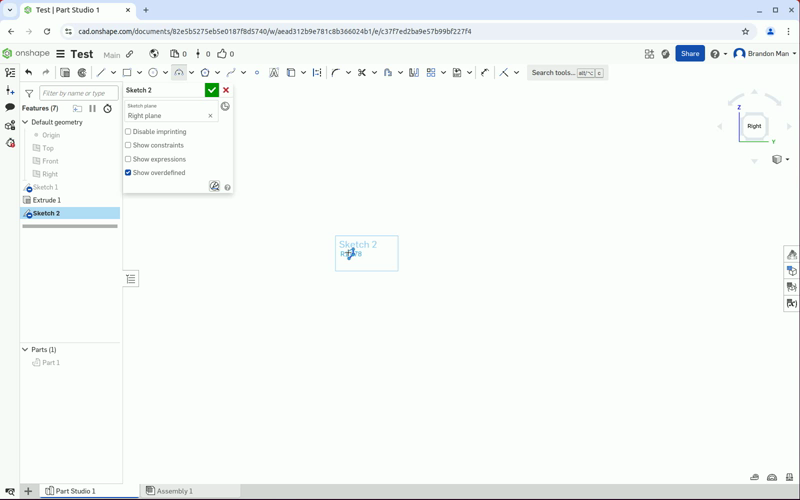
click(348, 252)
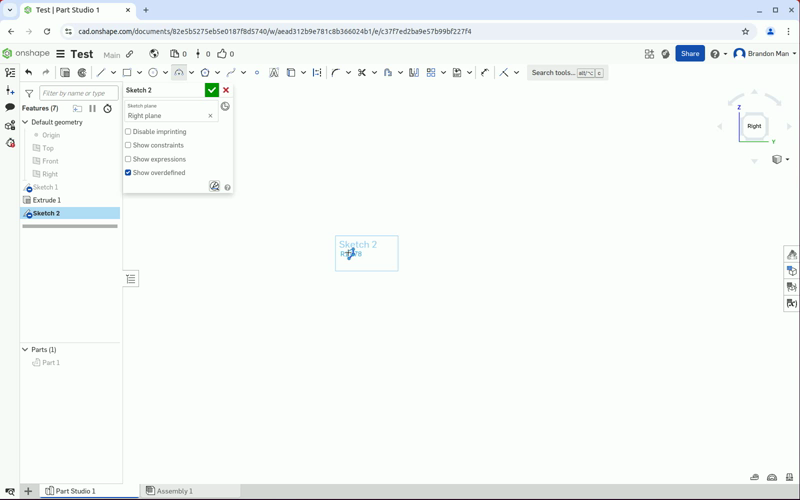
key_up(shift)
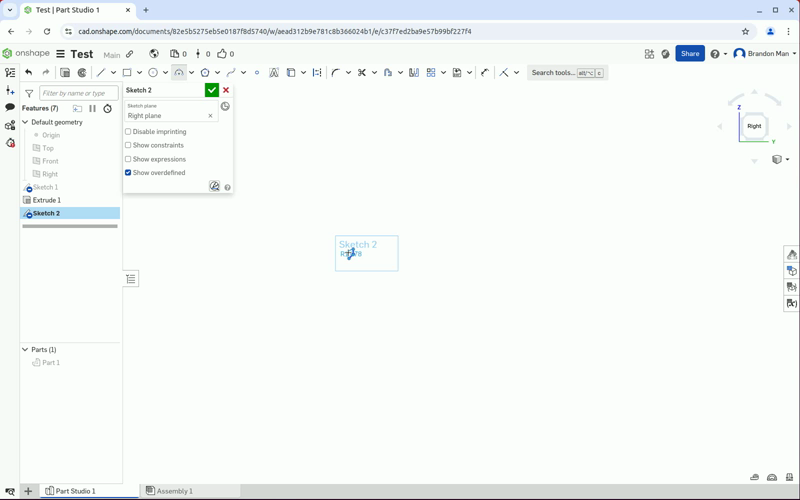
key(esc)
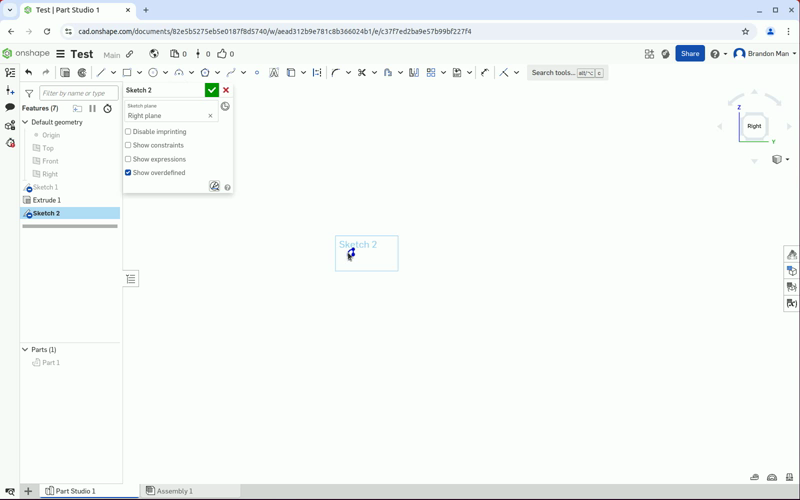
mouse_move(348, 254)
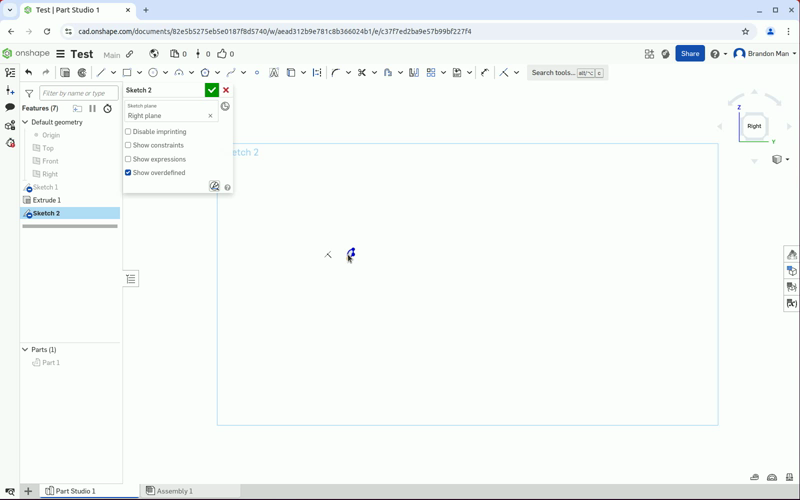
scroll(6)
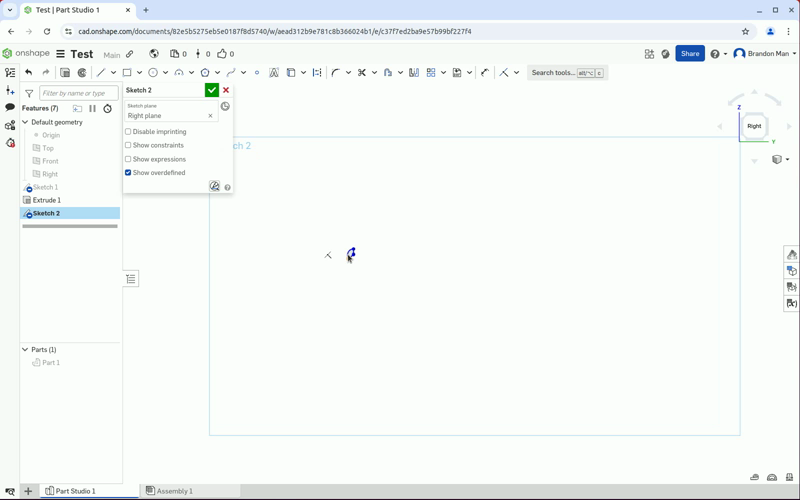
scroll(6)
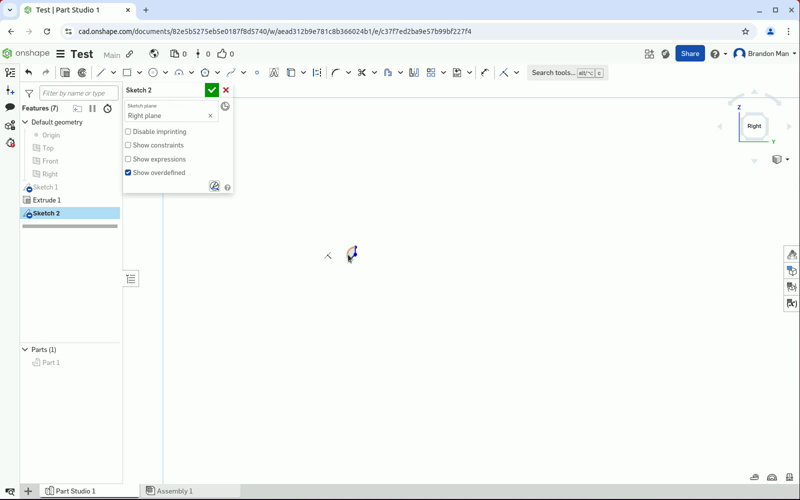
scroll(6)
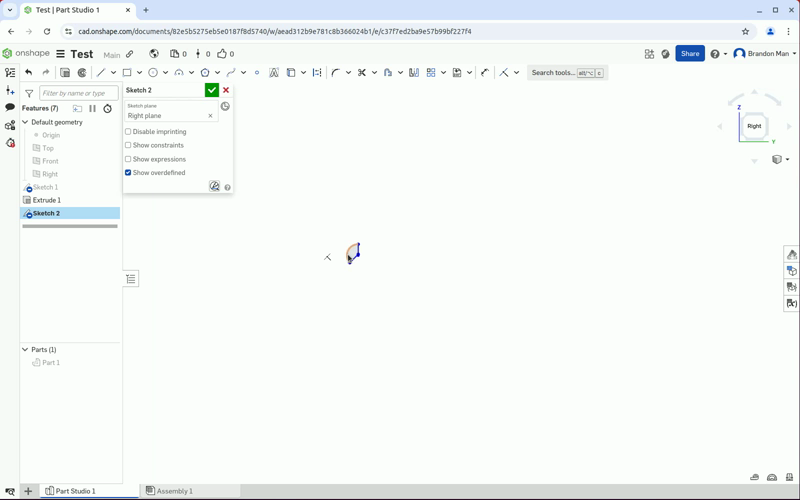
scroll(6)
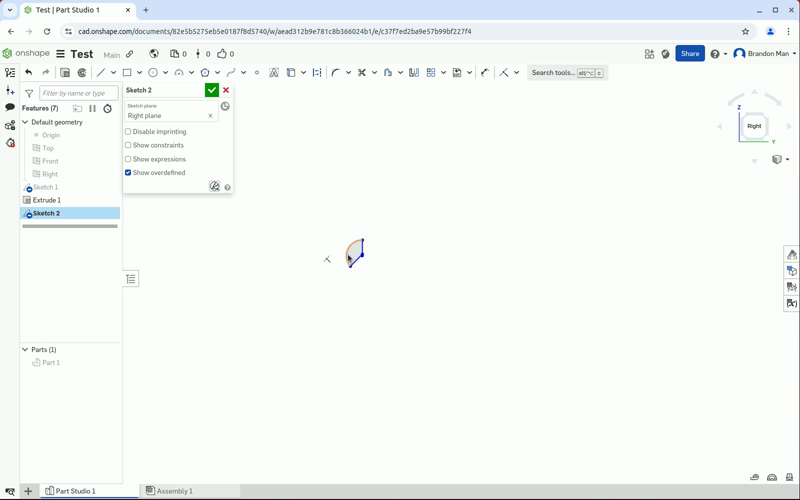
scroll(6)
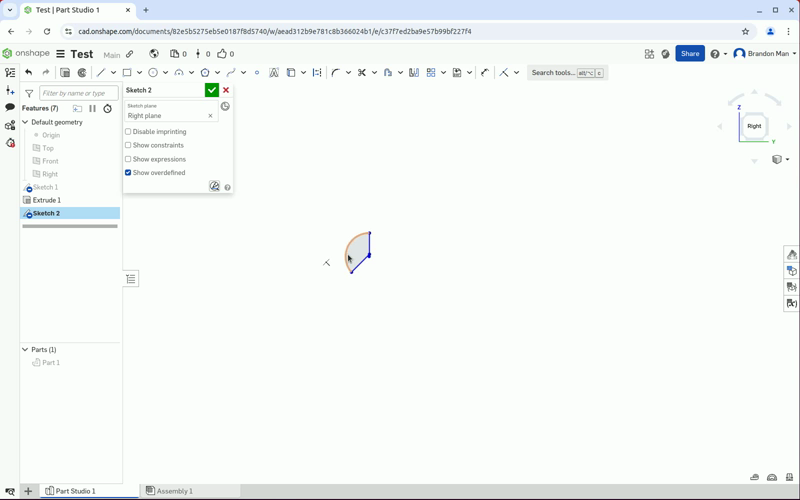
scroll(6)
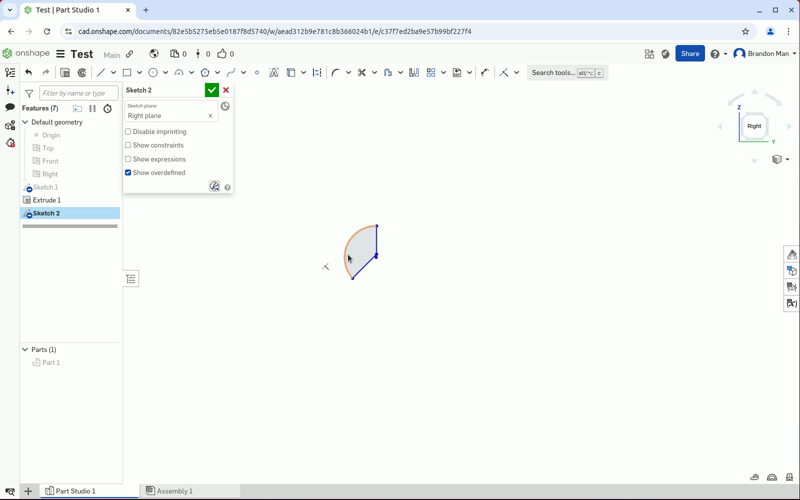
scroll(6)
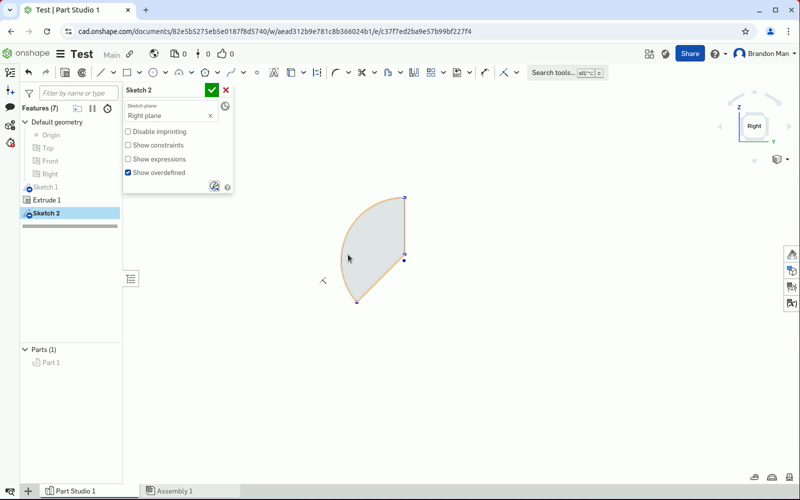
click(348, 254)
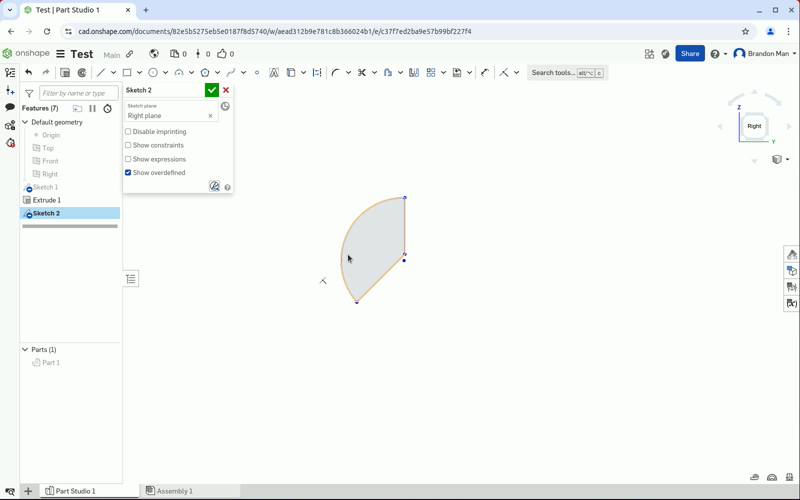
scroll(-6)
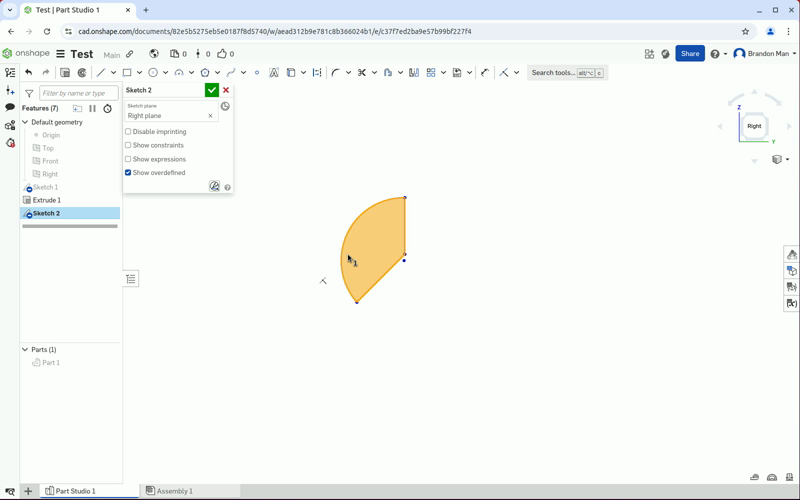
scroll(-6)
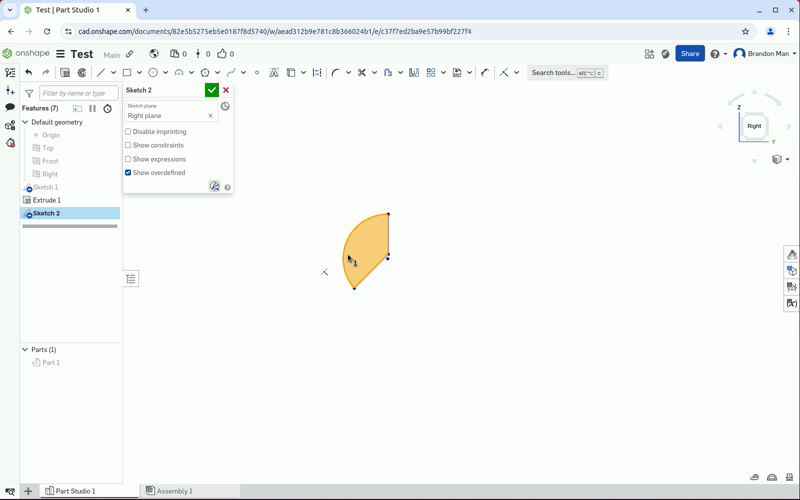
scroll(-6)
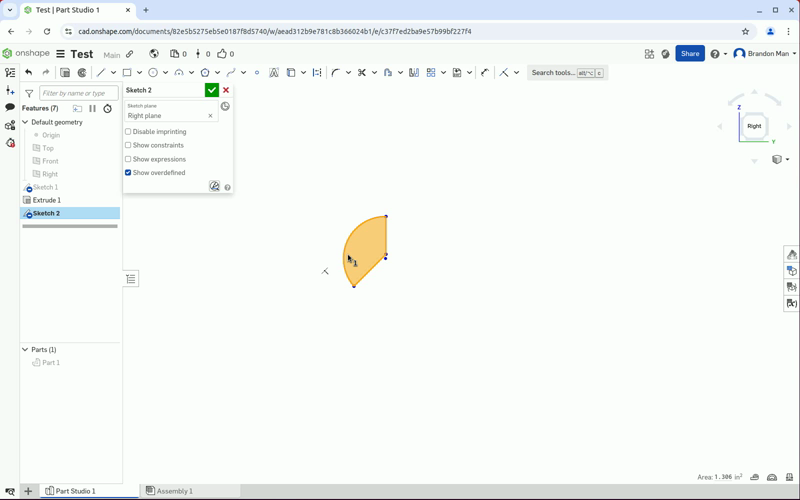
scroll(-6)
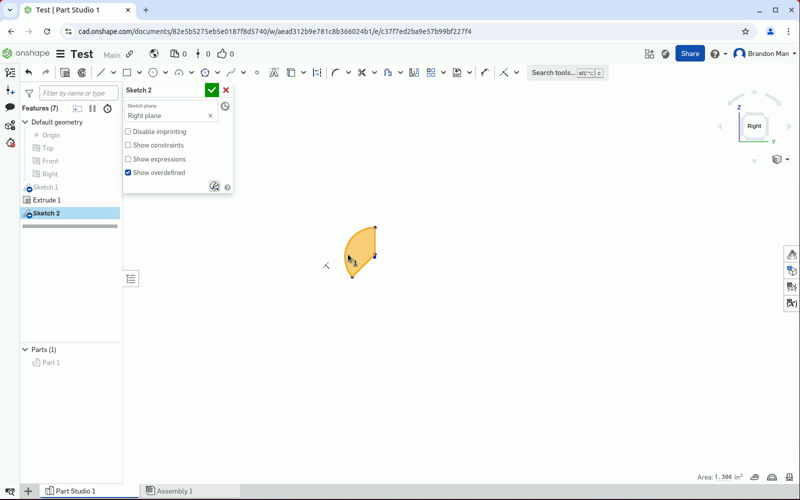
scroll(-6)
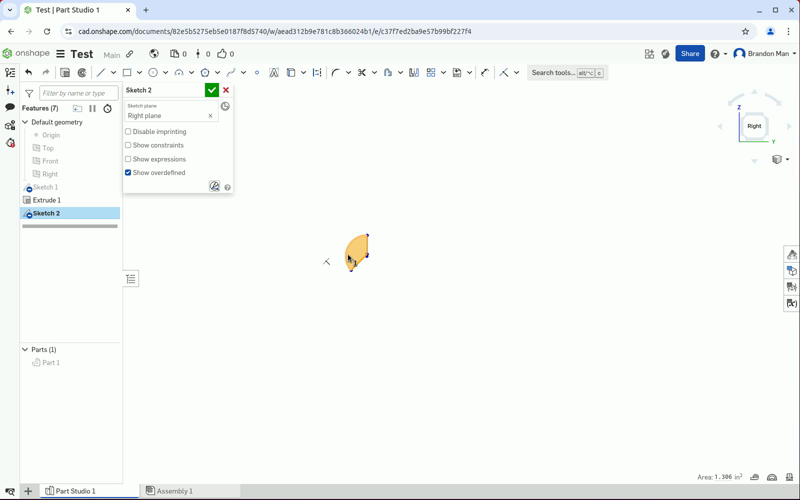
scroll(-6)
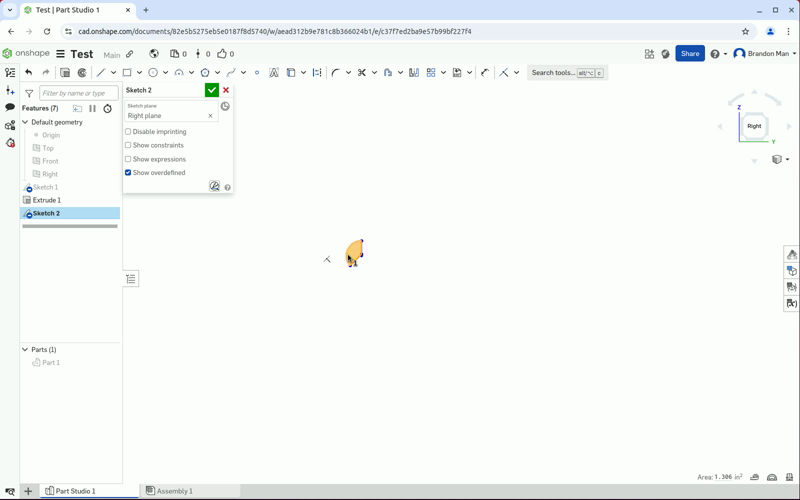
scroll(-6)
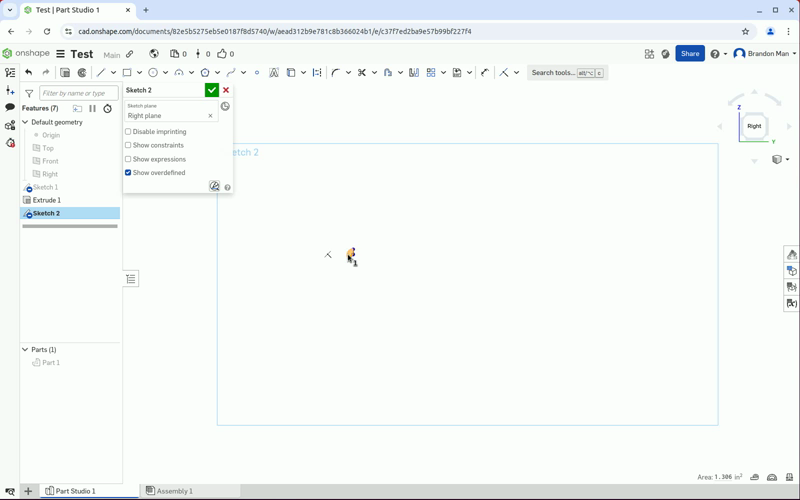
mouse_move(73, 352)
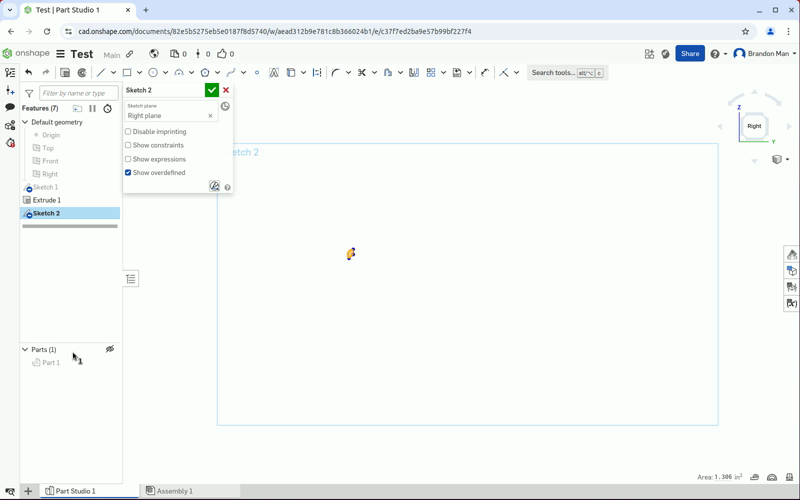
key(shift+y)
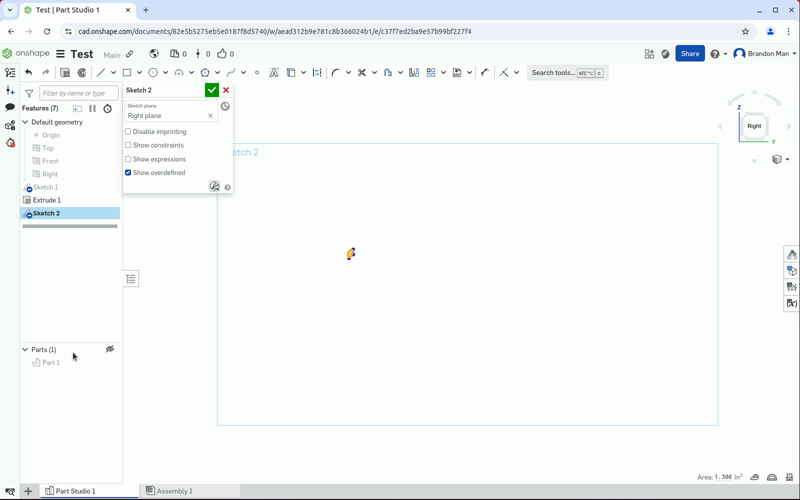
key(shift+e)
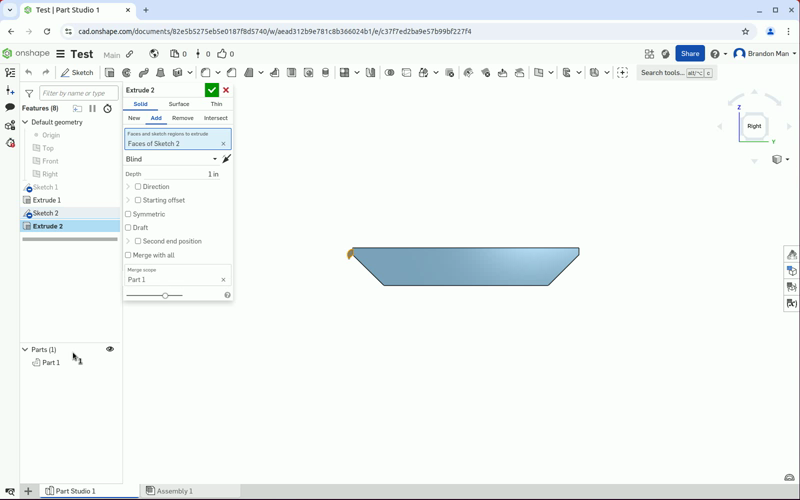
mouse_move(143, 106)
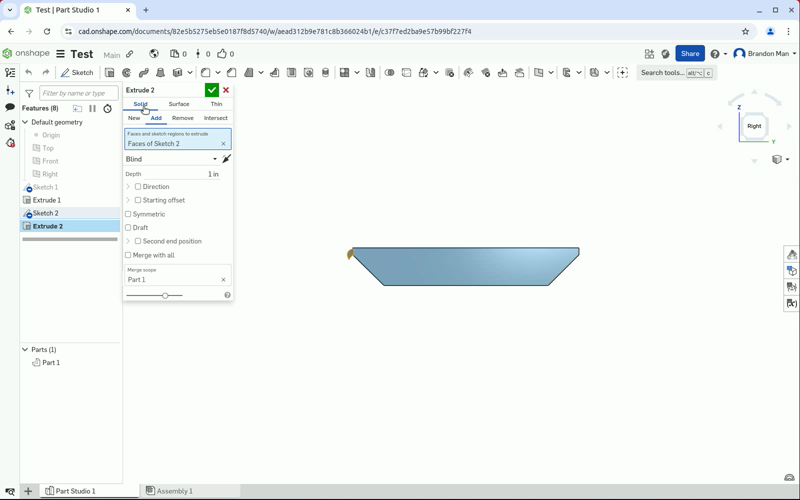
click(143, 106)
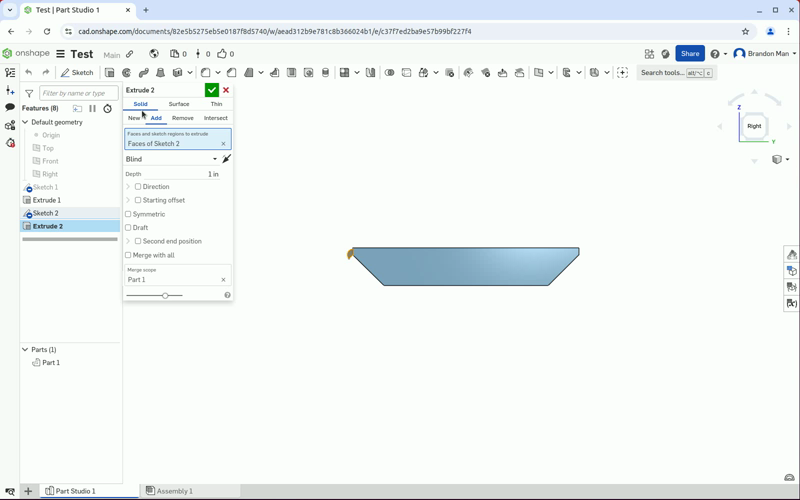
mouse_move(137, 120)
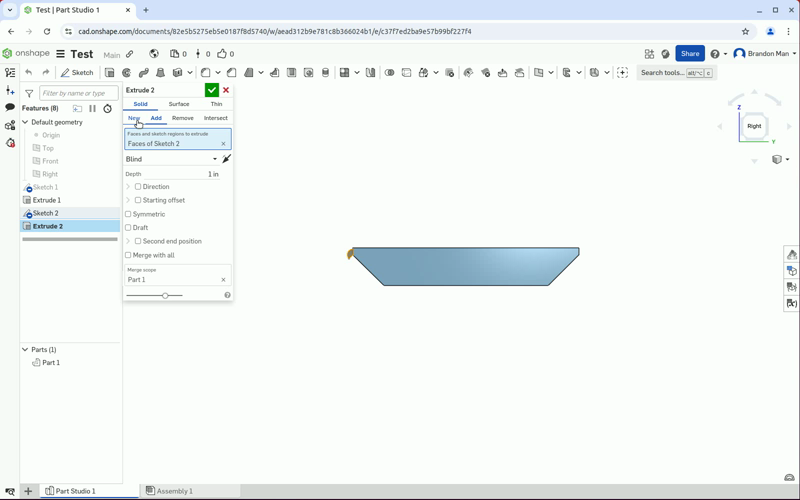
click(137, 120)
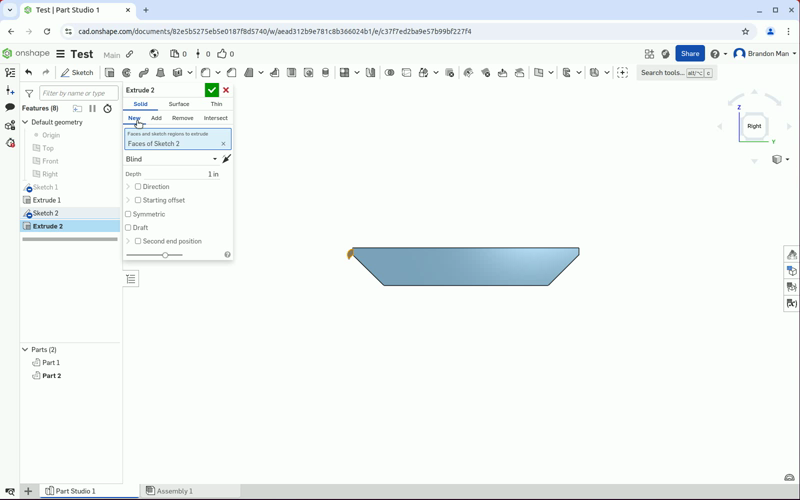
key(tab, 4)
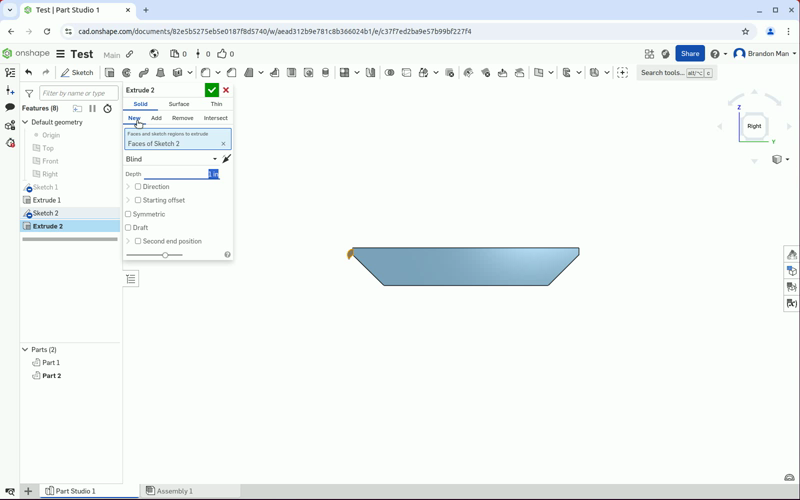
text(2.166)
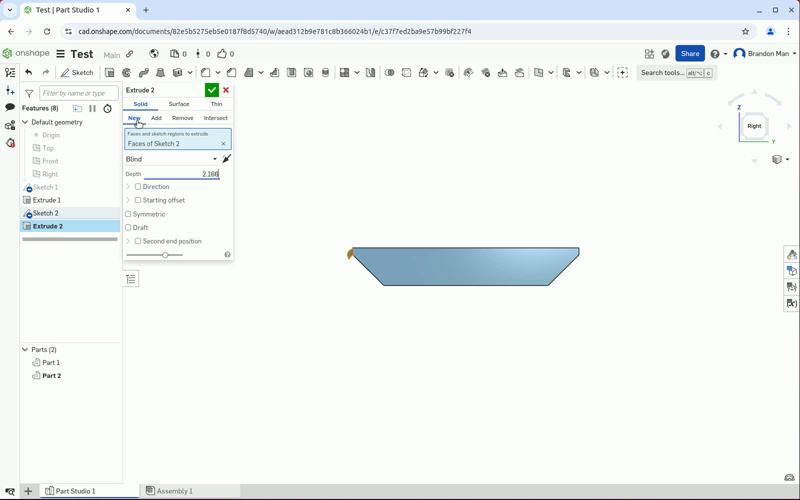
key(enter)
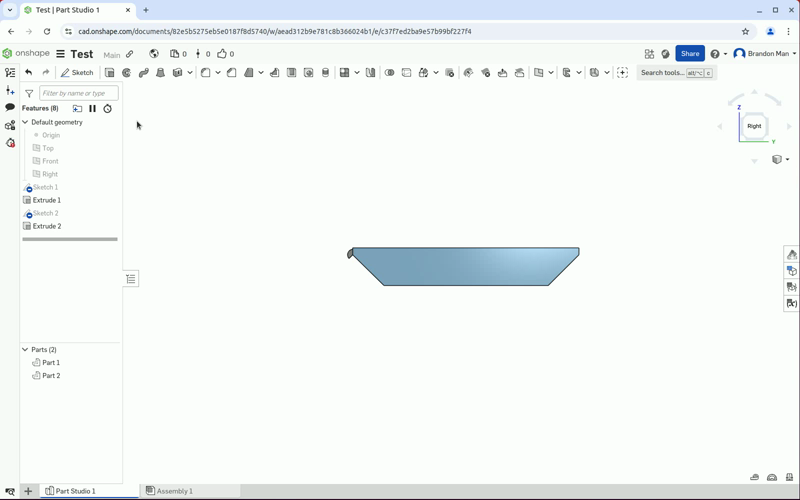
key(shift+h)
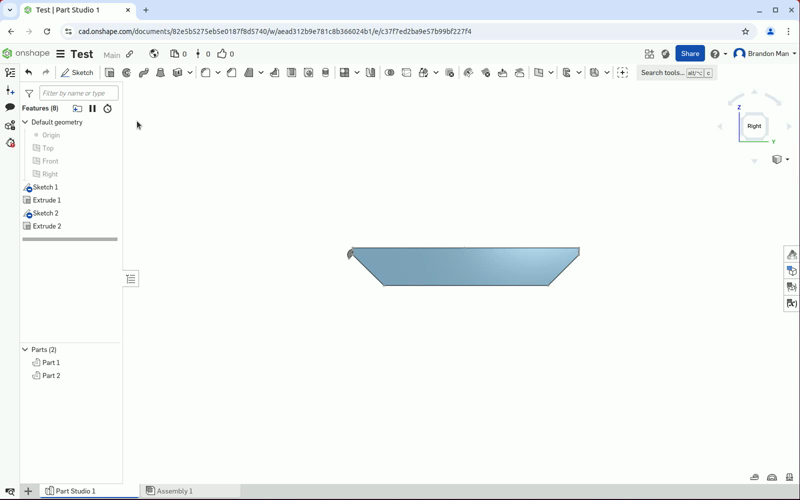
key(shift+h)
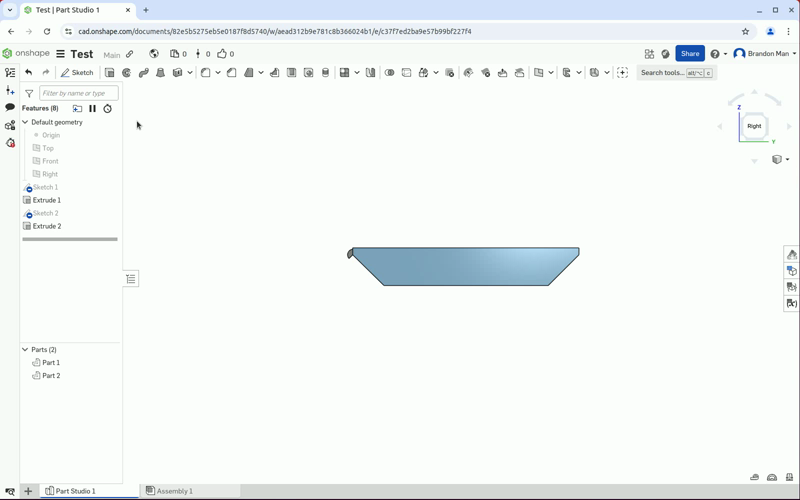
mouse_move(73, 189)
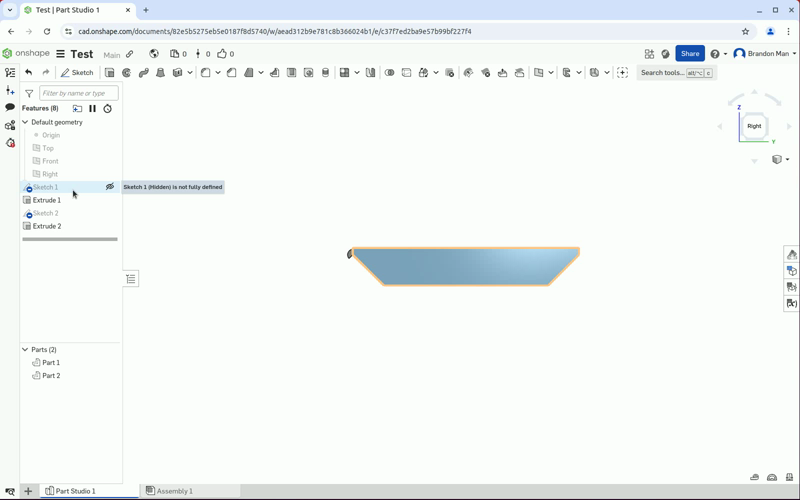
click(73, 189)
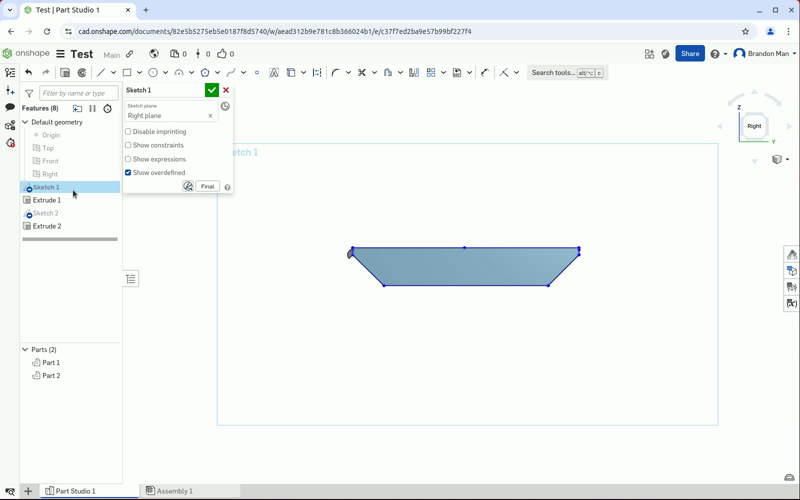
mouse_move(229, 92)
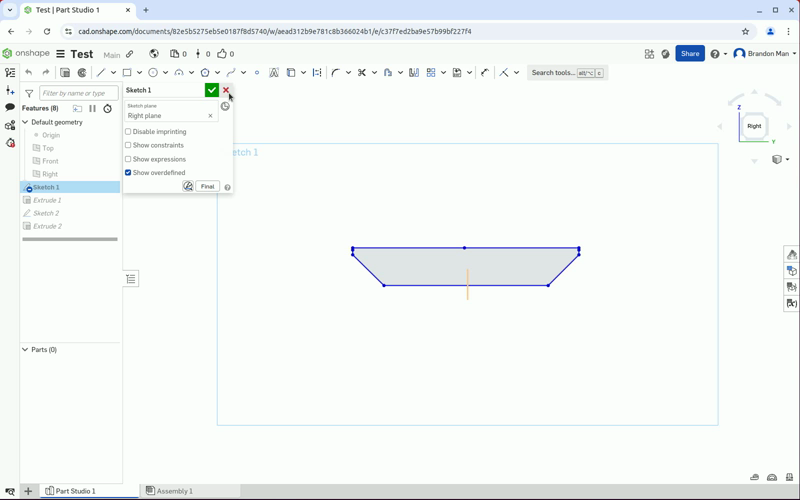
click(229, 92)
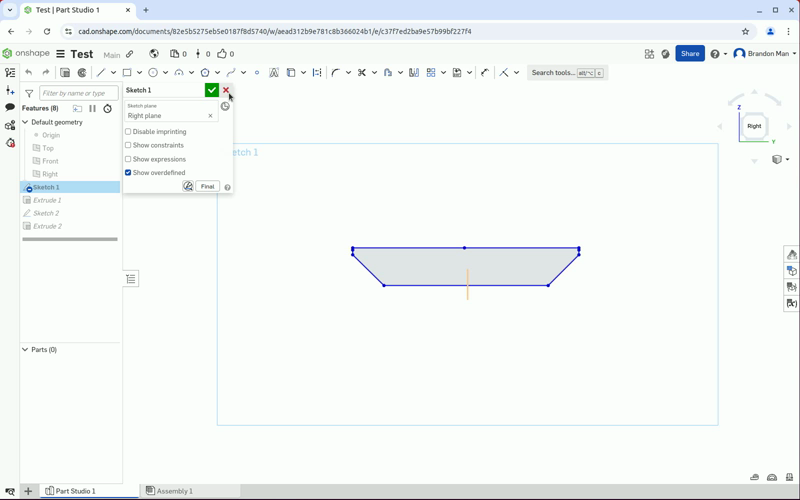
key(shift+s)
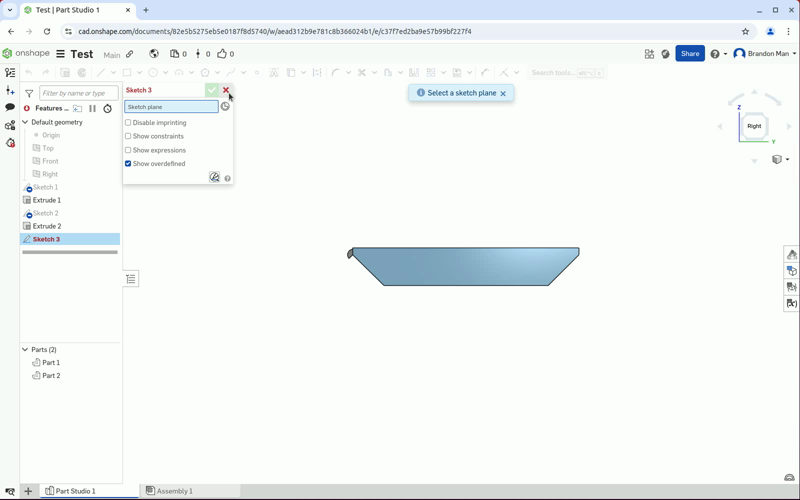
mouse_move(73, 176)
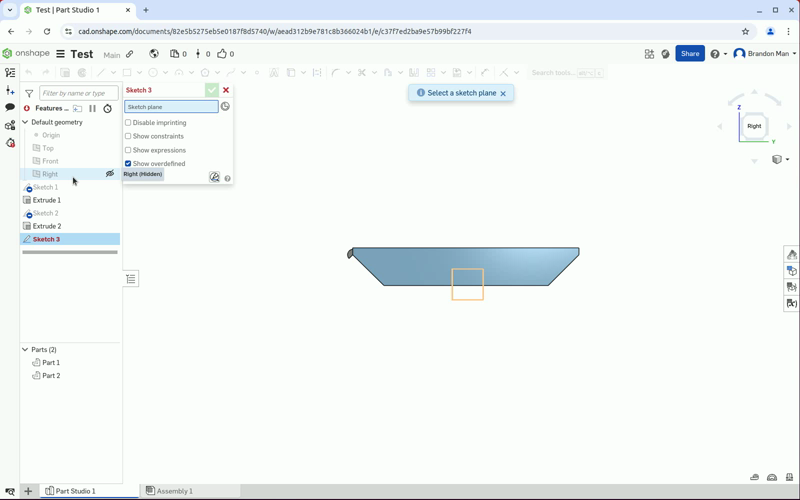
click(73, 176)
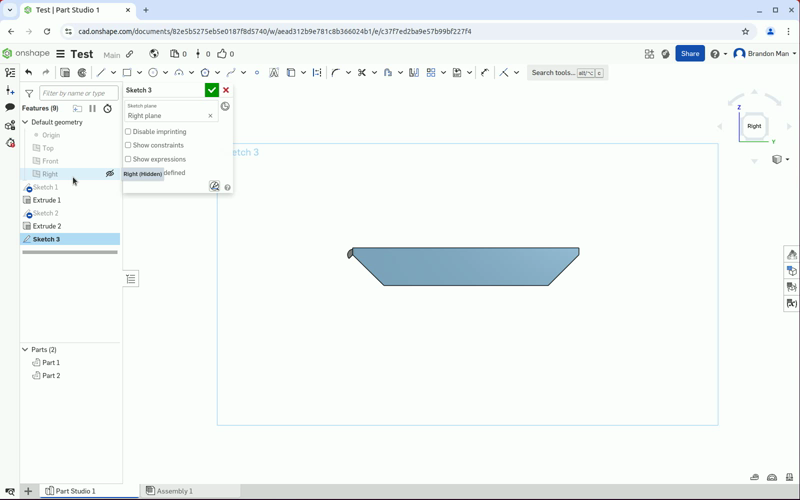
mouse_move(73, 352)
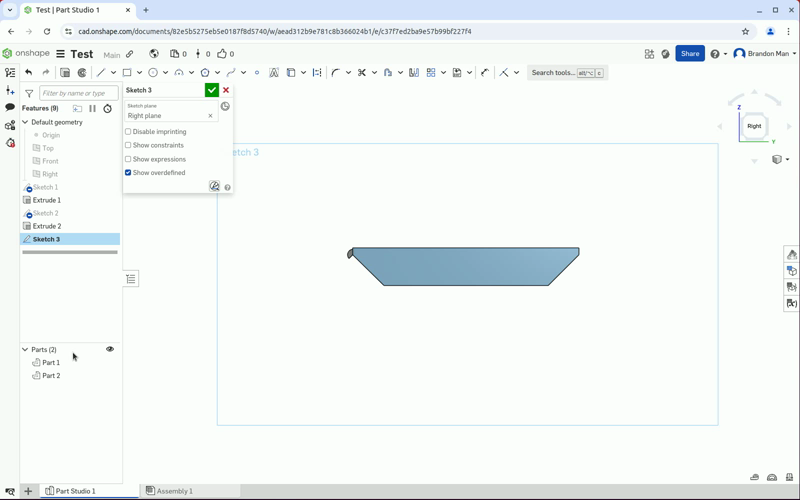
key(y)
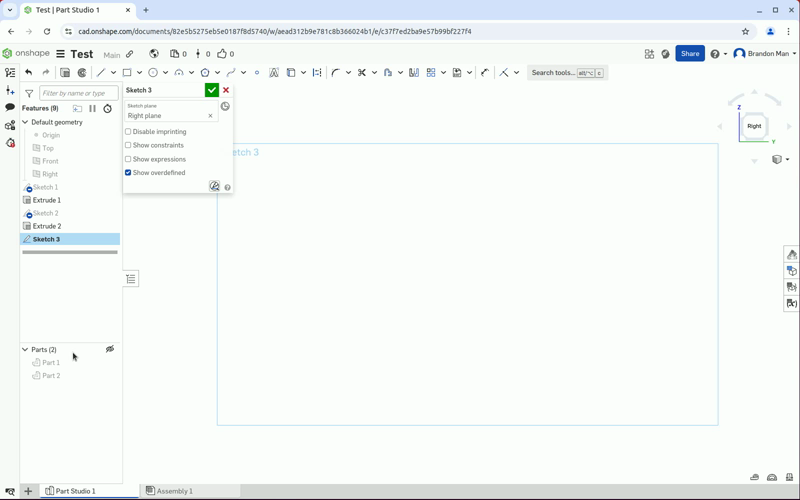
key(l)
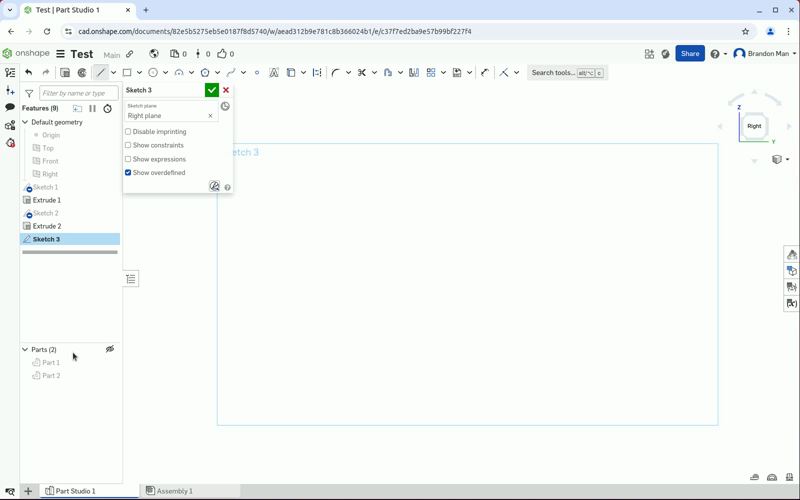
key_down(shift)
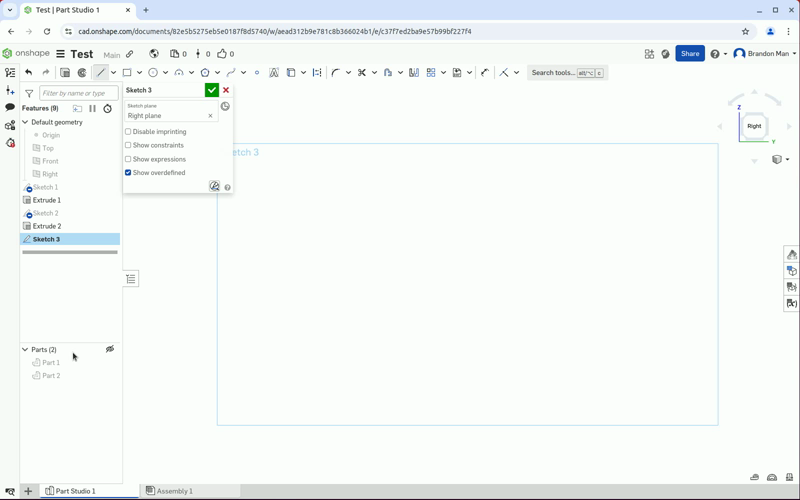
mouse_move(349, 258)
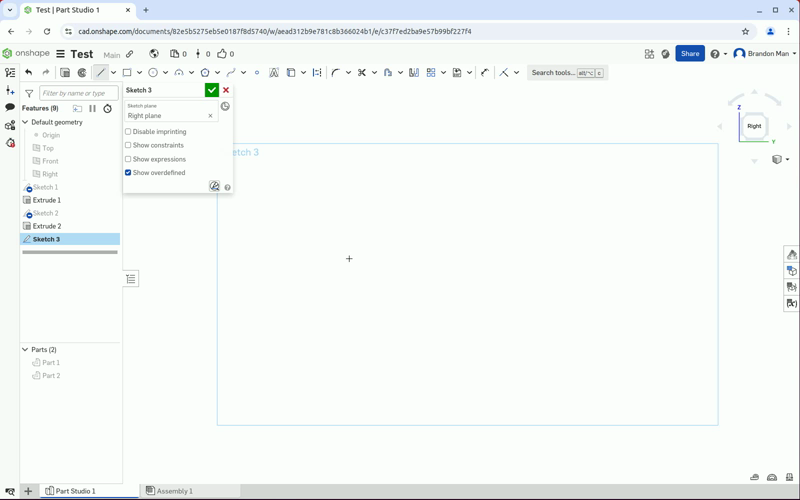
click(349, 258)
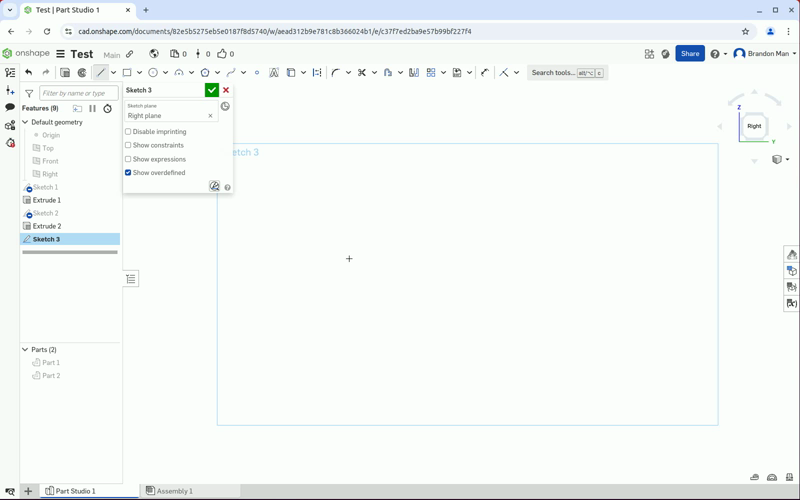
key_up(shift)
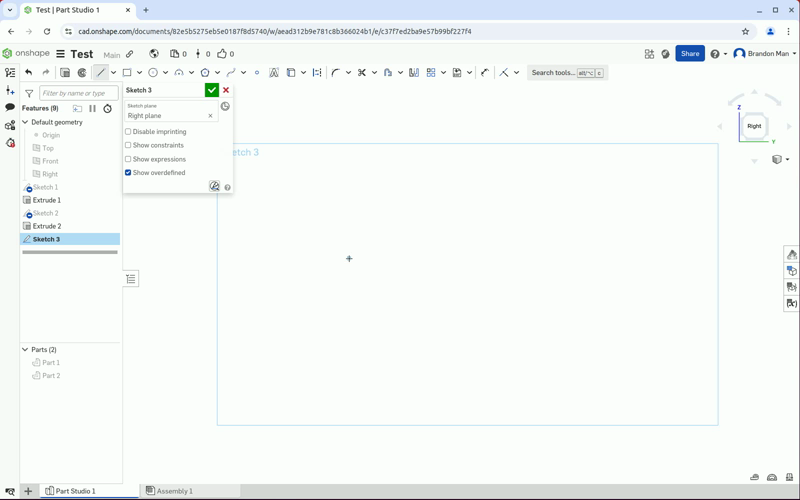
key_down(shift)
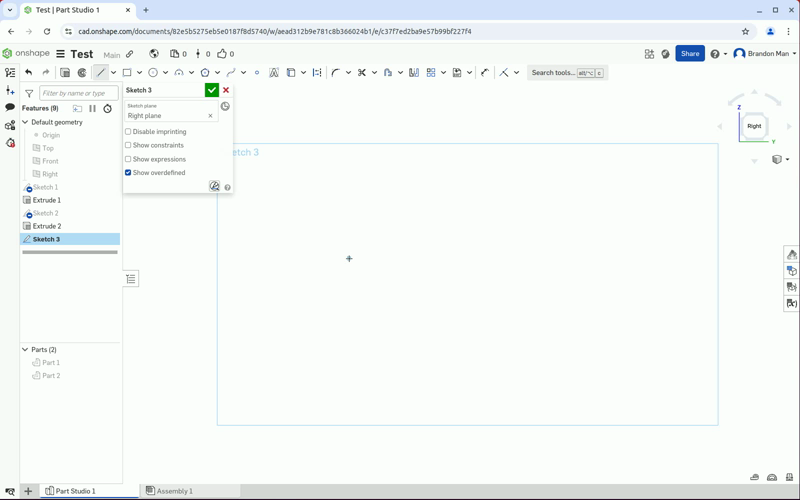
mouse_move(379, 258)
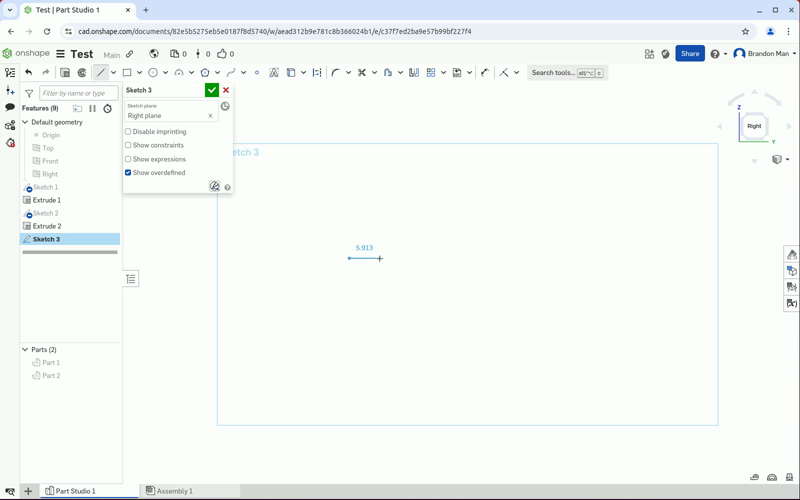
mouse_move(378, 287)
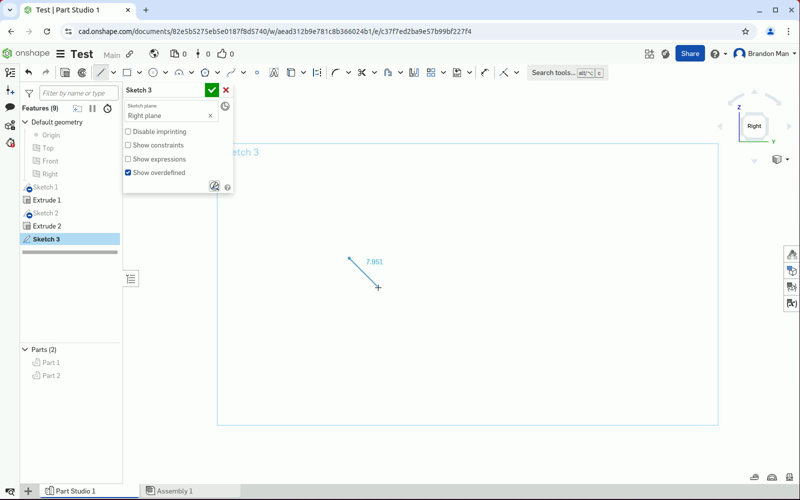
click(378, 287)
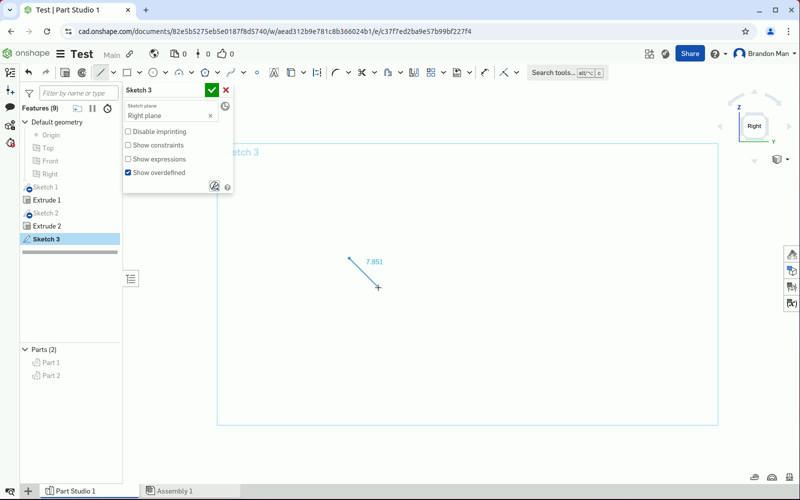
key_up(shift)
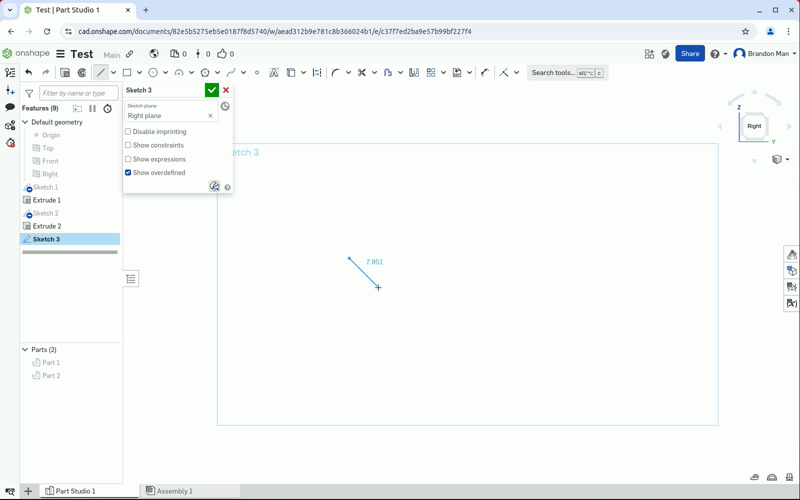
key_down(shift)
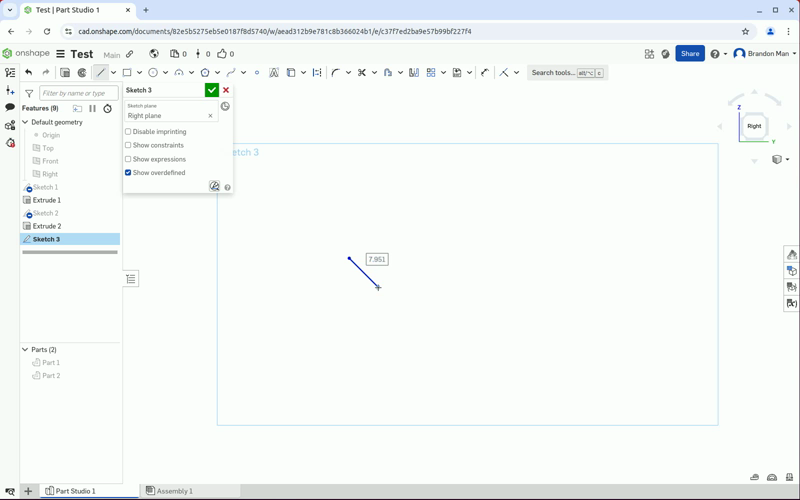
mouse_move(408, 287)
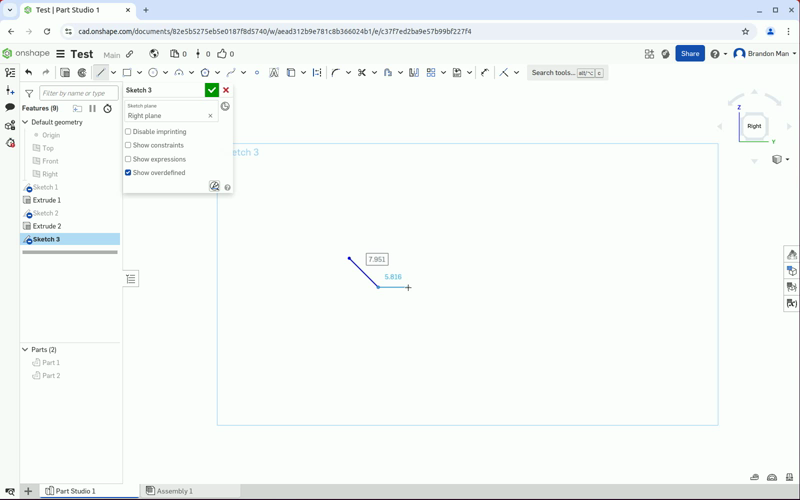
mouse_move(381, 283)
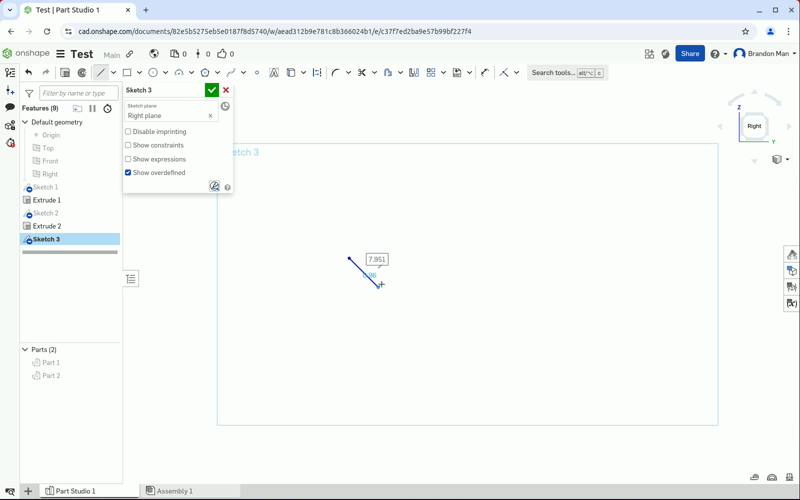
scroll(6)
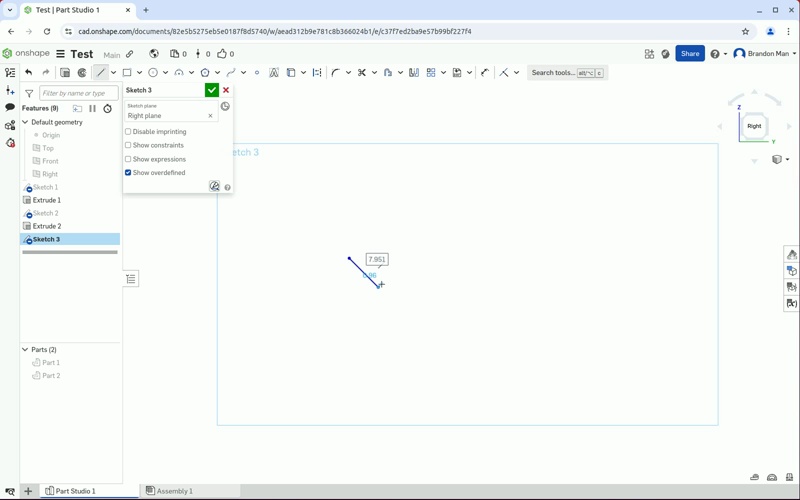
scroll(6)
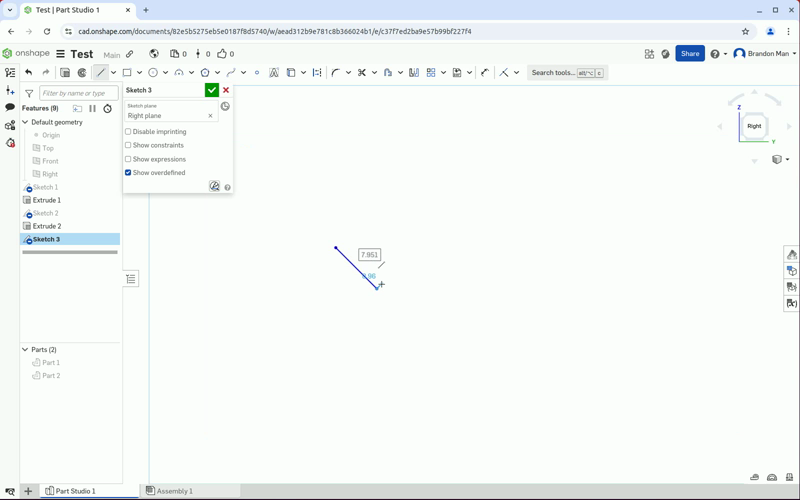
scroll(6)
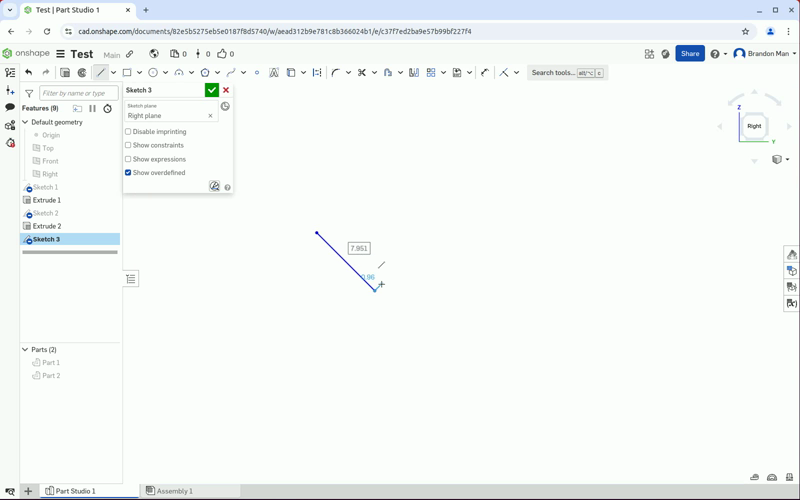
scroll(6)
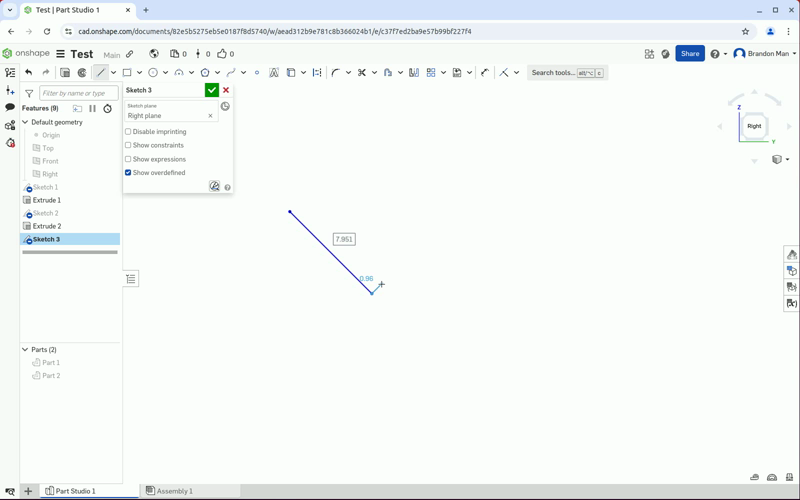
scroll(6)
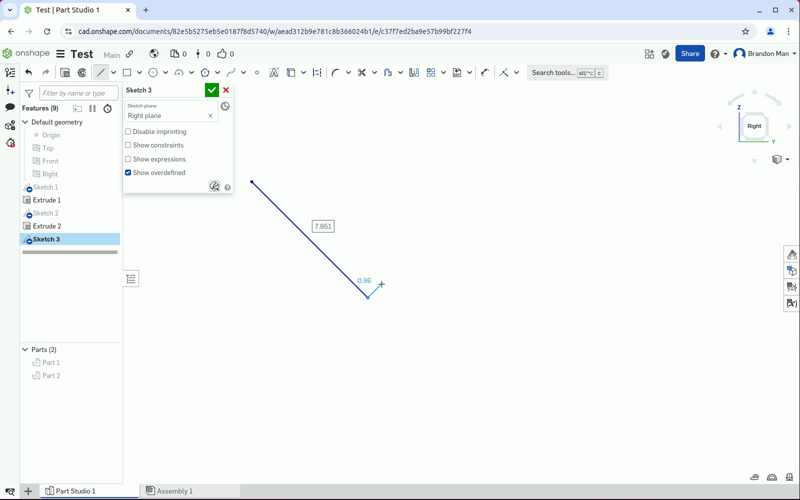
scroll(6)
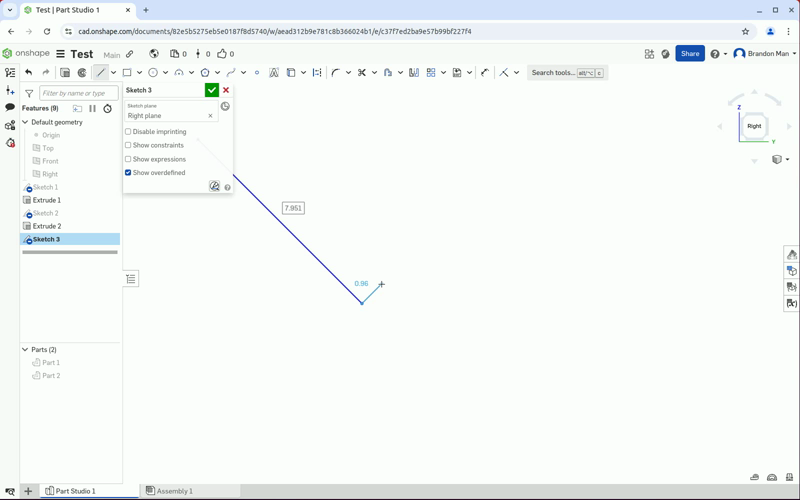
scroll(6)
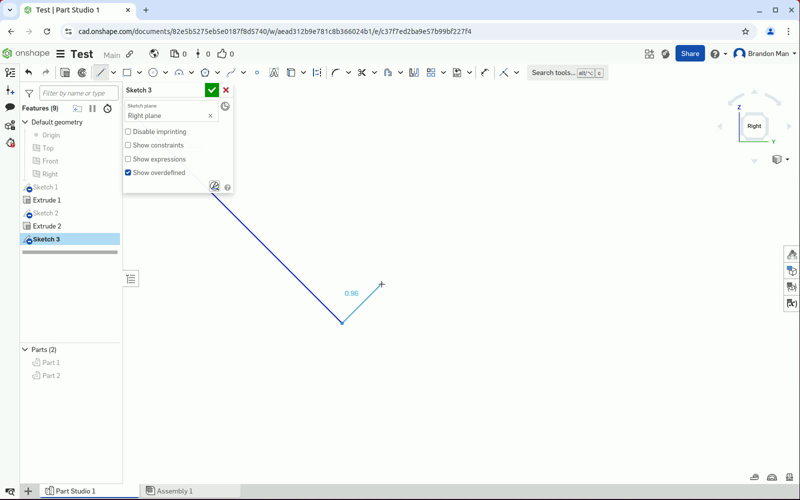
click(381, 283)
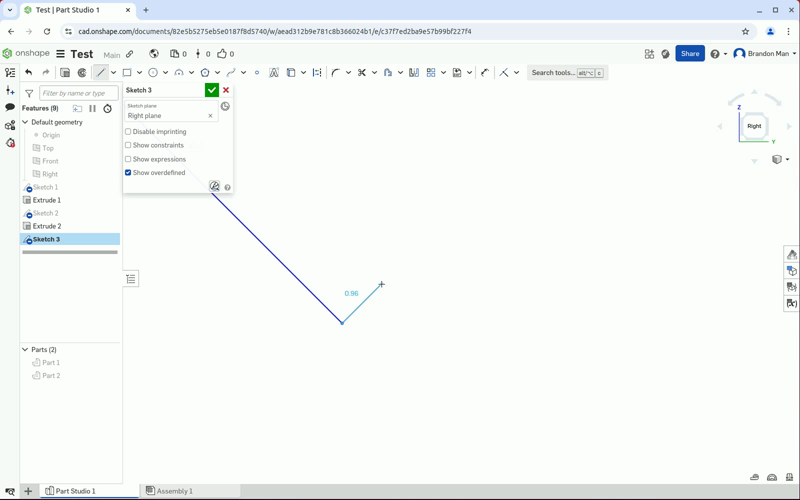
scroll(-6)
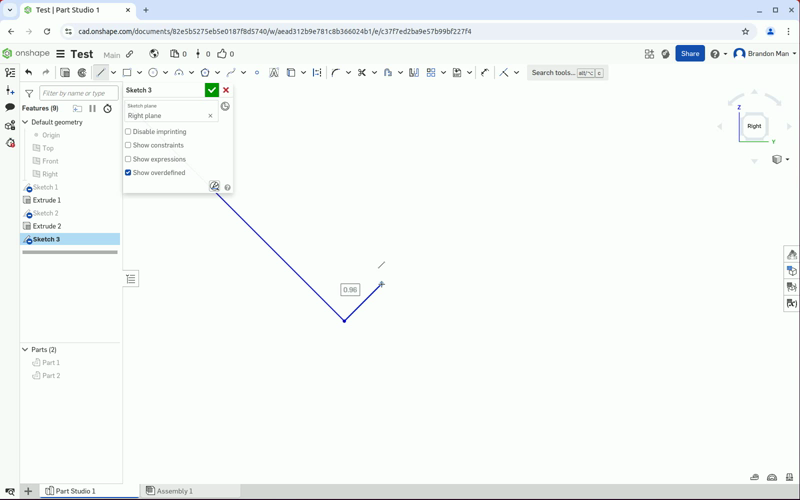
scroll(-6)
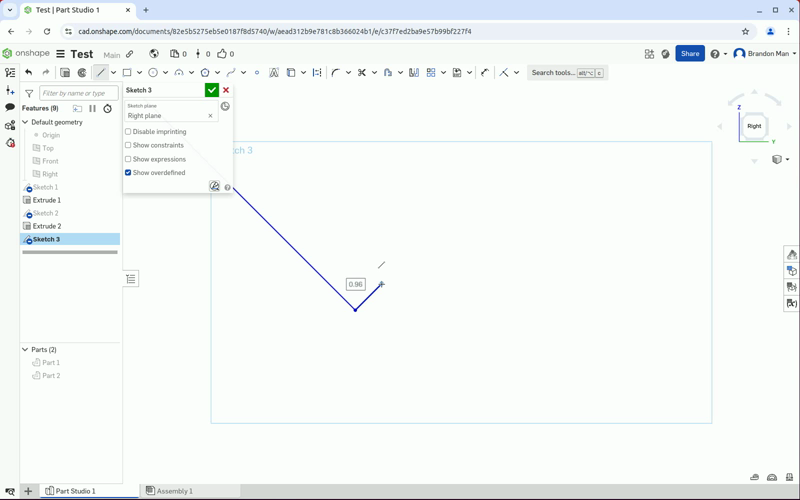
scroll(-6)
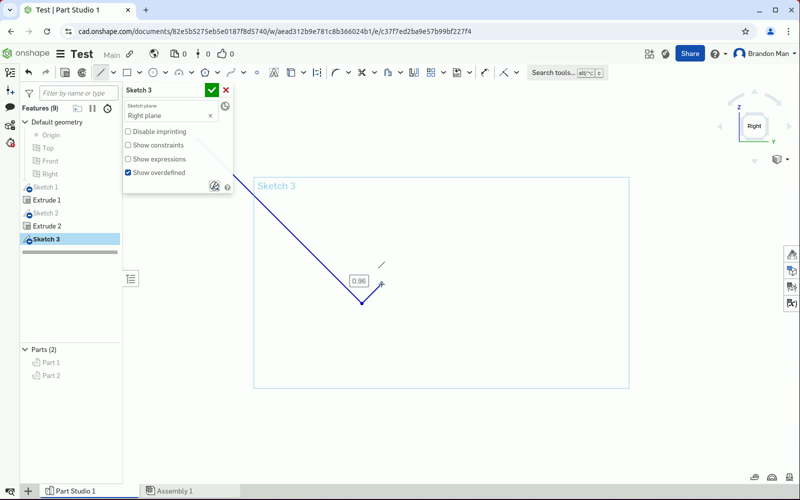
scroll(-6)
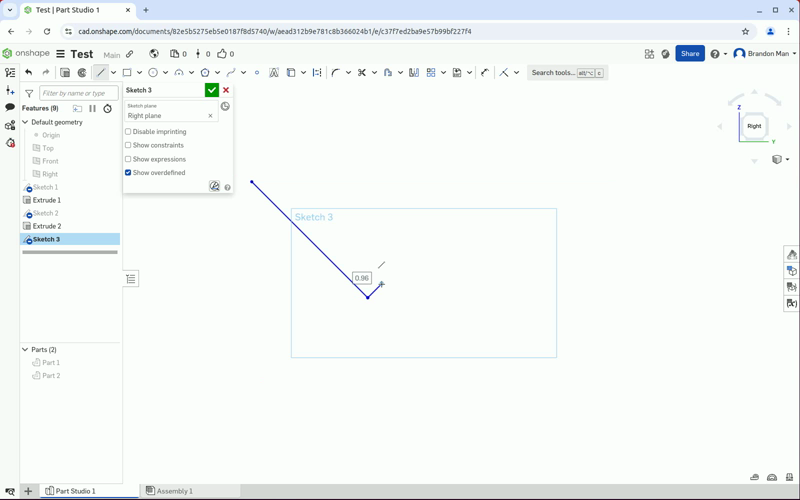
scroll(-6)
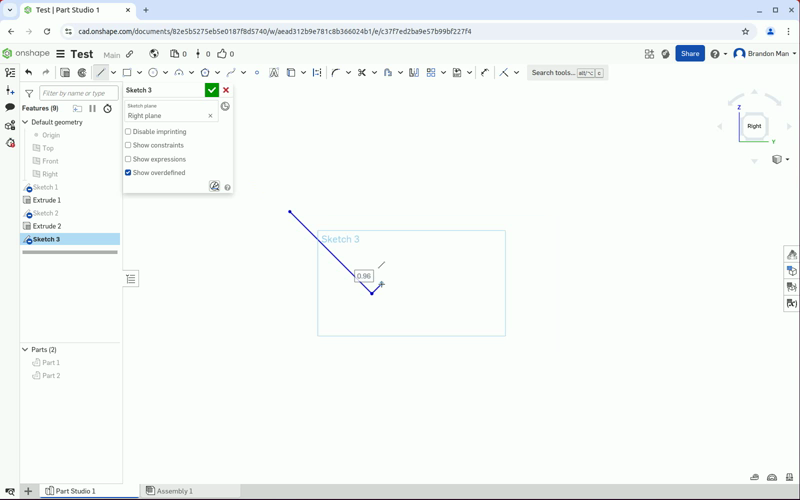
scroll(-6)
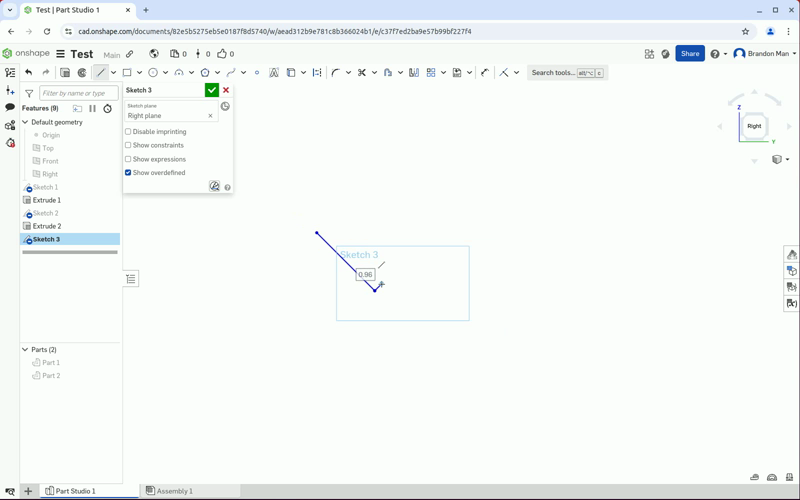
scroll(-6)
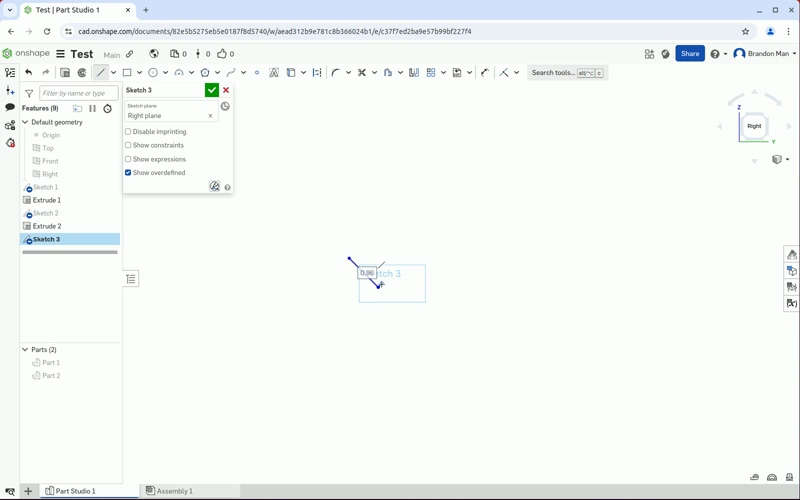
key_up(shift)
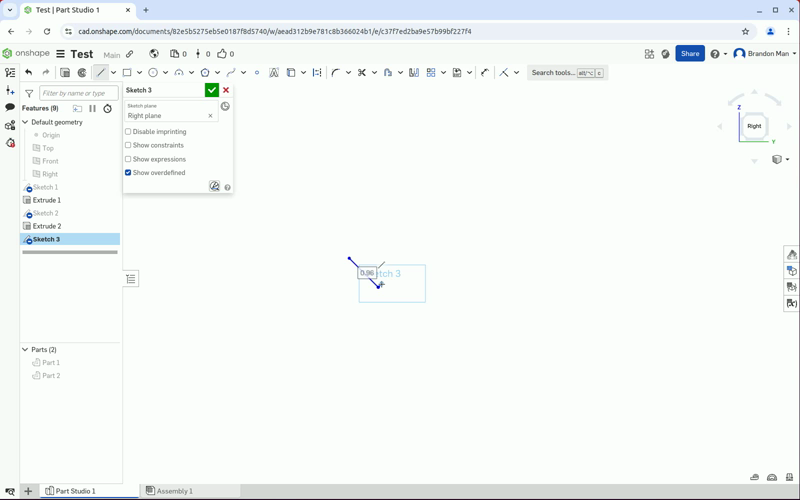
key_down(shift)
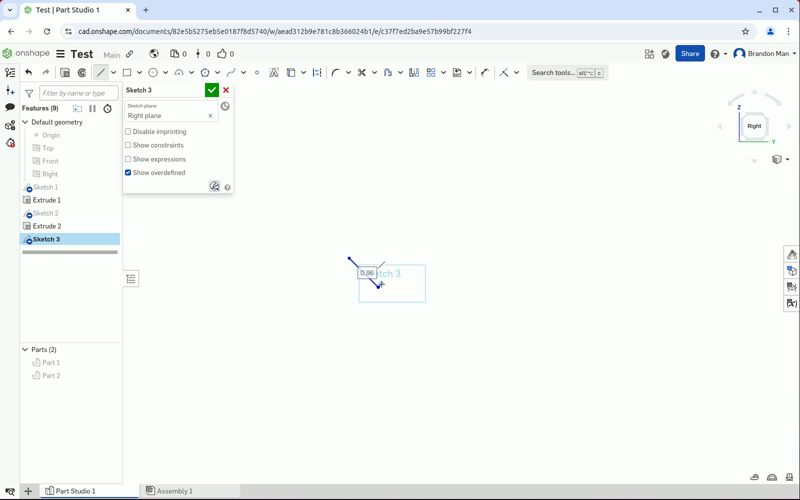
mouse_move(411, 283)
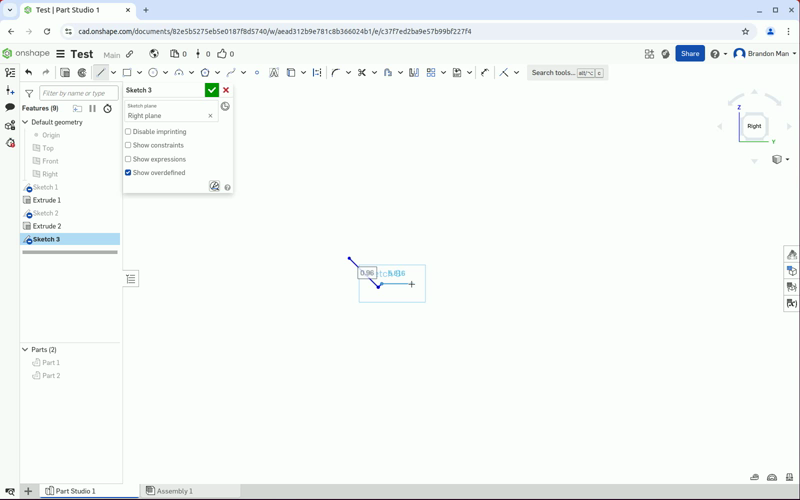
mouse_move(353, 254)
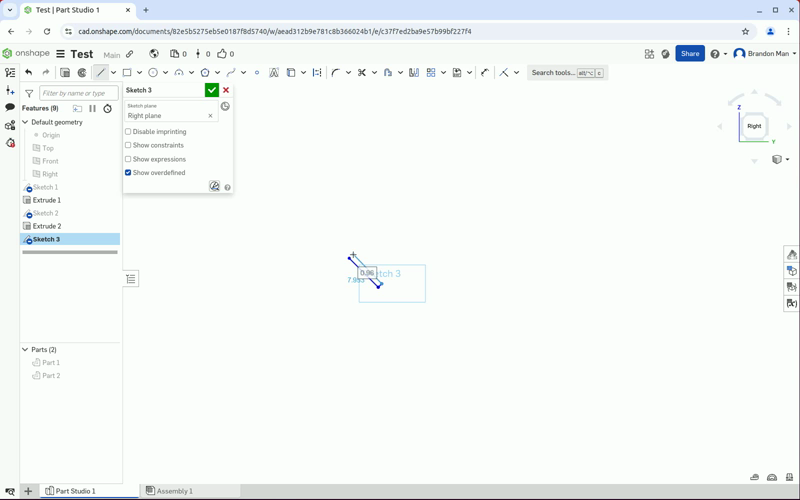
click(353, 254)
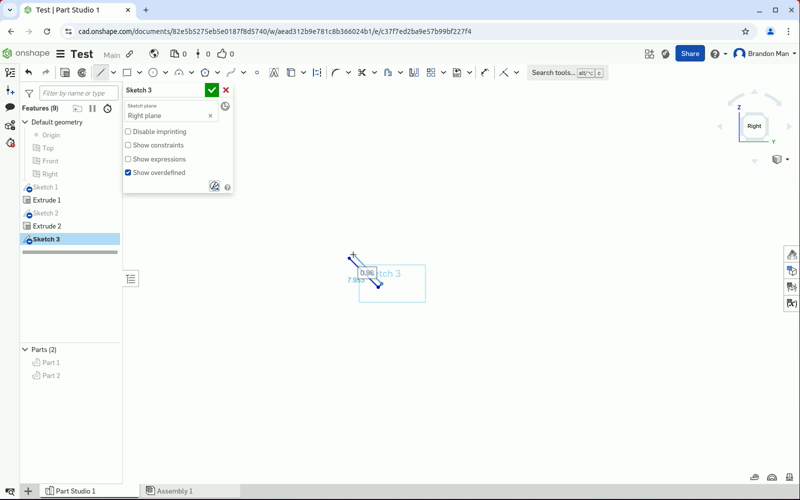
key_up(shift)
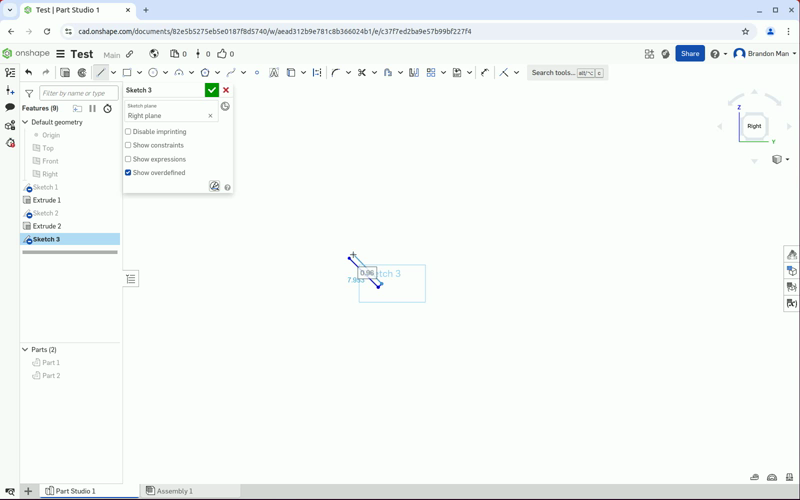
mouse_move(383, 254)
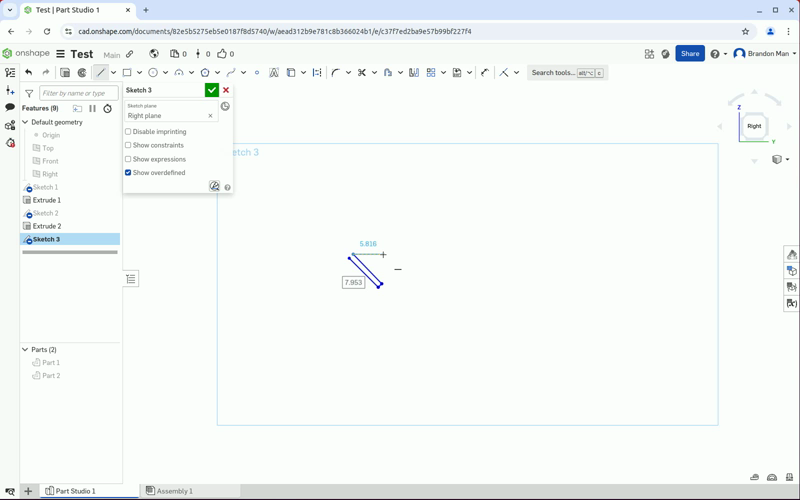
key_down(shift)
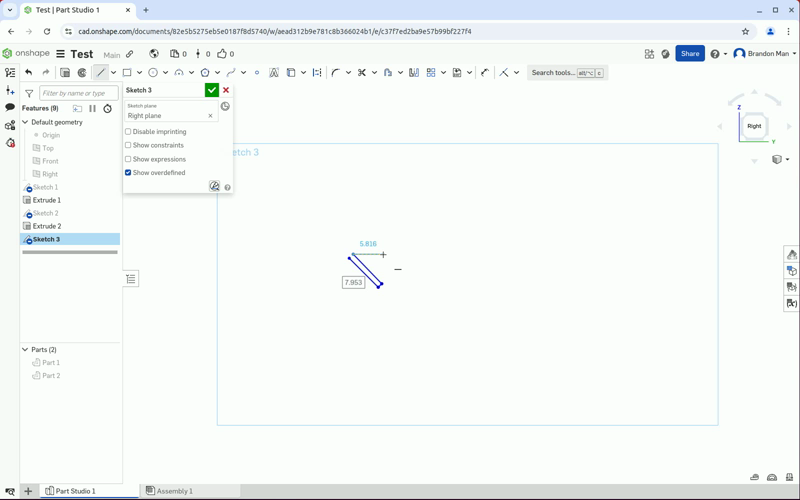
mouse_move(349, 258)
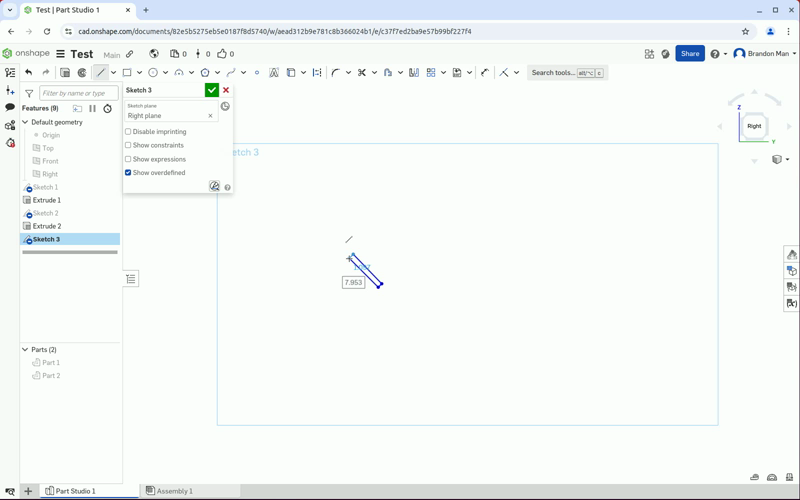
scroll(6)
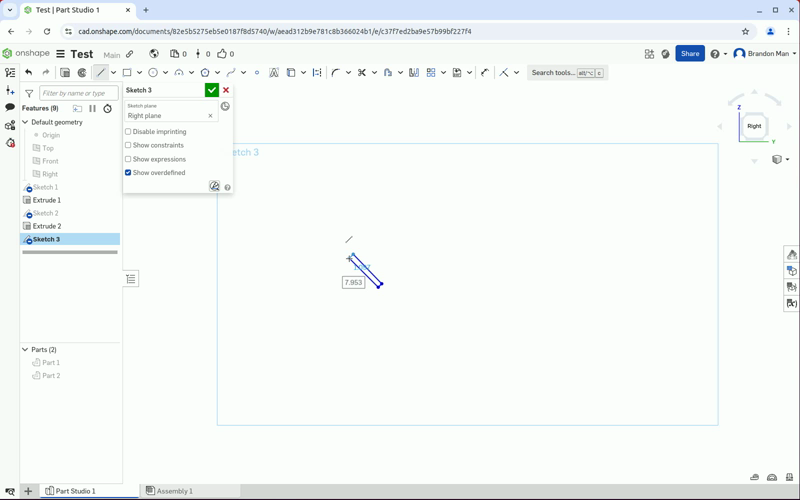
scroll(6)
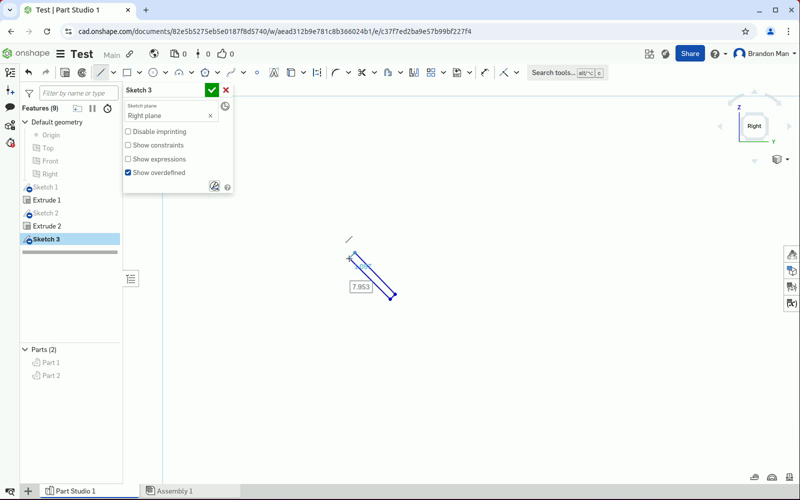
scroll(6)
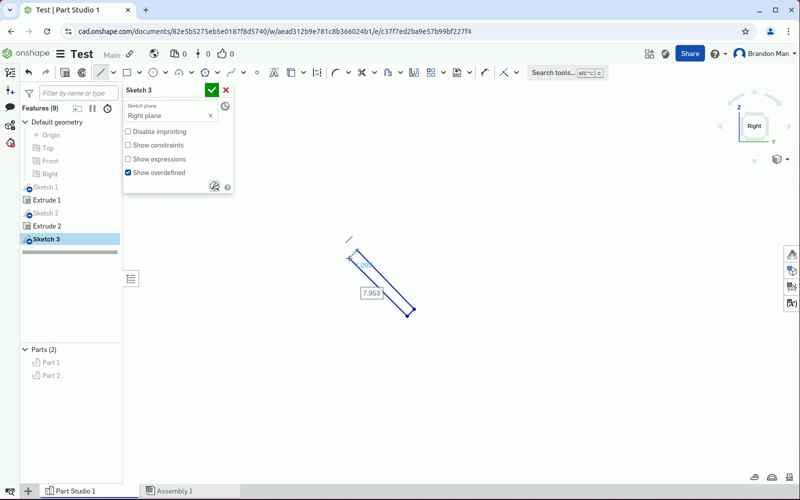
scroll(6)
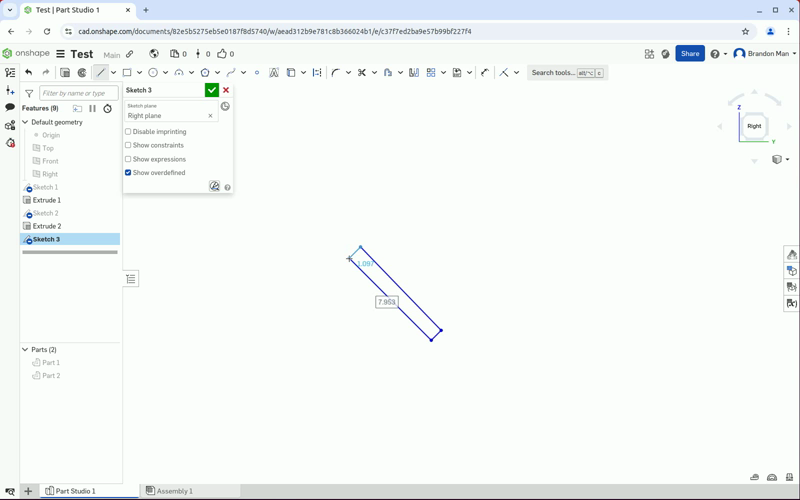
scroll(6)
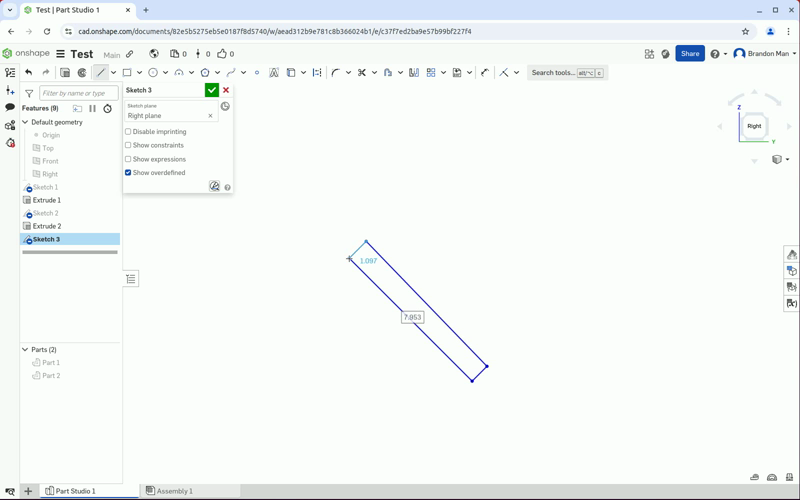
scroll(6)
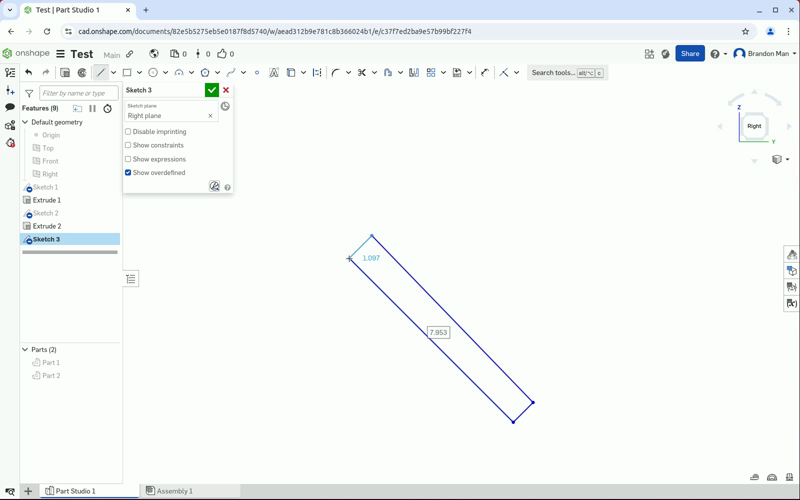
scroll(6)
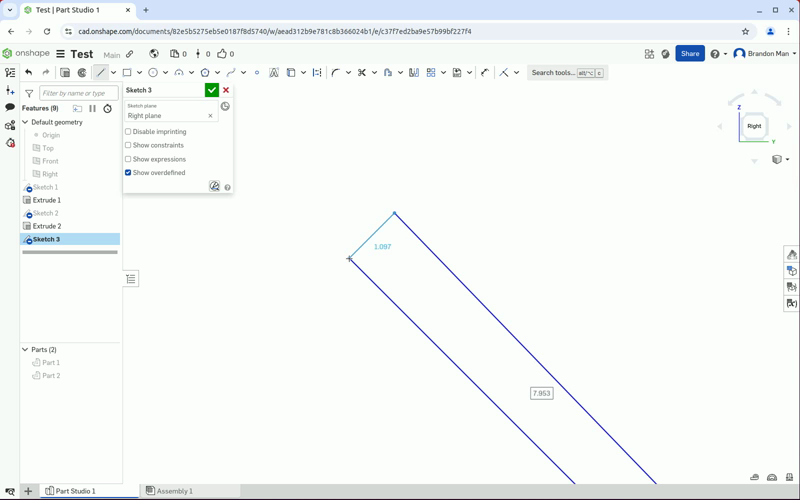
key_up(shift)
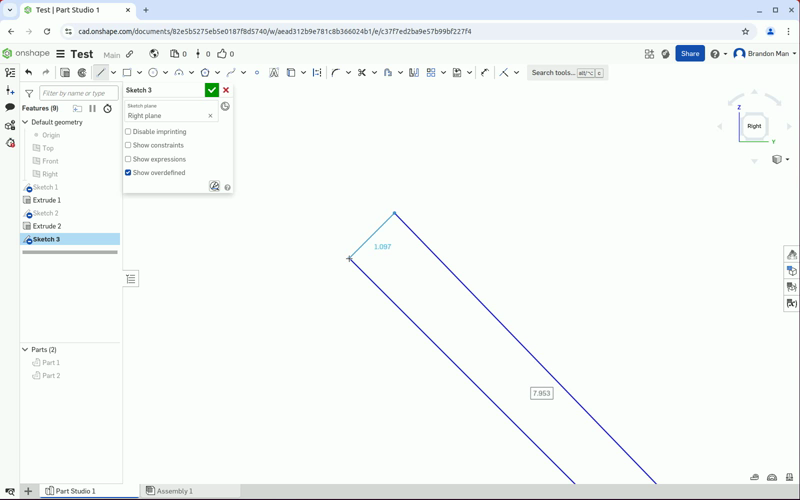
click(349, 258)
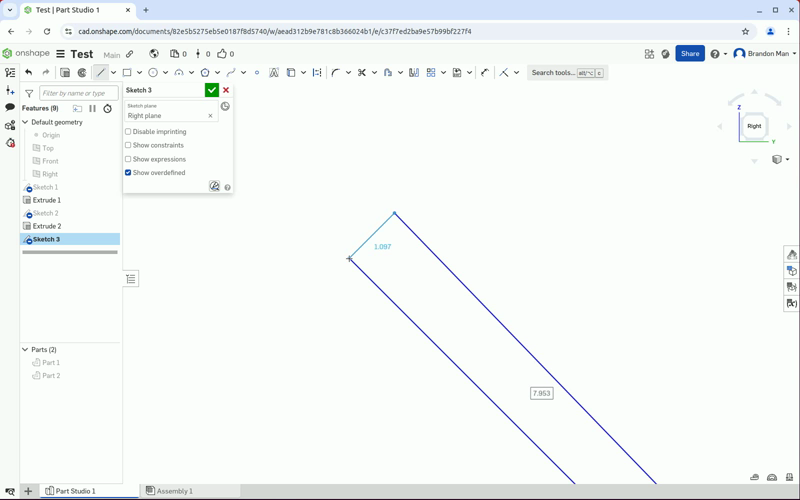
scroll(-6)
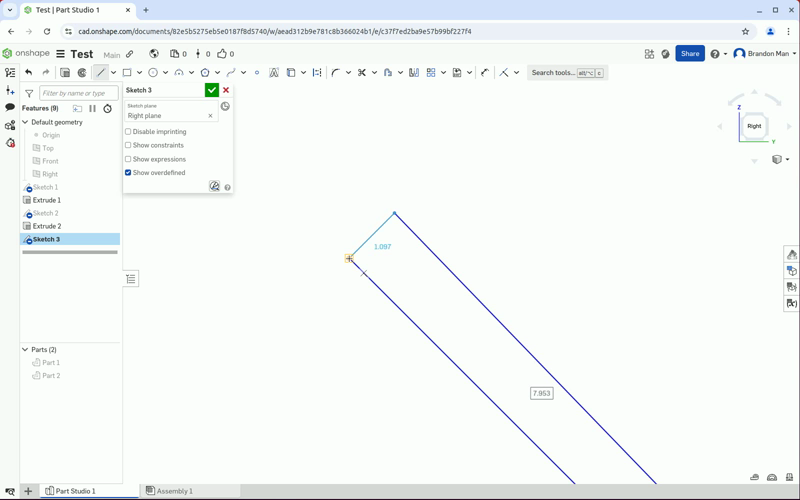
scroll(-6)
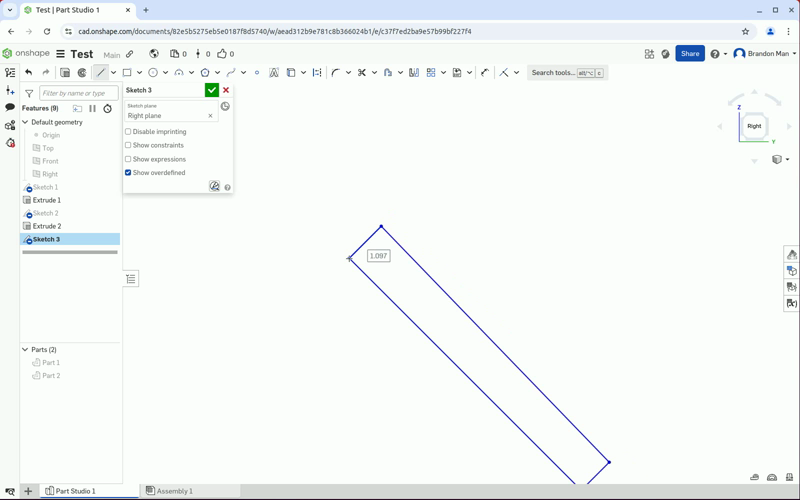
scroll(-6)
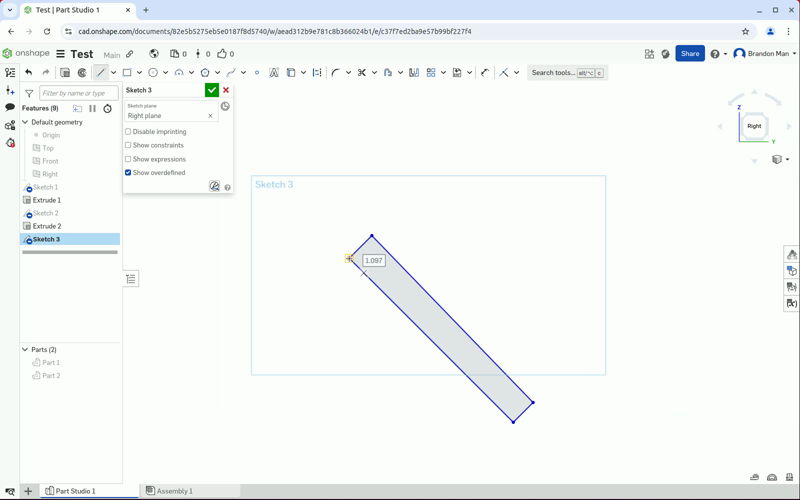
scroll(-6)
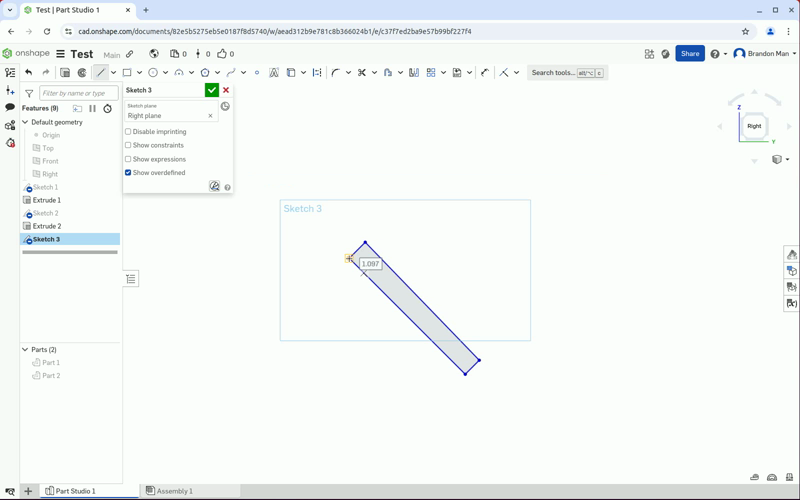
scroll(-6)
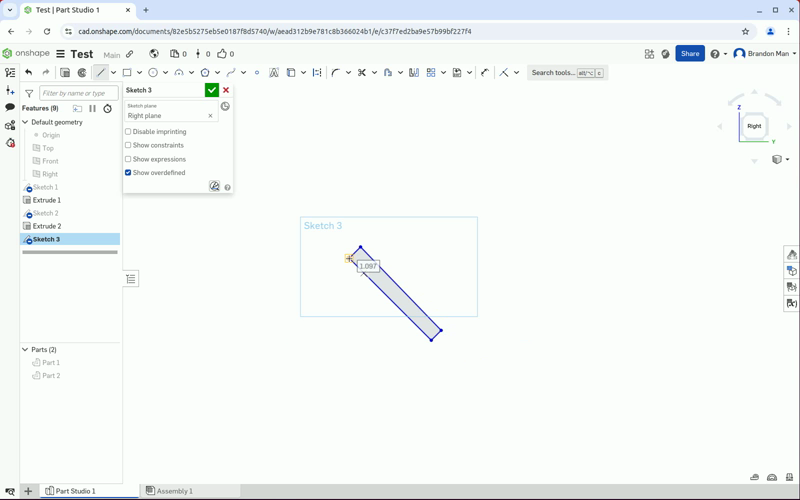
scroll(-6)
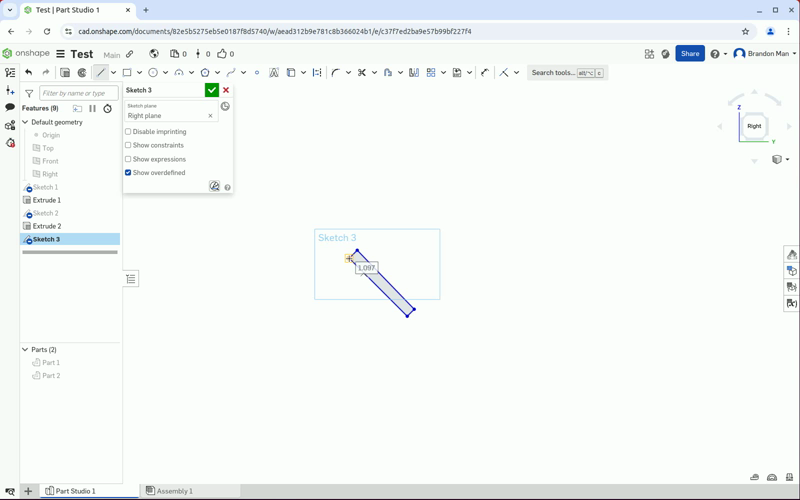
scroll(-6)
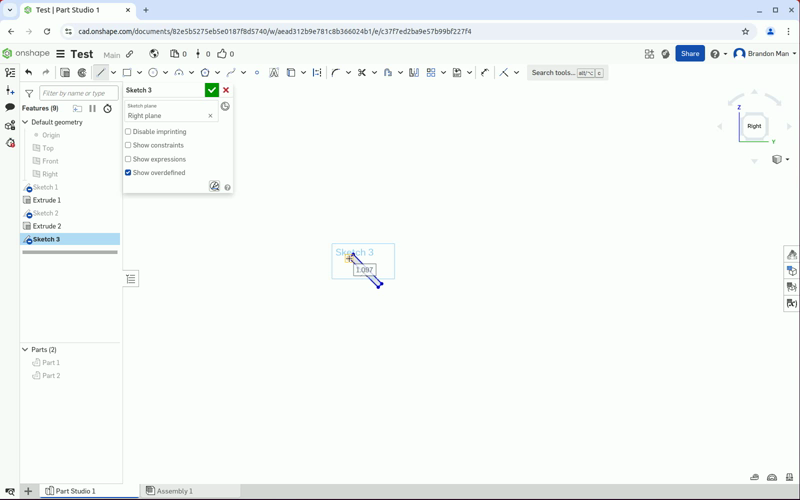
key(esc)
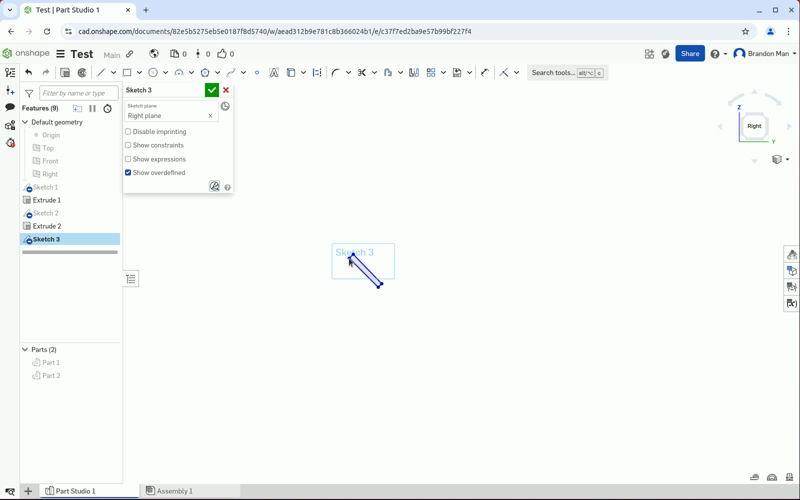
mouse_move(359, 264)
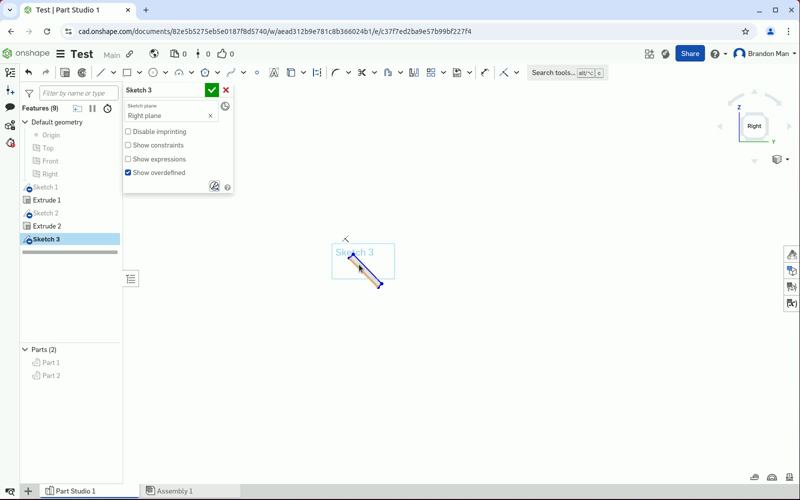
scroll(6)
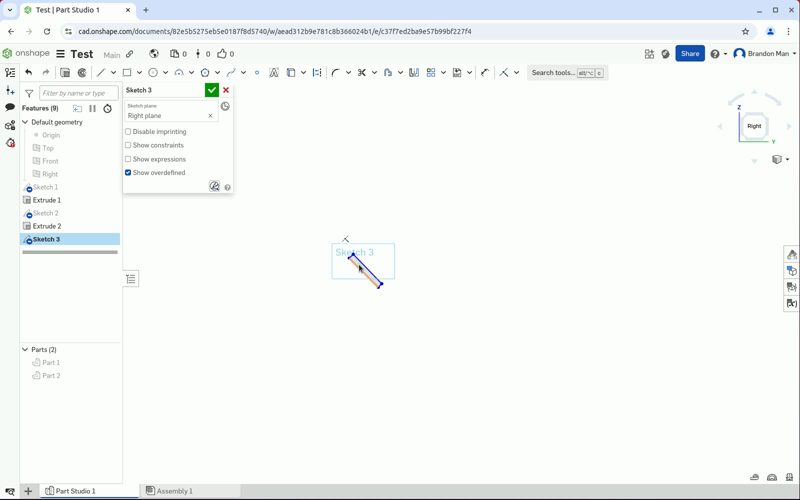
scroll(6)
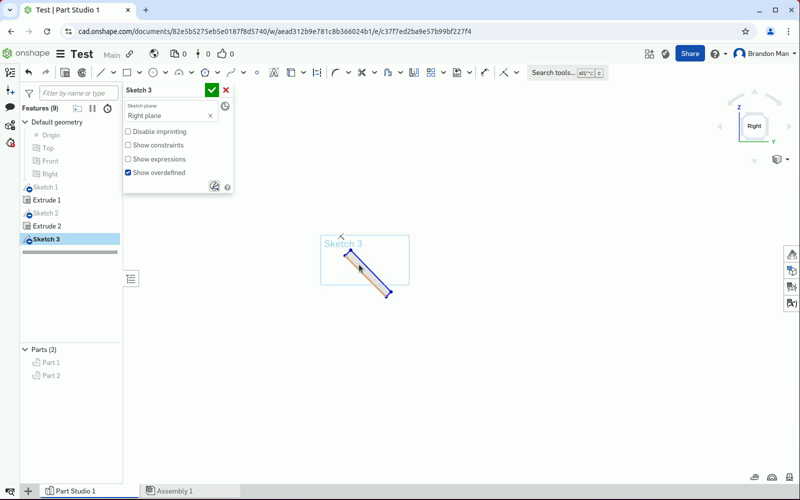
scroll(6)
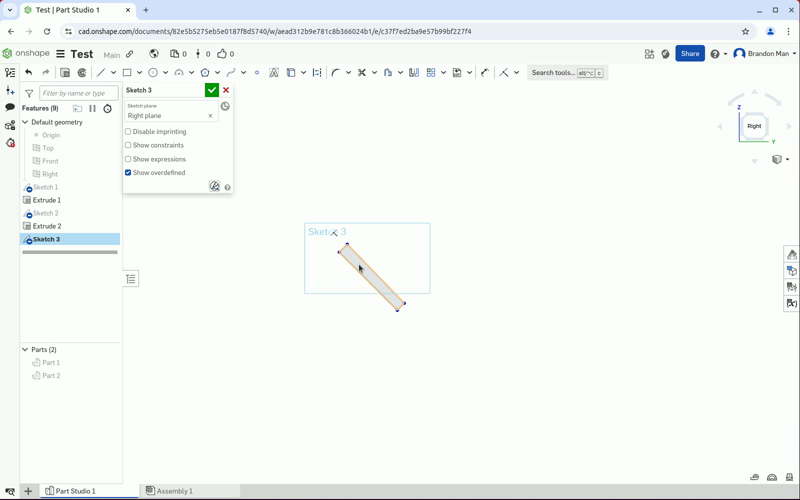
scroll(6)
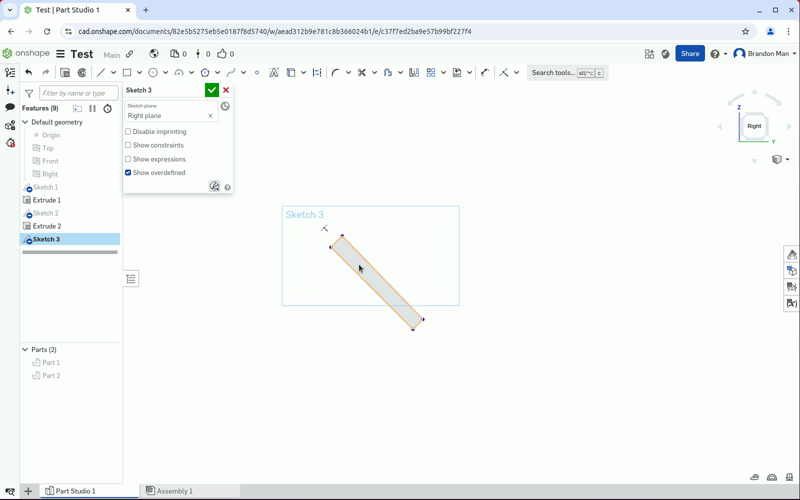
scroll(6)
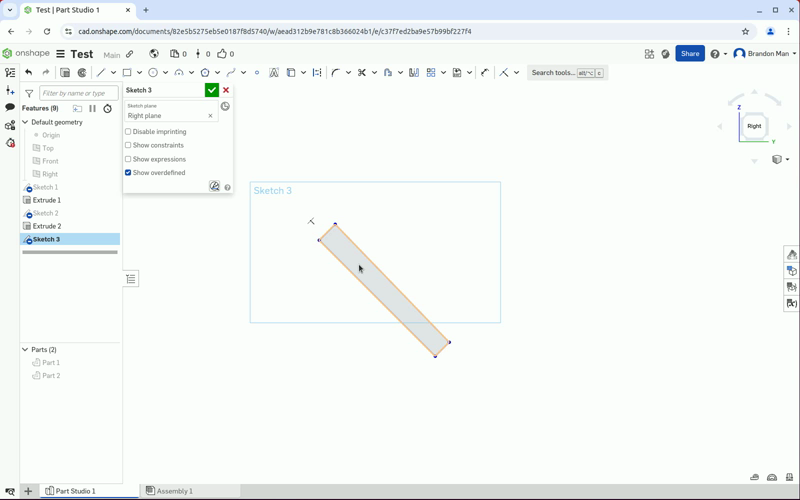
scroll(6)
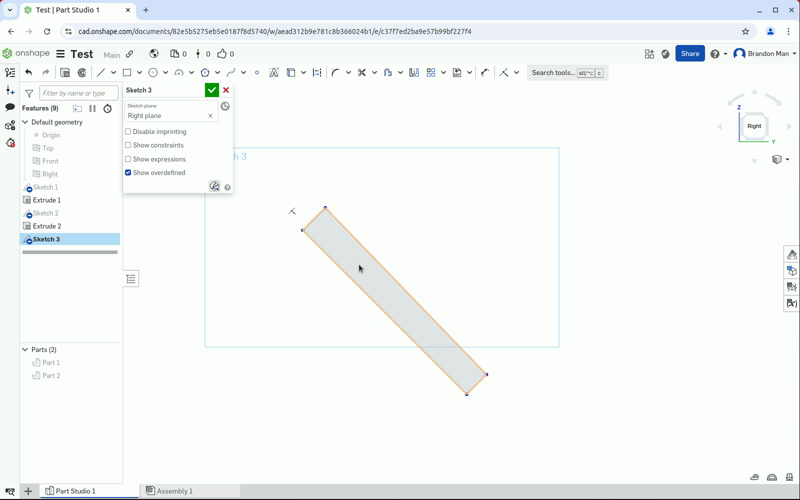
scroll(6)
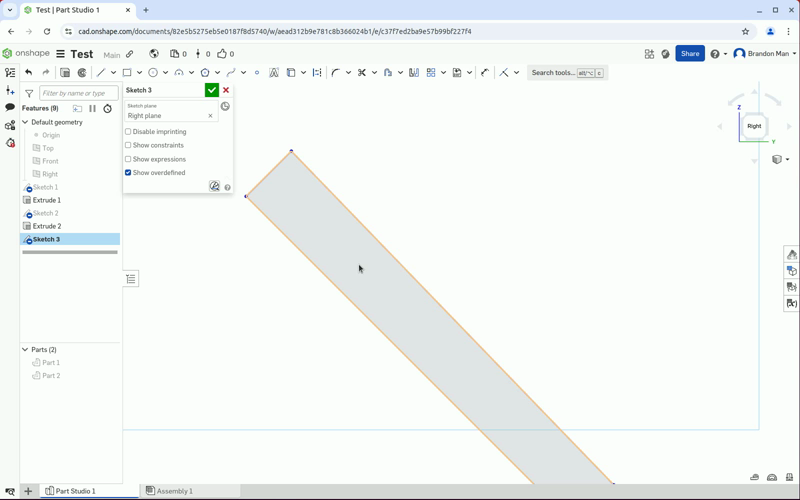
click(359, 264)
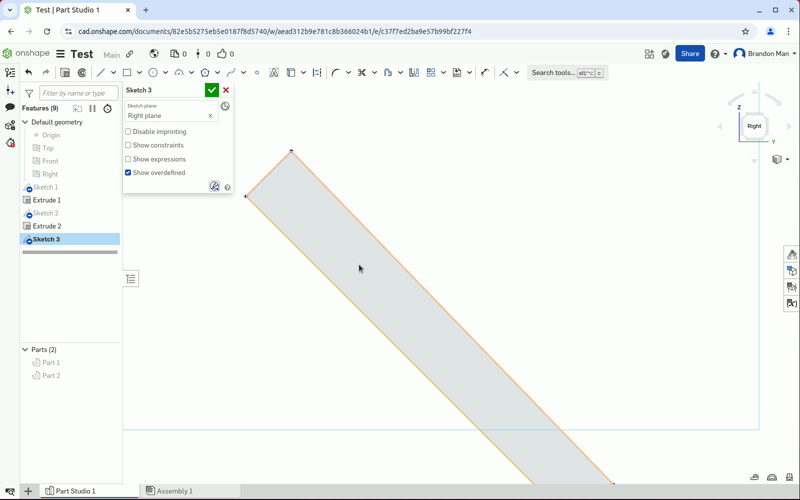
scroll(-6)
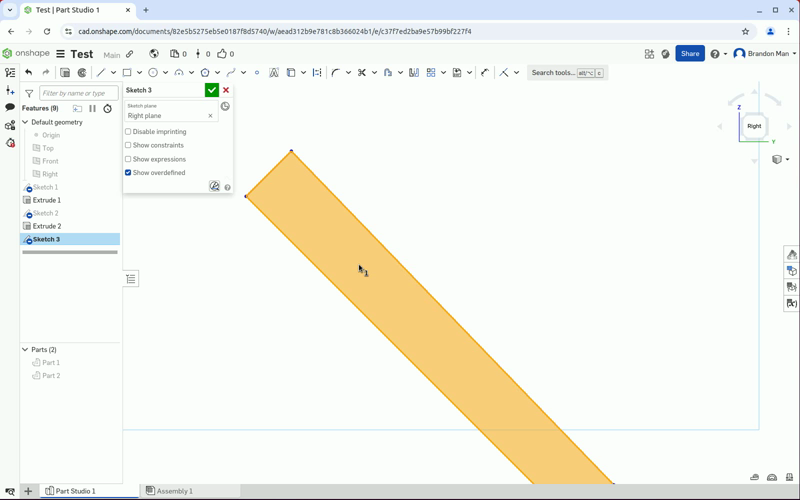
scroll(-6)
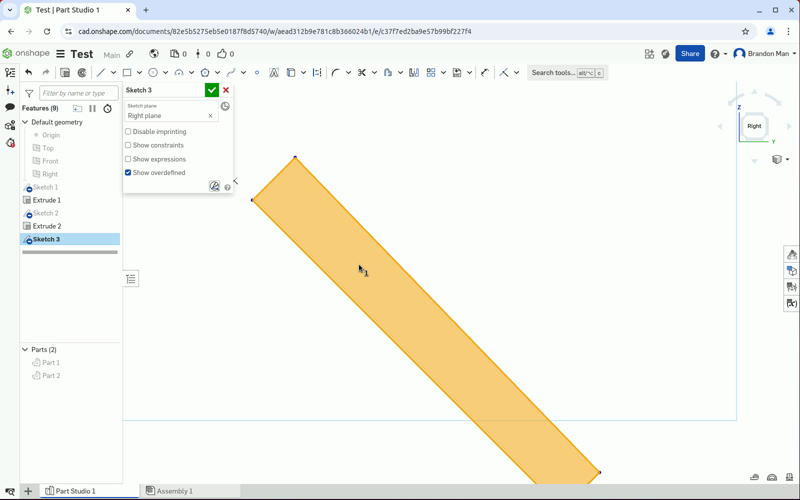
scroll(-6)
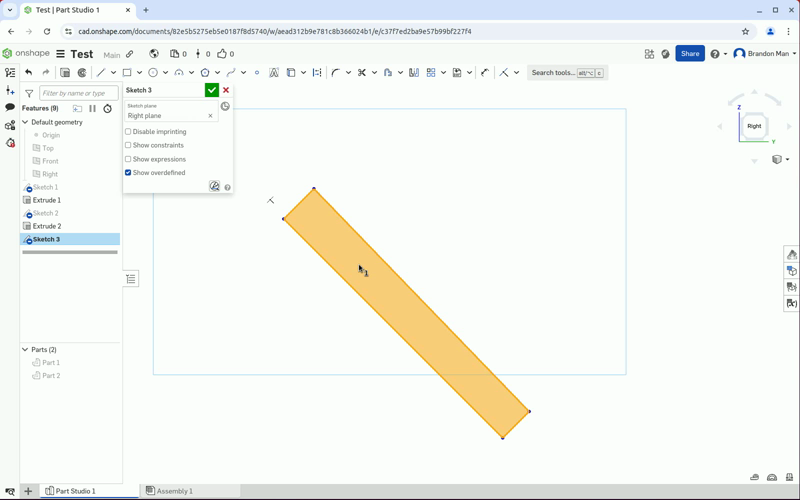
scroll(-6)
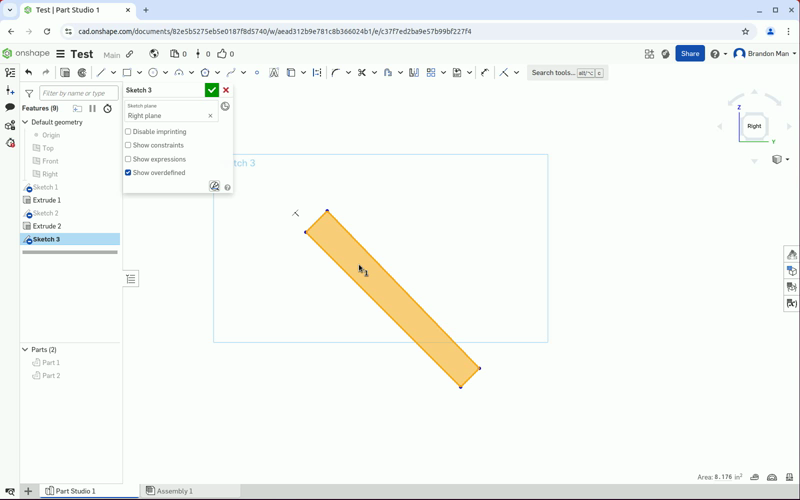
scroll(-6)
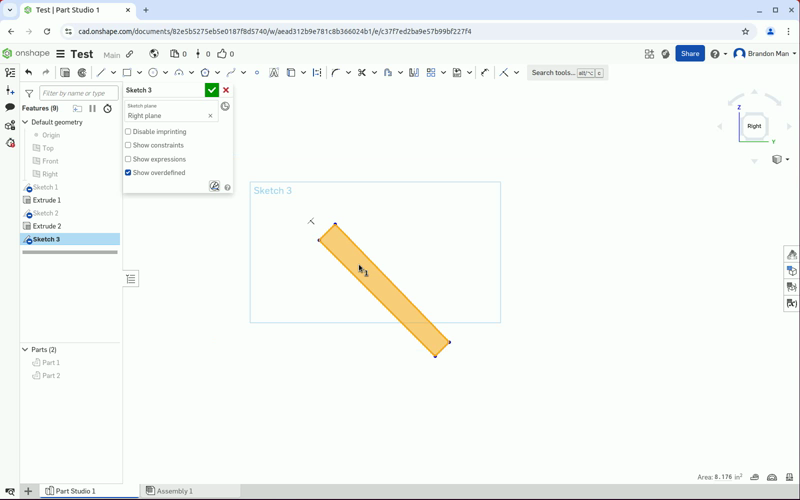
scroll(-6)
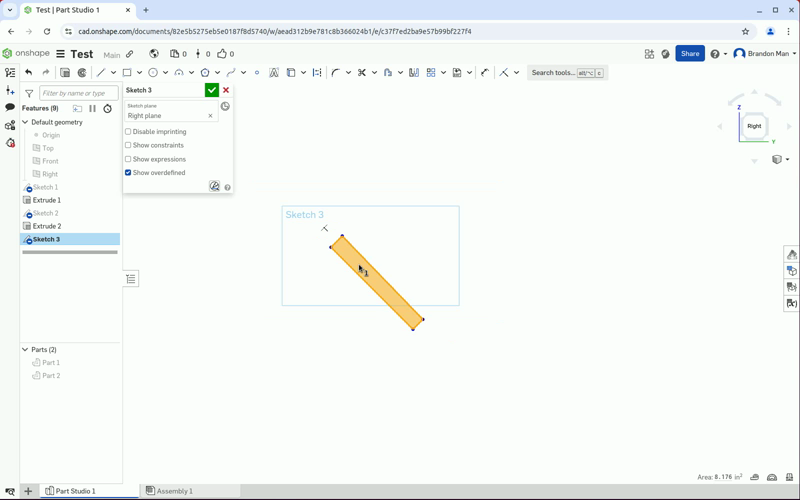
scroll(-6)
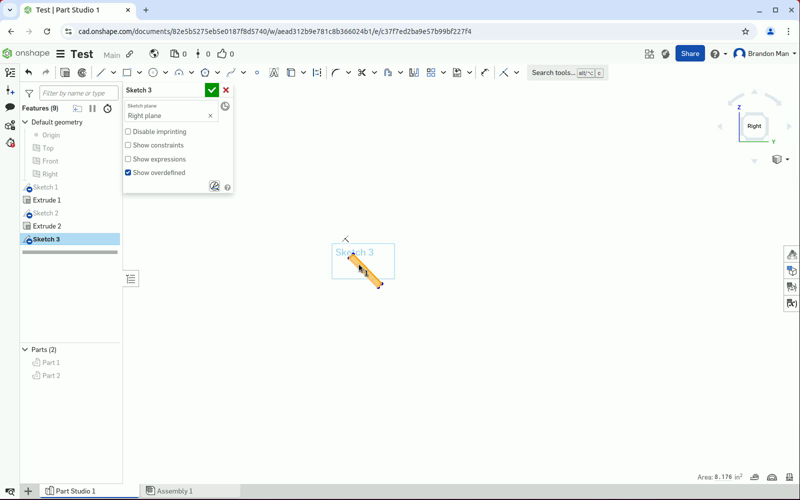
mouse_move(73, 352)
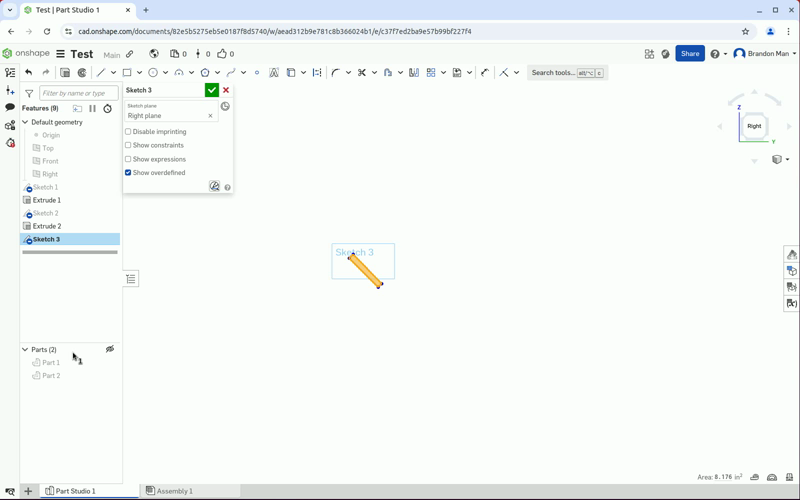
key(shift+y)
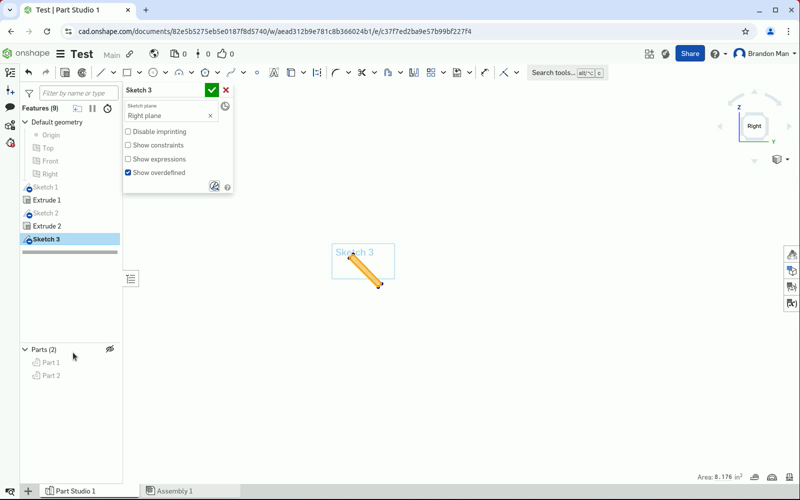
key(shift+e)
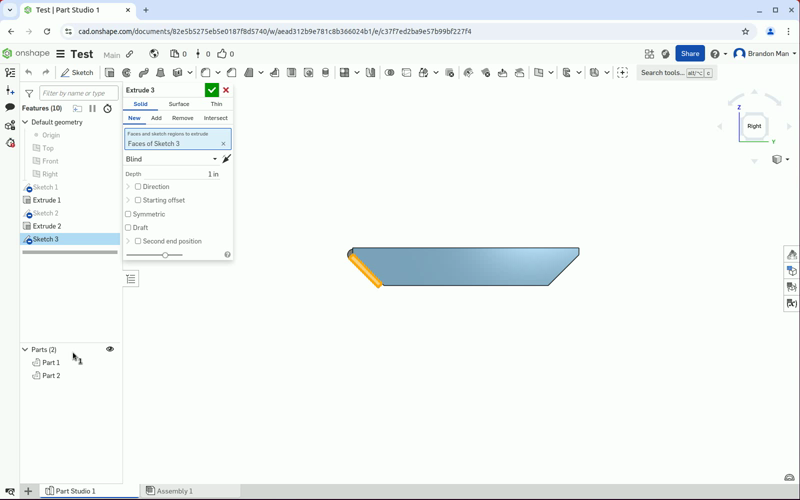
mouse_move(143, 106)
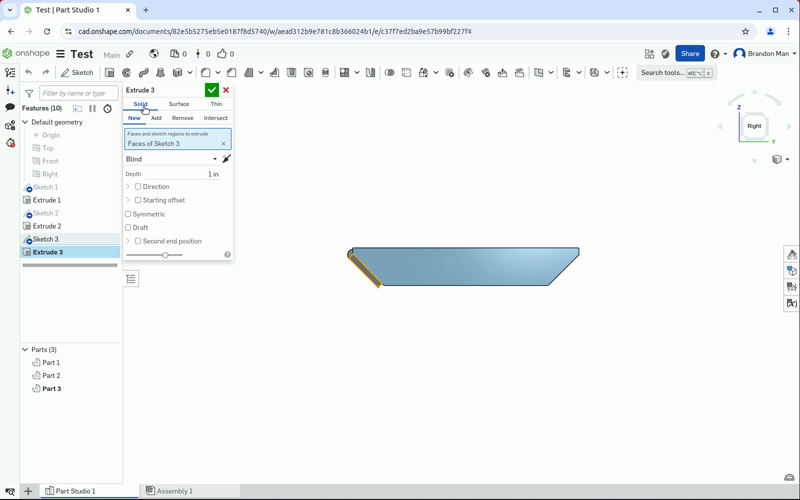
click(143, 106)
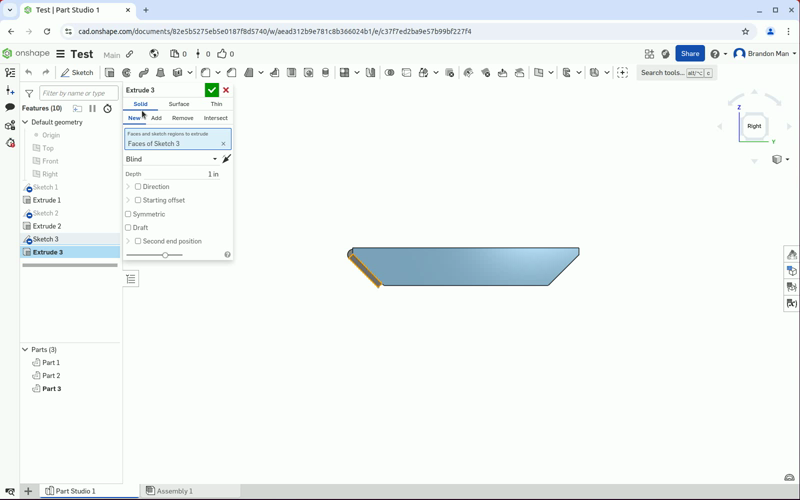
mouse_move(137, 120)
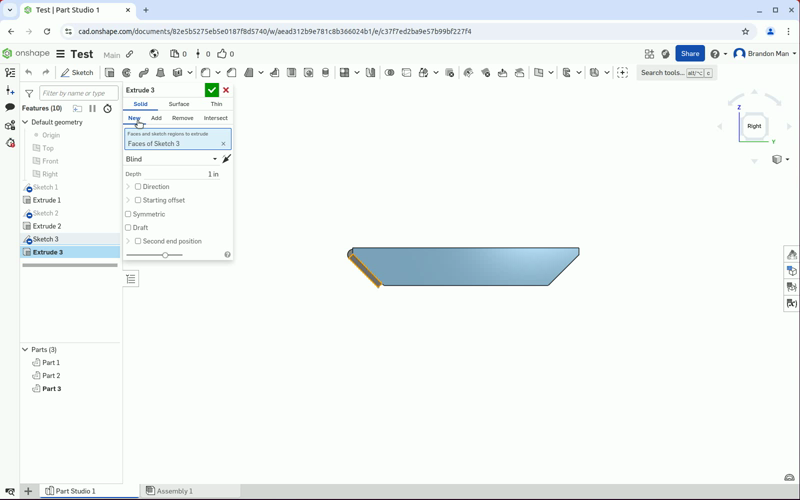
click(137, 120)
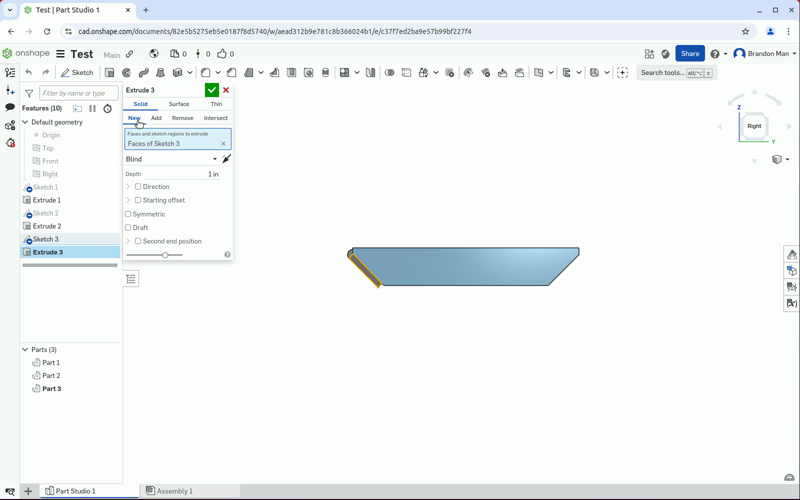
key(tab, 4)
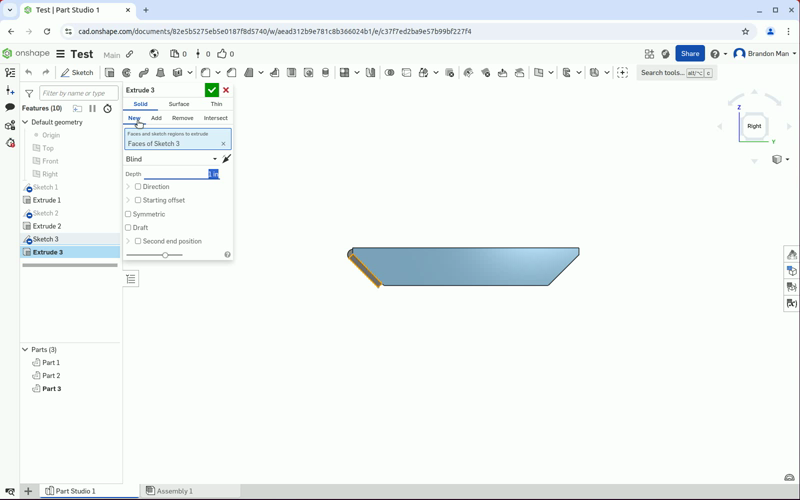
text(2.166)
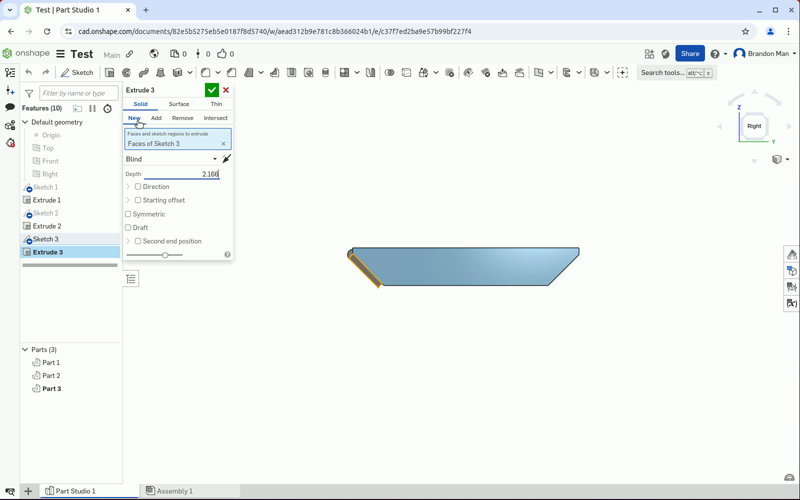
key(enter)
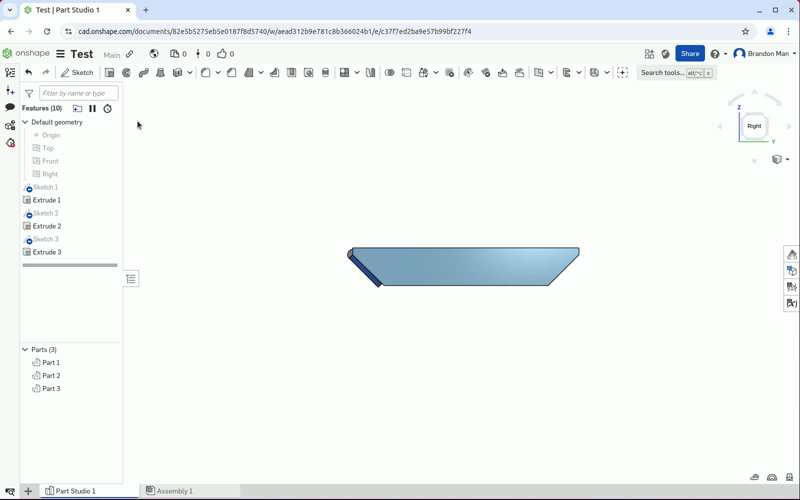
key(shift+h)
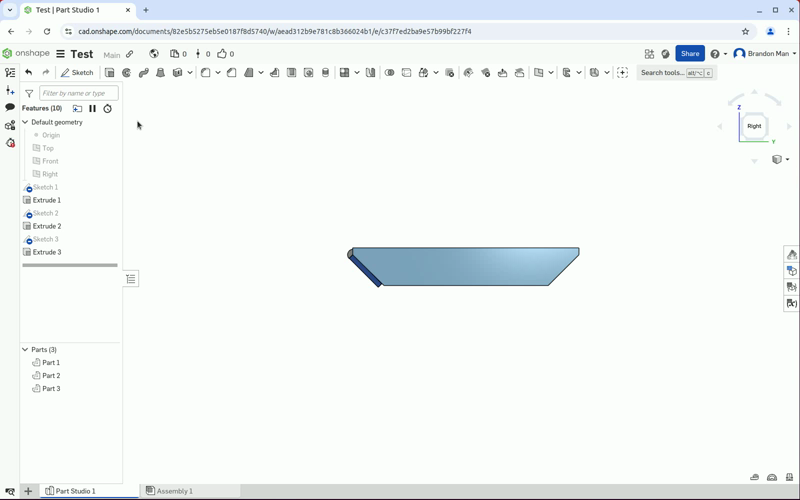
key(shift+h)
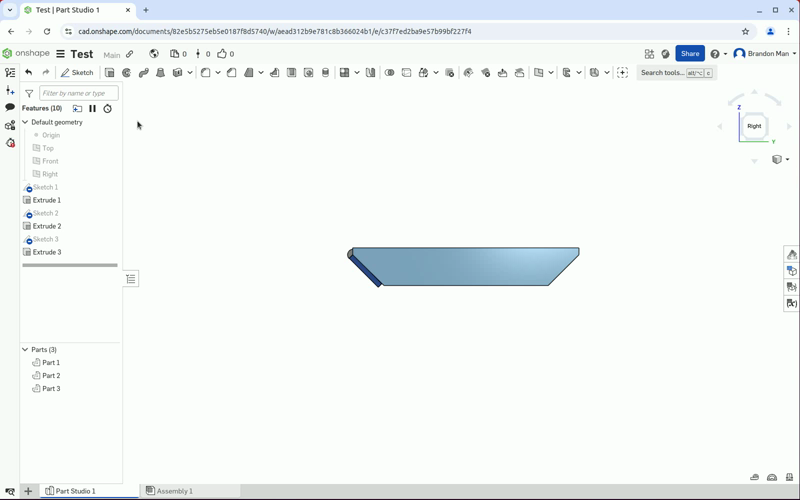
mouse_move(73, 189)
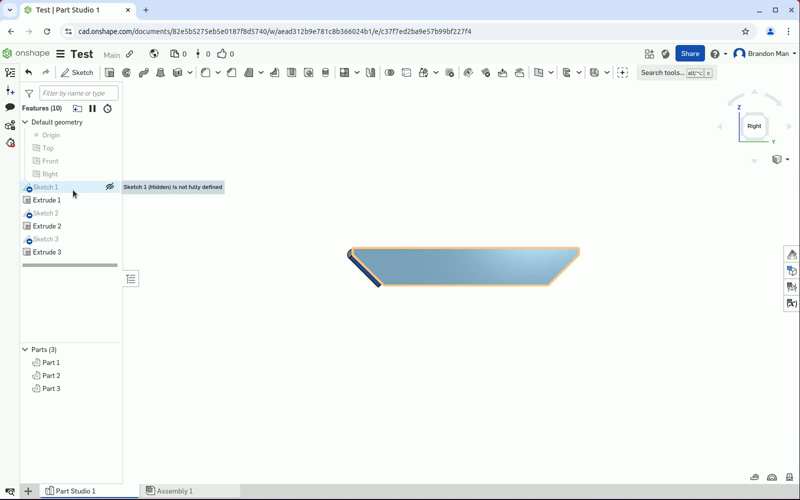
click(73, 189)
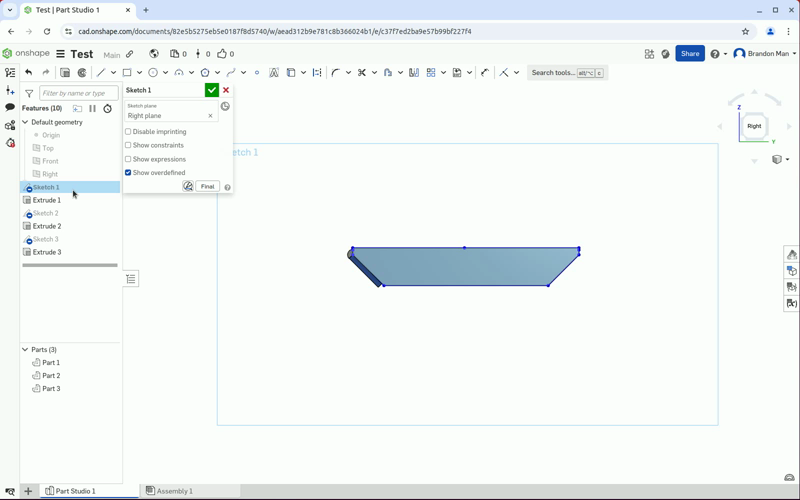
mouse_move(229, 92)
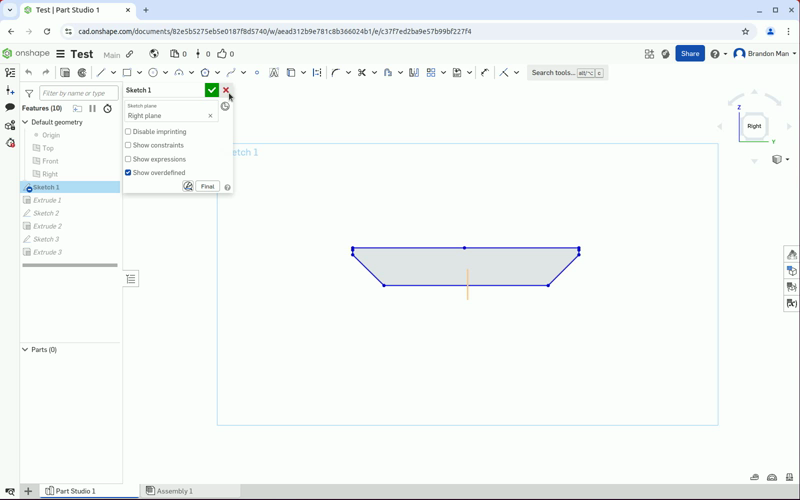
click(229, 92)
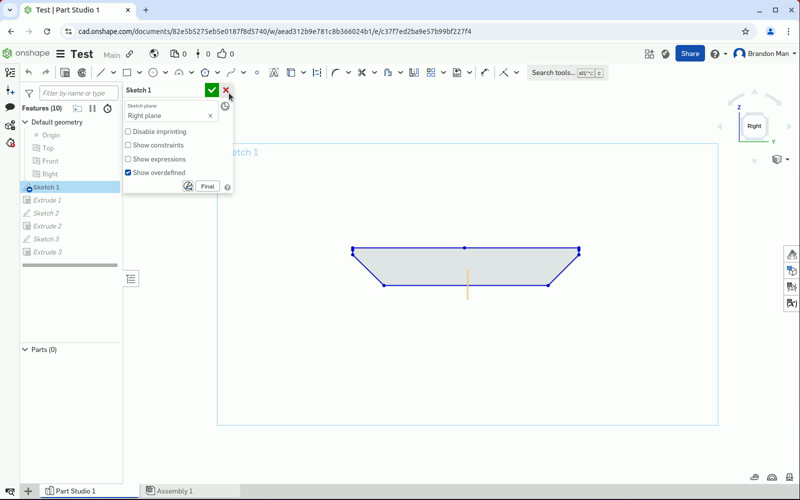
key(shift+s)
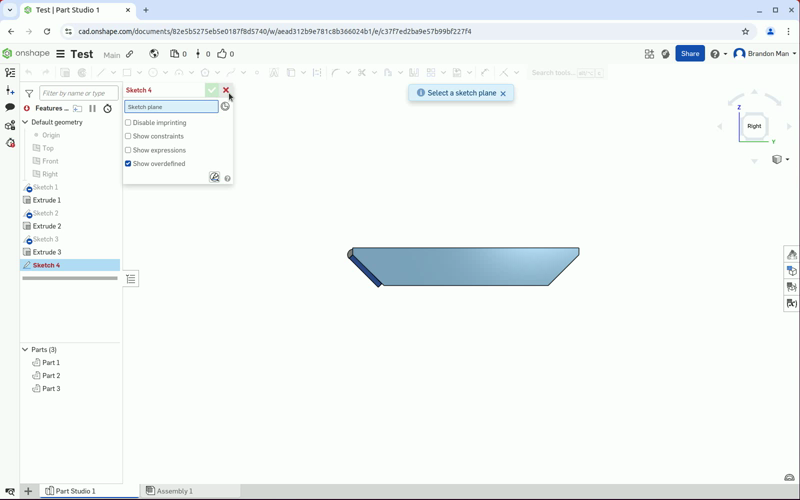
mouse_move(73, 176)
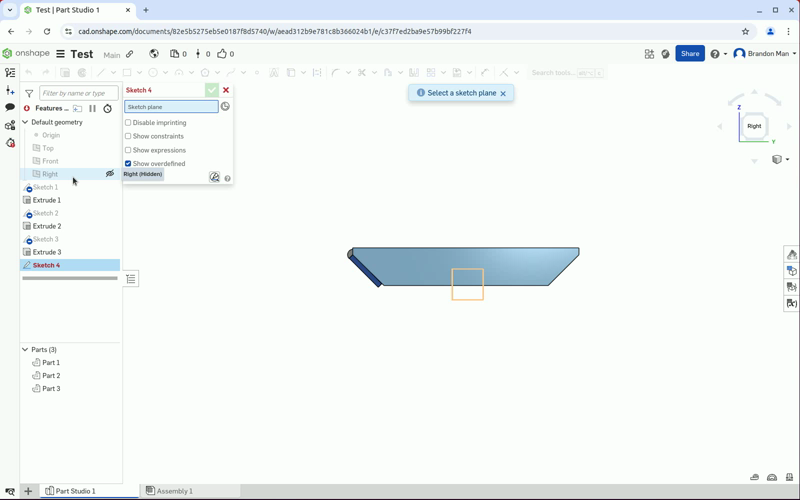
click(73, 176)
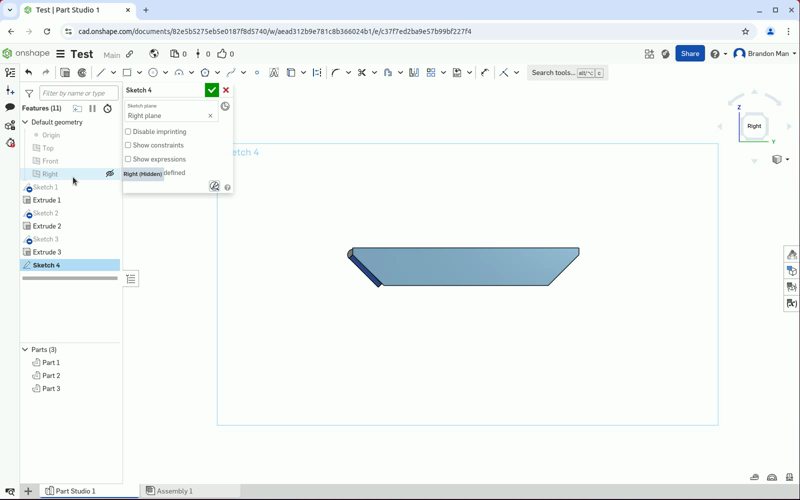
mouse_move(73, 352)
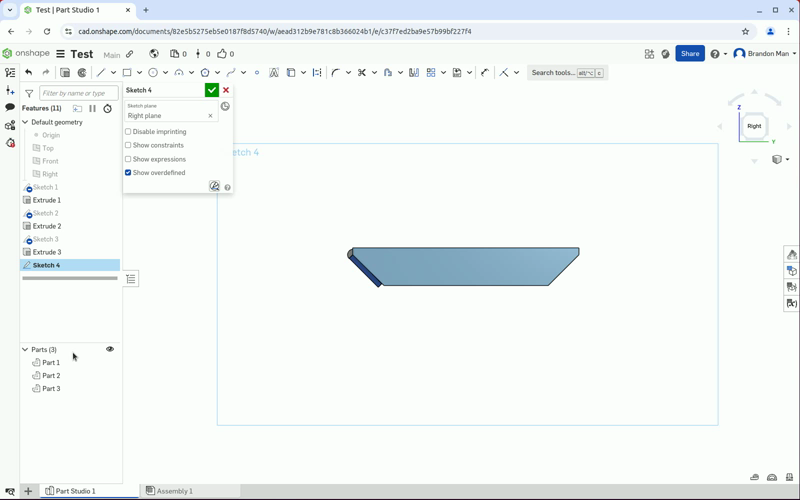
key(y)
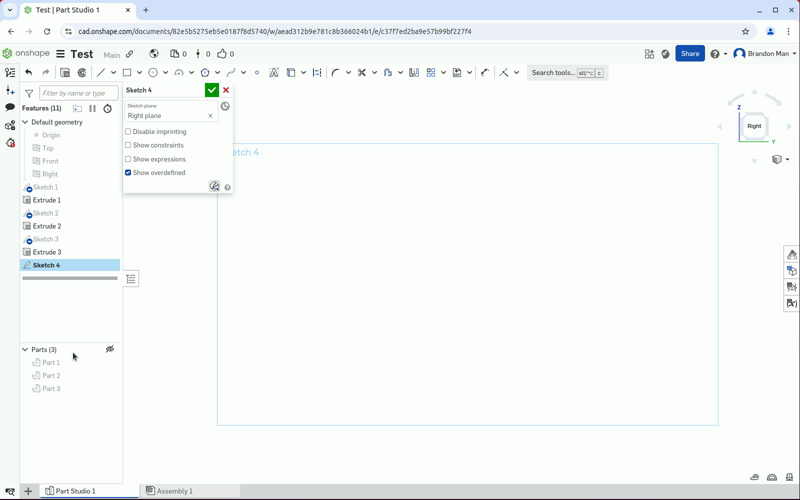
key(a)
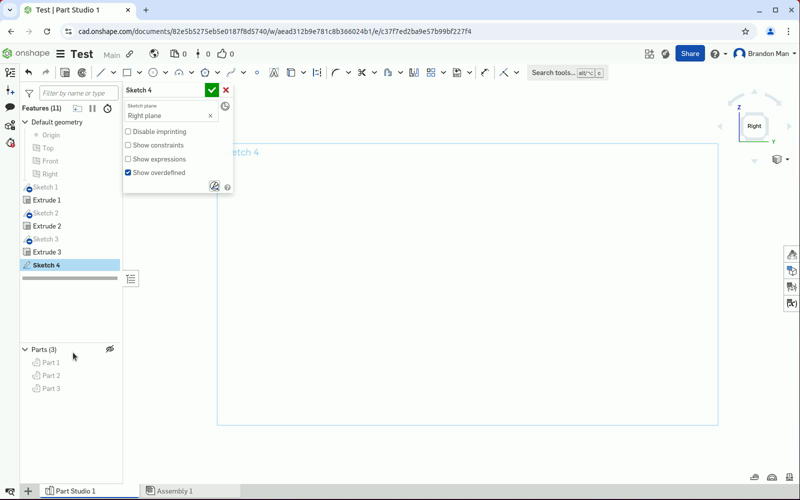
key_down(shift)
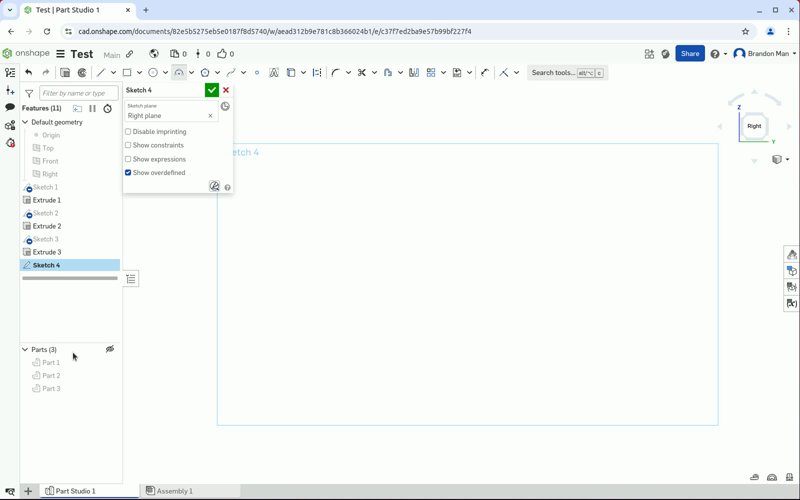
mouse_move(377, 286)
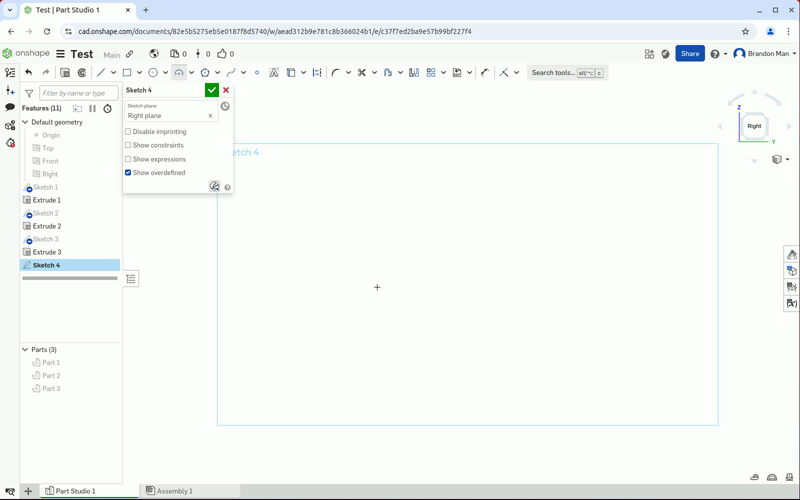
click(377, 286)
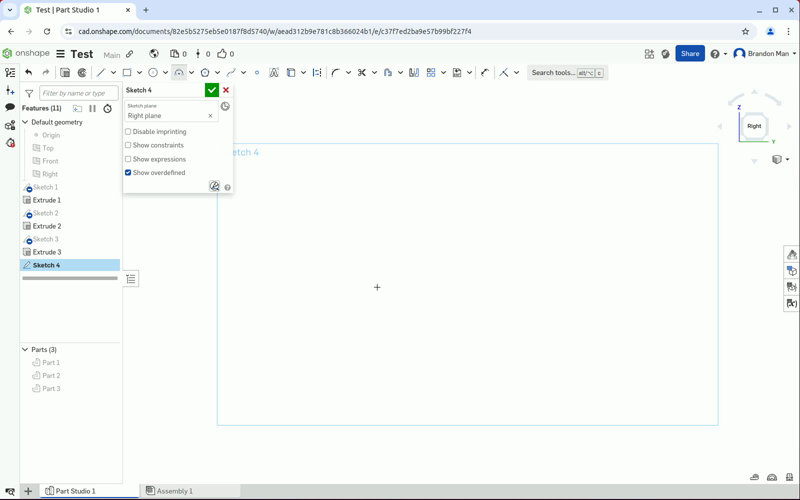
key_up(shift)
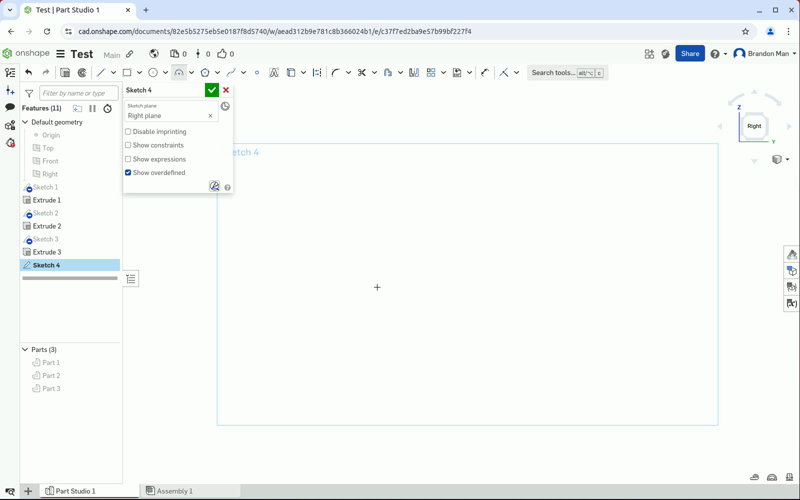
key_down(shift)
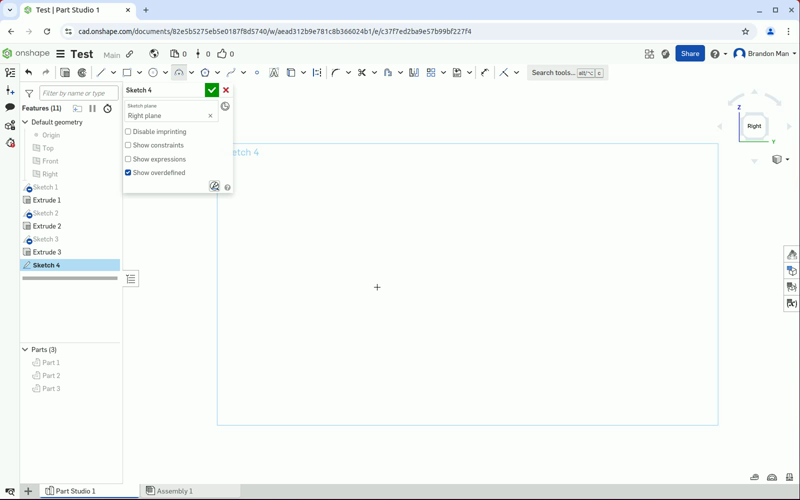
mouse_move(380, 288)
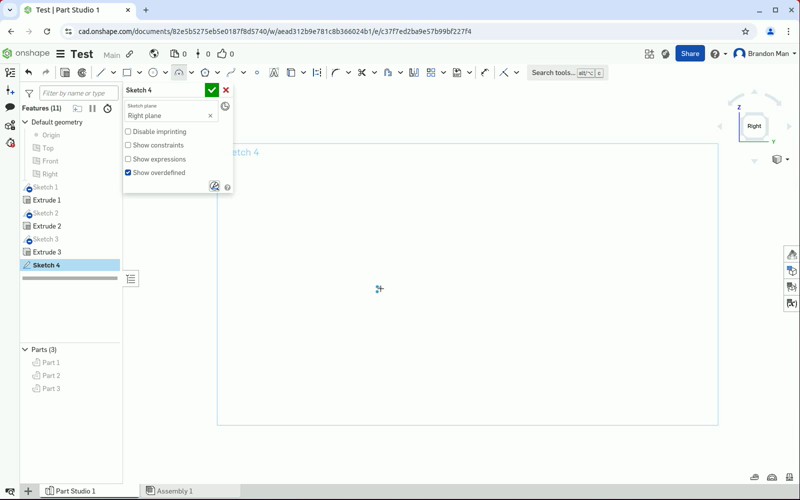
scroll(6)
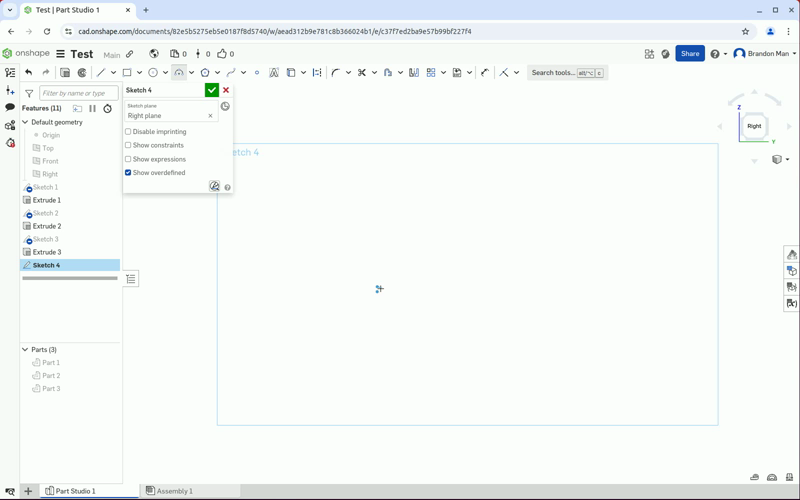
scroll(6)
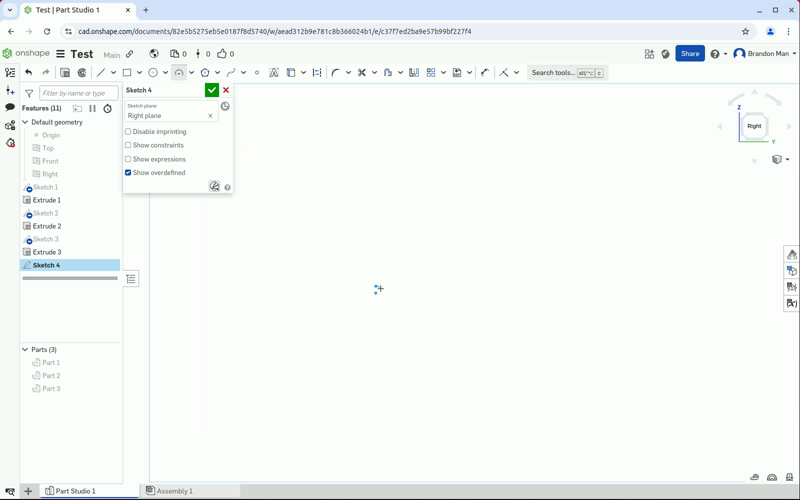
scroll(6)
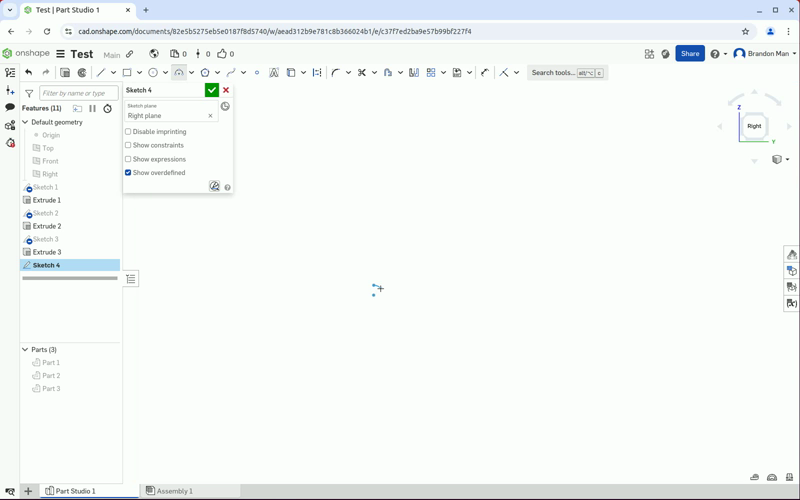
scroll(6)
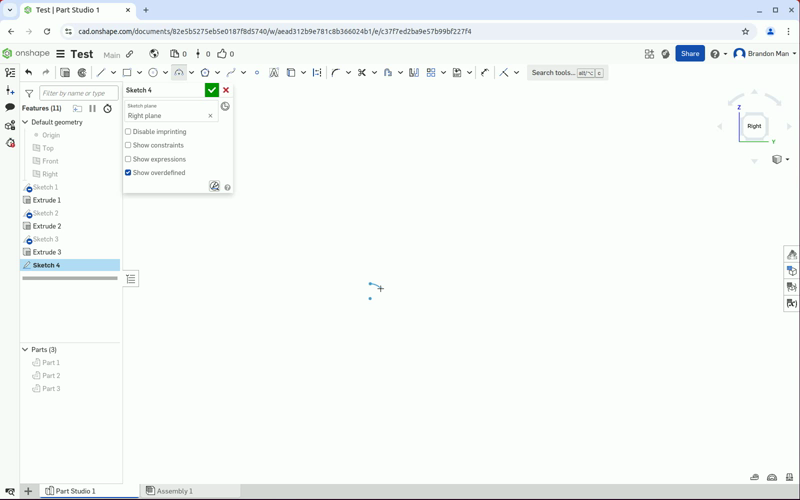
scroll(6)
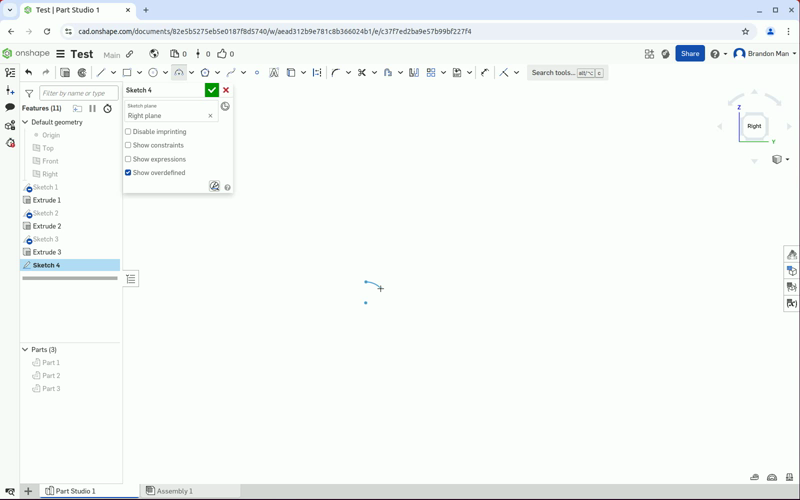
scroll(6)
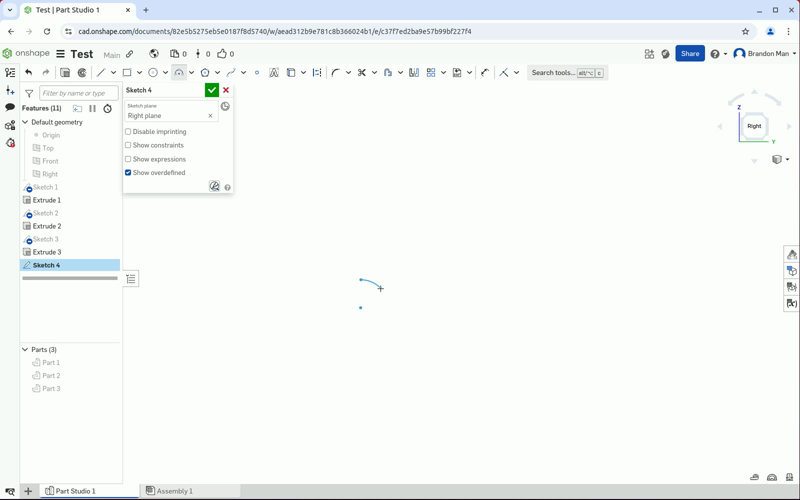
scroll(6)
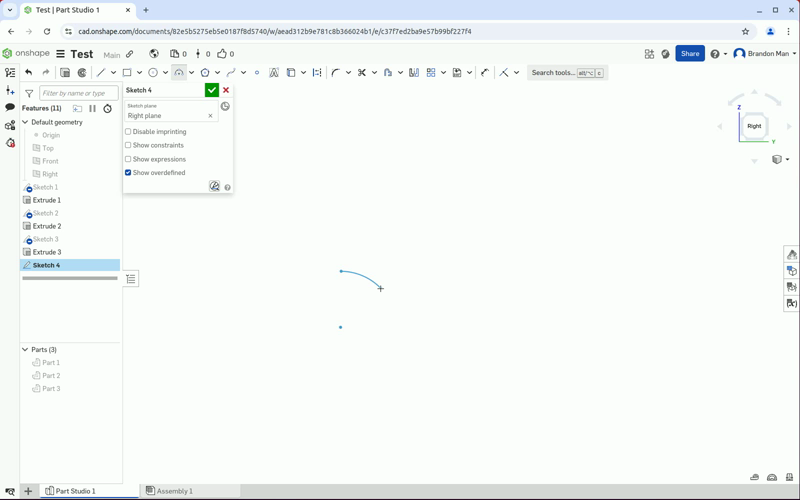
click(380, 288)
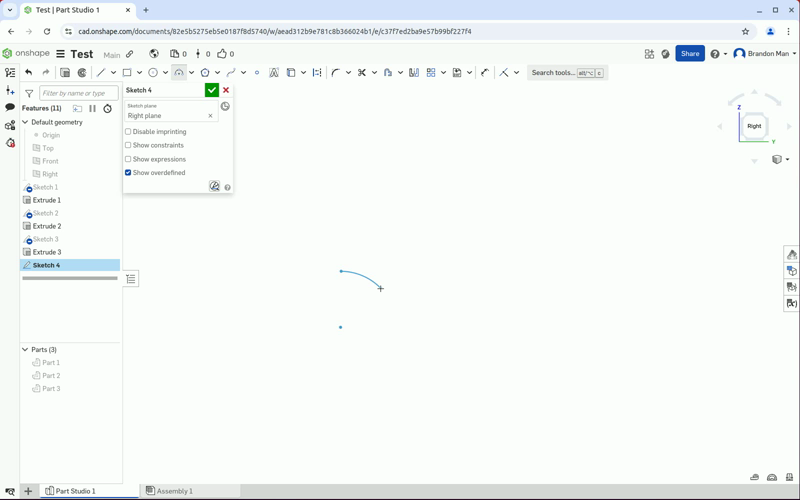
scroll(-6)
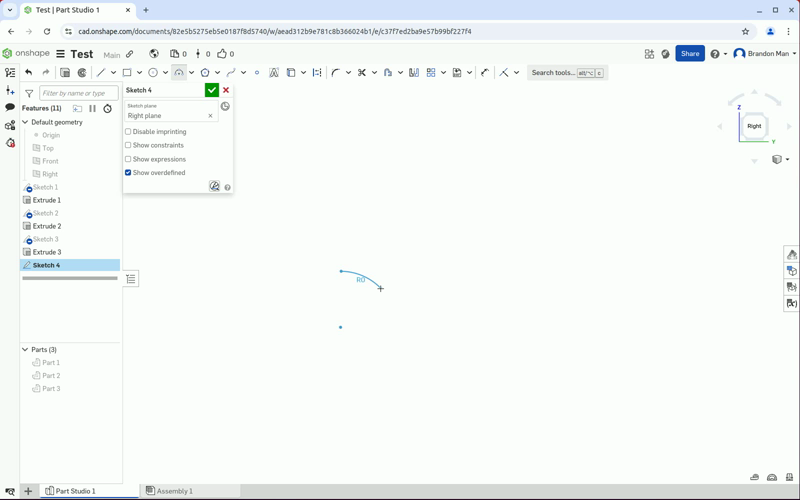
scroll(-6)
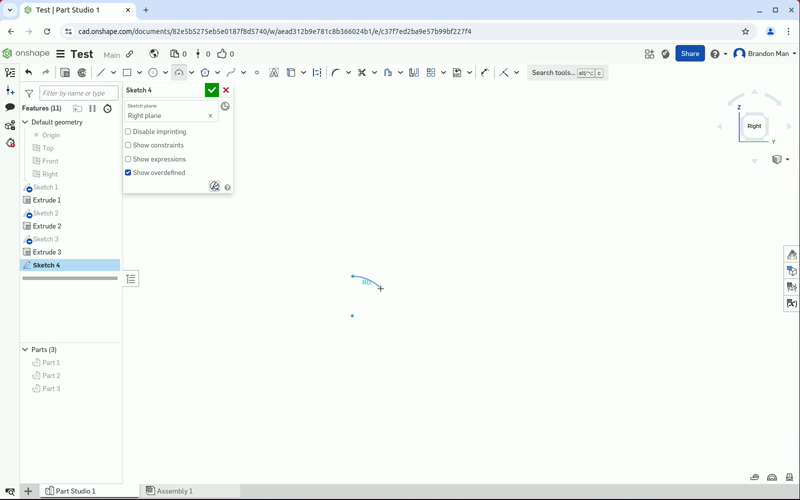
scroll(-6)
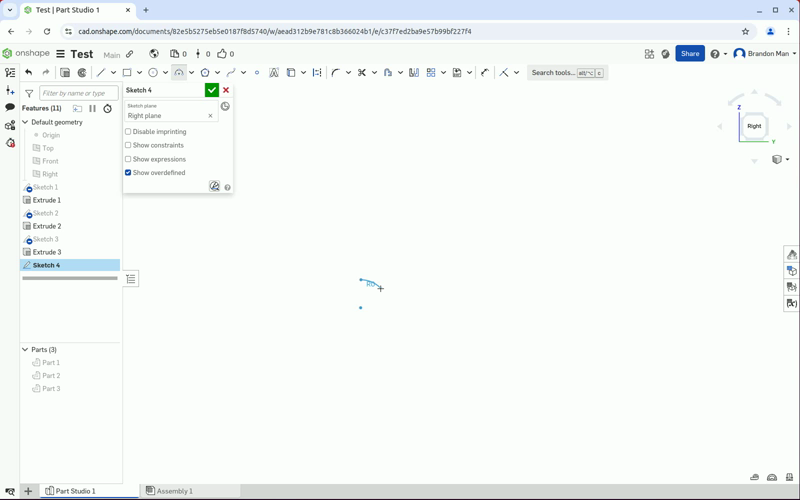
scroll(-6)
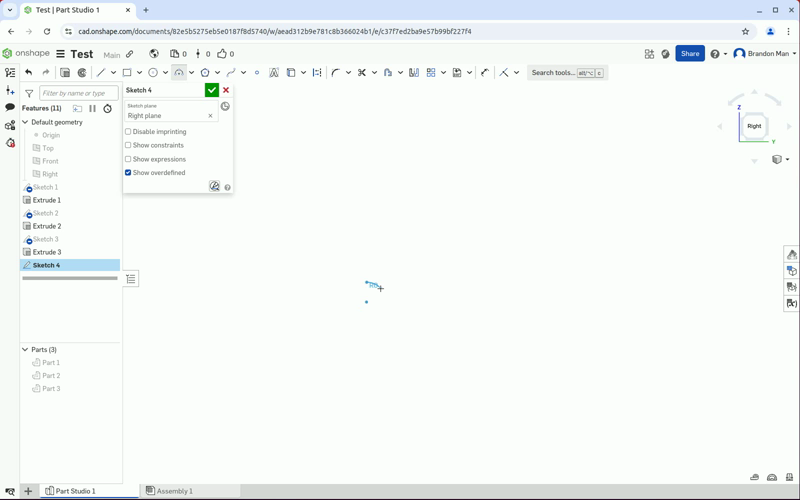
scroll(-6)
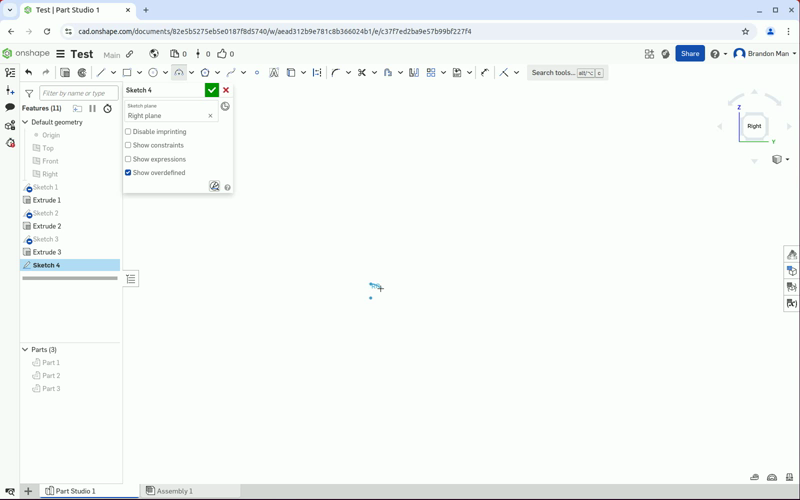
scroll(-6)
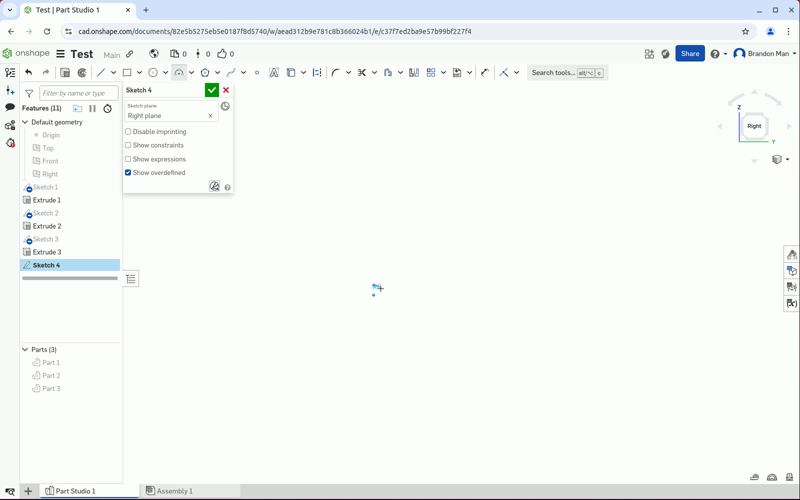
scroll(-6)
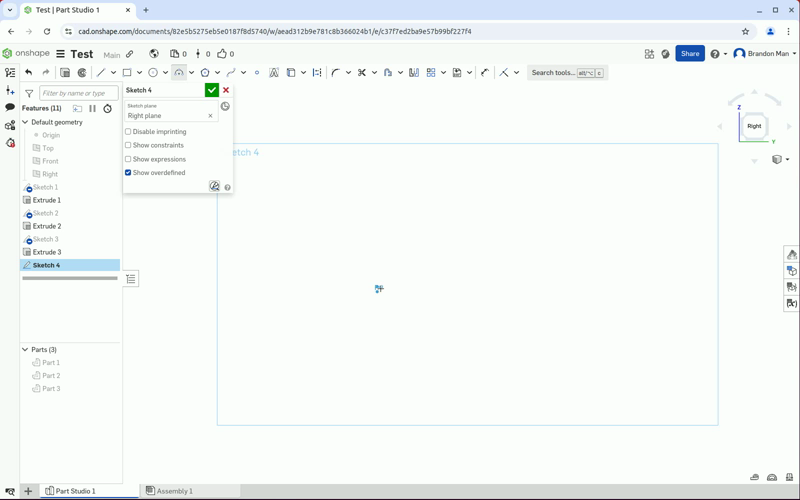
mouse_move(379, 288)
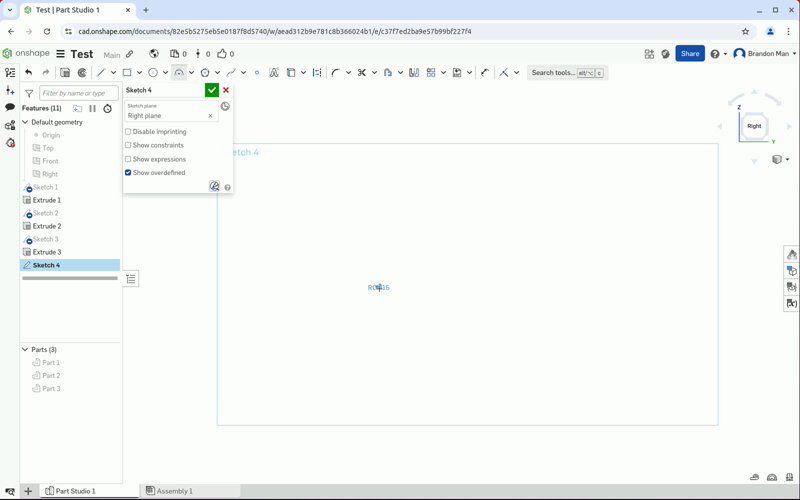
scroll(6)
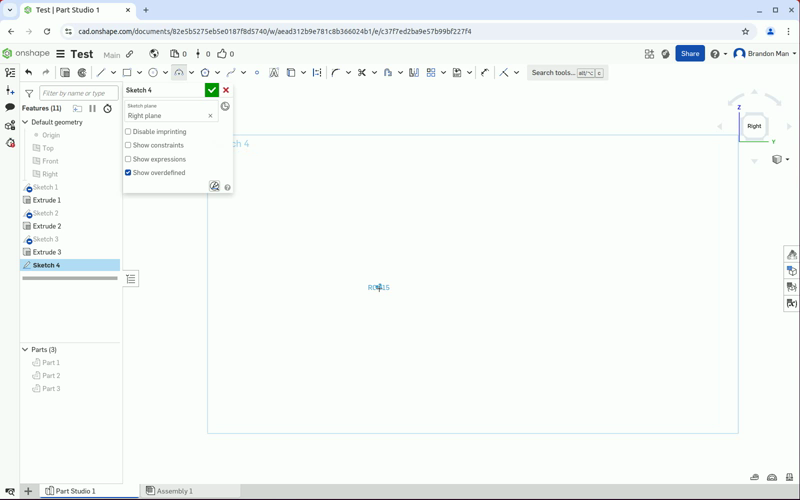
scroll(6)
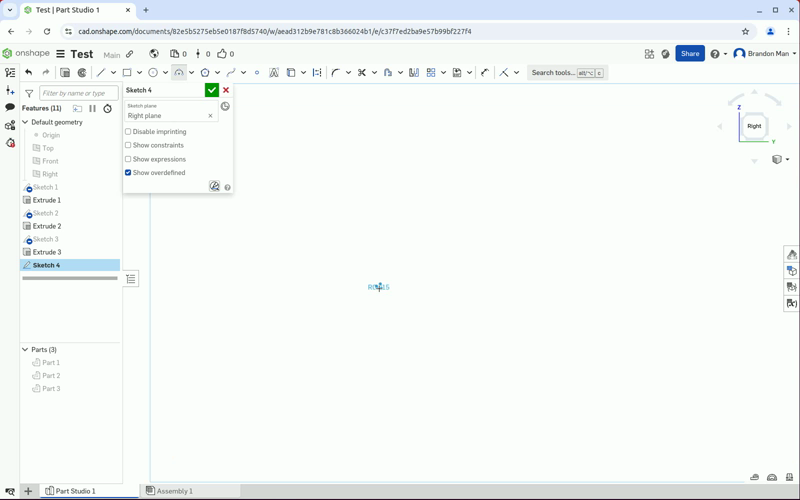
scroll(6)
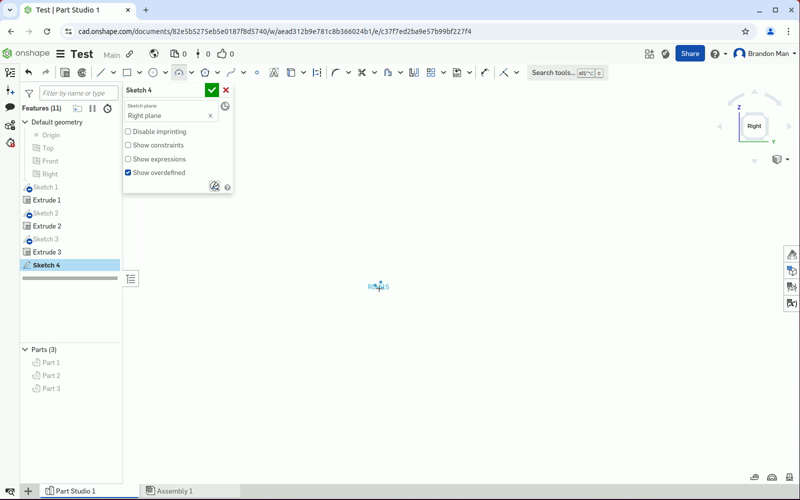
scroll(6)
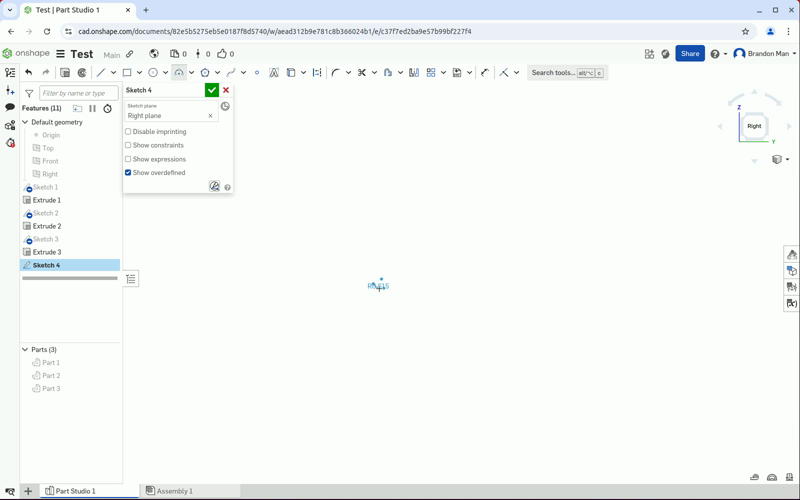
scroll(6)
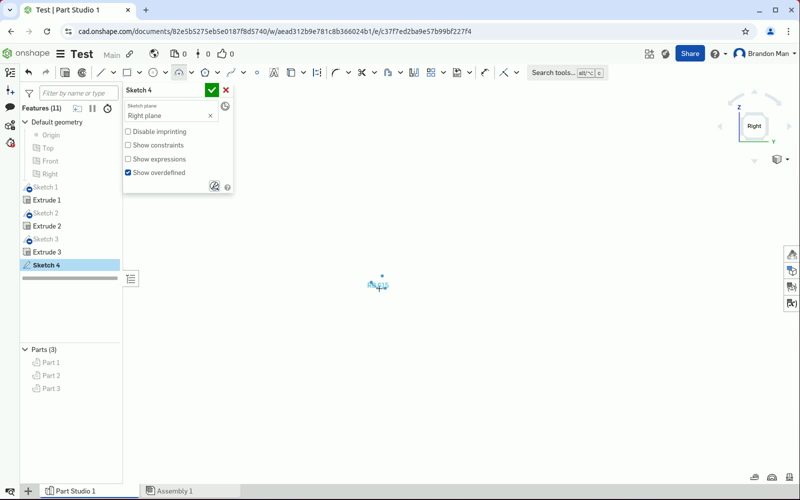
scroll(6)
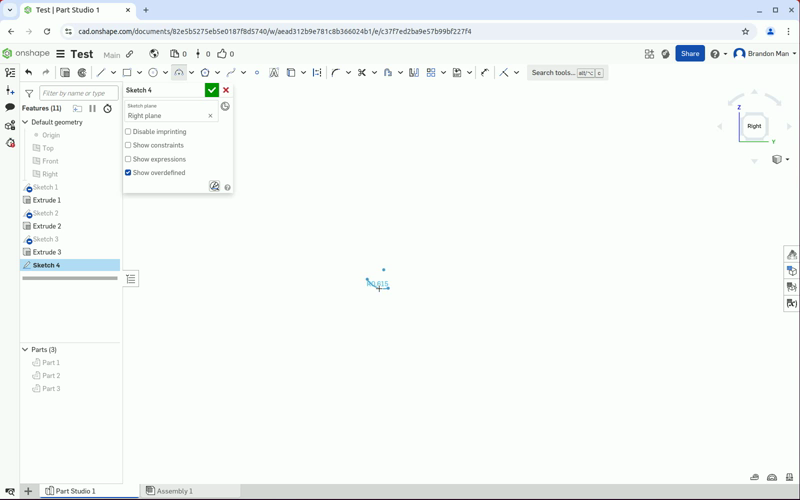
scroll(6)
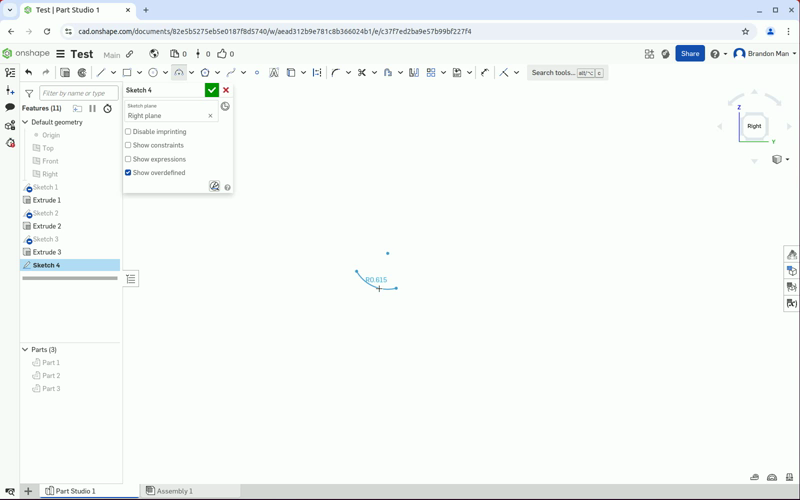
click(379, 288)
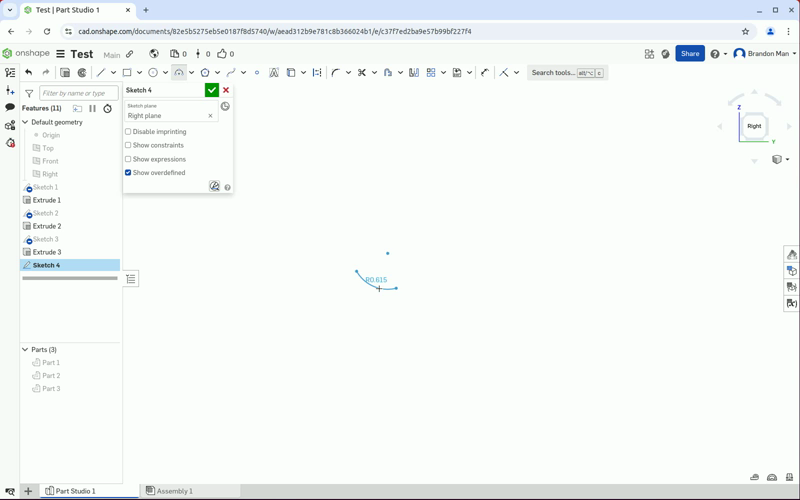
scroll(-6)
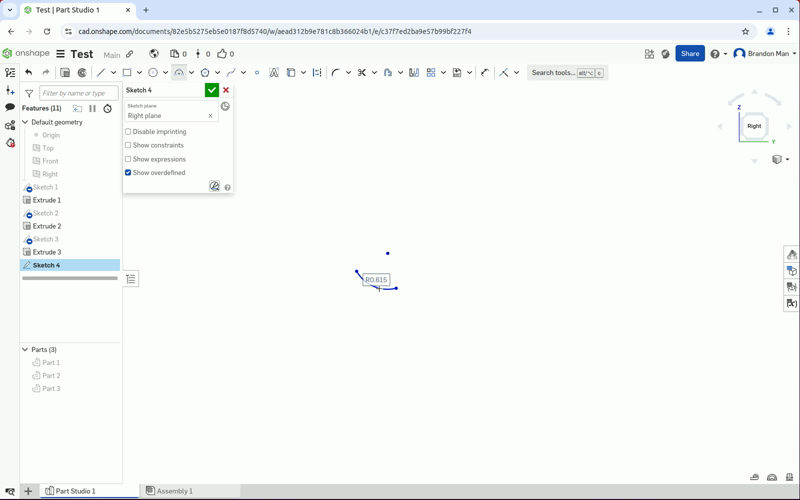
scroll(-6)
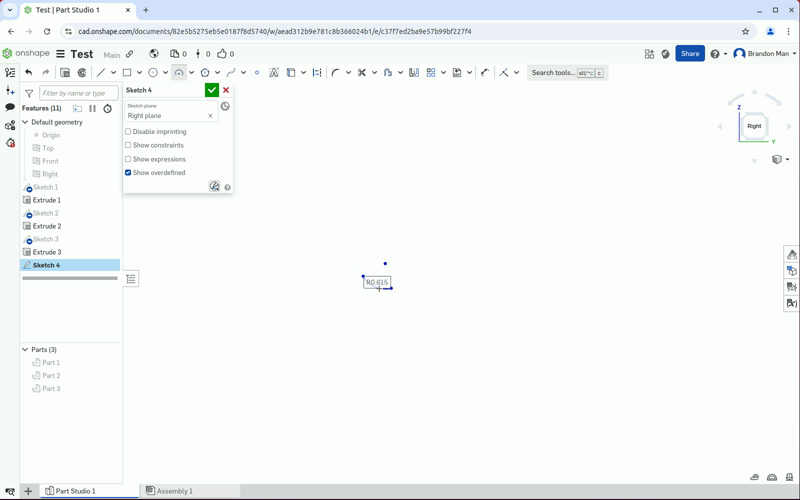
scroll(-6)
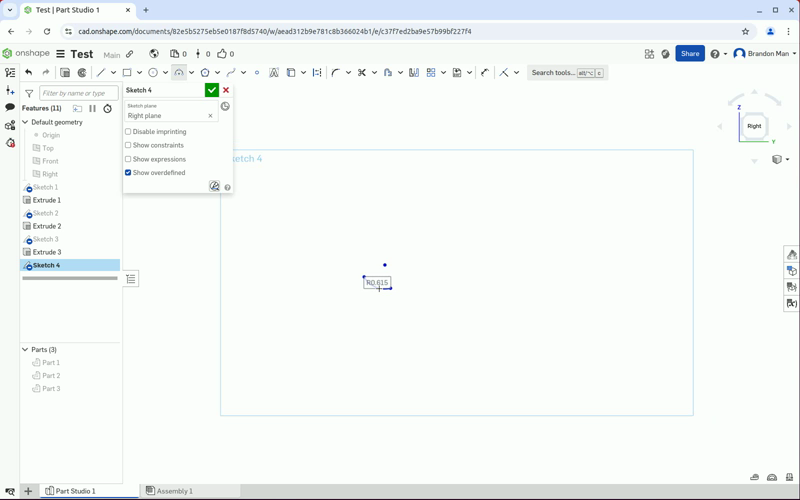
scroll(-6)
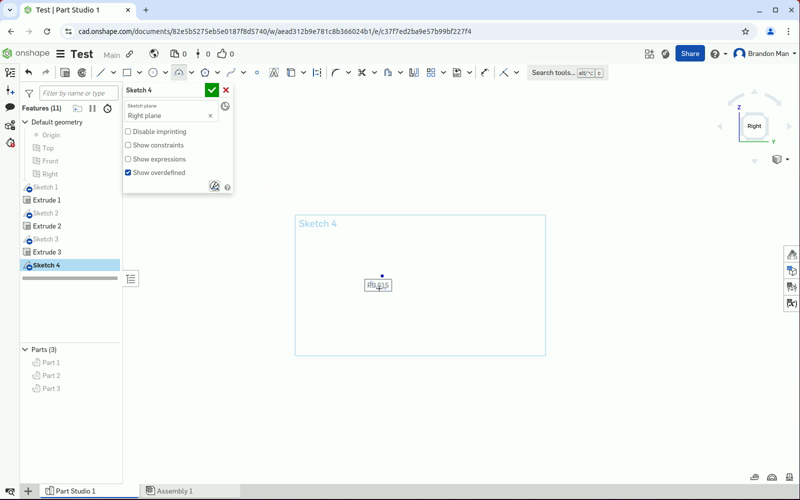
scroll(-6)
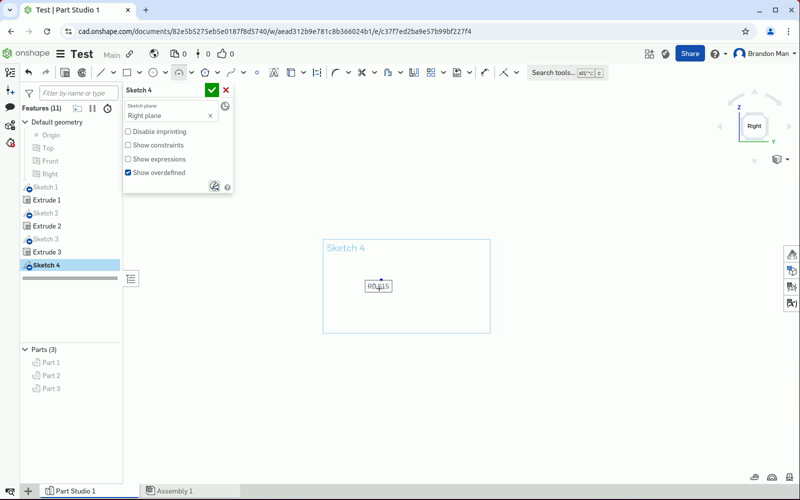
scroll(-6)
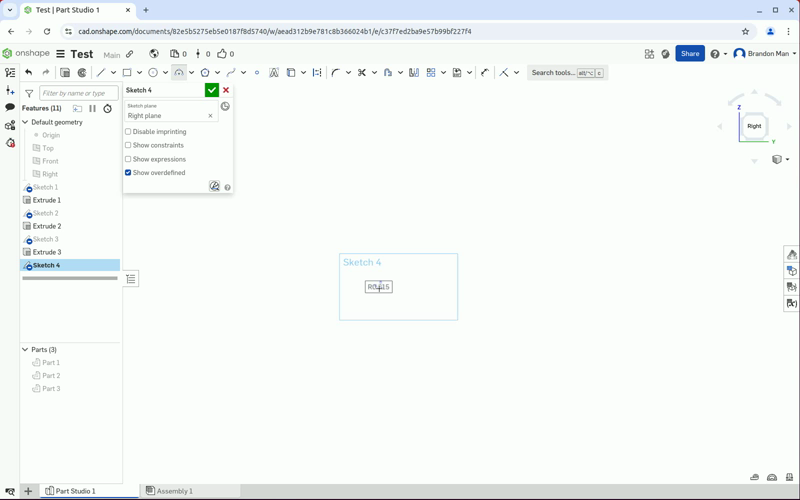
scroll(-6)
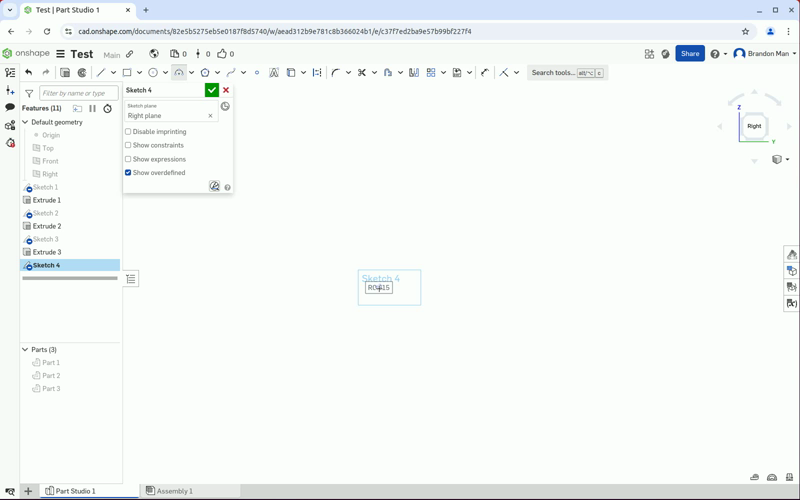
key_up(shift)
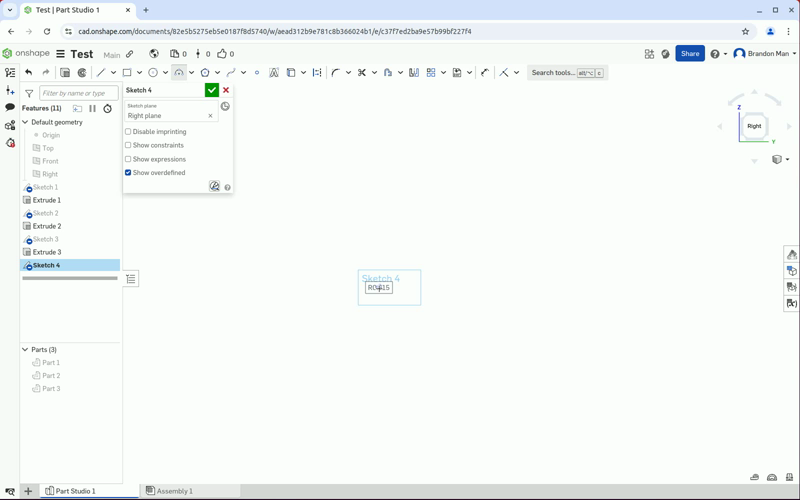
key(esc)
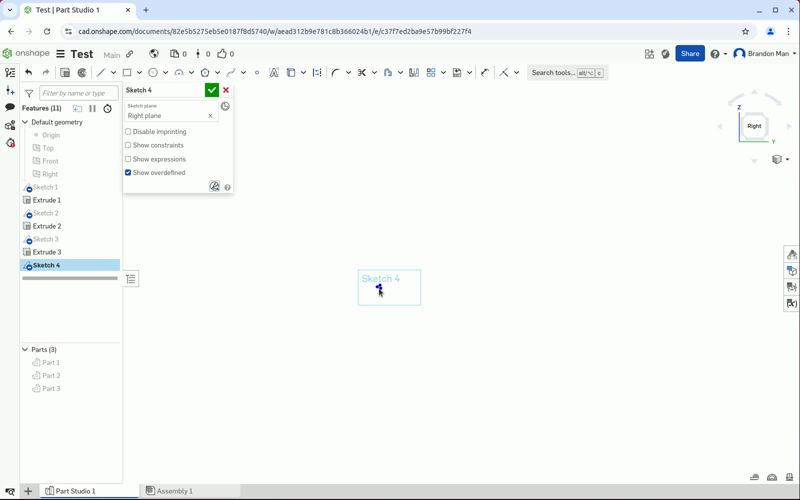
key(l)
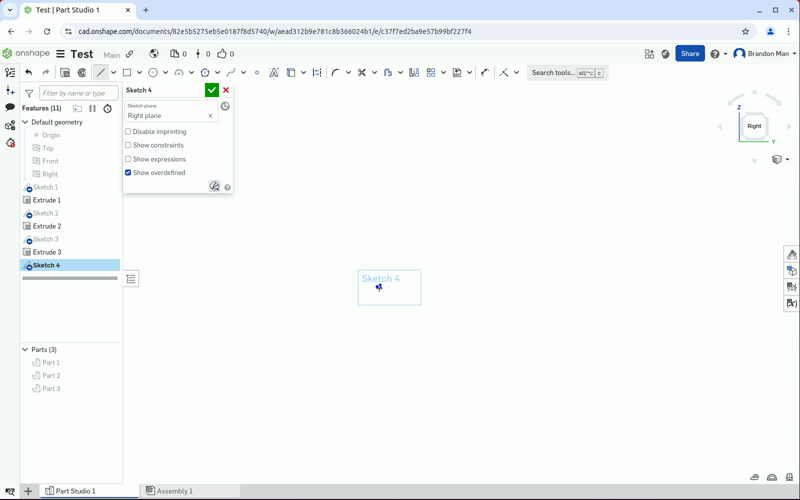
mouse_move(380, 288)
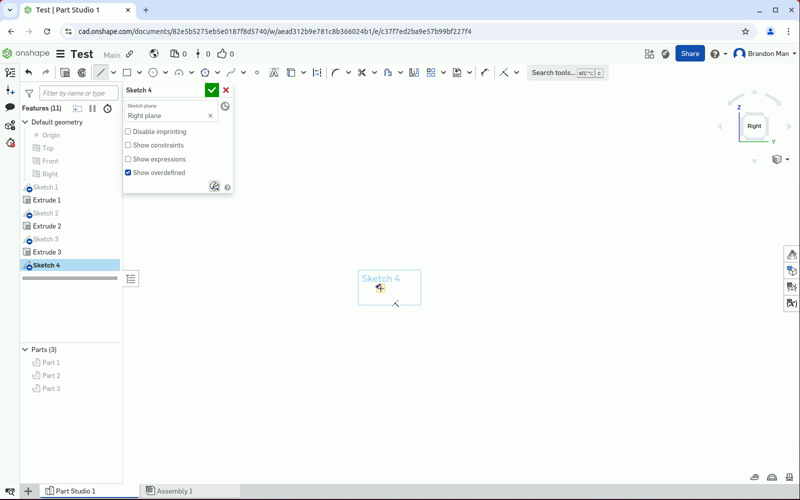
scroll(6)
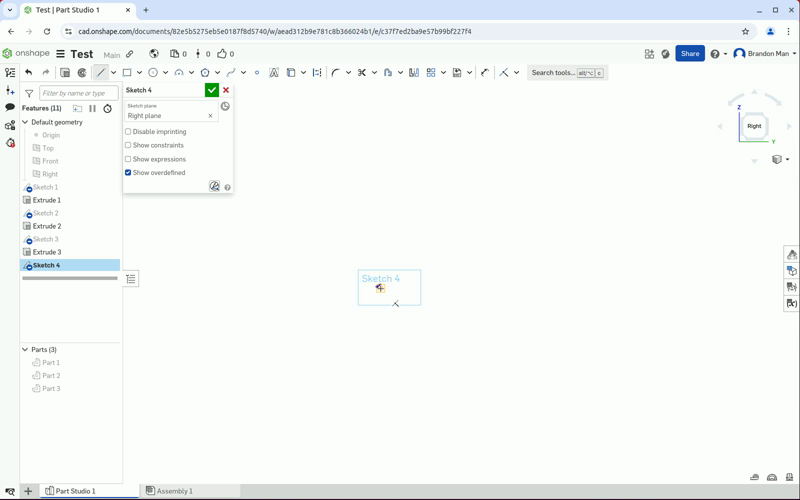
scroll(6)
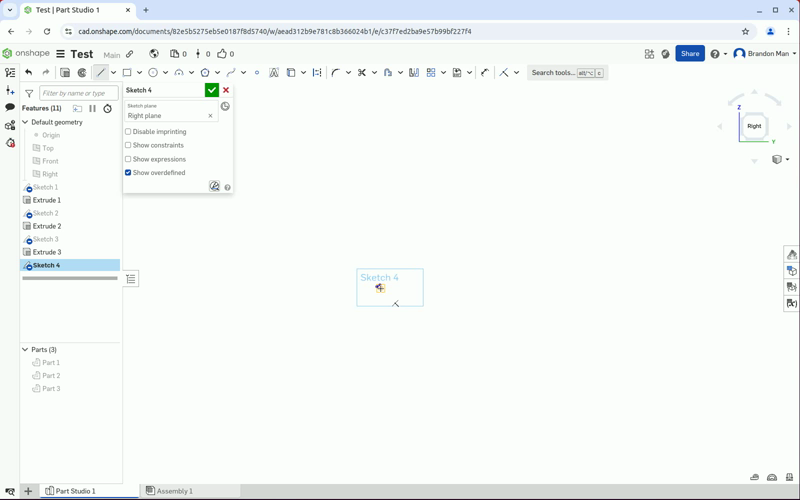
scroll(6)
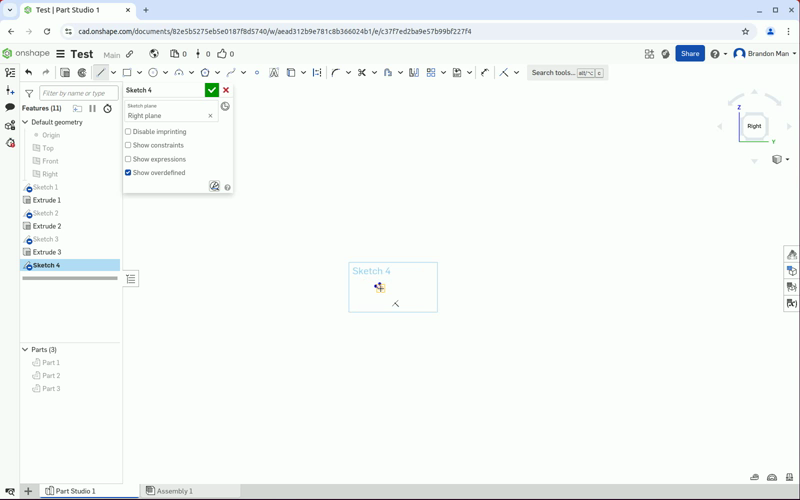
scroll(6)
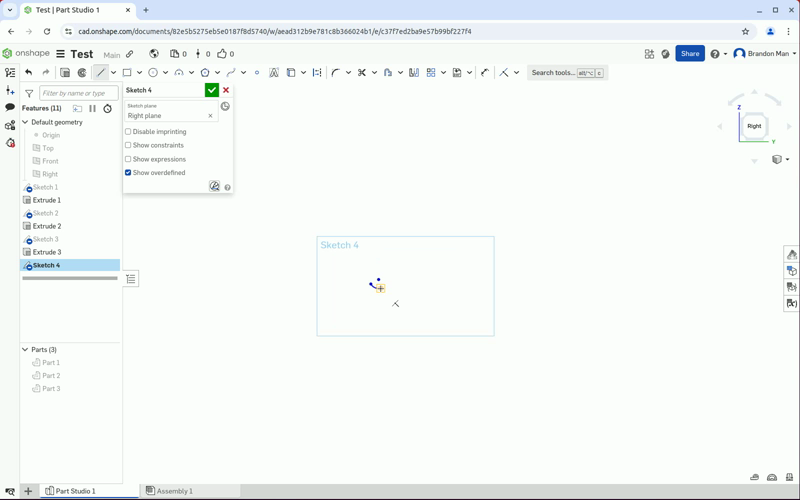
scroll(6)
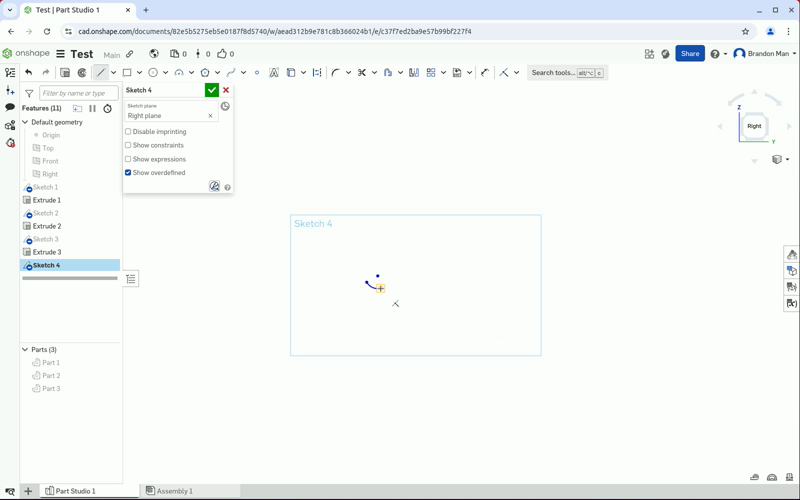
scroll(6)
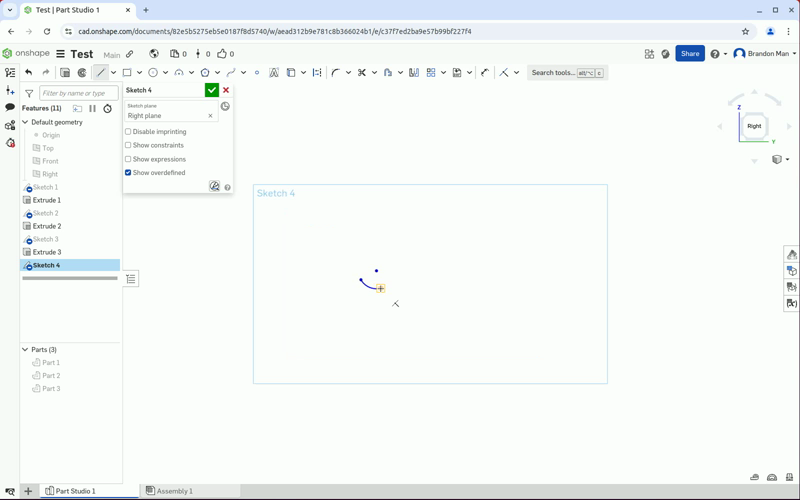
scroll(6)
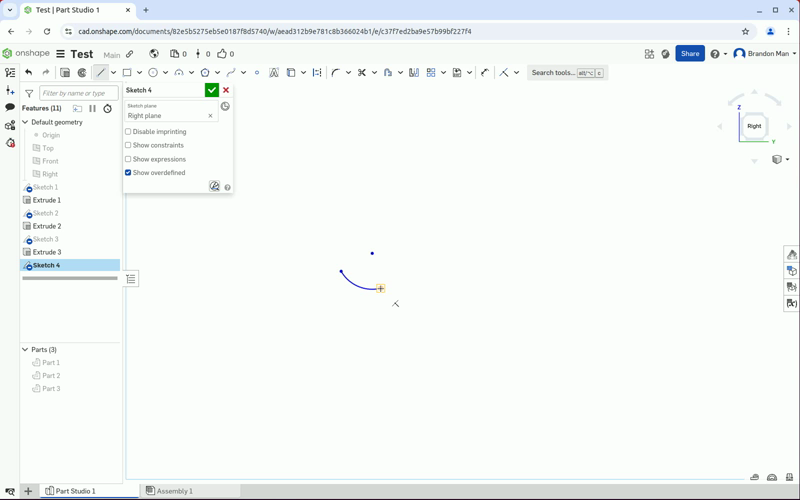
click(380, 288)
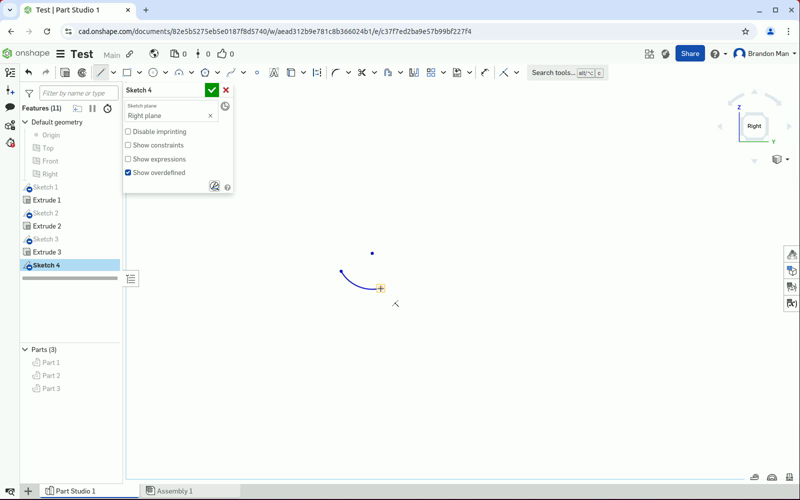
scroll(-6)
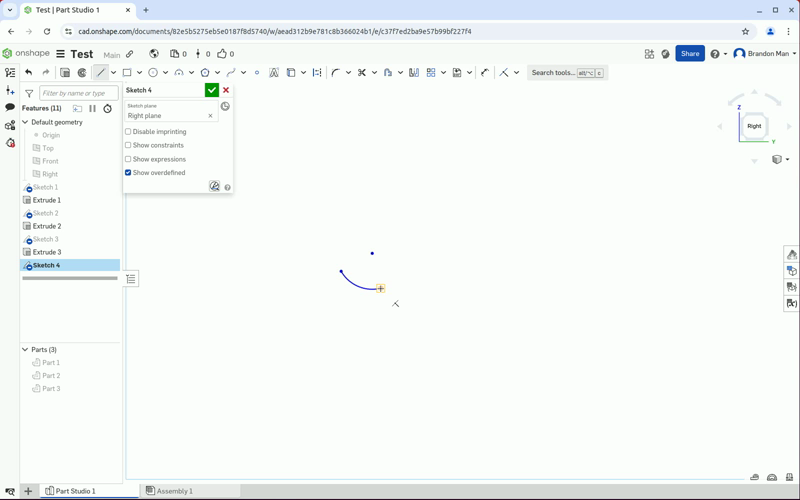
scroll(-6)
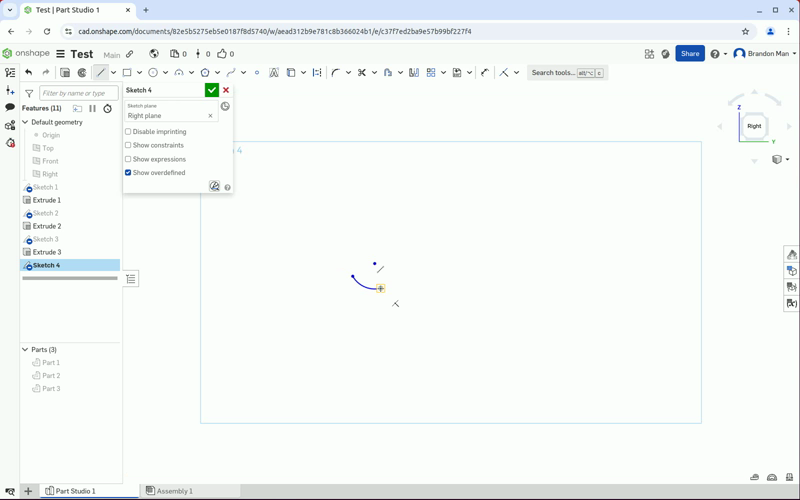
scroll(-6)
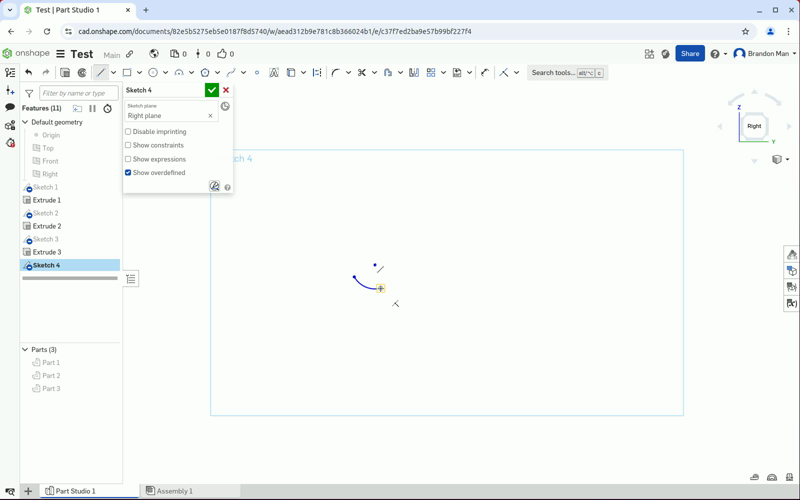
scroll(-6)
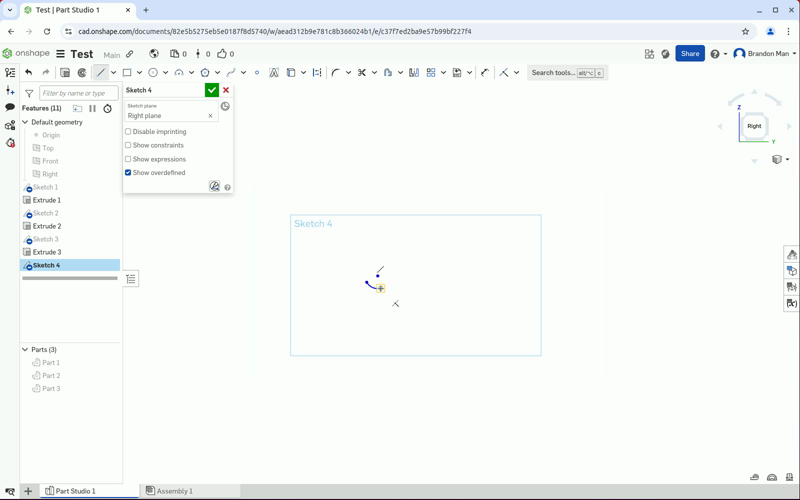
scroll(-6)
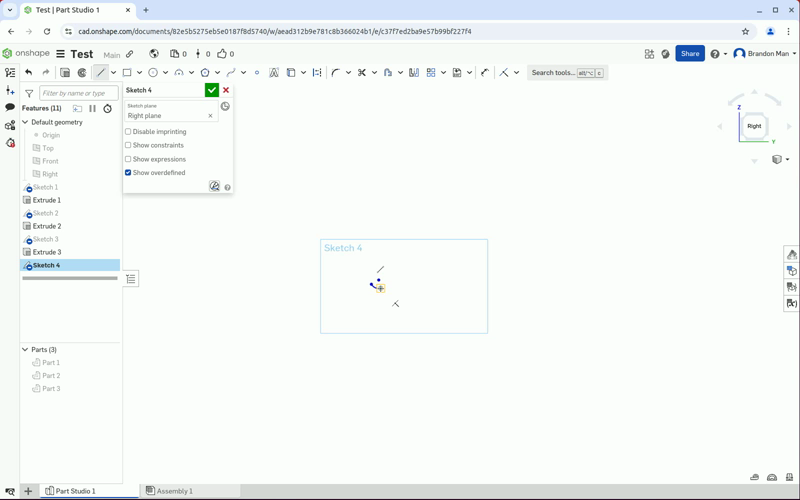
scroll(-6)
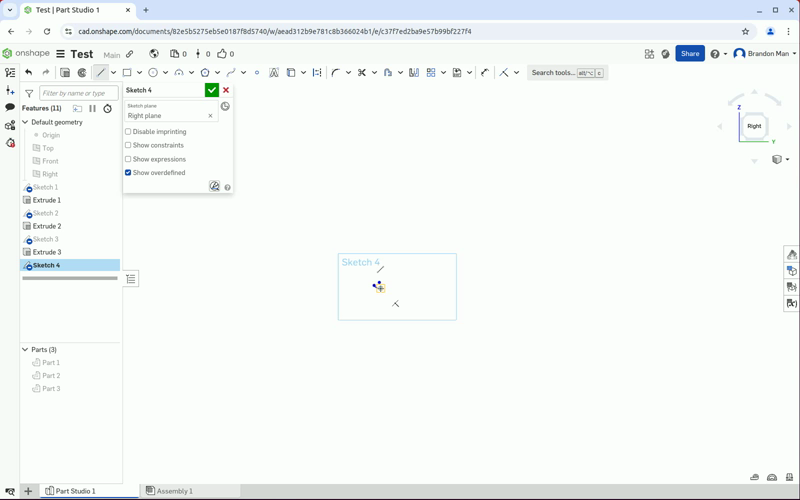
scroll(-6)
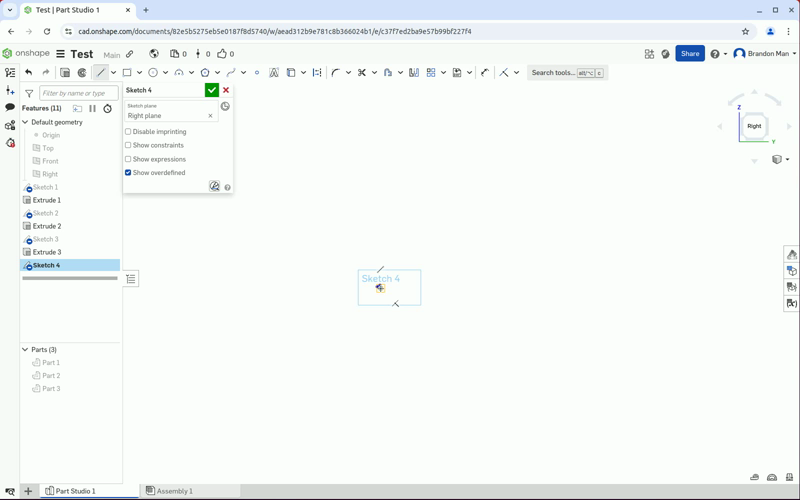
key_down(shift)
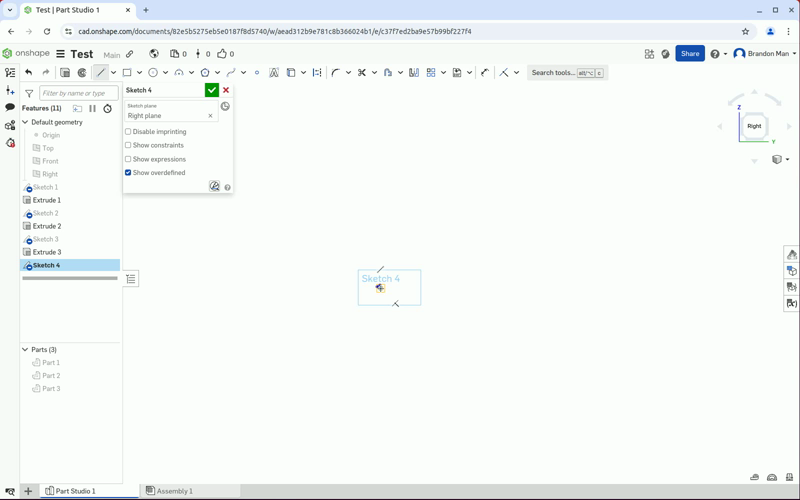
mouse_move(538, 288)
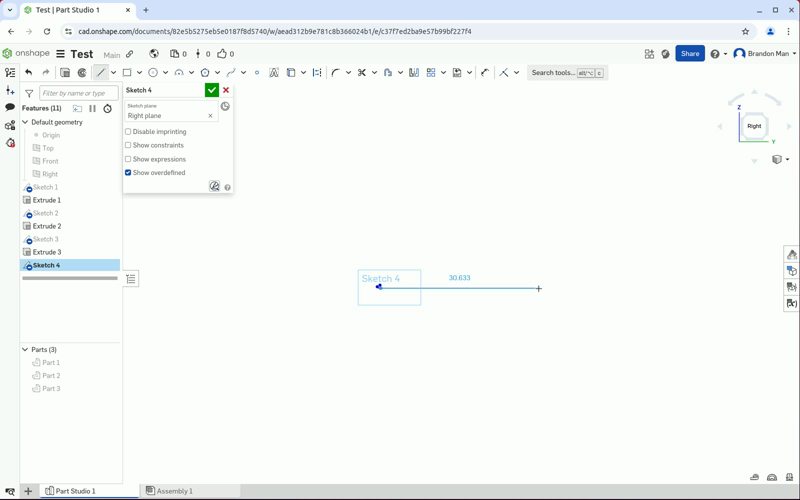
click(538, 288)
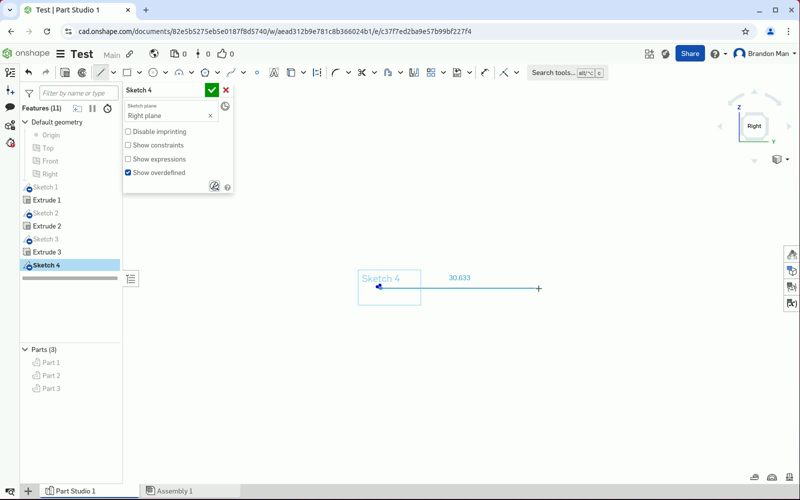
key_up(shift)
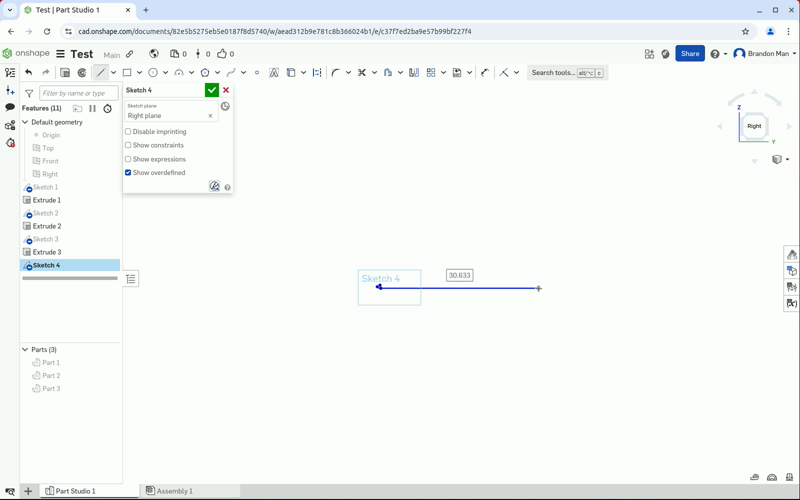
key(esc)
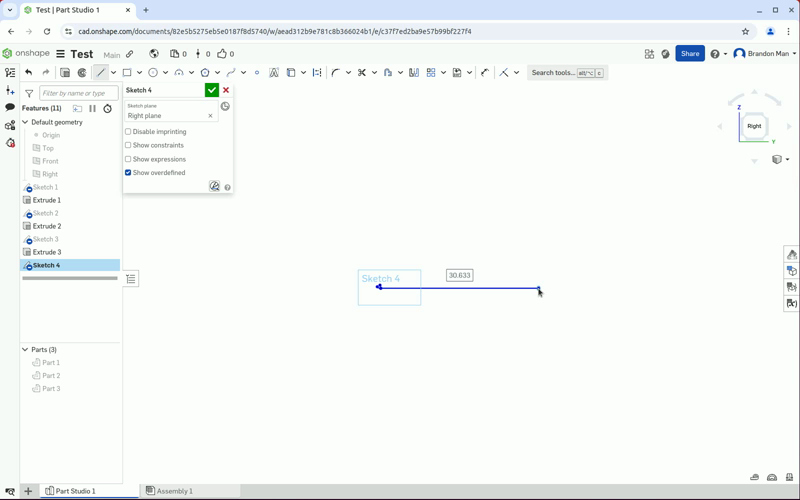
key(a)
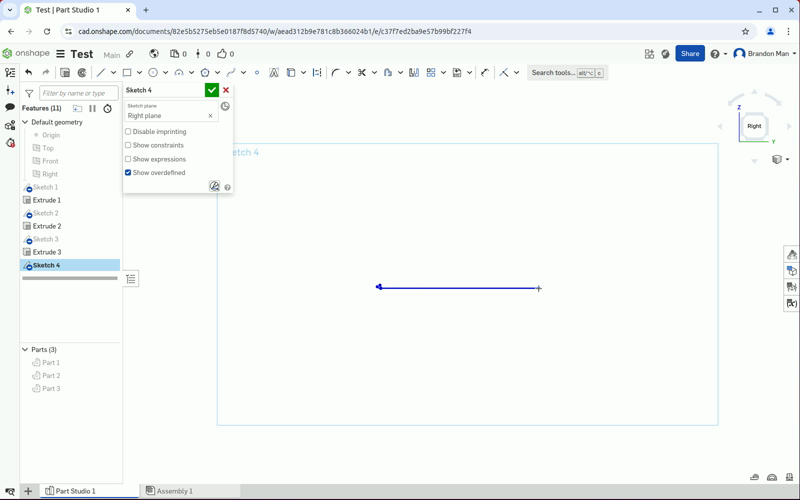
mouse_move(538, 288)
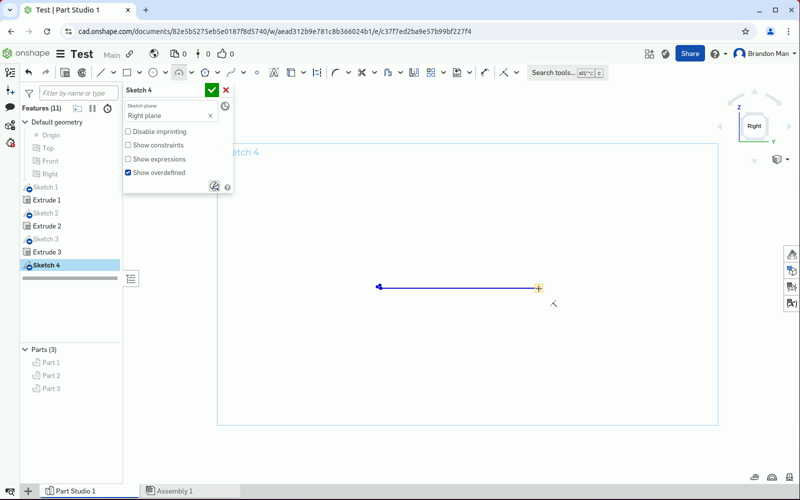
click(538, 288)
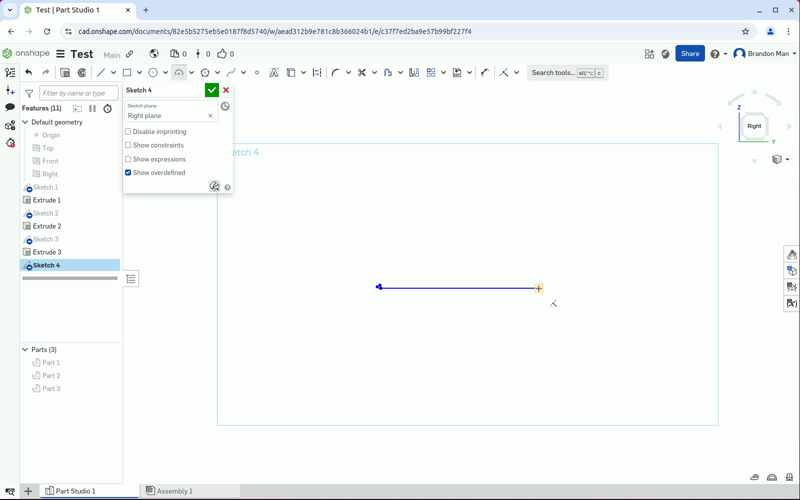
key_down(shift)
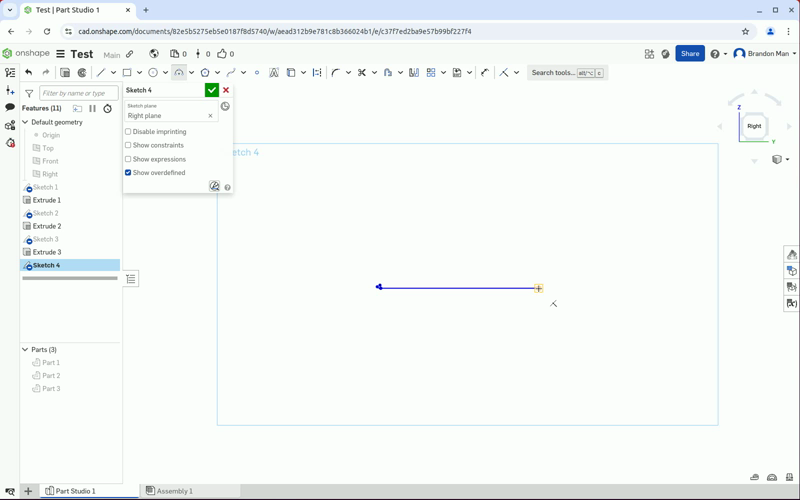
mouse_move(542, 286)
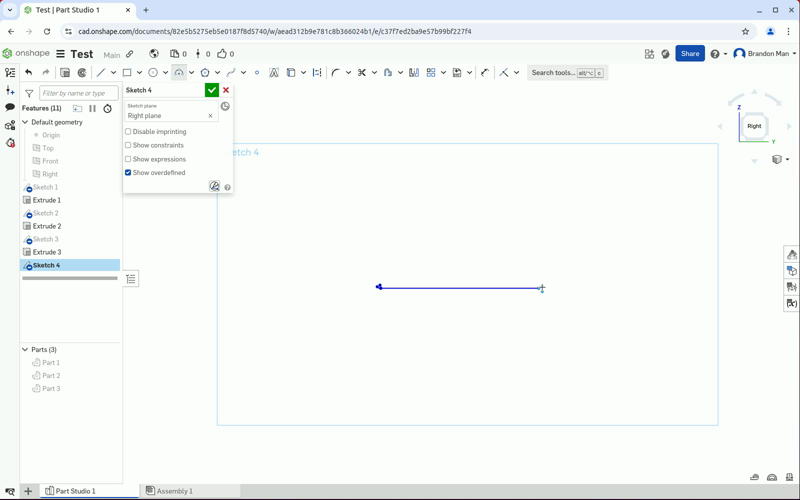
scroll(6)
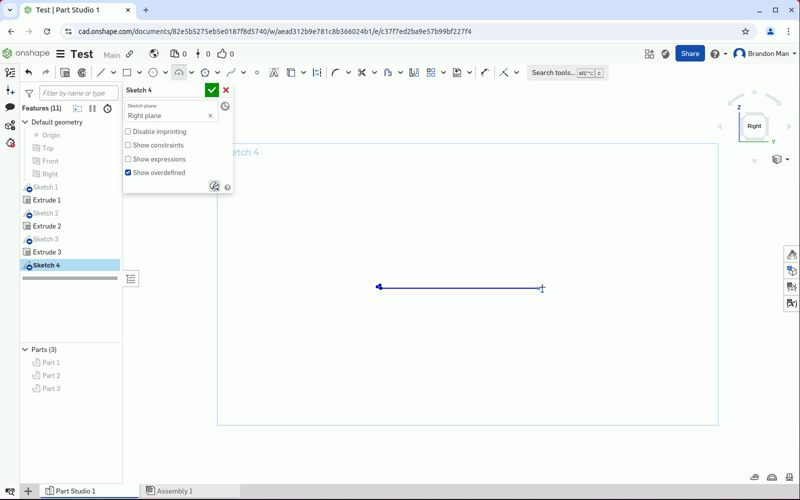
scroll(6)
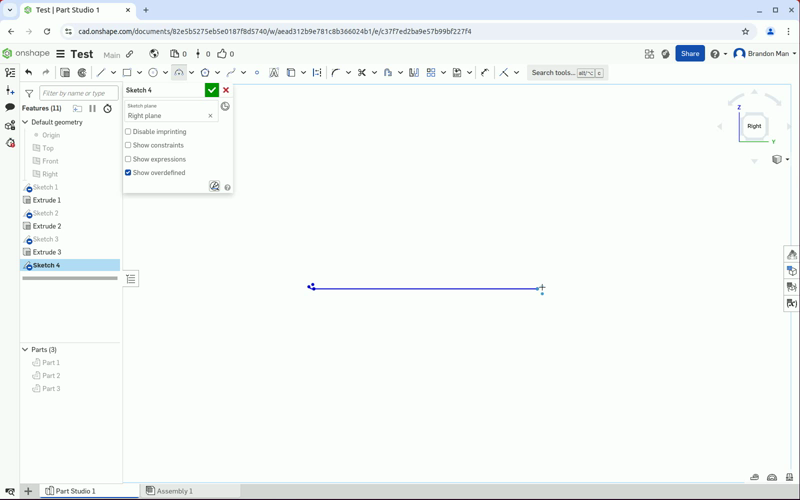
scroll(6)
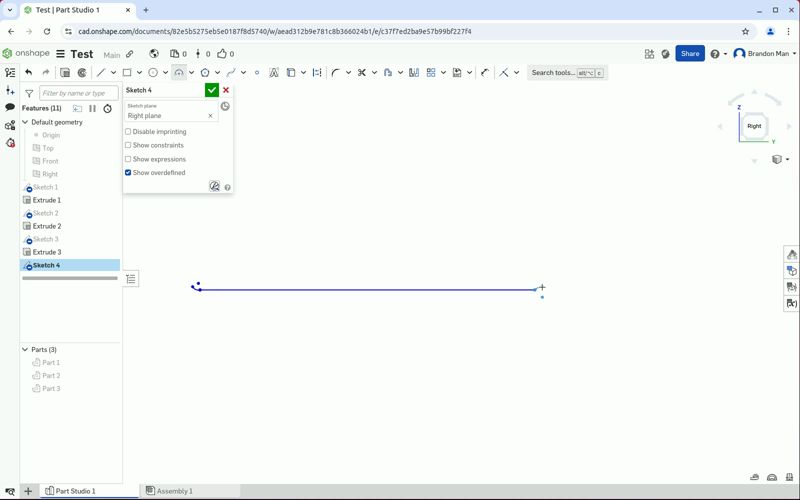
scroll(6)
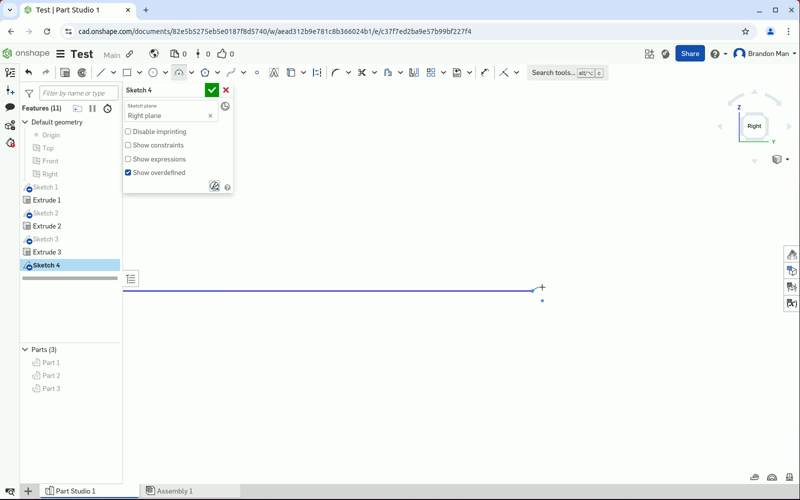
scroll(6)
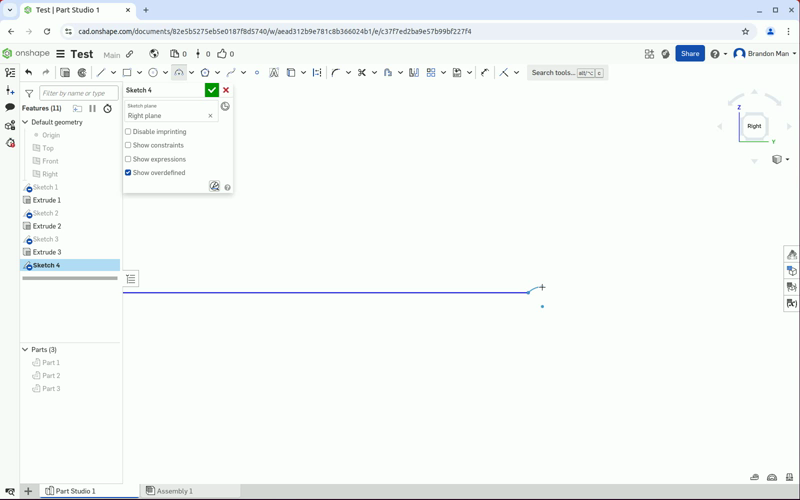
scroll(6)
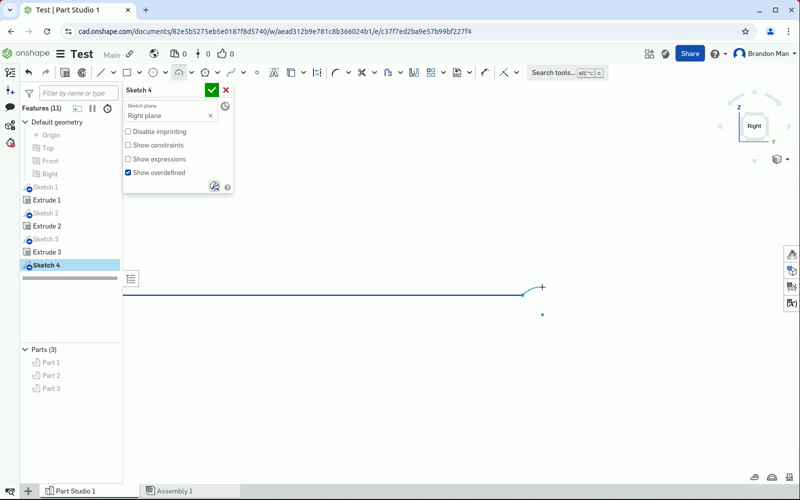
scroll(6)
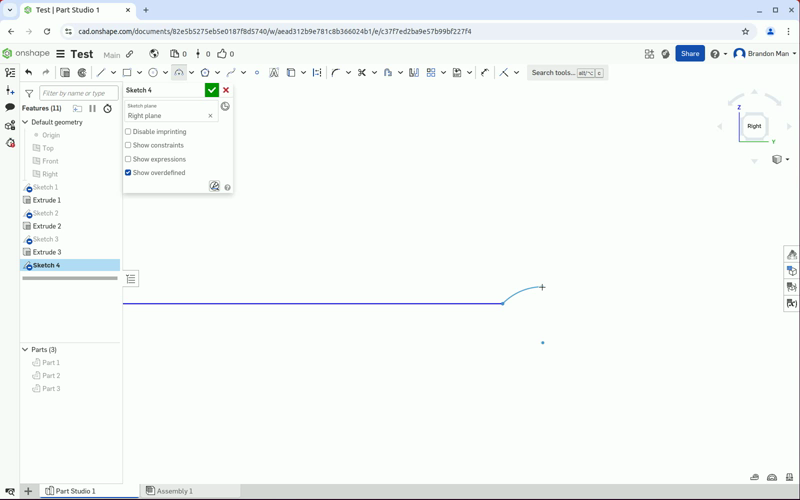
click(542, 286)
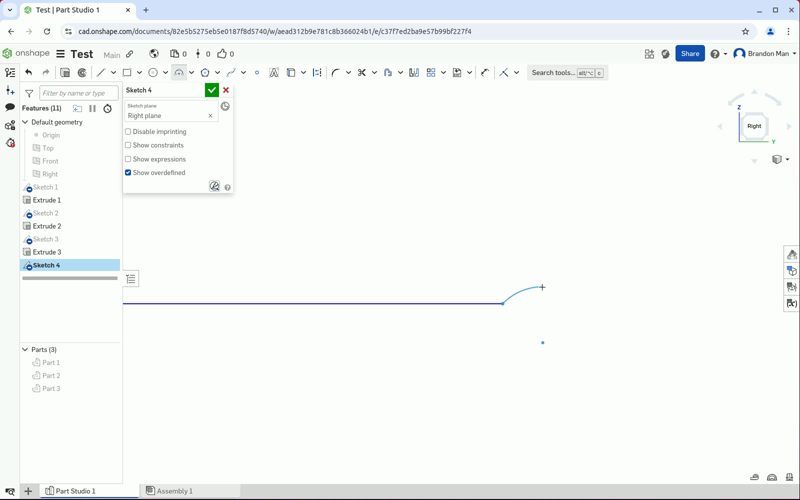
scroll(-6)
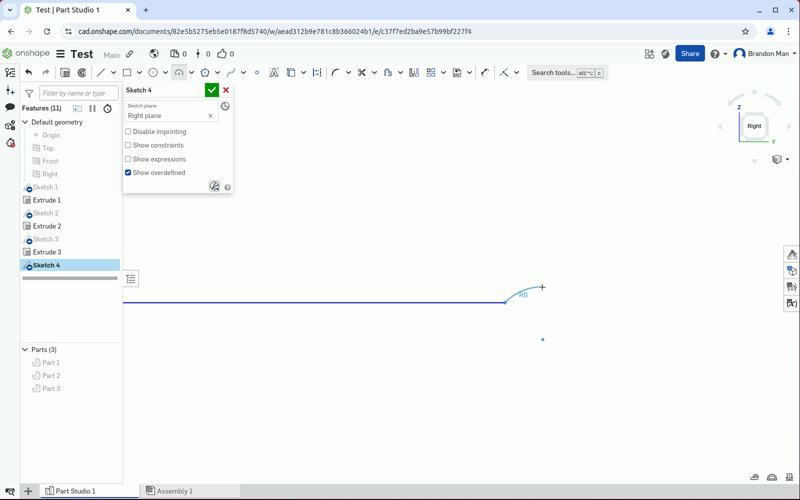
scroll(-6)
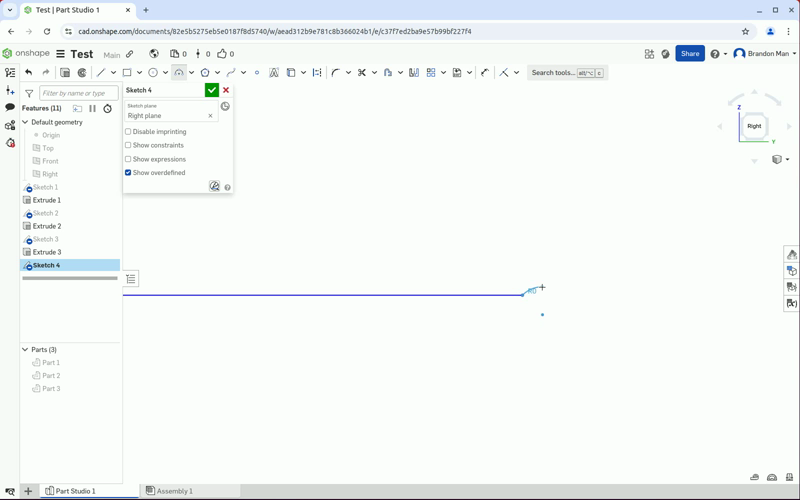
scroll(-6)
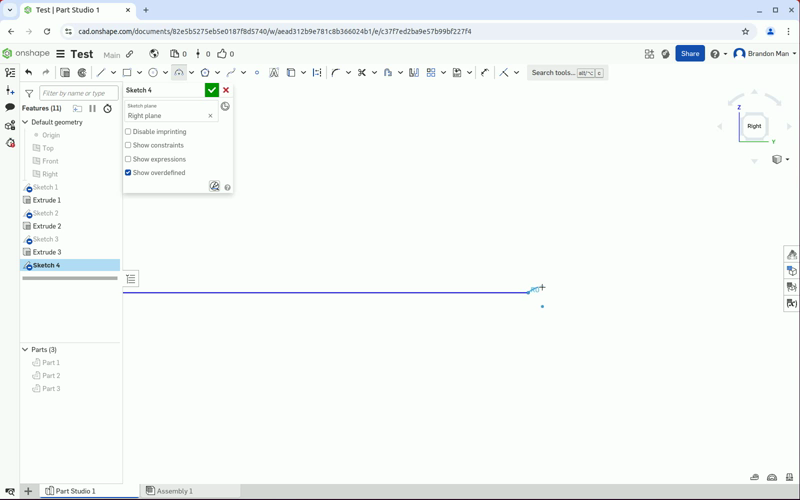
scroll(-6)
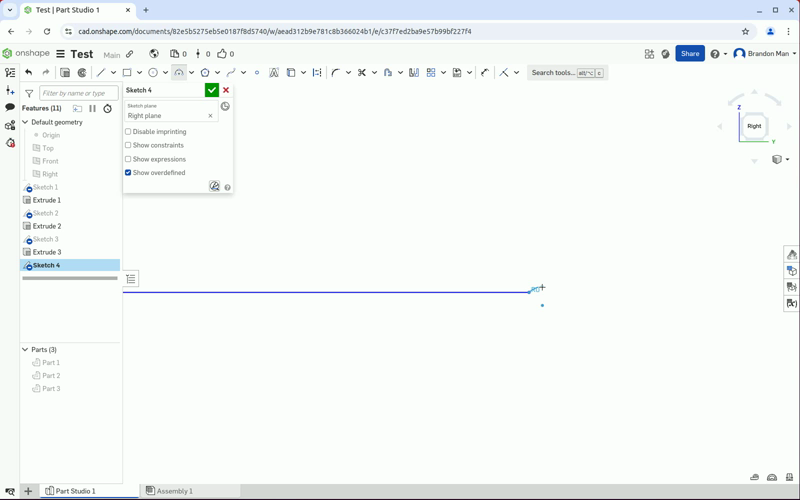
scroll(-6)
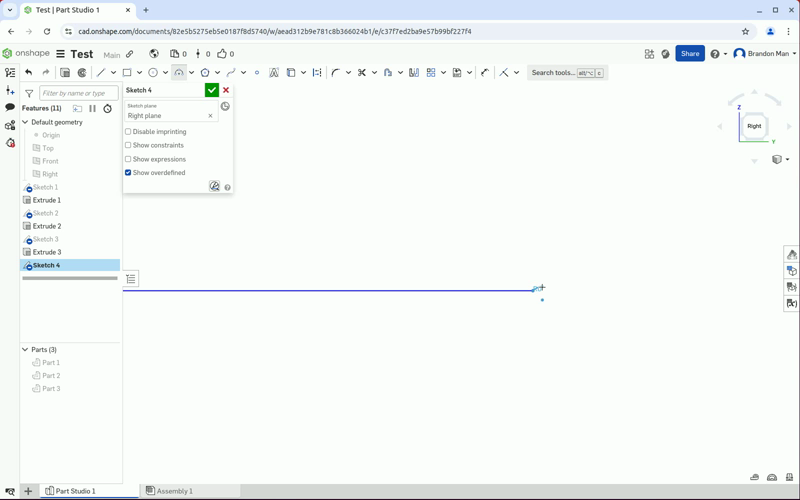
scroll(-6)
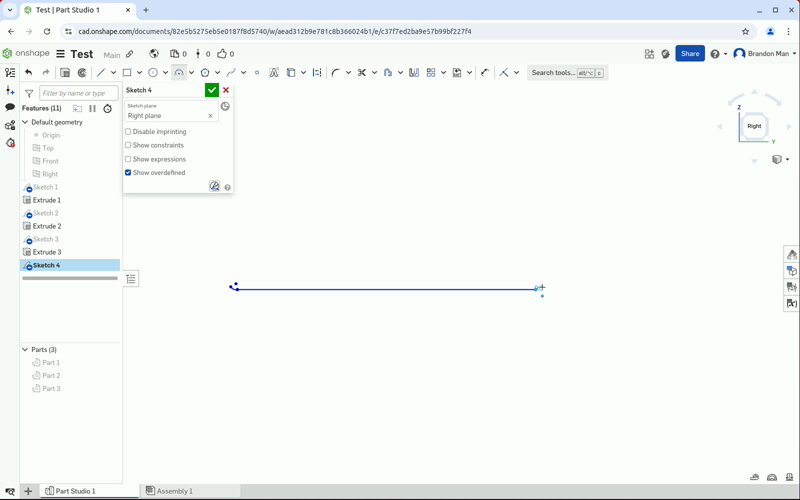
scroll(-6)
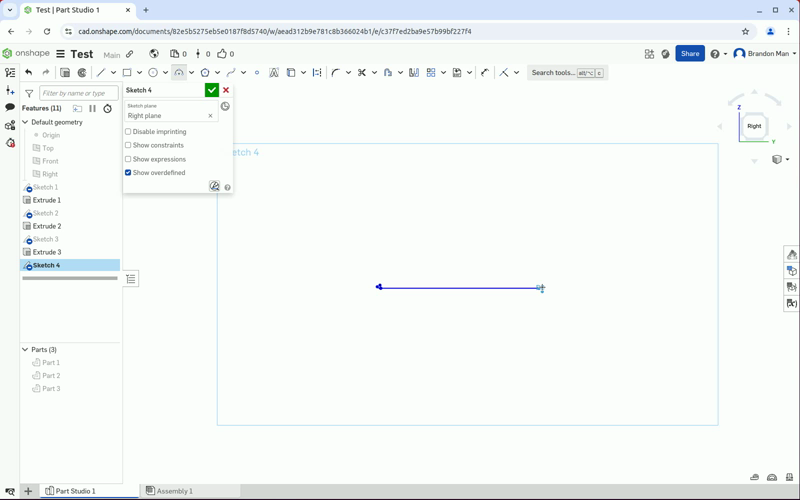
mouse_move(540, 288)
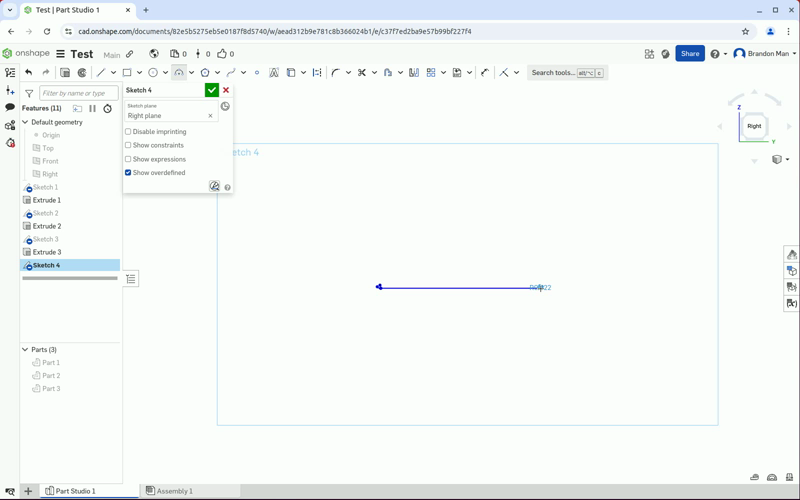
scroll(6)
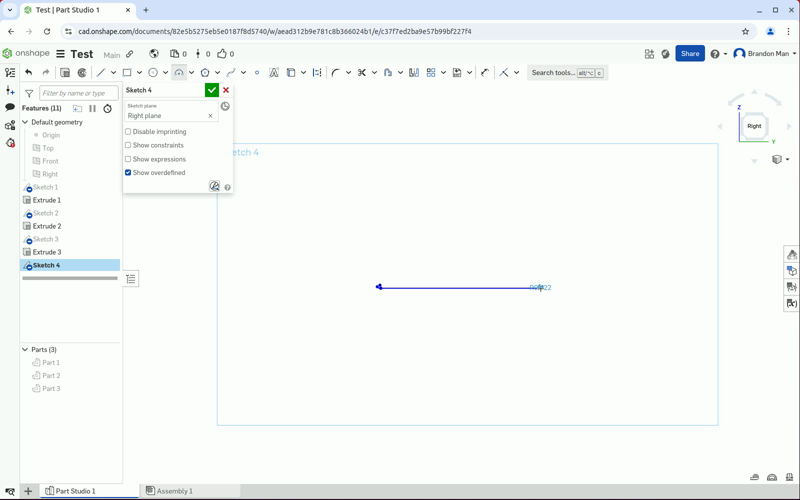
scroll(6)
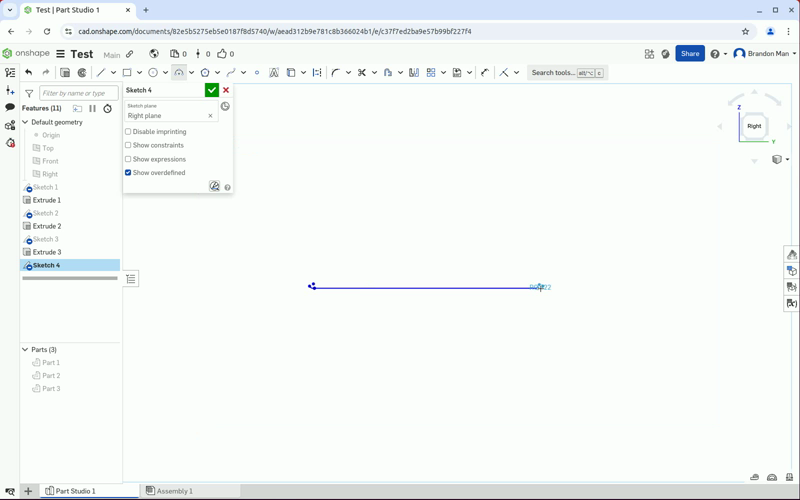
scroll(6)
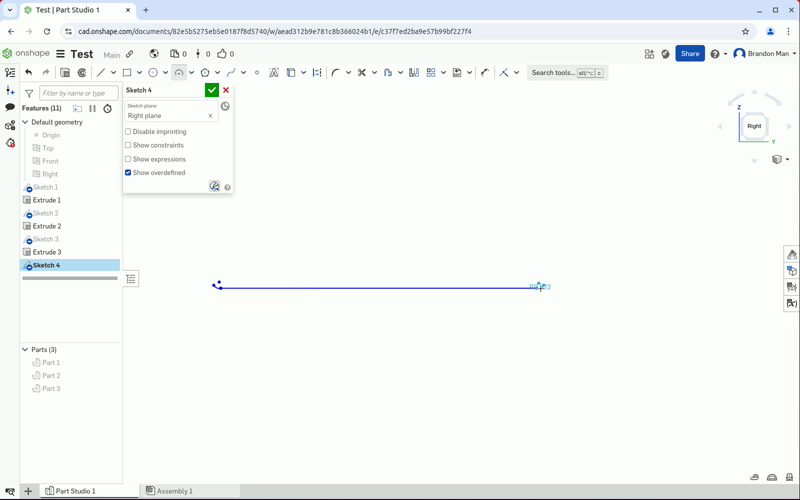
scroll(6)
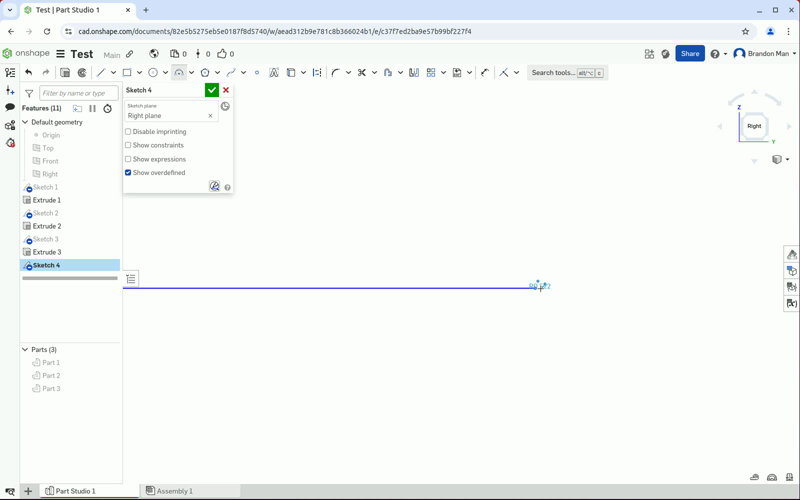
scroll(6)
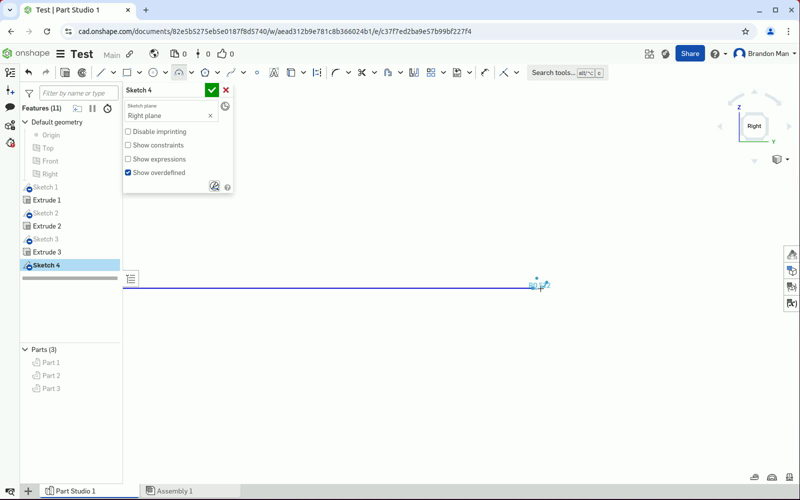
scroll(6)
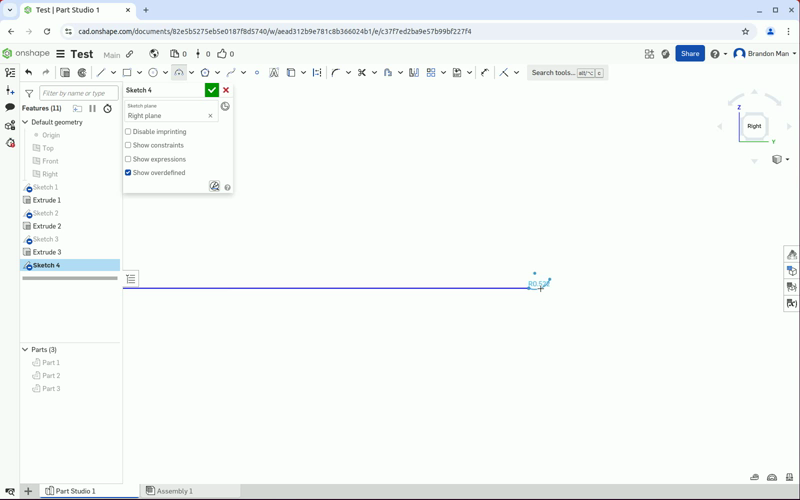
scroll(6)
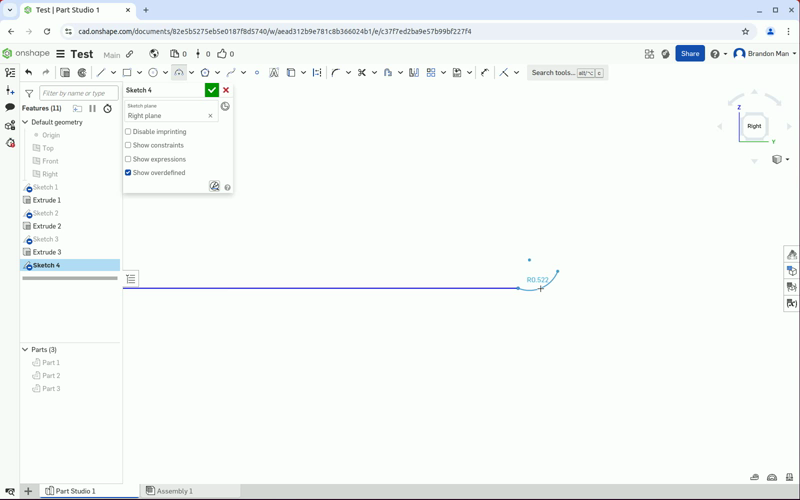
click(540, 288)
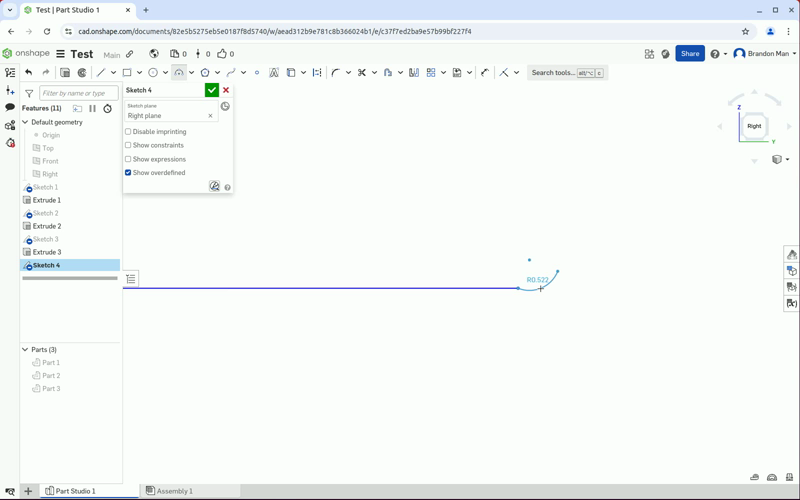
scroll(-6)
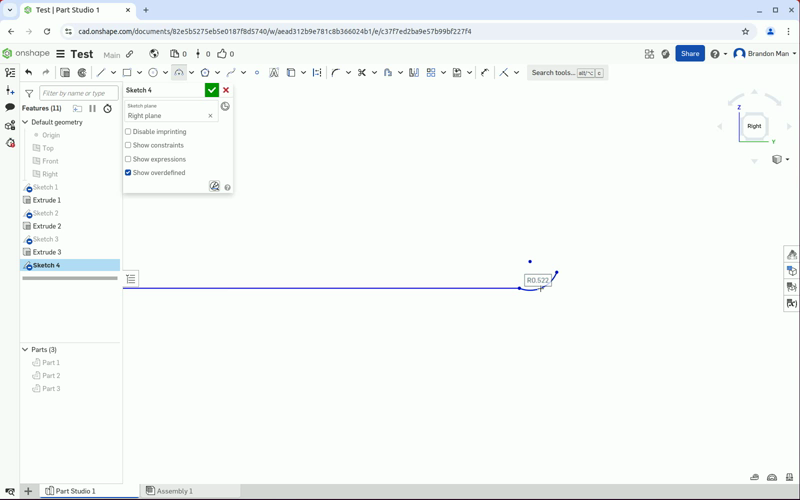
scroll(-6)
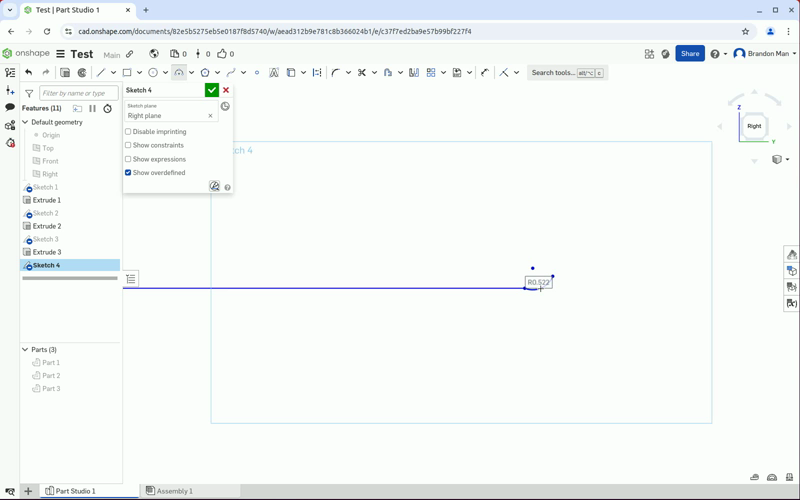
scroll(-6)
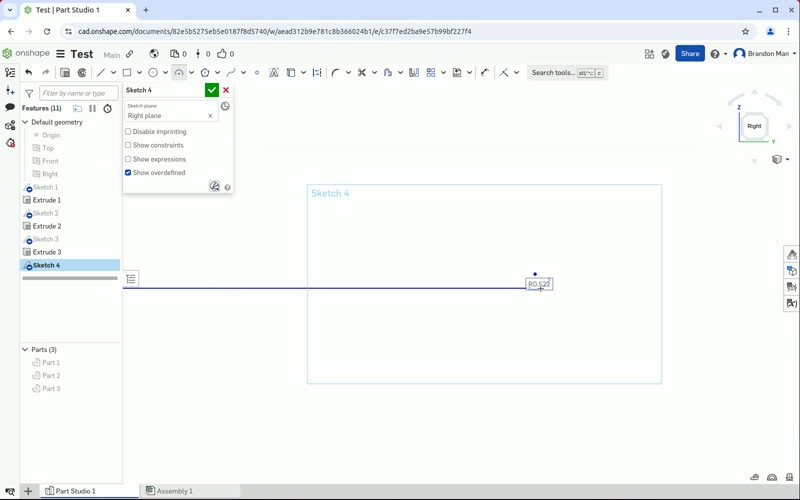
scroll(-6)
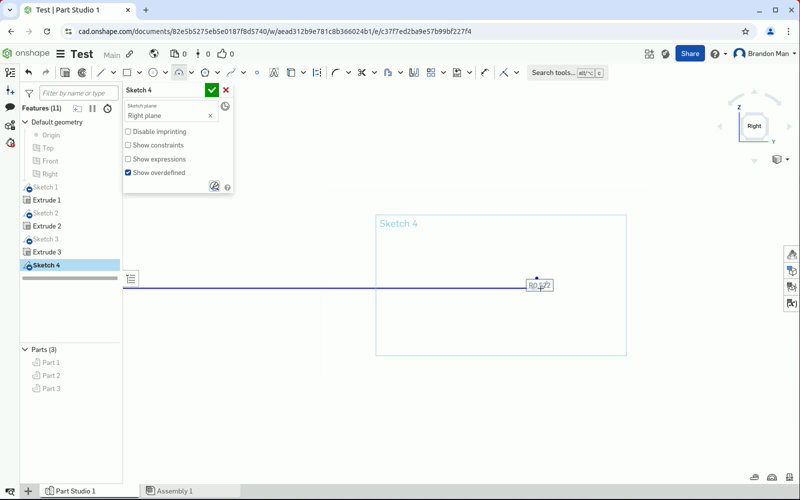
scroll(-6)
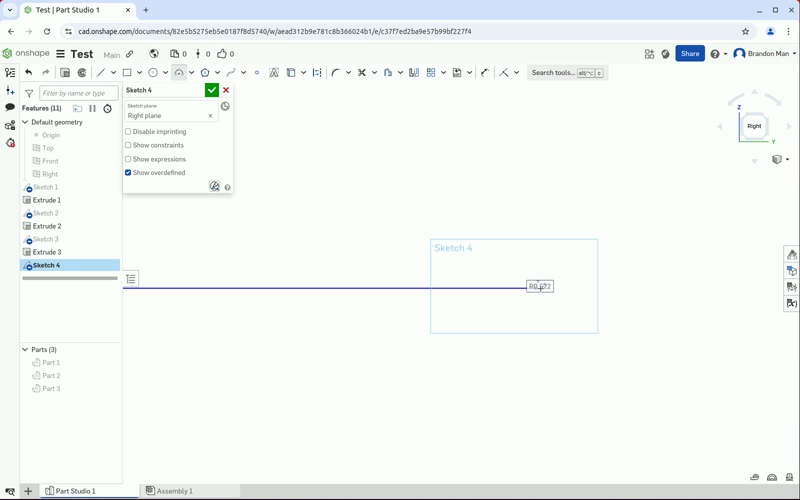
scroll(-6)
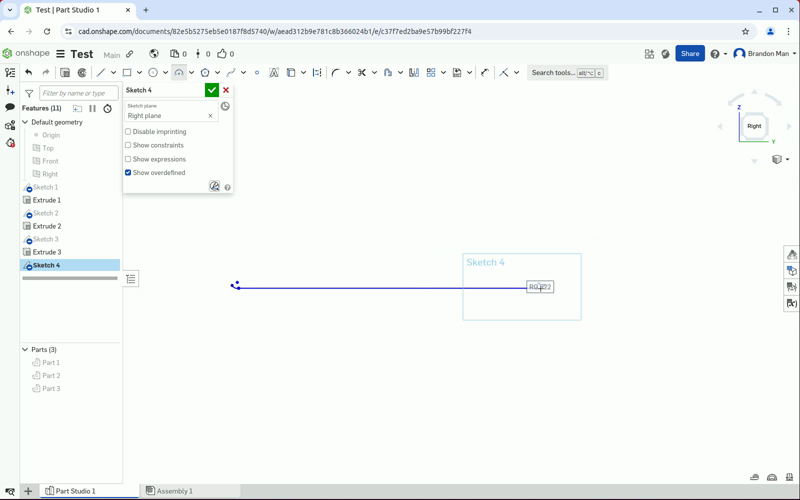
scroll(-6)
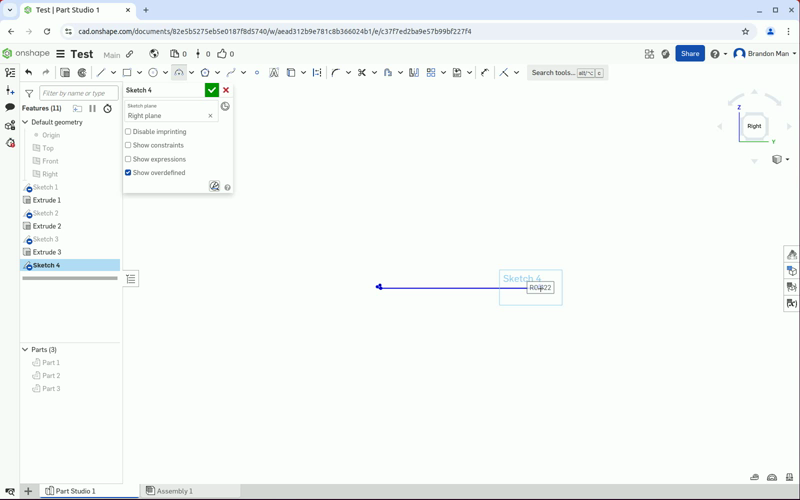
key_up(shift)
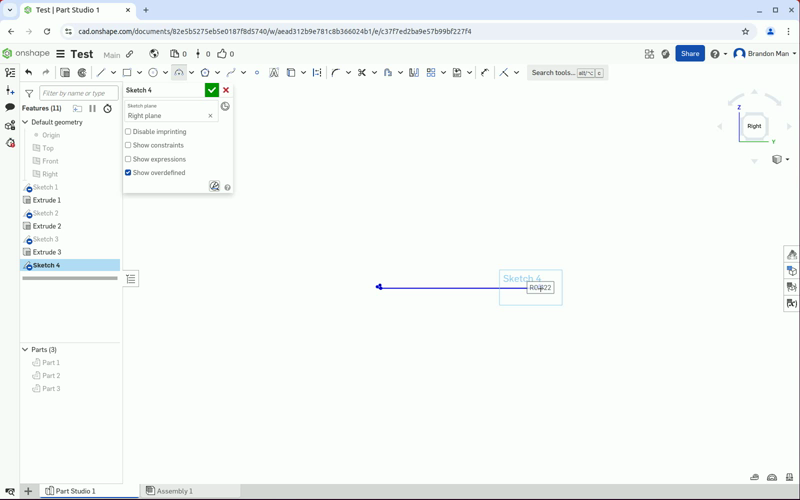
key(esc)
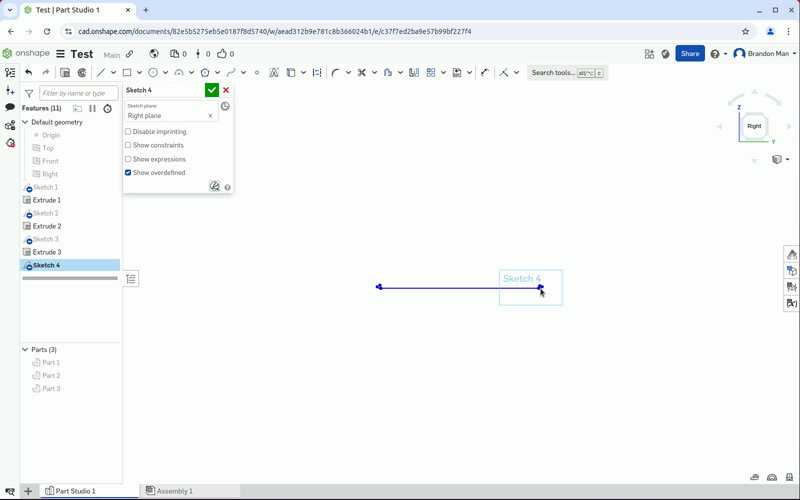
key(l)
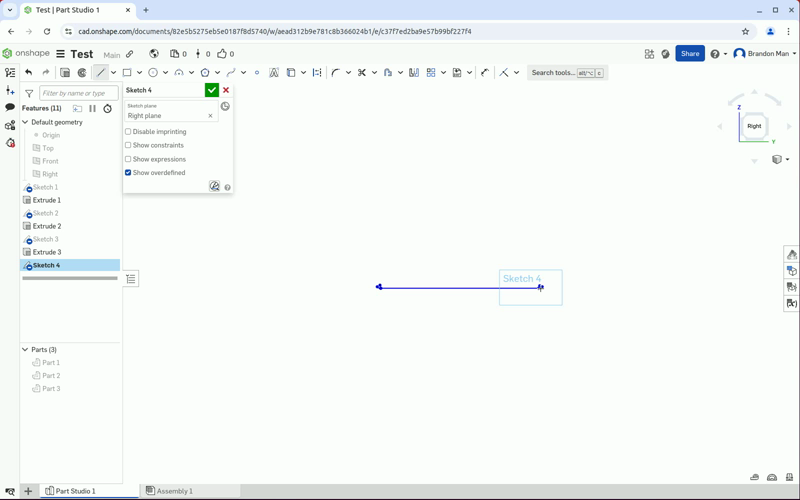
mouse_move(542, 286)
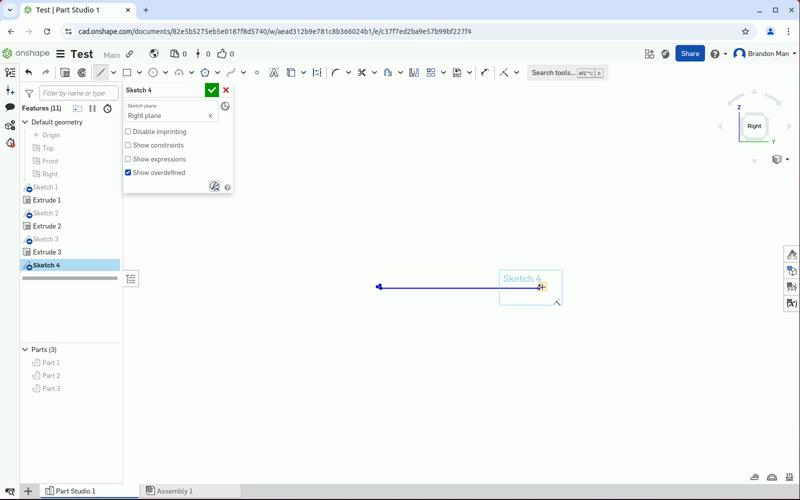
scroll(6)
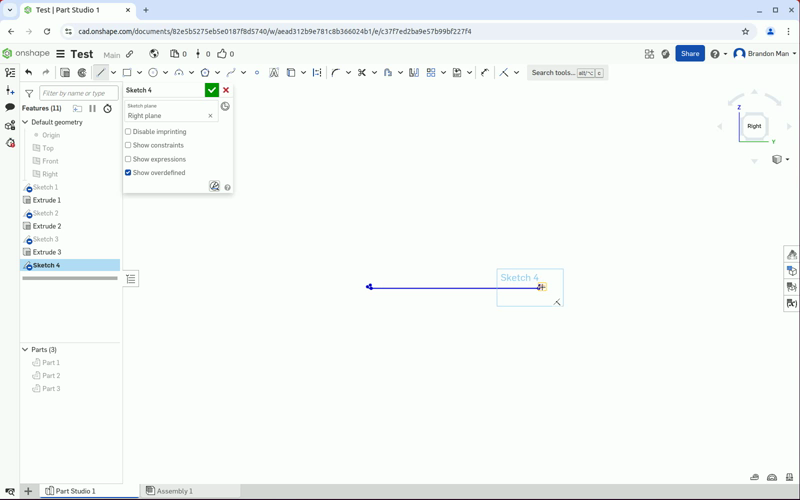
scroll(6)
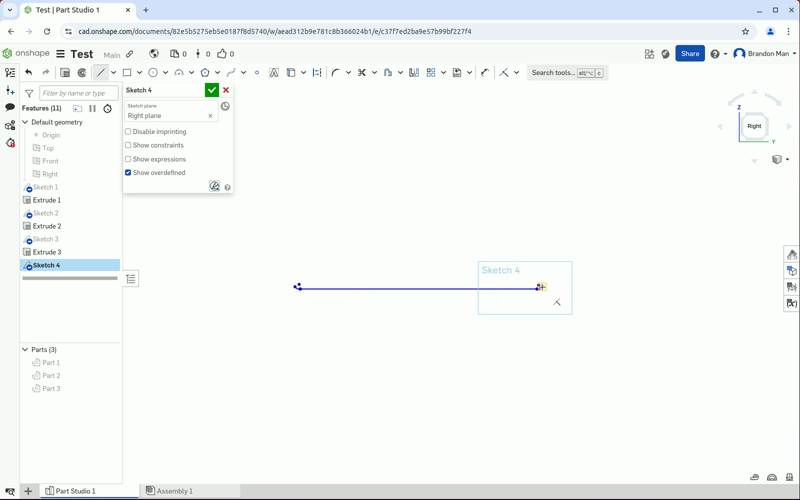
scroll(6)
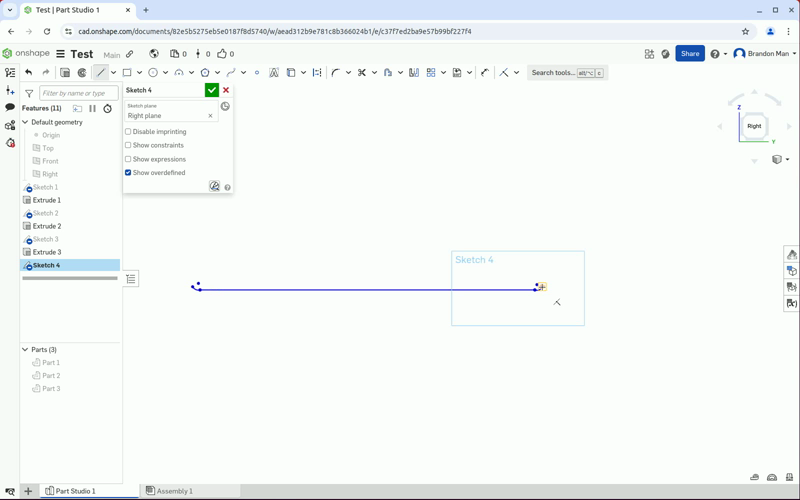
scroll(6)
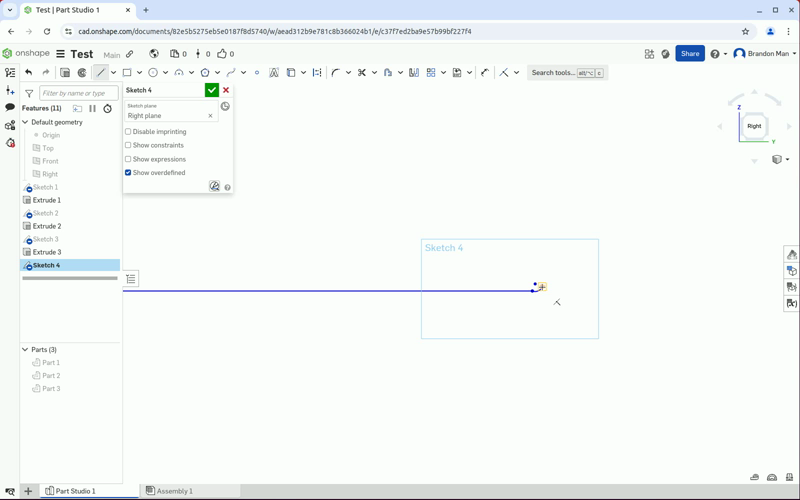
scroll(6)
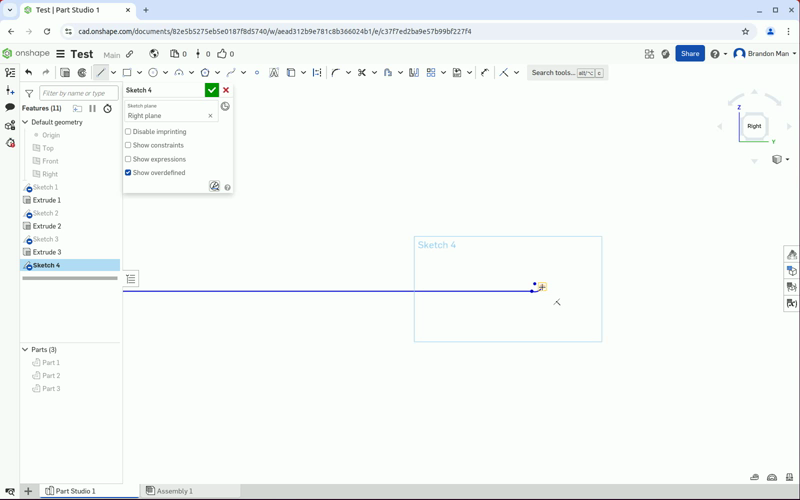
scroll(6)
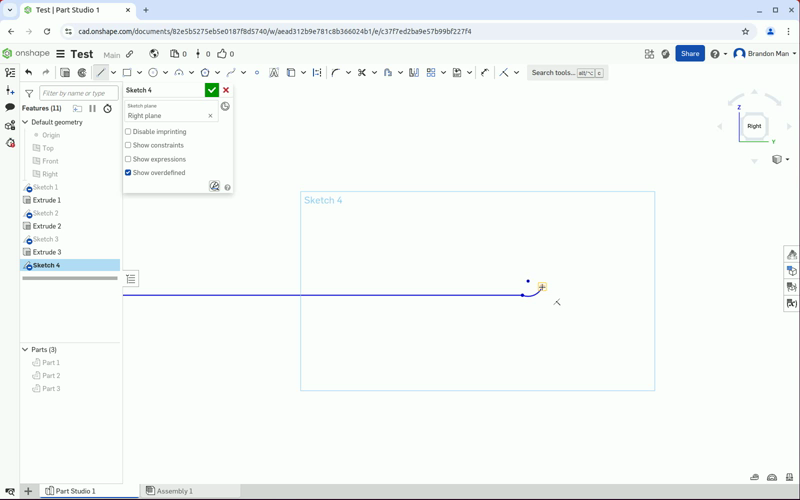
scroll(6)
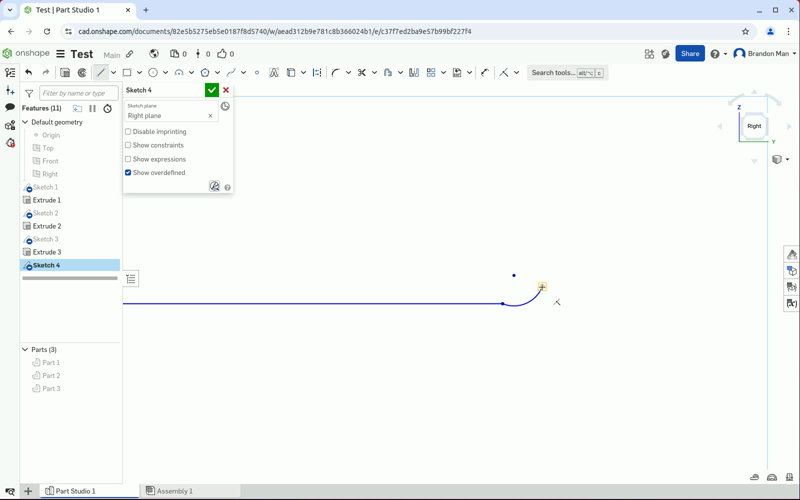
click(542, 286)
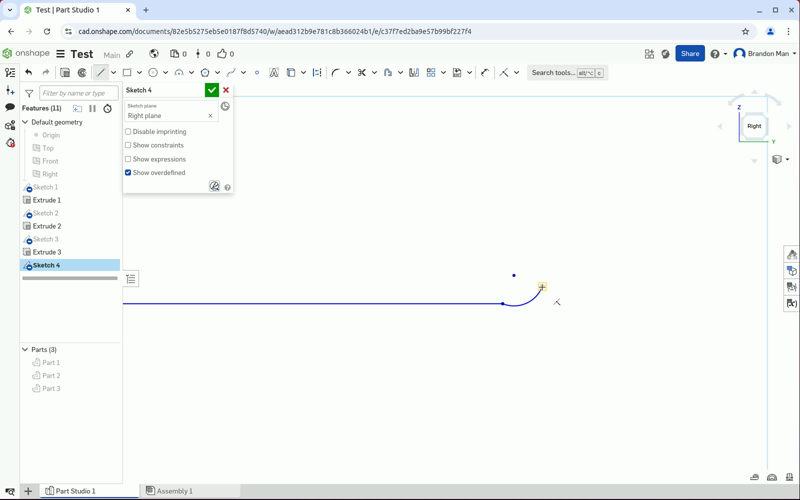
scroll(-6)
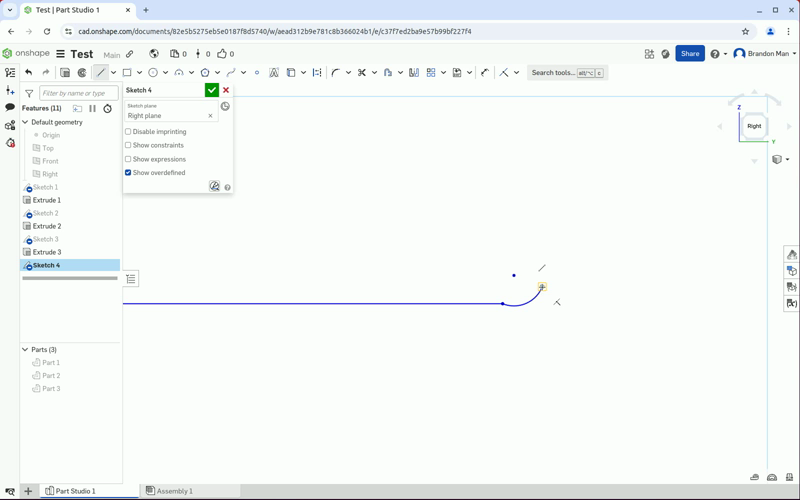
scroll(-6)
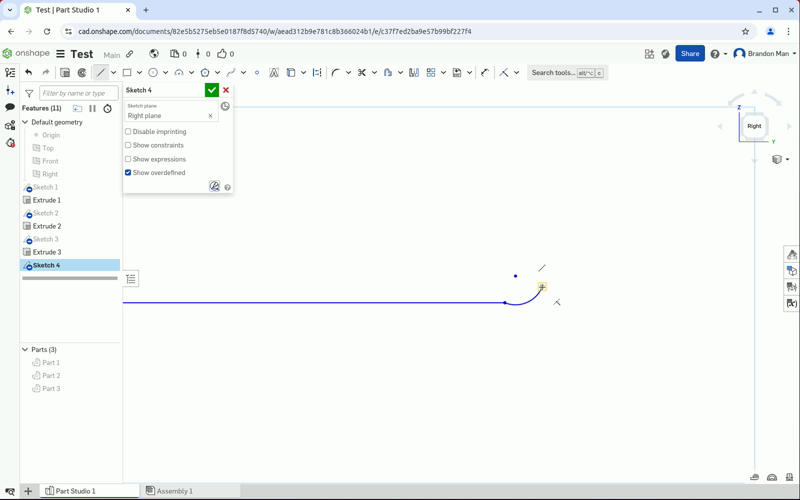
scroll(-6)
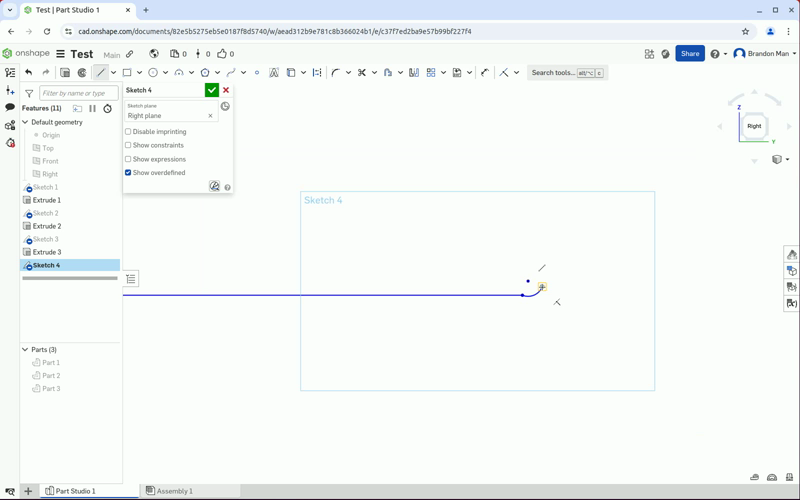
scroll(-6)
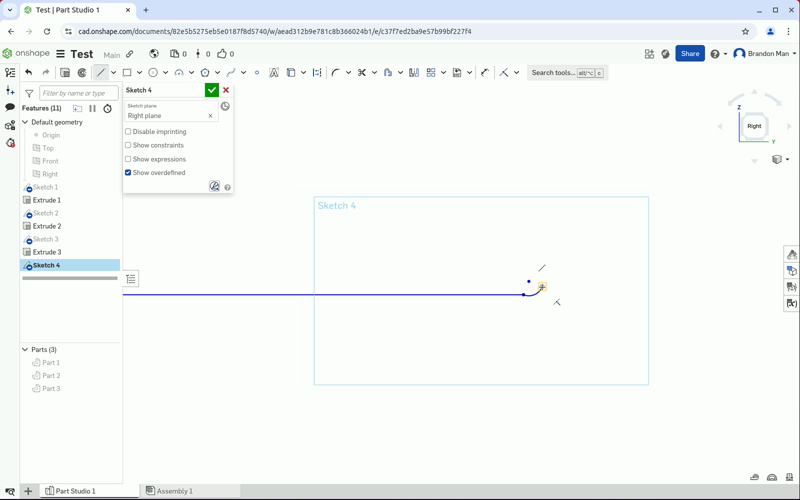
scroll(-6)
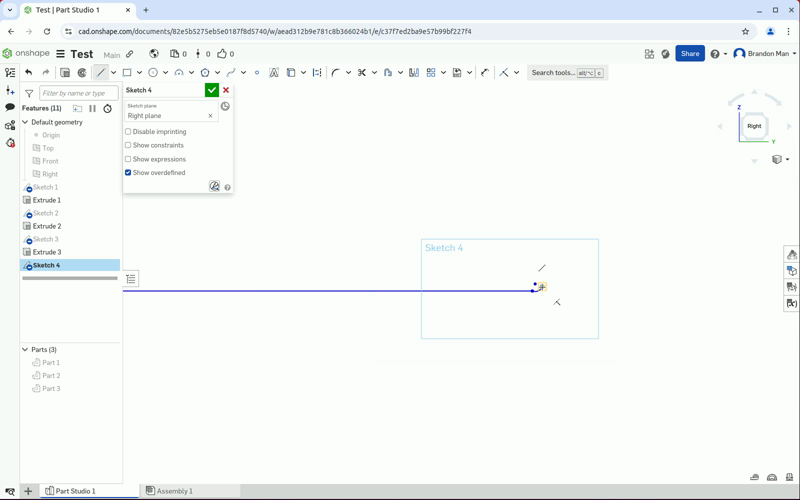
scroll(-6)
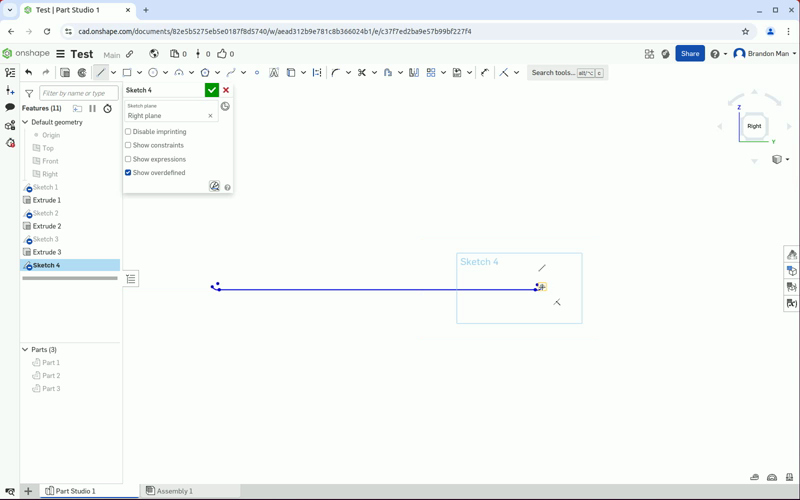
scroll(-6)
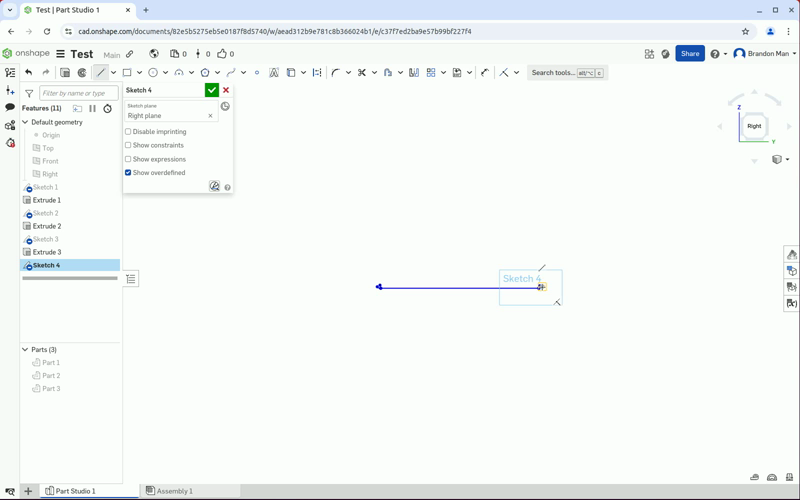
key_down(shift)
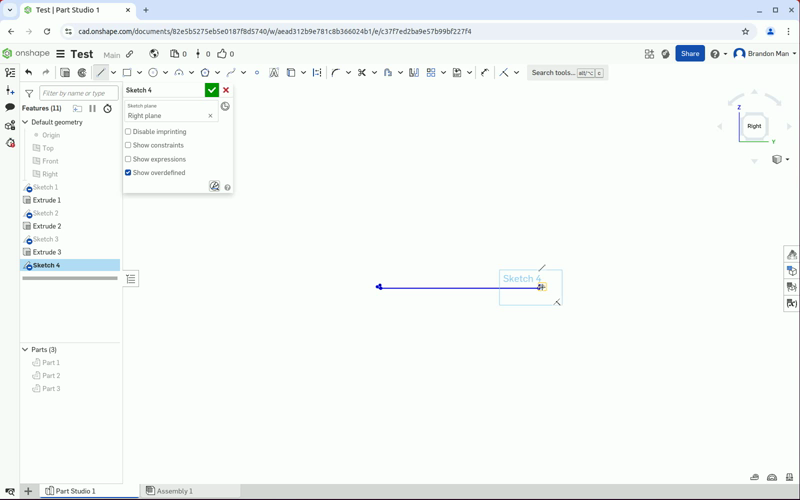
mouse_move(572, 286)
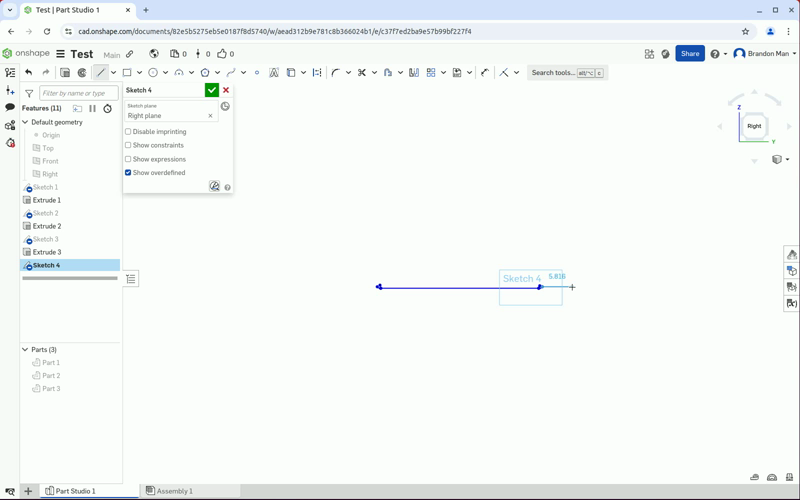
mouse_move(538, 282)
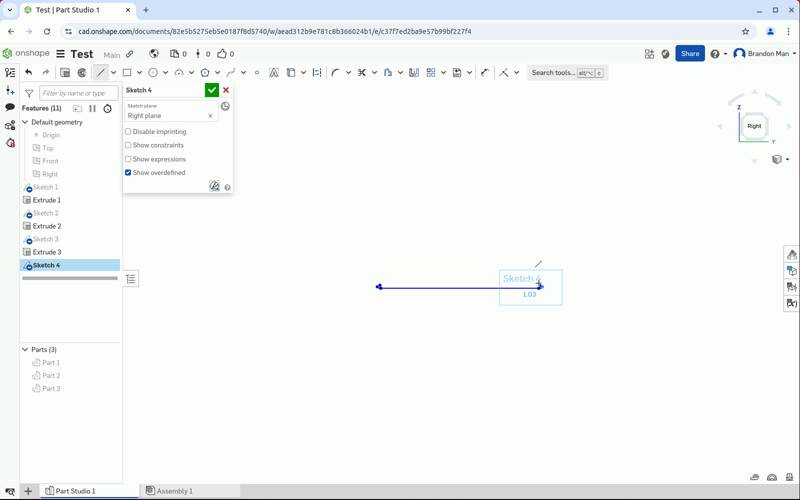
scroll(6)
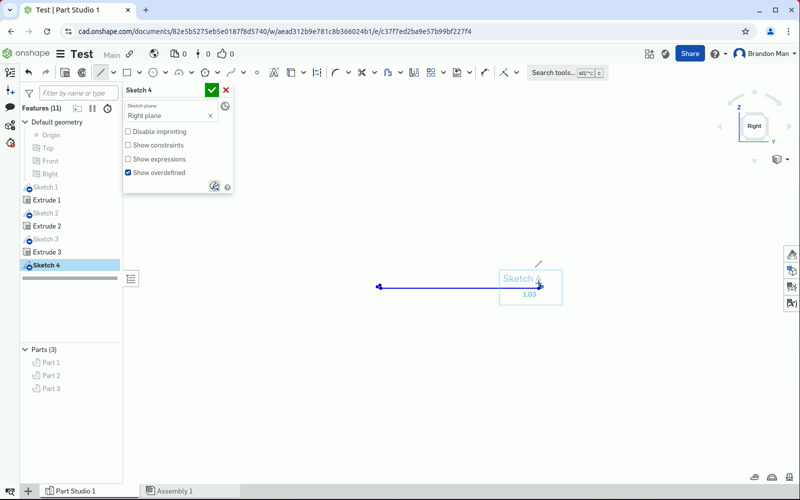
scroll(6)
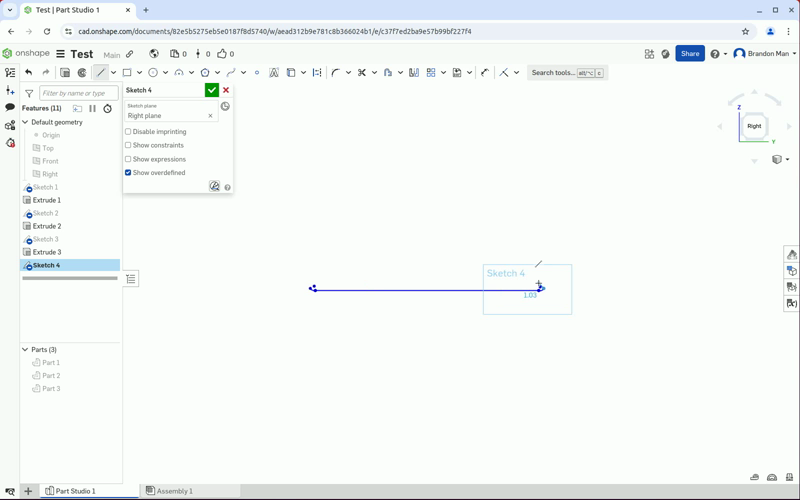
scroll(6)
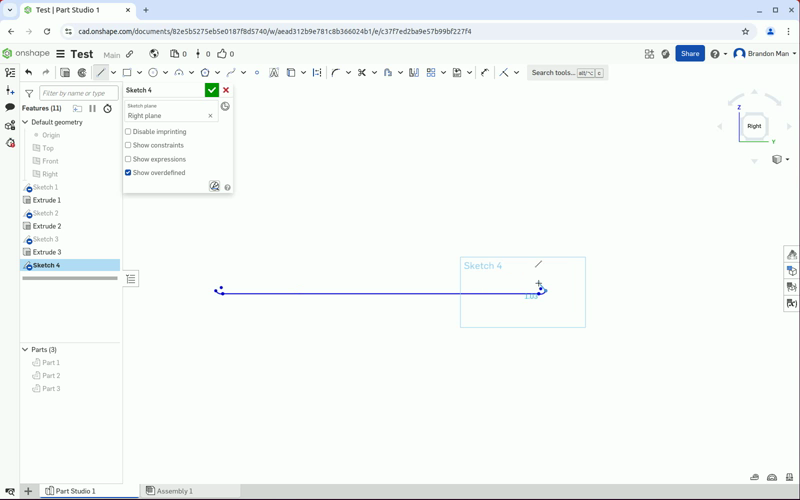
scroll(6)
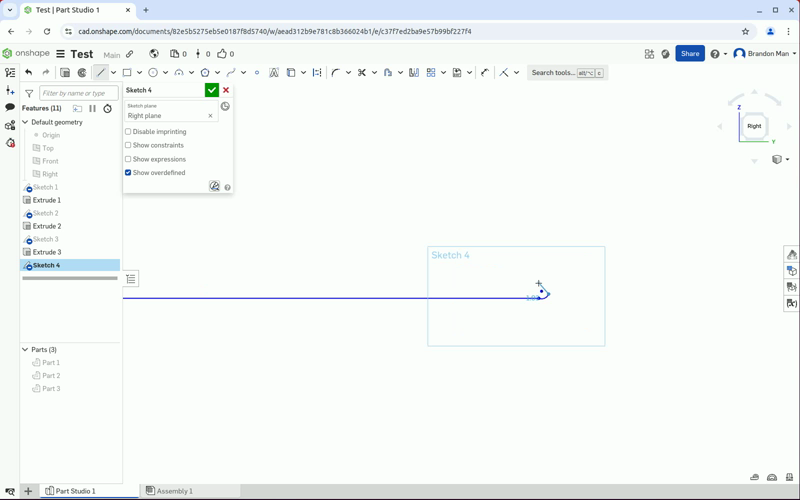
scroll(6)
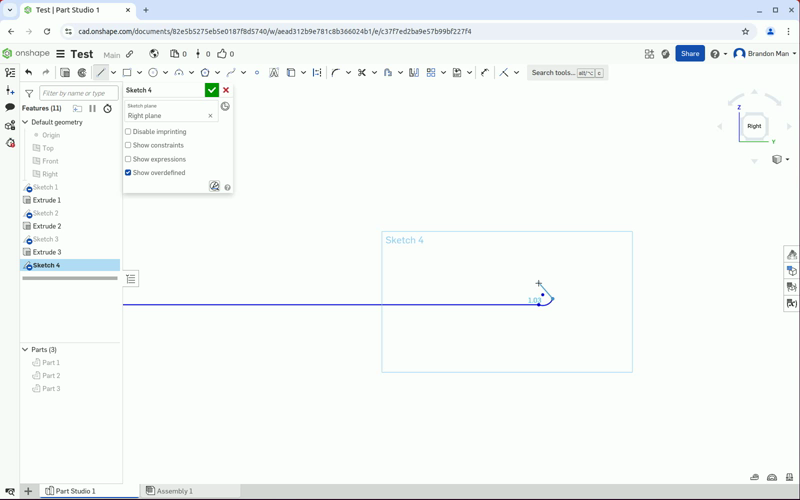
scroll(6)
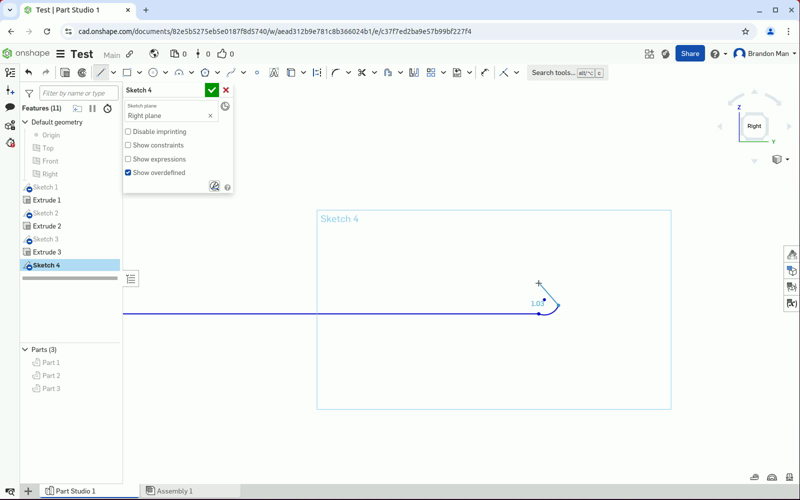
scroll(6)
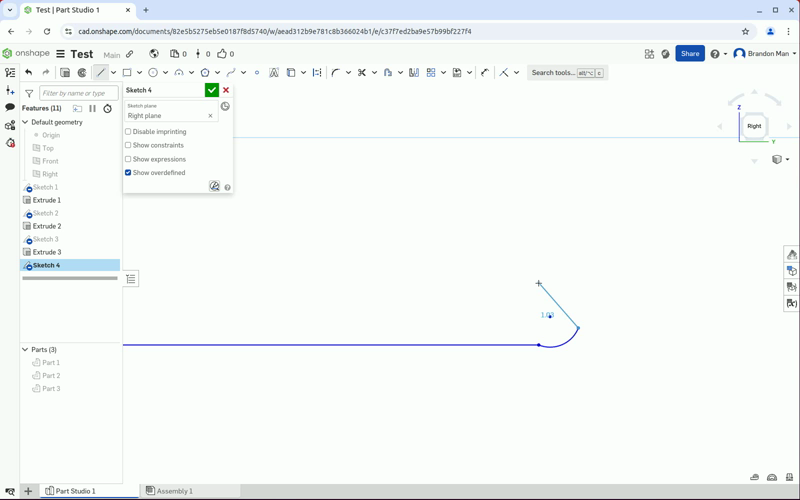
click(538, 282)
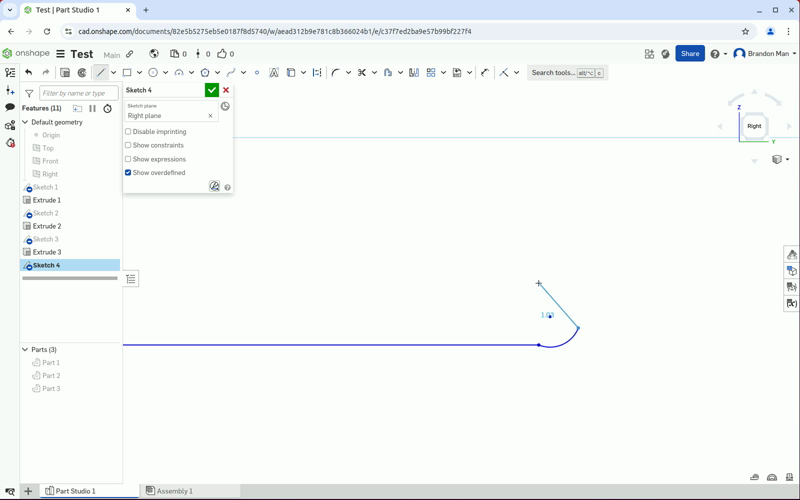
scroll(-6)
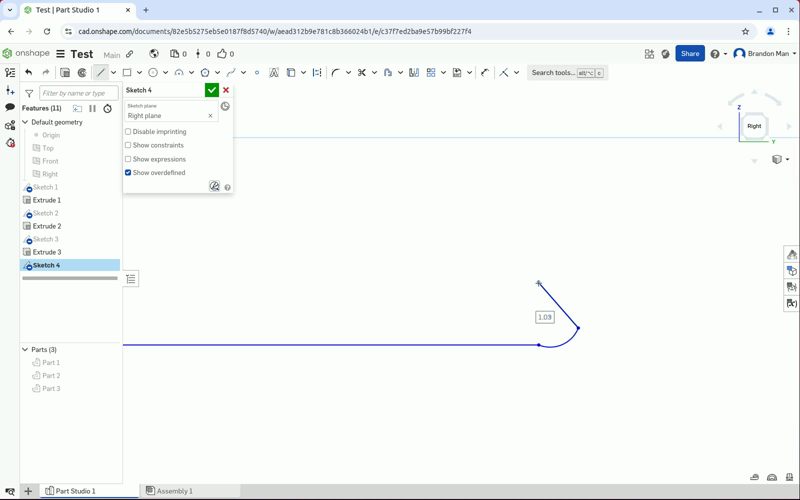
scroll(-6)
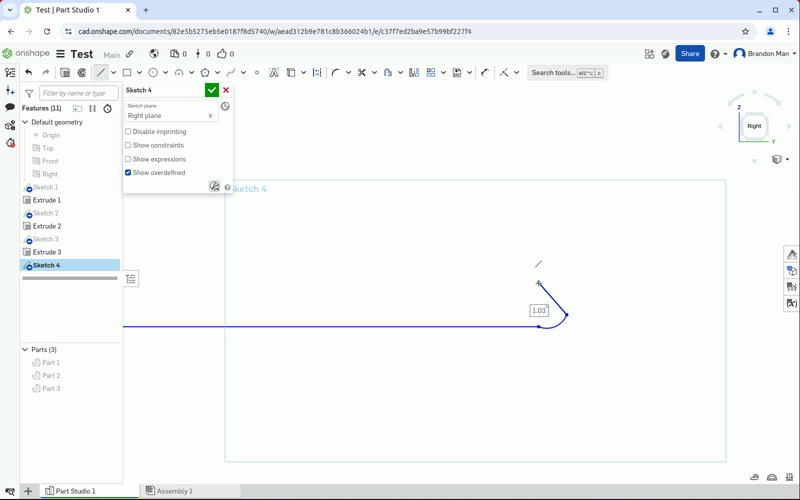
scroll(-6)
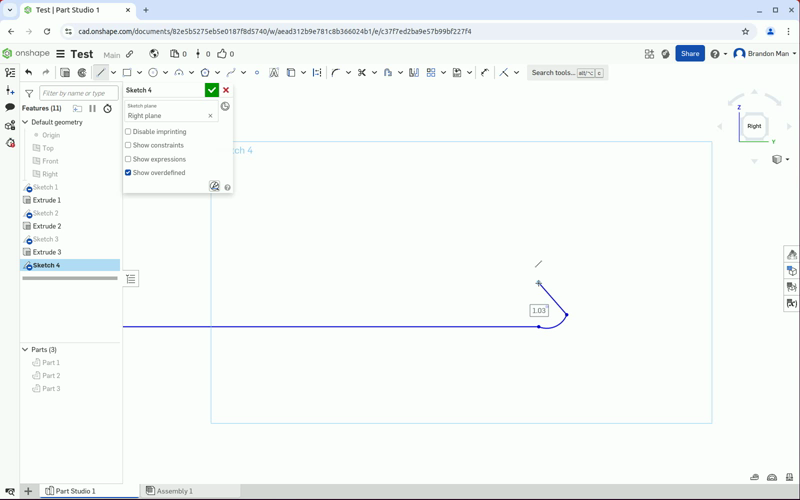
scroll(-6)
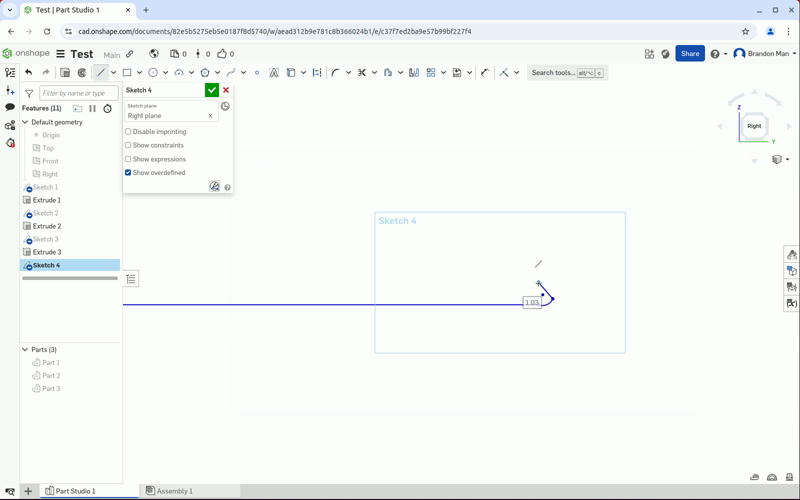
scroll(-6)
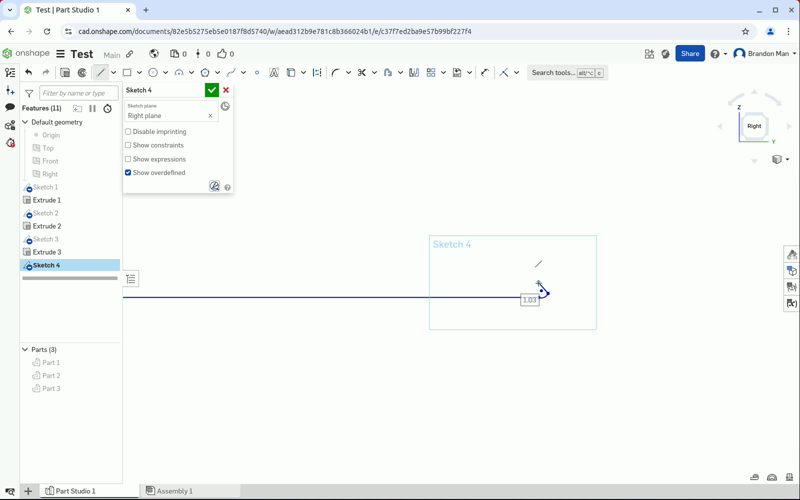
scroll(-6)
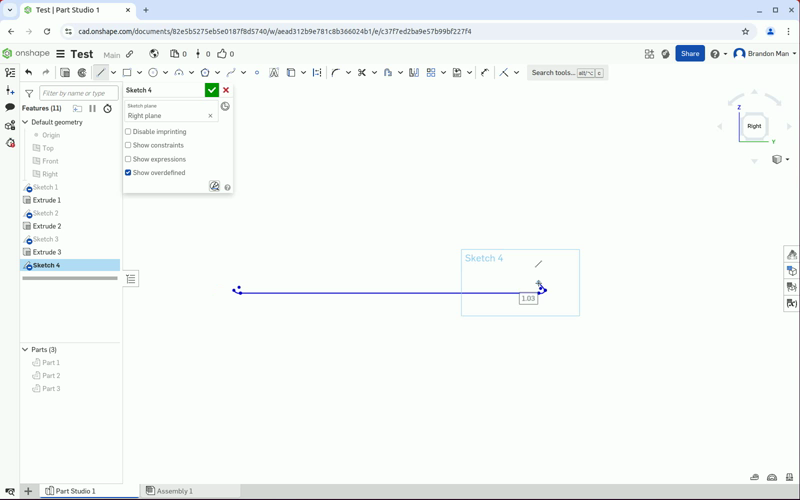
scroll(-6)
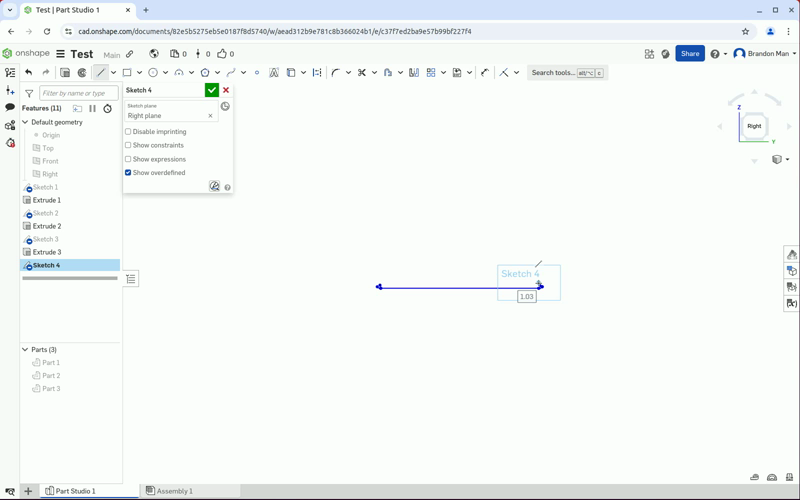
key_up(shift)
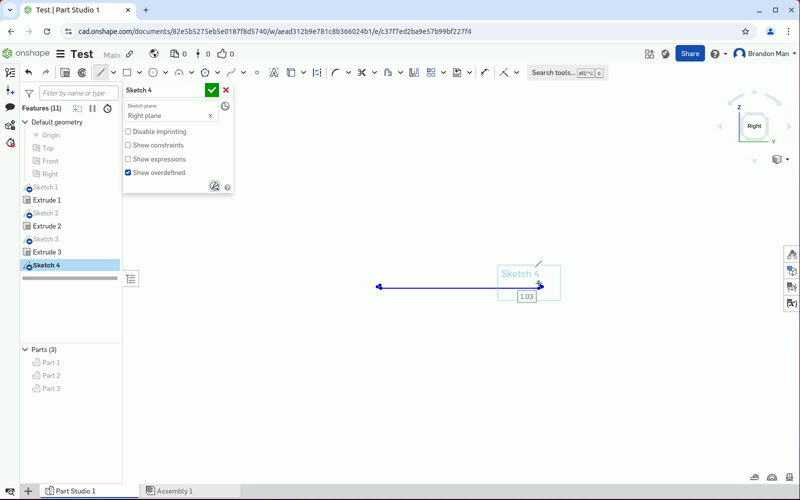
key_down(shift)
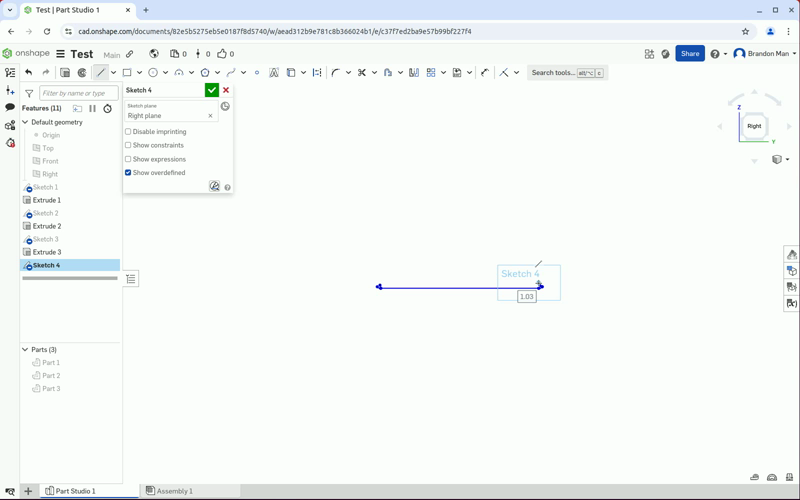
mouse_move(380, 282)
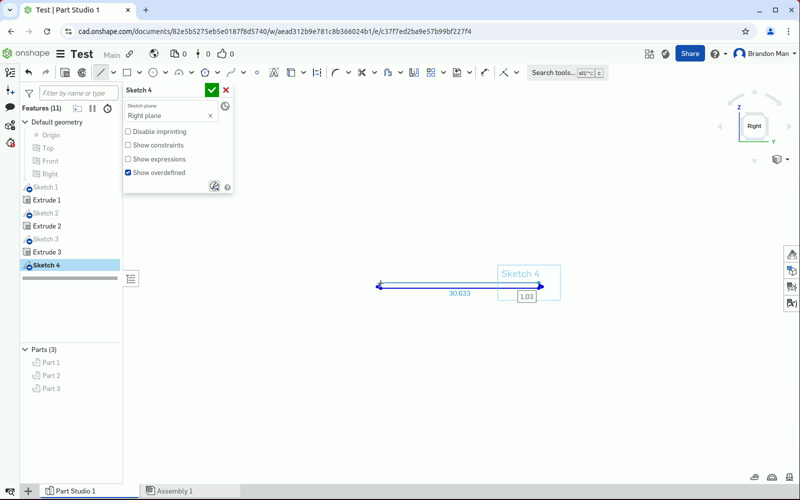
click(380, 282)
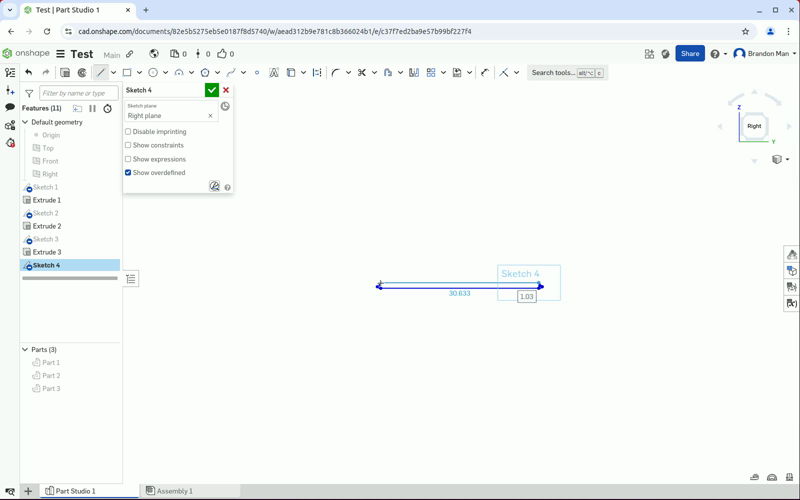
key_up(shift)
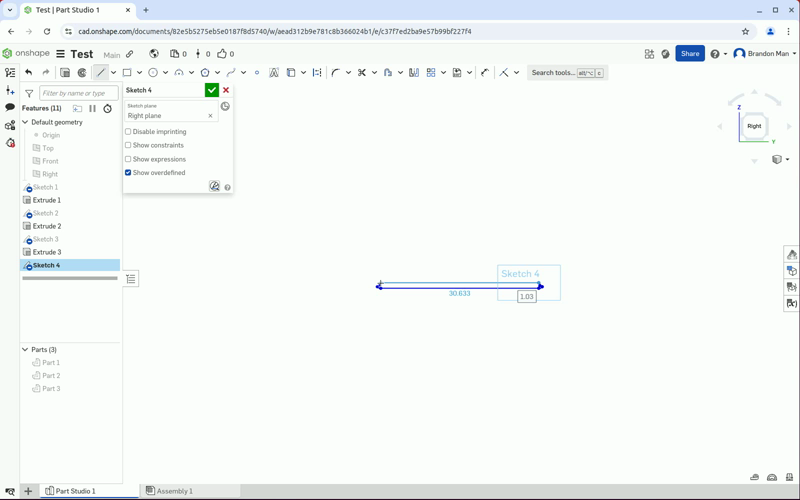
mouse_move(410, 282)
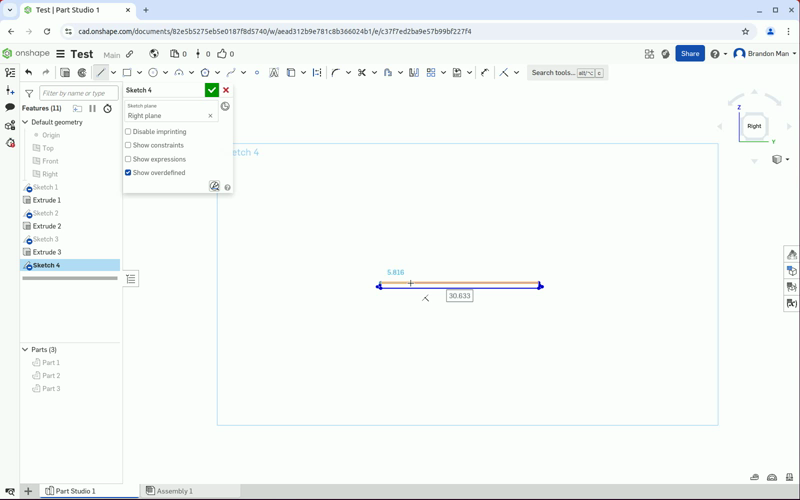
key_down(shift)
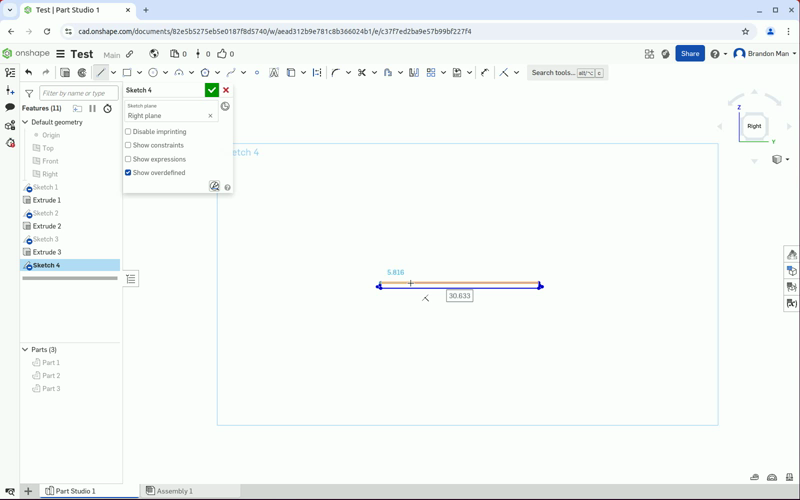
mouse_move(377, 286)
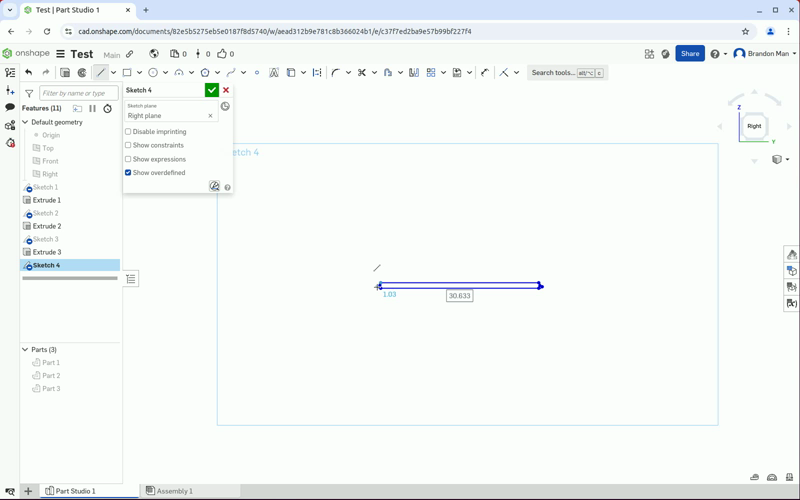
scroll(6)
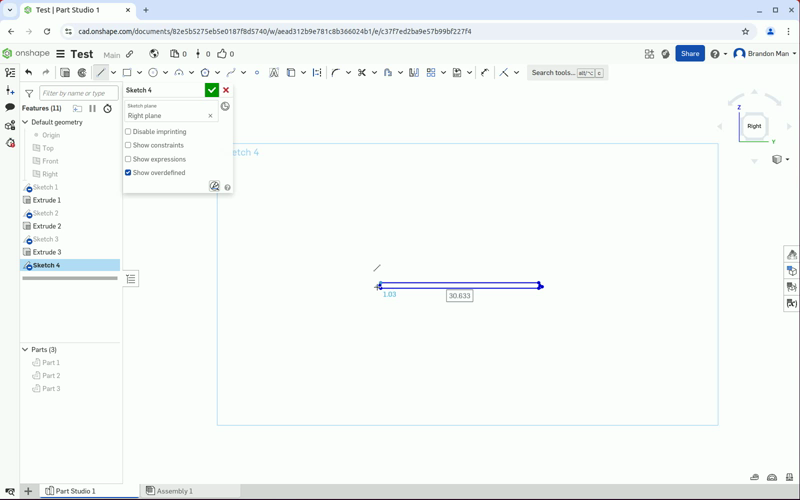
scroll(6)
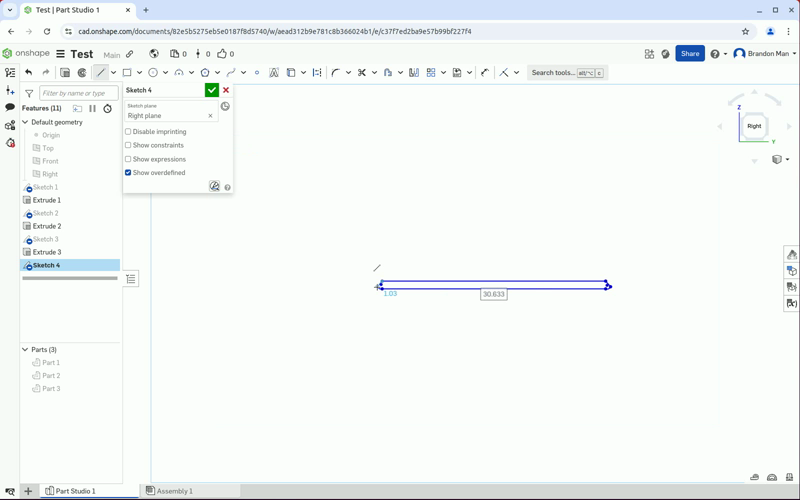
scroll(6)
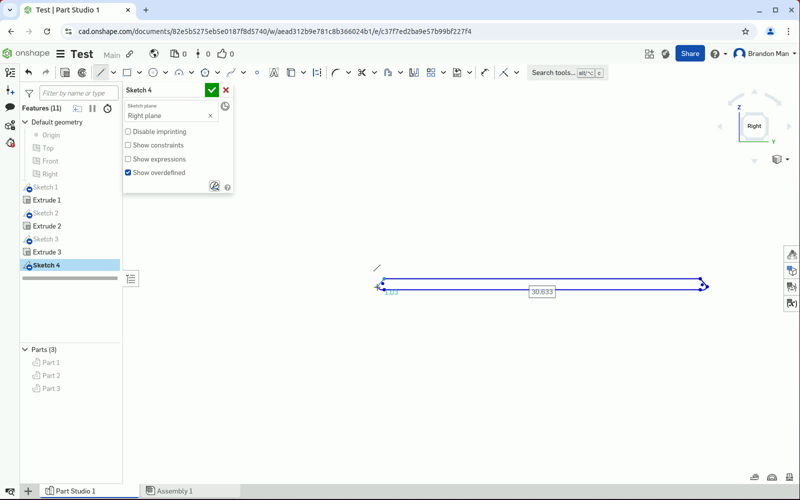
scroll(6)
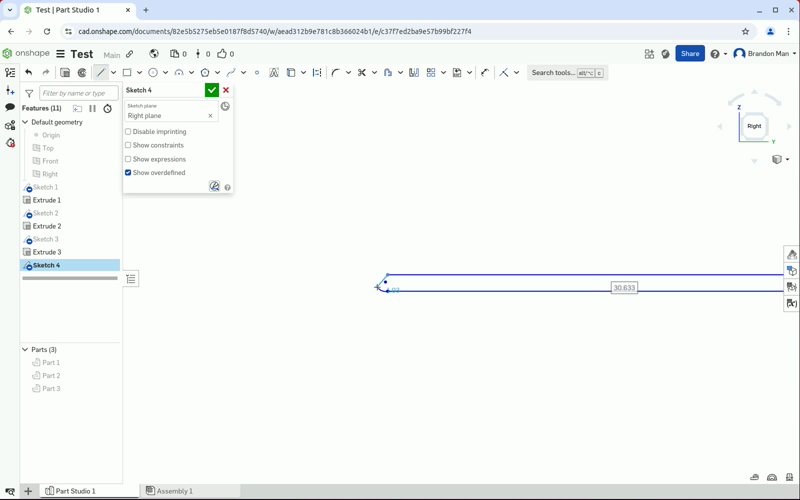
scroll(6)
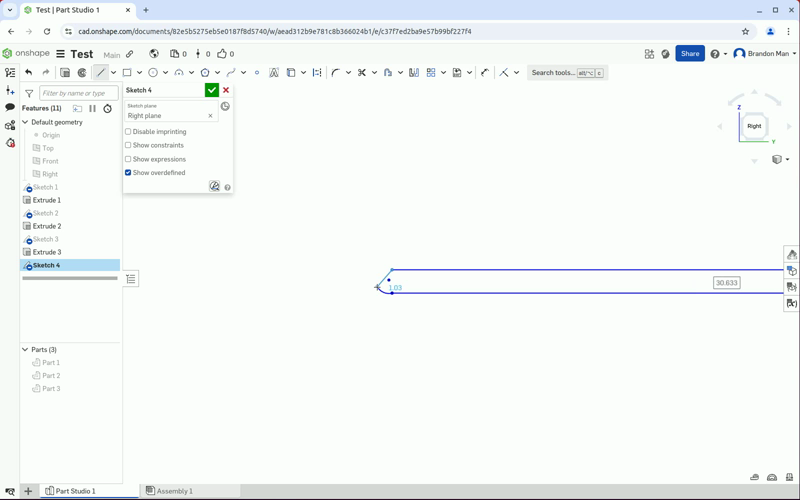
scroll(6)
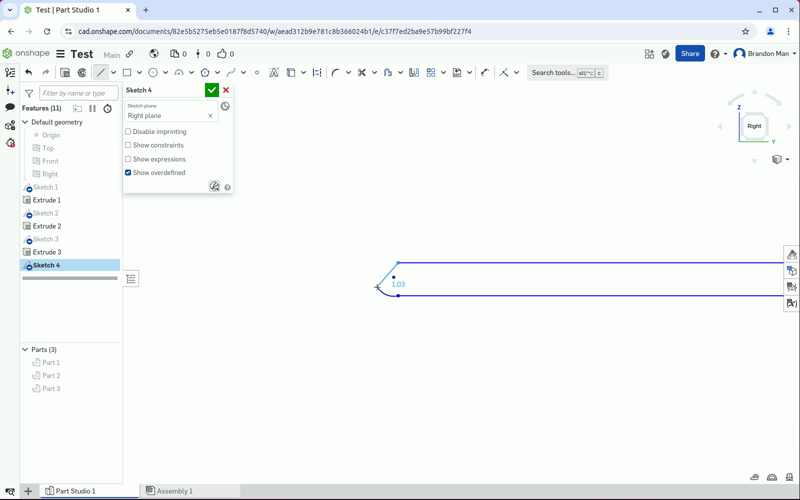
scroll(6)
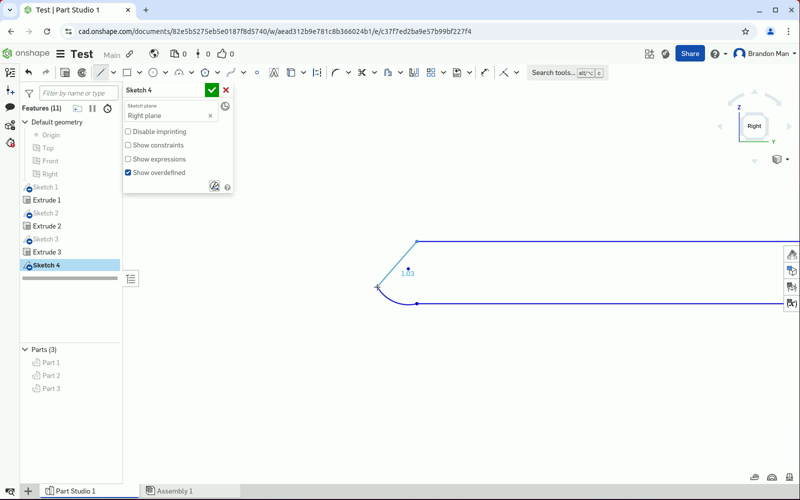
key_up(shift)
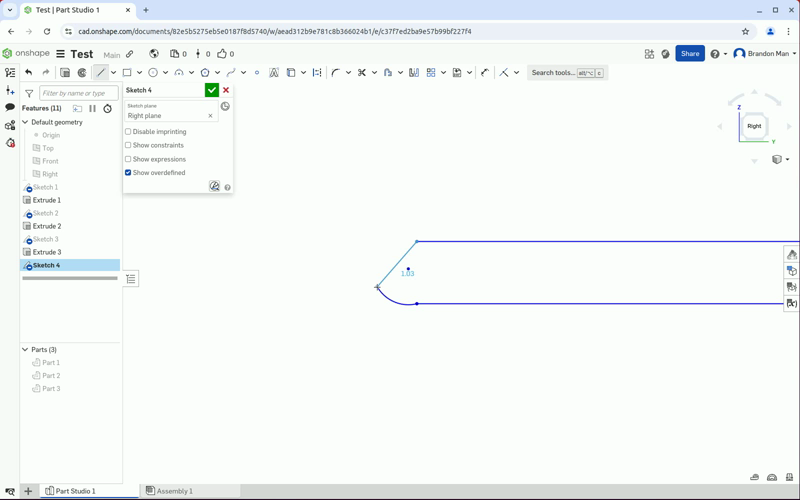
click(377, 286)
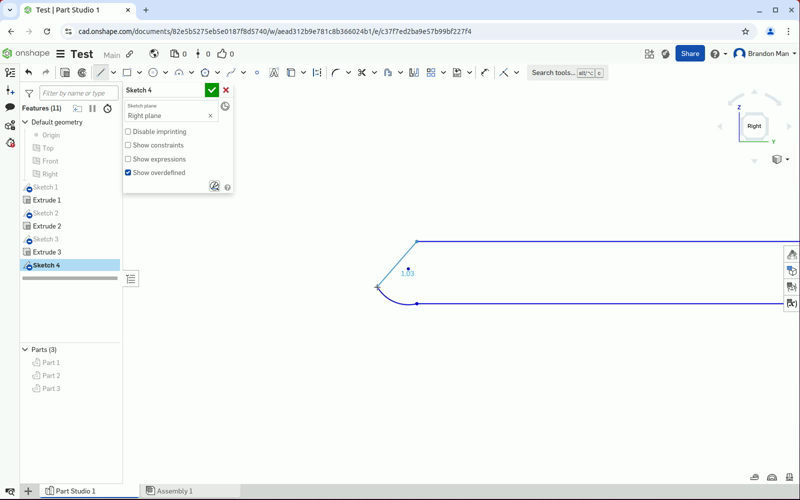
scroll(-6)
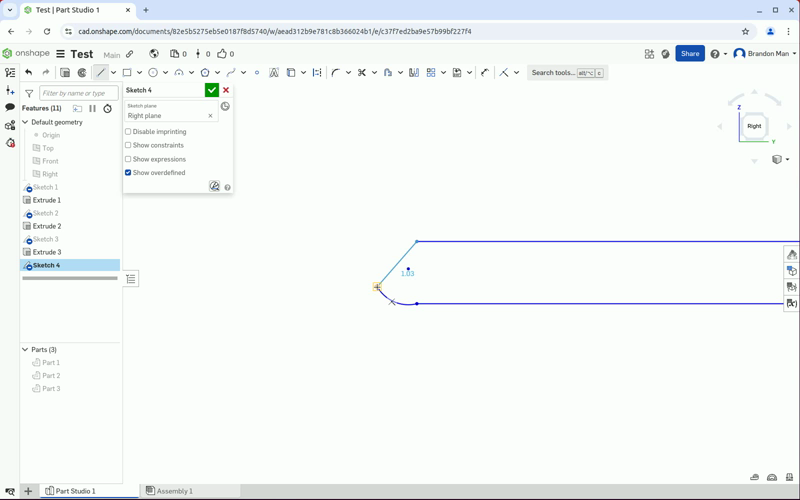
scroll(-6)
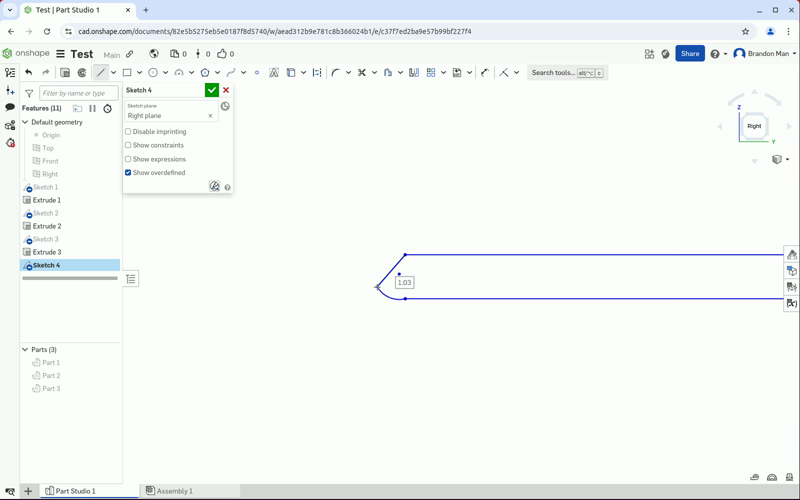
scroll(-6)
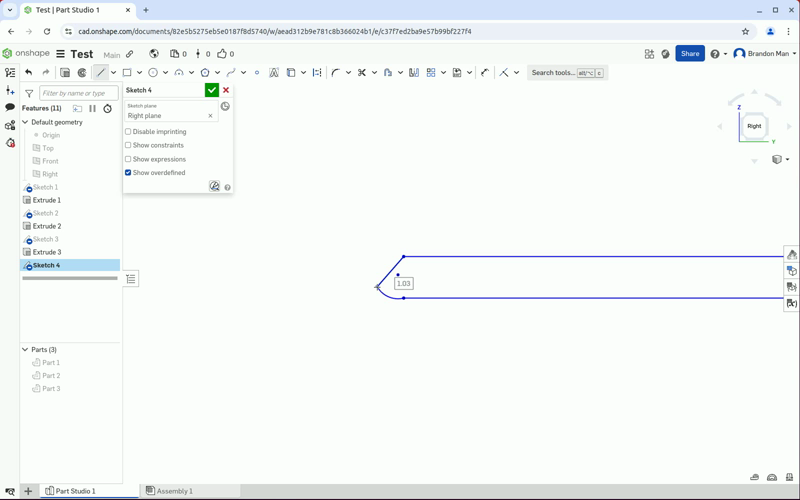
scroll(-6)
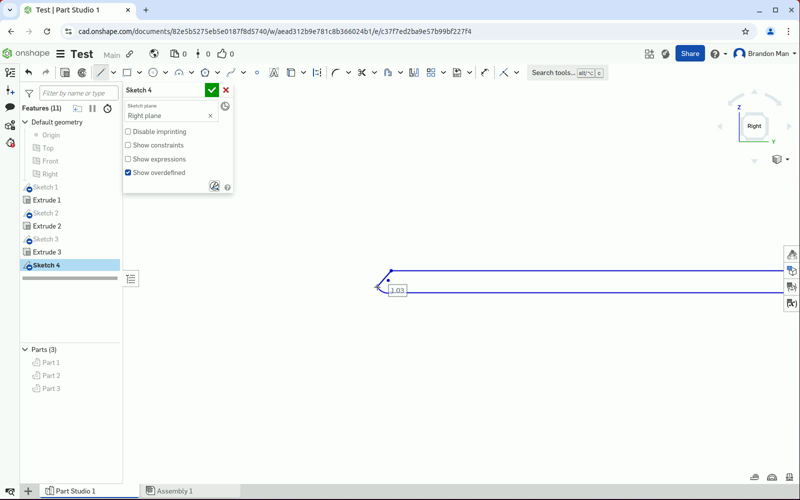
scroll(-6)
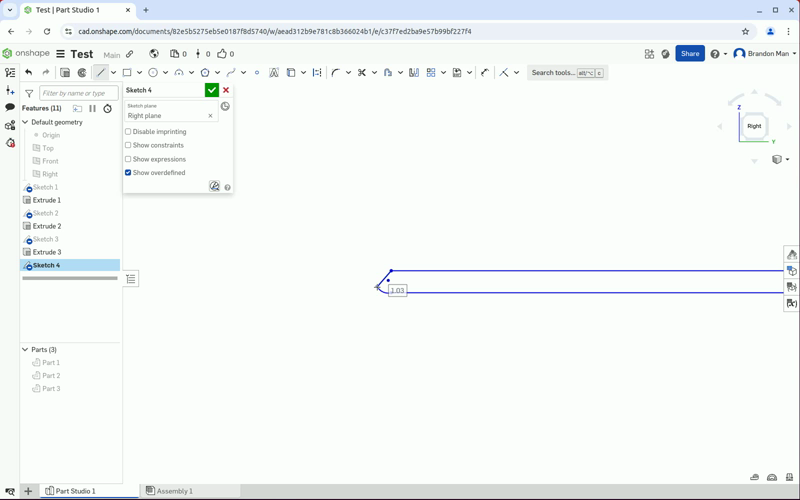
scroll(-6)
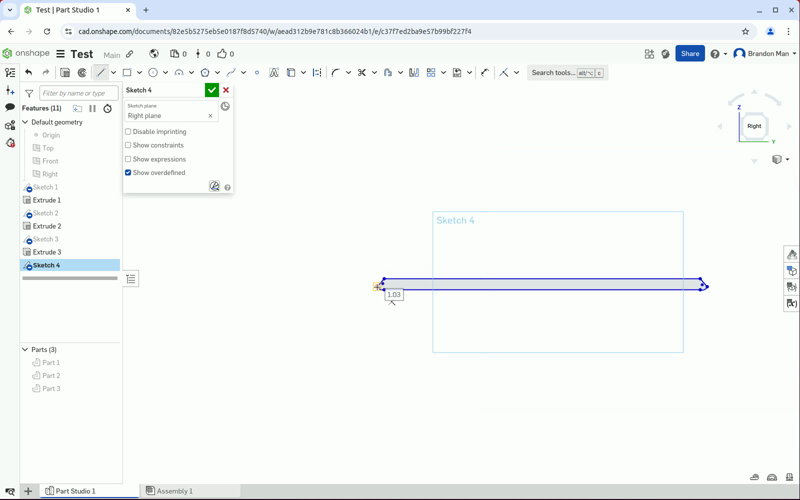
scroll(-6)
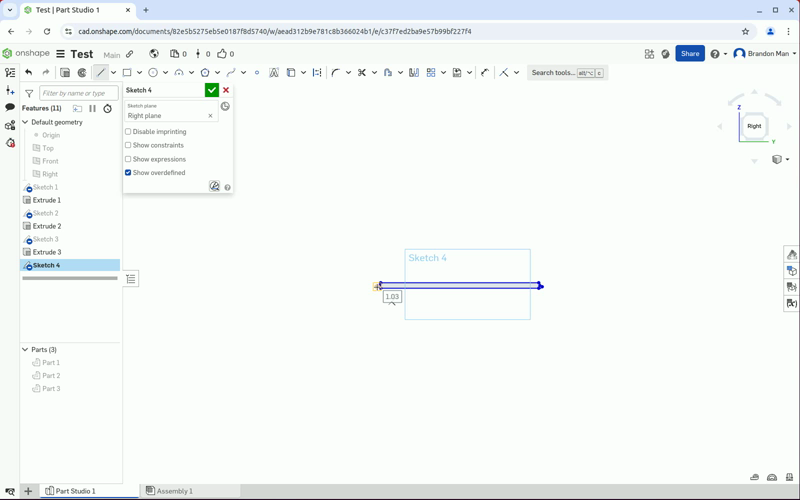
key(esc)
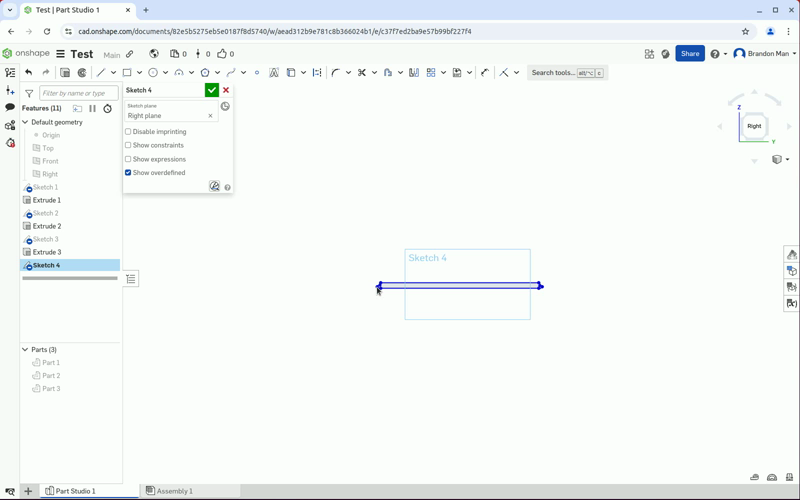
mouse_move(456, 286)
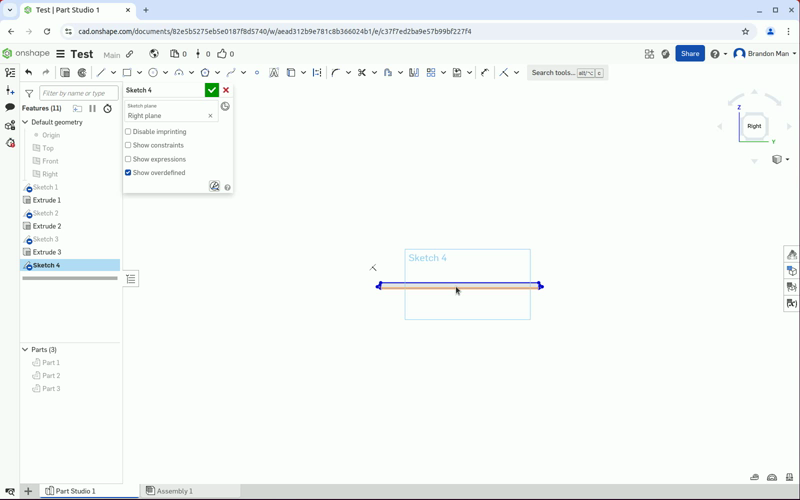
scroll(6)
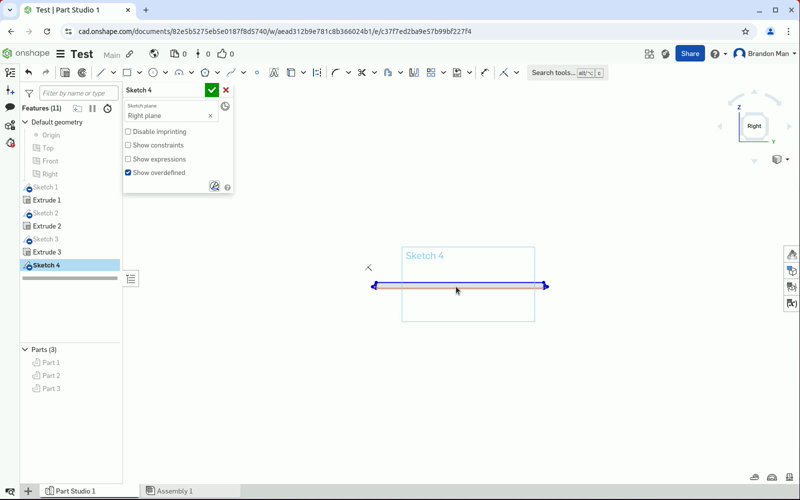
scroll(6)
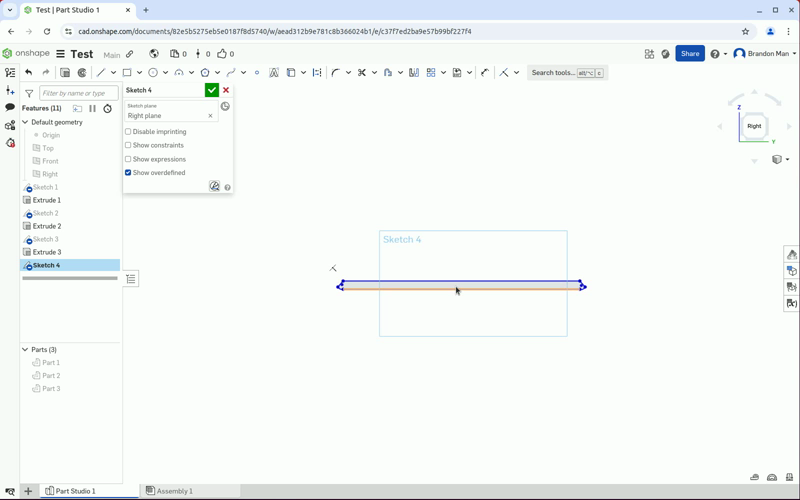
scroll(6)
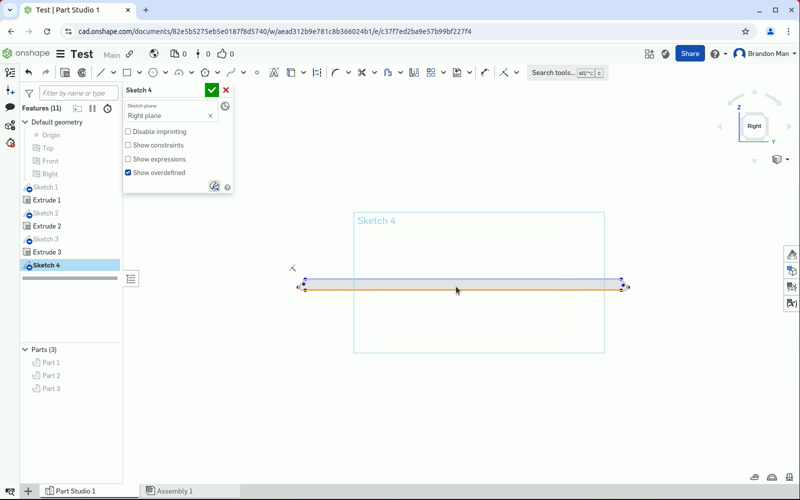
scroll(6)
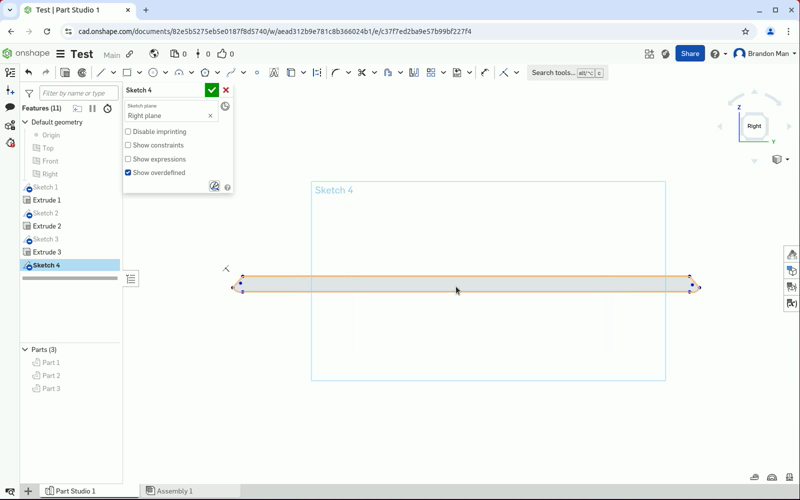
scroll(6)
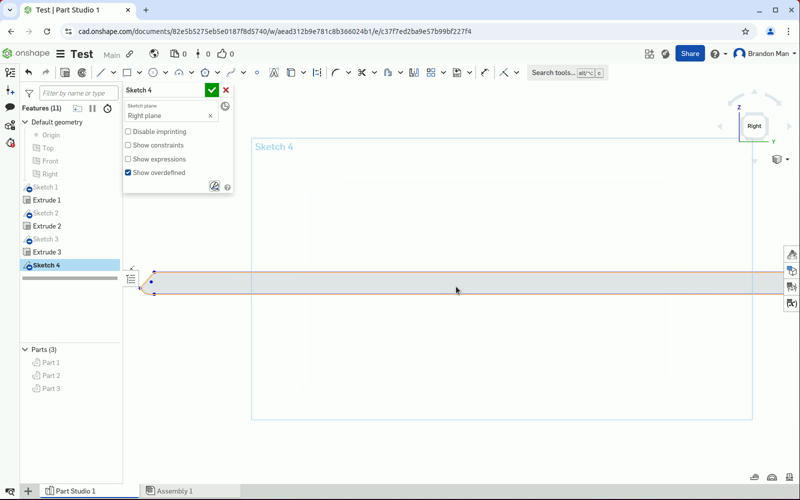
scroll(6)
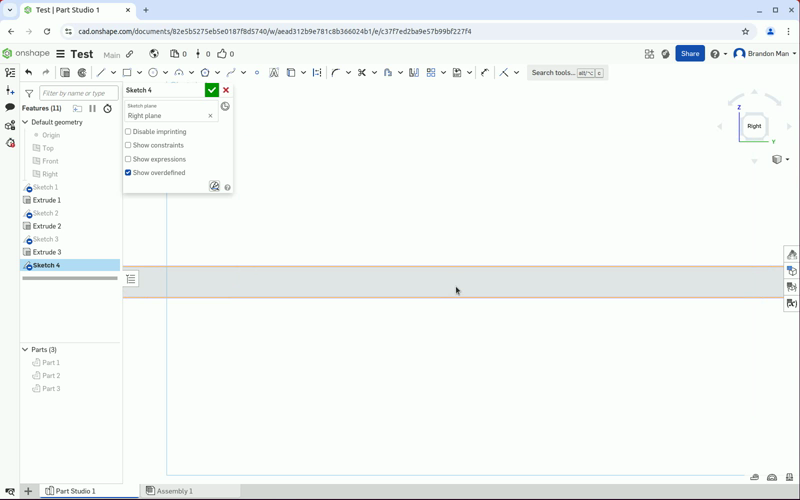
scroll(6)
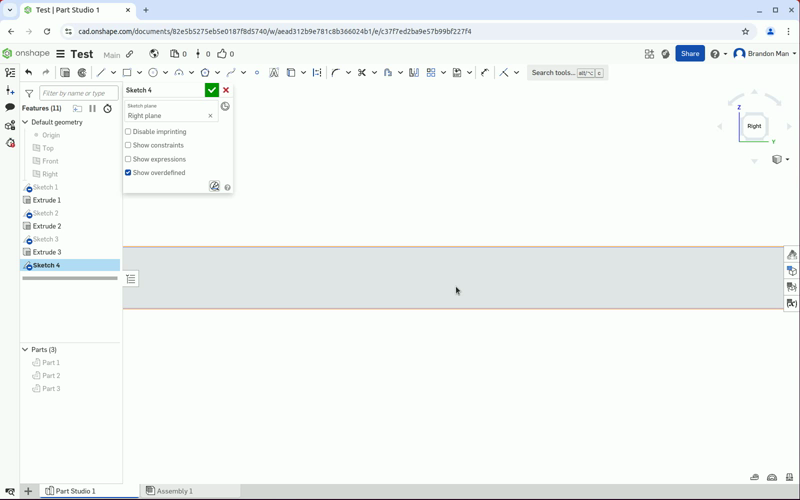
click(456, 286)
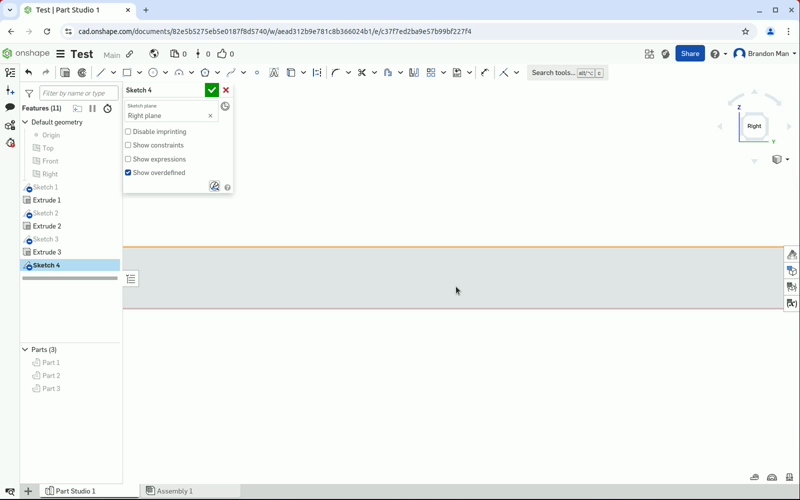
scroll(-6)
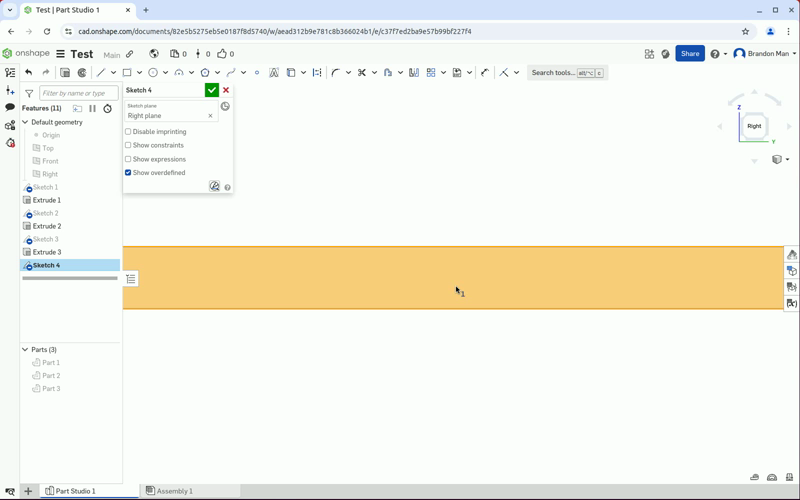
scroll(-6)
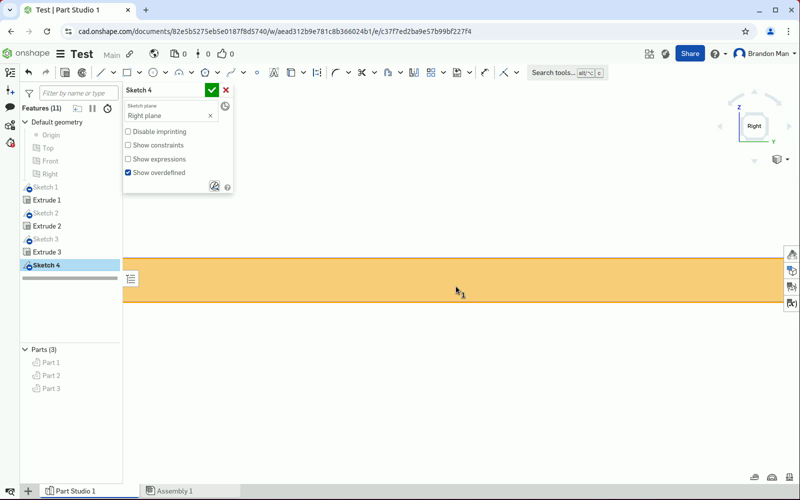
scroll(-6)
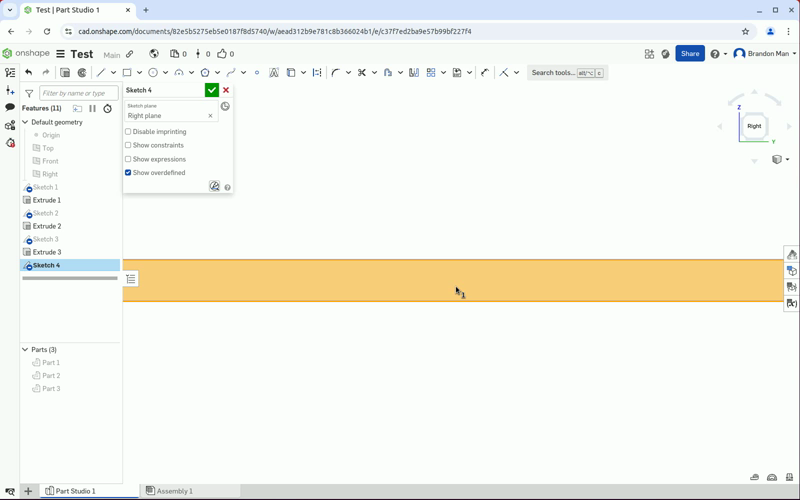
scroll(-6)
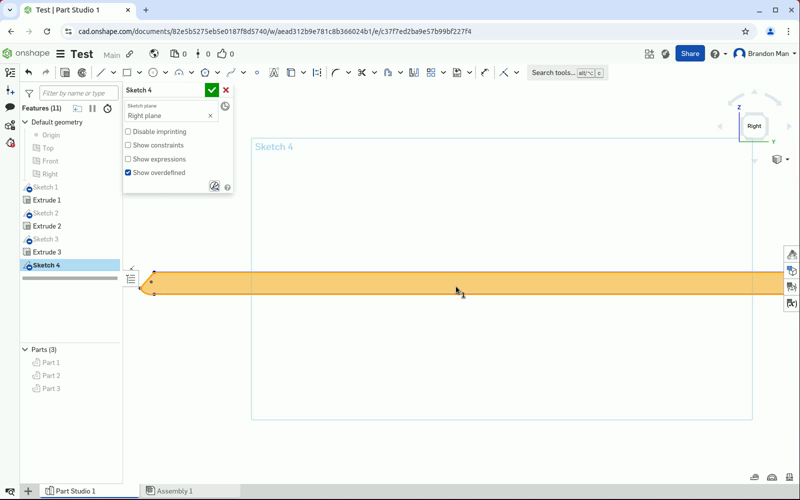
scroll(-6)
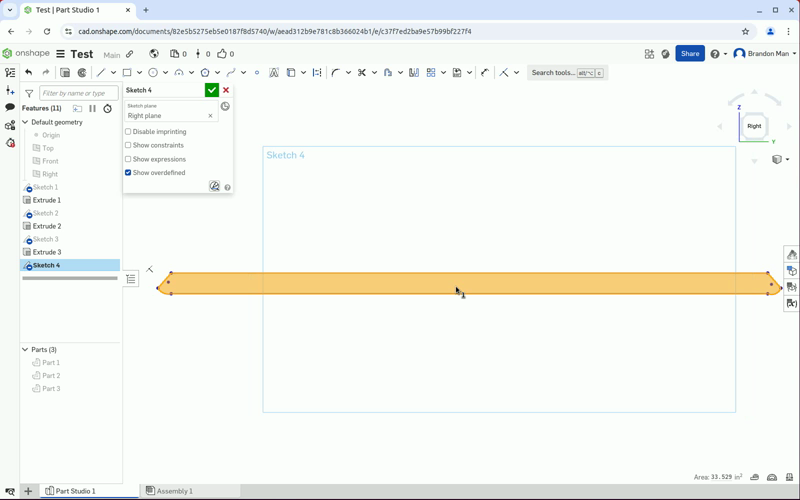
scroll(-6)
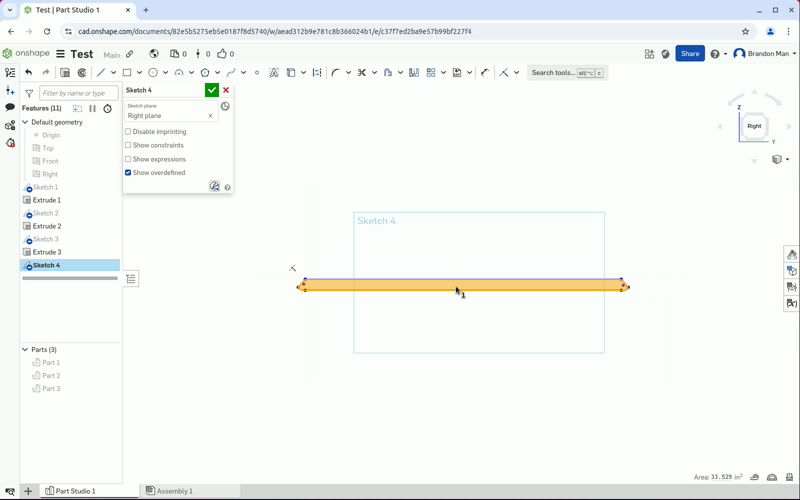
scroll(-6)
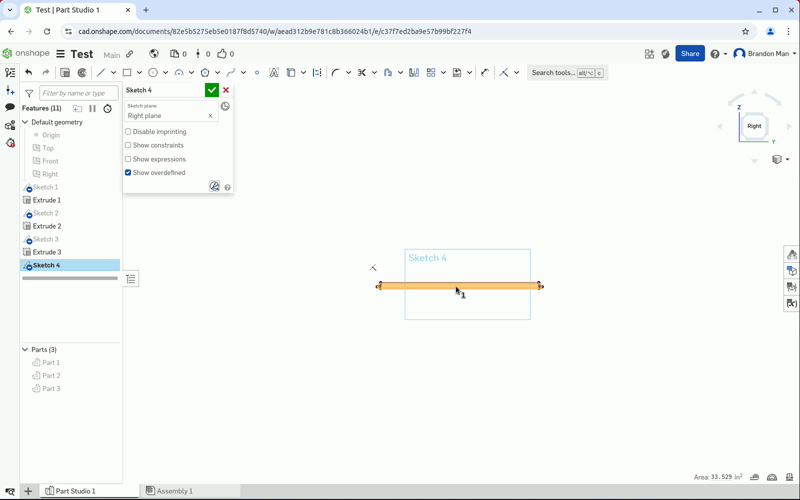
mouse_move(73, 352)
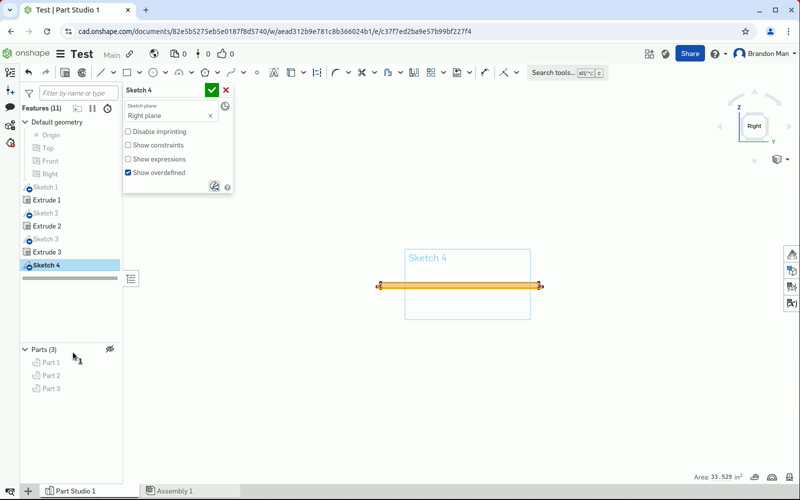
key(shift+y)
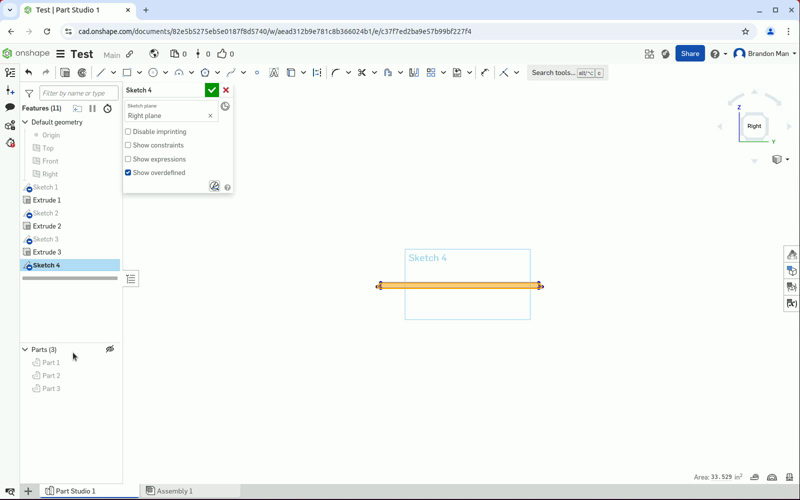
key(shift+e)
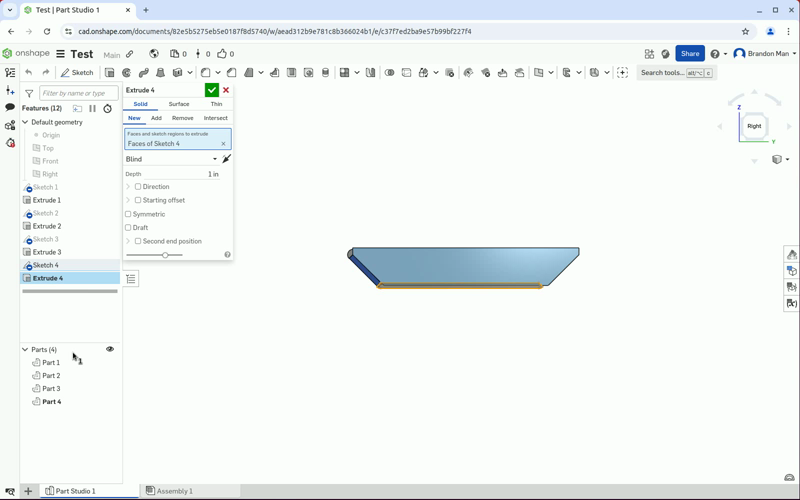
mouse_move(143, 106)
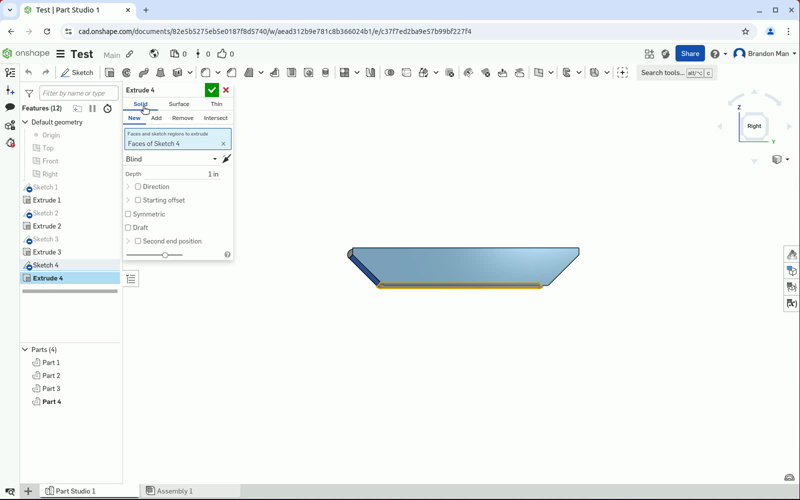
click(143, 106)
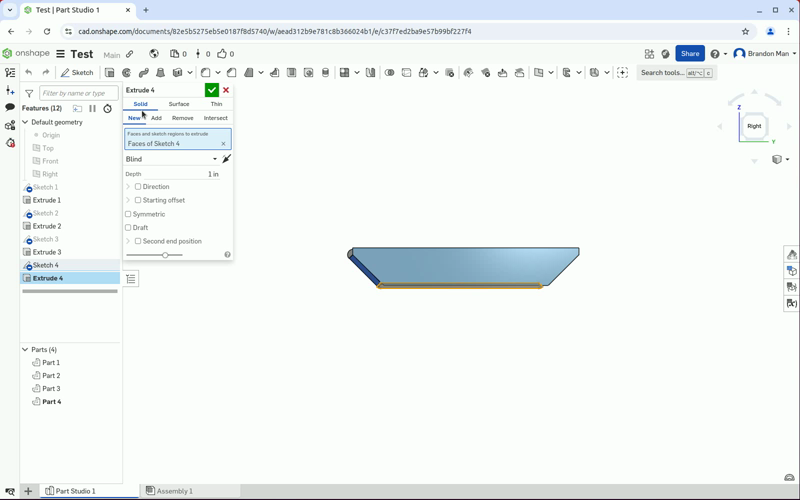
mouse_move(137, 120)
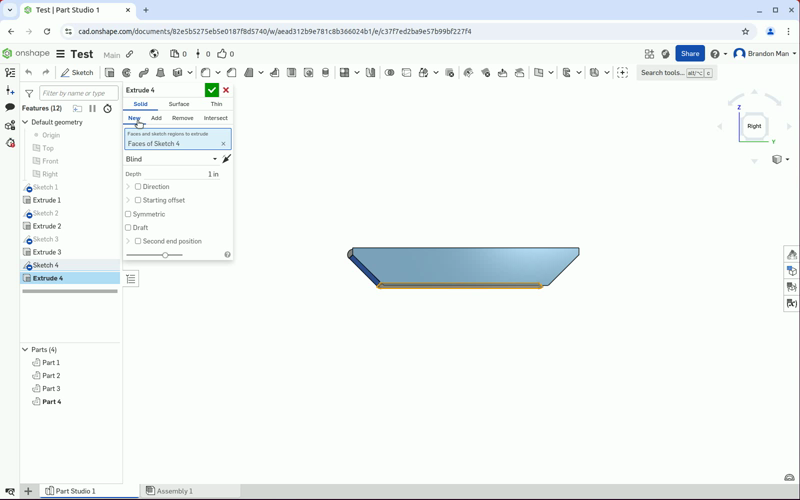
click(137, 120)
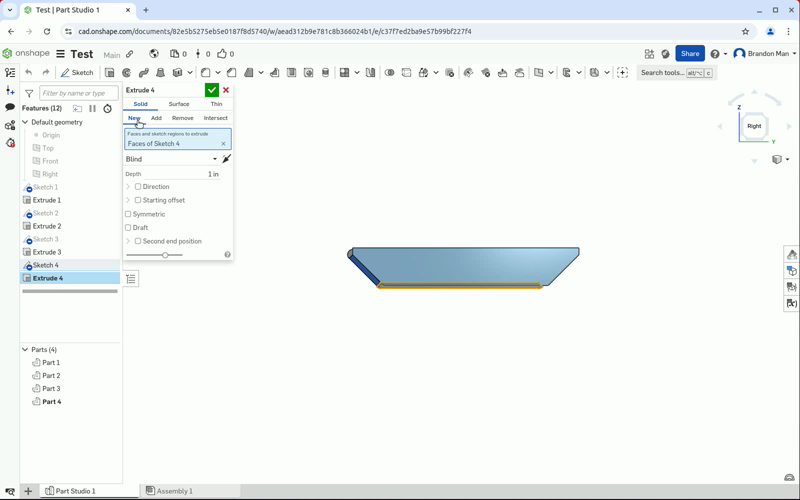
key(tab, 4)
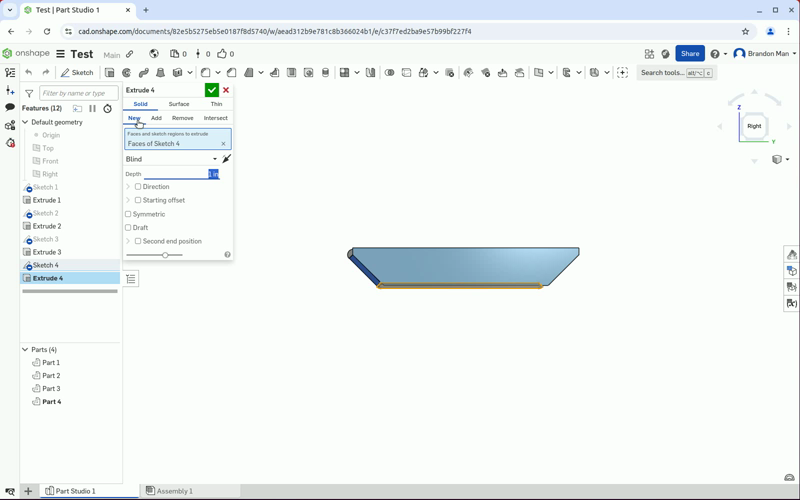
text(2.166)
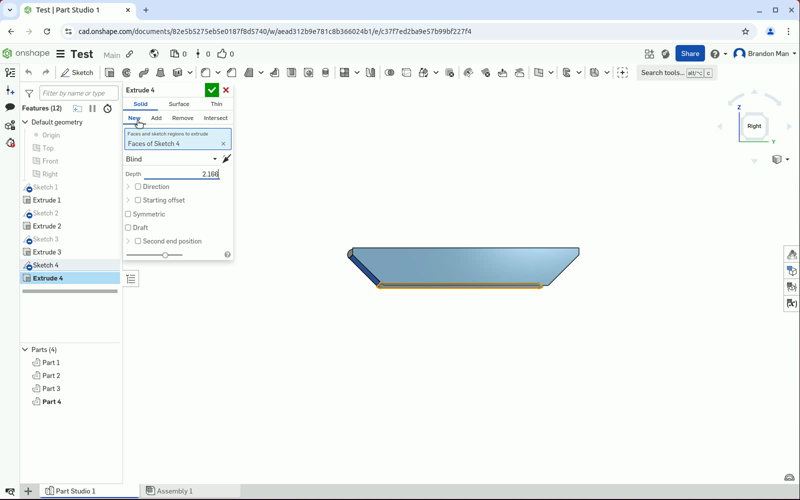
key(enter)
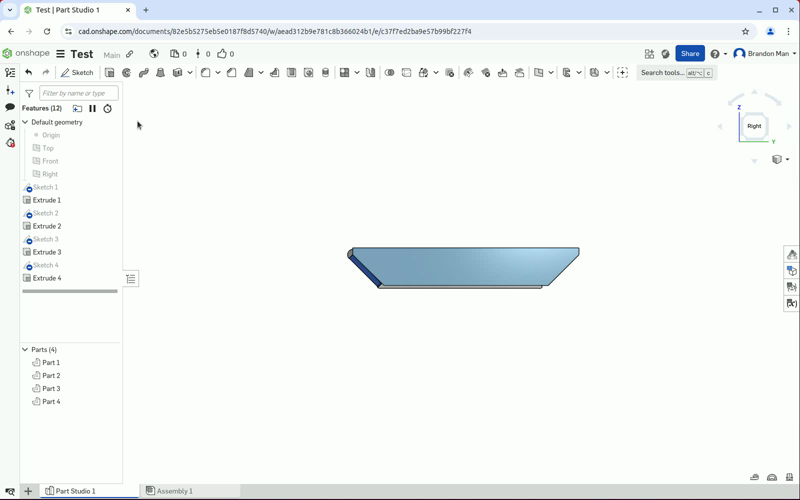
key(shift+h)
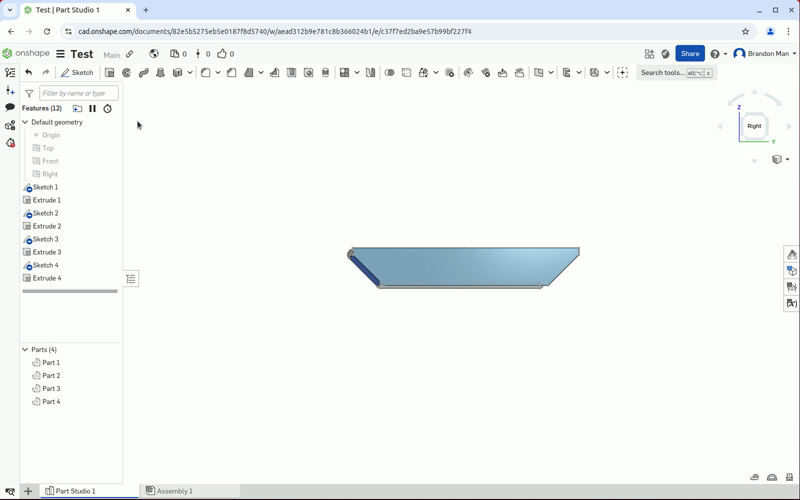
key(shift+h)
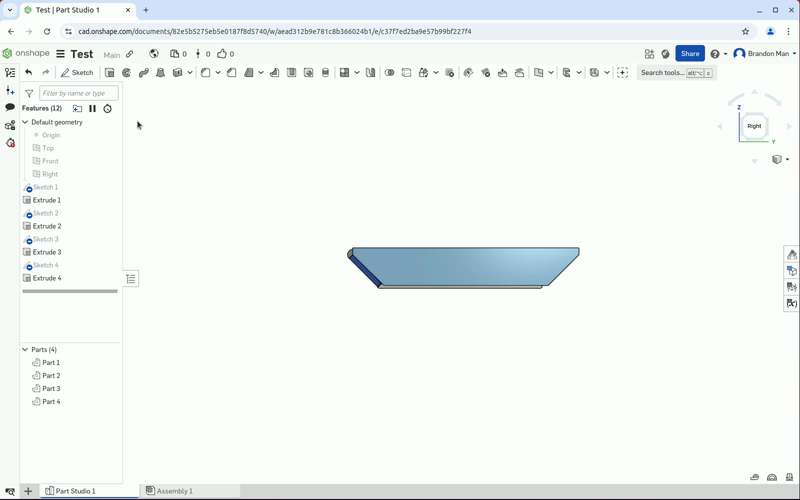
mouse_move(73, 189)
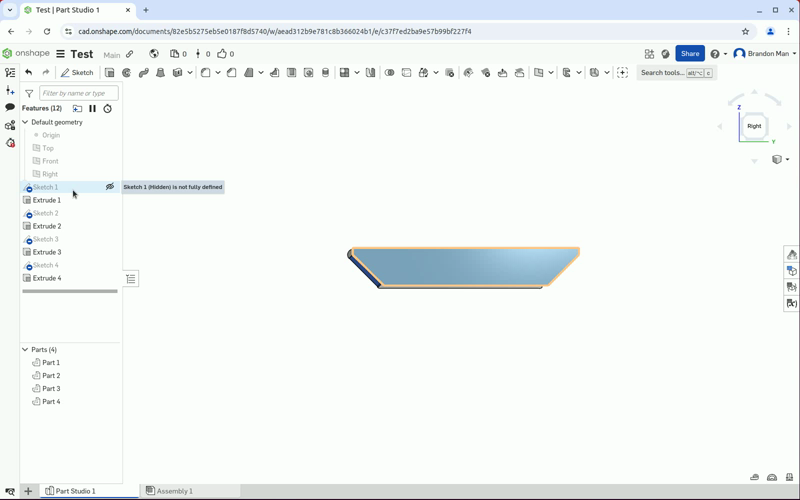
click(73, 189)
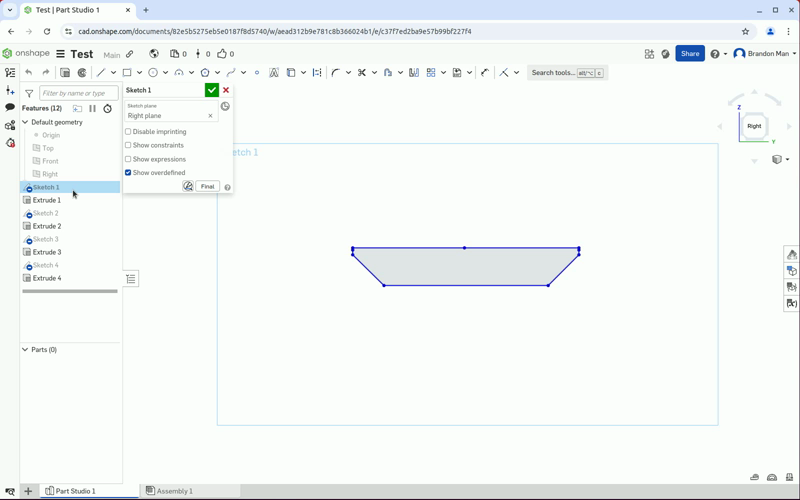
mouse_move(229, 92)
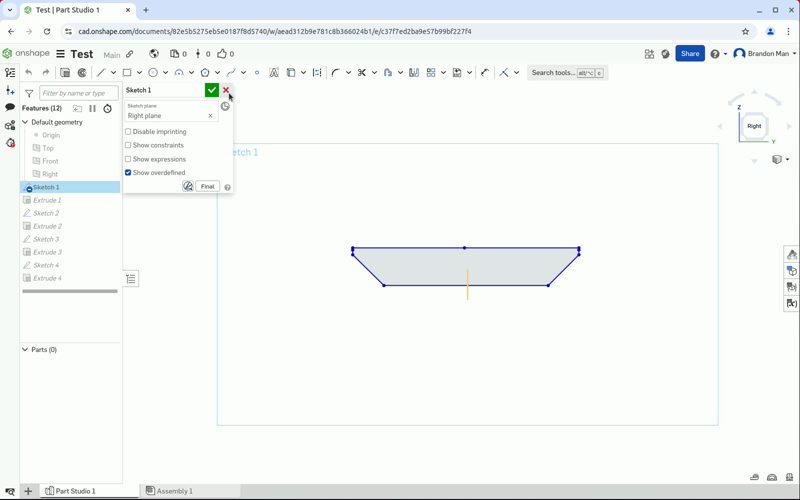
click(229, 92)
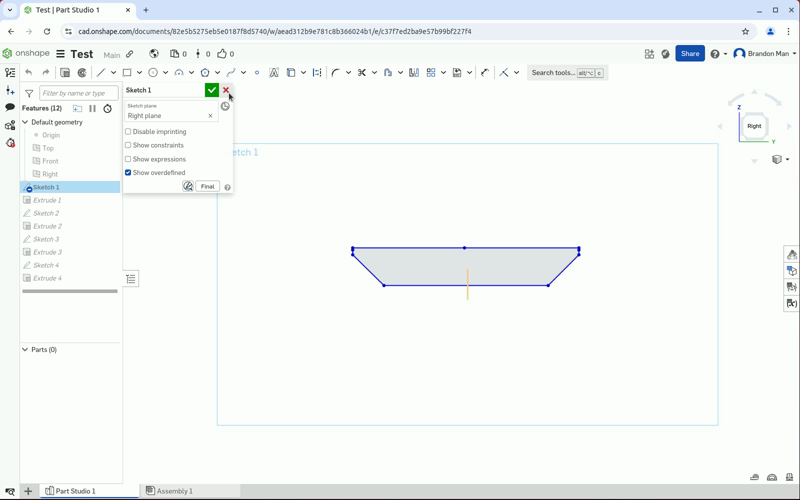
key(shift+s)
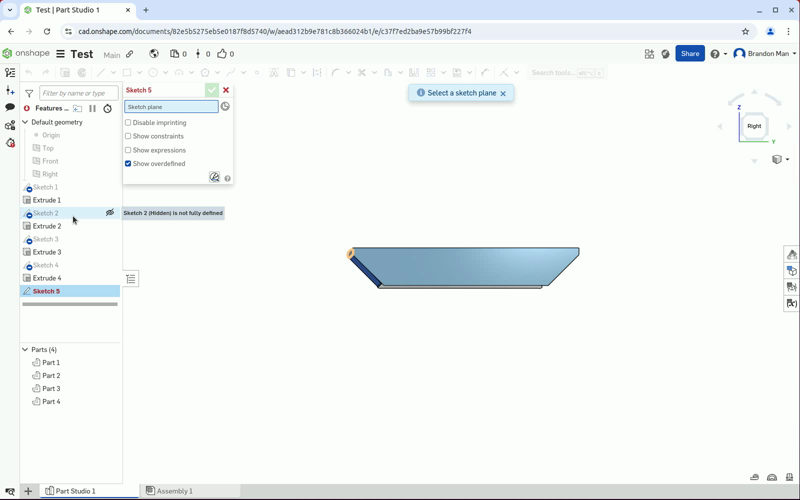
scroll(3)
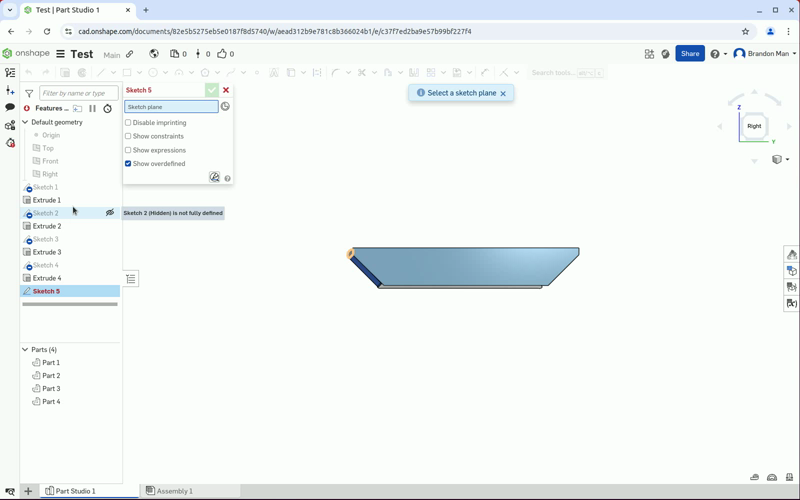
mouse_move(73, 176)
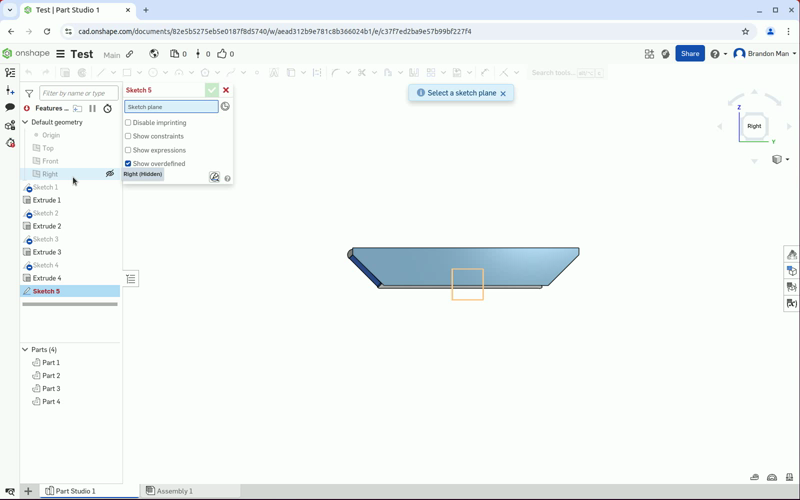
click(73, 176)
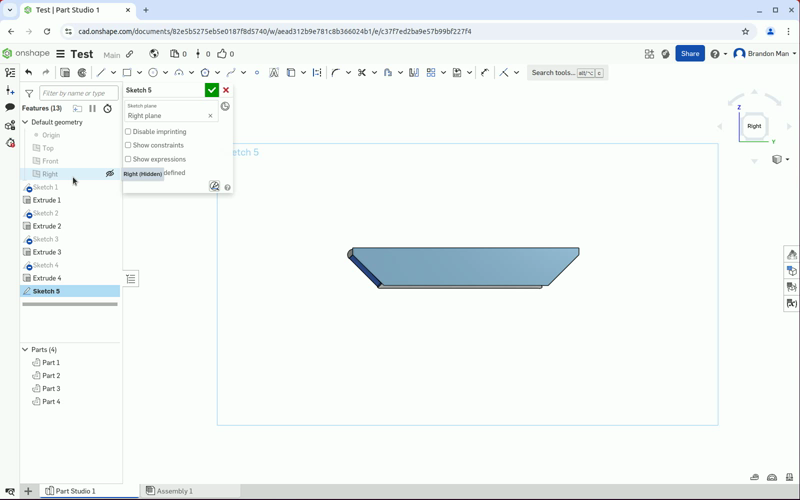
mouse_move(73, 352)
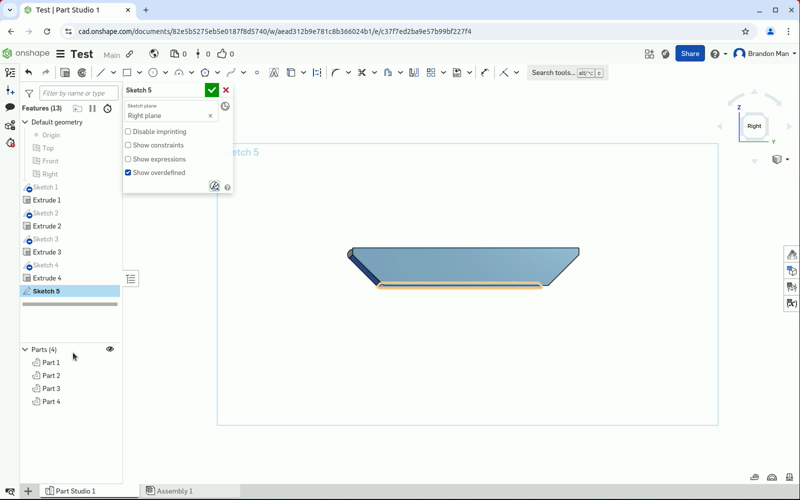
key(y)
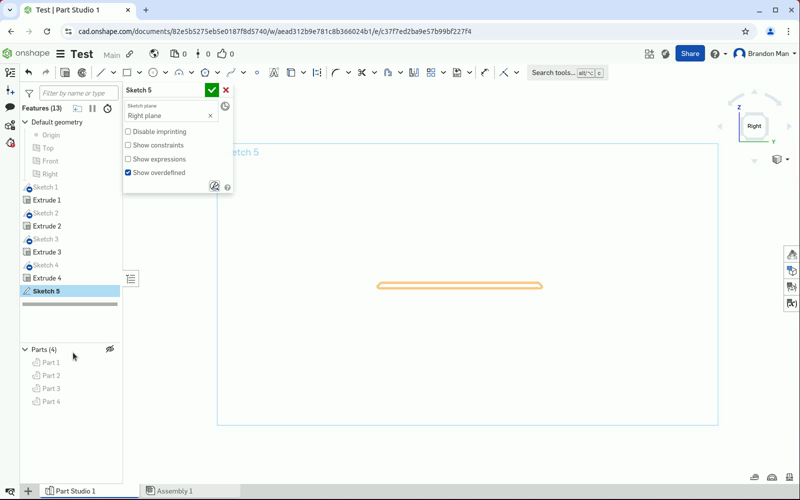
key(l)
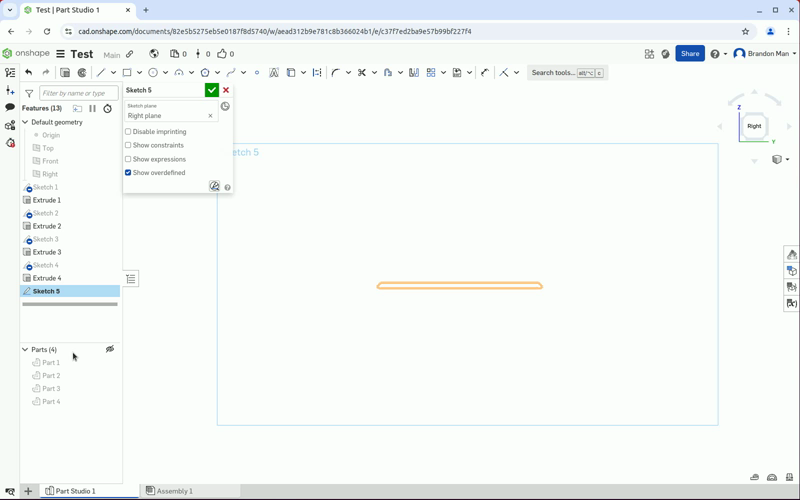
key_down(shift)
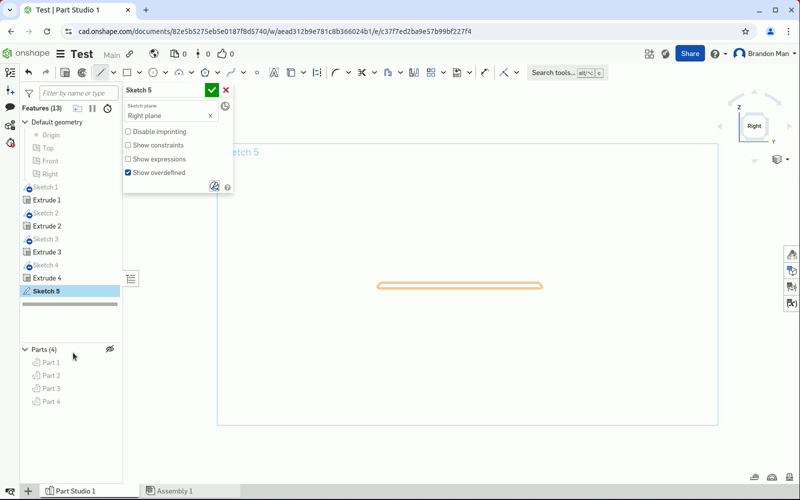
mouse_move(540, 282)
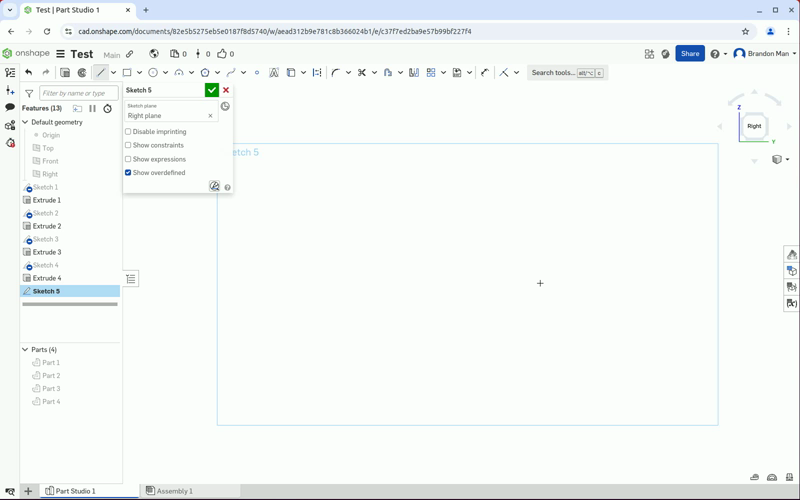
click(540, 282)
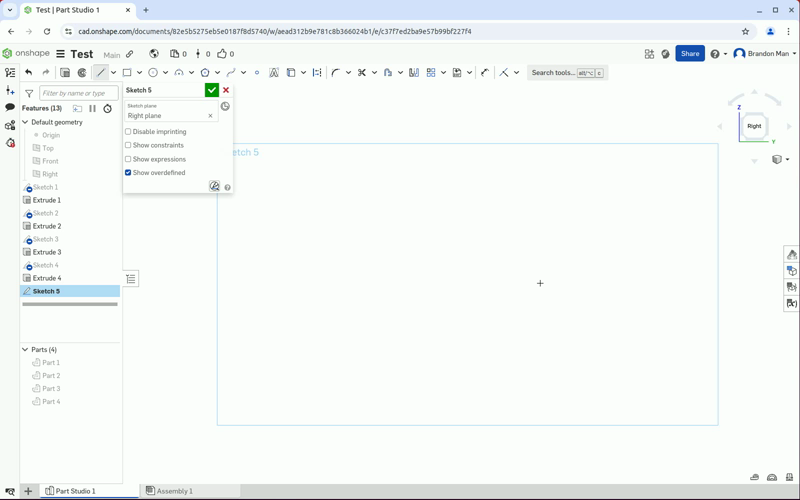
key_up(shift)
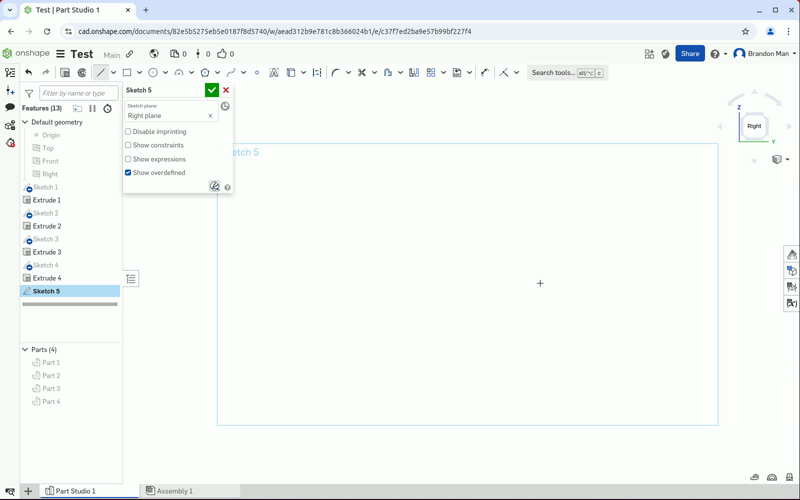
key_down(shift)
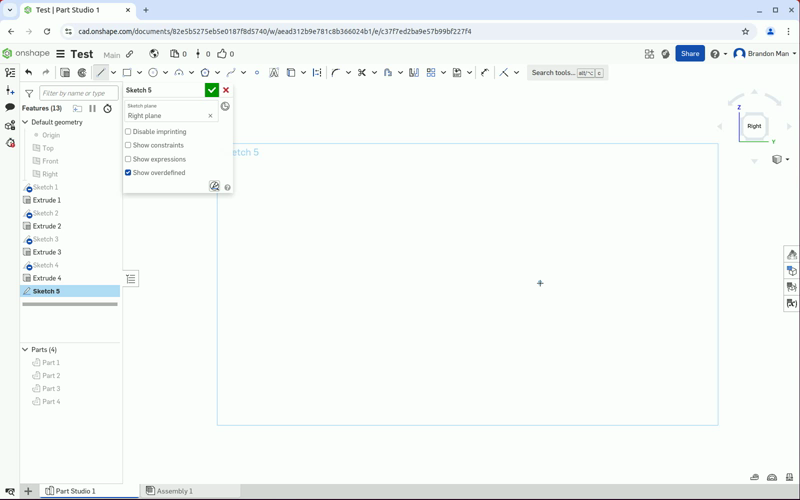
mouse_move(570, 282)
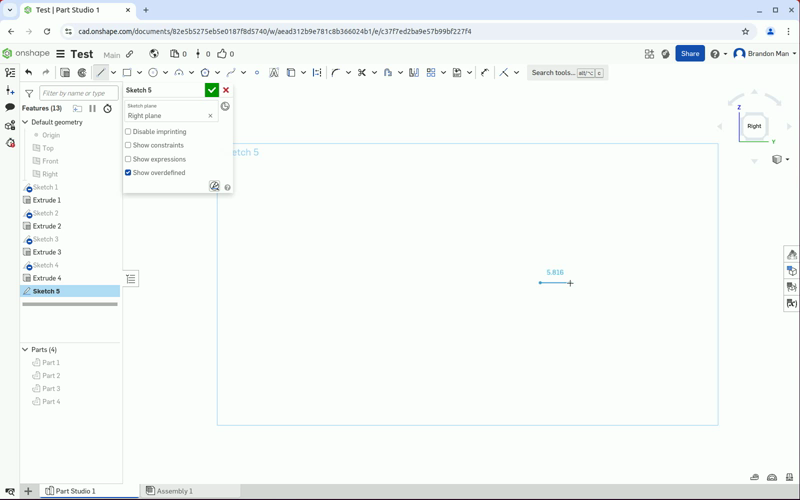
mouse_move(544, 286)
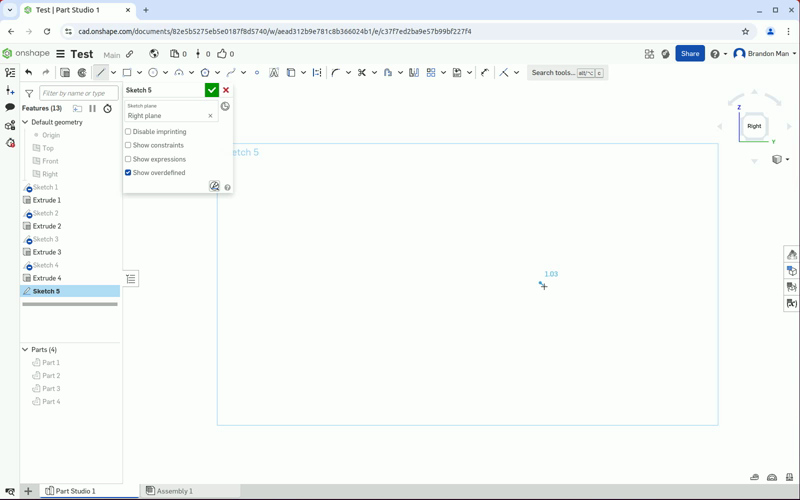
scroll(6)
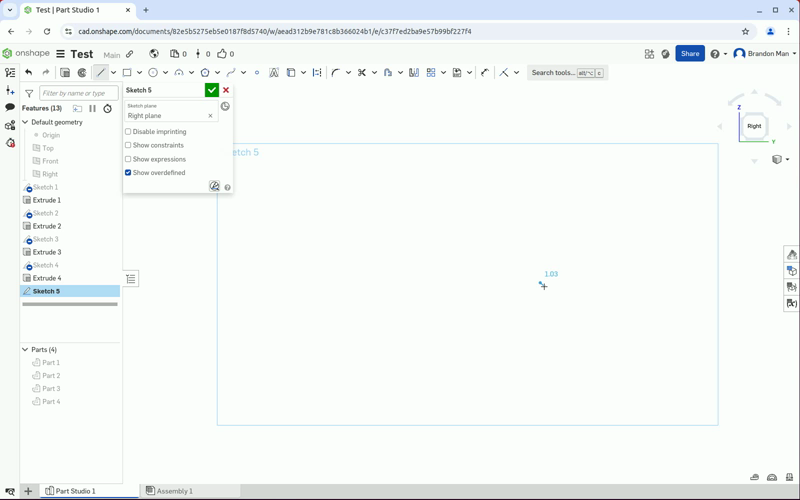
scroll(6)
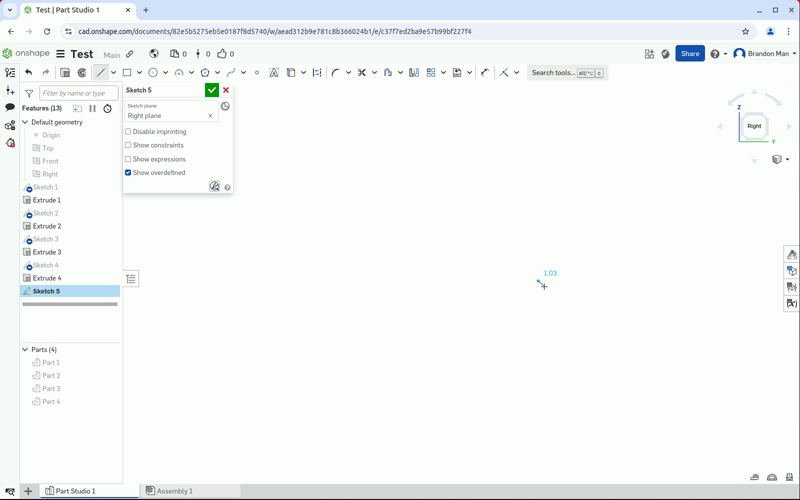
scroll(6)
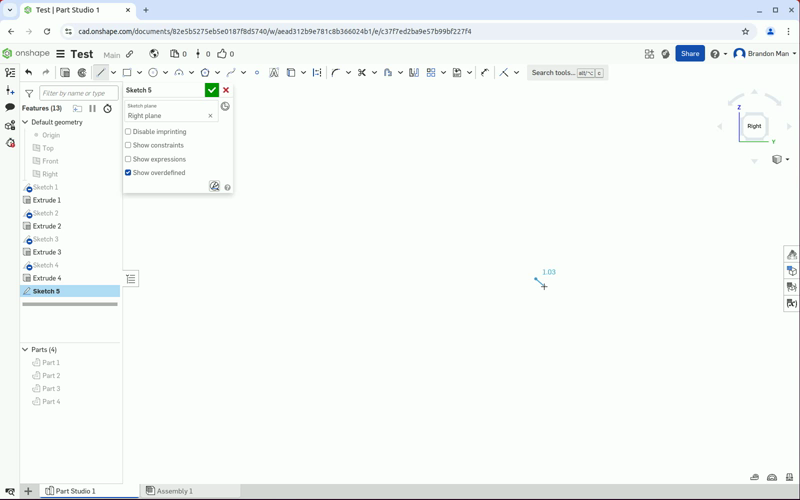
scroll(6)
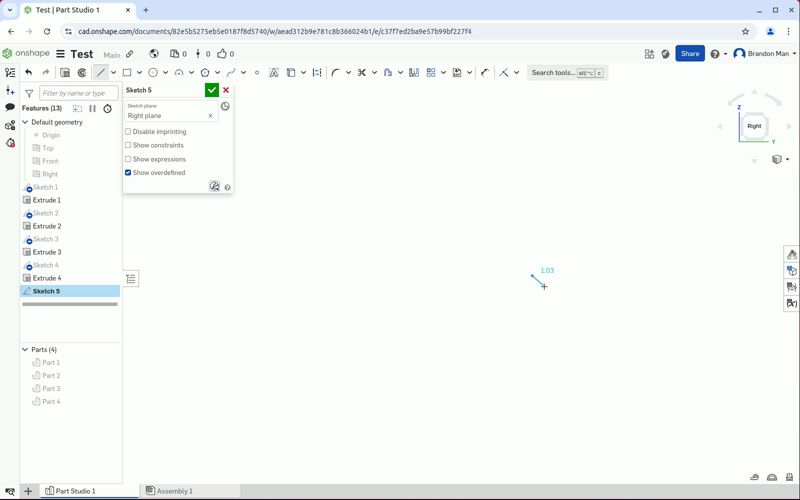
scroll(6)
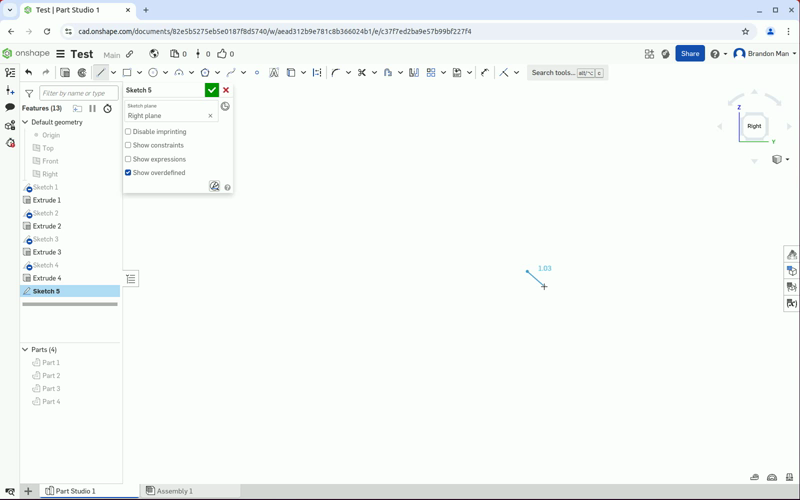
scroll(6)
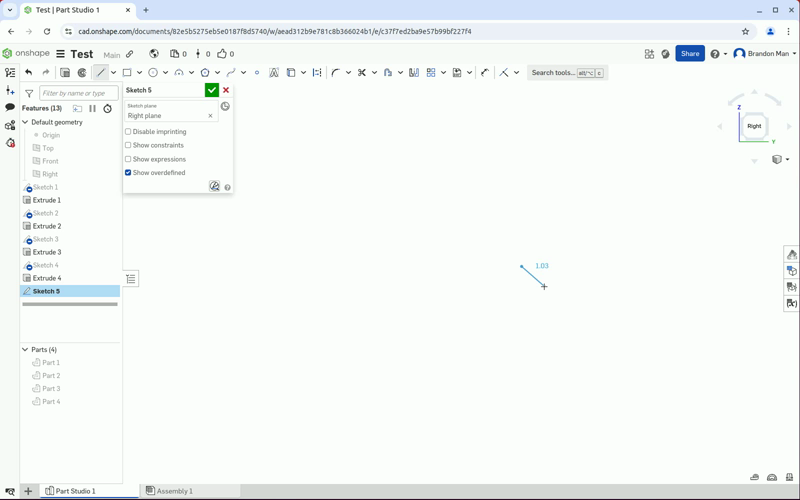
scroll(6)
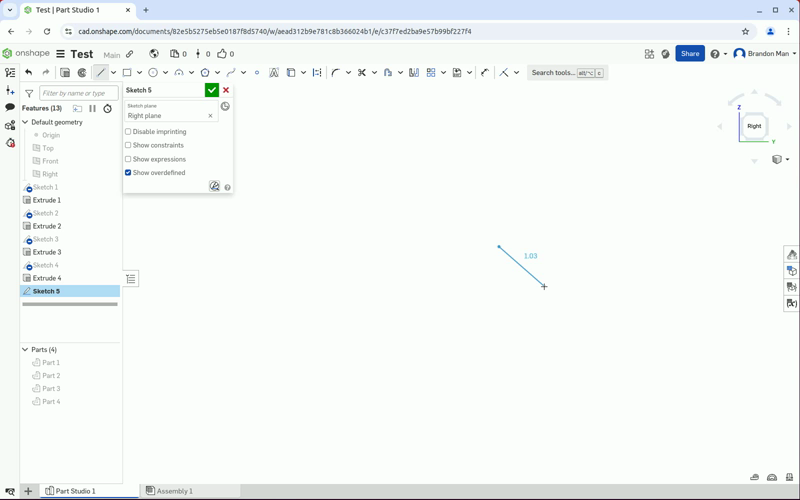
click(544, 286)
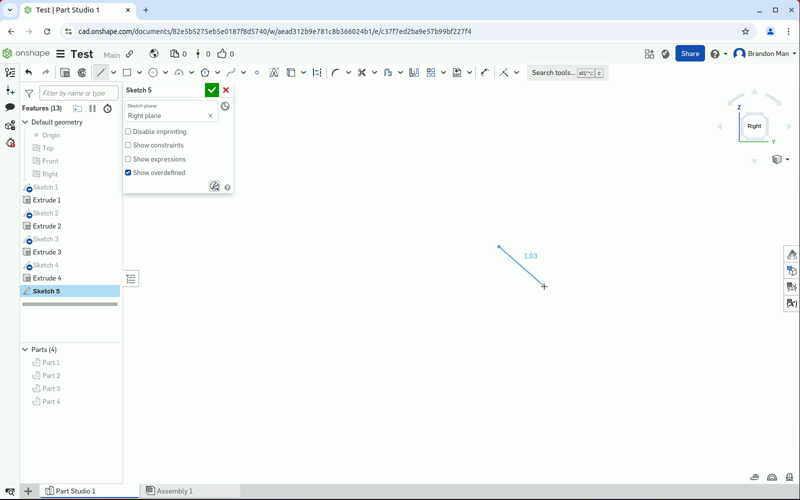
scroll(-6)
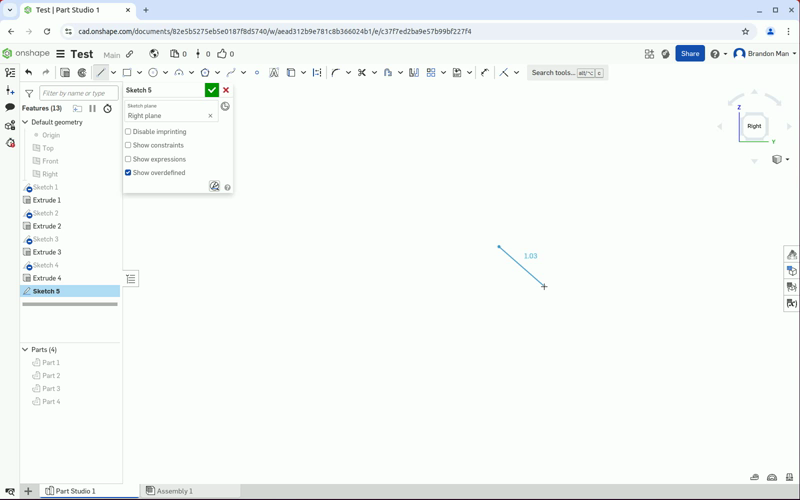
scroll(-6)
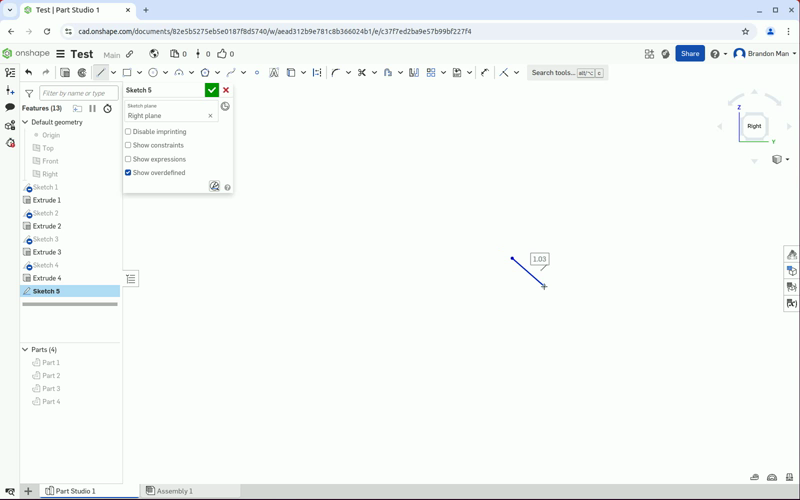
scroll(-6)
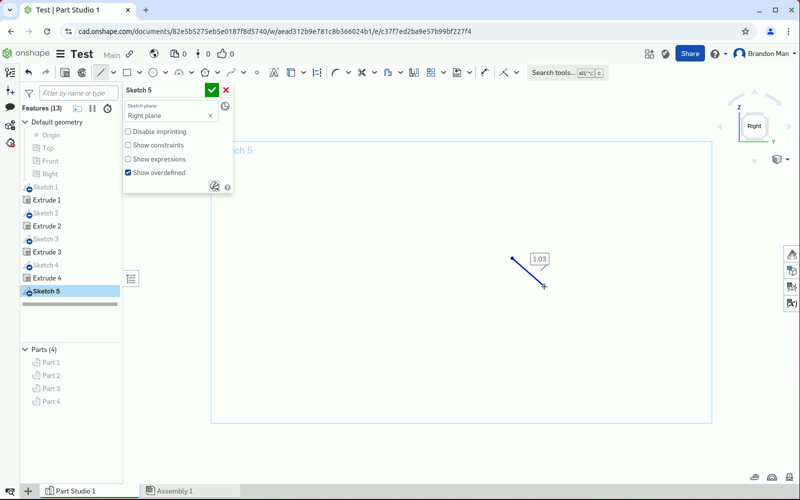
scroll(-6)
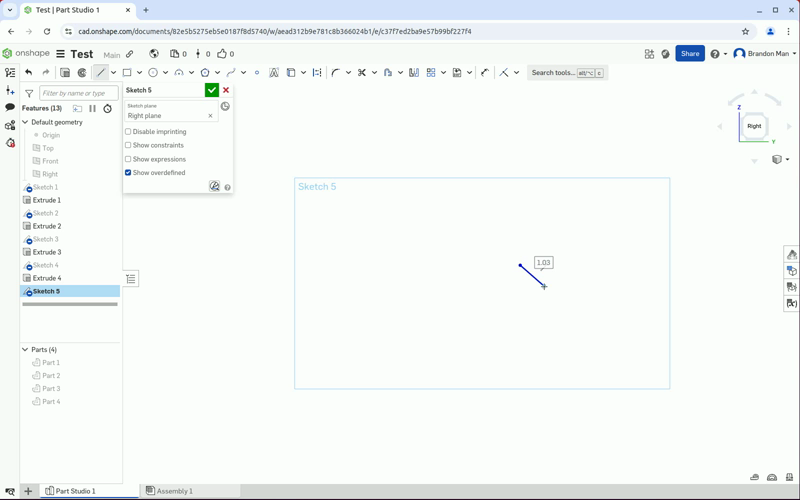
scroll(-6)
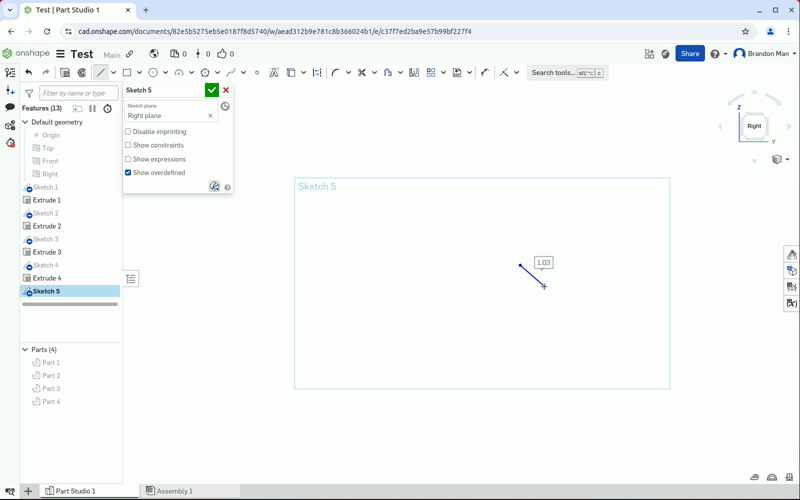
scroll(-6)
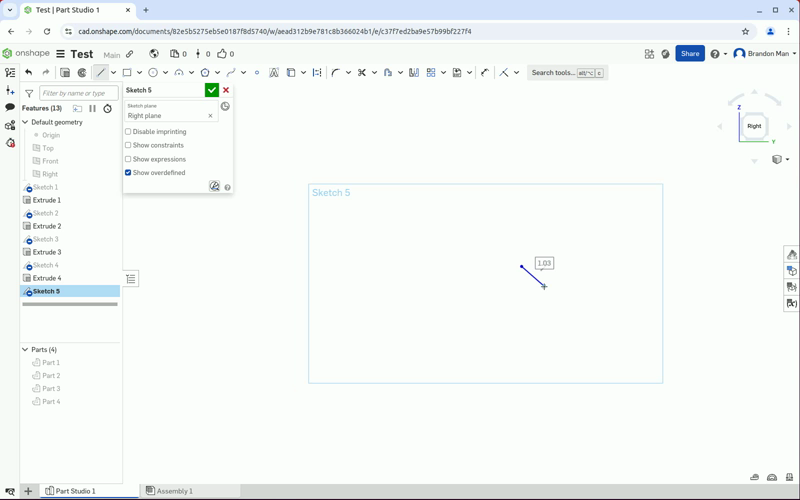
scroll(-6)
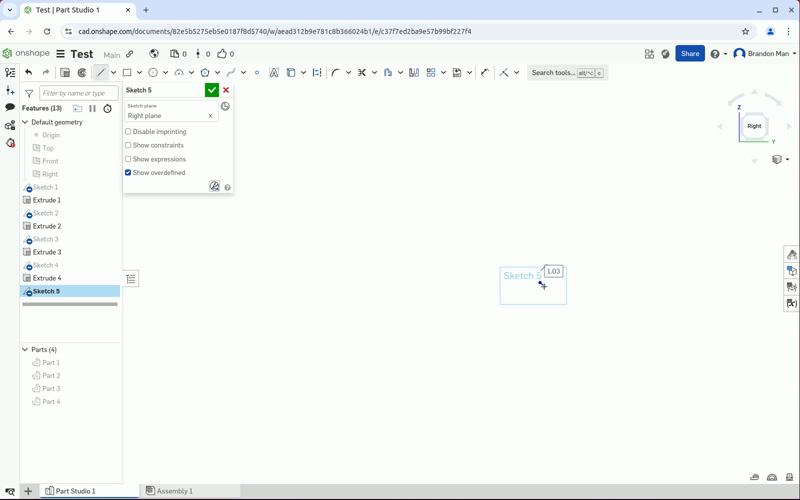
key_up(shift)
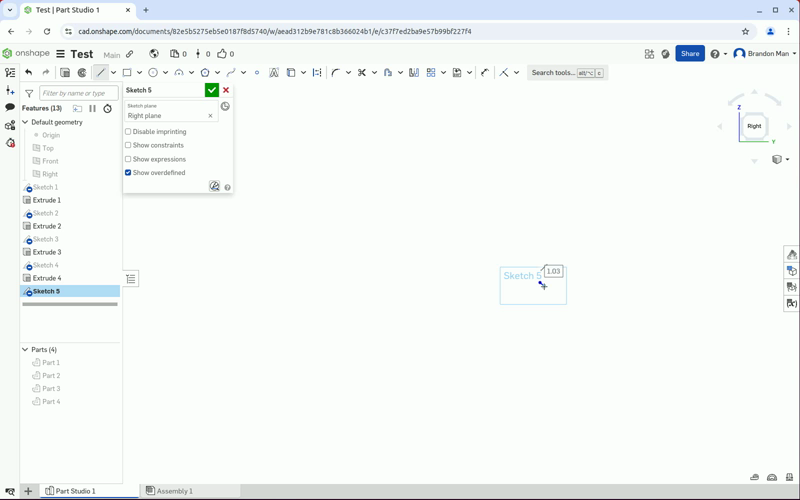
key_down(shift)
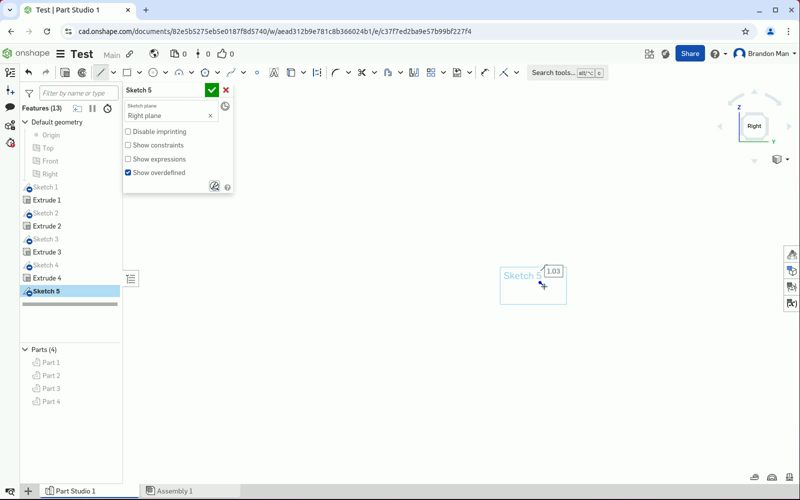
mouse_move(574, 286)
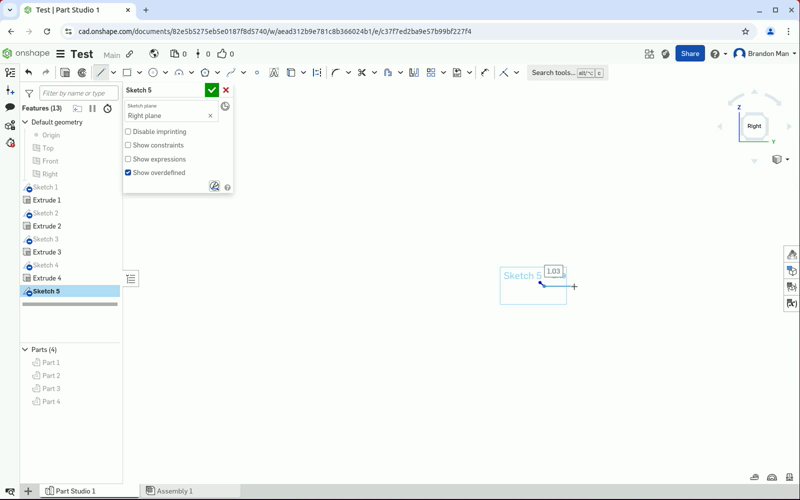
mouse_move(573, 257)
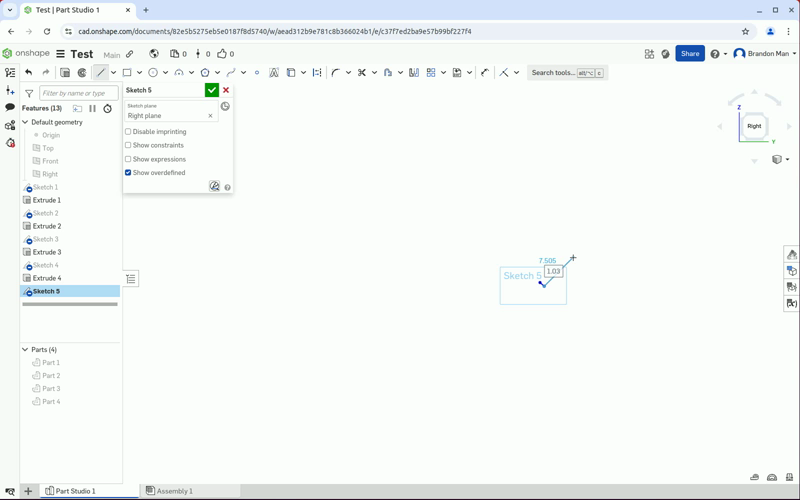
click(573, 257)
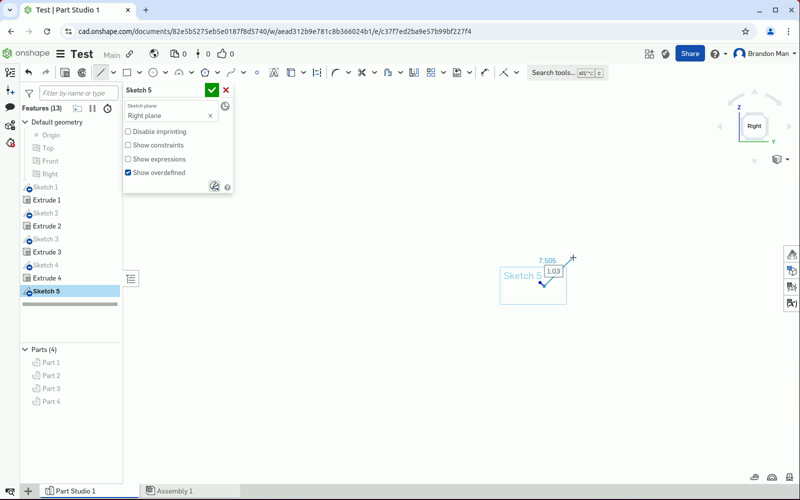
key_up(shift)
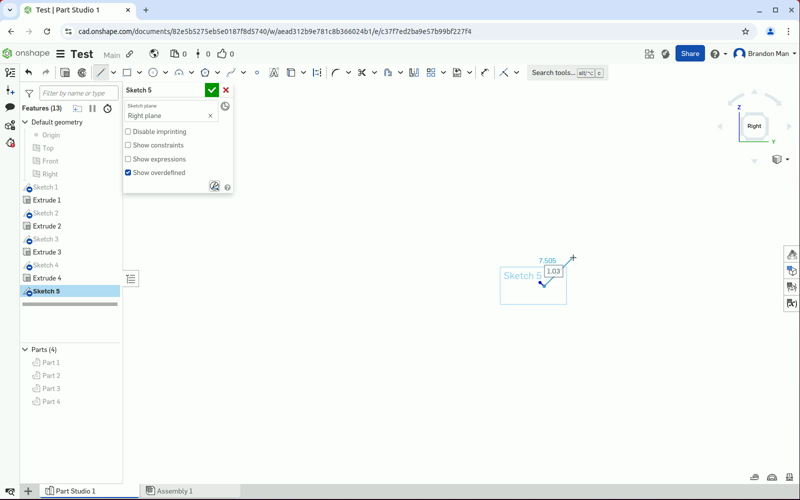
key_down(shift)
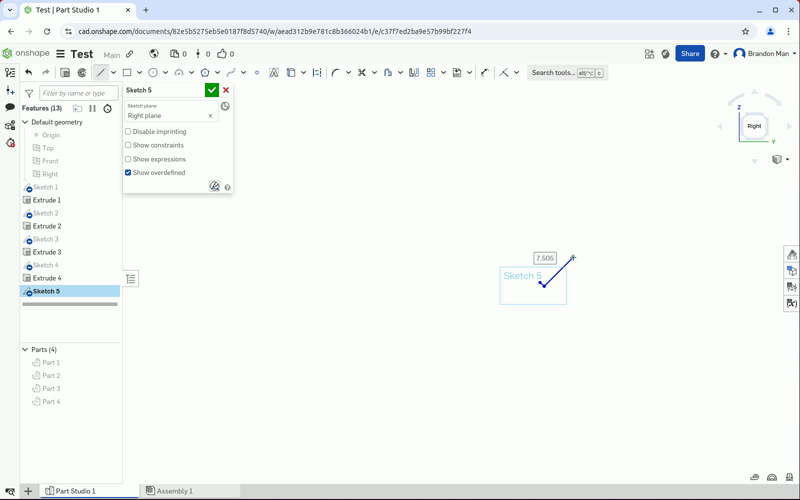
mouse_move(589, 257)
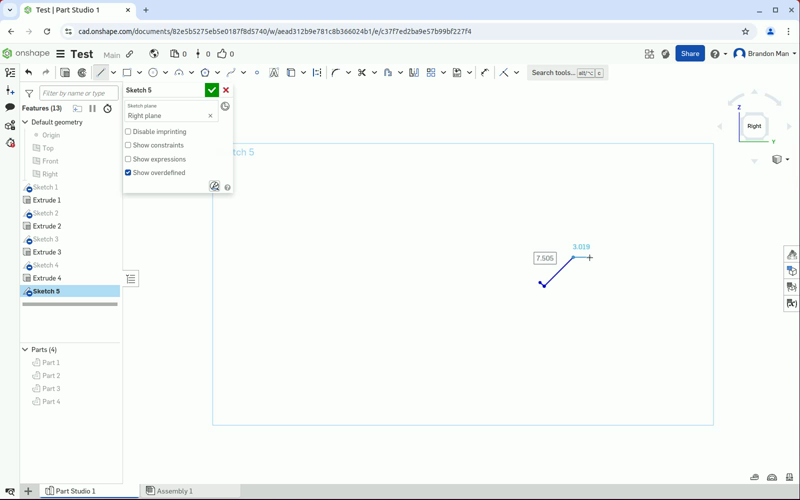
mouse_move(569, 253)
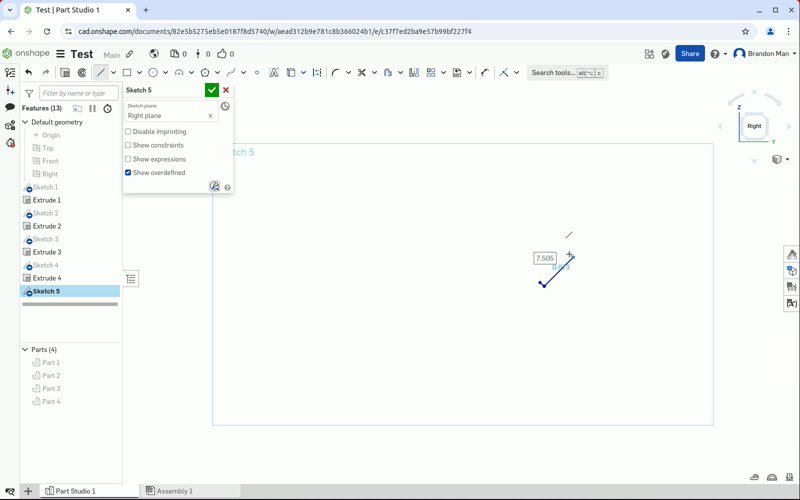
scroll(6)
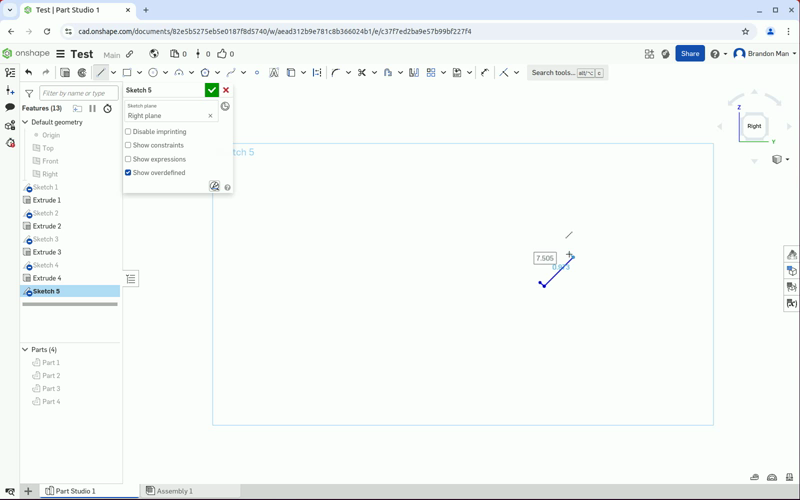
scroll(6)
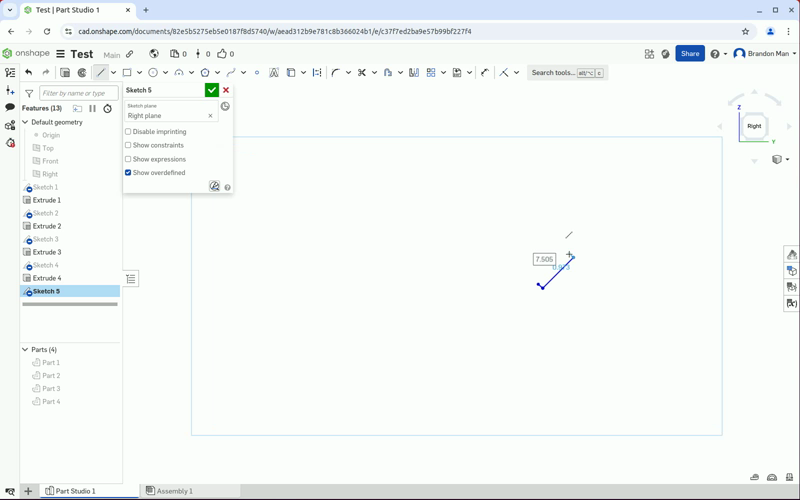
scroll(6)
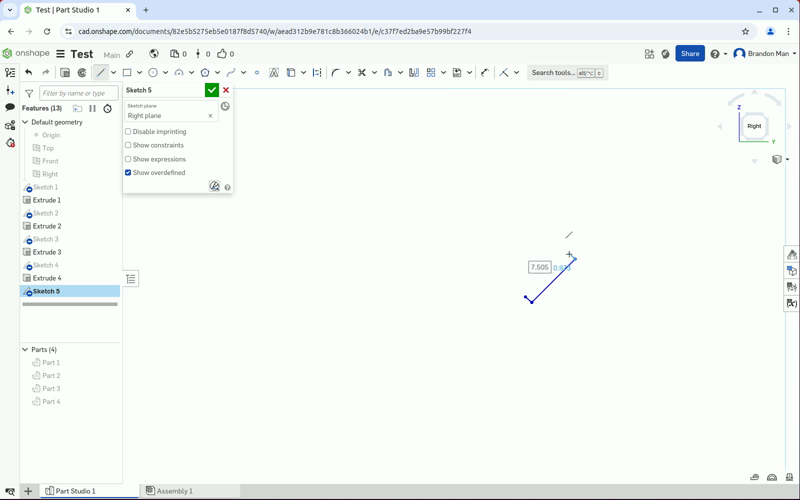
scroll(6)
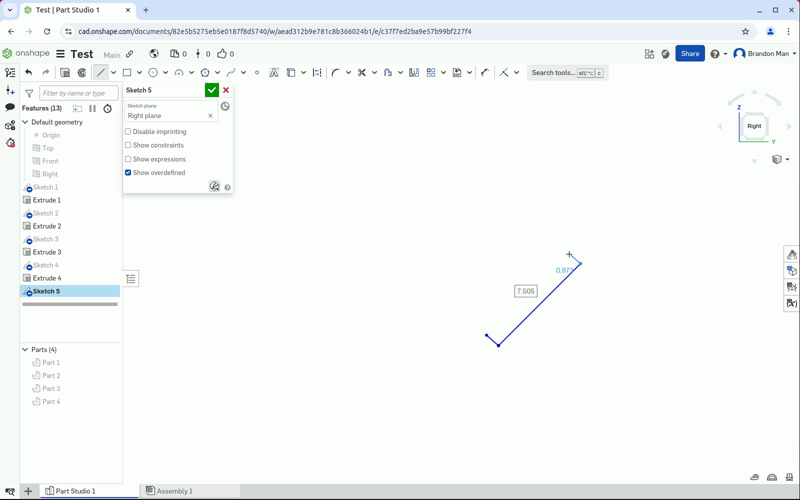
scroll(6)
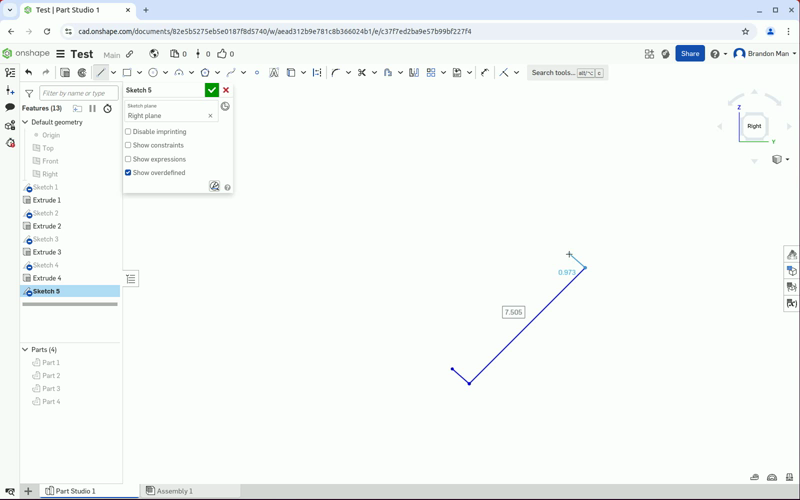
scroll(6)
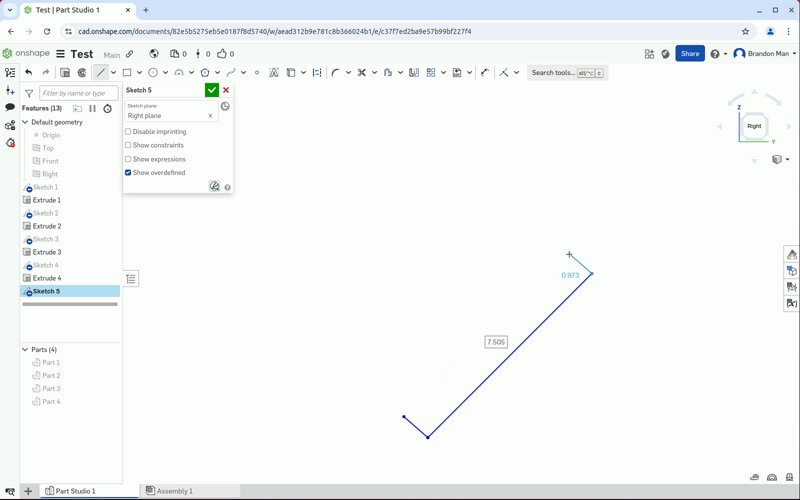
scroll(6)
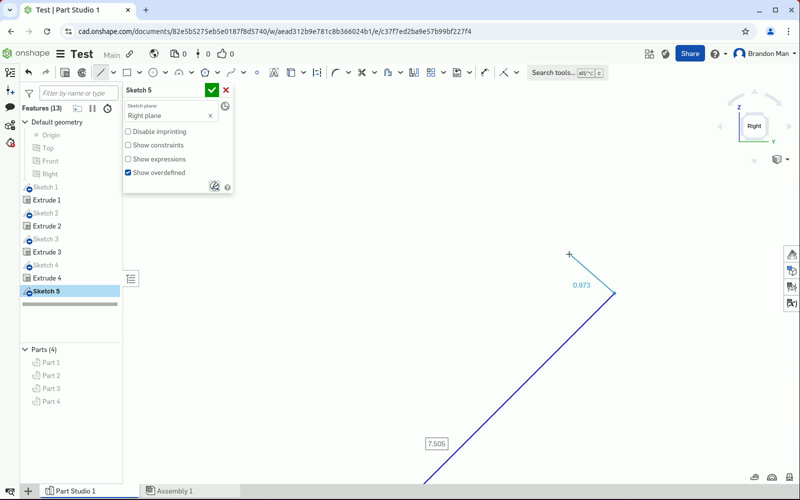
click(569, 253)
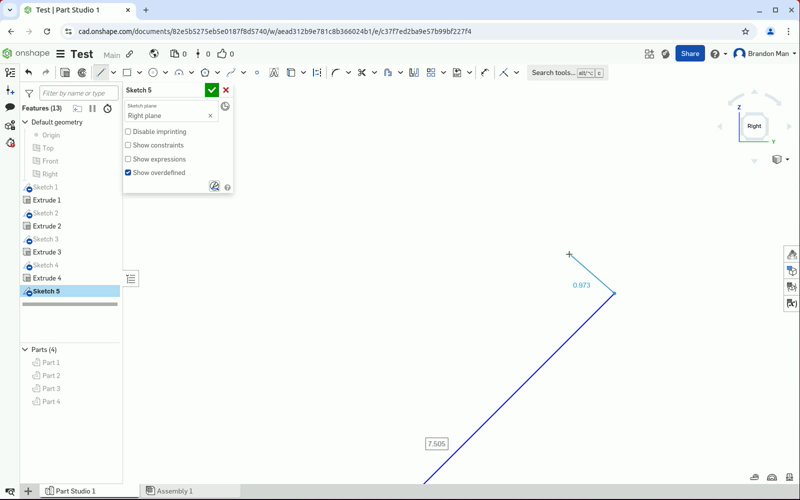
scroll(-6)
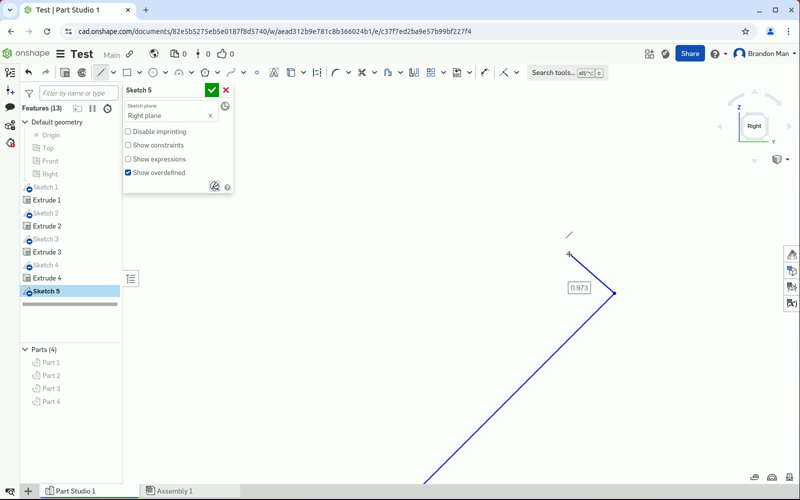
scroll(-6)
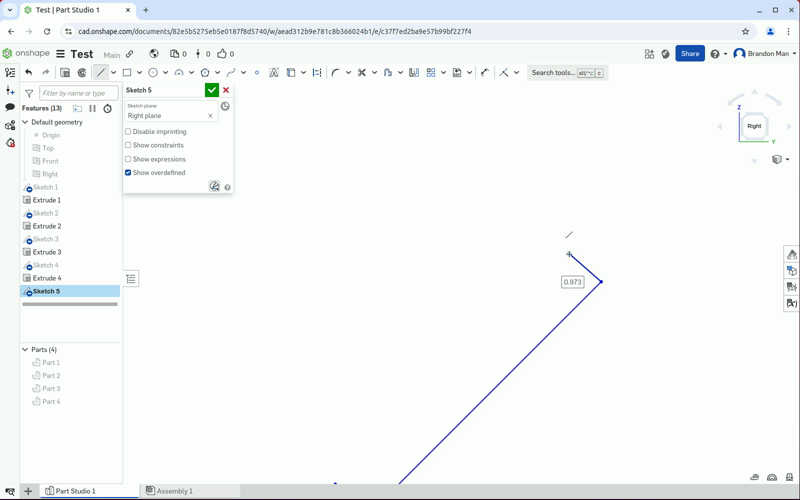
scroll(-6)
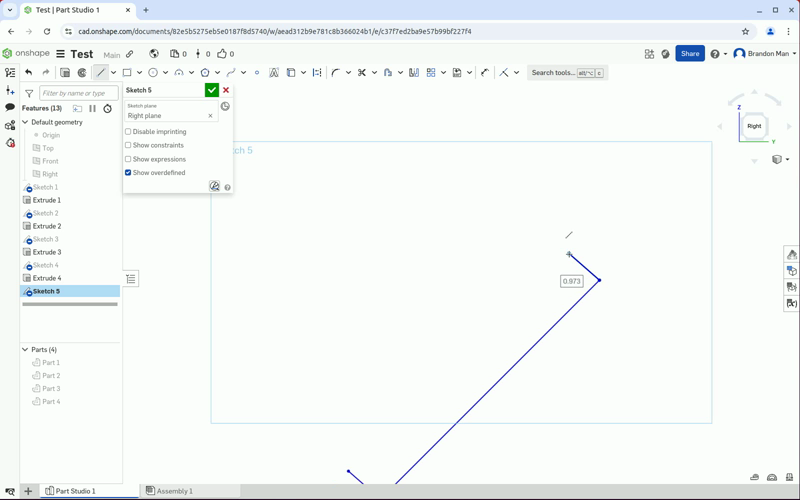
scroll(-6)
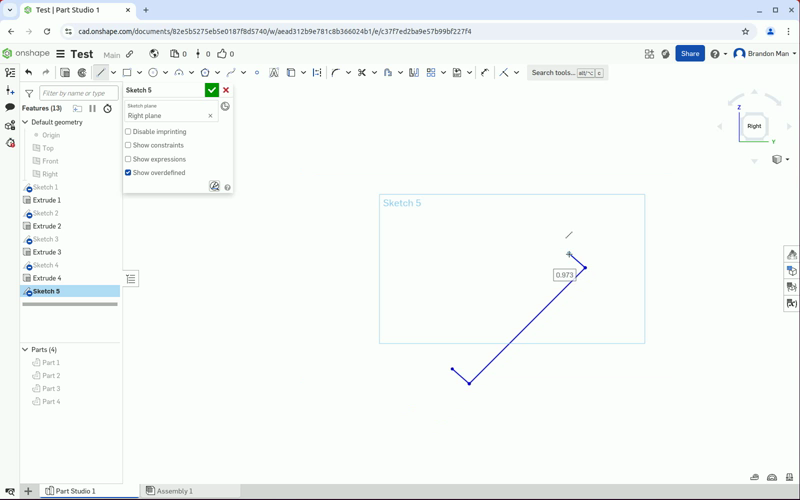
scroll(-6)
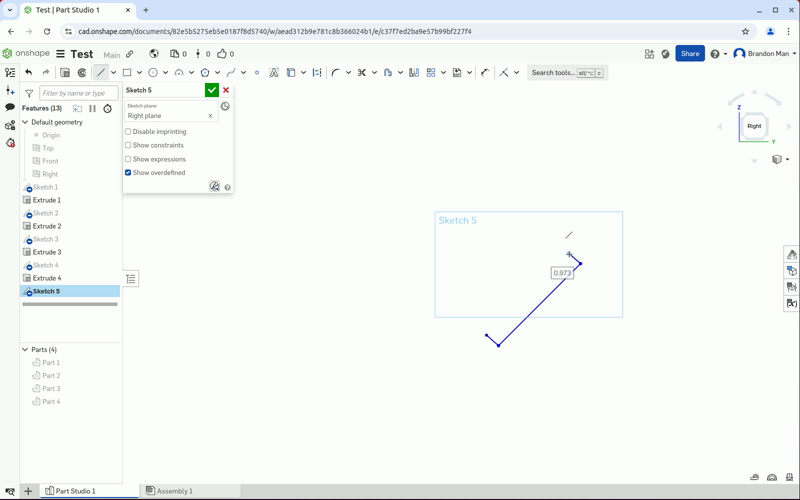
scroll(-6)
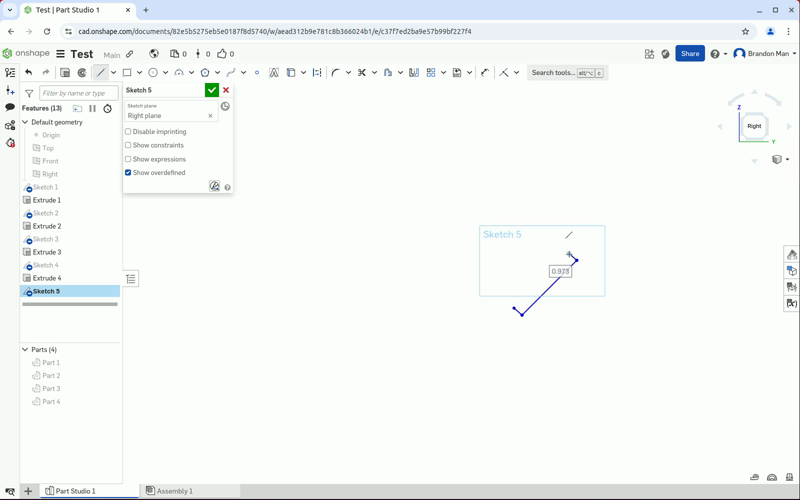
scroll(-6)
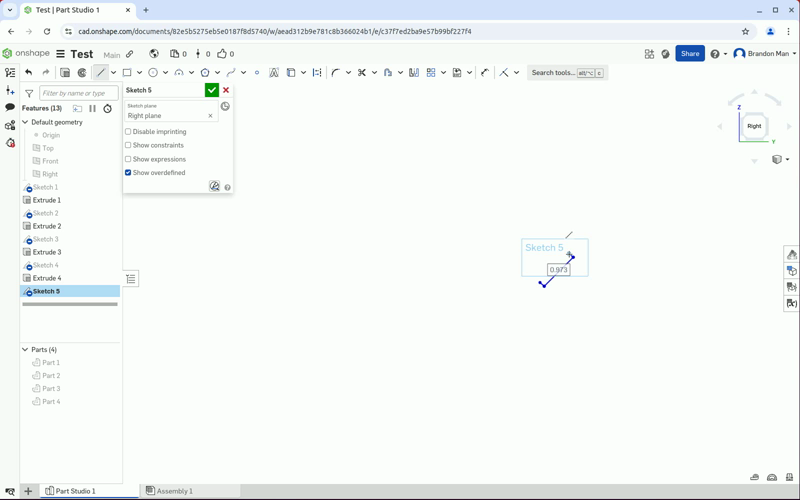
key_up(shift)
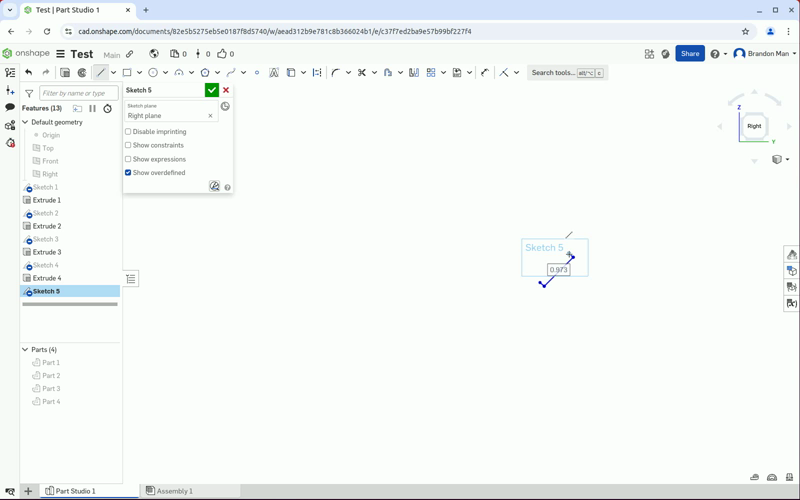
mouse_move(589, 253)
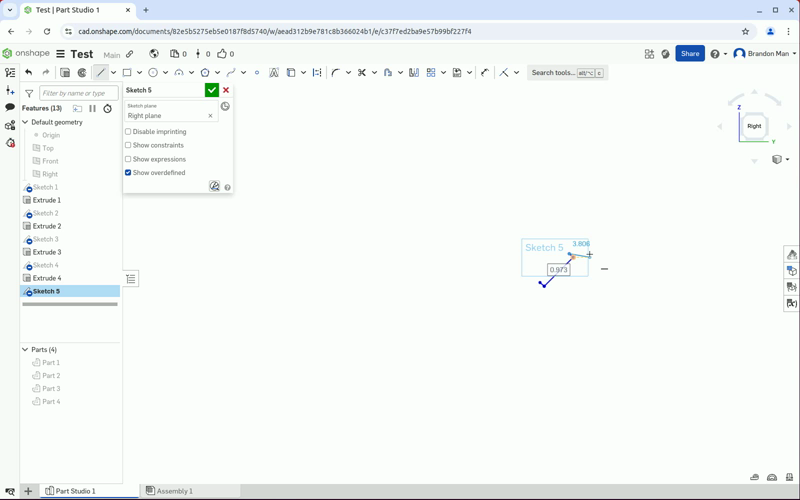
key_down(shift)
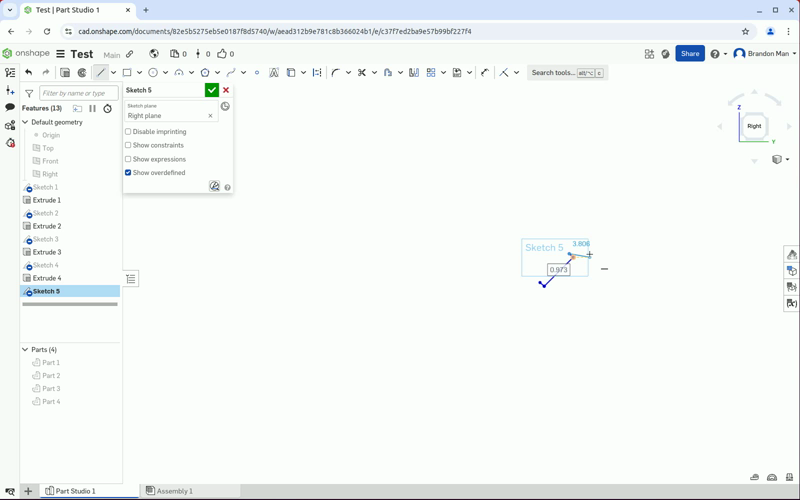
mouse_move(540, 282)
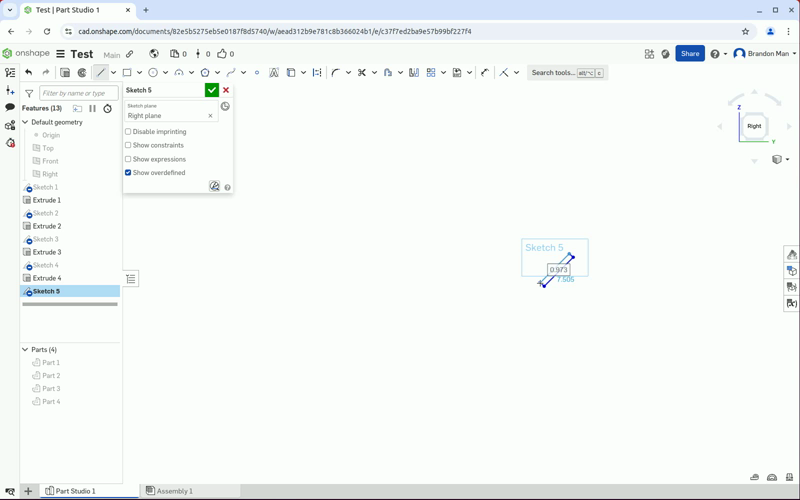
key_up(shift)
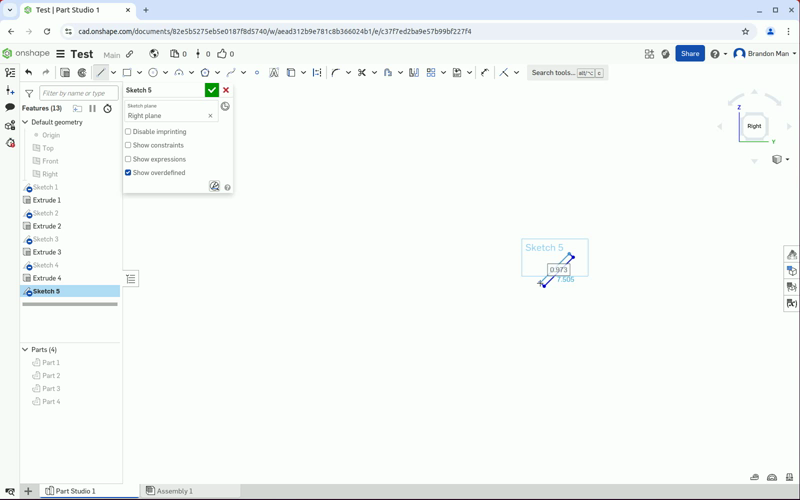
click(540, 282)
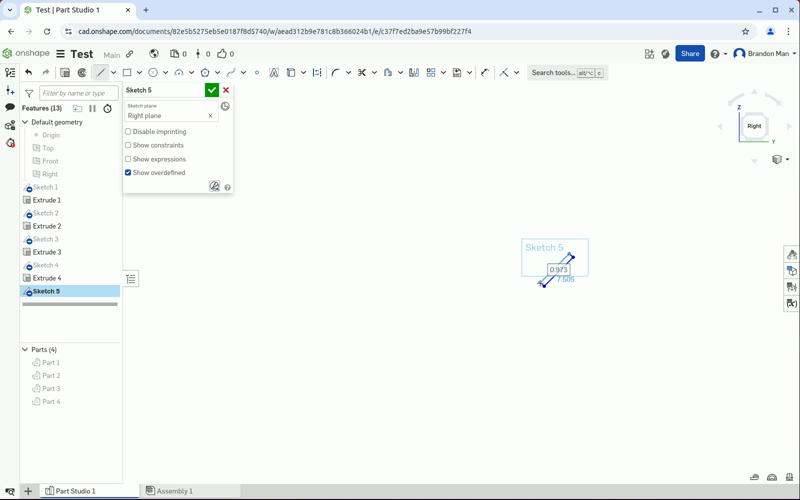
key(esc)
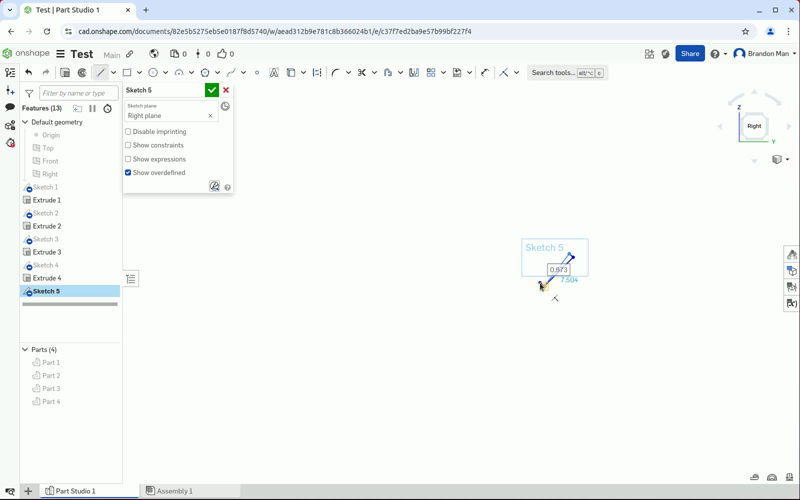
mouse_move(565, 258)
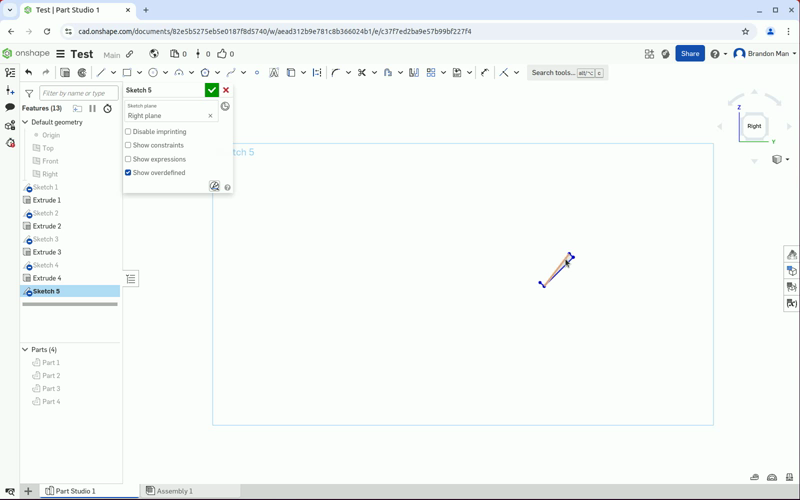
scroll(6)
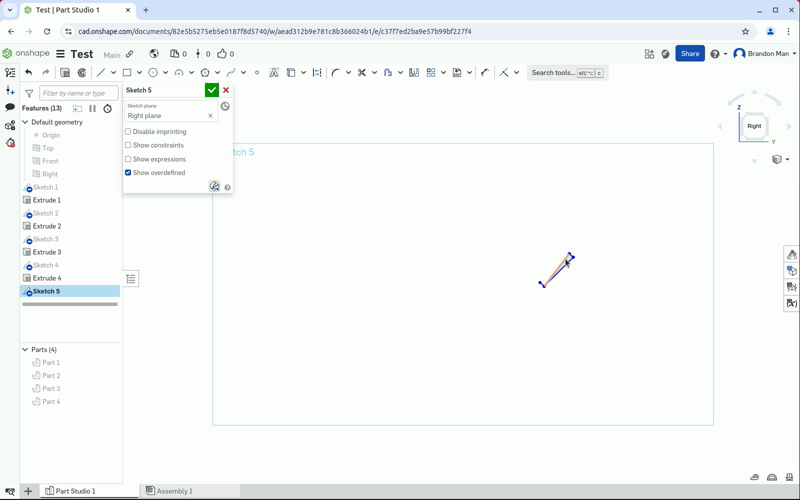
scroll(6)
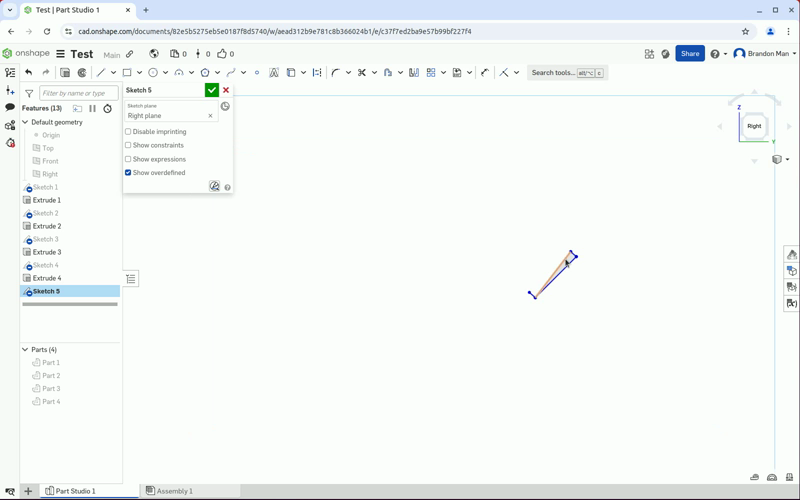
scroll(6)
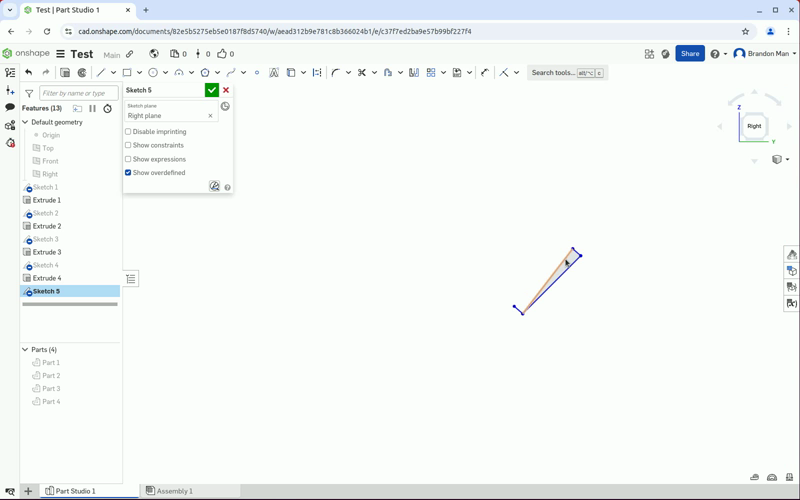
scroll(6)
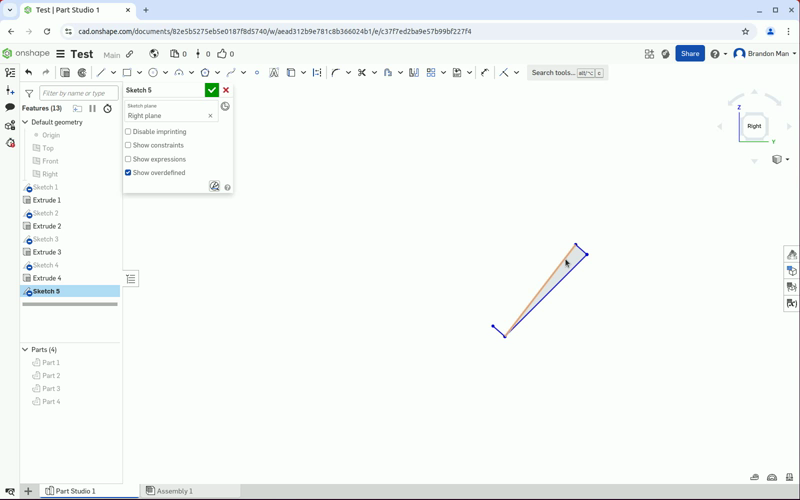
scroll(6)
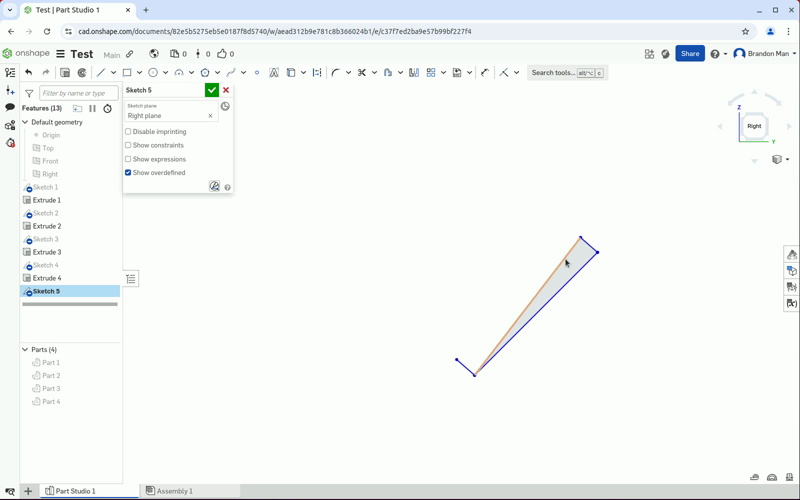
scroll(6)
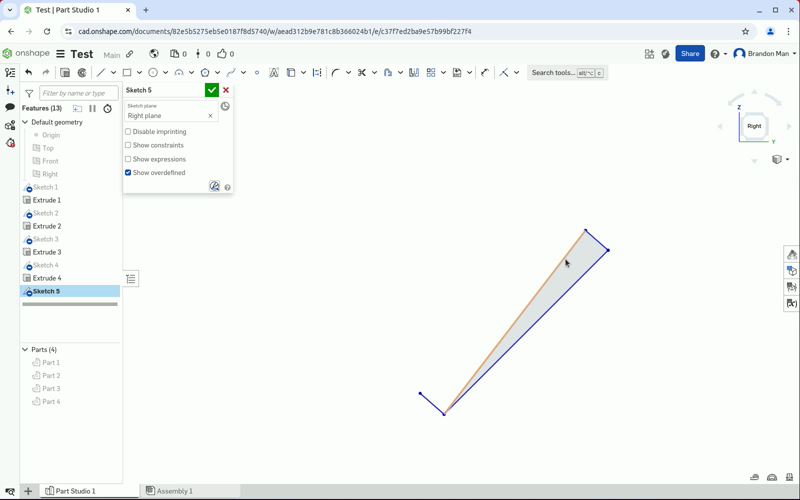
scroll(6)
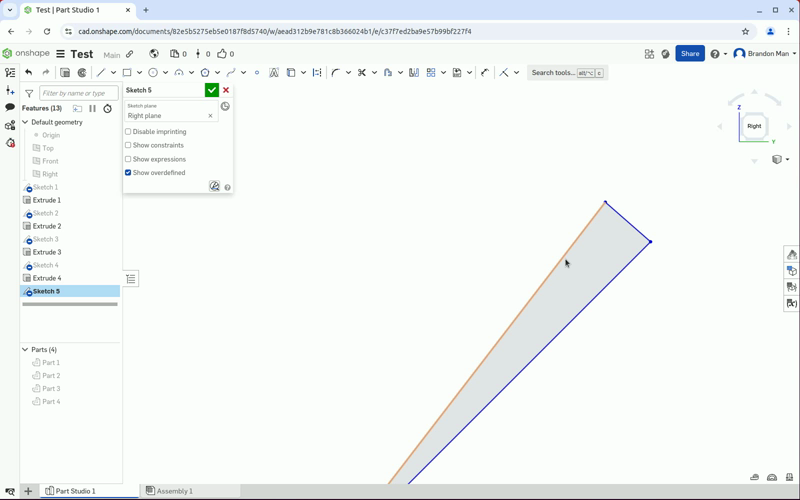
click(565, 258)
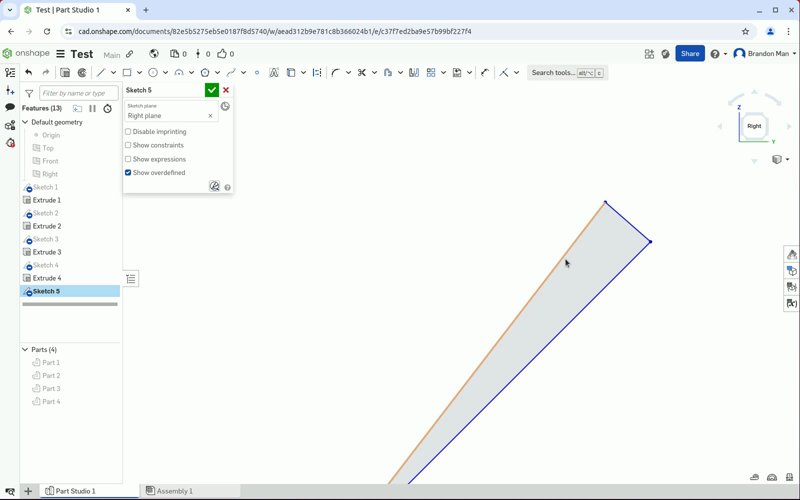
scroll(-6)
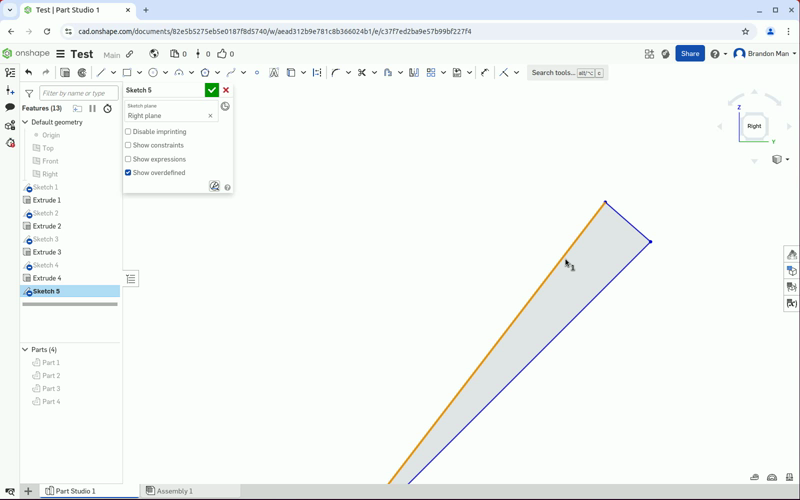
scroll(-6)
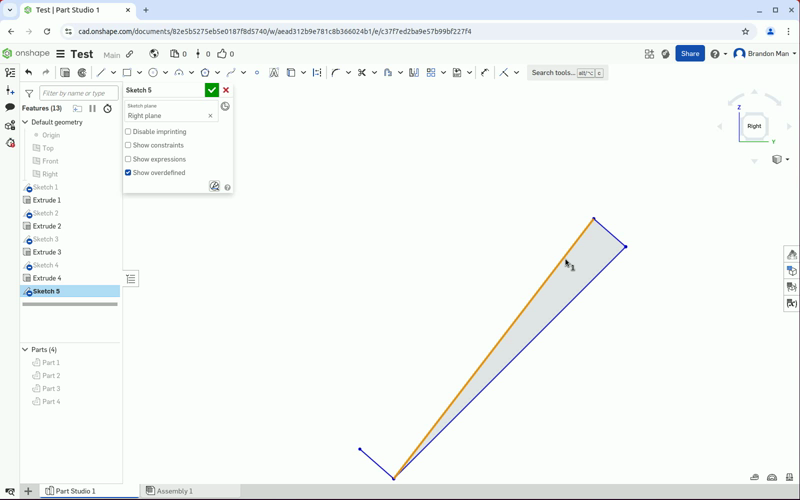
scroll(-6)
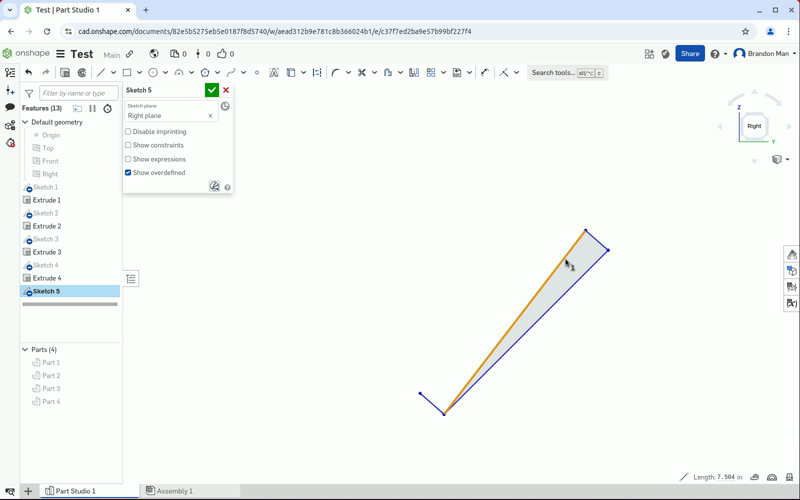
scroll(-6)
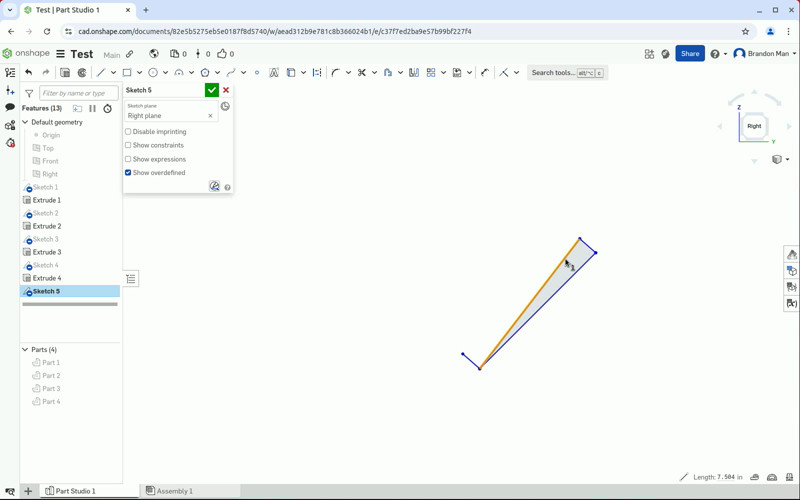
scroll(-6)
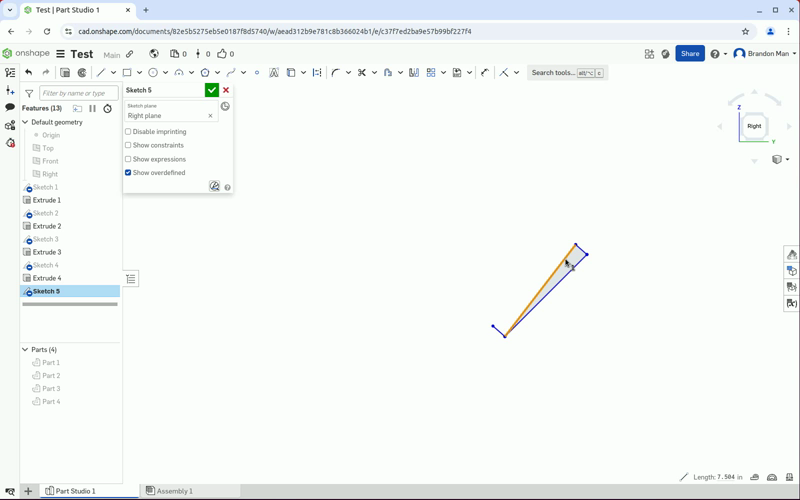
scroll(-6)
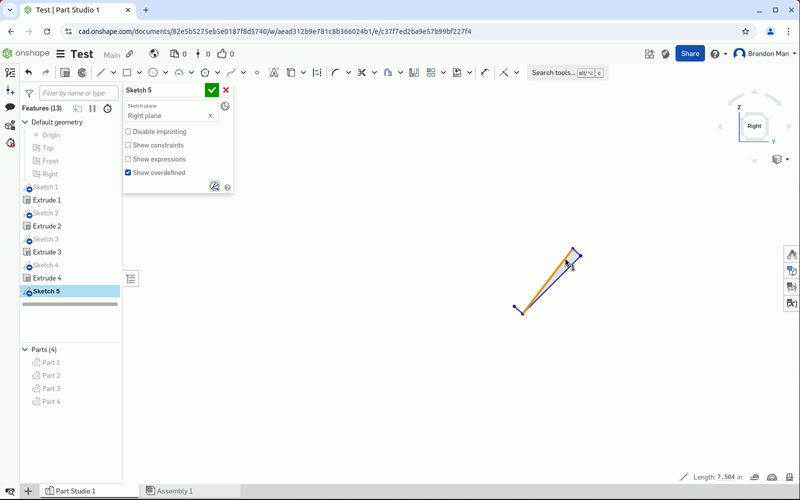
scroll(-6)
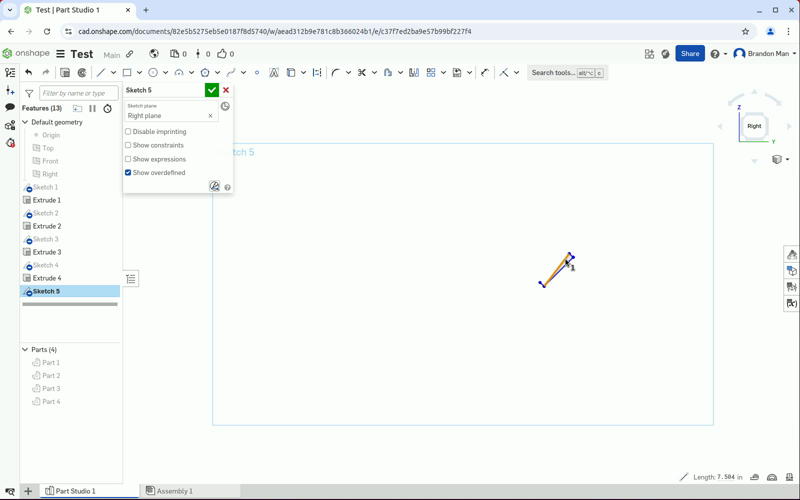
mouse_move(73, 352)
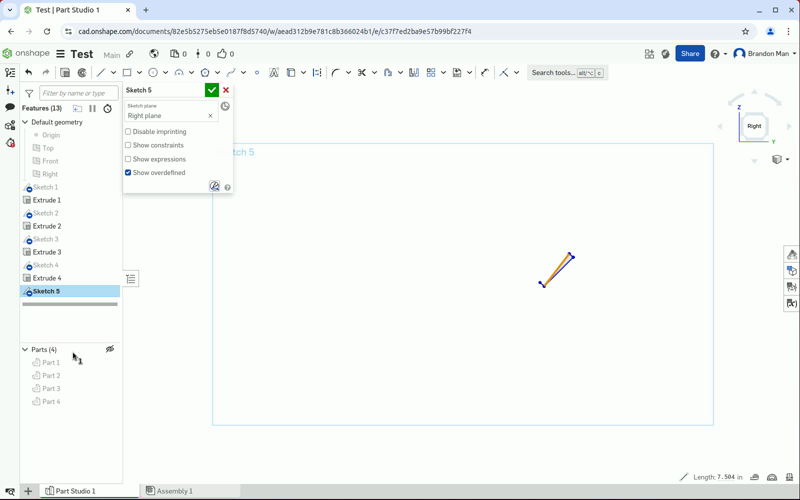
key(shift+y)
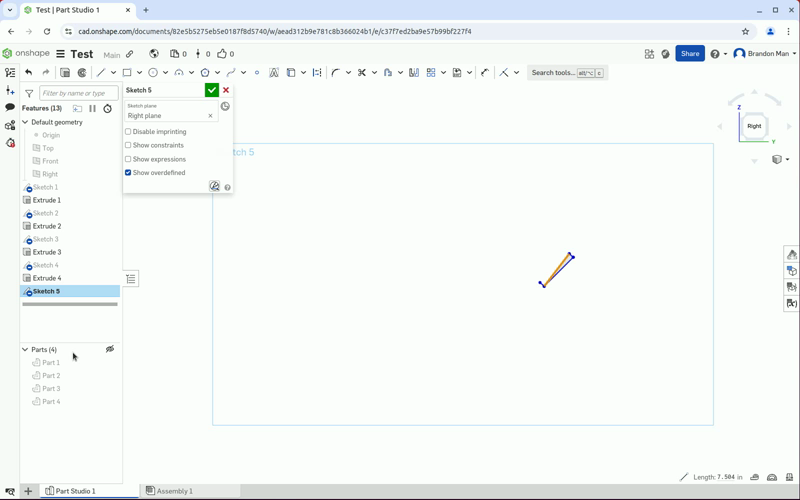
key(shift+e)
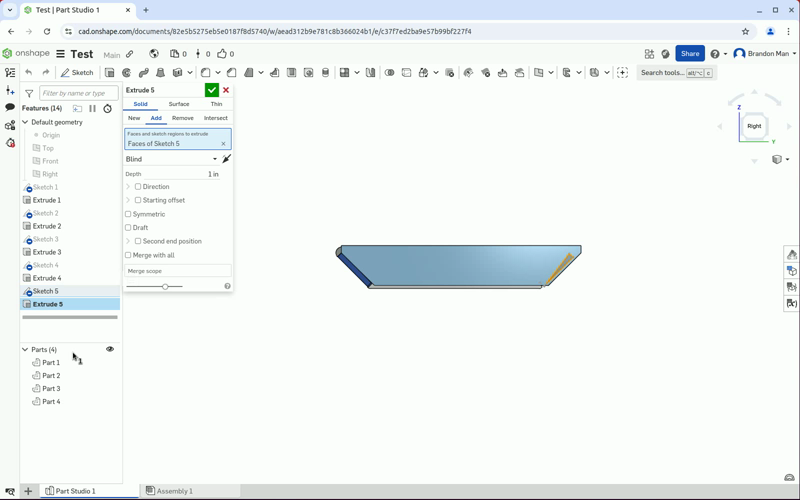
mouse_move(143, 106)
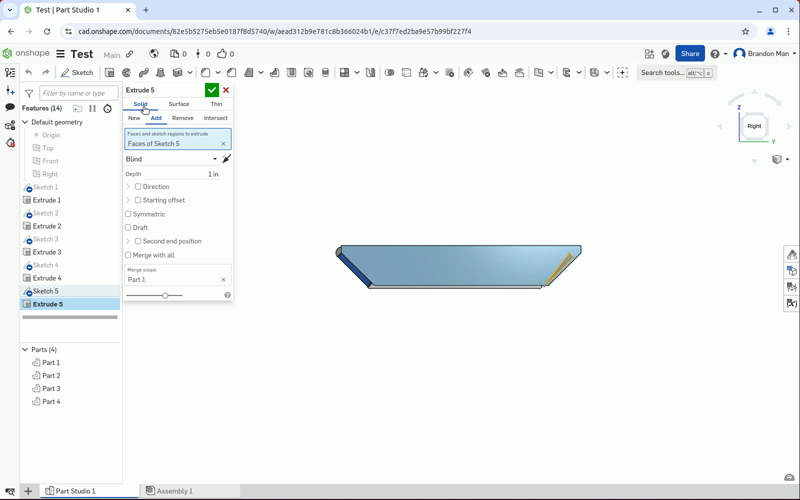
click(143, 106)
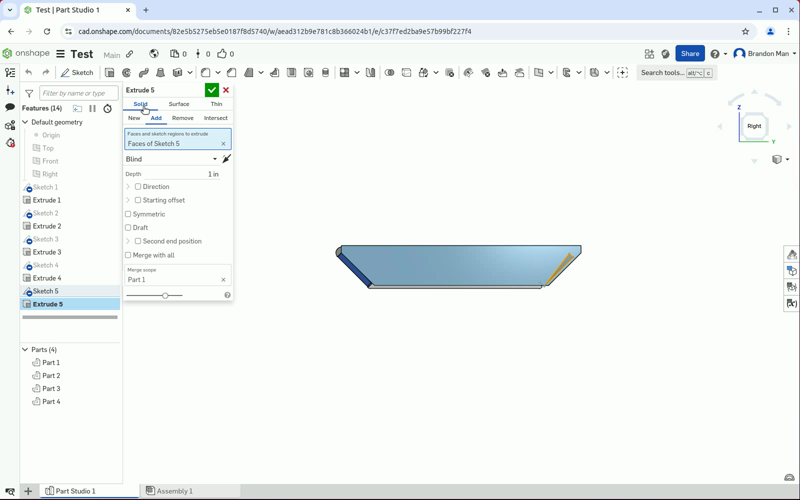
mouse_move(137, 120)
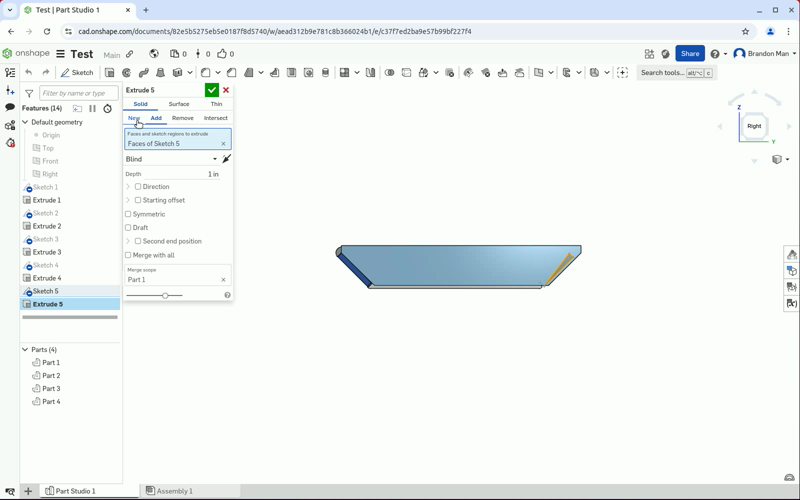
click(137, 120)
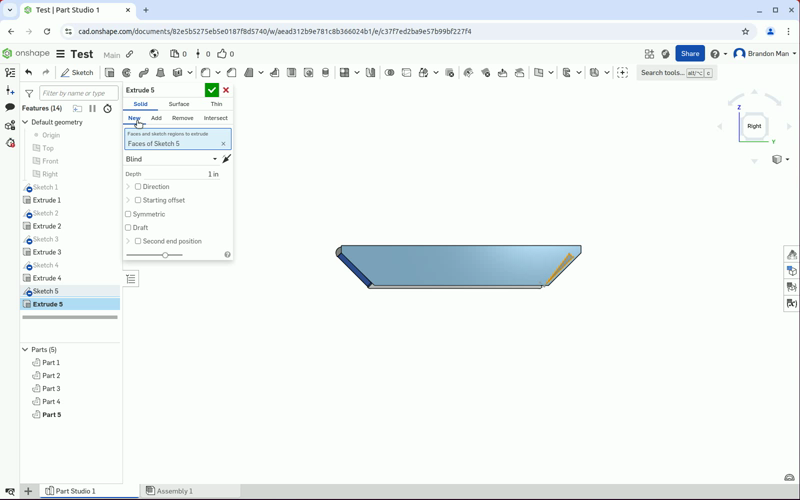
key(tab, 4)
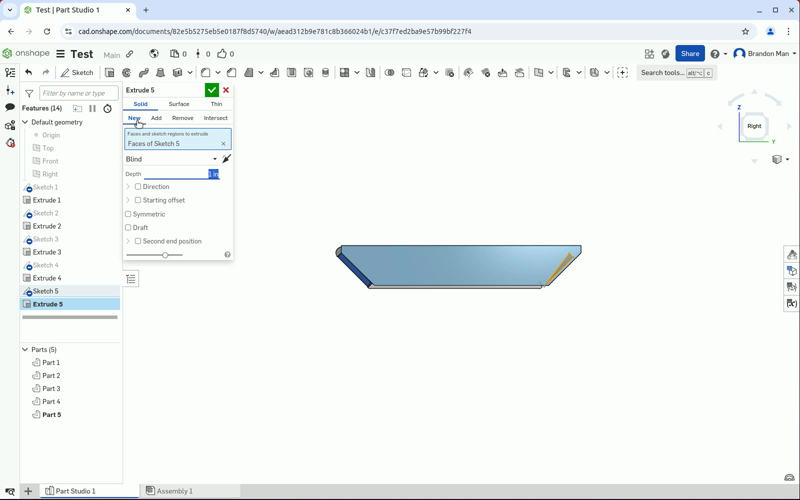
text(2.166)
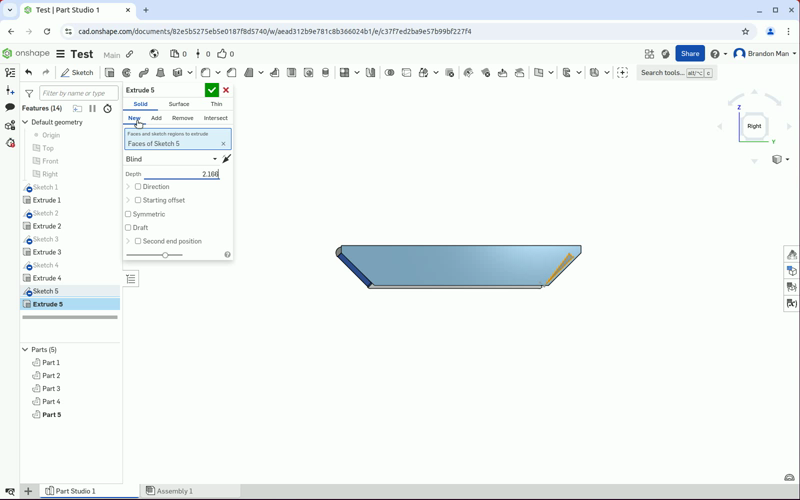
key(enter)
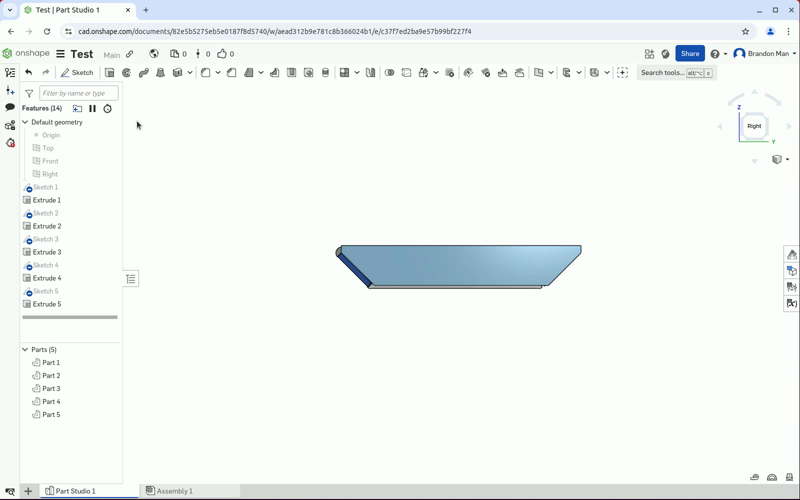
key(shift+h)
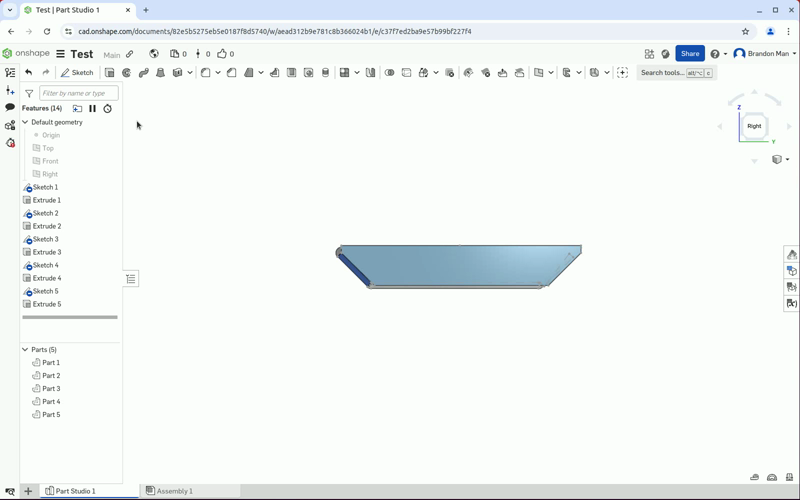
key(shift+h)
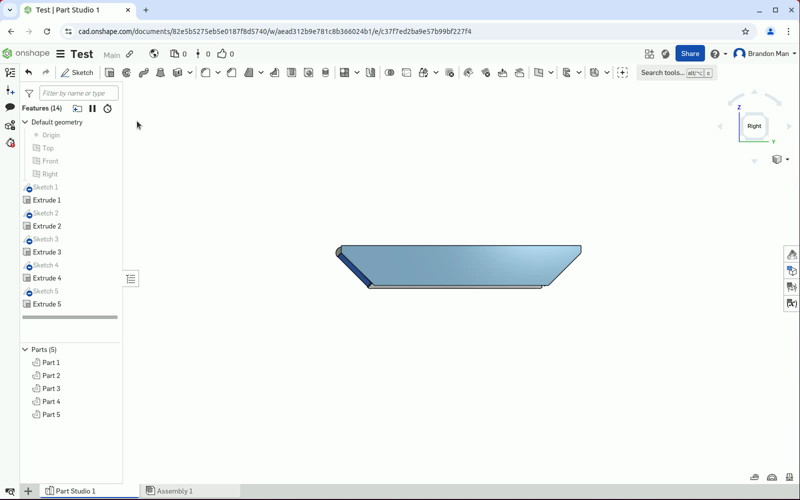
mouse_move(73, 189)
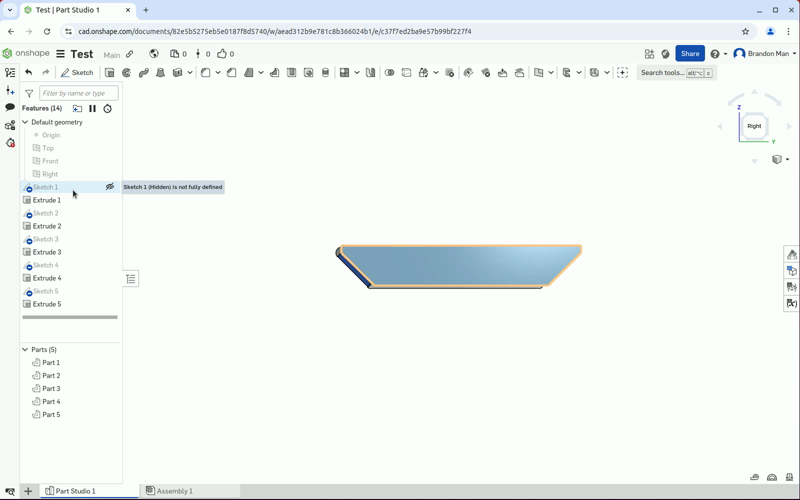
click(73, 189)
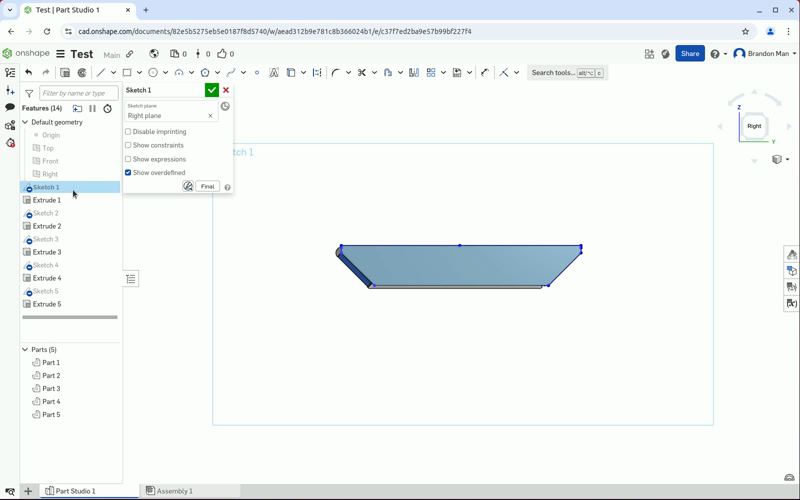
mouse_move(229, 92)
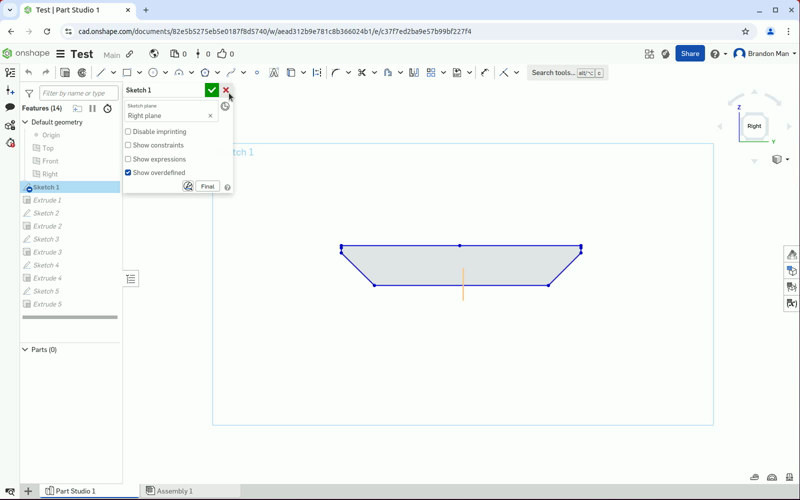
click(229, 92)
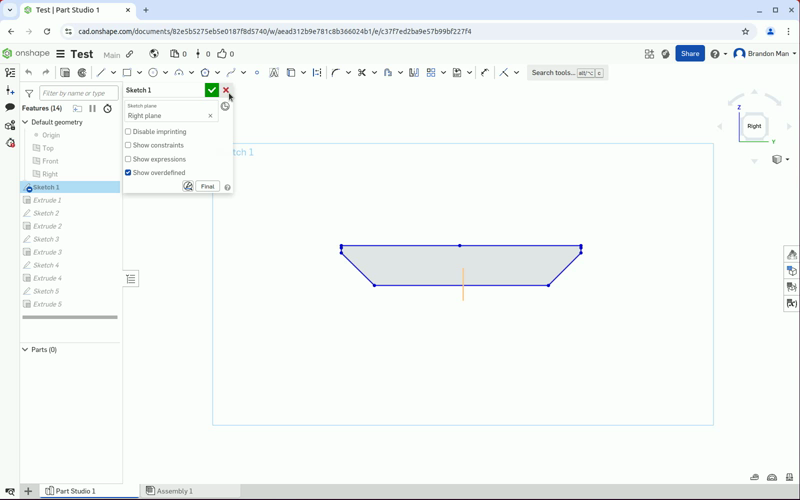
key(shift+s)
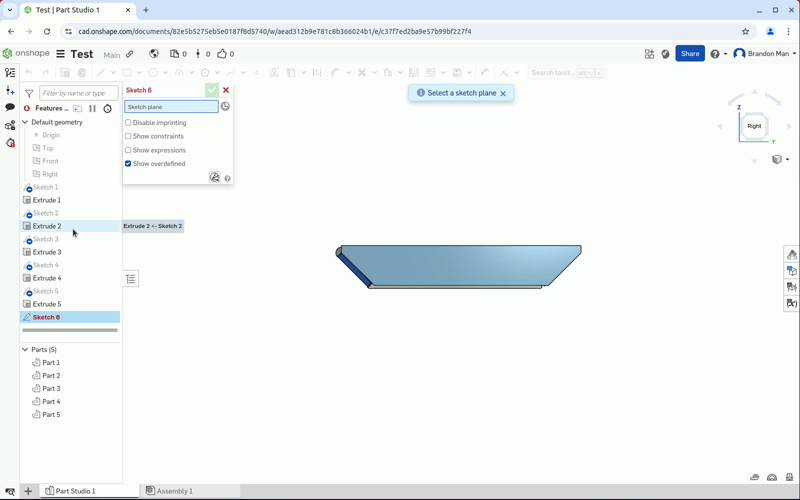
scroll(3)
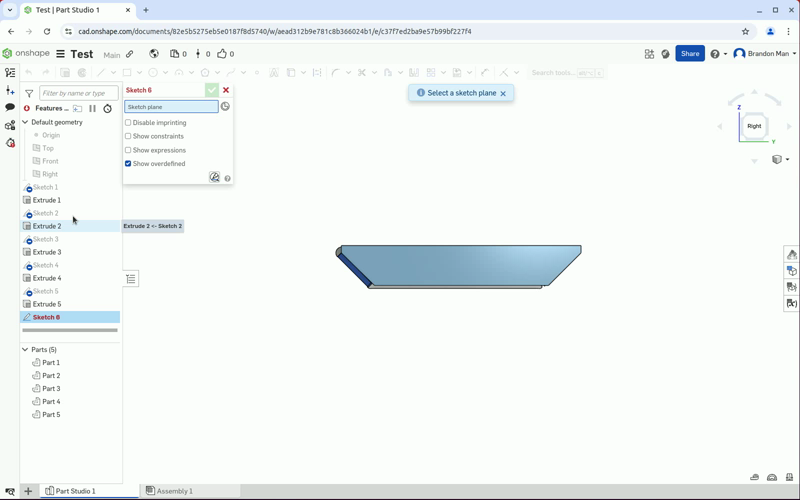
mouse_move(73, 176)
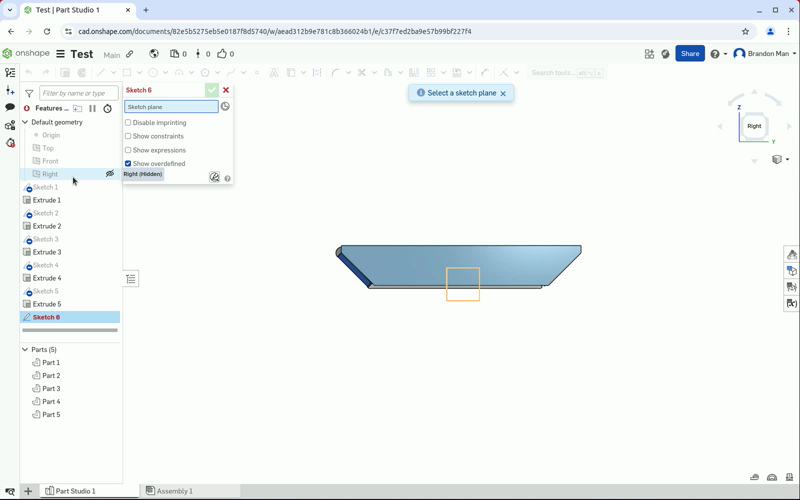
click(73, 176)
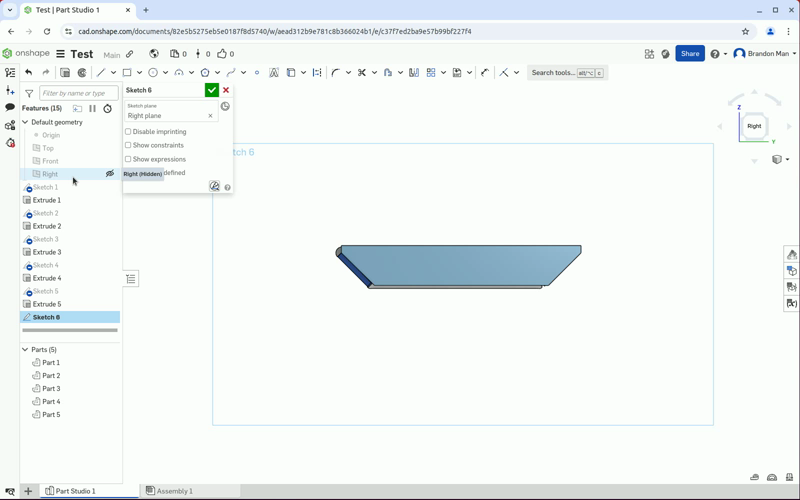
mouse_move(73, 352)
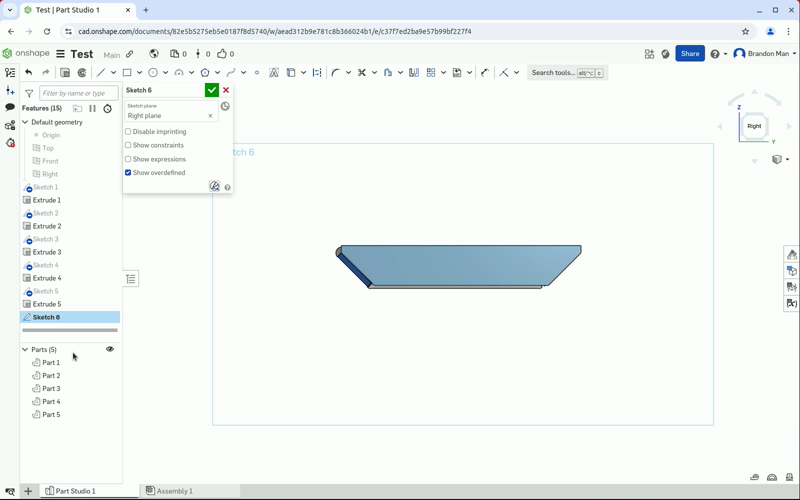
key(y)
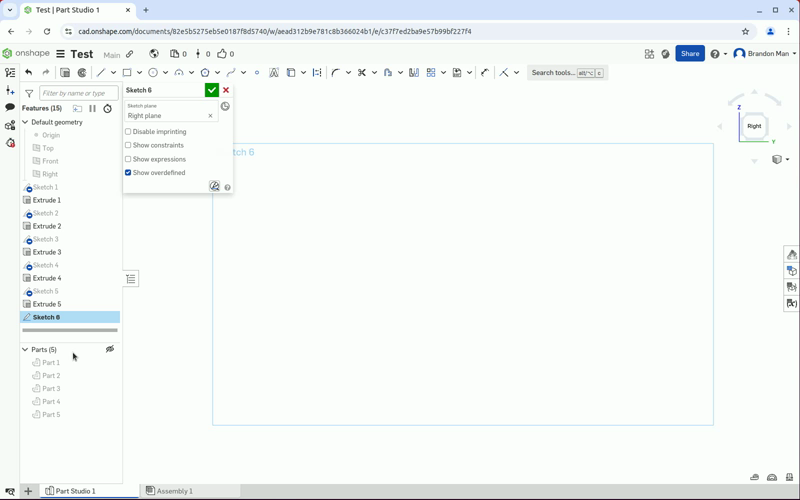
key(l)
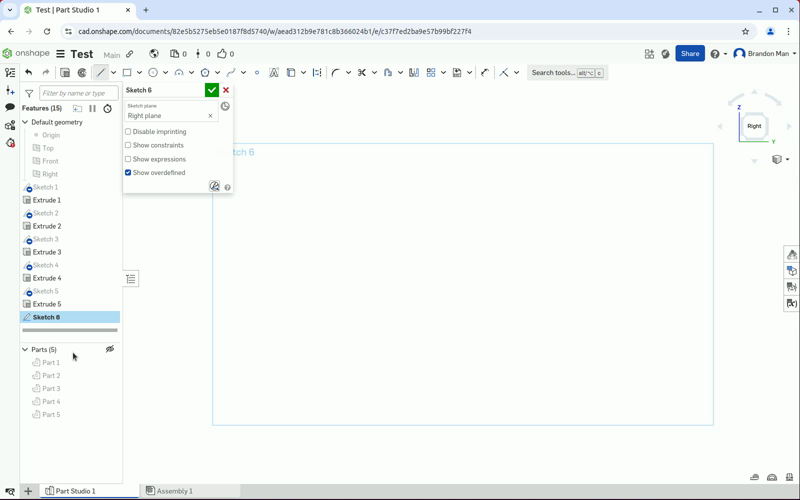
key_down(shift)
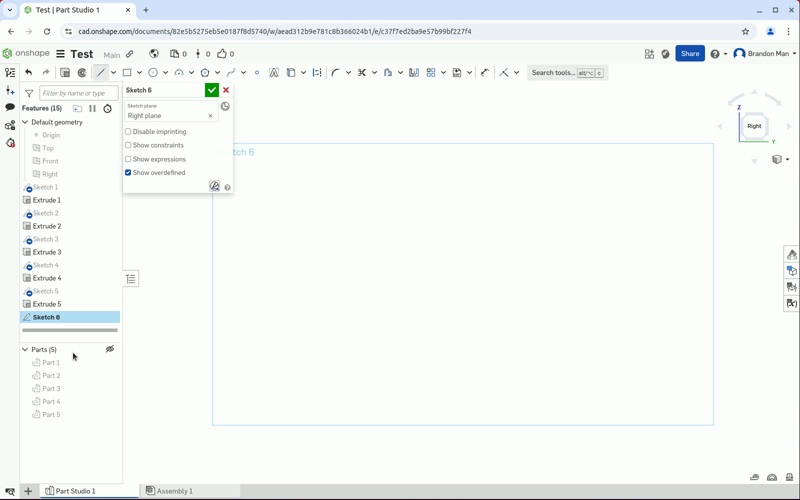
mouse_move(568, 254)
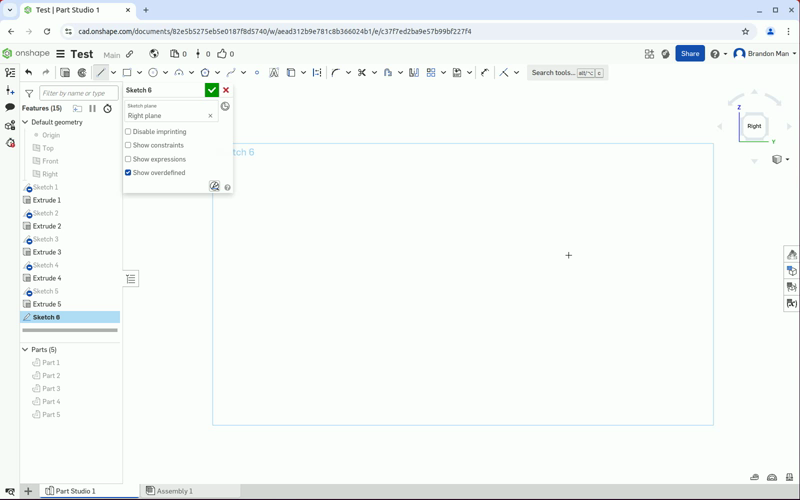
click(568, 254)
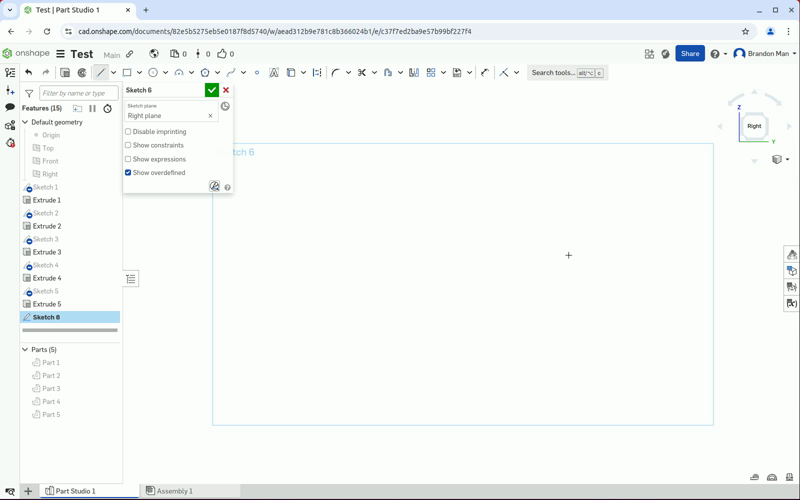
key_up(shift)
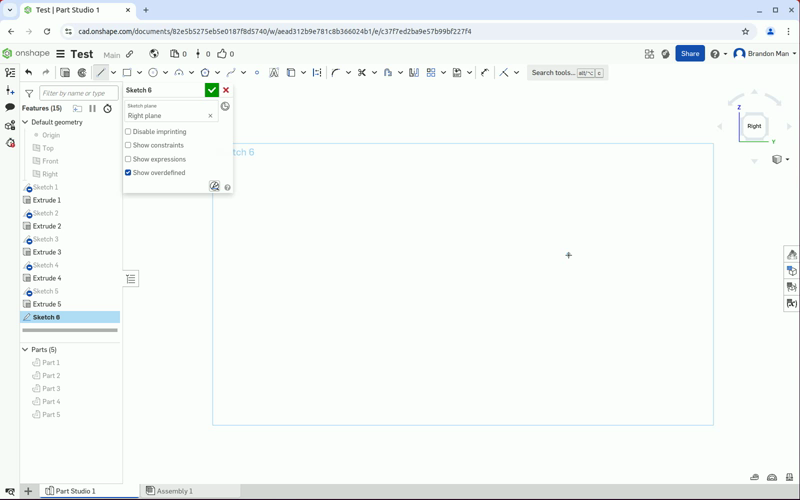
key_down(shift)
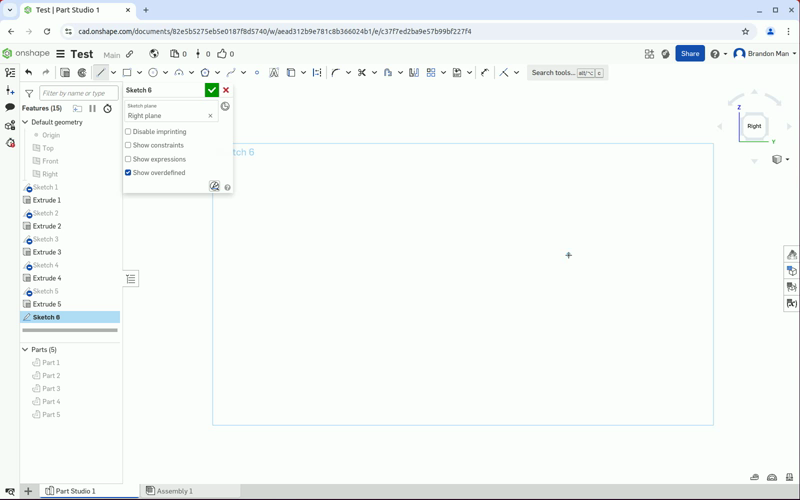
mouse_move(589, 254)
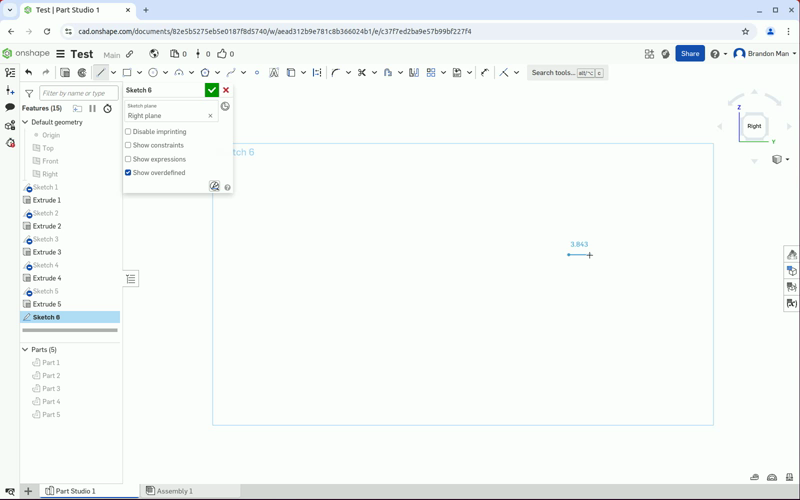
mouse_move(572, 258)
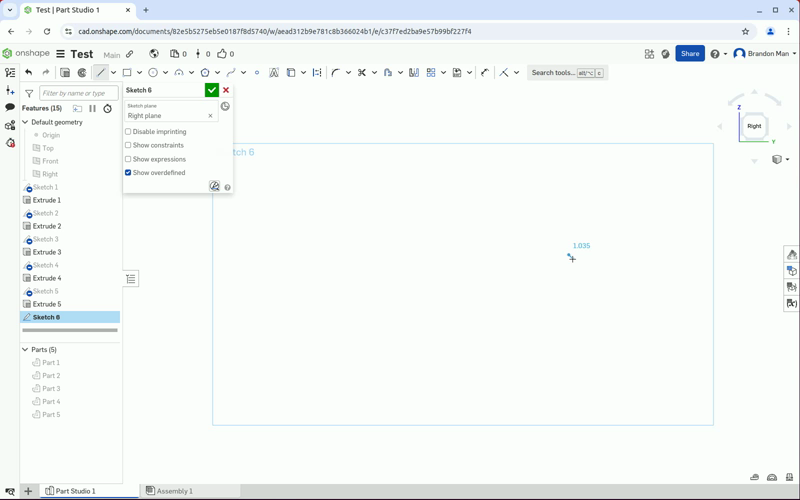
scroll(6)
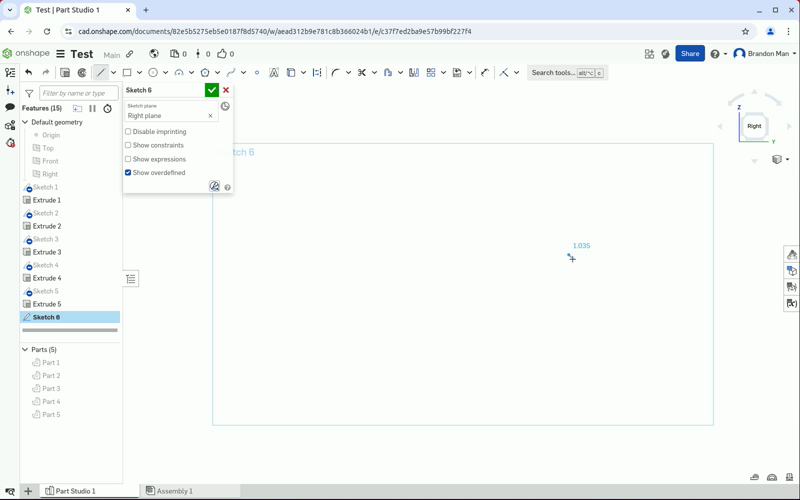
scroll(6)
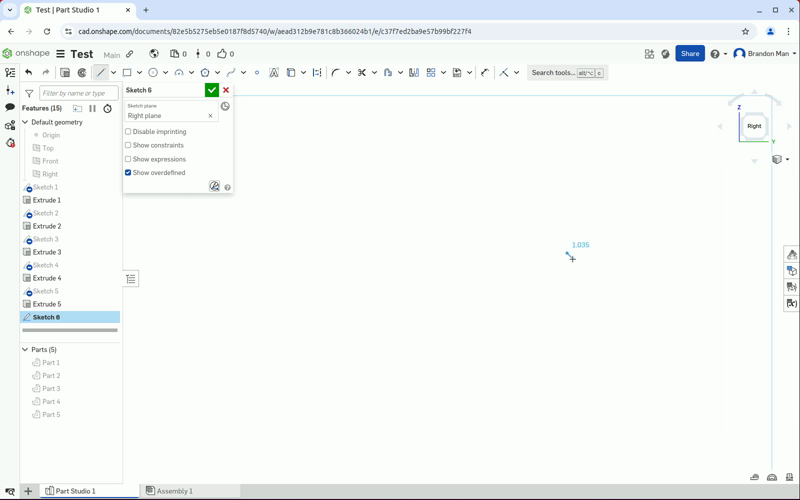
scroll(6)
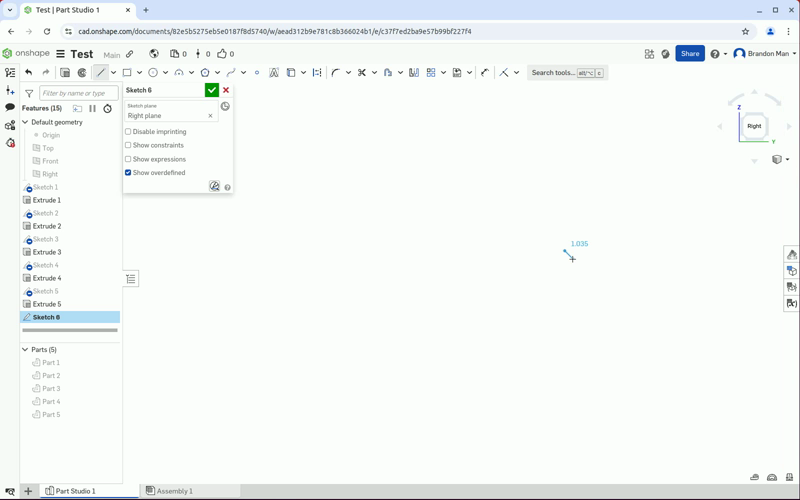
scroll(6)
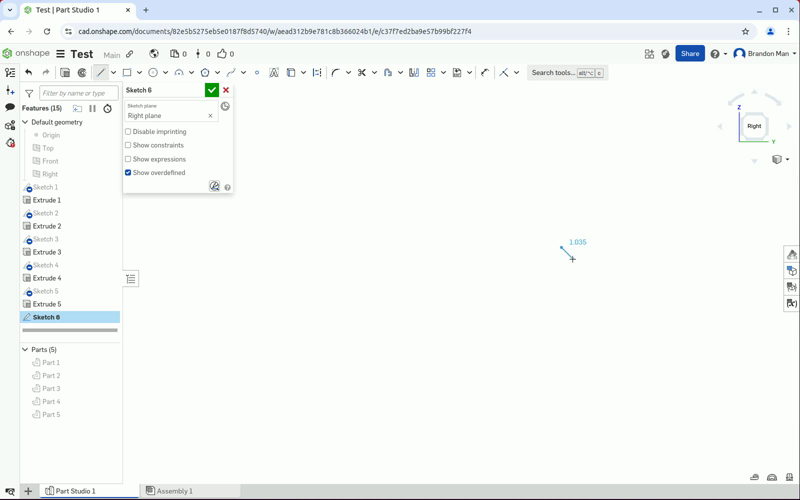
scroll(6)
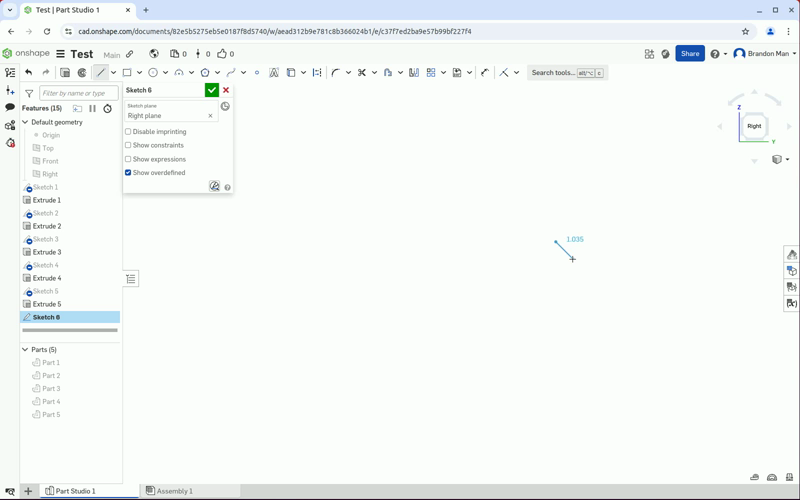
scroll(6)
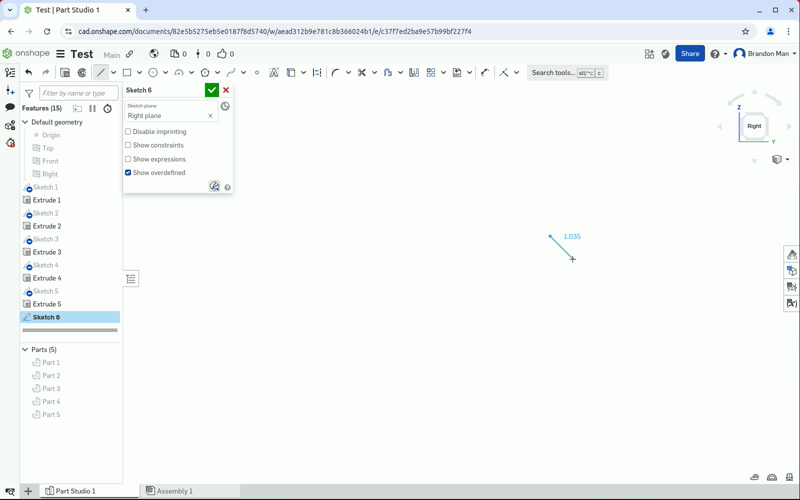
scroll(6)
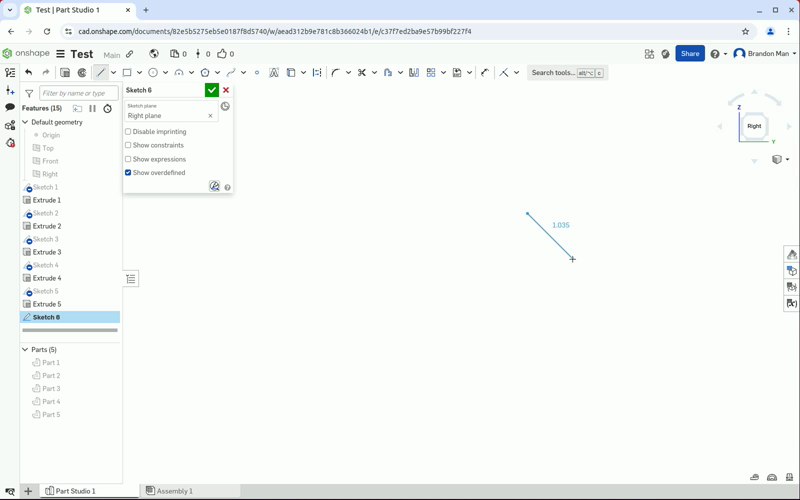
click(572, 258)
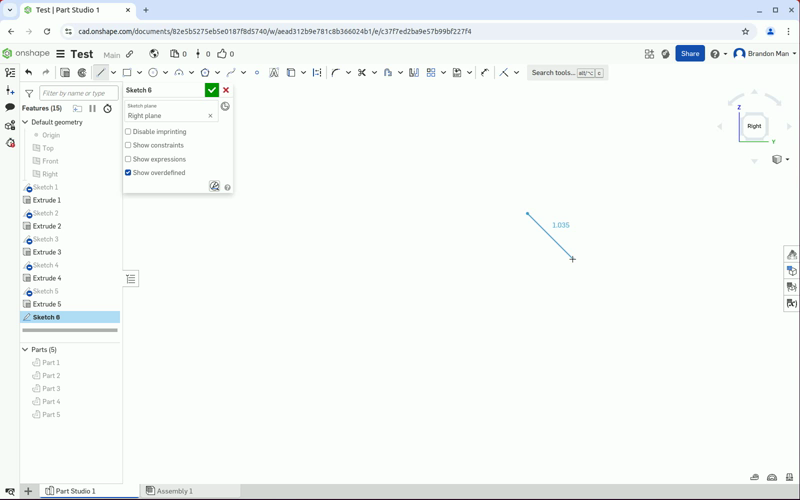
scroll(-6)
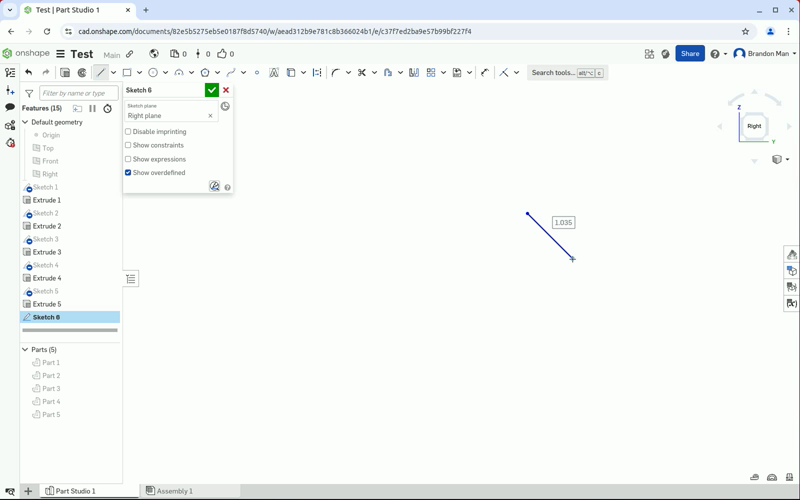
scroll(-6)
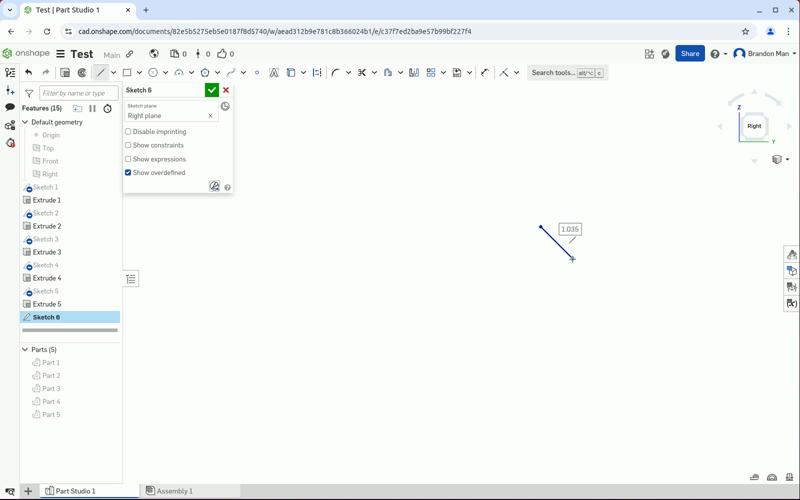
scroll(-6)
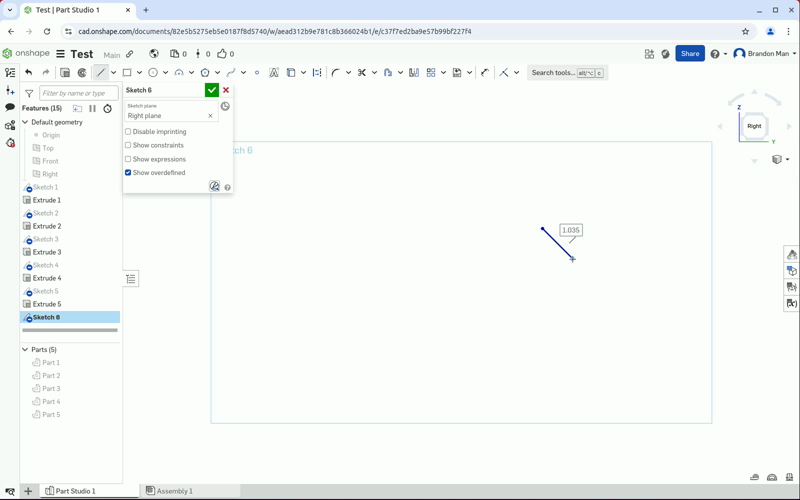
scroll(-6)
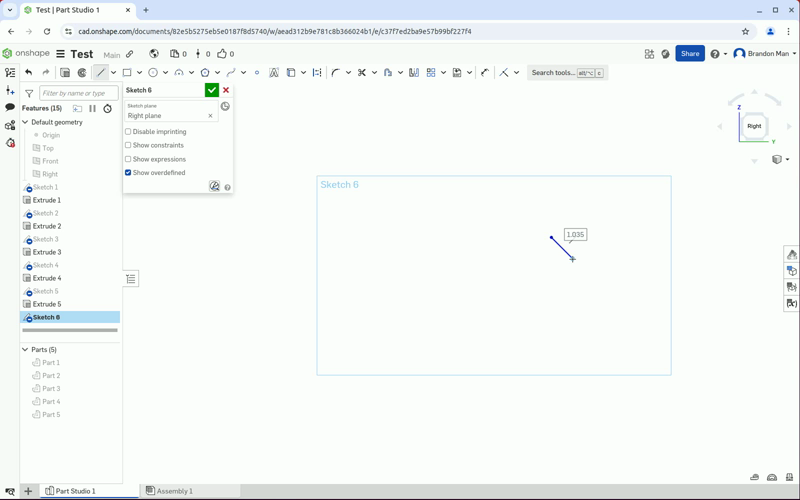
scroll(-6)
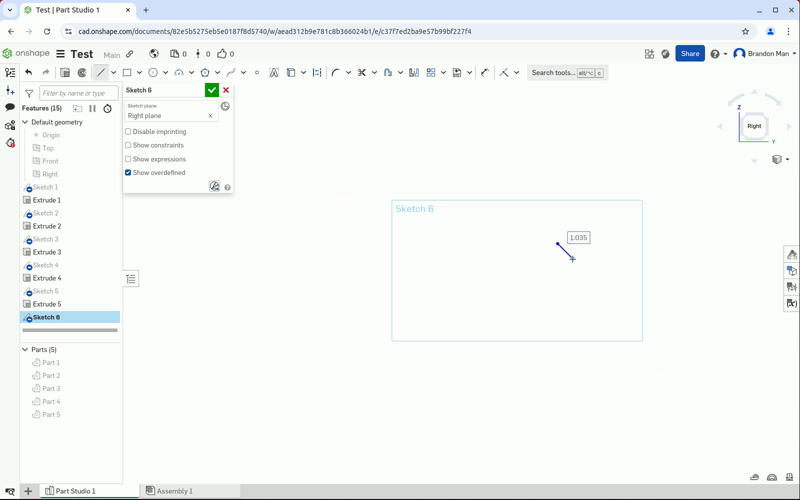
scroll(-6)
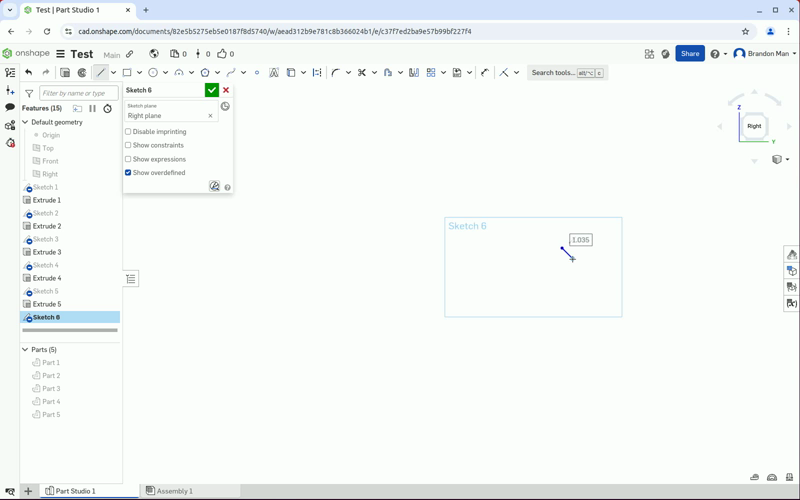
scroll(-6)
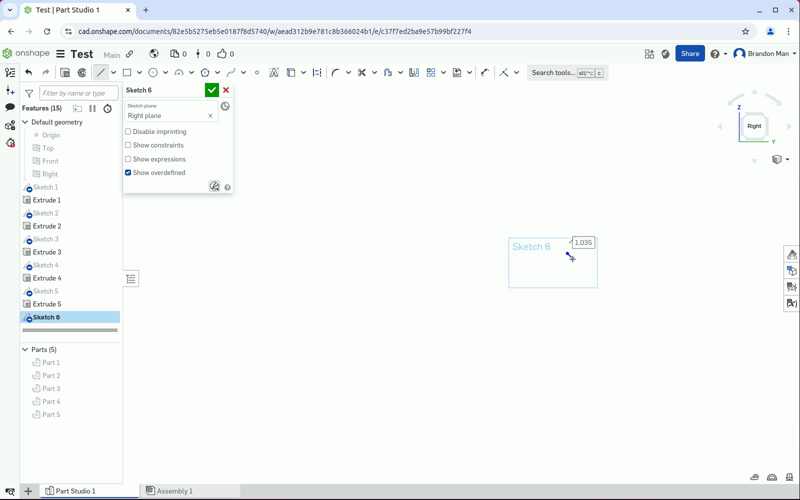
key_up(shift)
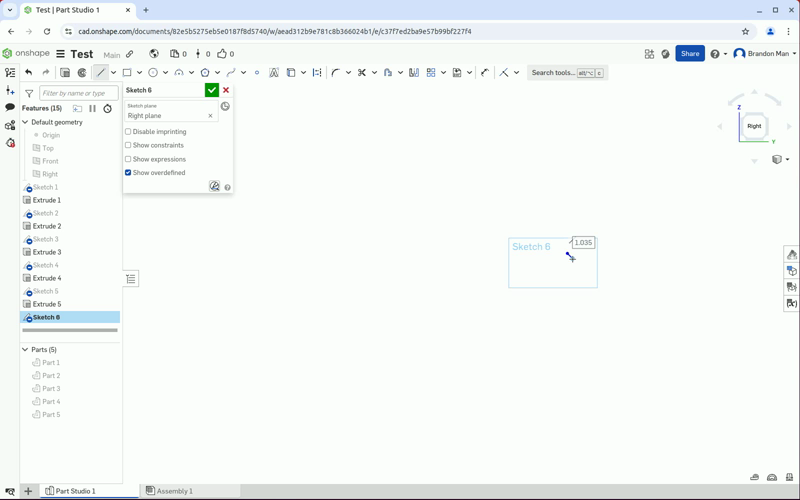
key(esc)
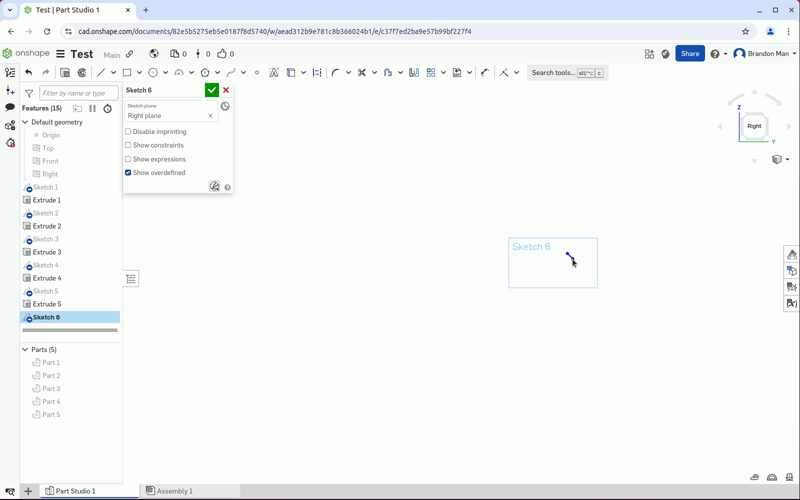
key(a)
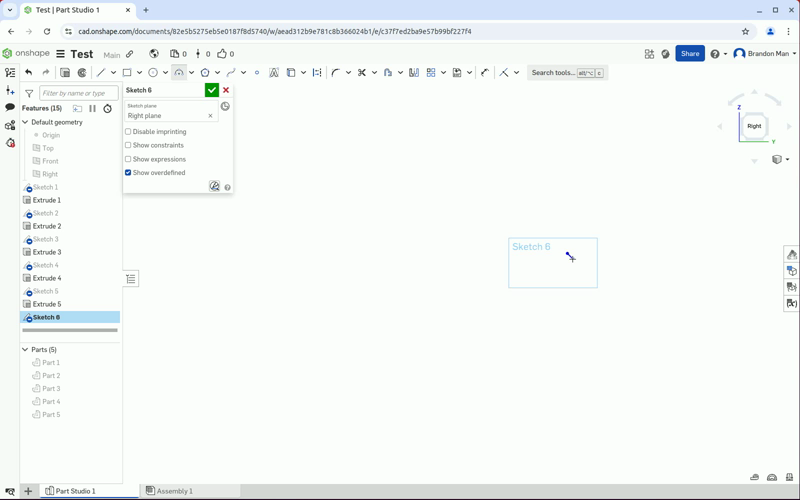
mouse_move(572, 258)
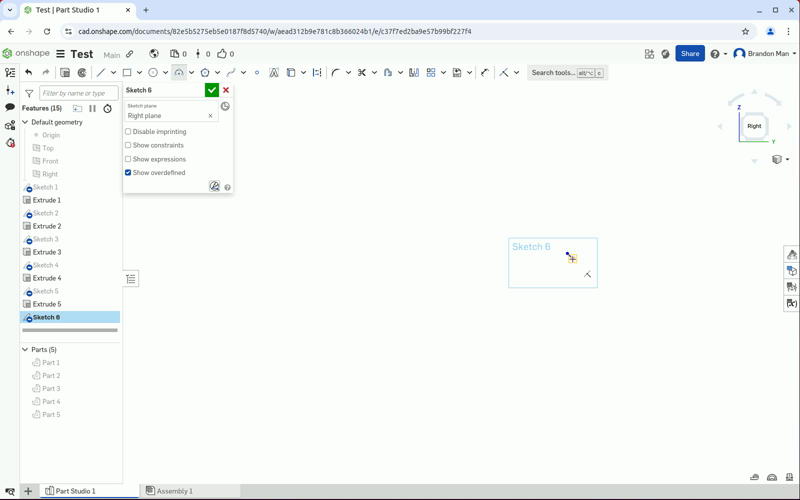
click(572, 258)
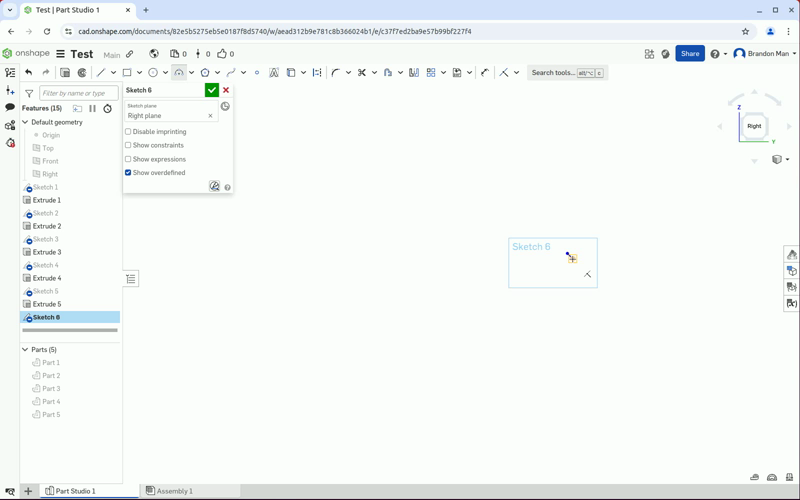
key_down(shift)
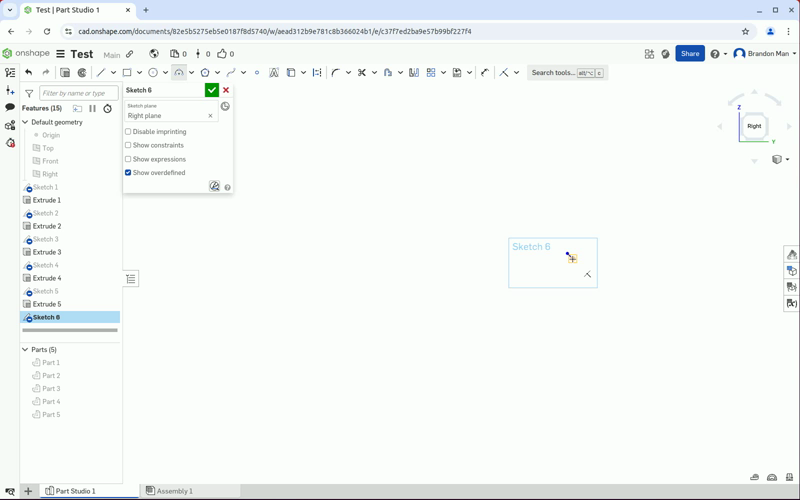
mouse_move(568, 249)
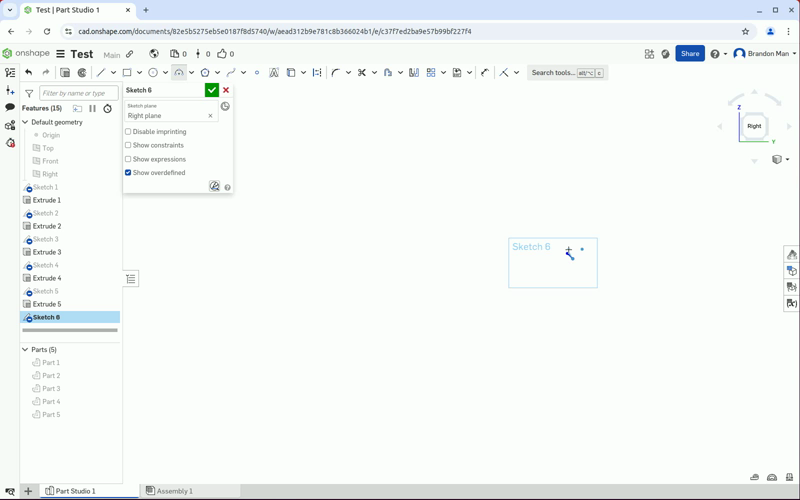
click(568, 249)
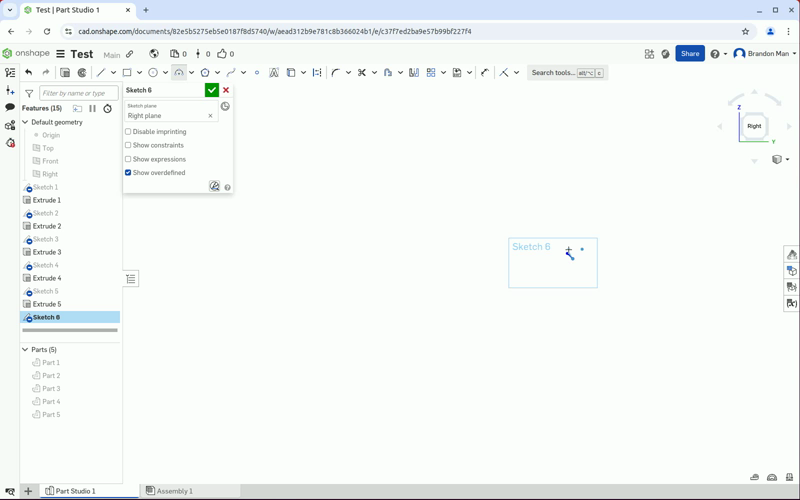
mouse_move(573, 252)
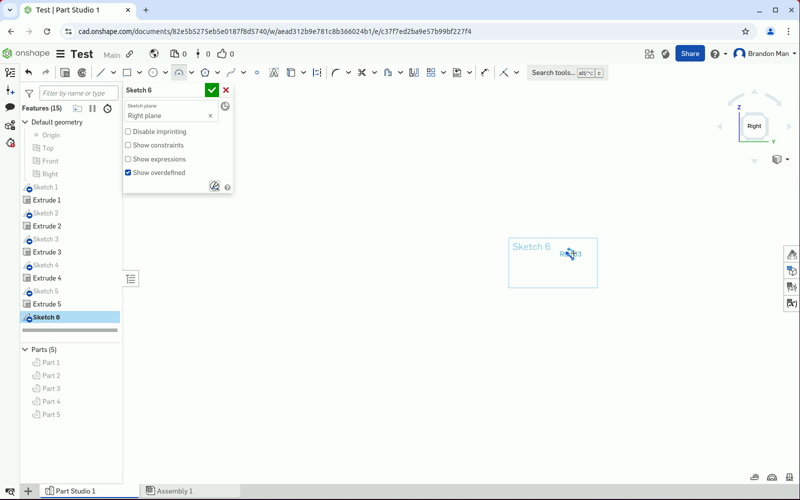
click(573, 252)
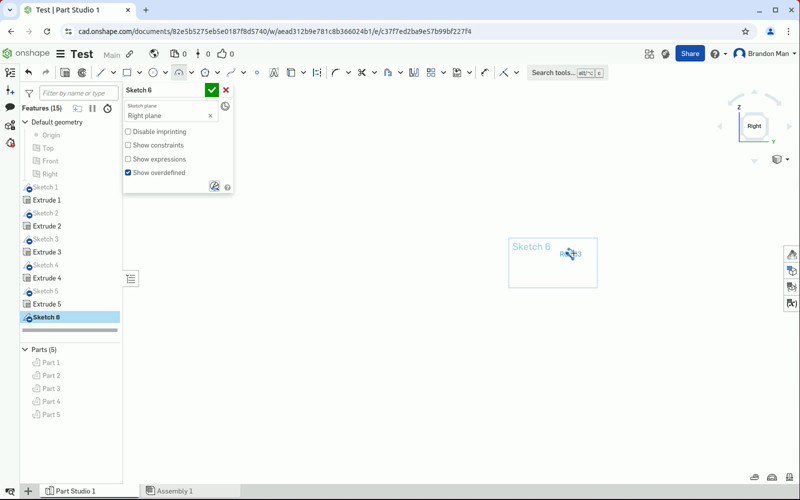
key_up(shift)
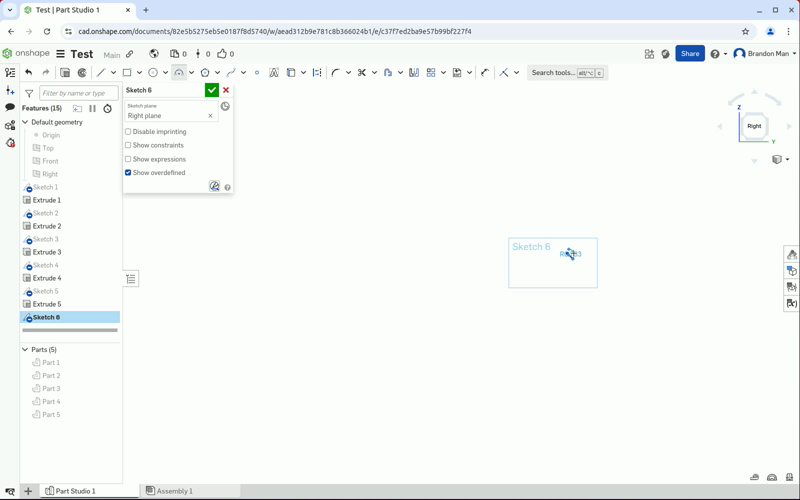
key(esc)
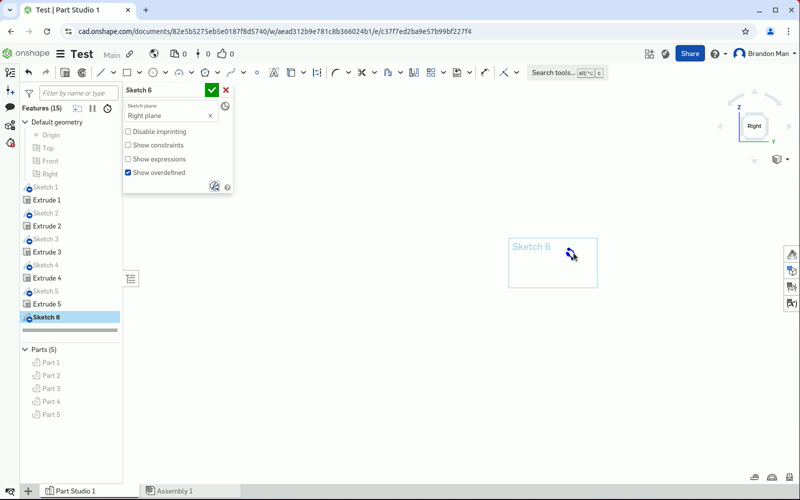
key(l)
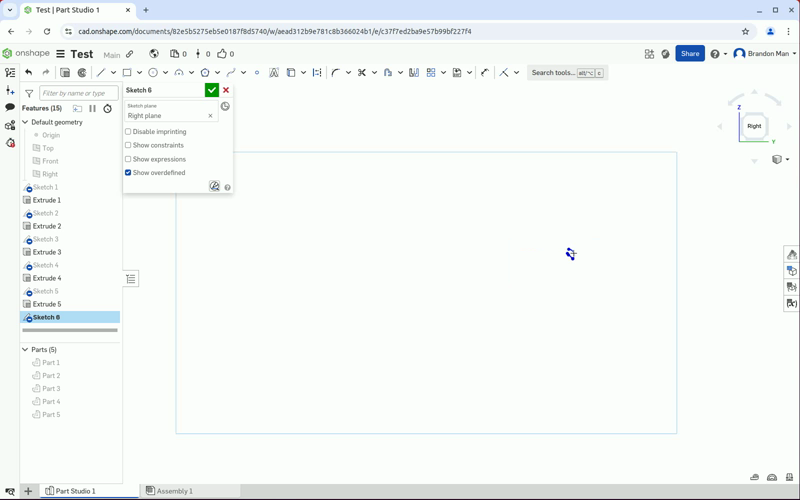
mouse_move(568, 249)
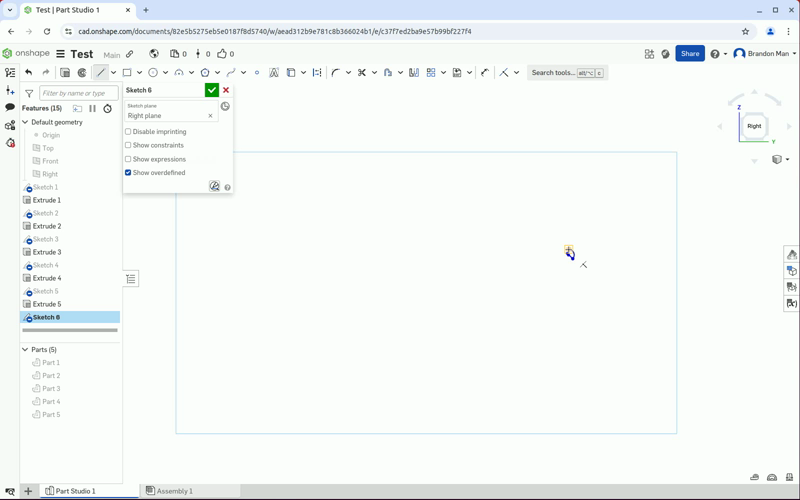
click(568, 249)
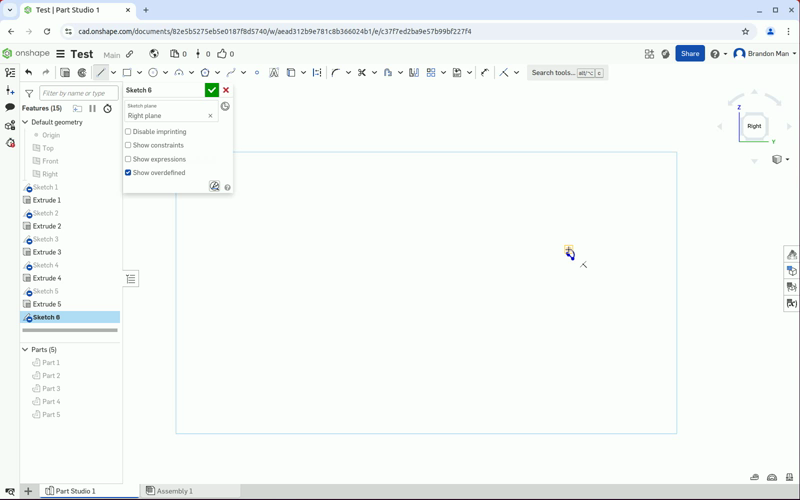
mouse_move(589, 249)
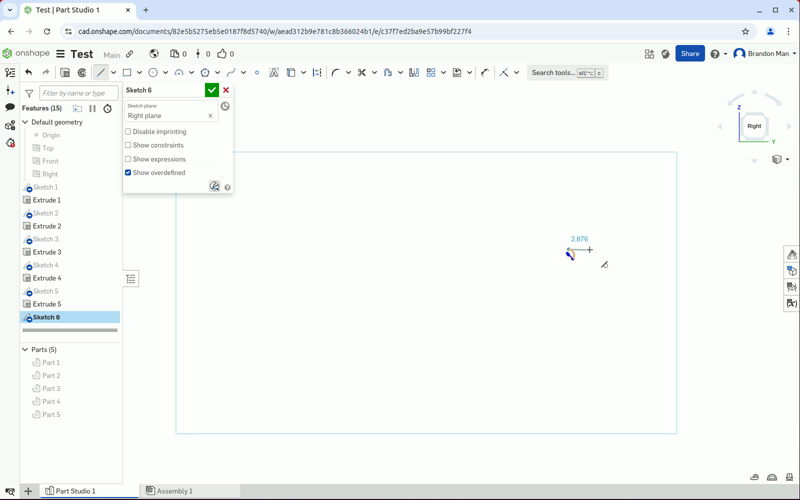
key_down(shift)
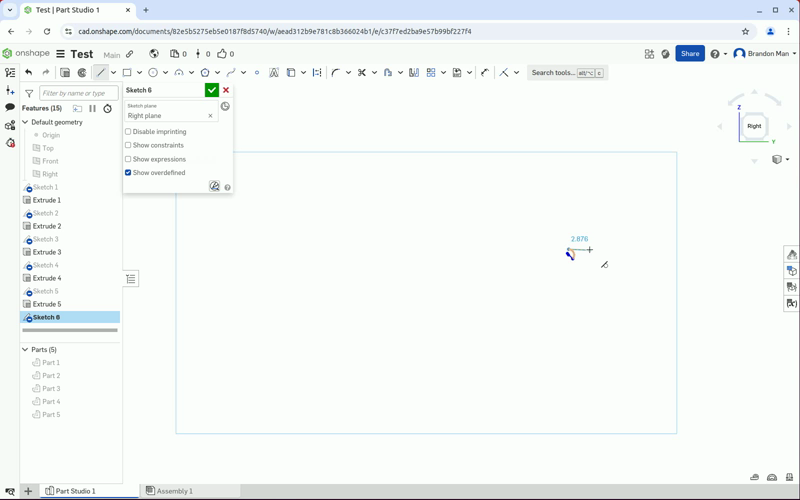
mouse_move(568, 254)
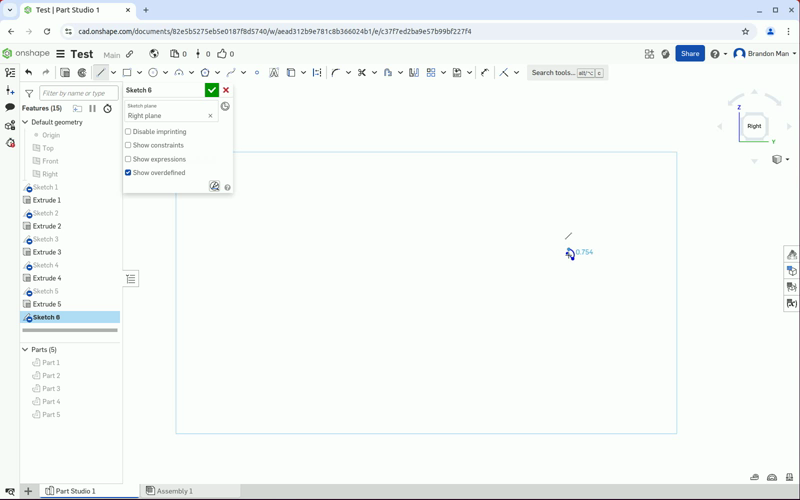
scroll(6)
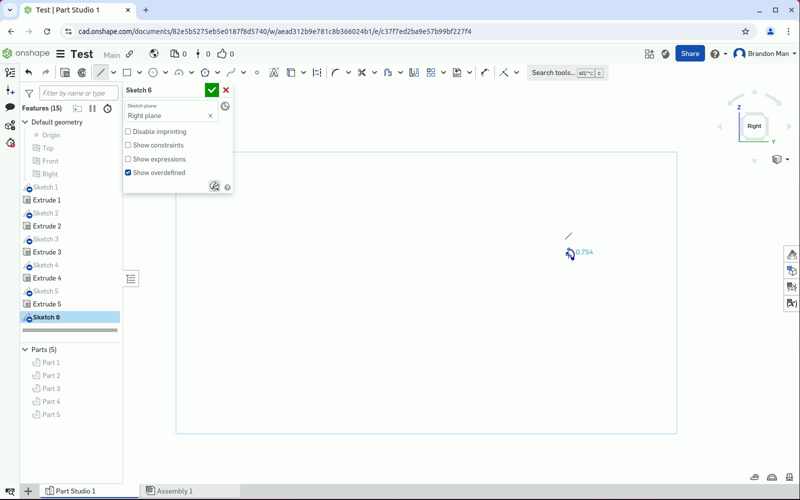
scroll(6)
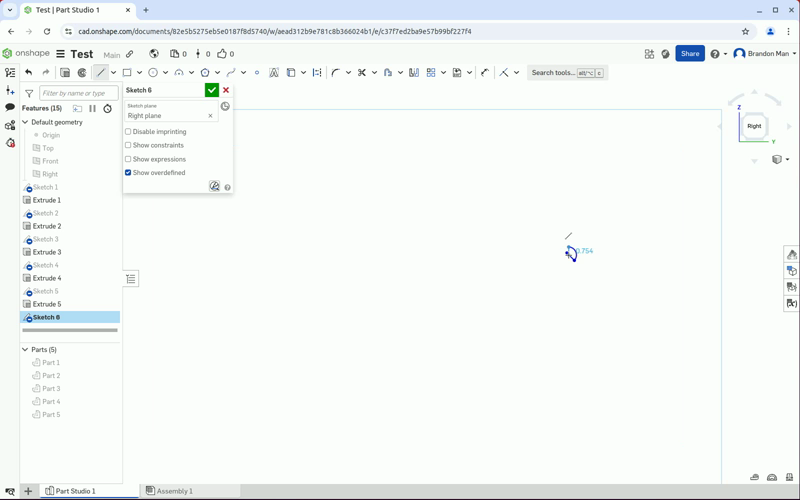
scroll(6)
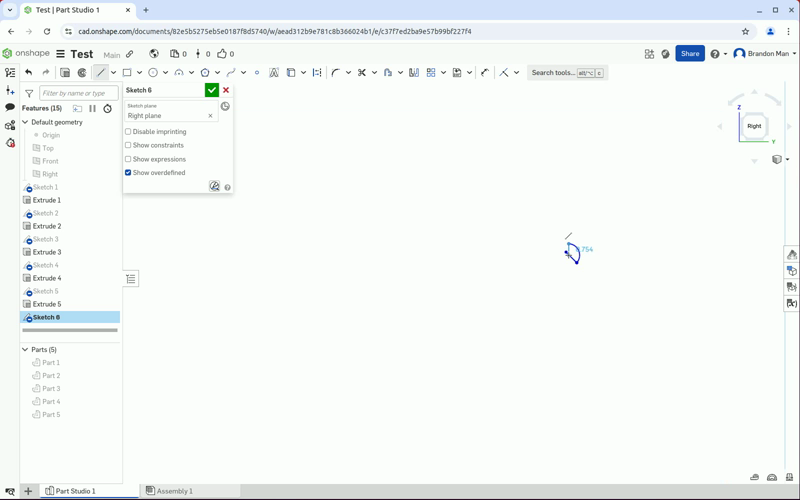
scroll(6)
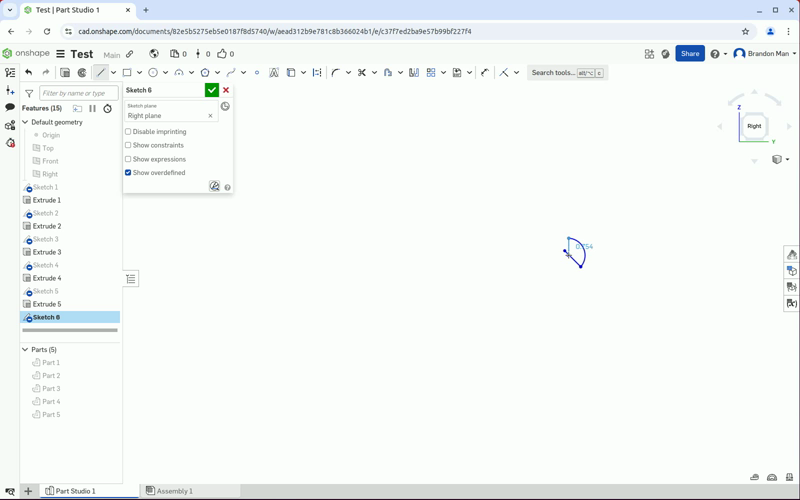
scroll(6)
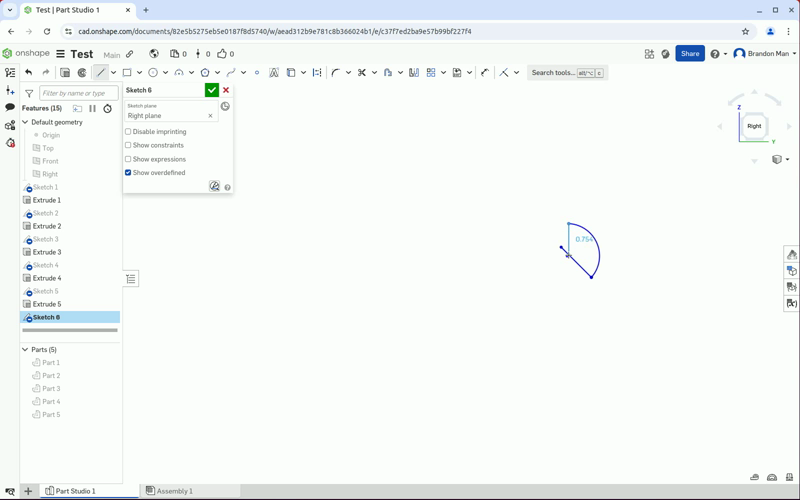
scroll(6)
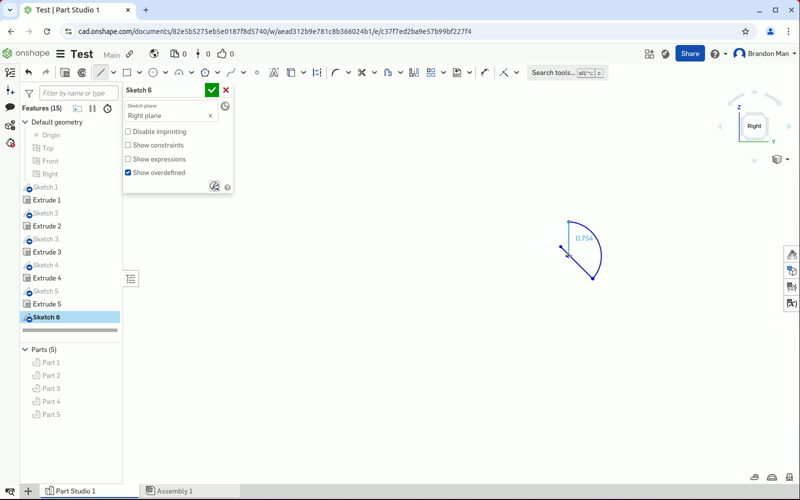
scroll(6)
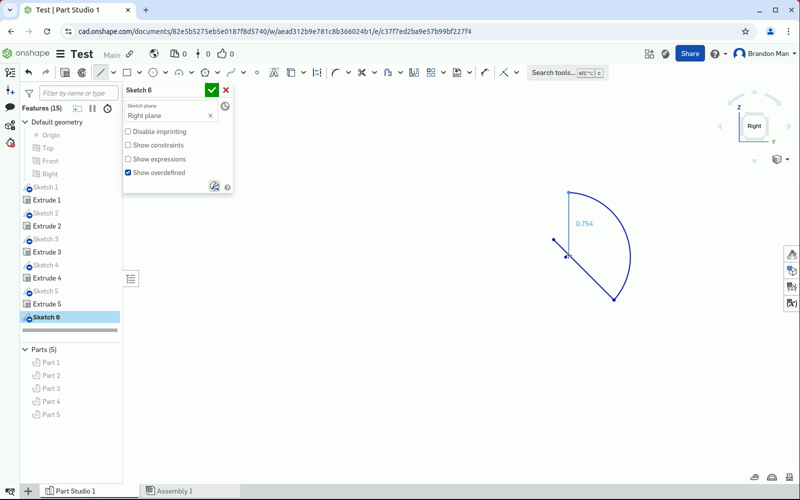
key_up(shift)
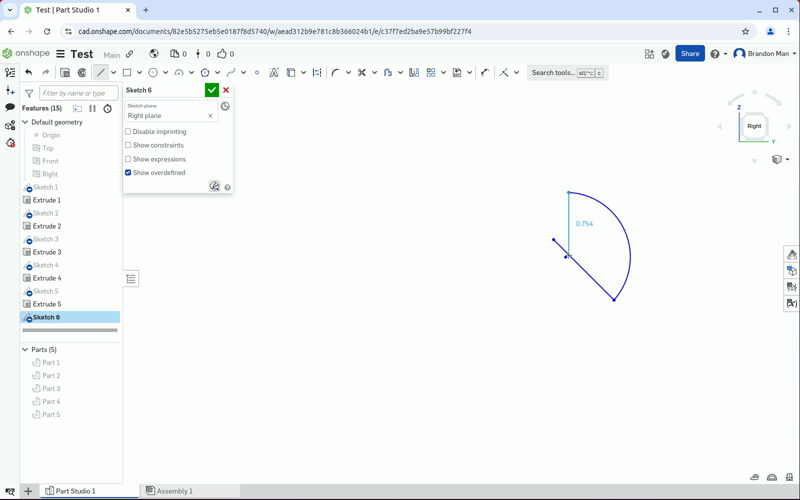
click(568, 254)
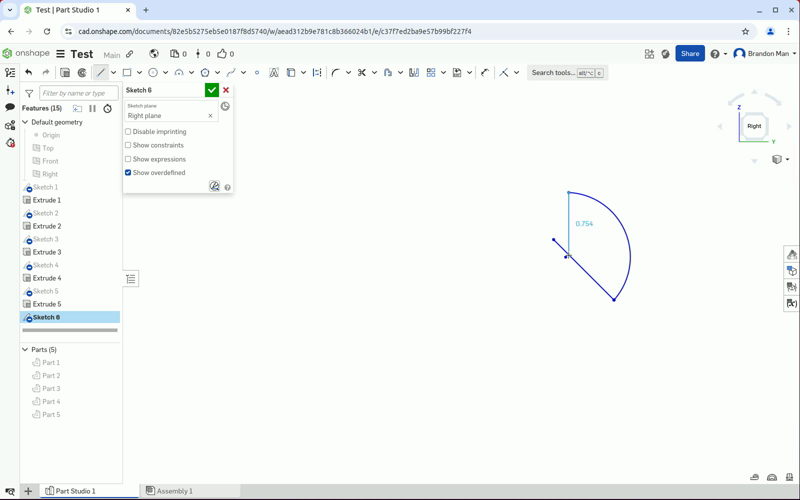
scroll(-6)
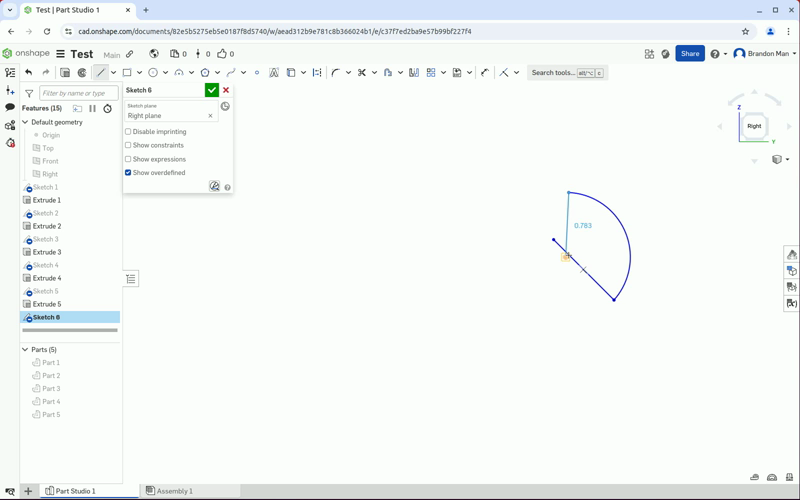
scroll(-6)
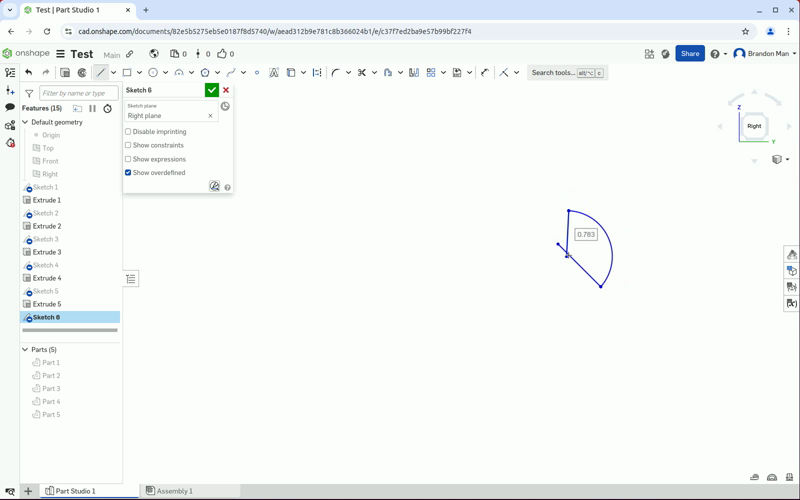
scroll(-6)
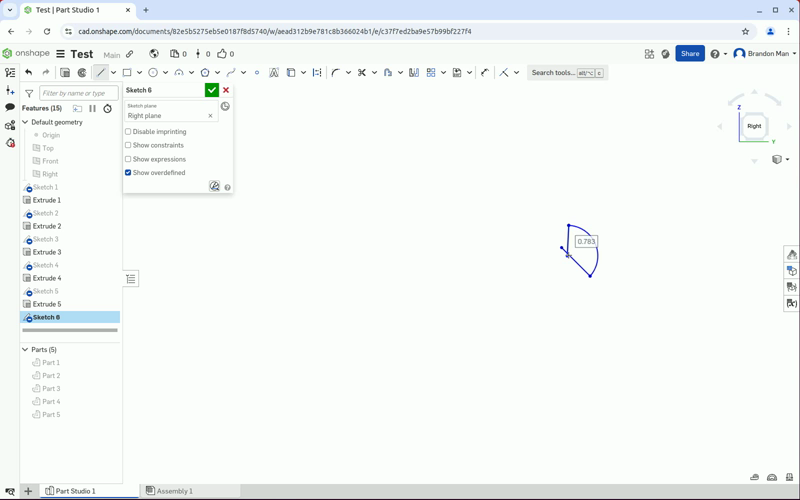
scroll(-6)
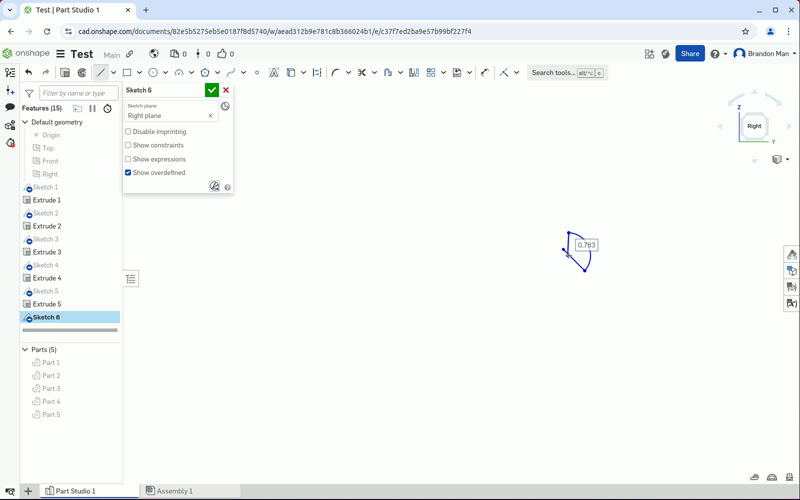
scroll(-6)
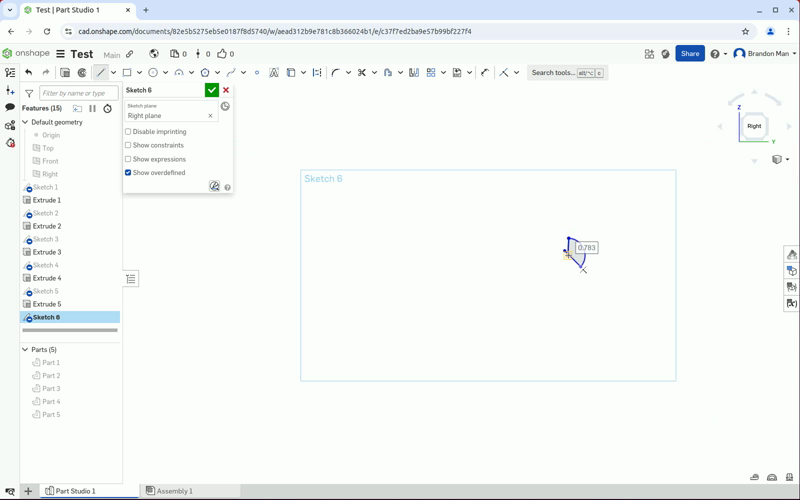
scroll(-6)
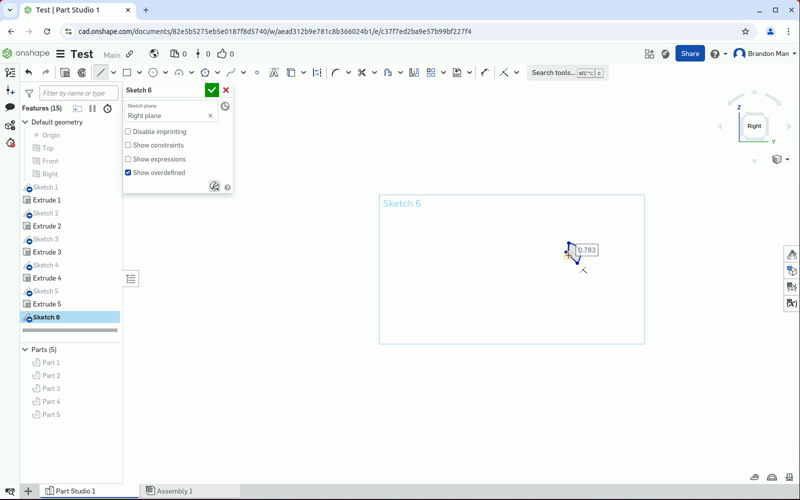
scroll(-6)
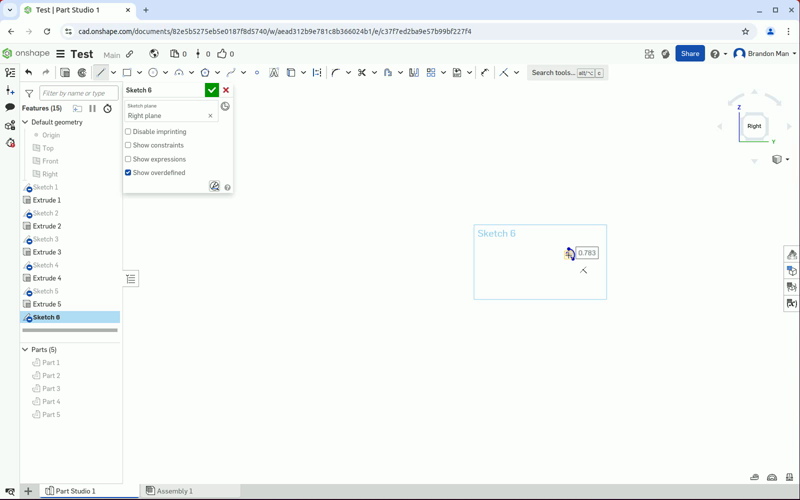
key(esc)
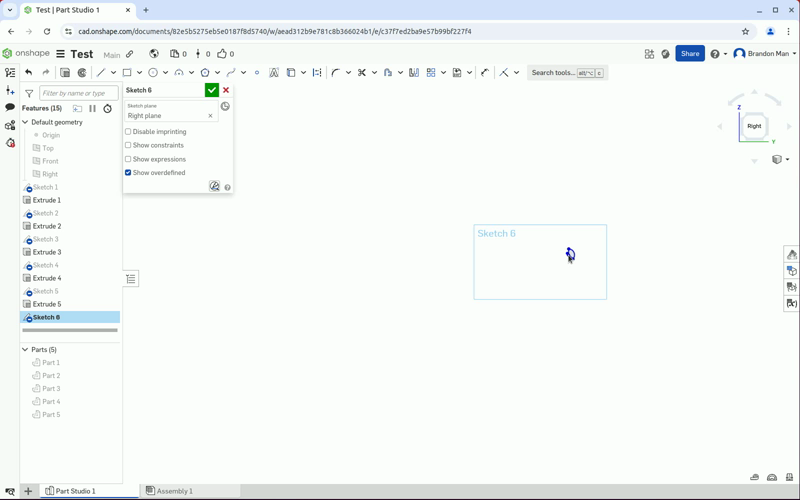
mouse_move(573, 254)
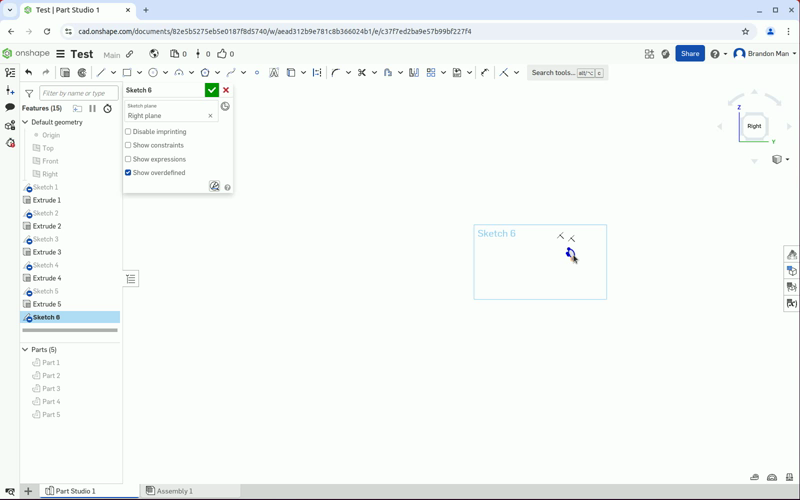
scroll(6)
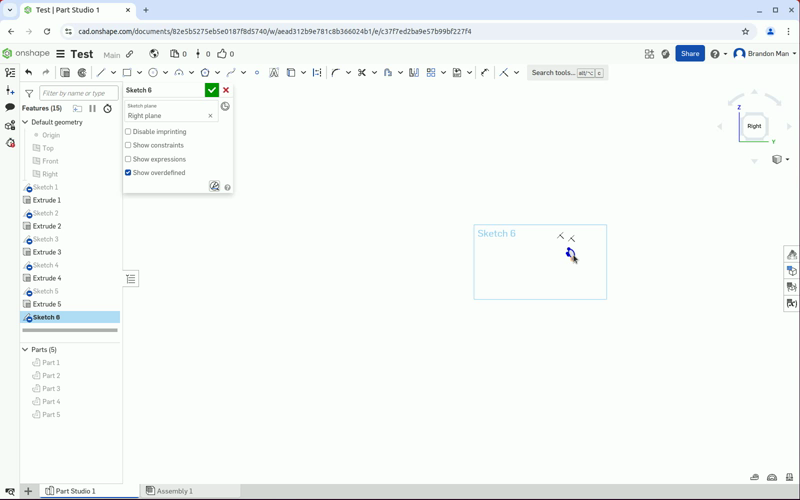
scroll(6)
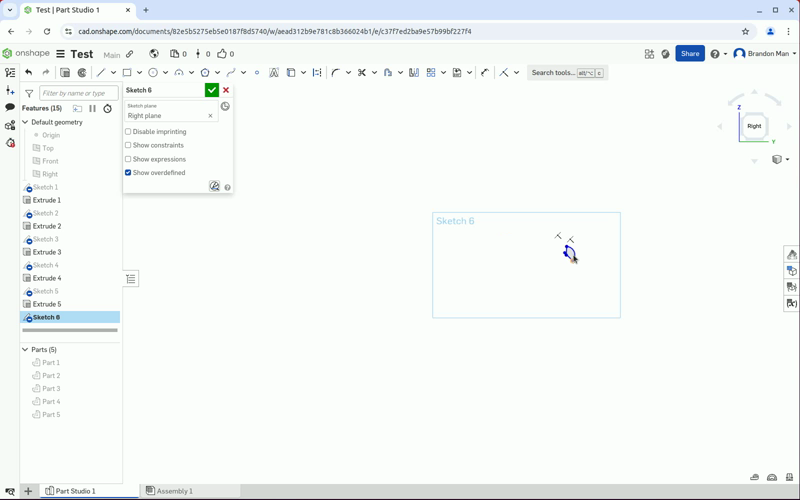
scroll(6)
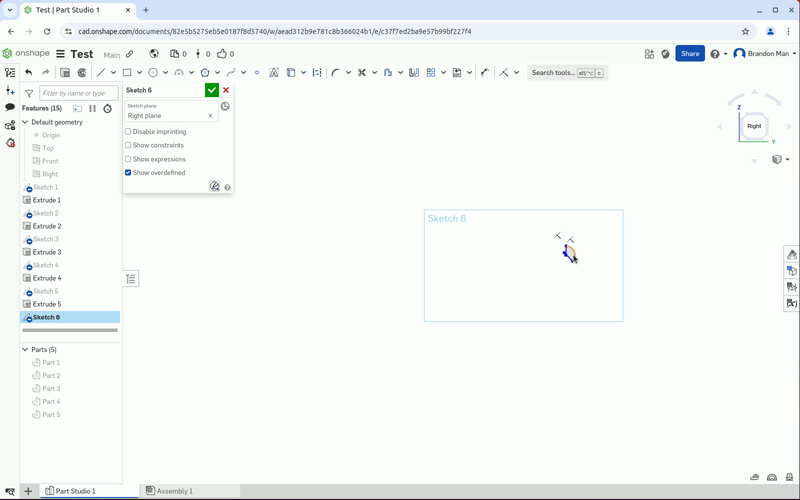
scroll(6)
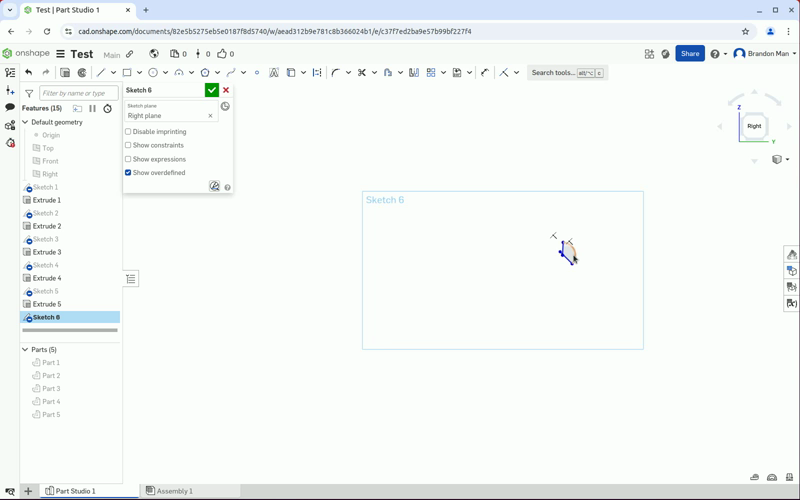
scroll(6)
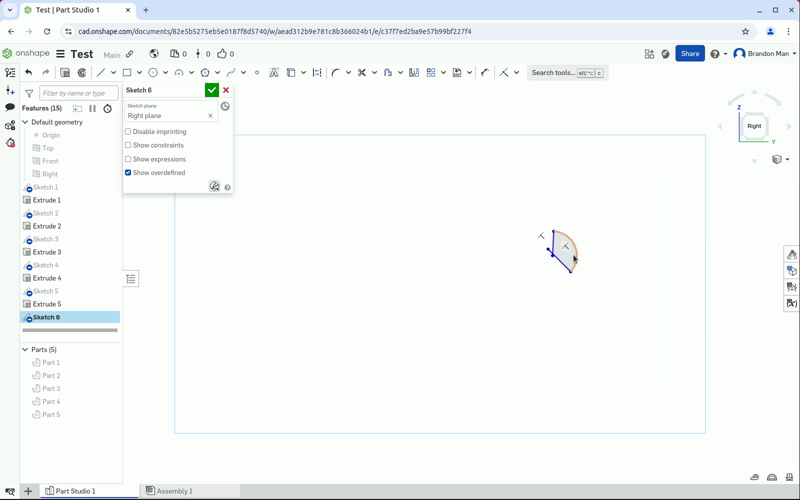
scroll(6)
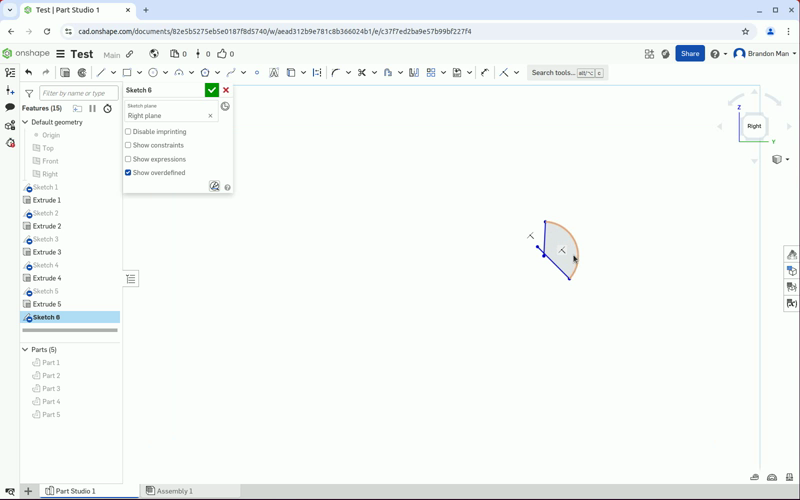
scroll(6)
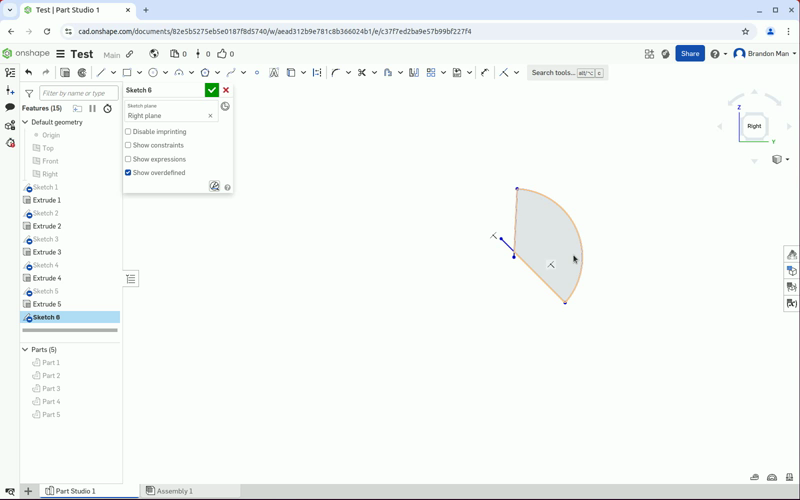
click(573, 254)
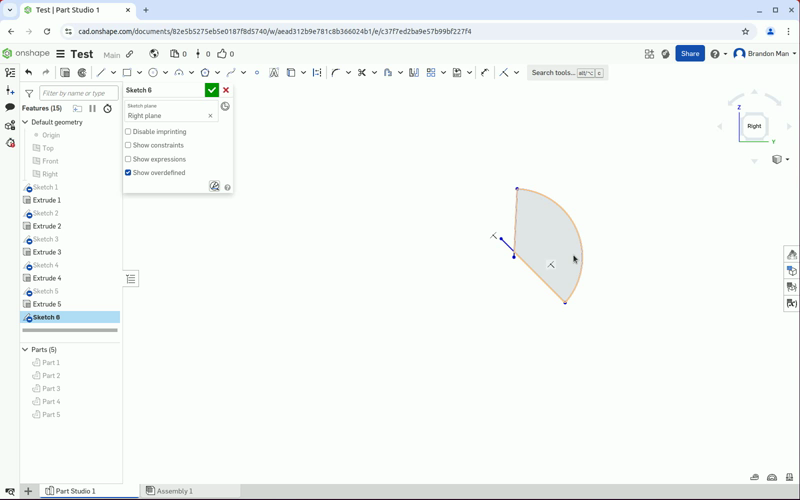
scroll(-6)
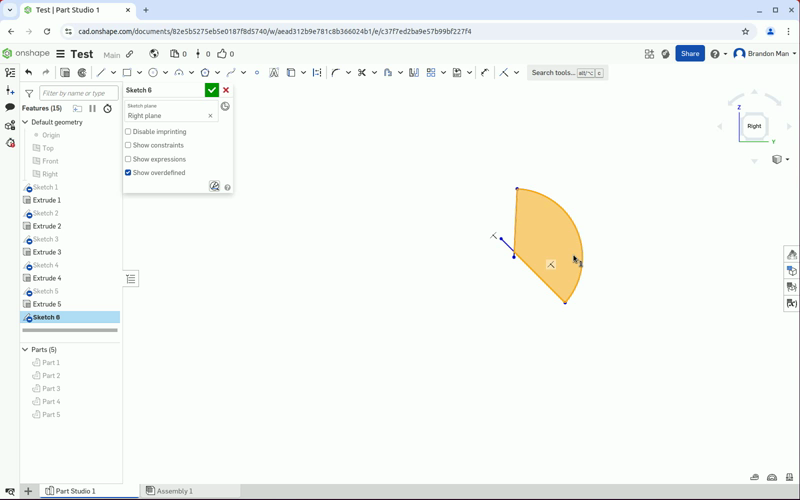
scroll(-6)
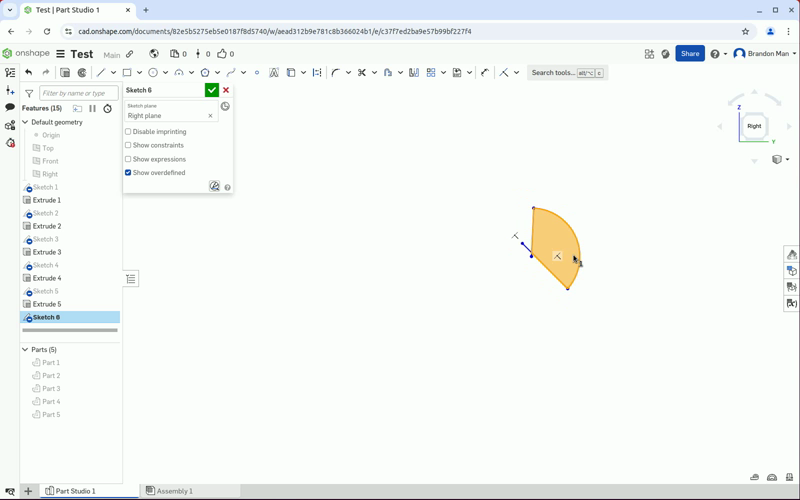
scroll(-6)
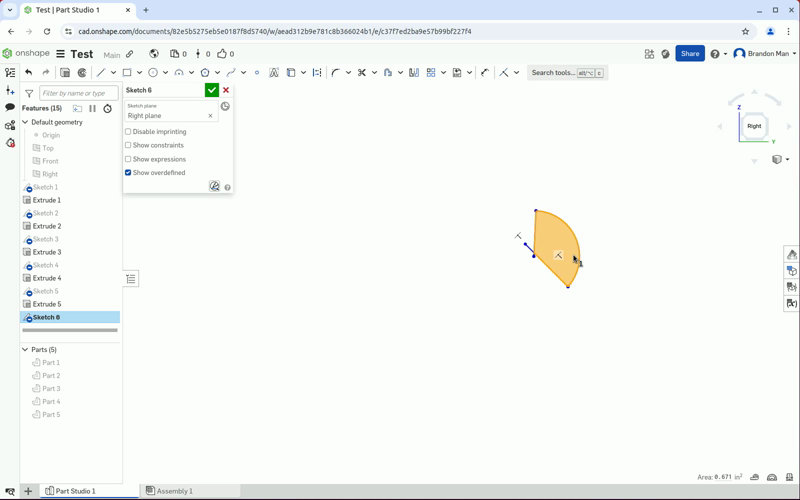
scroll(-6)
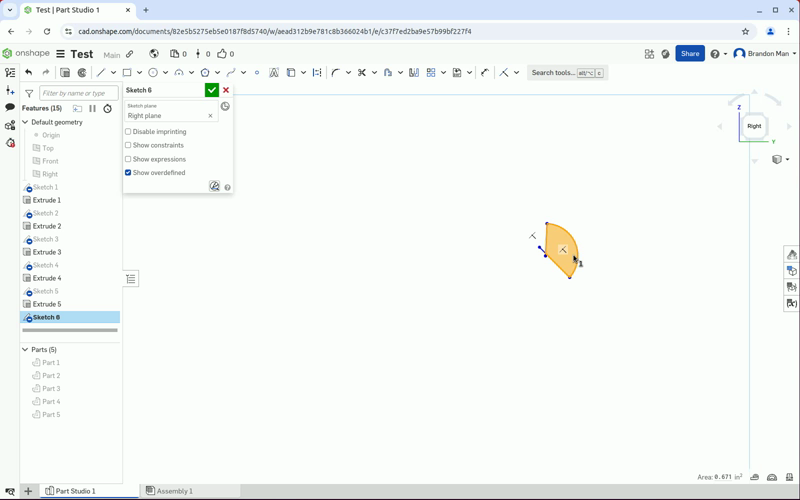
scroll(-6)
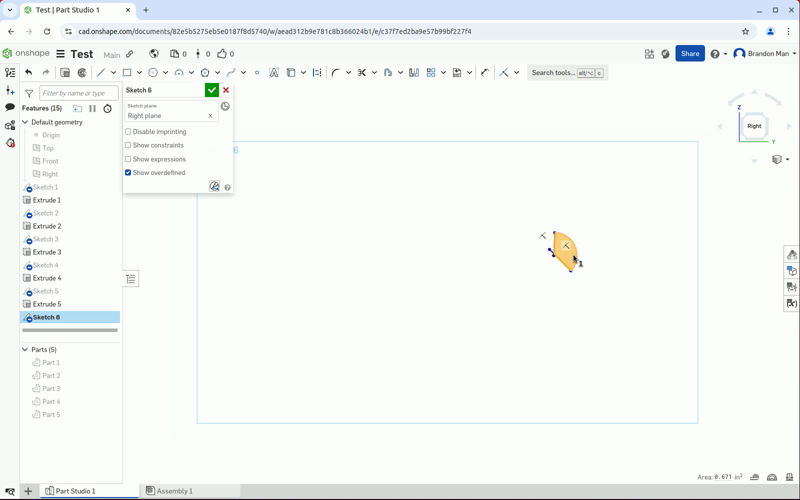
scroll(-6)
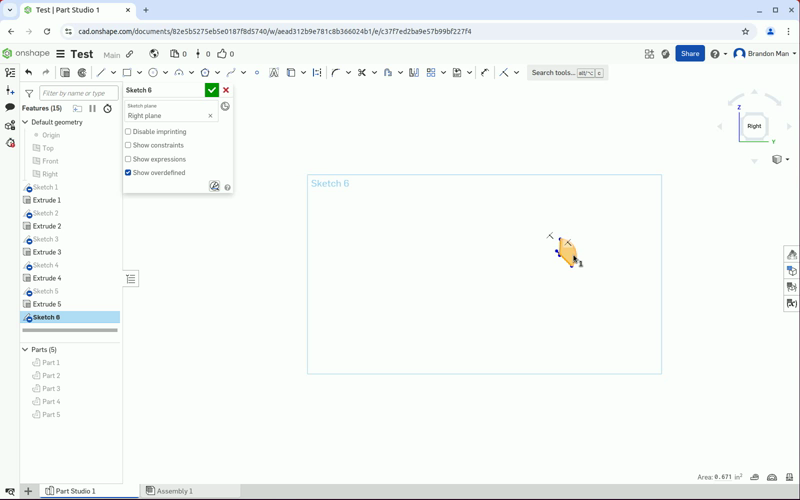
scroll(-6)
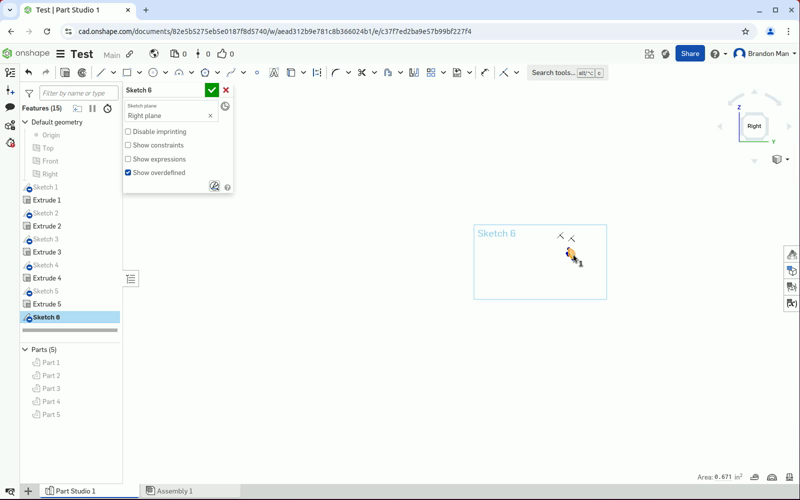
mouse_move(73, 352)
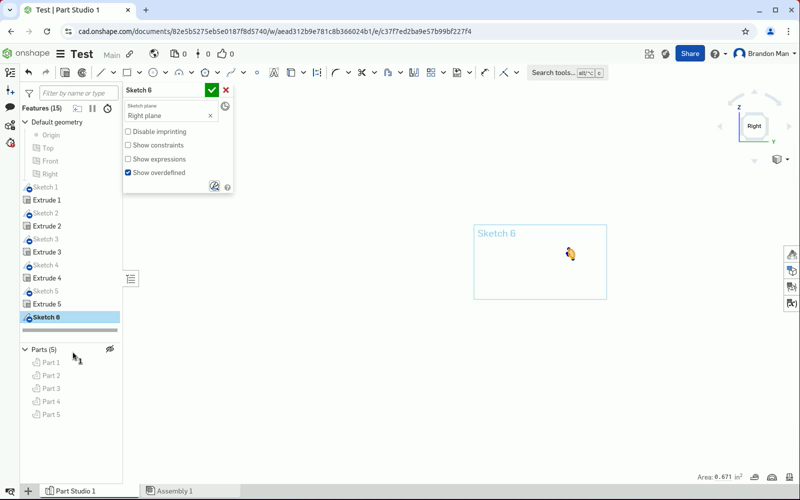
key(shift+y)
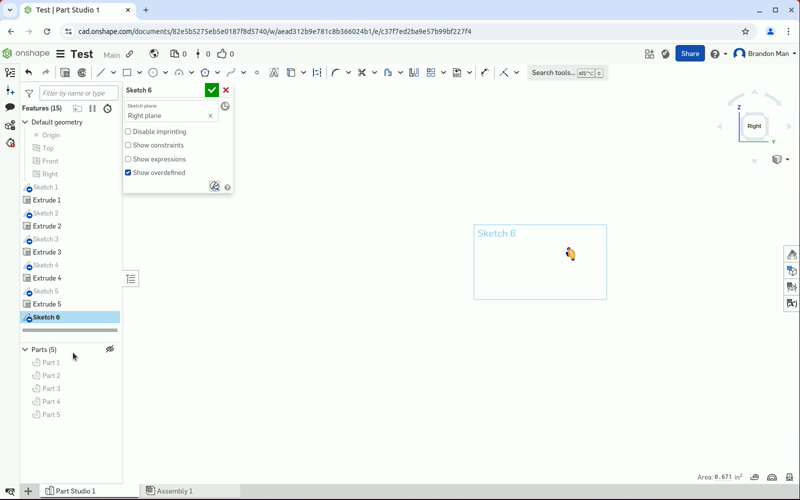
key(shift+e)
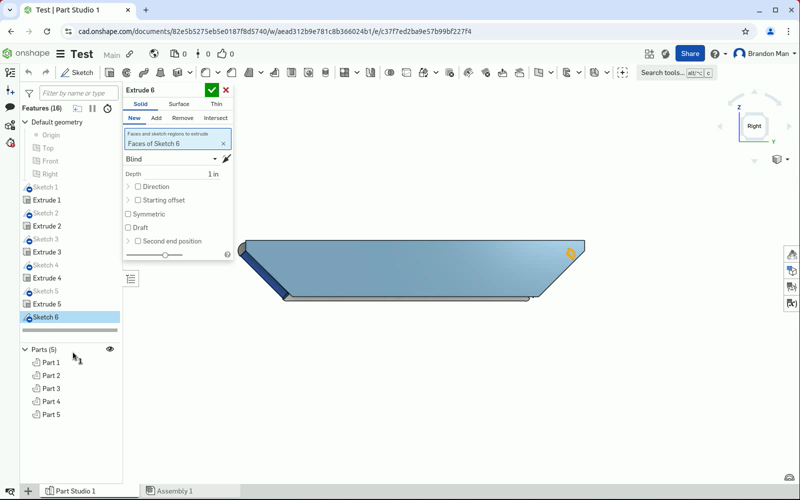
mouse_move(143, 106)
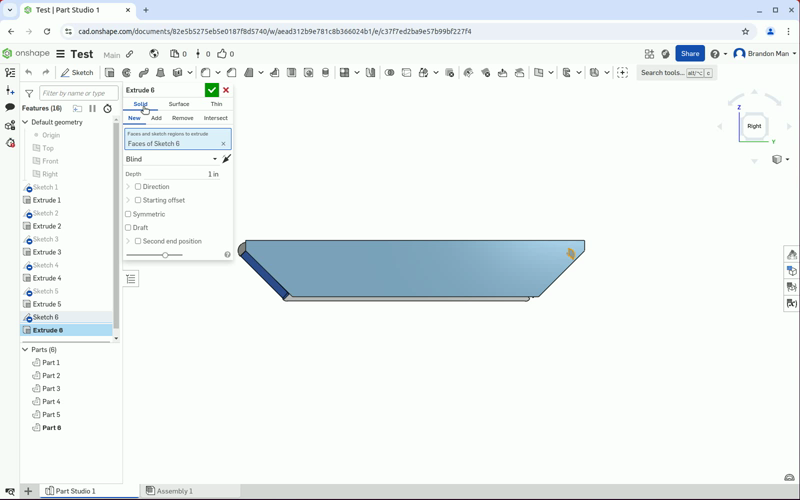
click(143, 106)
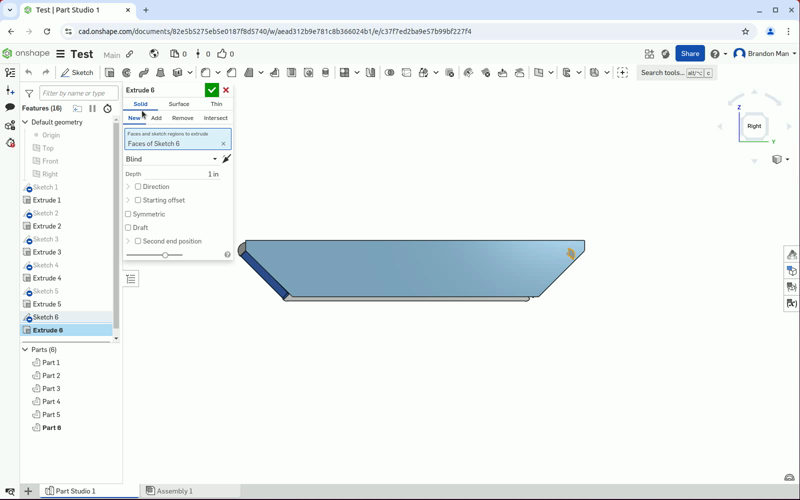
mouse_move(137, 120)
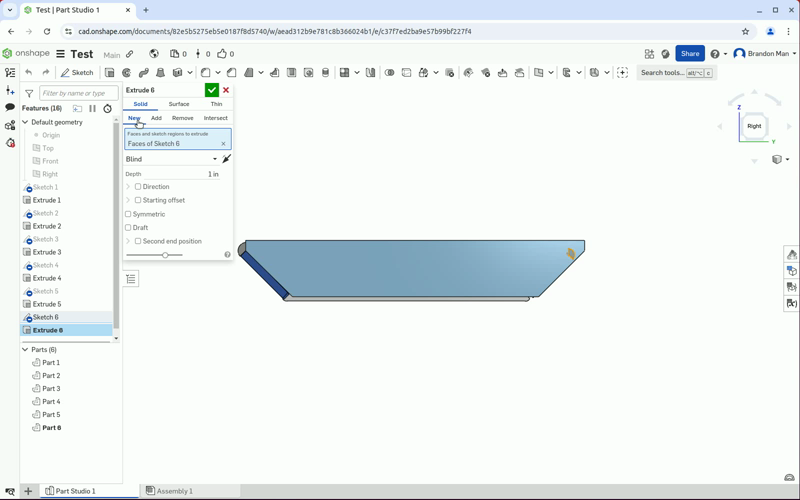
click(137, 120)
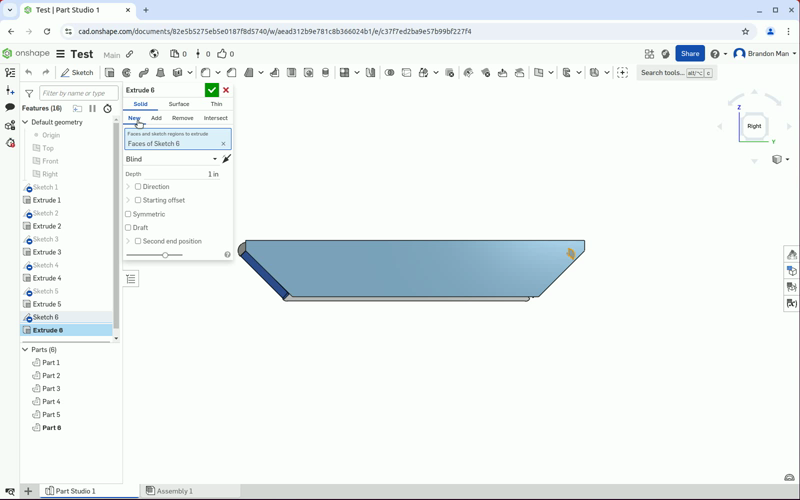
key(tab, 4)
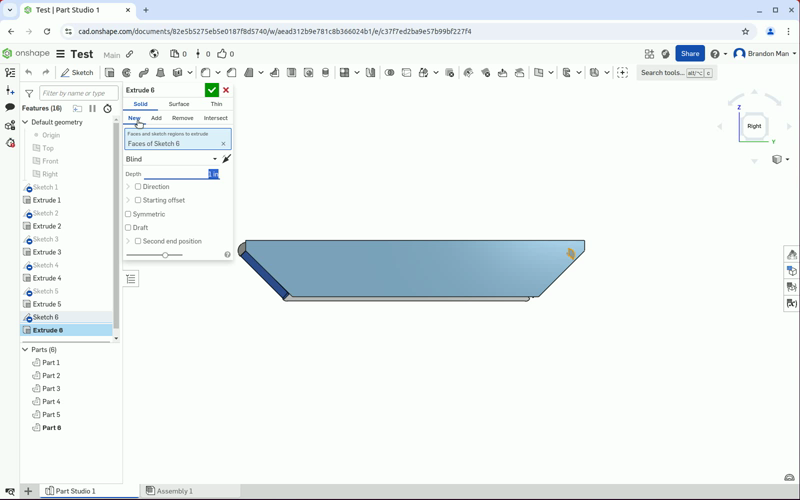
text(2.166)
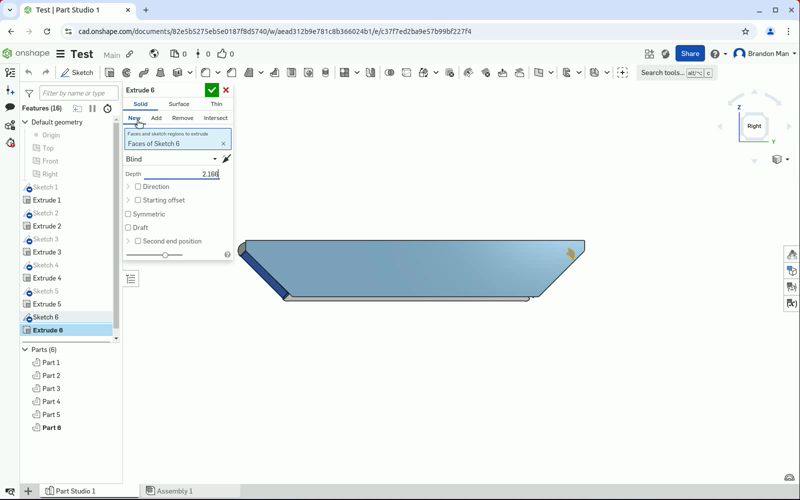
key(enter)
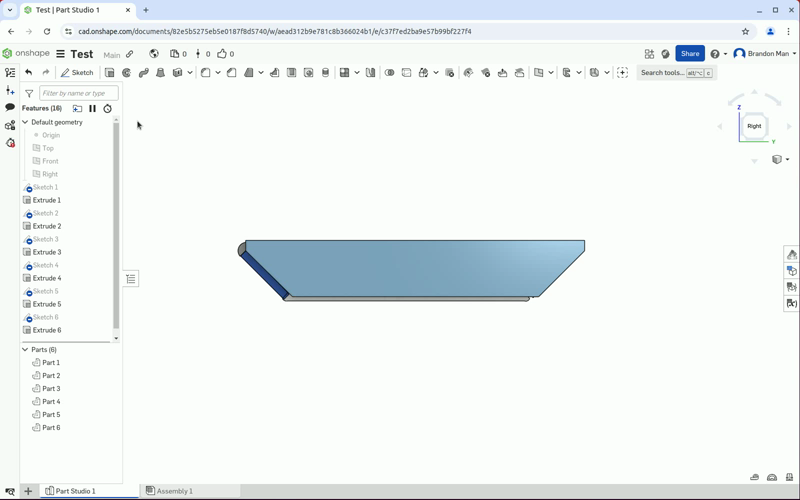
key(shift+h)
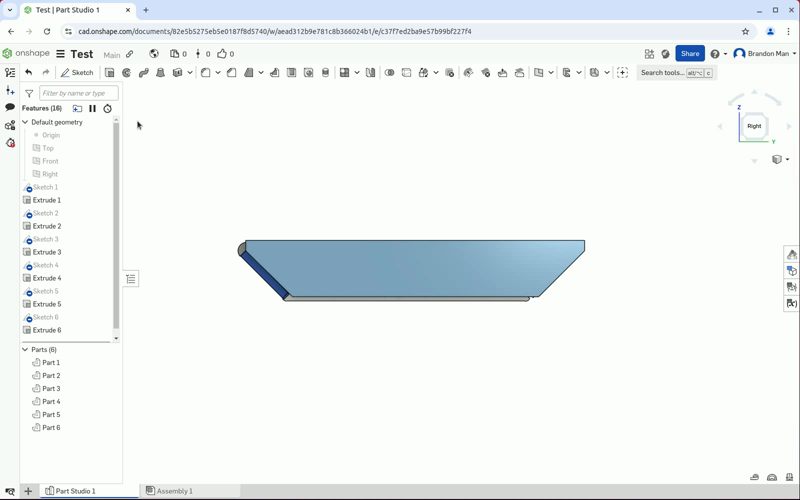
key(shift+h)
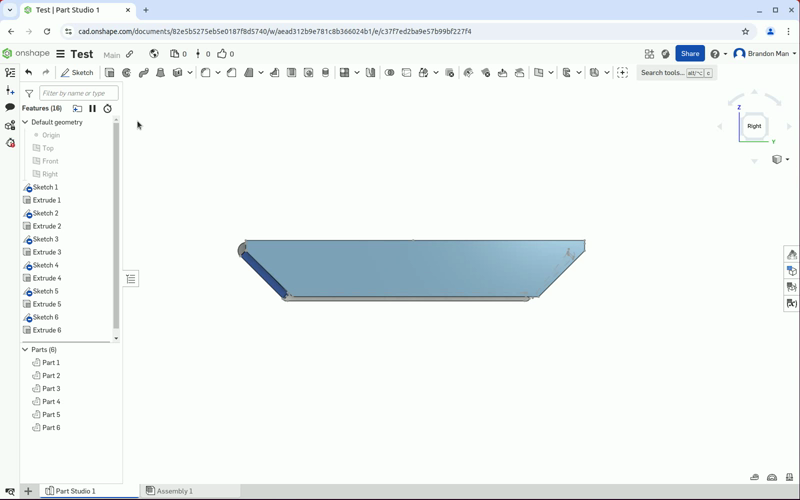
key(shift+7)
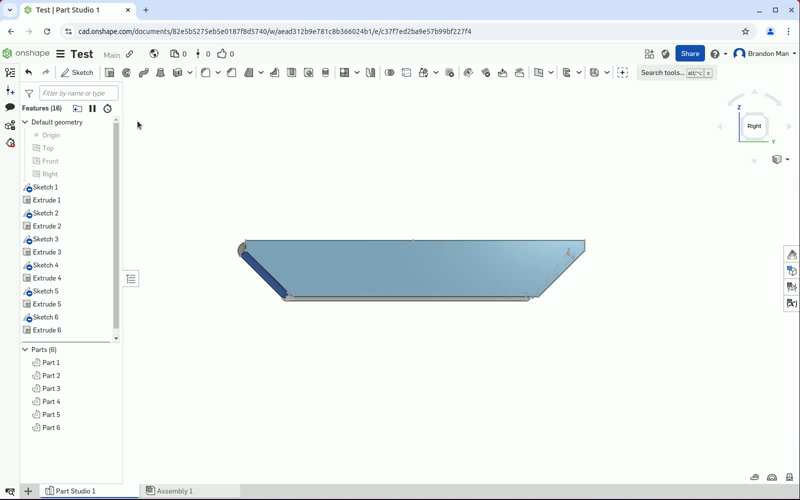
key(right, 2)
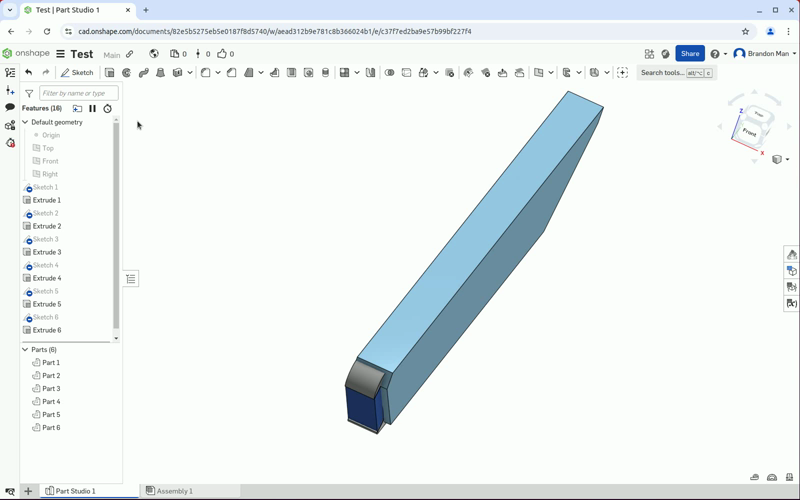
key(down, 2)
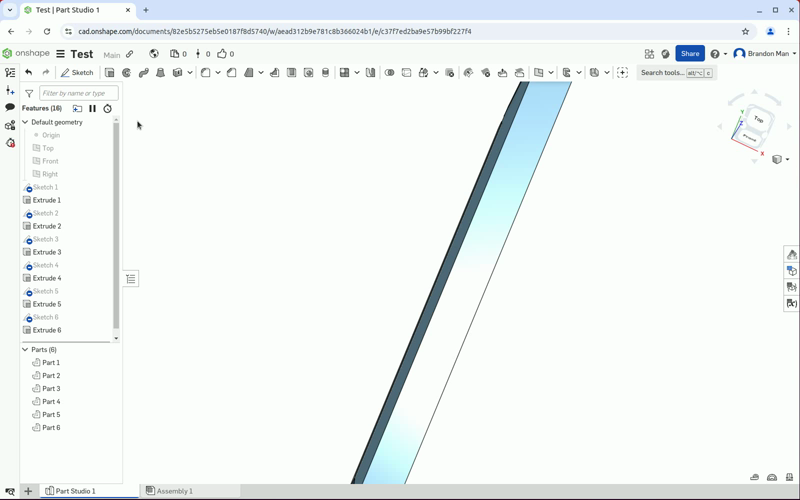
key(up, 2)
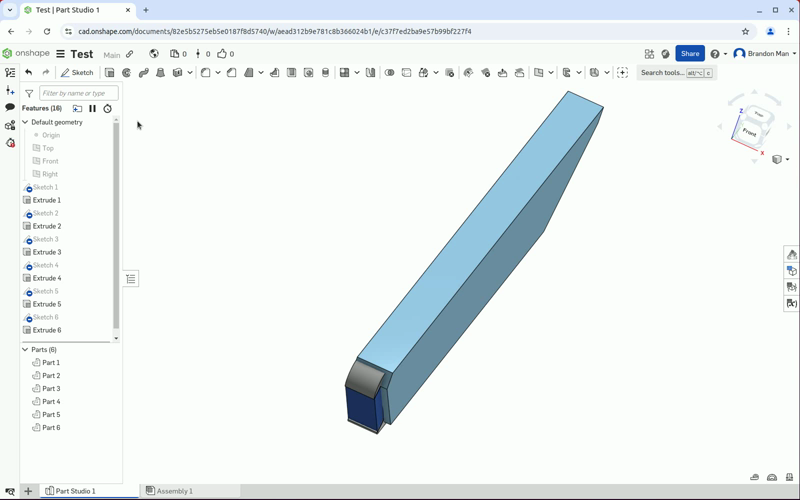
key(left, 2)
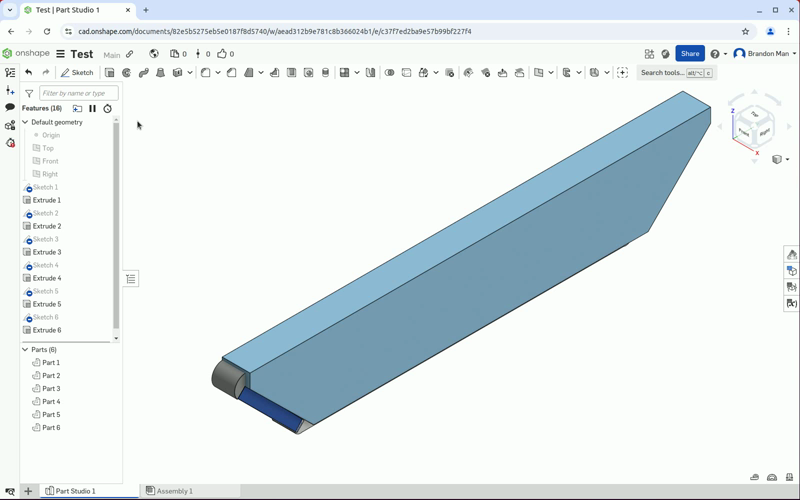
mouse_move(69, 189)
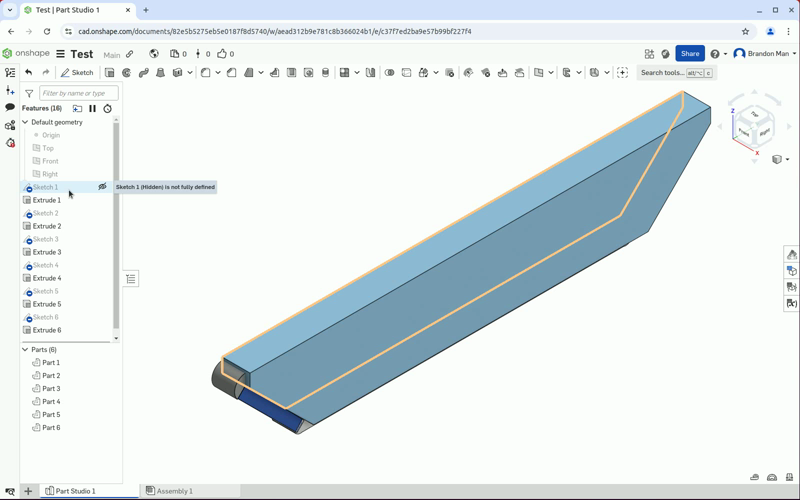
click(69, 189)